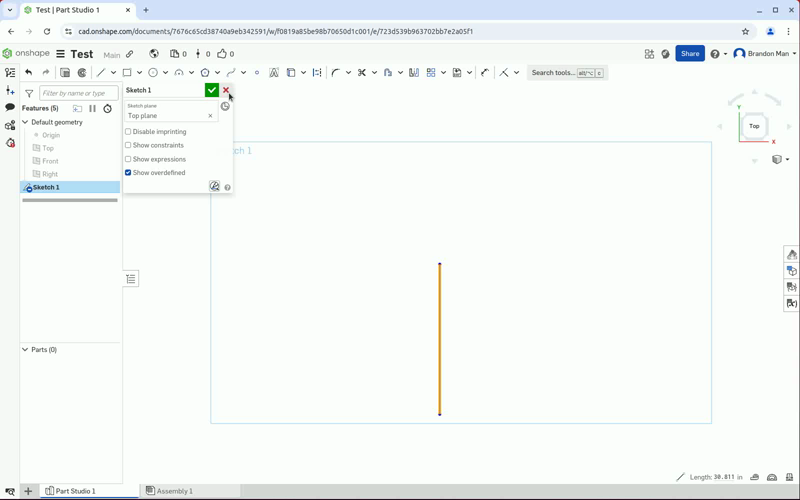
key(shift+h)
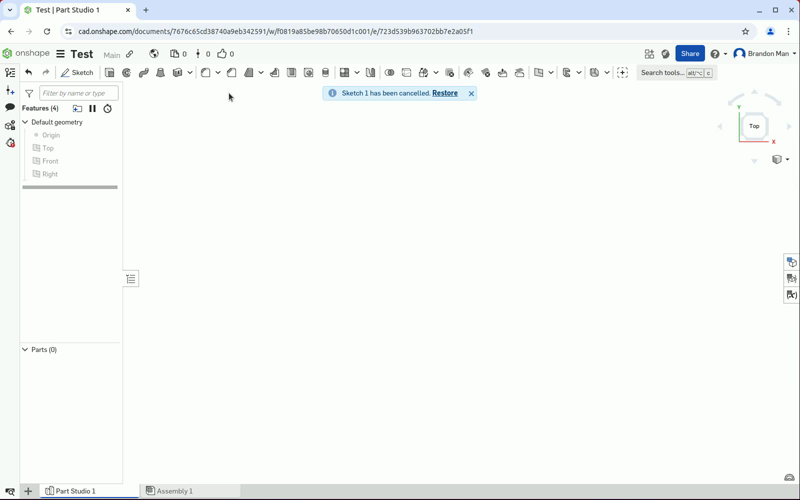
mouse_move(73, 352)
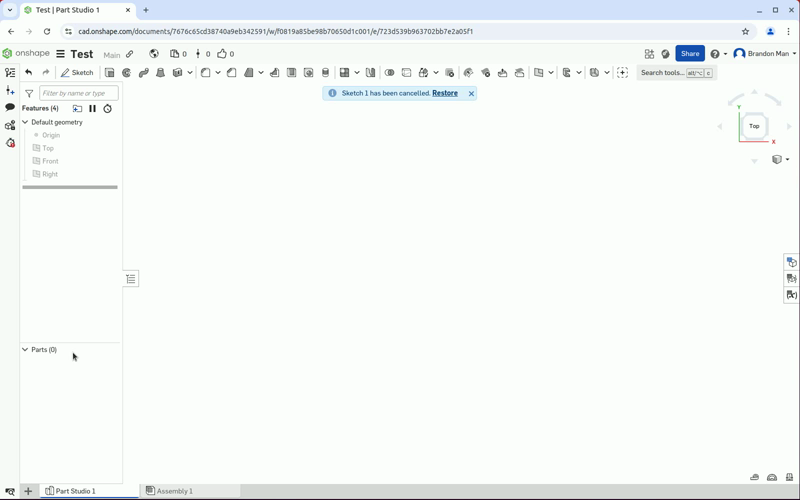
key(y)
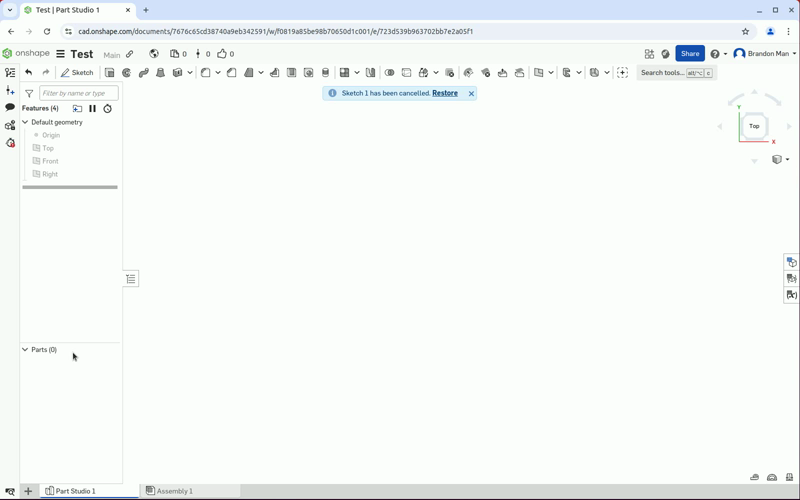
key(shift+p)
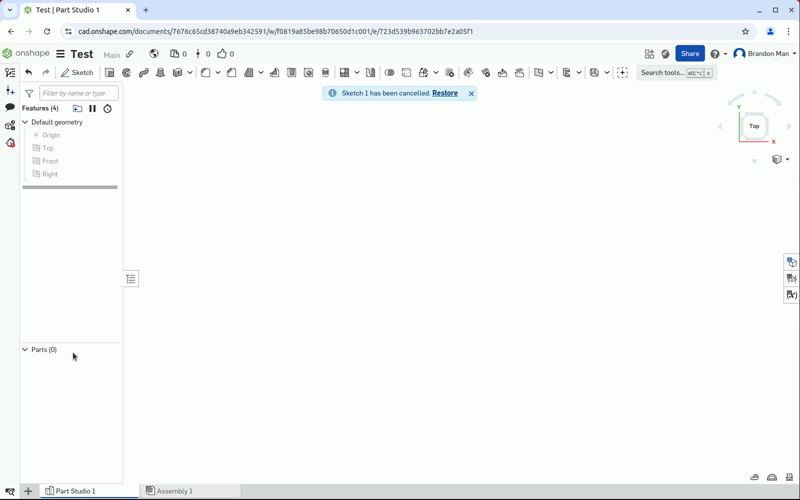
key(space)
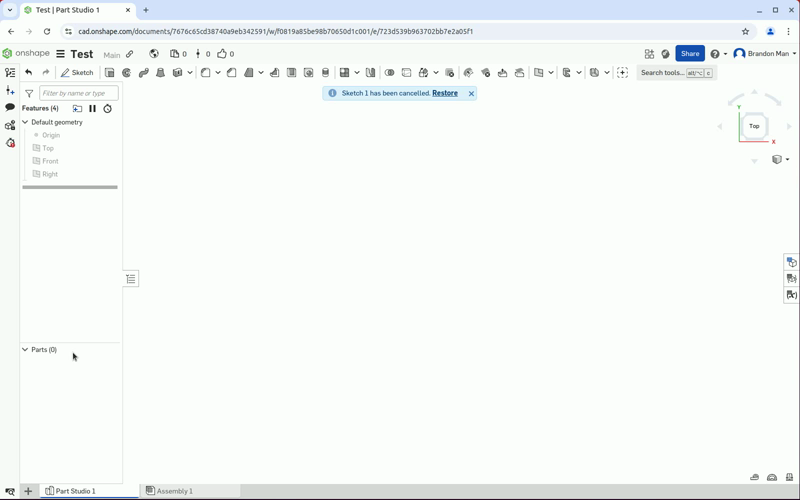
key_down(shift)
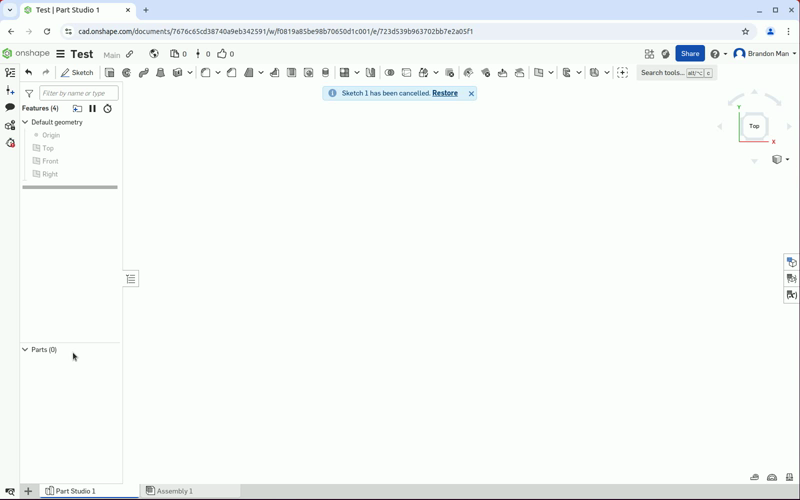
key(up)
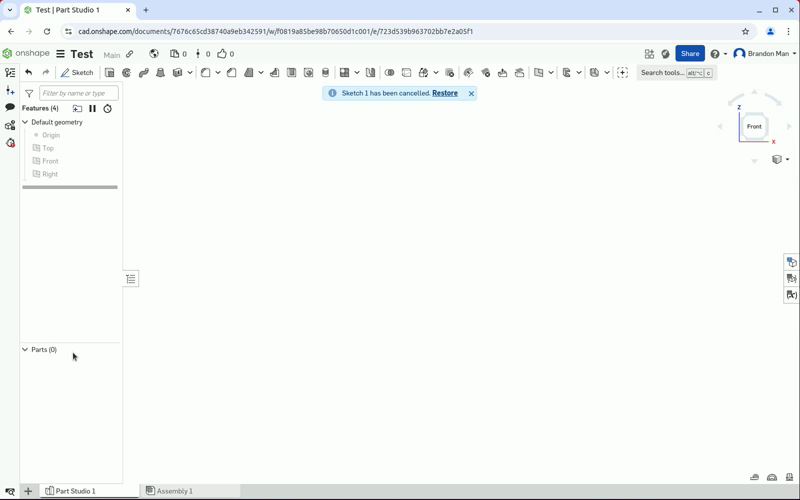
key_up(shift)
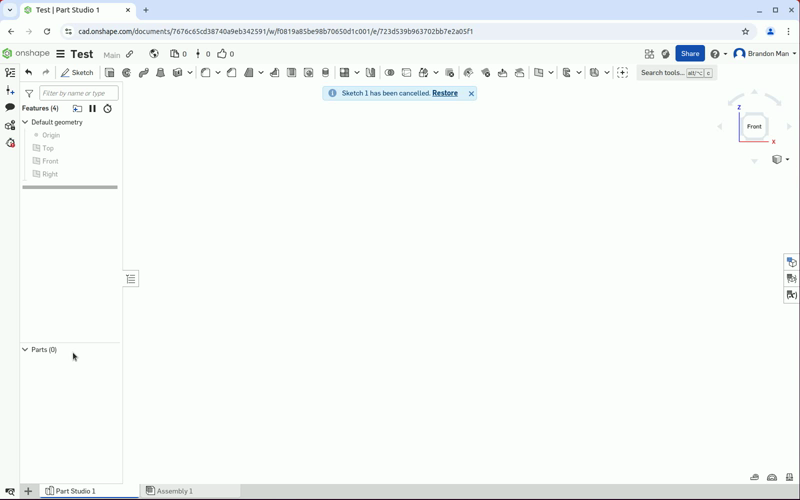
key(space)
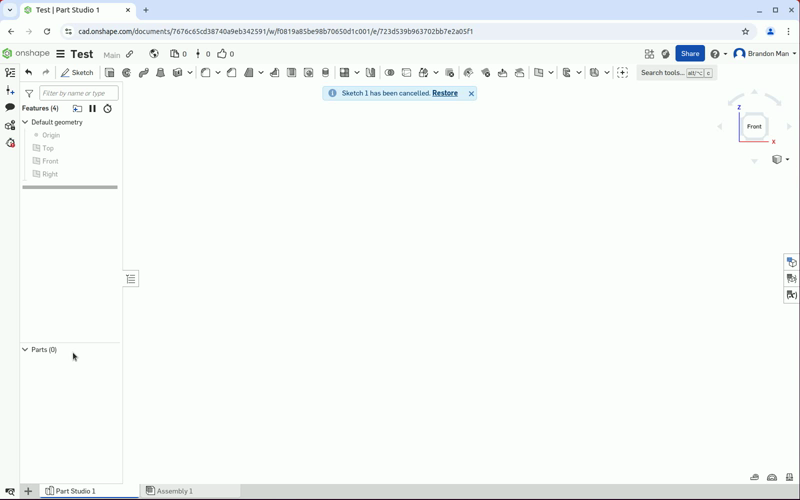
key_down(shift)
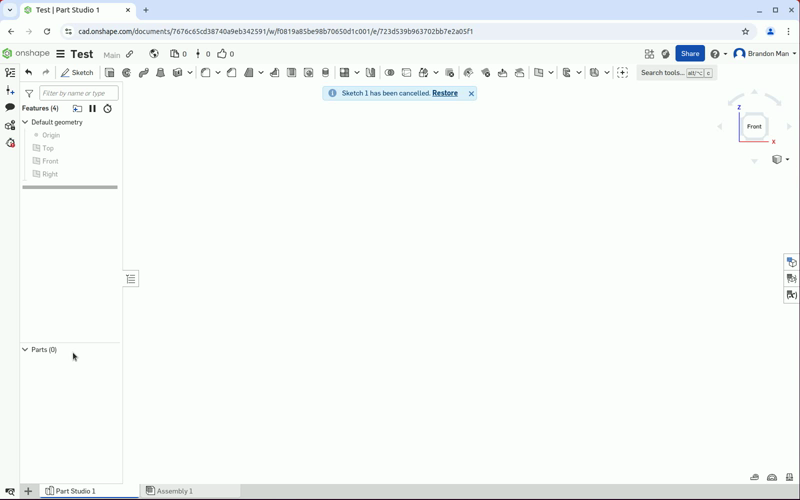
key(left)
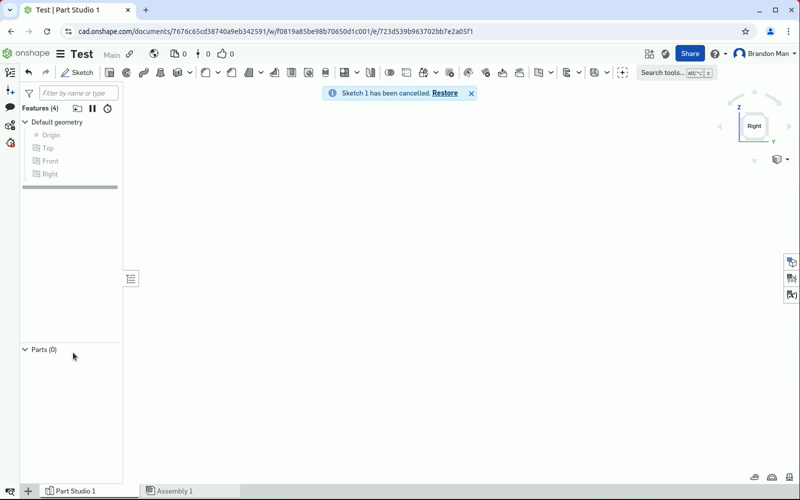
key_up(shift)
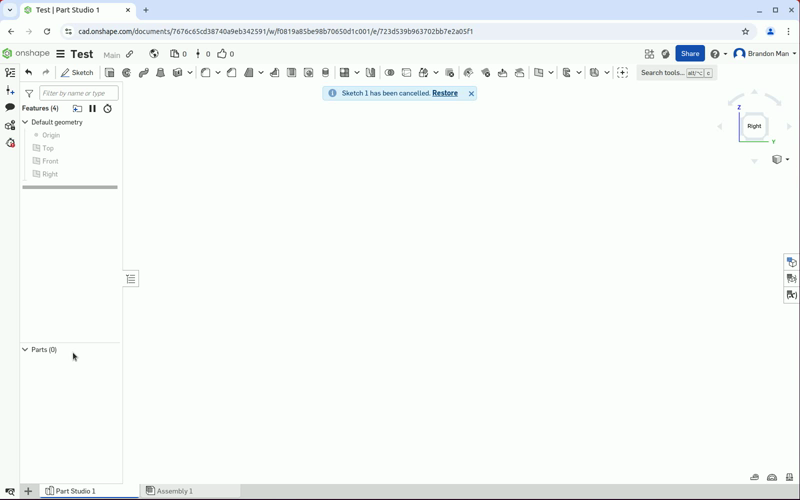
mouse_move(73, 352)
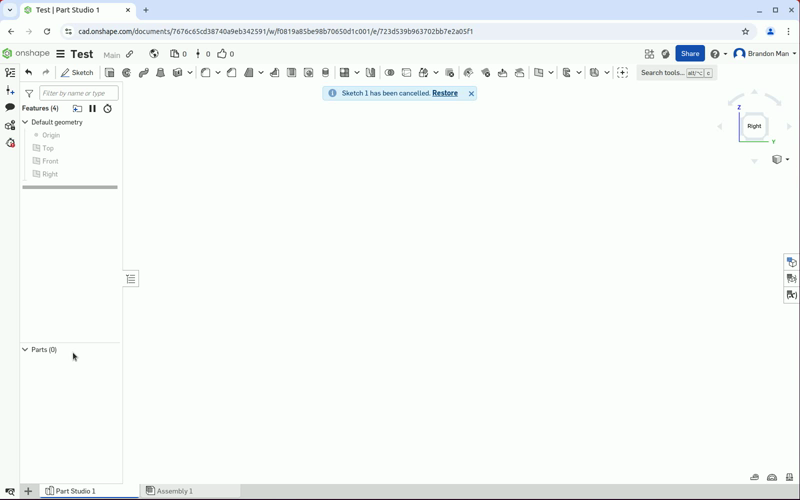
key(shift+y)
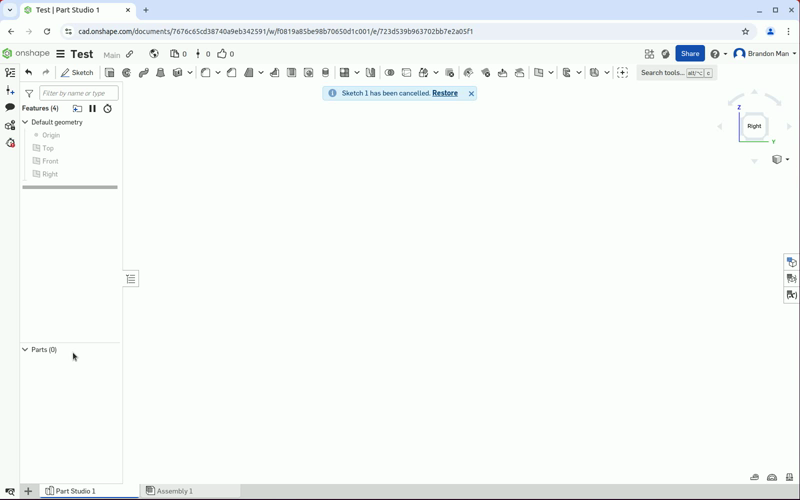
key(shift+s)
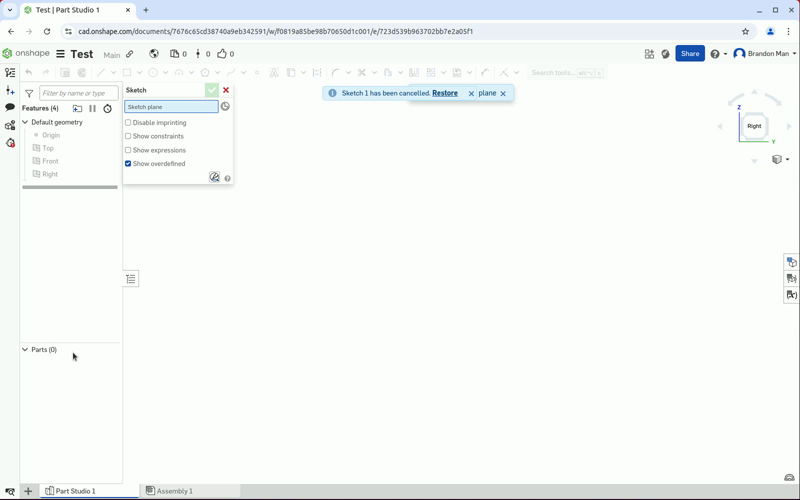
mouse_move(73, 176)
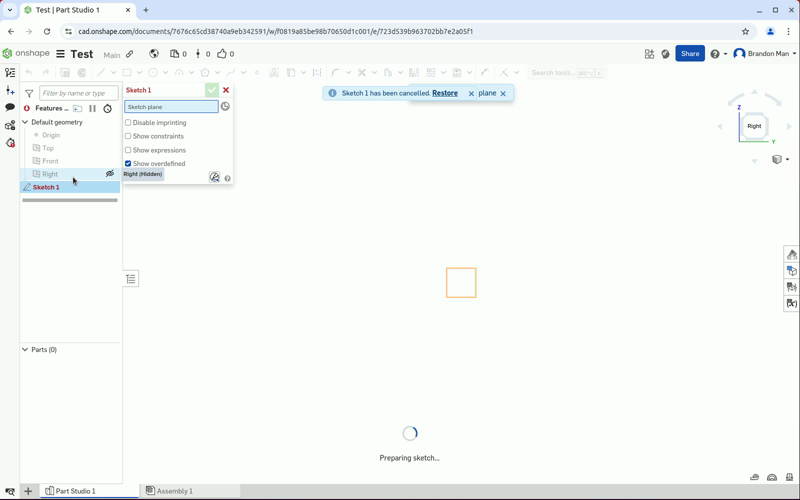
click(73, 176)
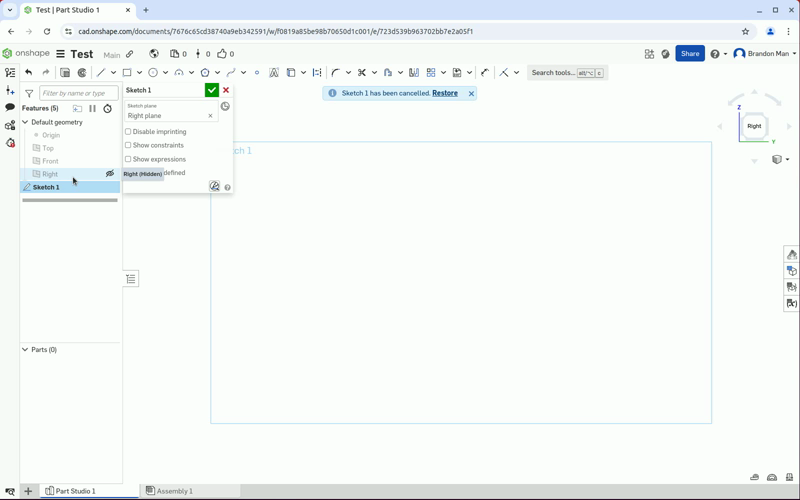
mouse_move(73, 352)
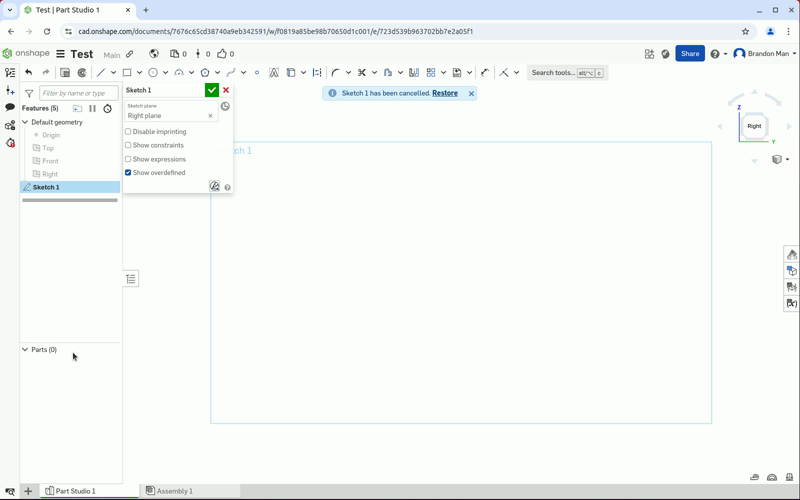
key(y)
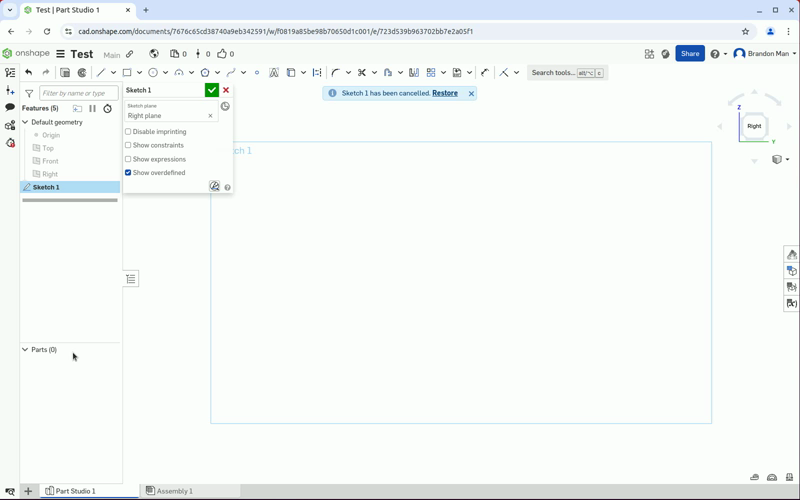
key(l)
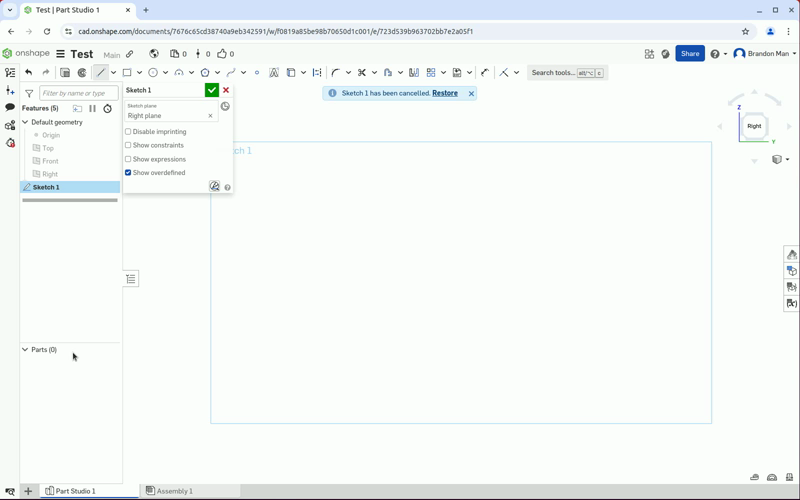
key_down(shift)
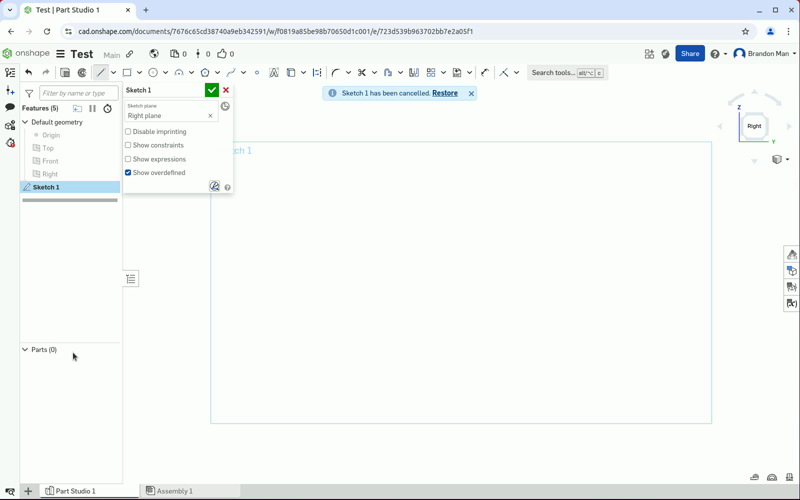
mouse_move(438, 393)
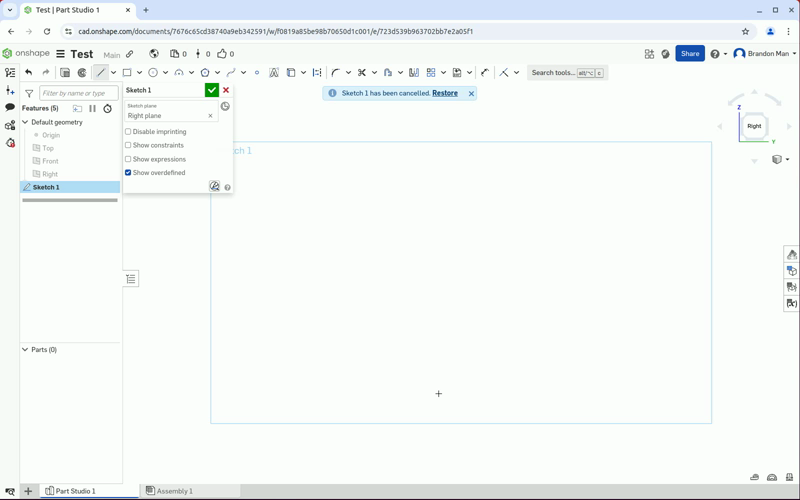
click(438, 393)
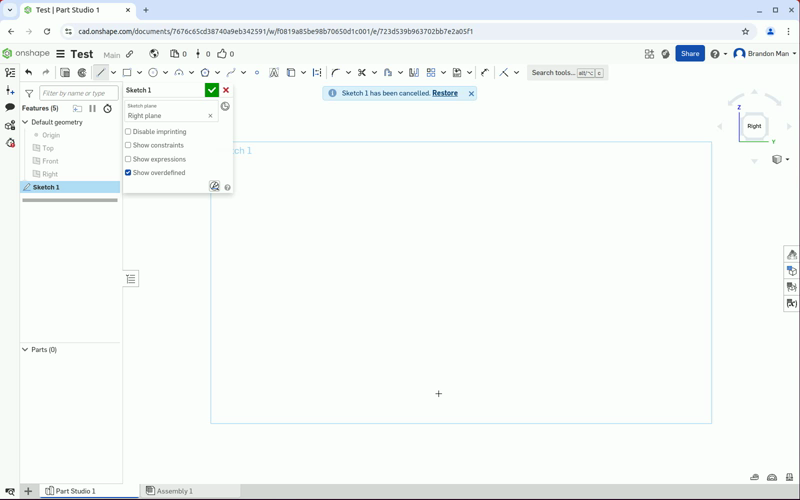
key_up(shift)
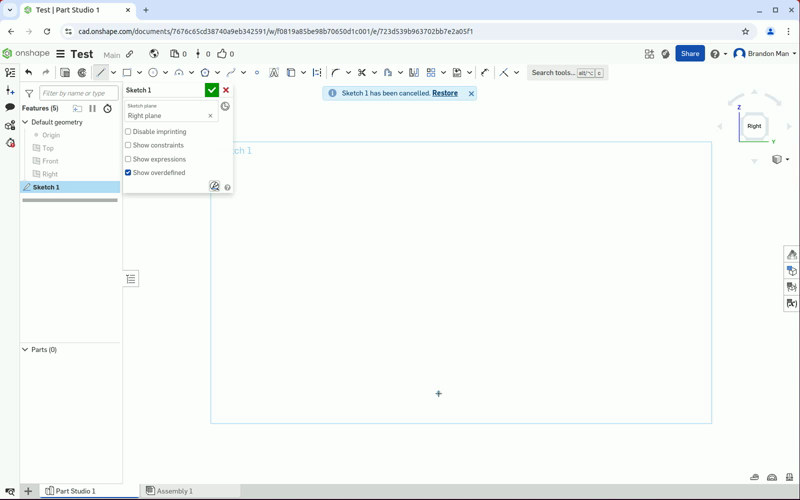
key_down(shift)
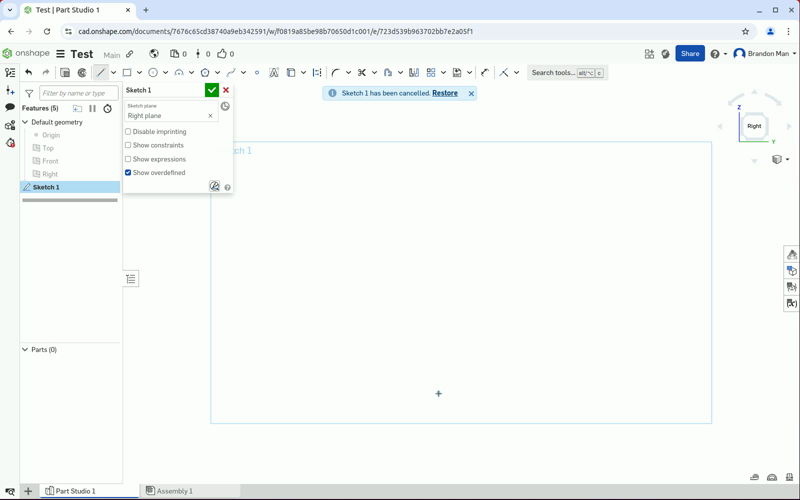
mouse_move(468, 393)
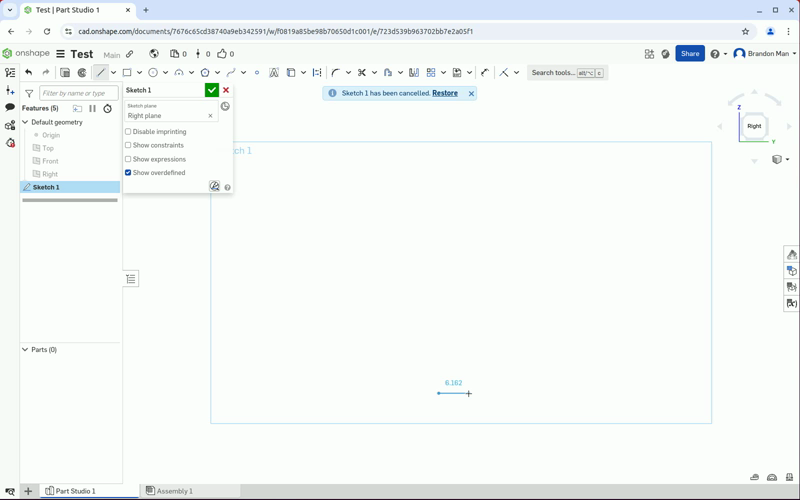
mouse_move(458, 393)
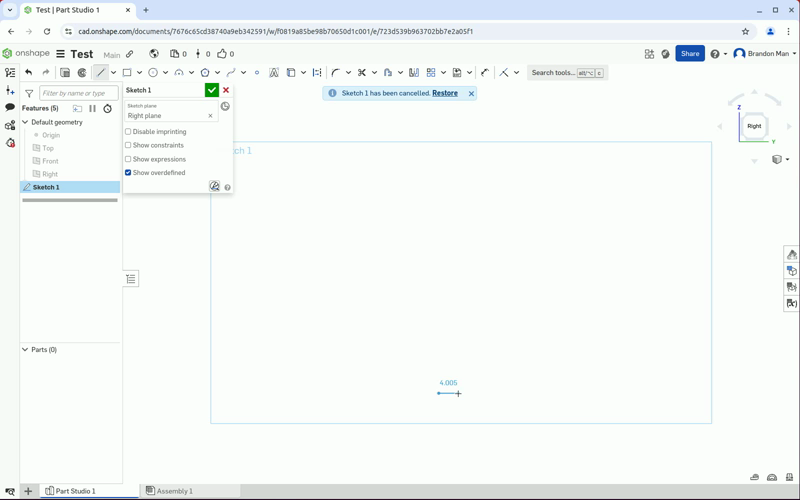
click(458, 393)
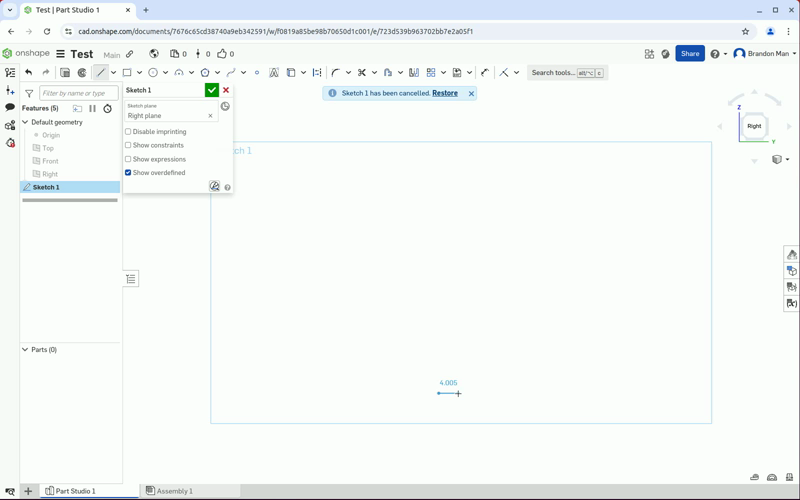
key_up(shift)
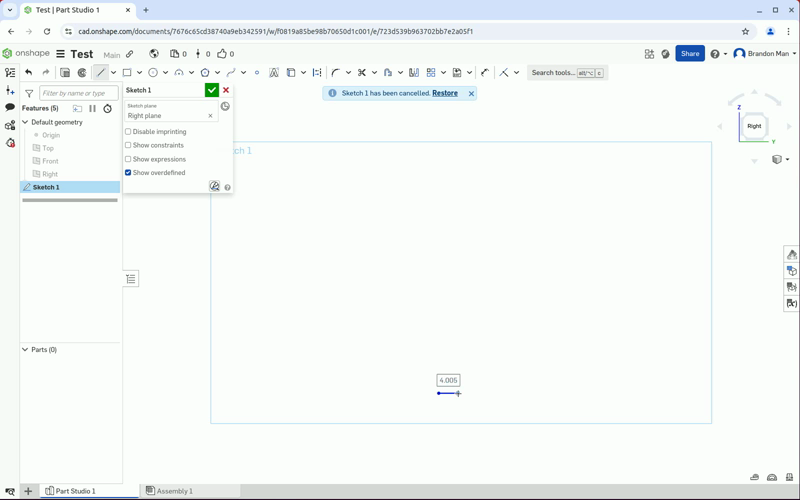
key_down(shift)
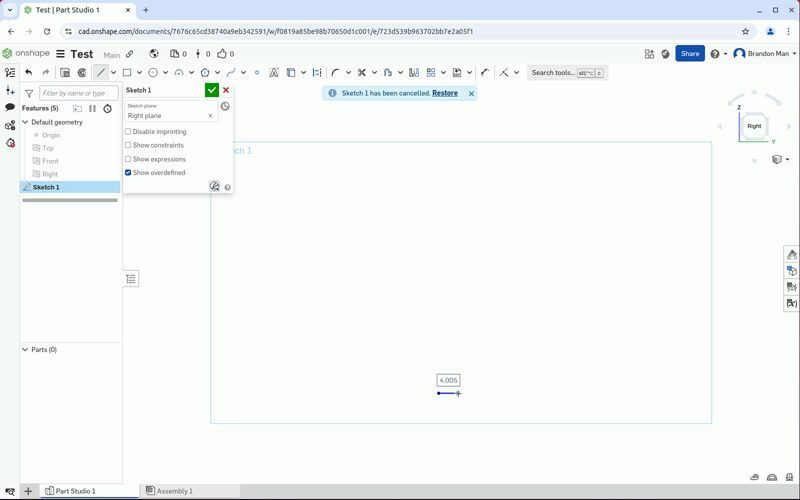
mouse_move(488, 393)
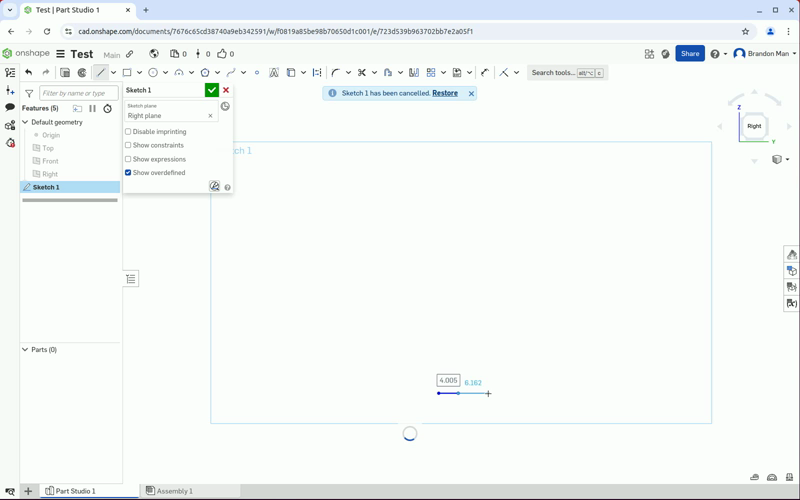
mouse_move(465, 393)
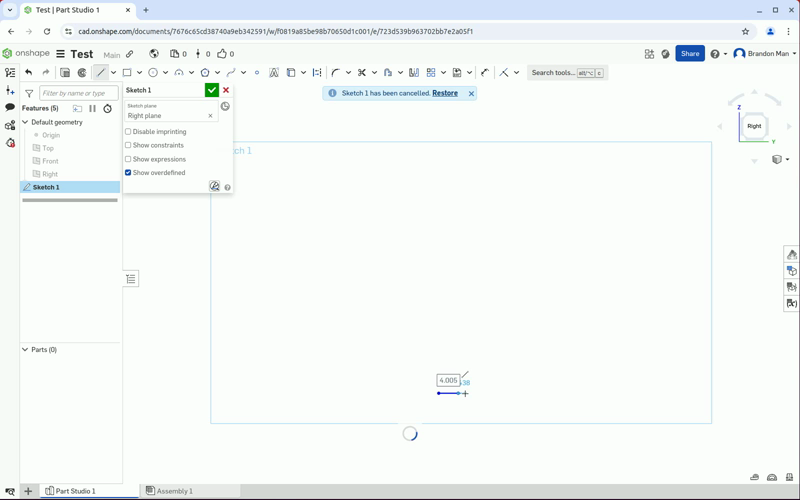
scroll(6)
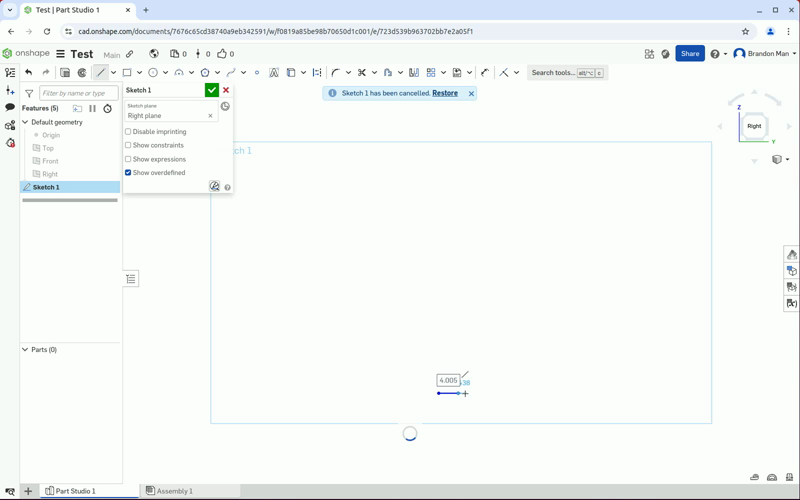
scroll(6)
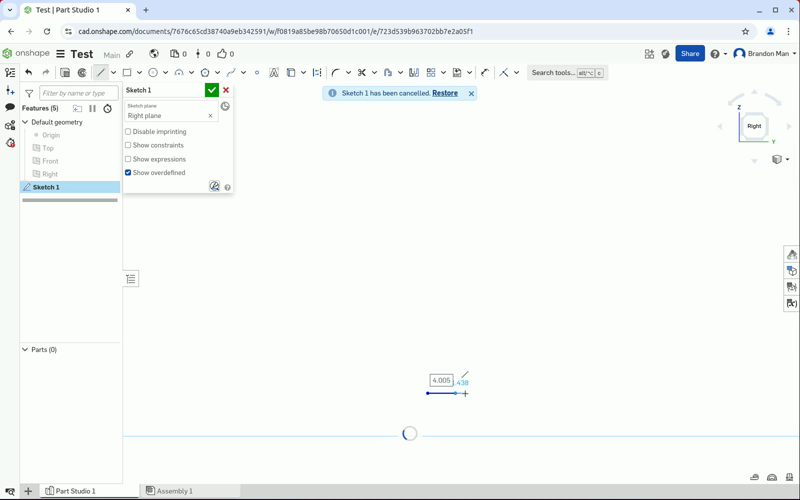
scroll(6)
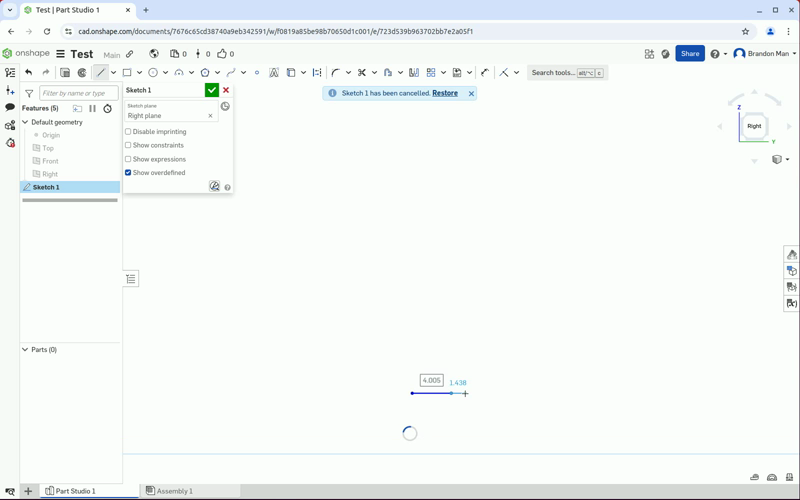
scroll(6)
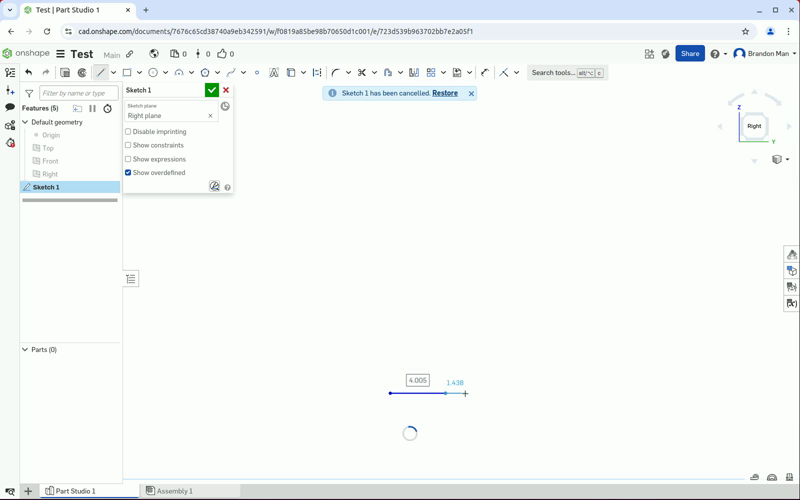
scroll(6)
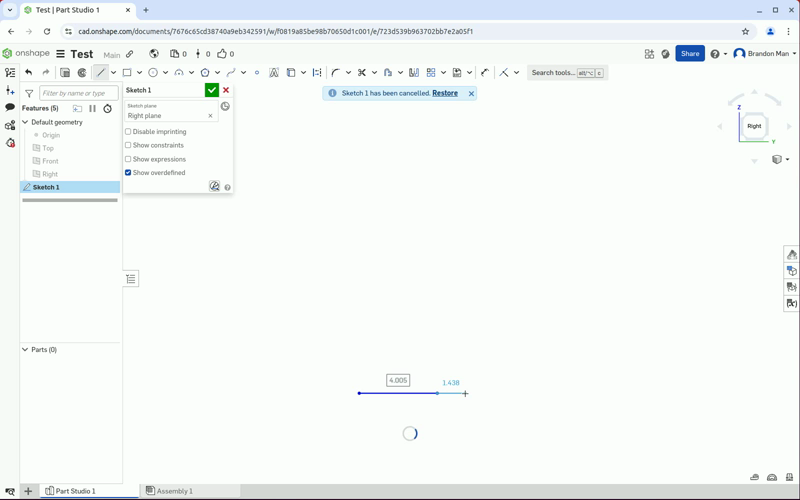
scroll(6)
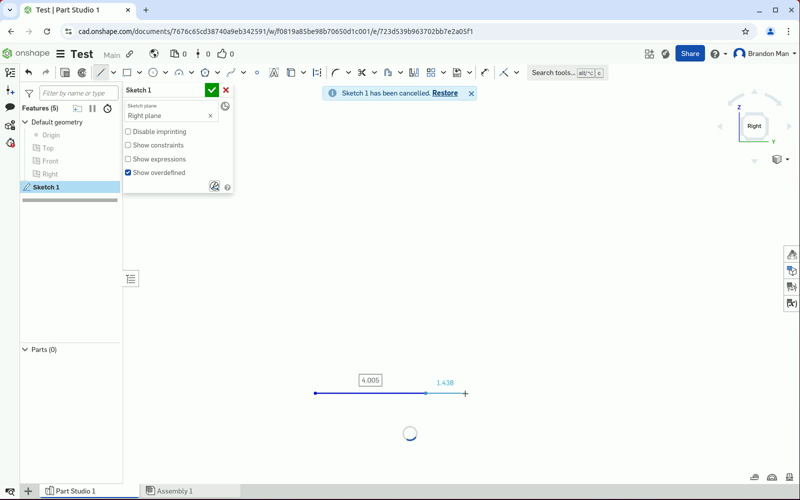
scroll(6)
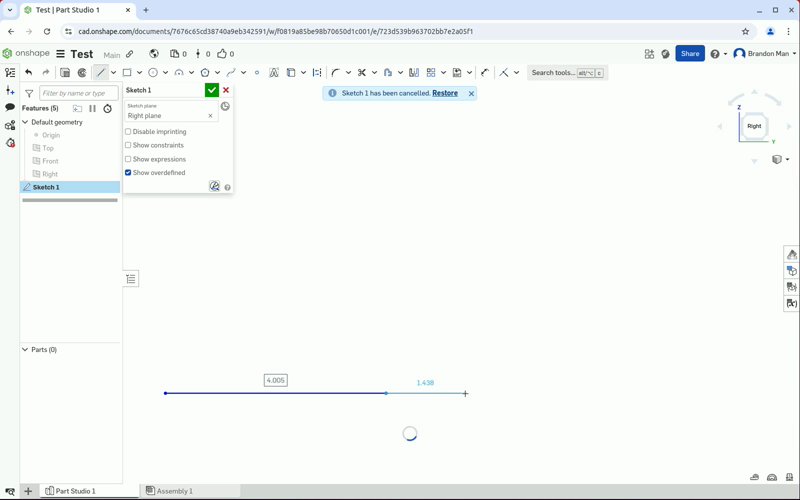
click(465, 393)
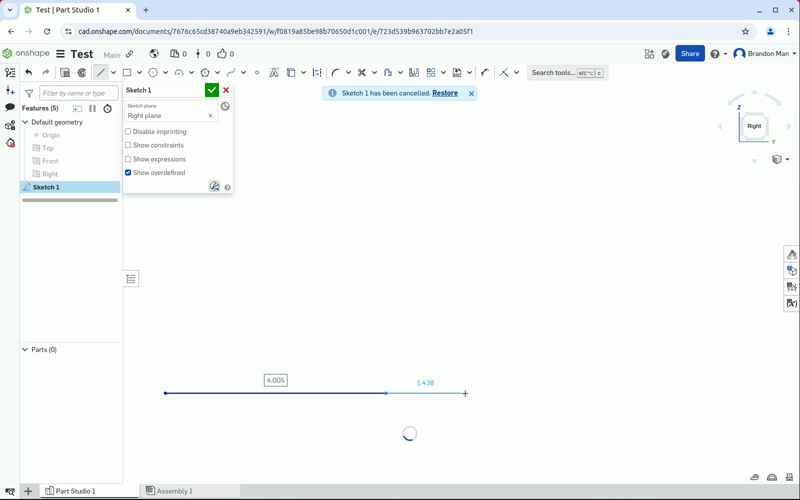
scroll(-6)
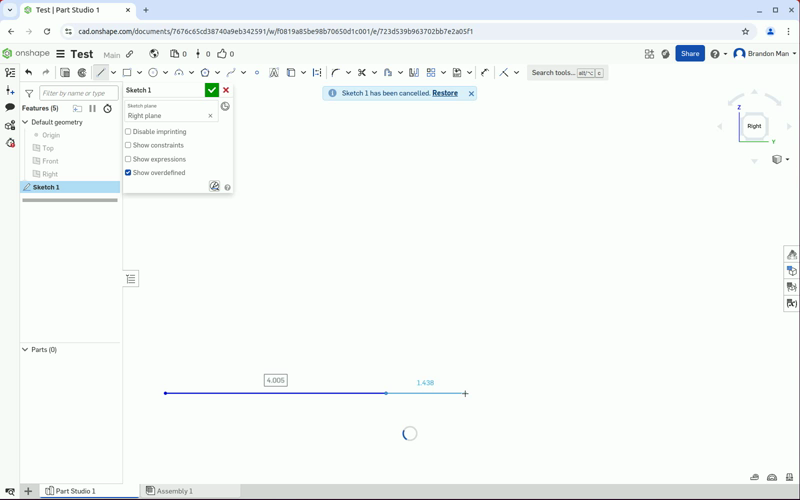
scroll(-6)
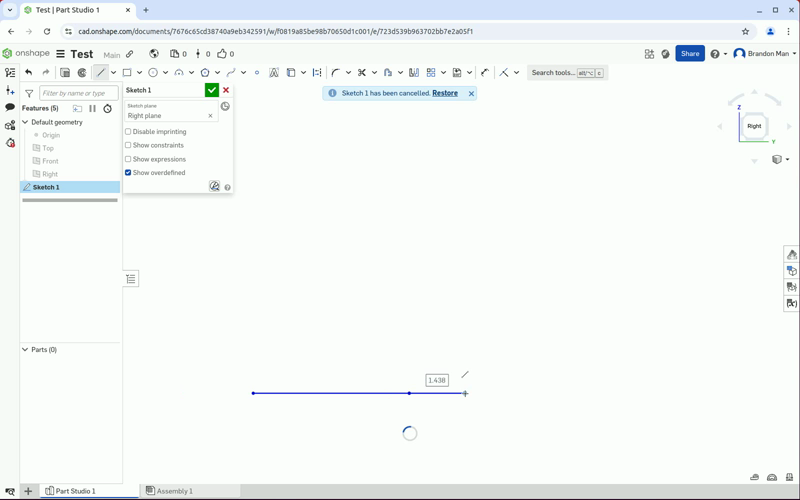
scroll(-6)
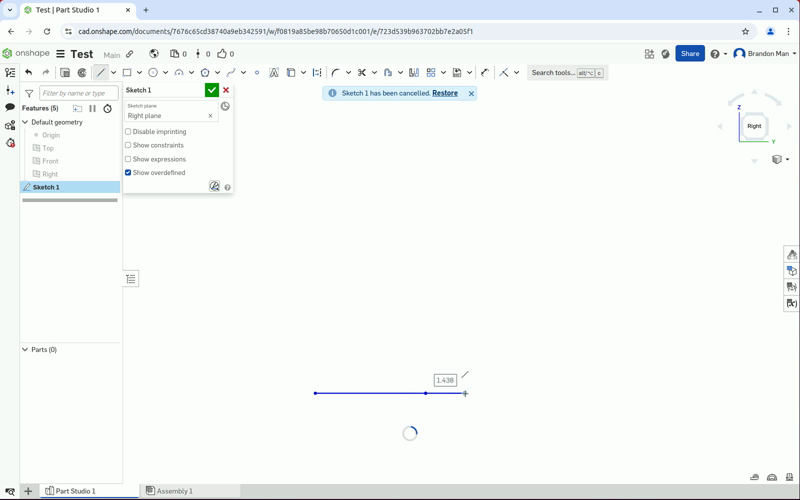
scroll(-6)
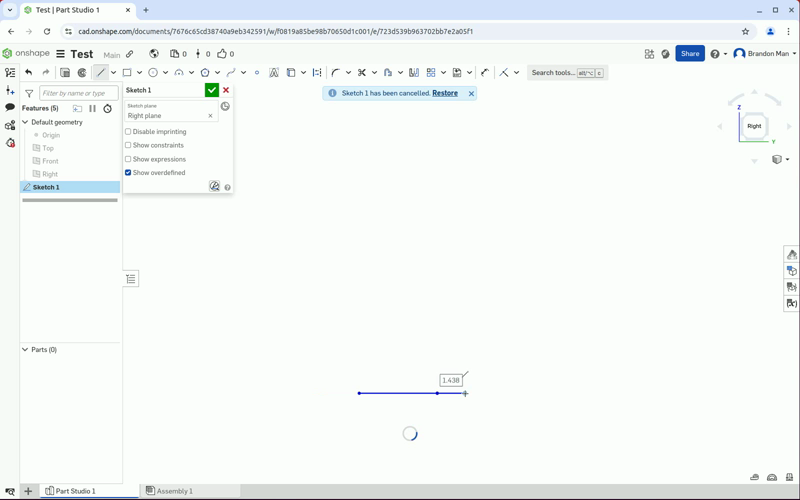
scroll(-6)
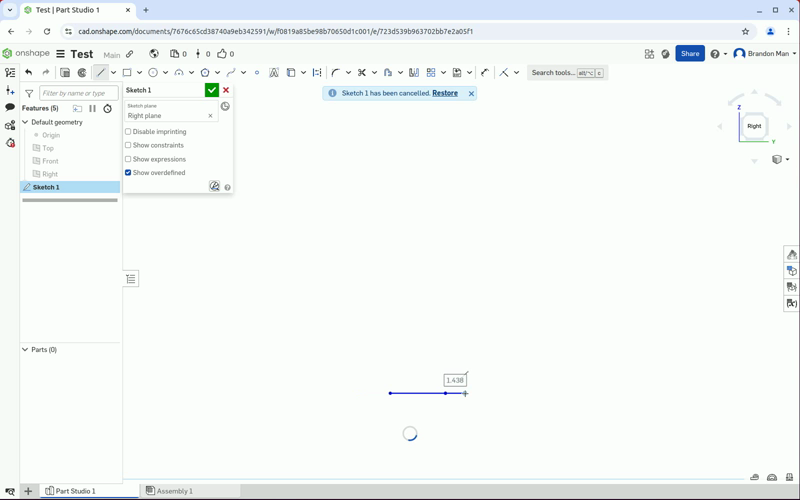
scroll(-6)
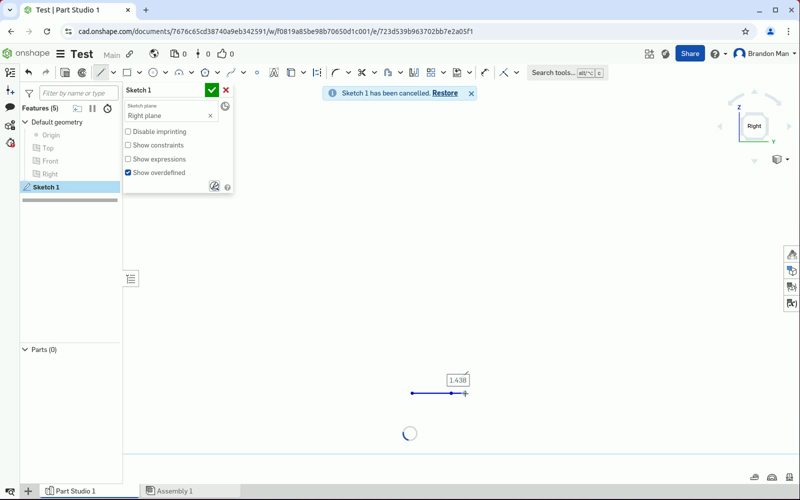
scroll(-6)
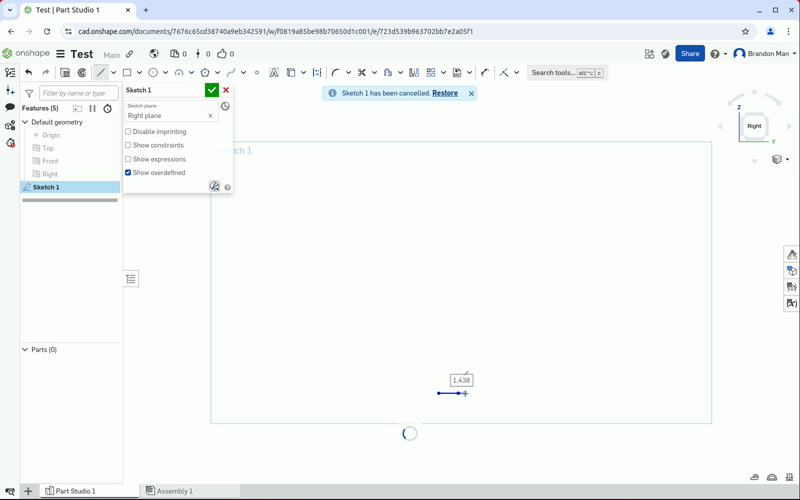
key_up(shift)
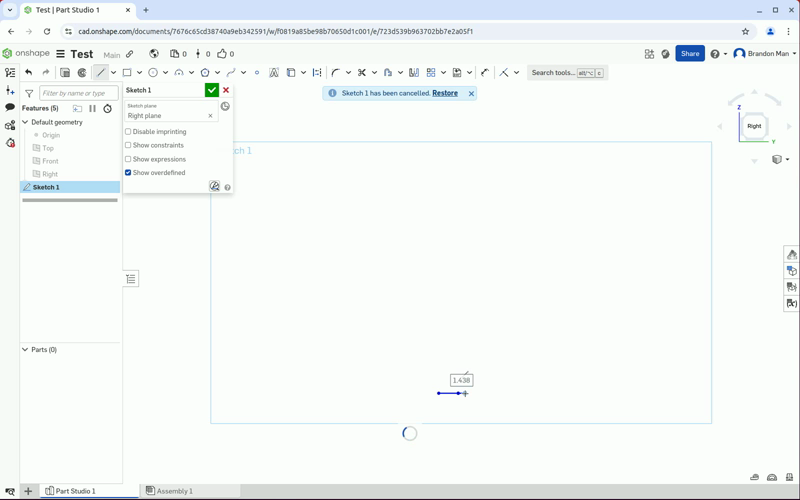
key_down(shift)
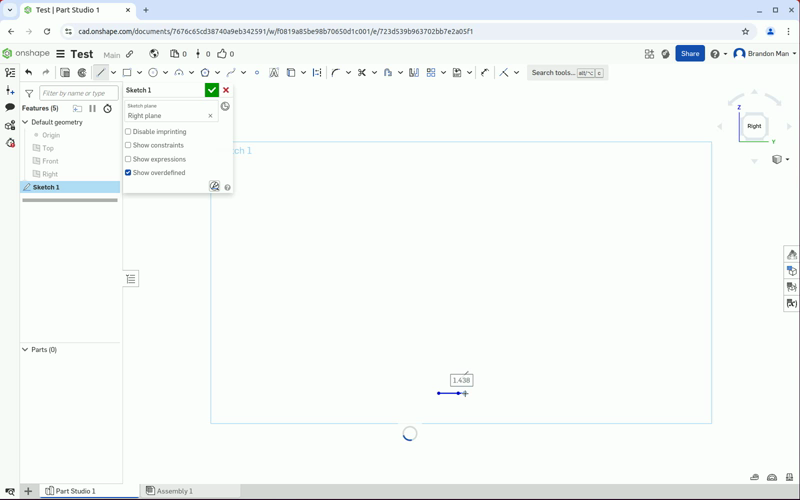
mouse_move(495, 393)
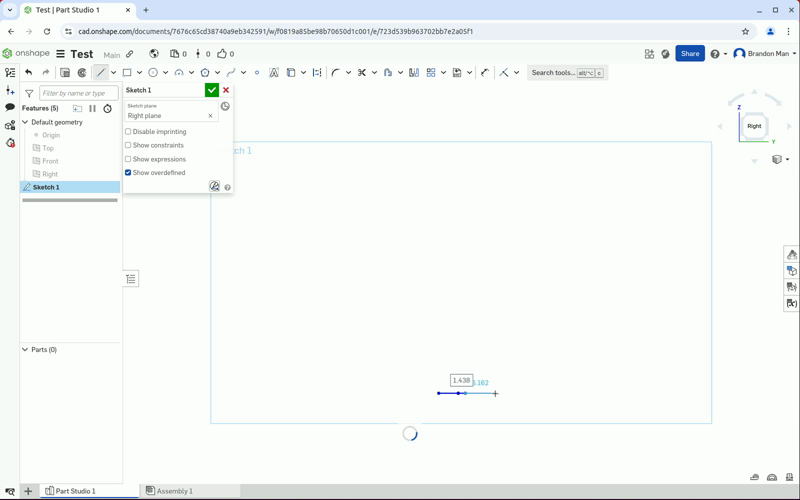
mouse_move(477, 393)
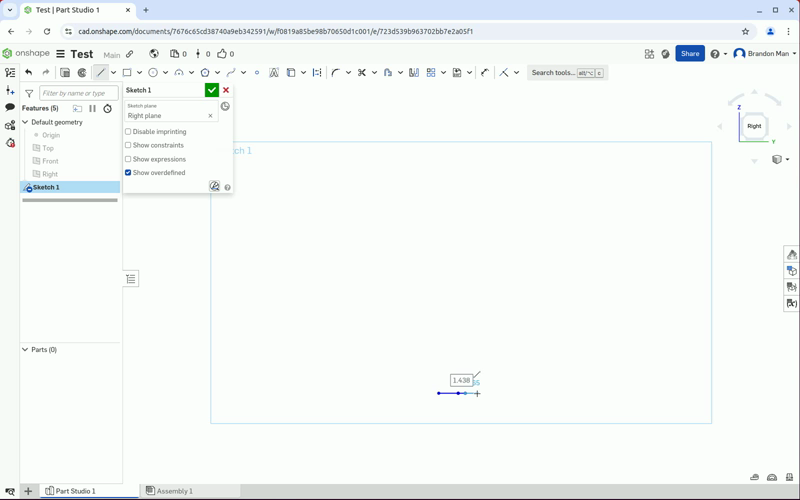
click(477, 393)
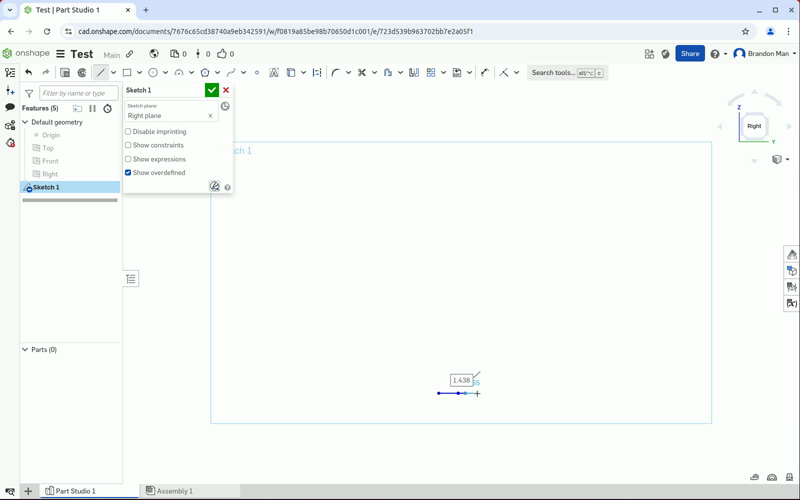
key_up(shift)
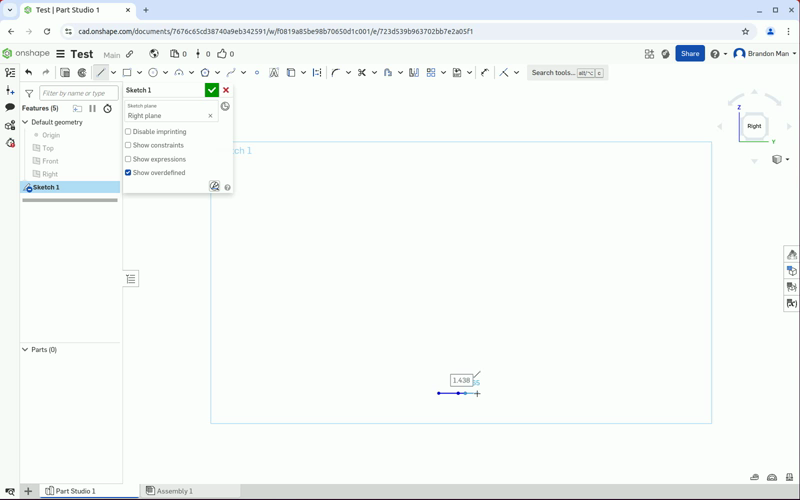
key_down(shift)
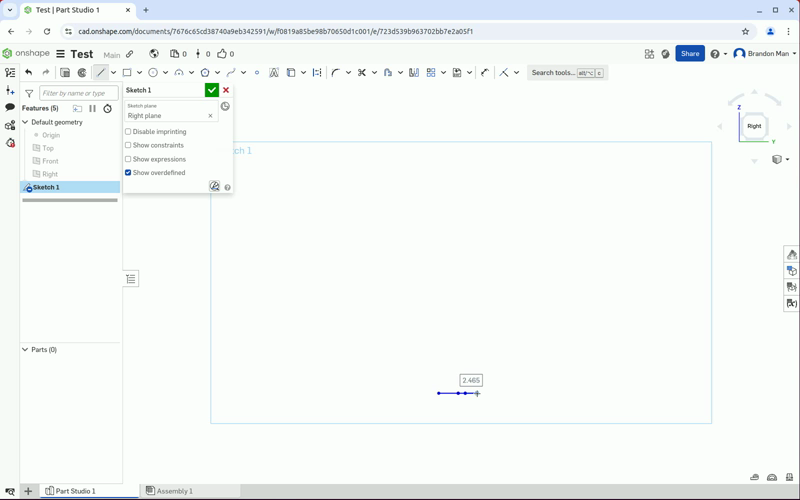
mouse_move(507, 393)
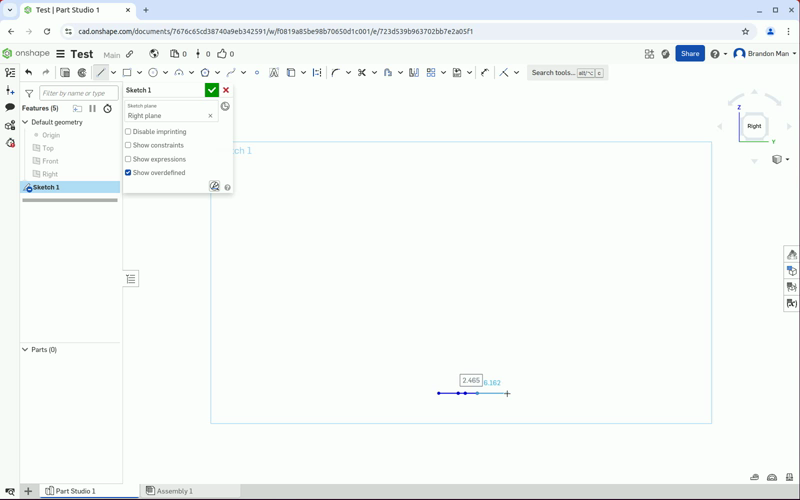
mouse_move(481, 393)
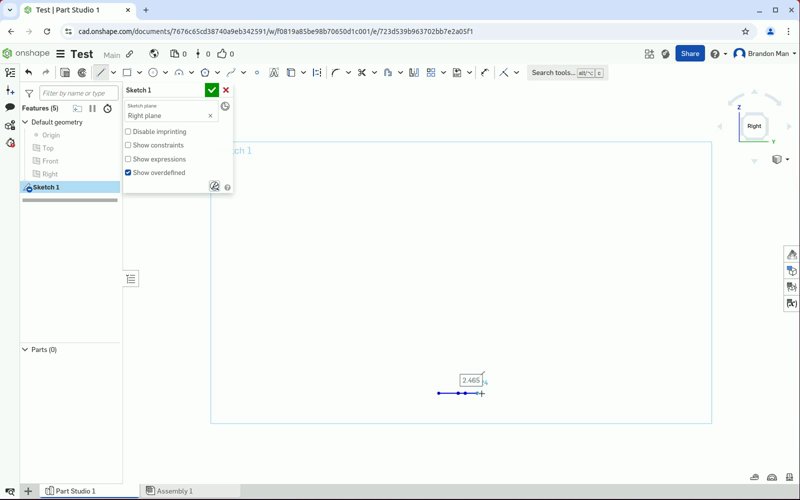
scroll(6)
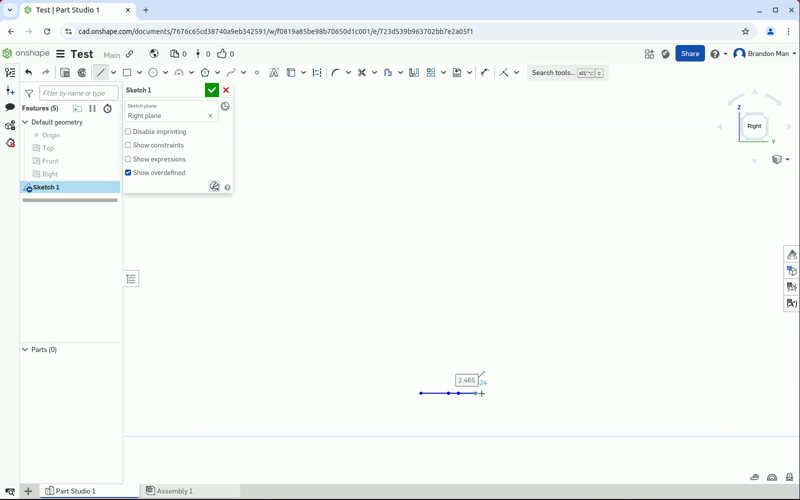
scroll(6)
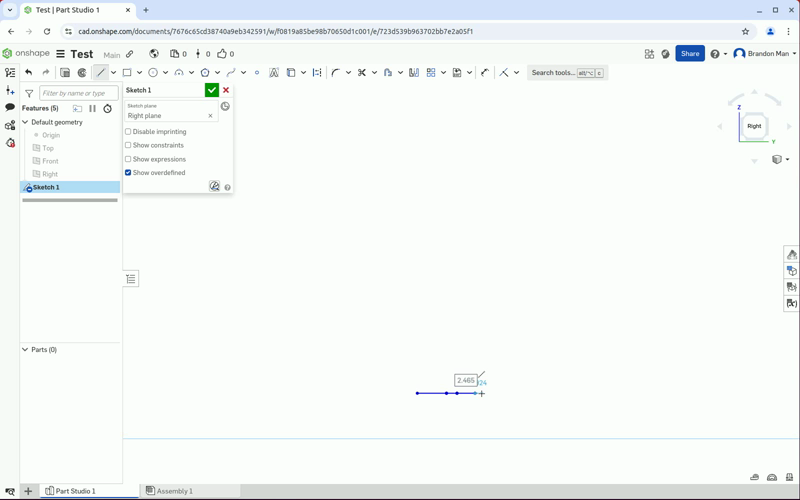
scroll(6)
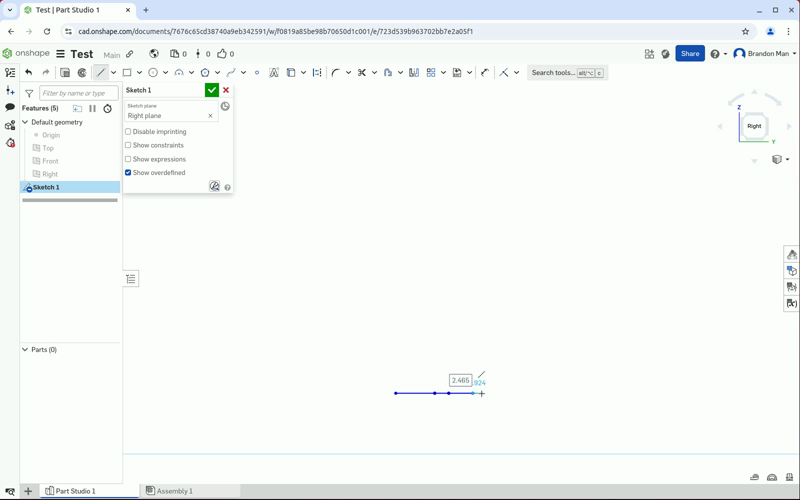
scroll(6)
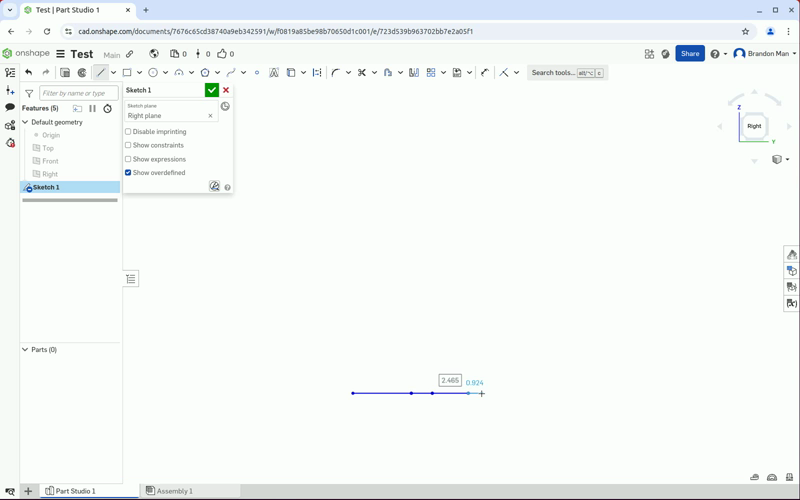
scroll(6)
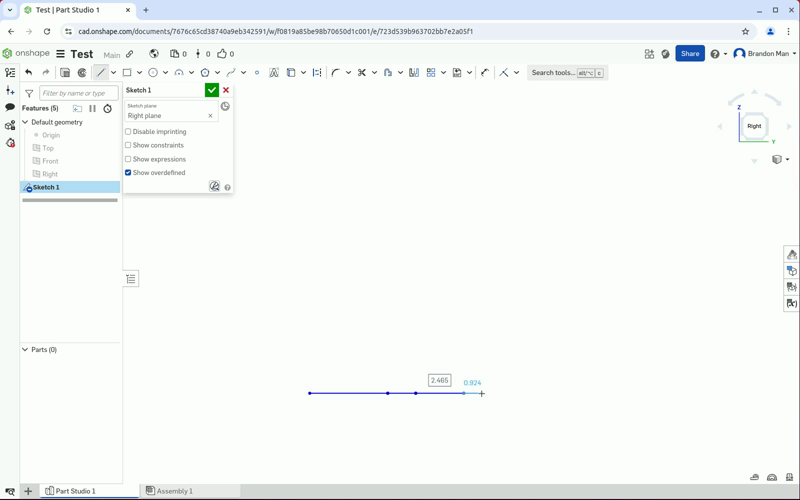
scroll(6)
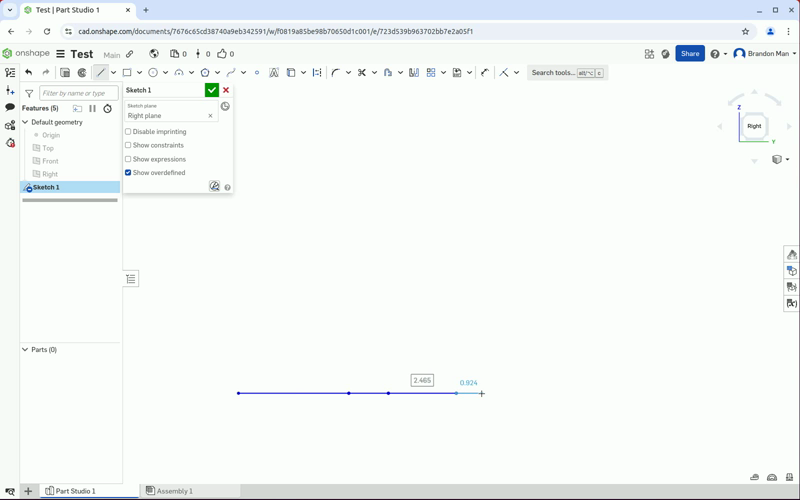
scroll(6)
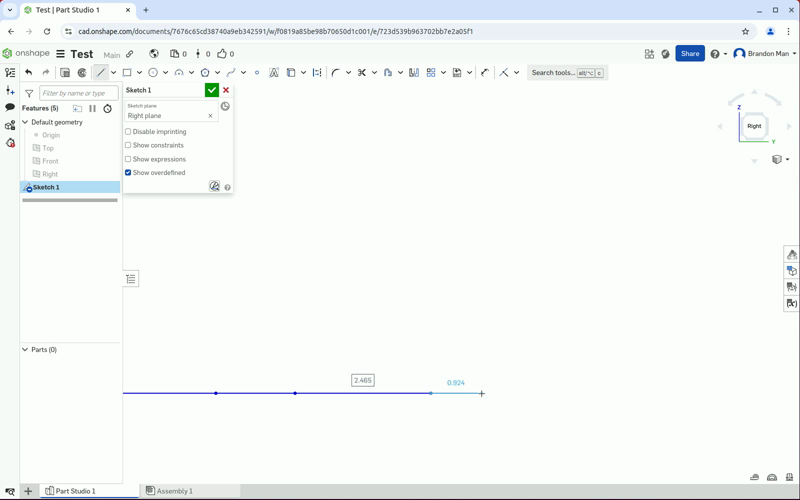
click(481, 393)
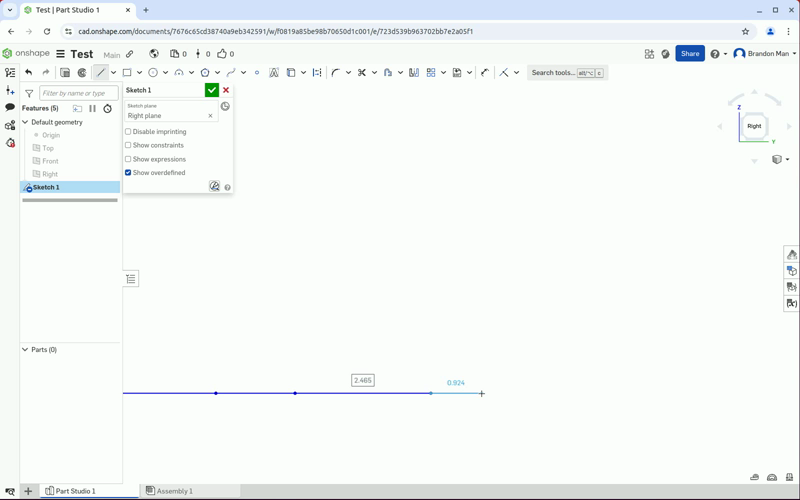
scroll(-6)
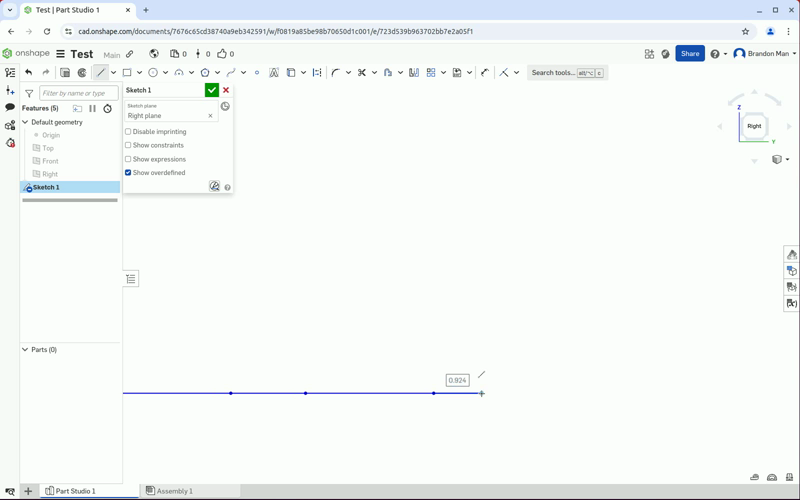
scroll(-6)
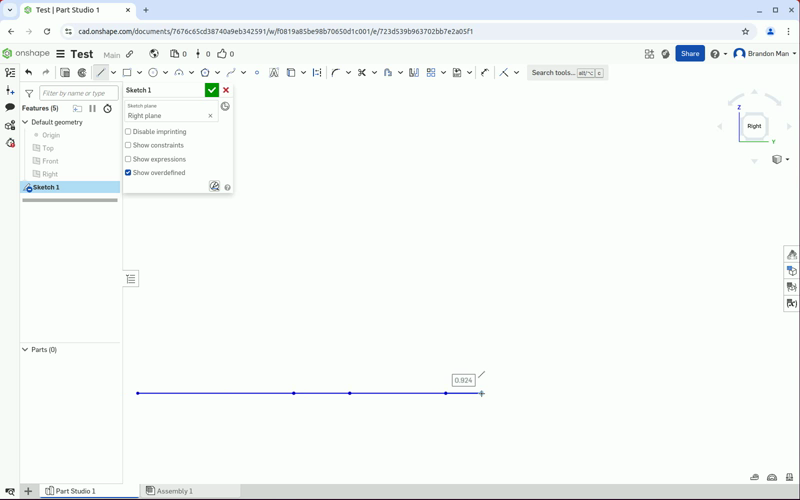
scroll(-6)
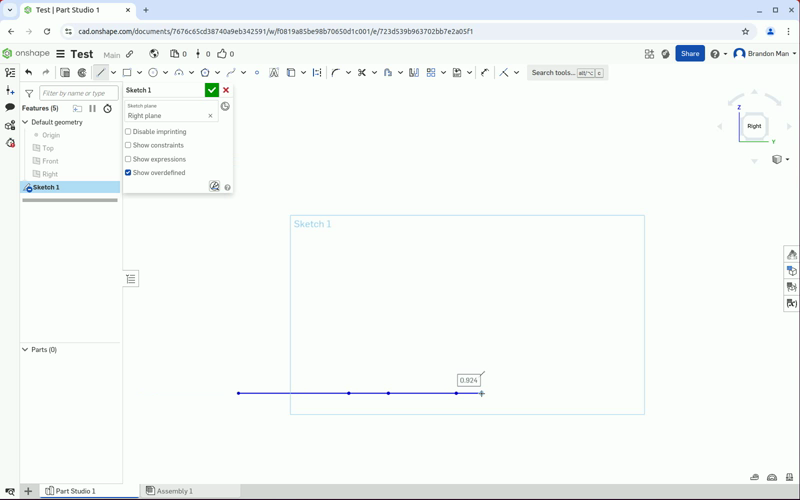
scroll(-6)
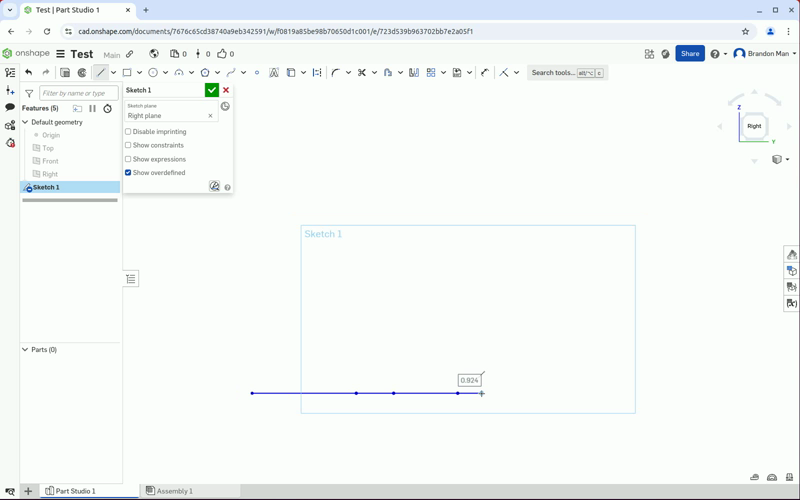
scroll(-6)
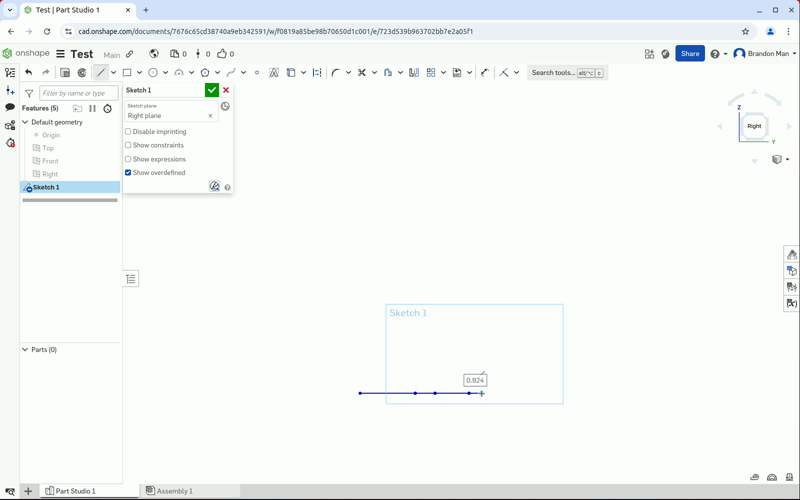
scroll(-6)
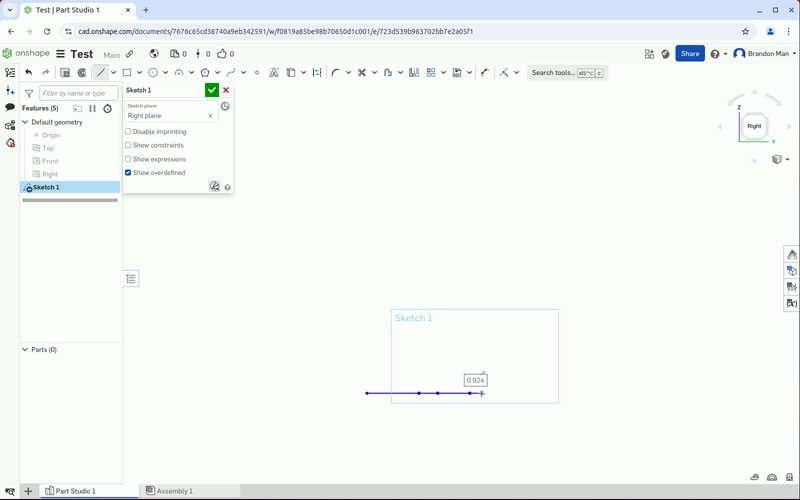
scroll(-6)
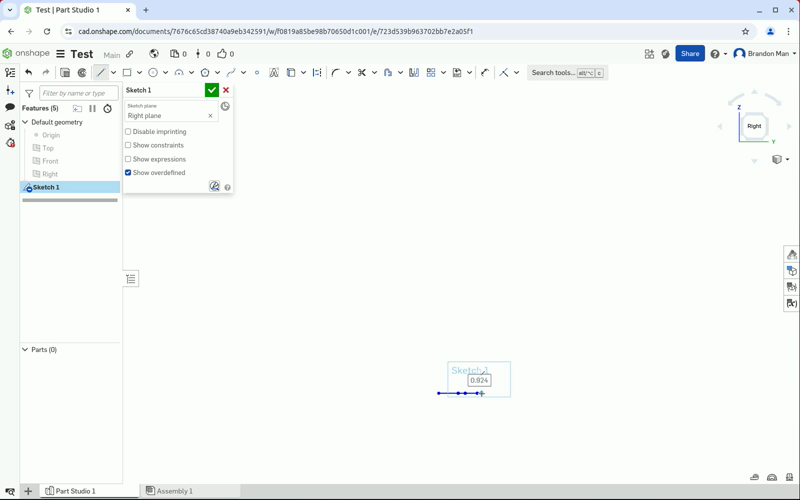
key_up(shift)
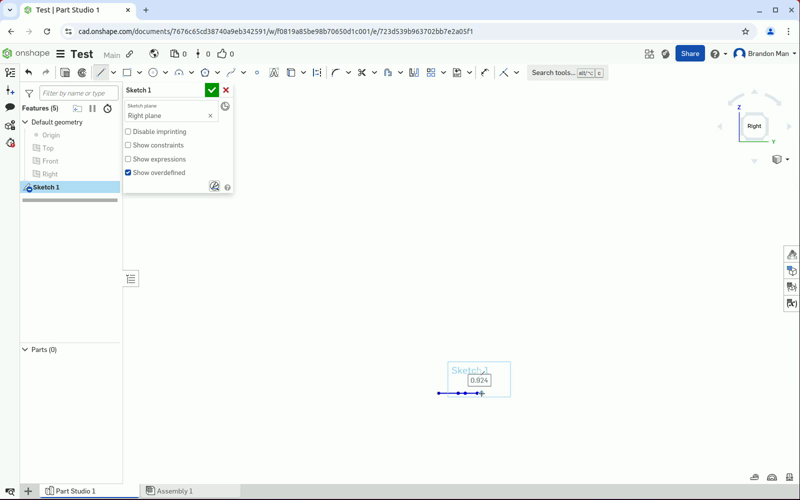
key_down(shift)
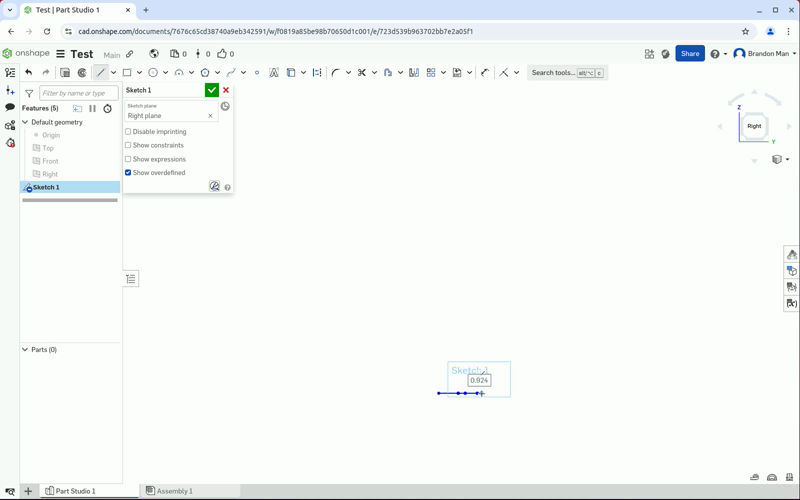
mouse_move(511, 393)
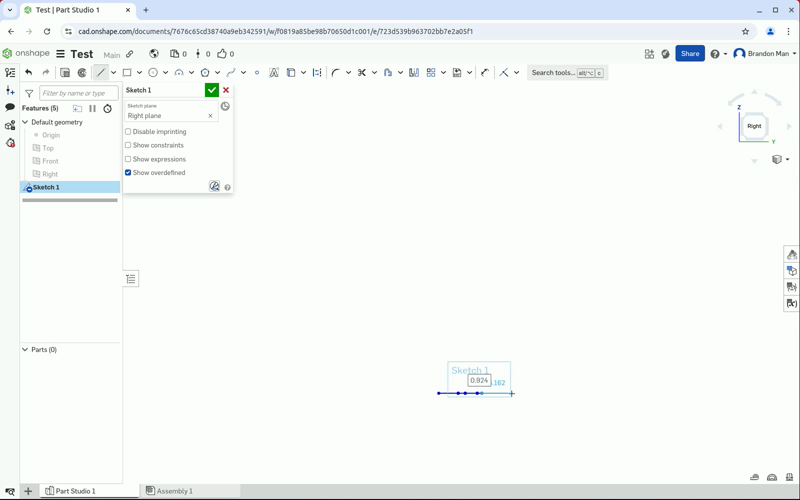
mouse_move(481, 347)
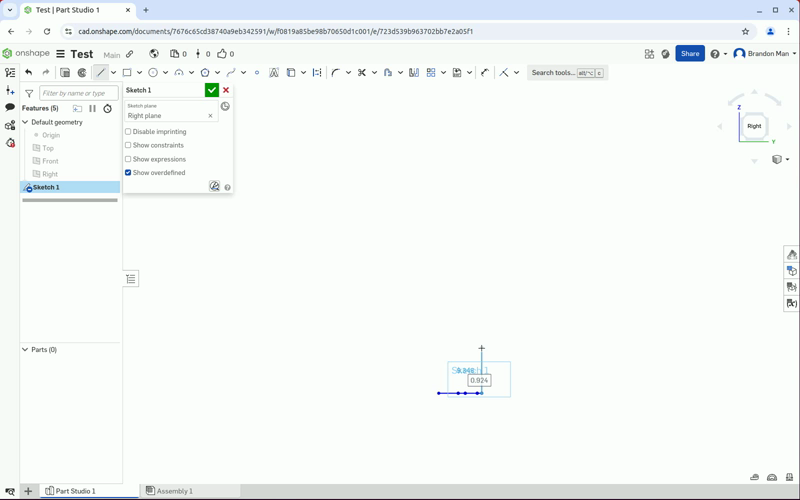
click(481, 347)
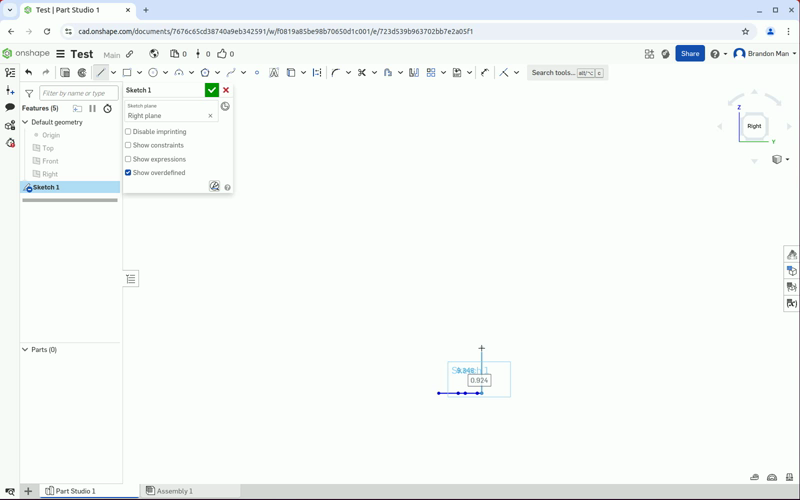
key_up(shift)
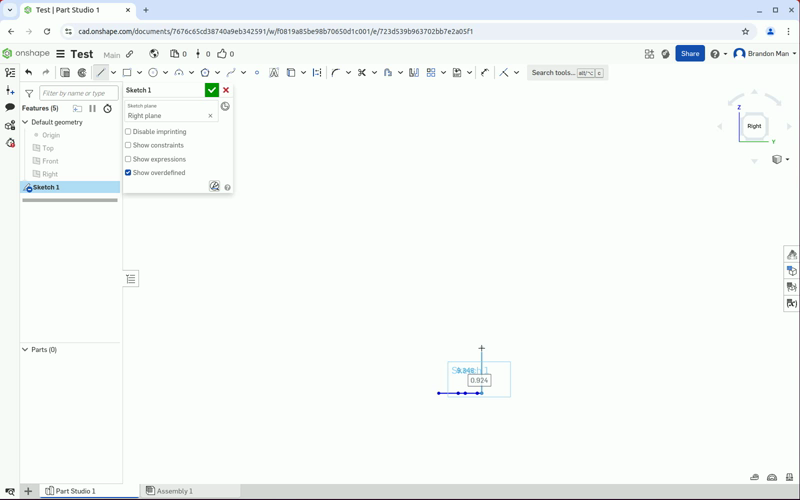
key_down(shift)
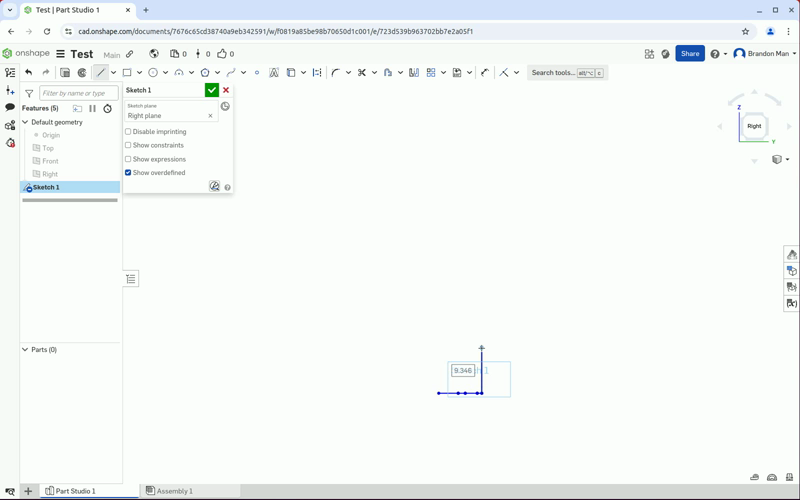
mouse_move(481, 282)
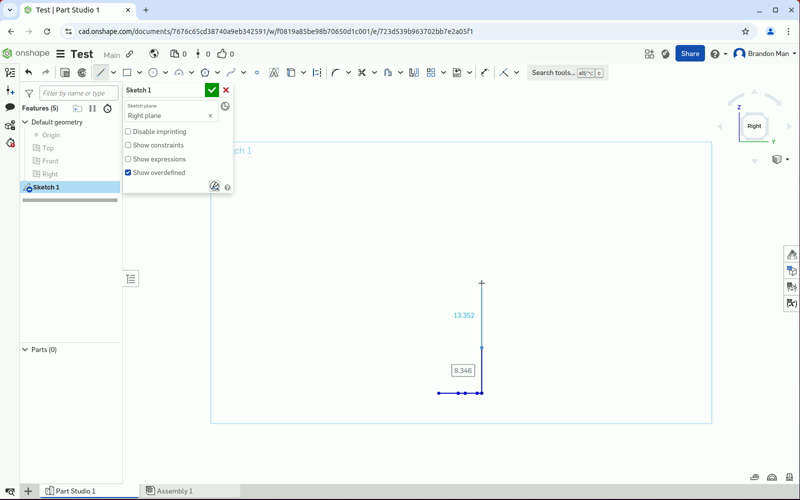
click(481, 282)
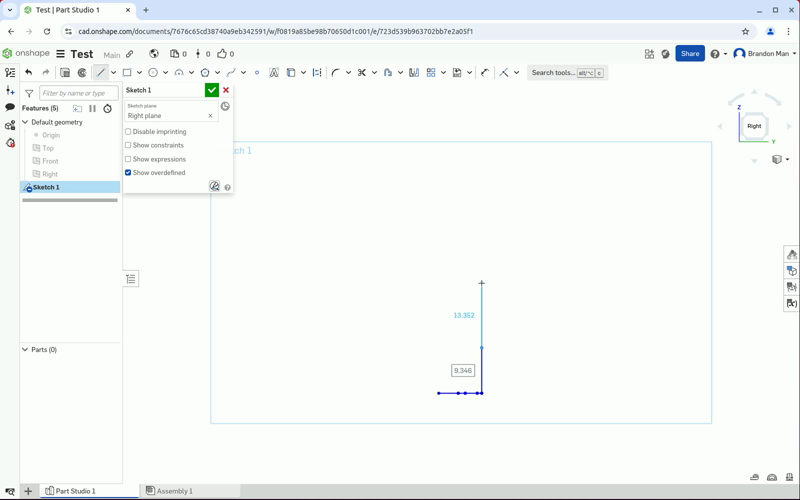
key_up(shift)
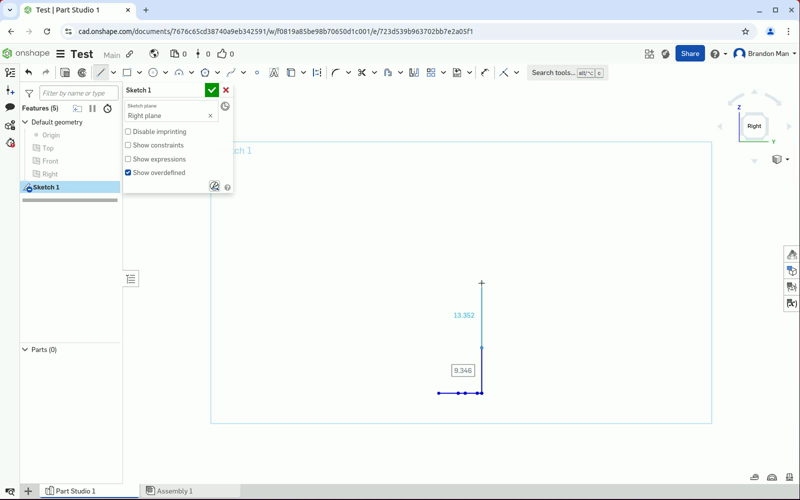
key_down(shift)
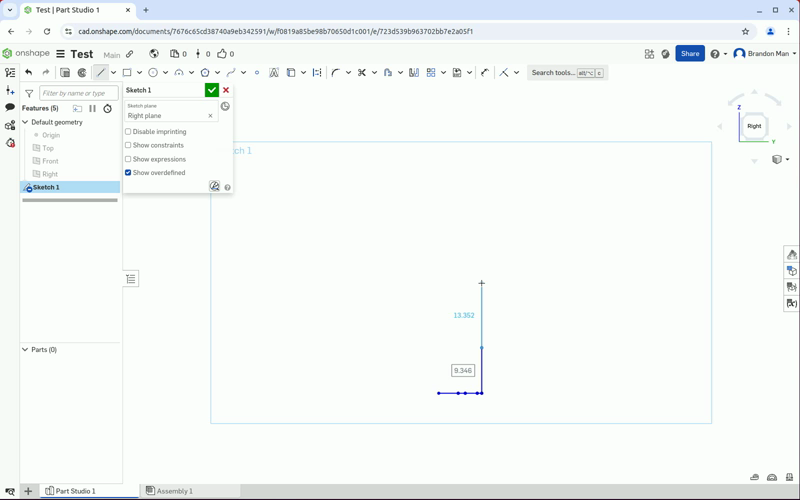
mouse_move(511, 282)
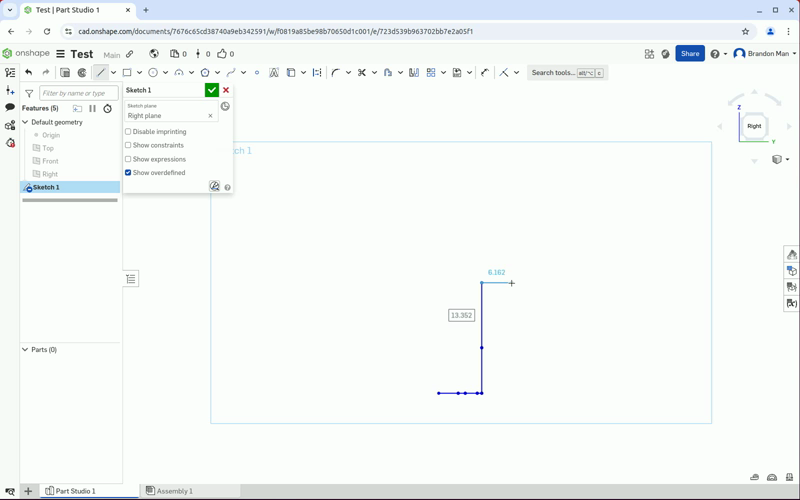
mouse_move(470, 282)
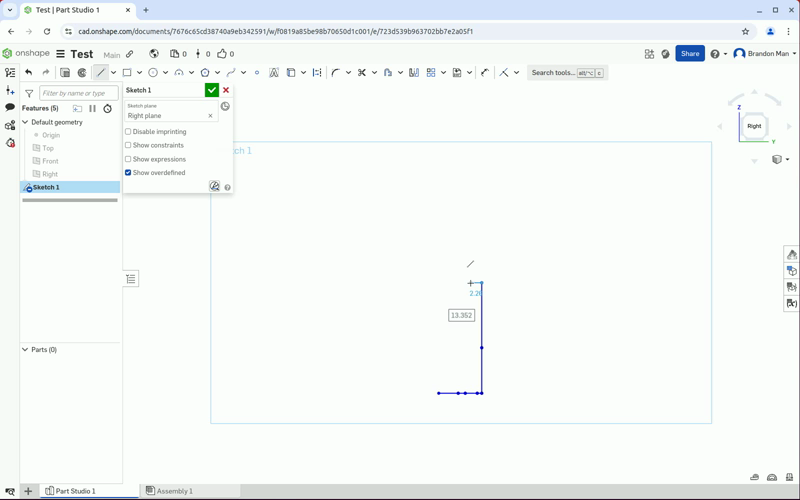
click(470, 282)
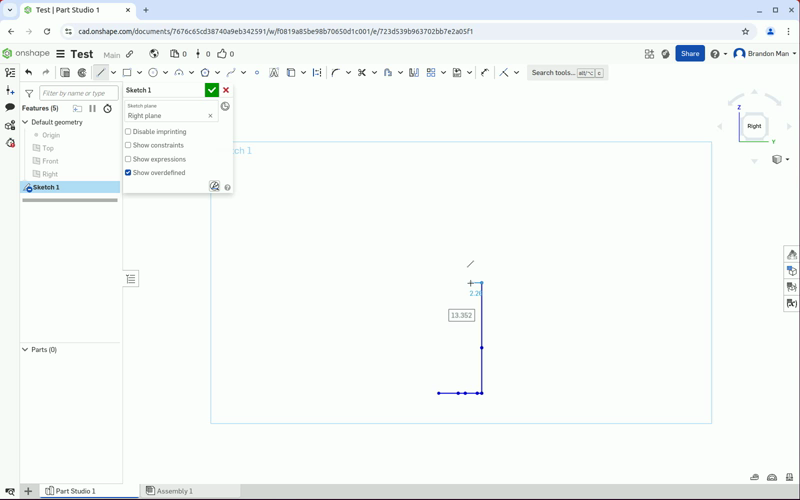
key_up(shift)
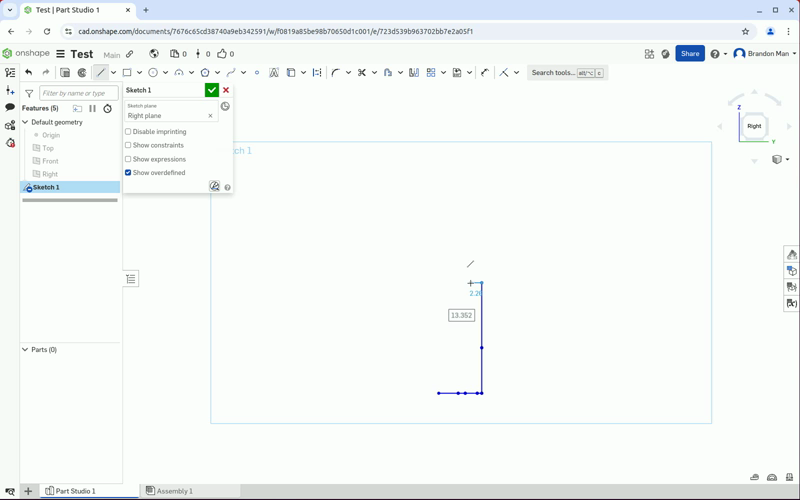
key_down(shift)
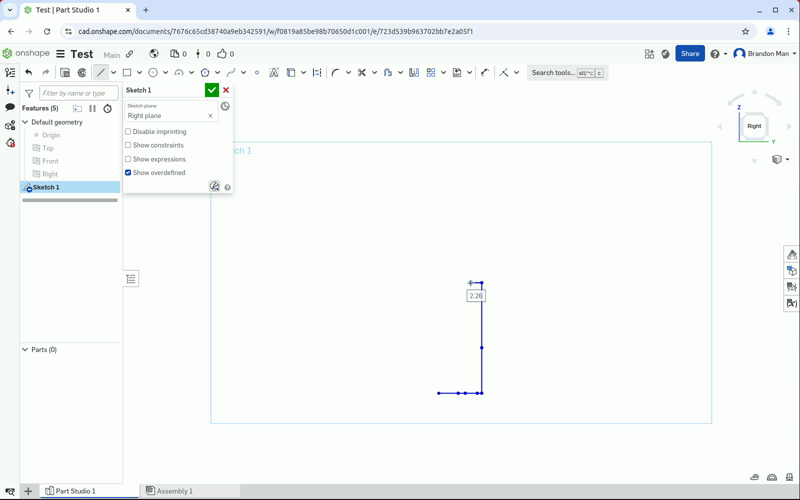
mouse_move(501, 282)
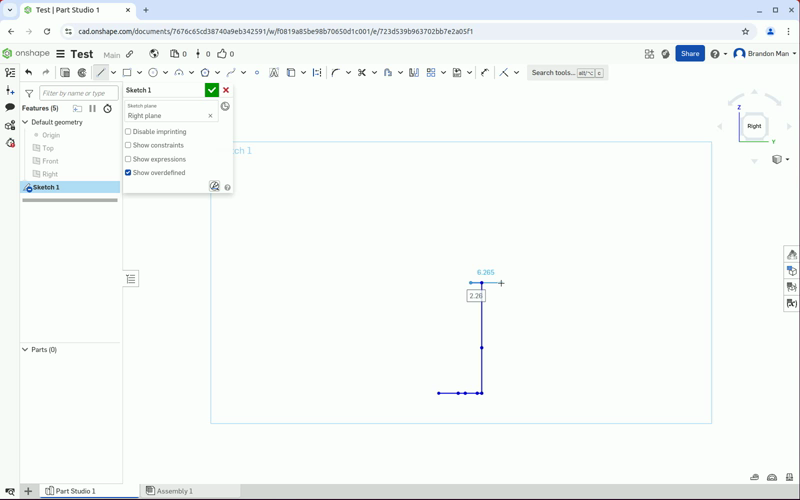
mouse_move(451, 282)
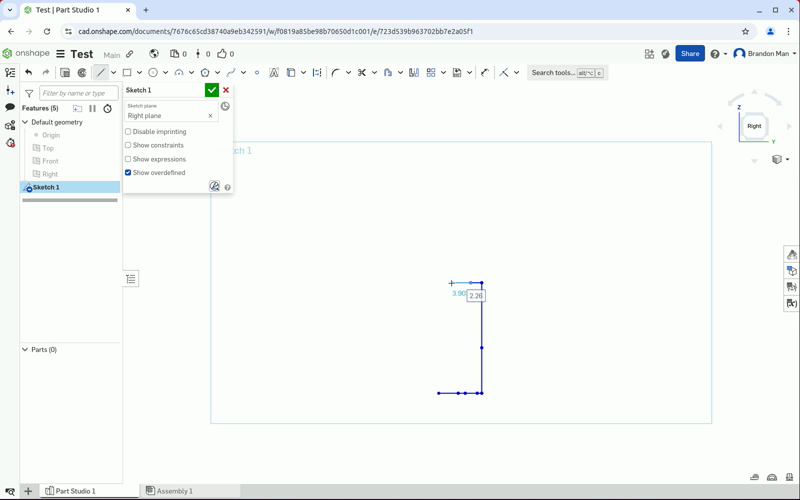
click(451, 282)
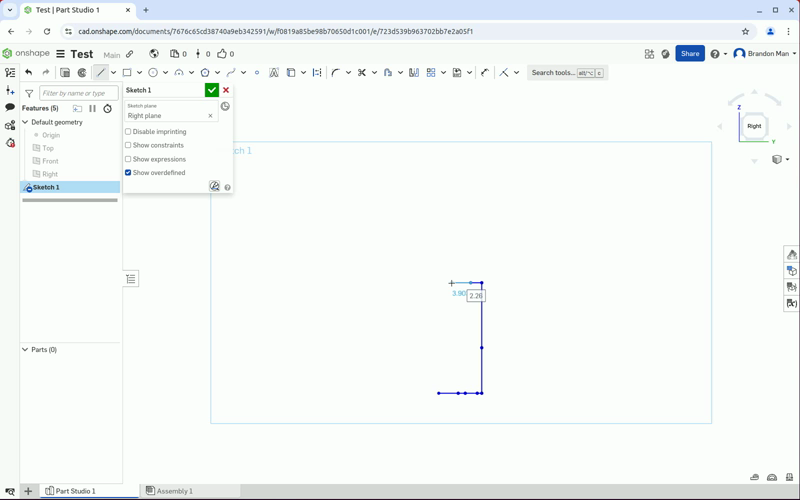
key_up(shift)
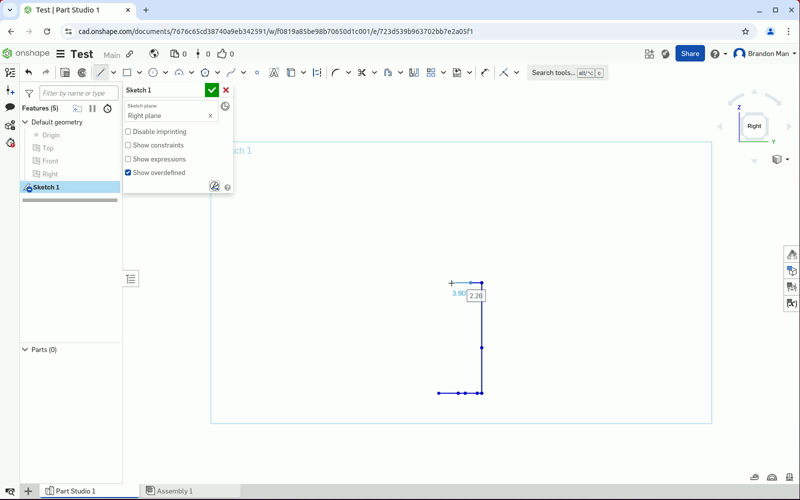
key_down(shift)
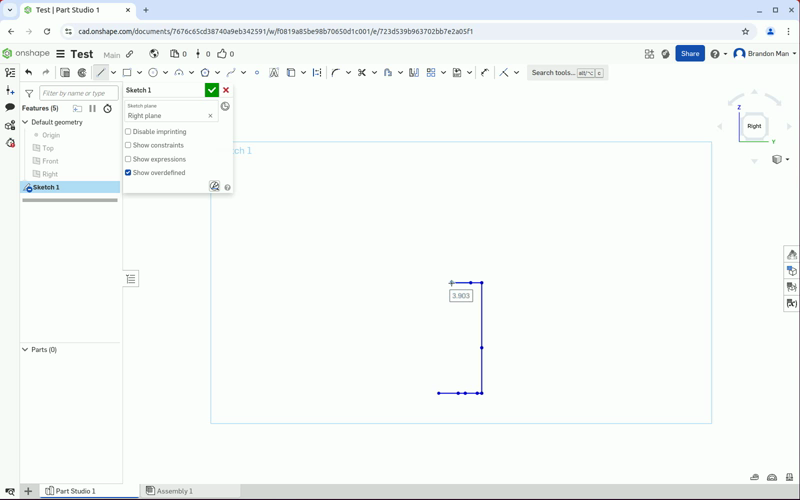
mouse_move(481, 282)
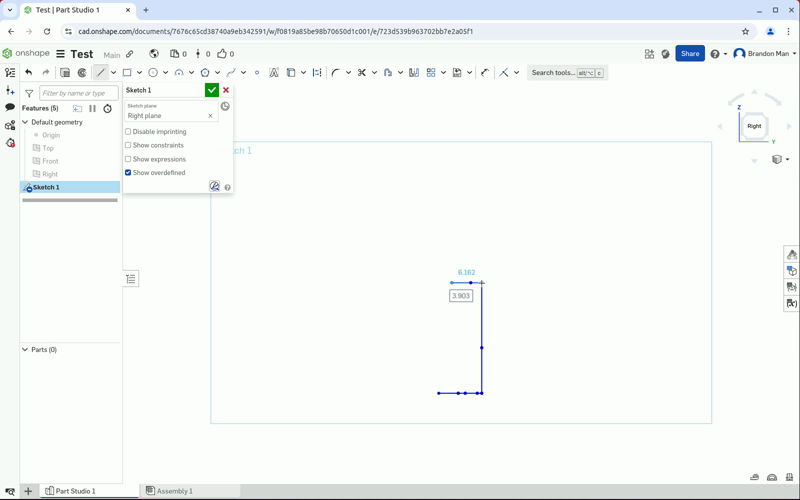
mouse_move(438, 282)
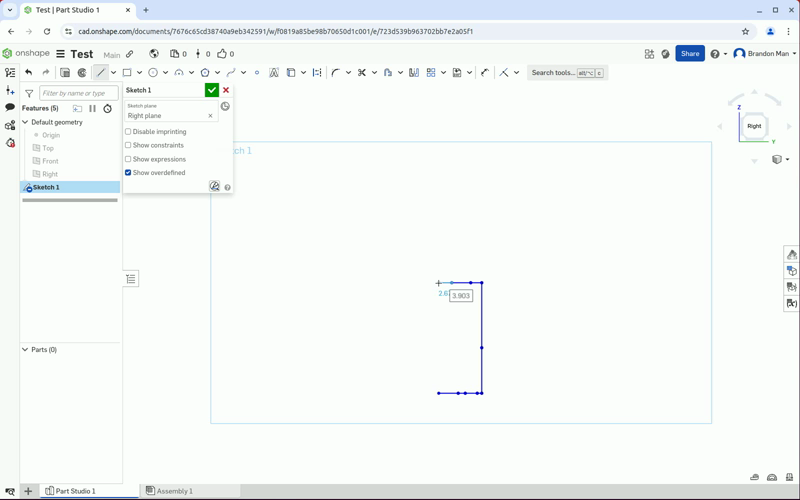
click(438, 282)
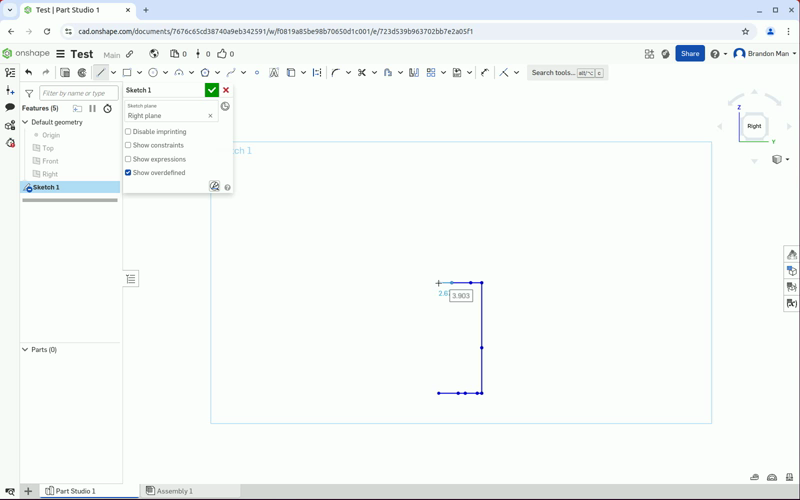
key_up(shift)
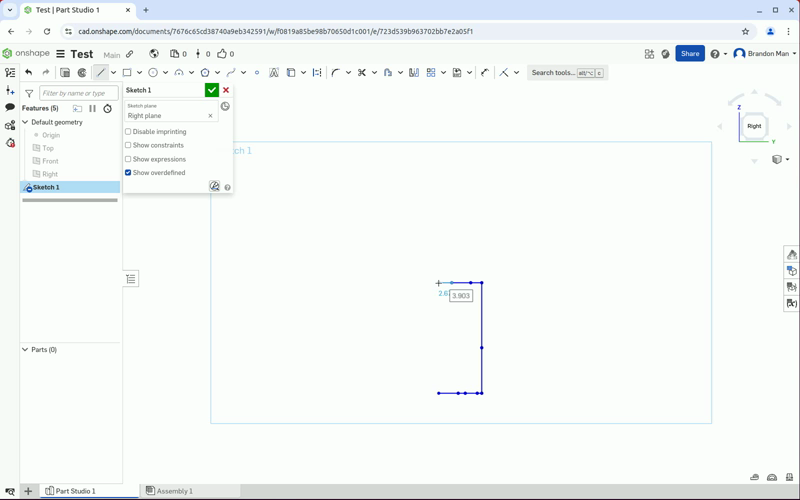
key_down(shift)
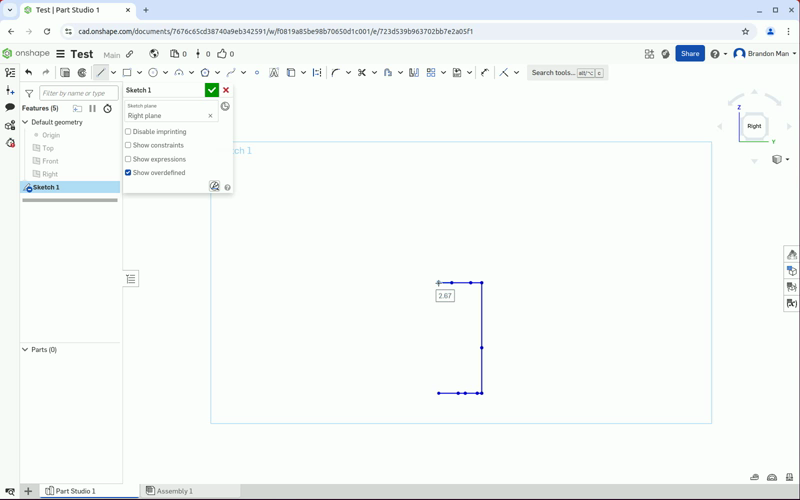
mouse_move(438, 393)
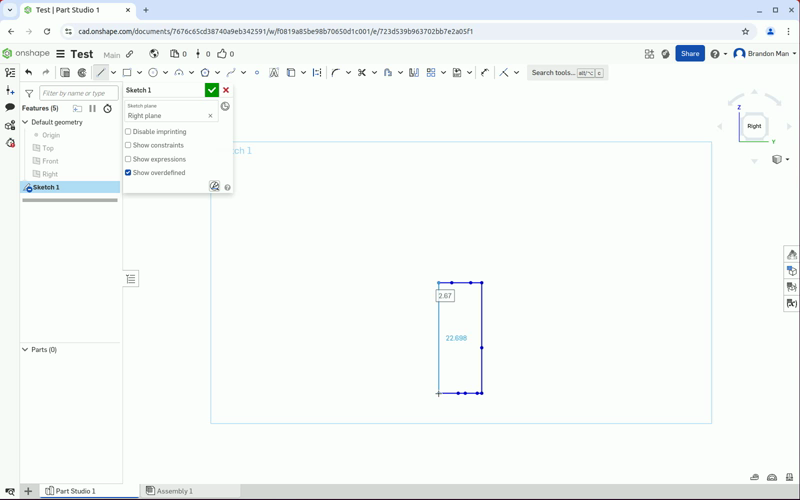
key_up(shift)
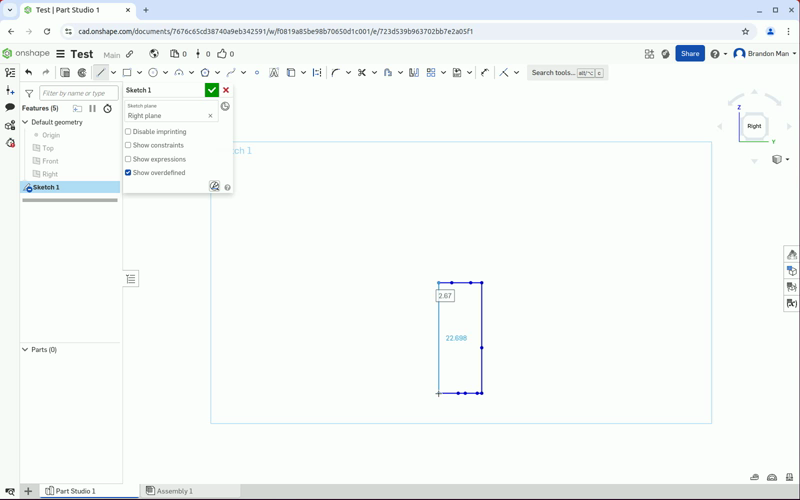
click(438, 393)
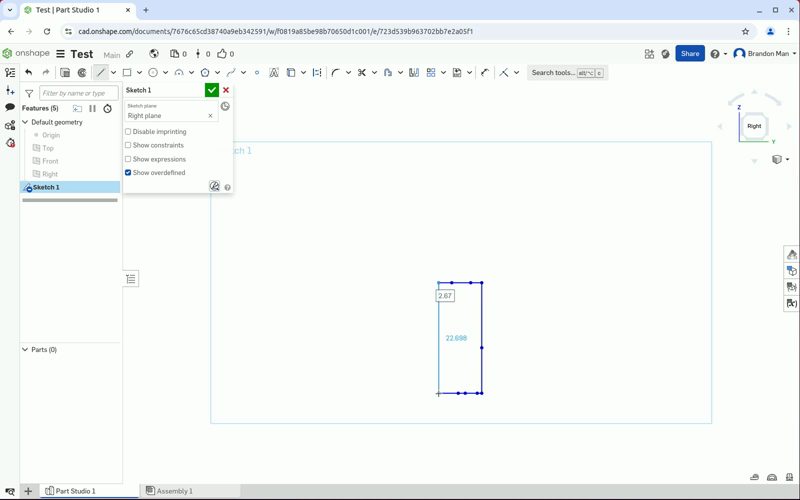
key(esc)
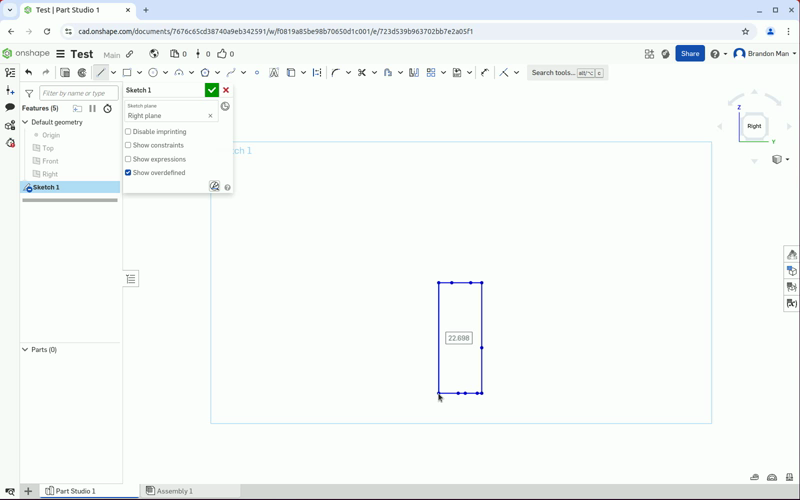
key(l)
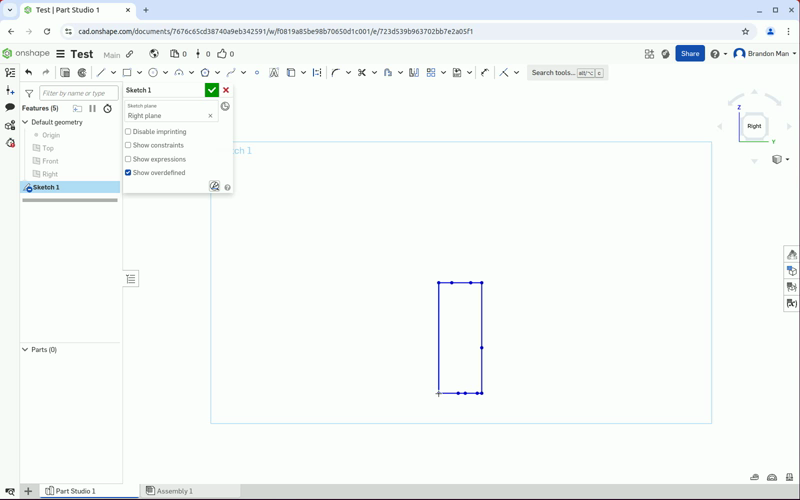
key_down(shift)
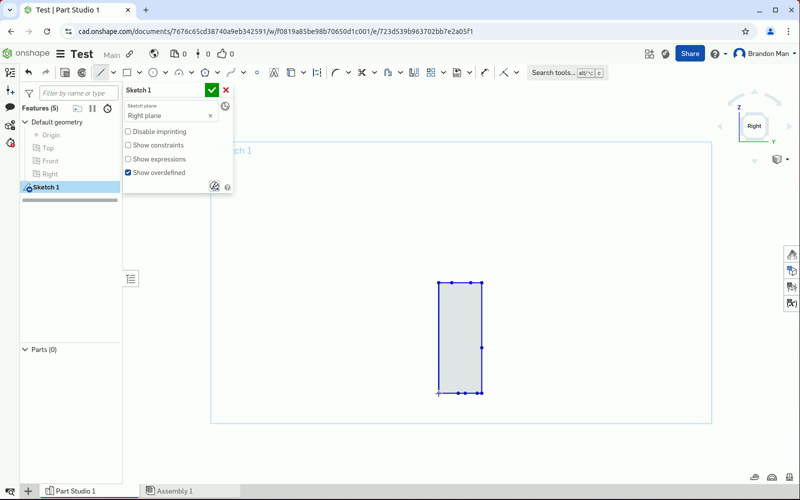
mouse_move(451, 350)
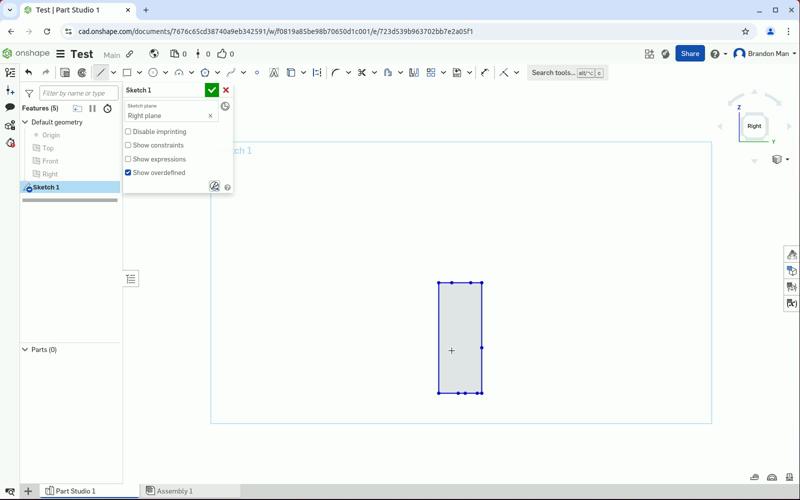
click(451, 350)
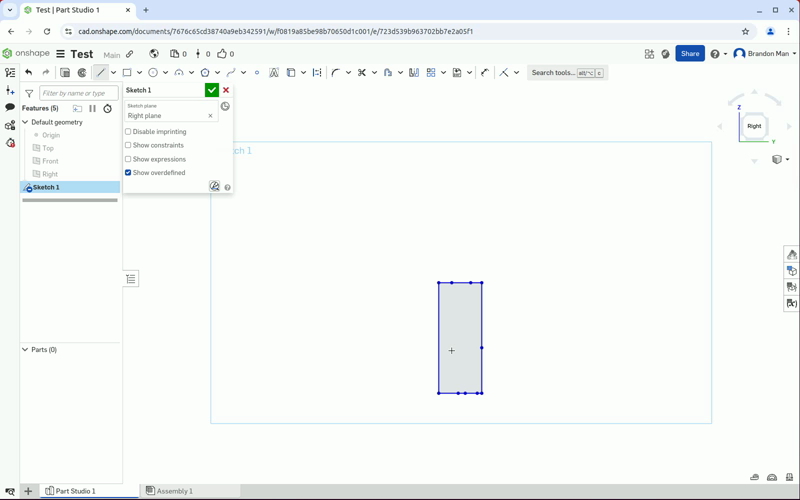
key_up(shift)
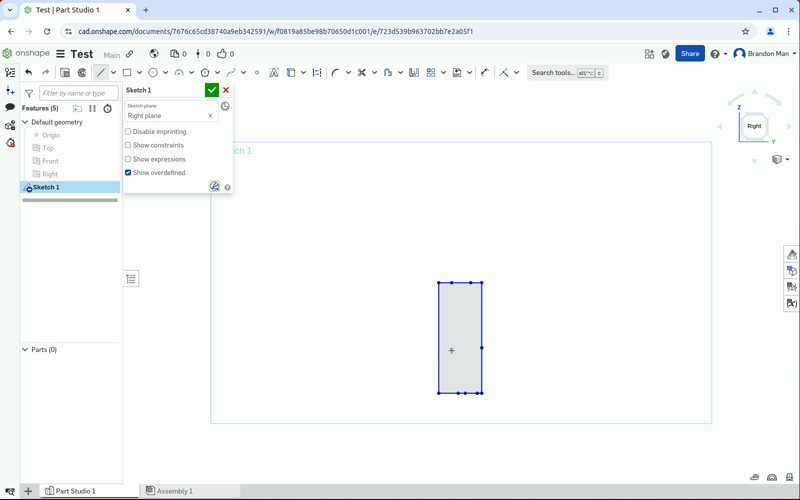
key_down(shift)
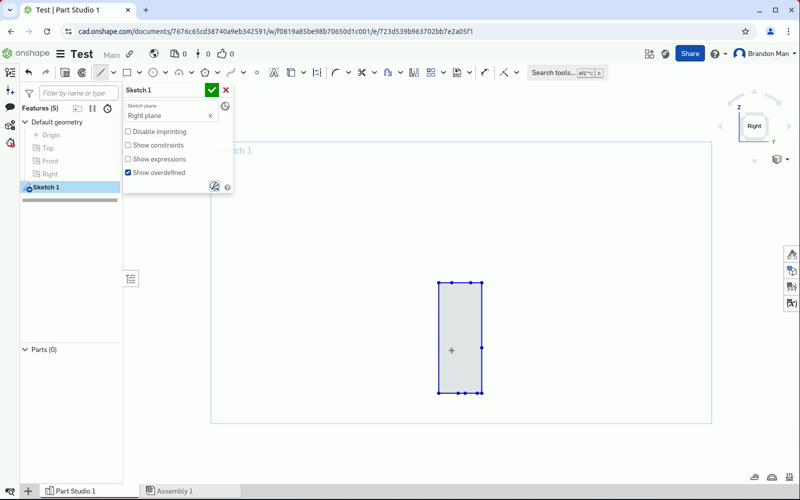
mouse_move(481, 350)
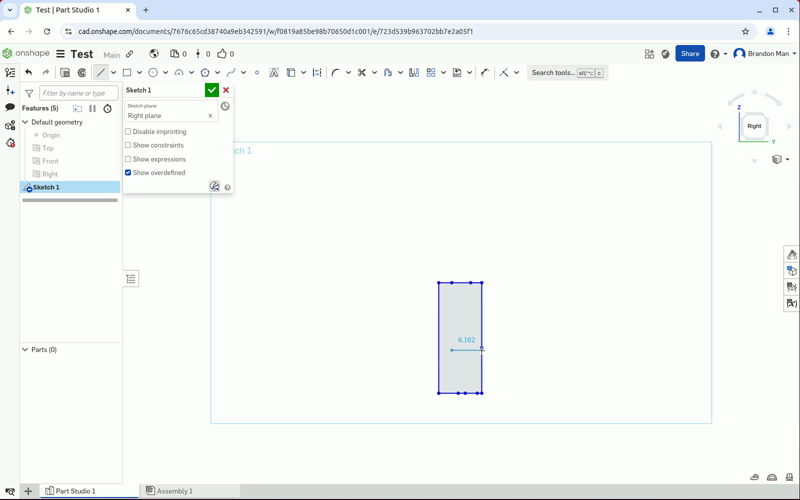
mouse_move(470, 350)
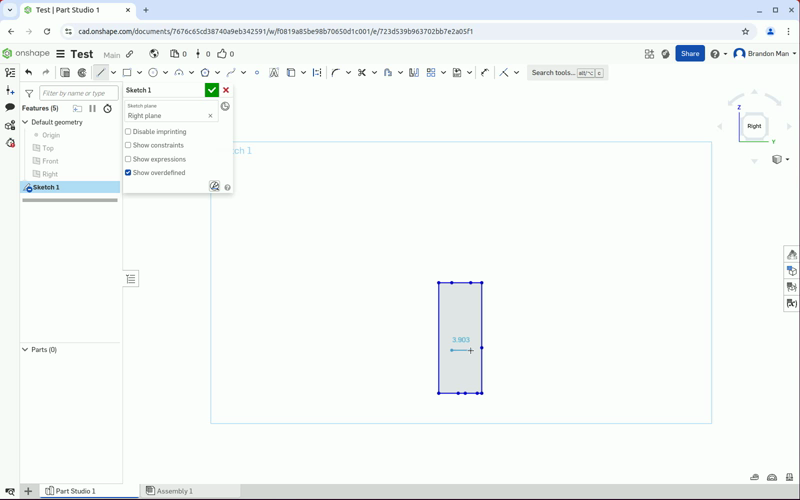
click(470, 350)
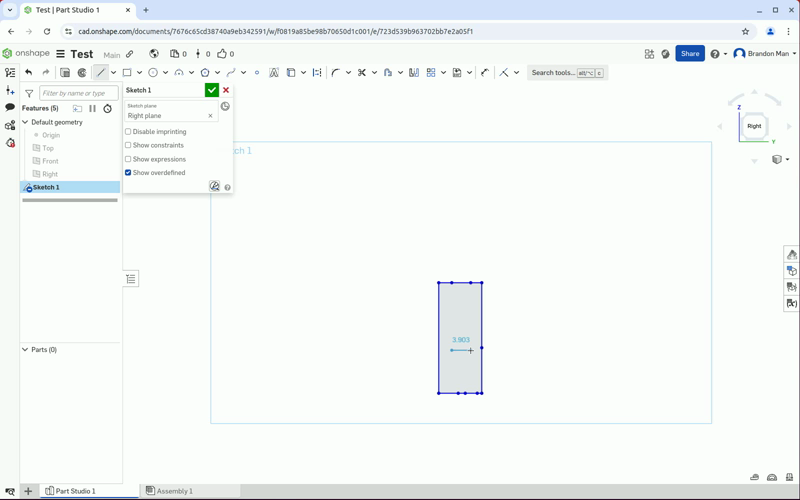
key_up(shift)
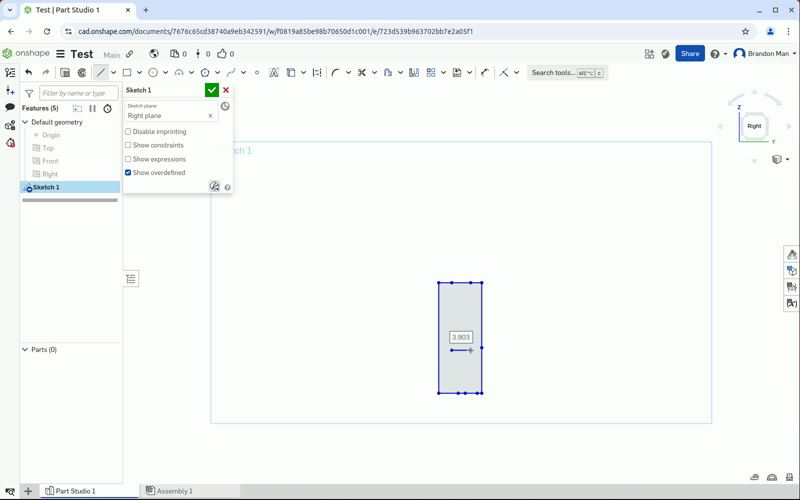
key_down(shift)
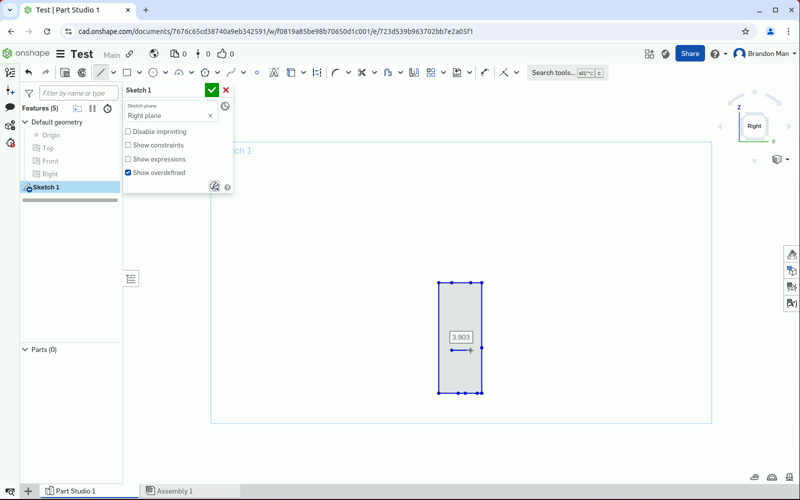
mouse_move(501, 350)
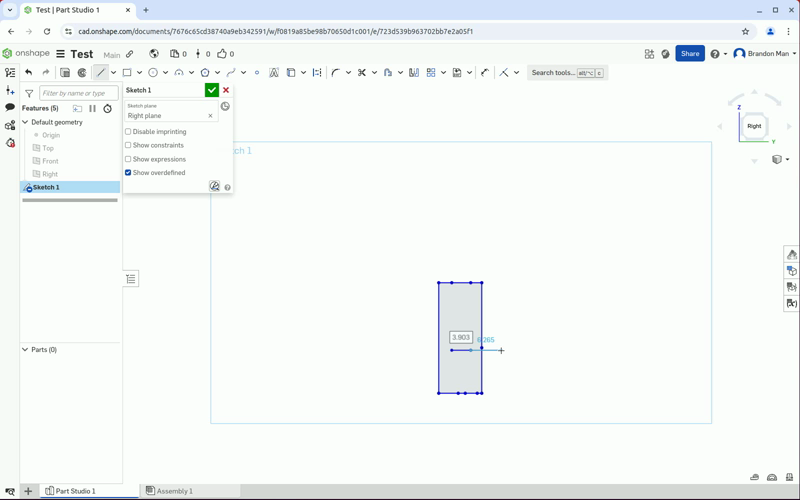
mouse_move(470, 347)
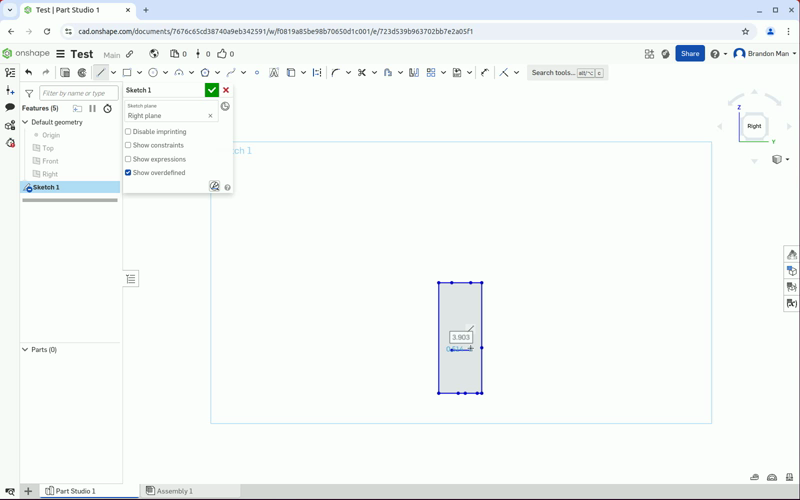
scroll(6)
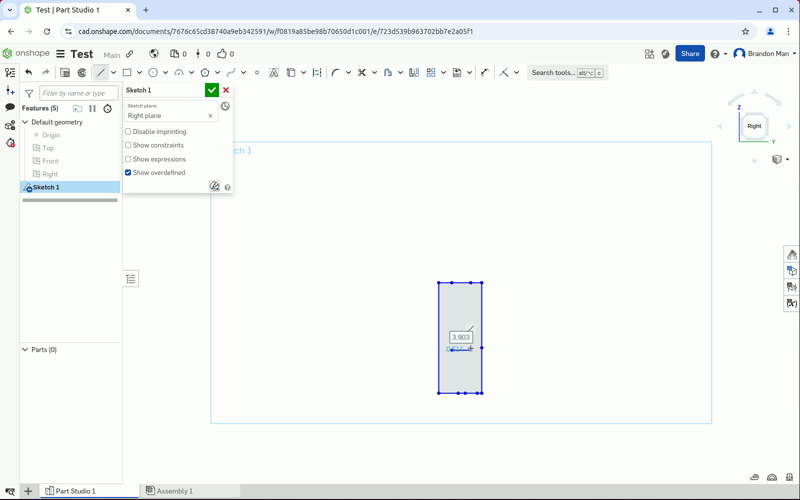
scroll(6)
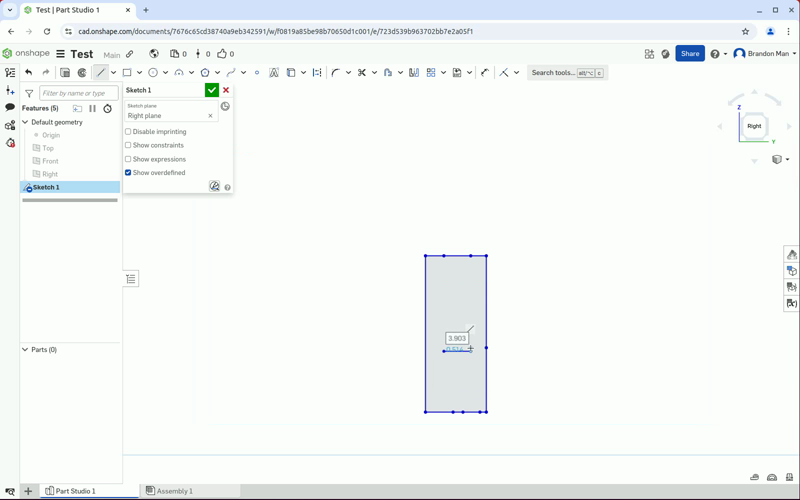
scroll(6)
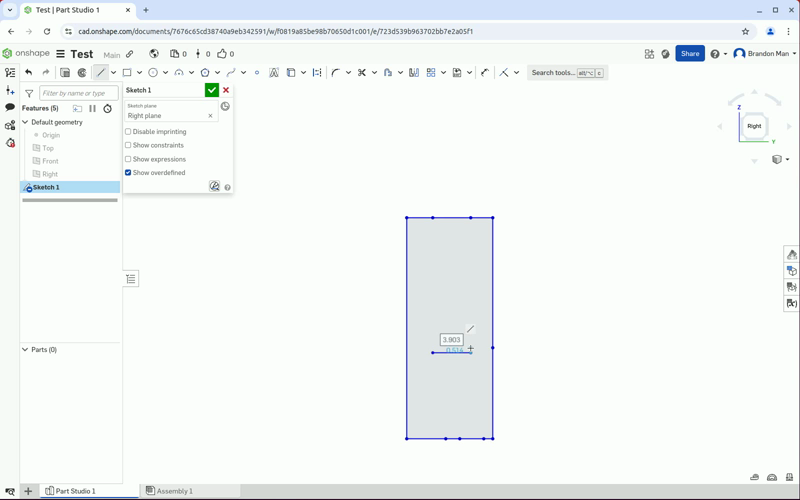
scroll(6)
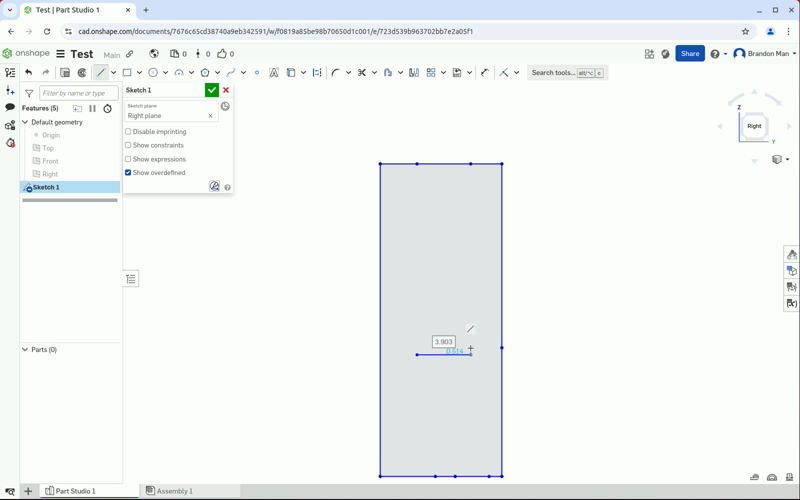
scroll(6)
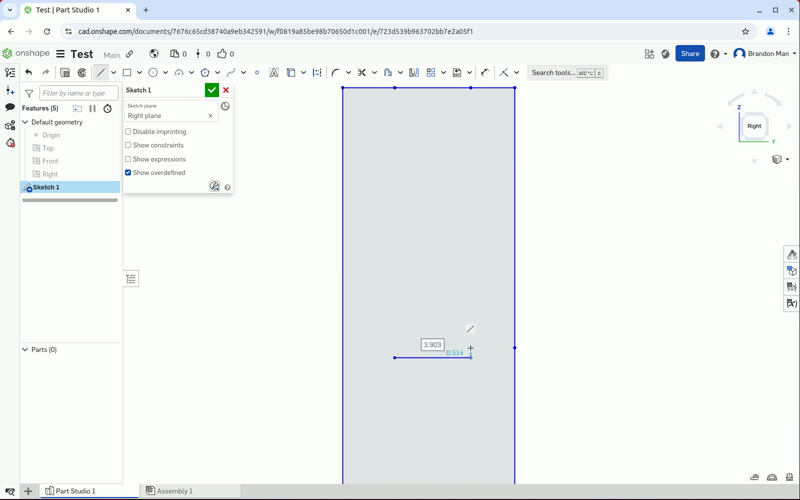
scroll(6)
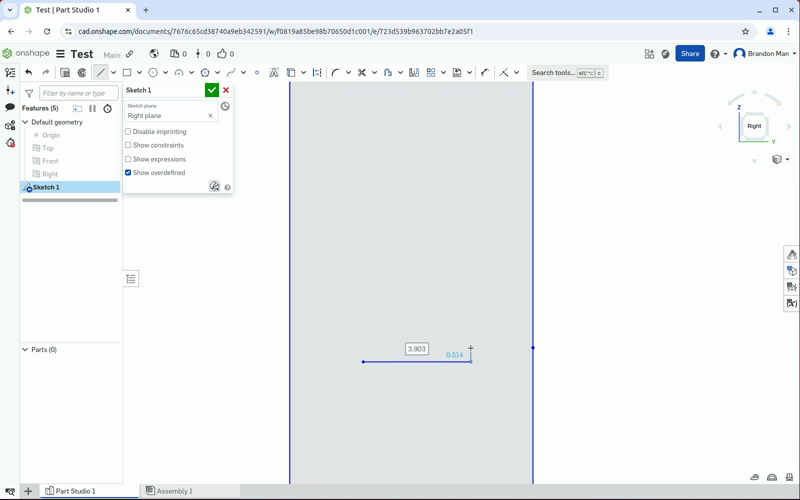
scroll(6)
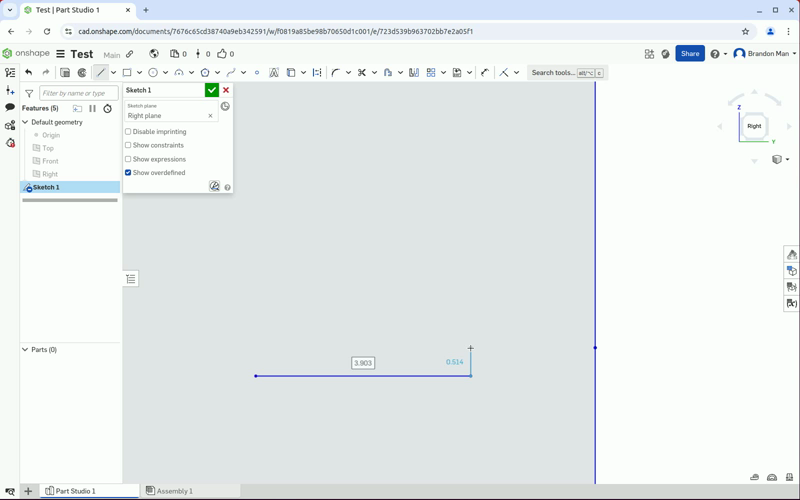
click(470, 347)
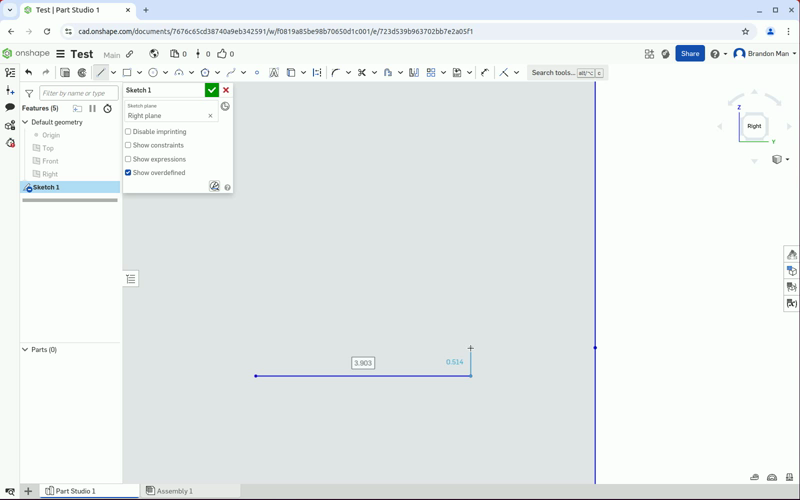
scroll(-6)
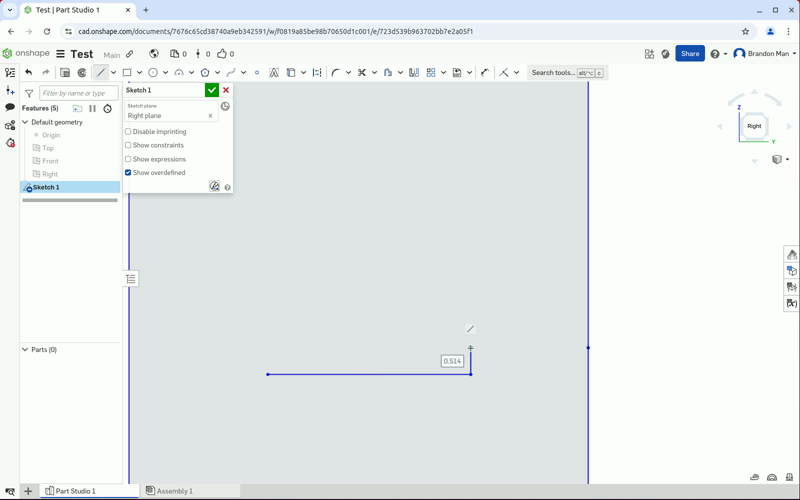
scroll(-6)
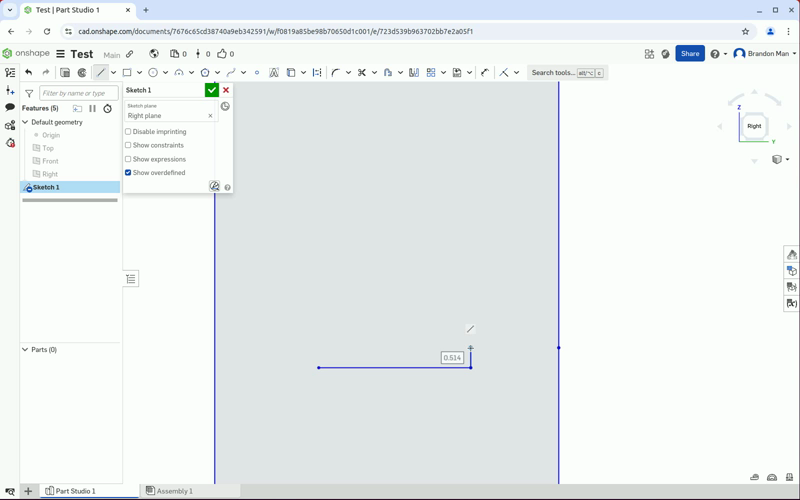
scroll(-6)
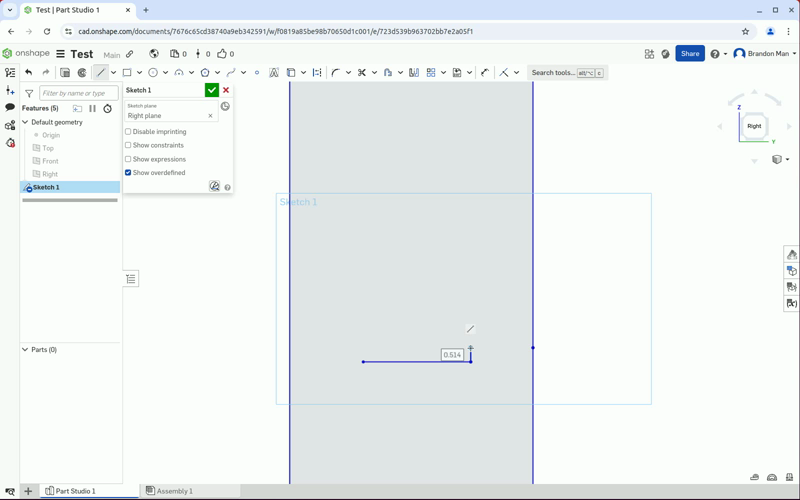
scroll(-6)
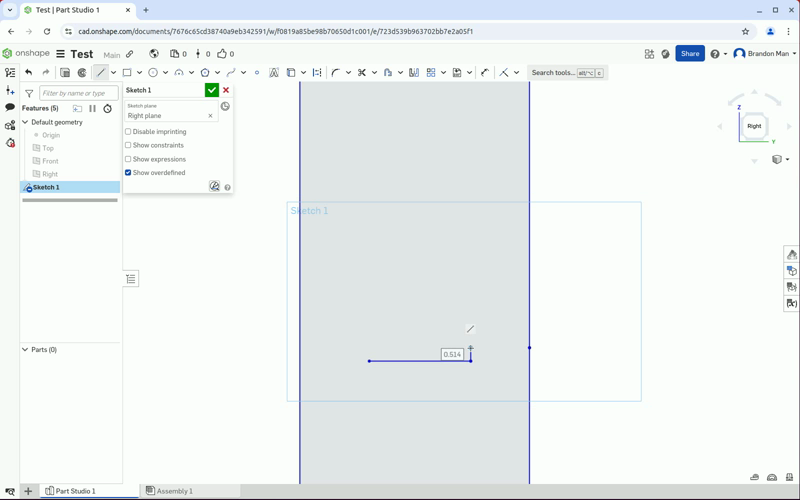
scroll(-6)
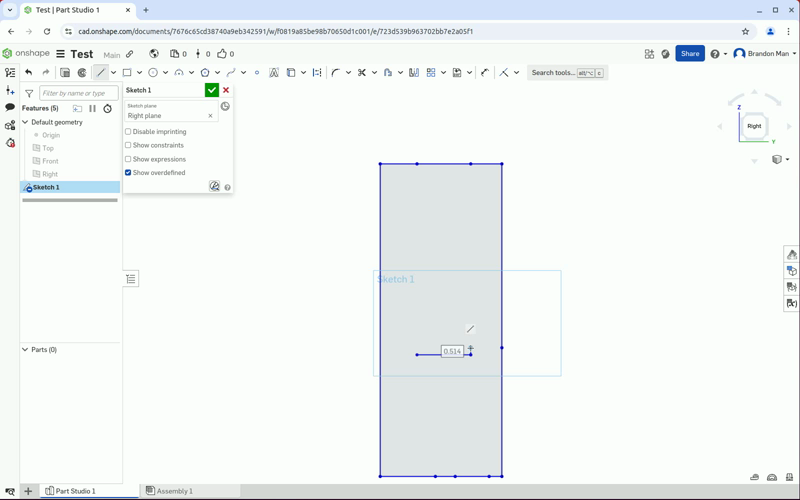
scroll(-6)
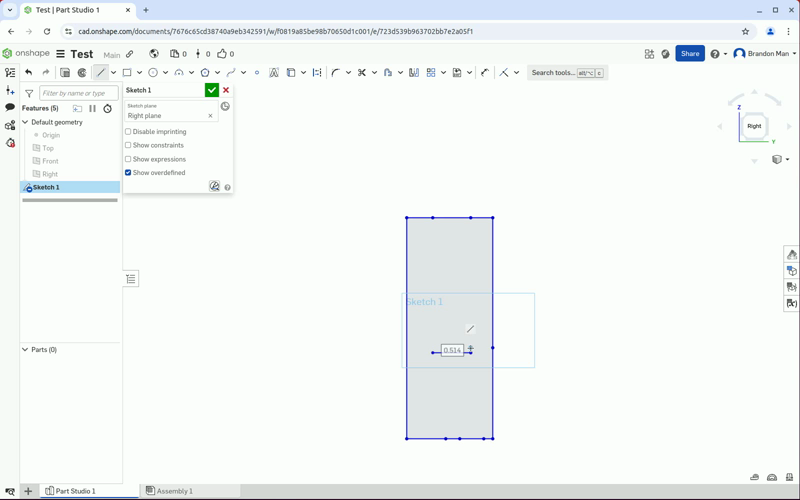
scroll(-6)
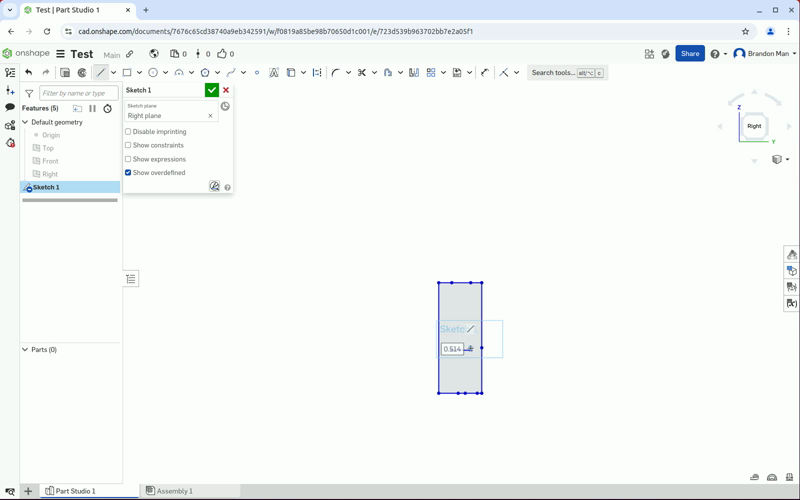
key_up(shift)
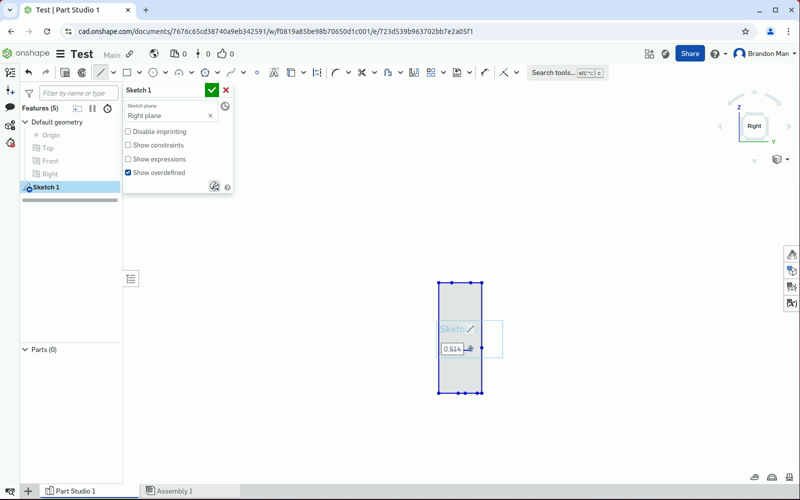
key_down(shift)
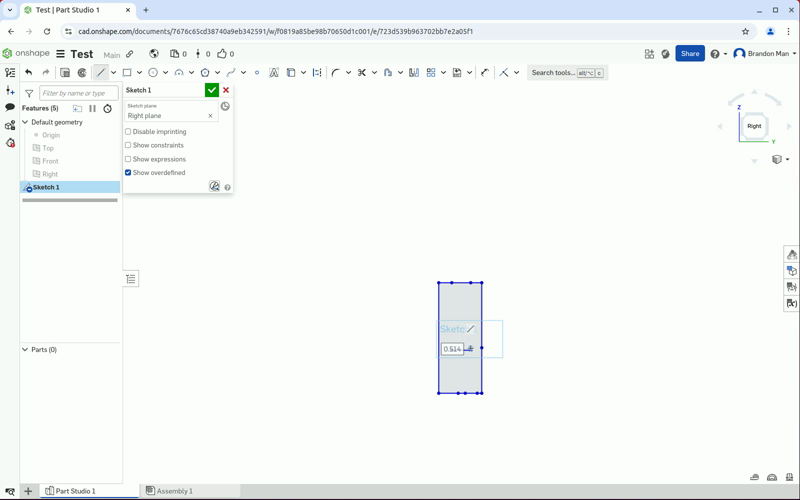
mouse_move(501, 347)
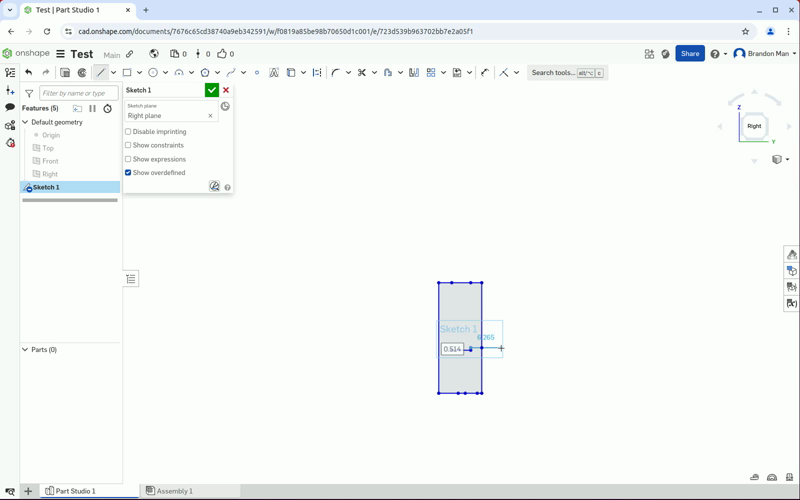
mouse_move(451, 347)
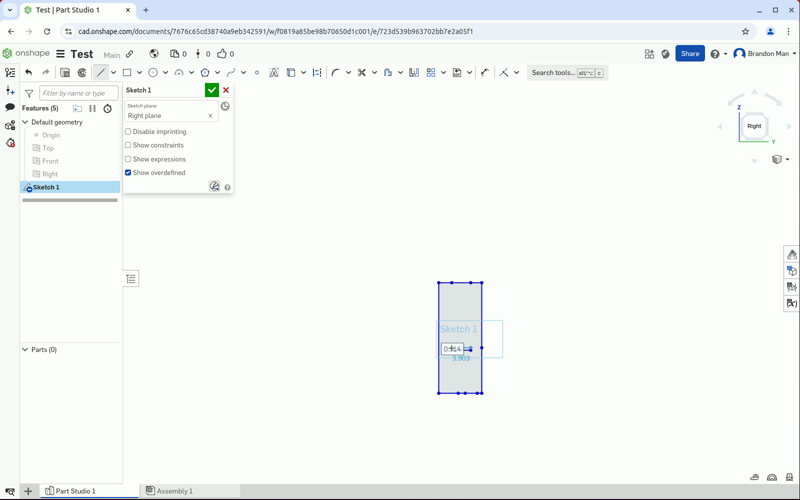
scroll(6)
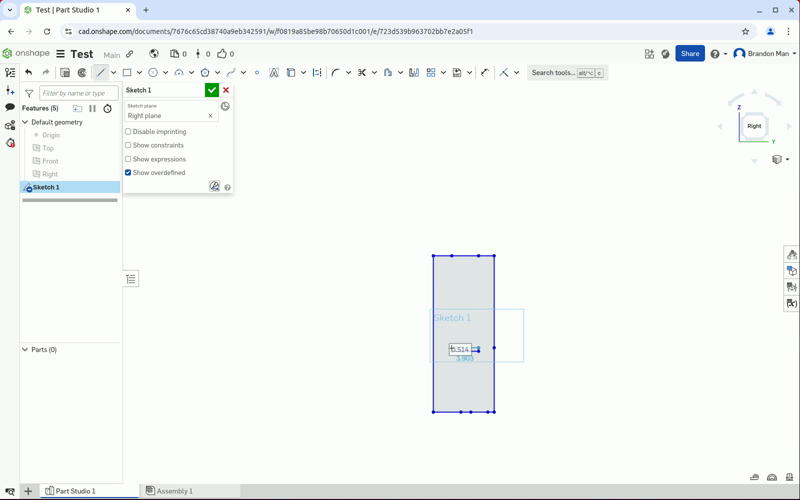
scroll(6)
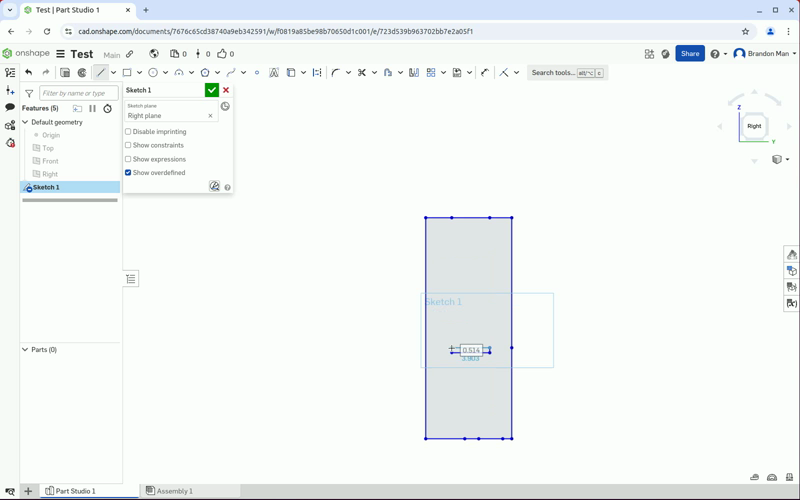
scroll(6)
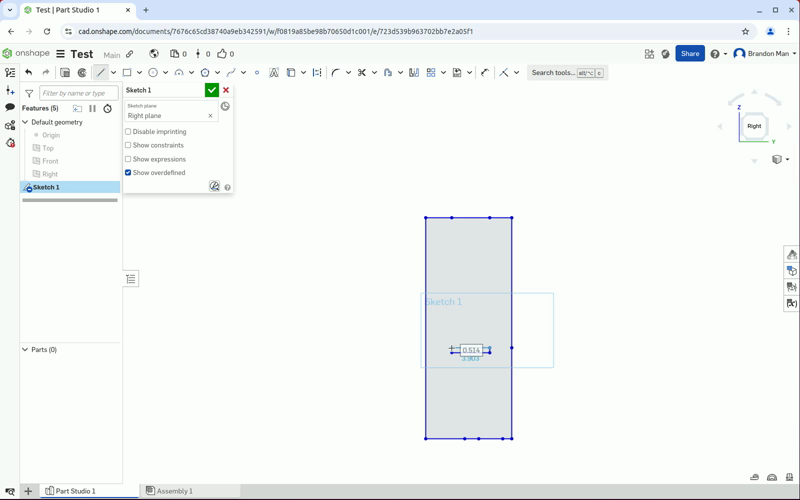
scroll(6)
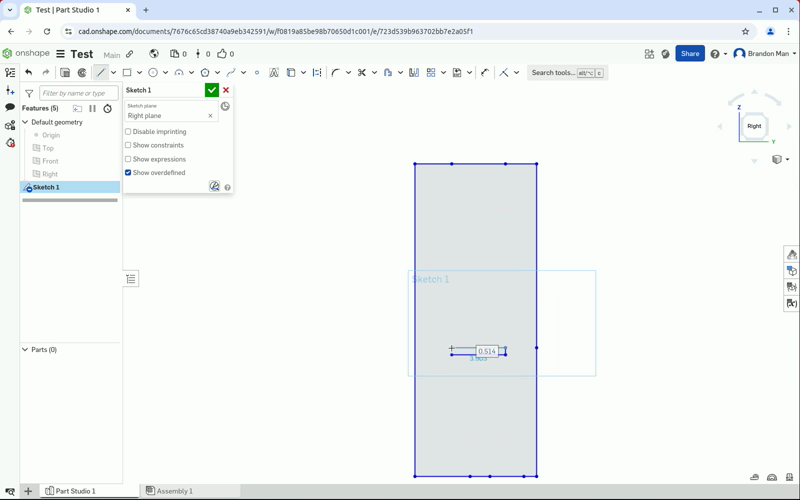
scroll(6)
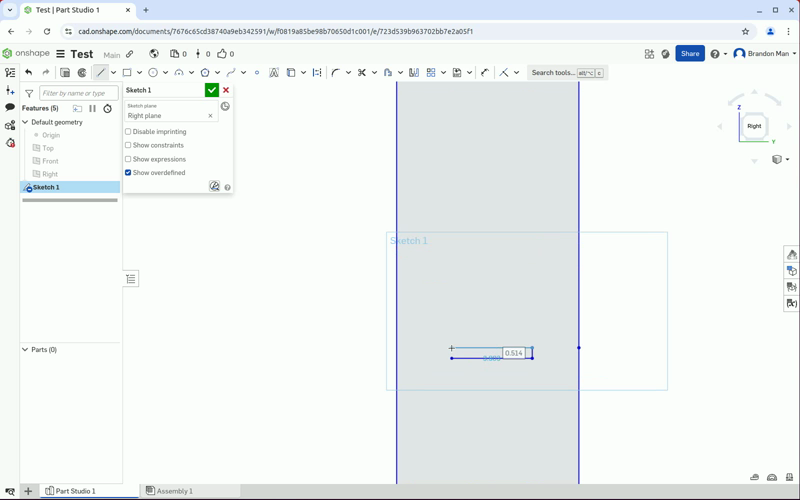
scroll(6)
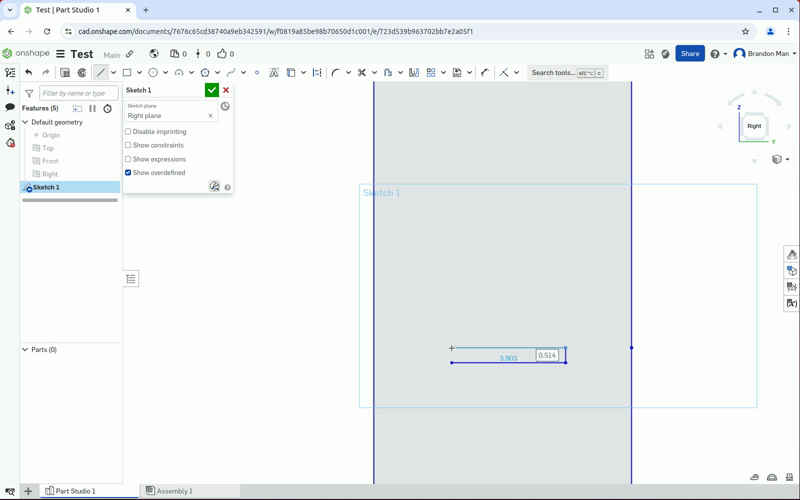
scroll(6)
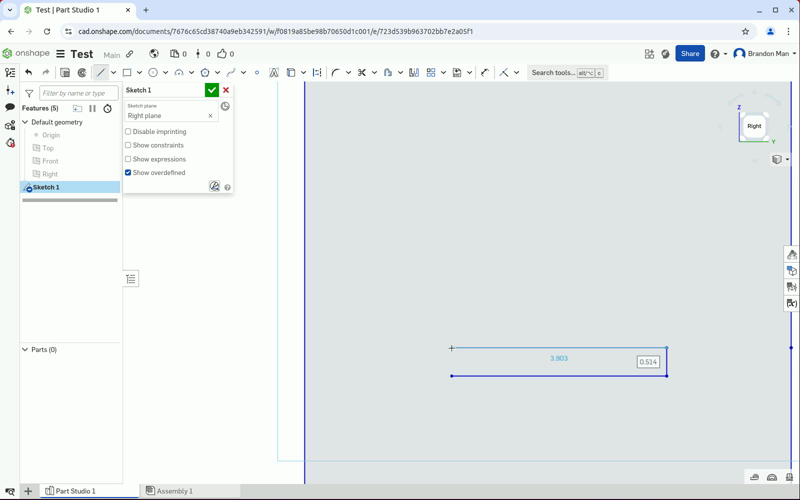
click(451, 347)
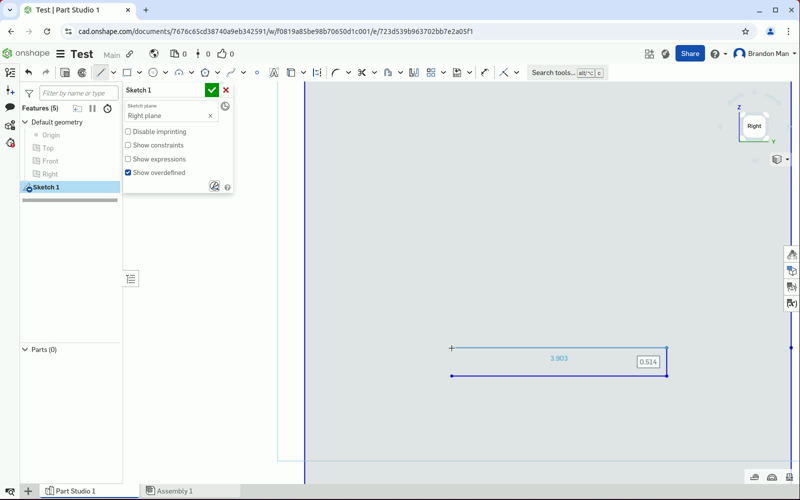
scroll(-6)
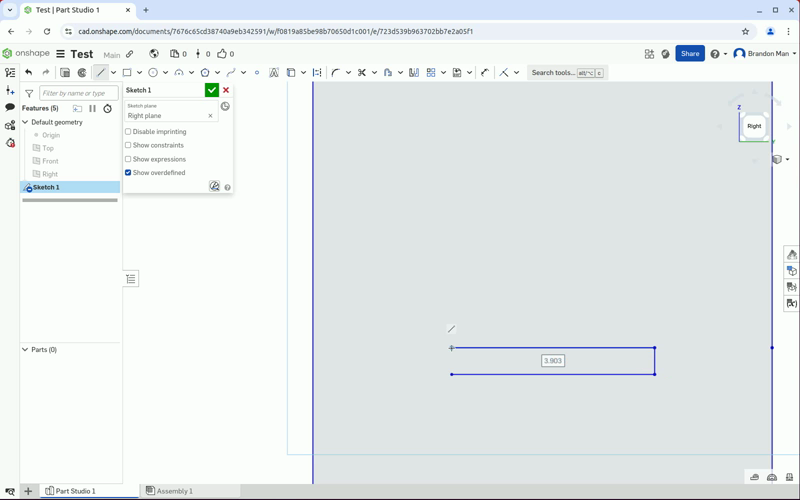
scroll(-6)
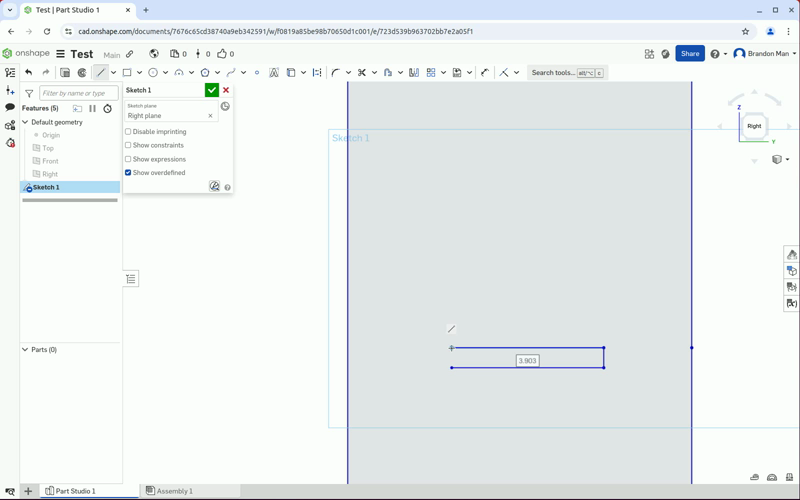
scroll(-6)
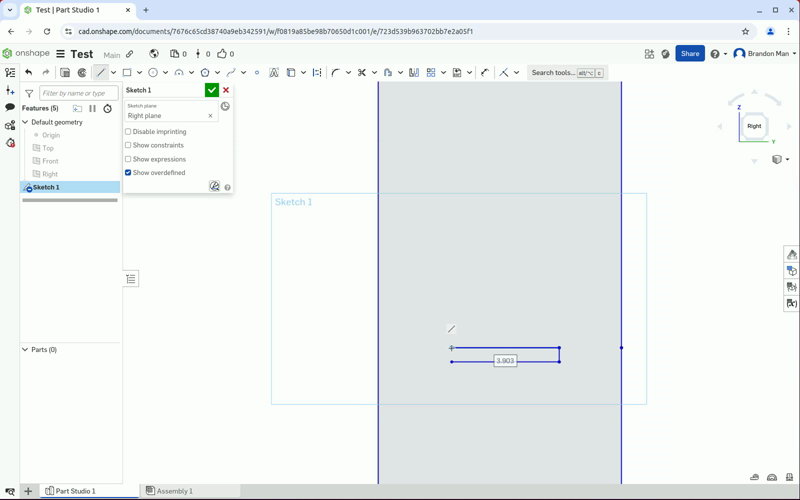
scroll(-6)
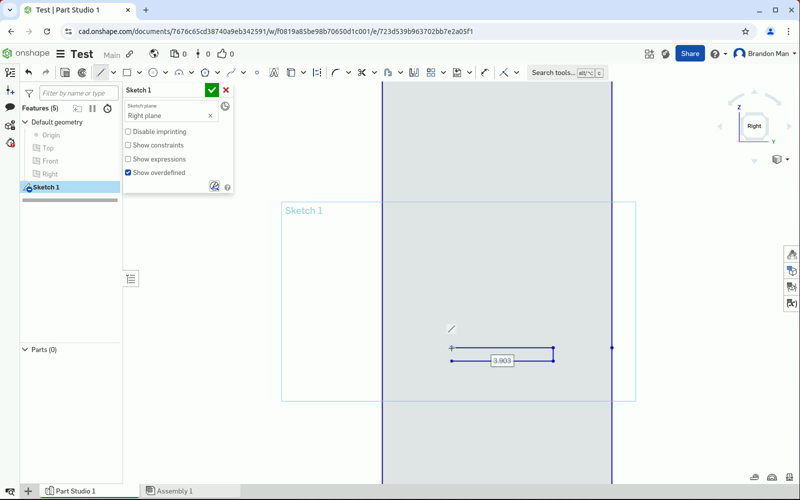
scroll(-6)
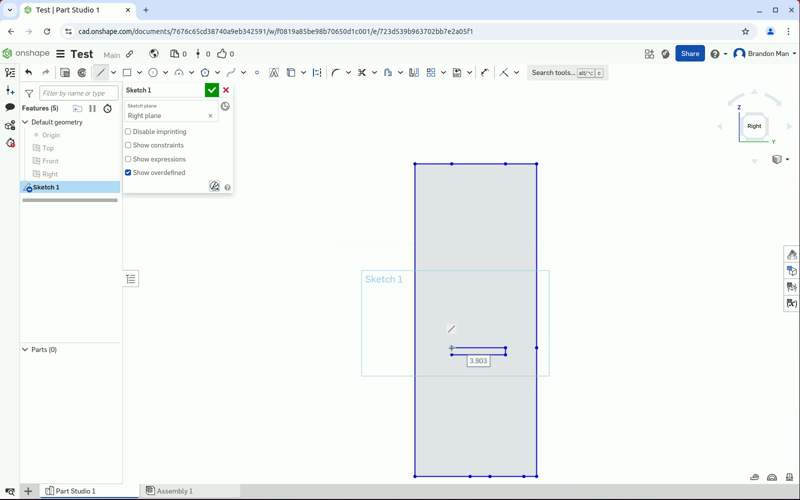
scroll(-6)
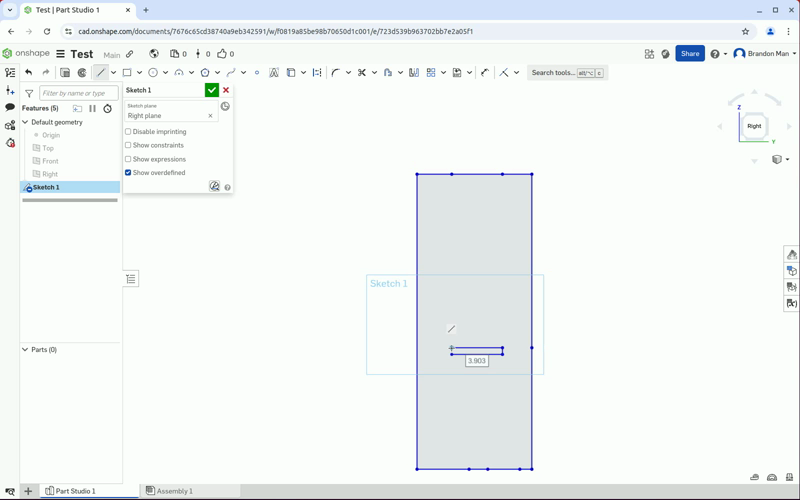
scroll(-6)
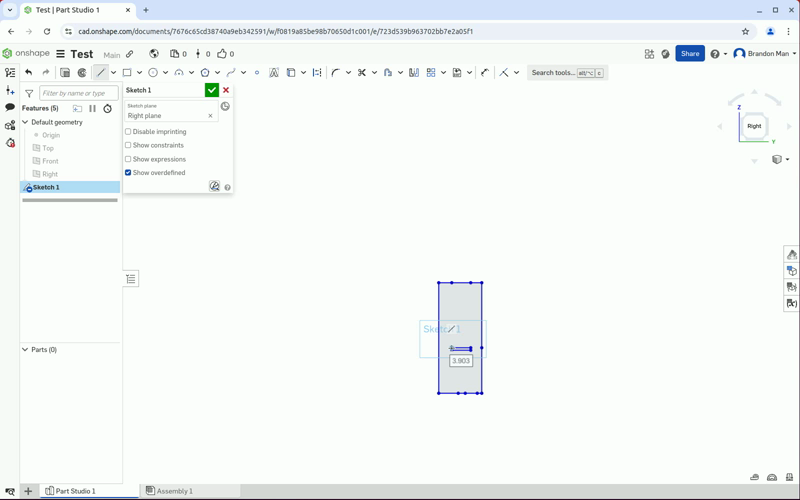
key_up(shift)
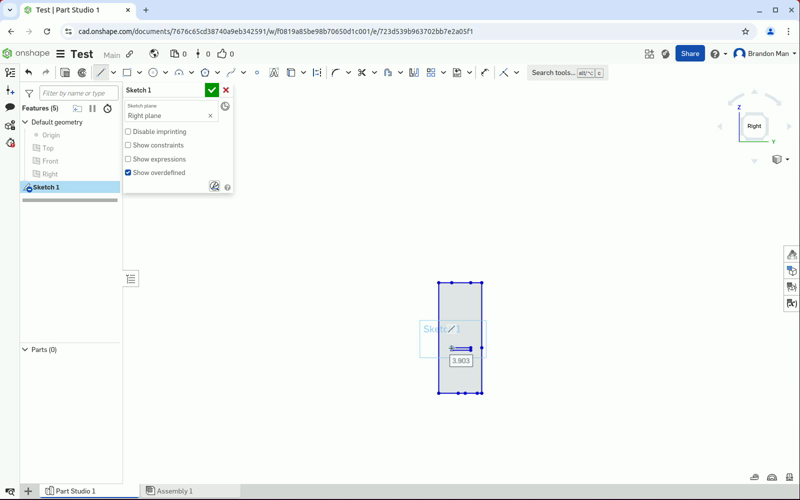
mouse_move(481, 347)
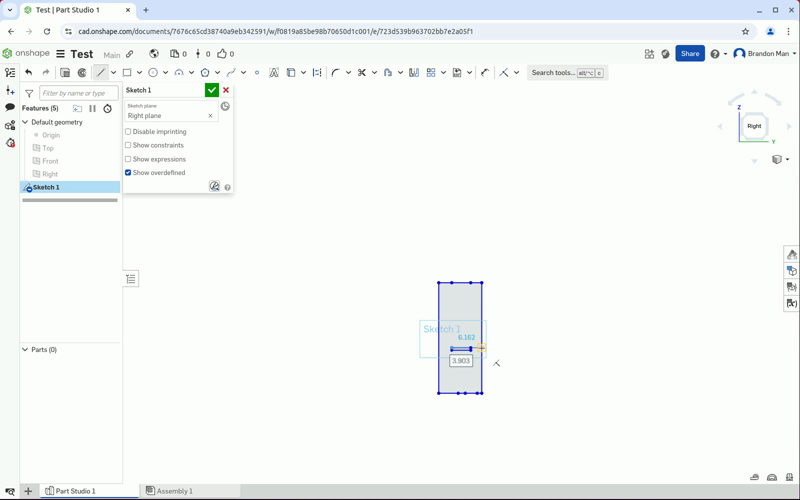
key_down(shift)
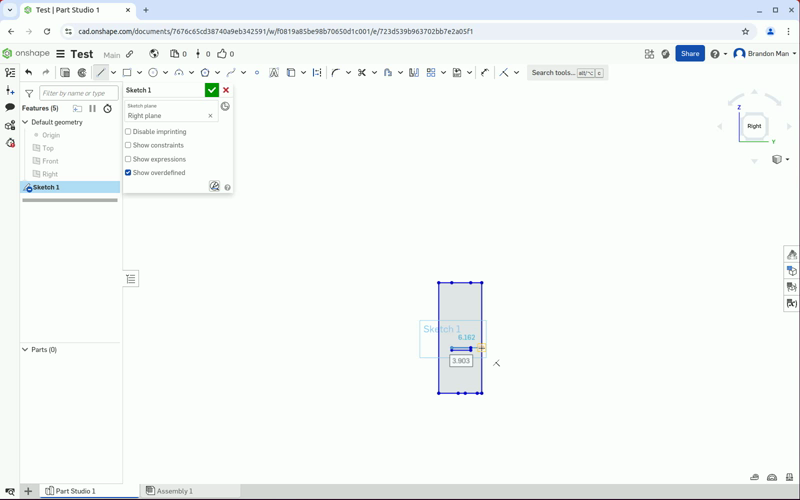
mouse_move(451, 350)
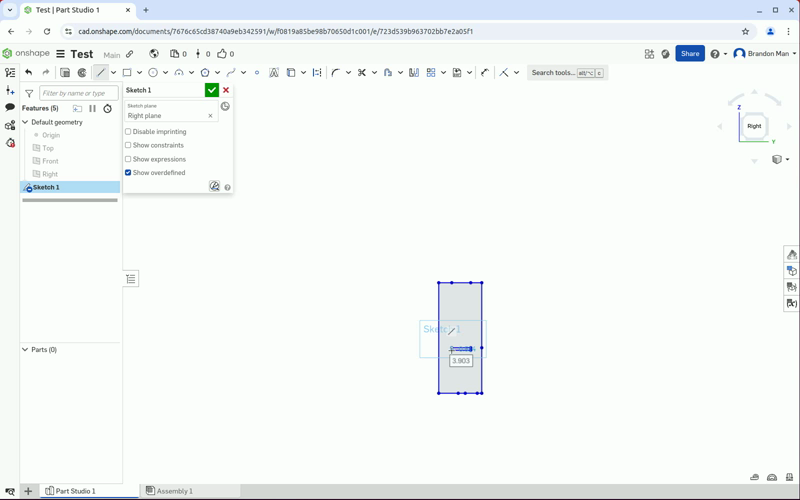
scroll(6)
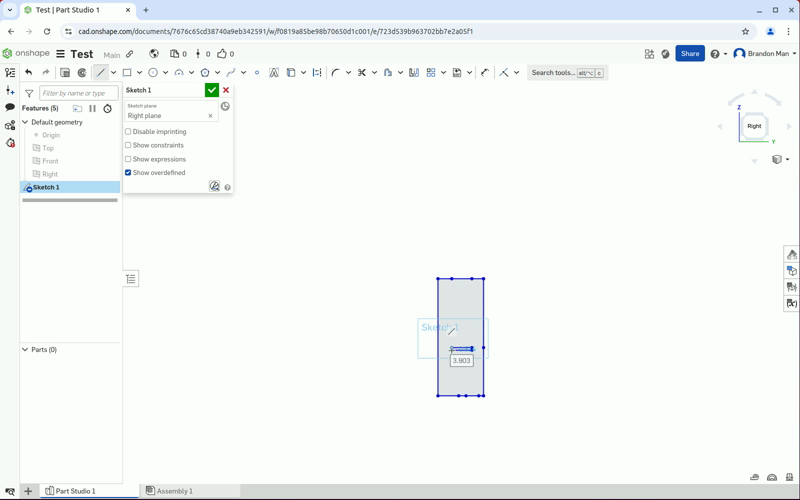
scroll(6)
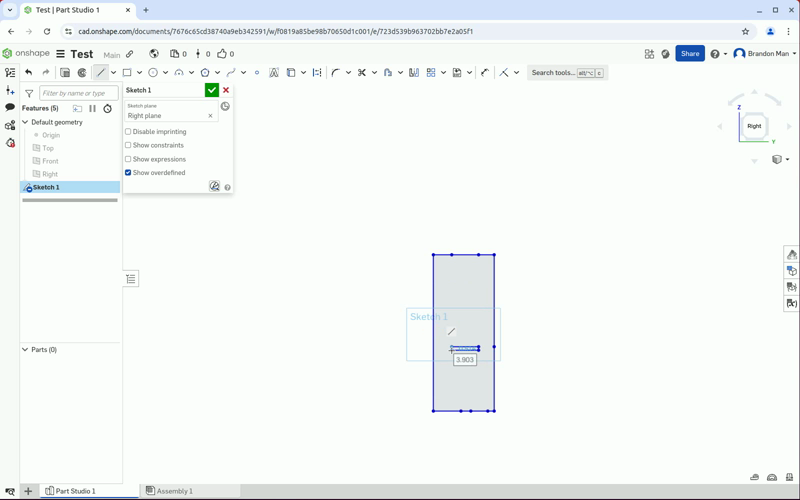
scroll(6)
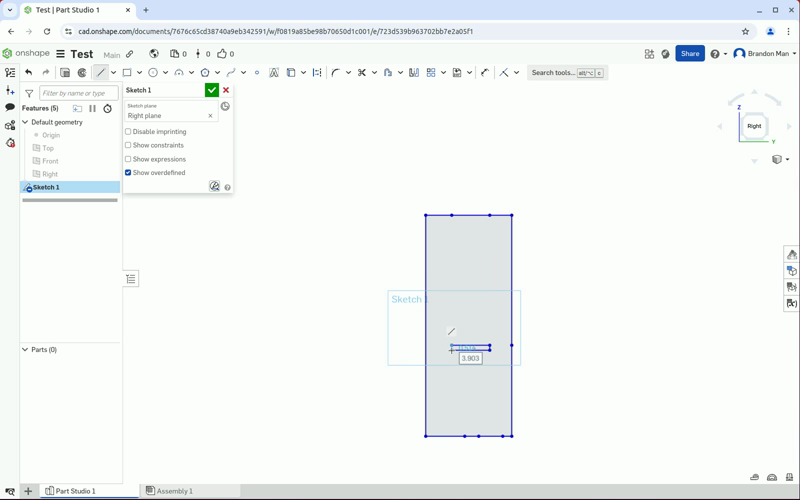
scroll(6)
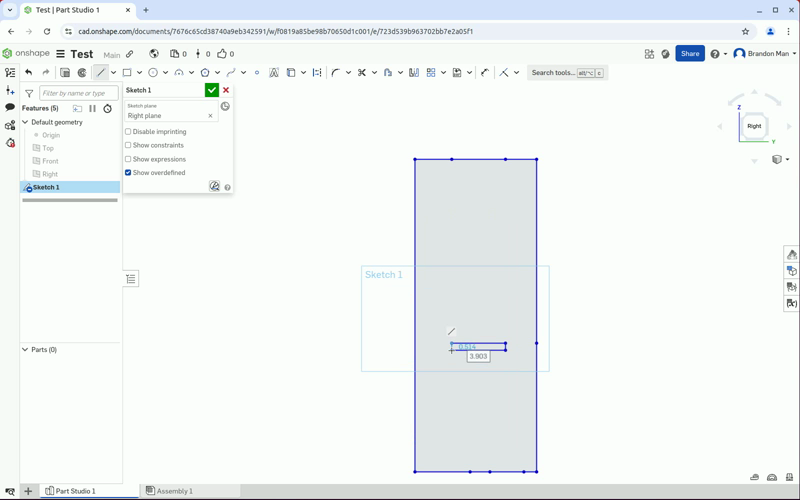
scroll(6)
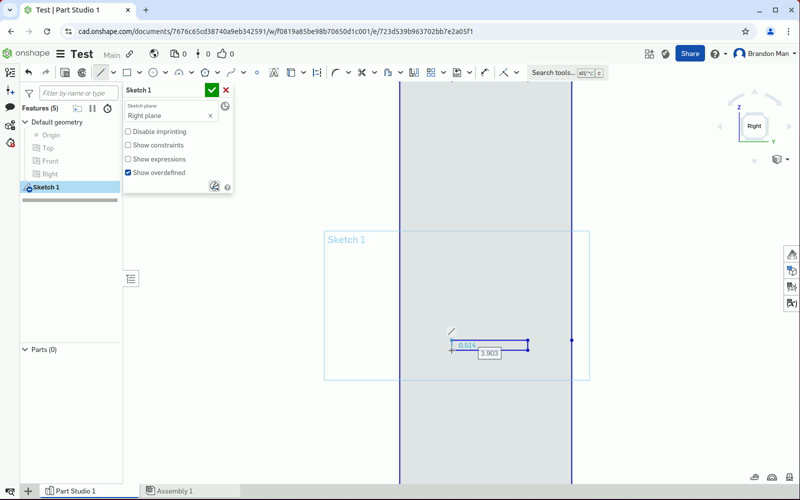
scroll(6)
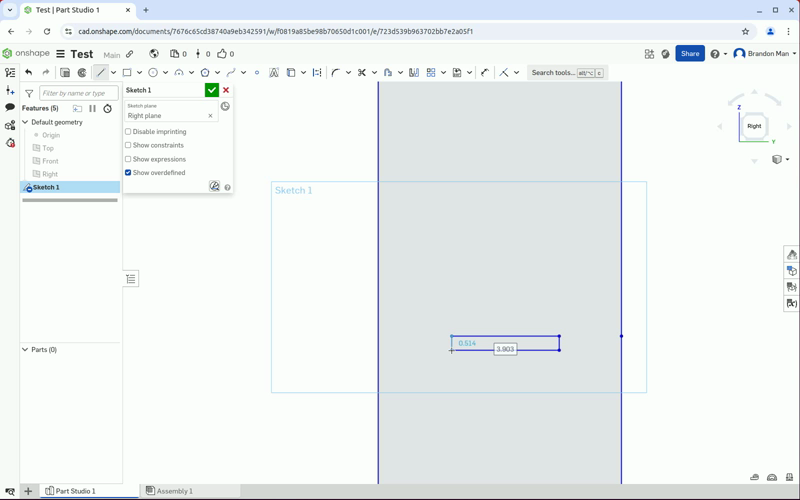
scroll(6)
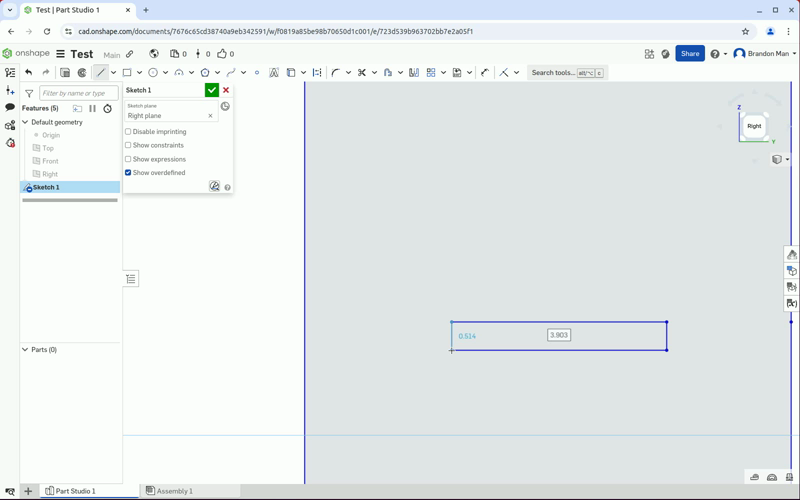
key_up(shift)
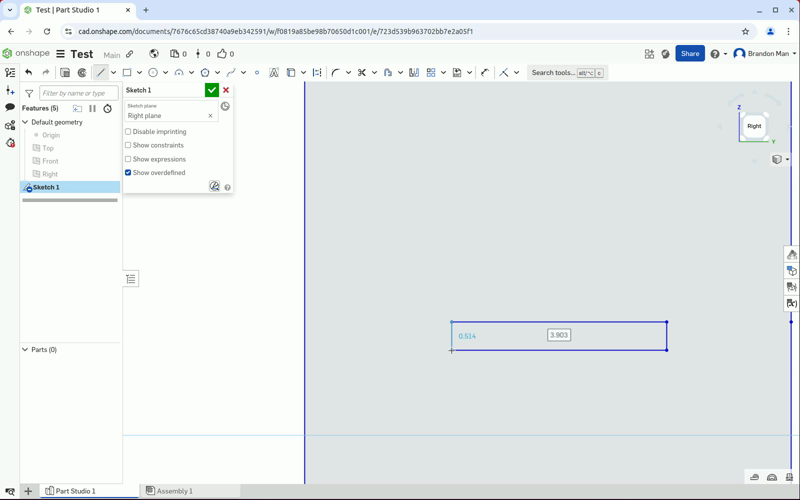
click(451, 350)
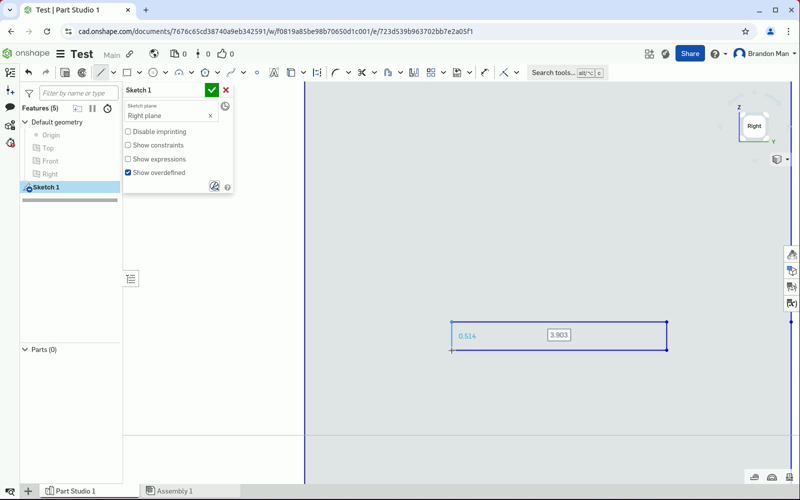
scroll(-6)
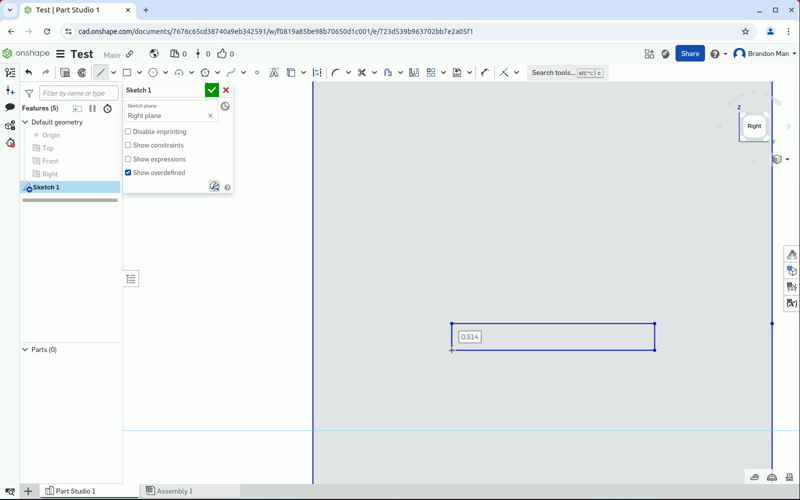
scroll(-6)
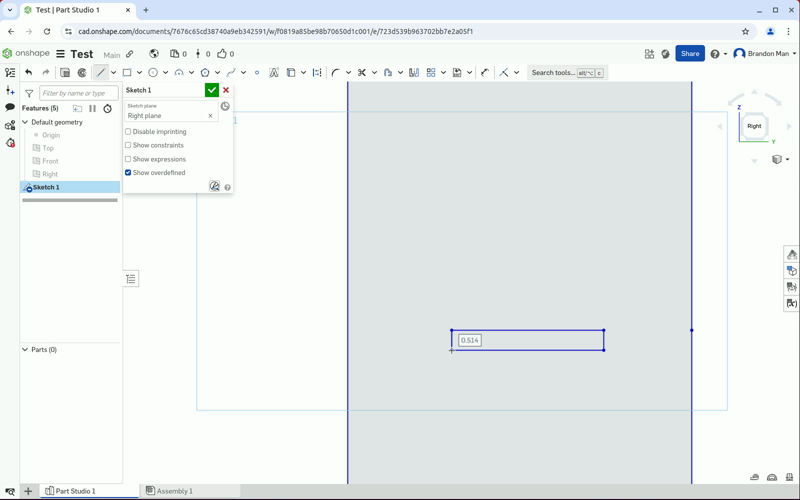
scroll(-6)
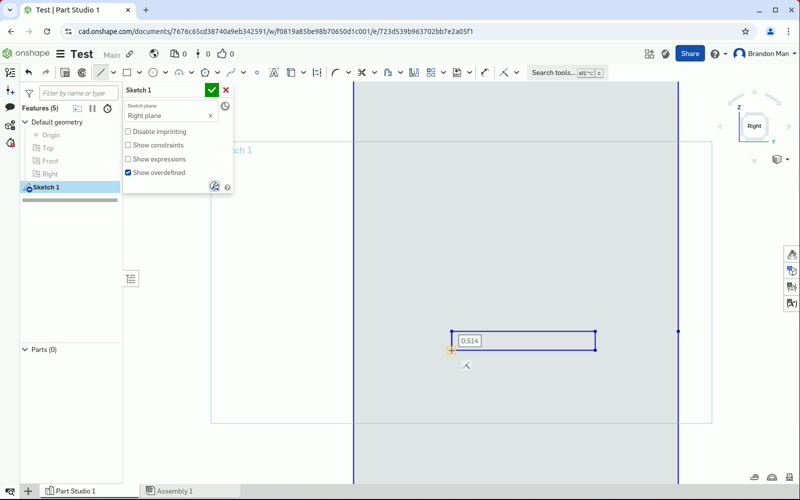
scroll(-6)
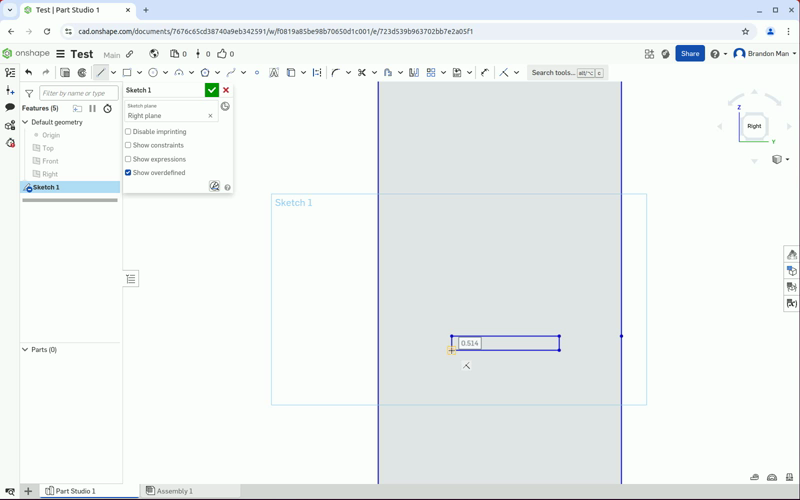
scroll(-6)
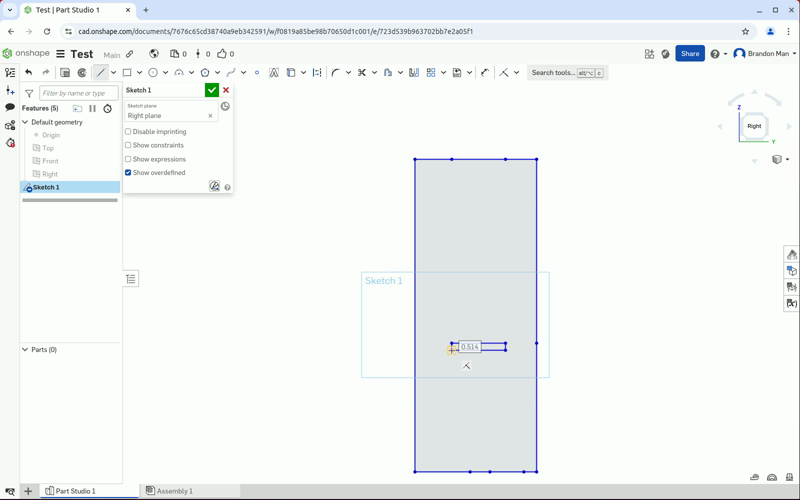
scroll(-6)
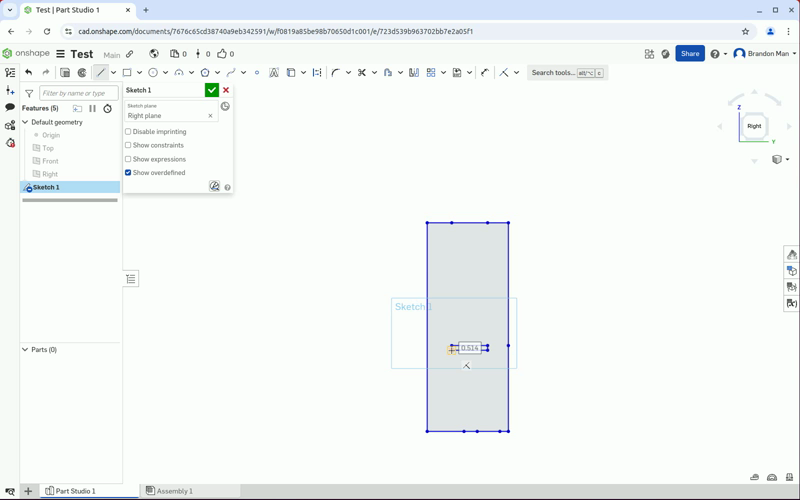
scroll(-6)
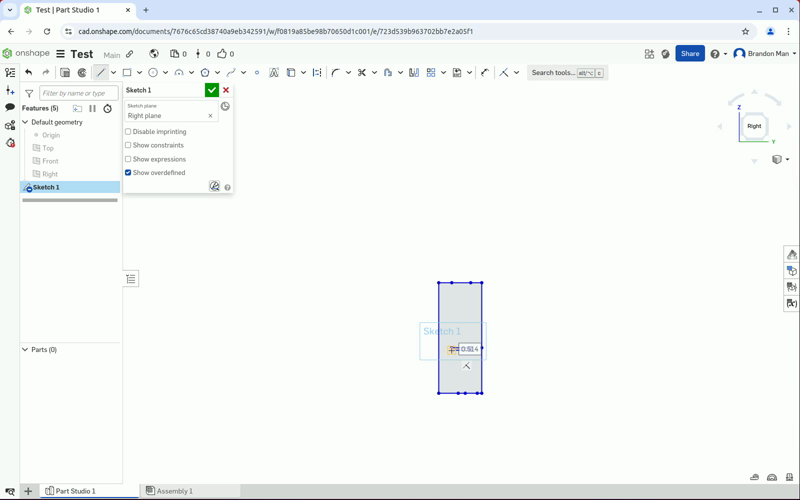
key(esc)
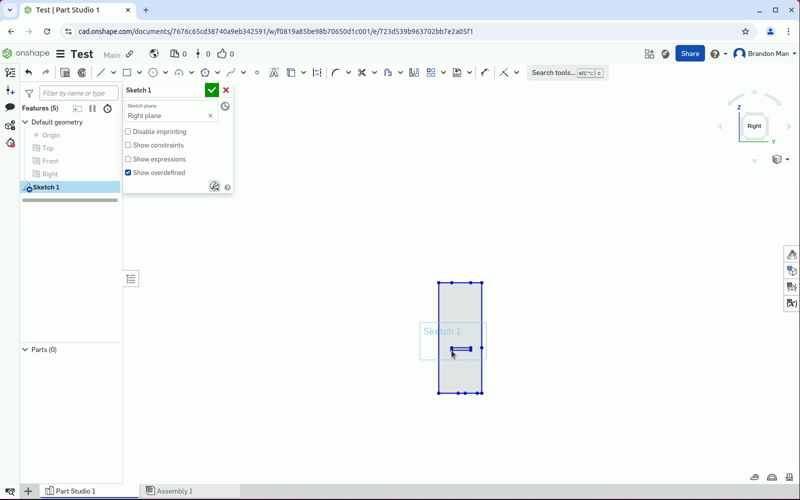
key(l)
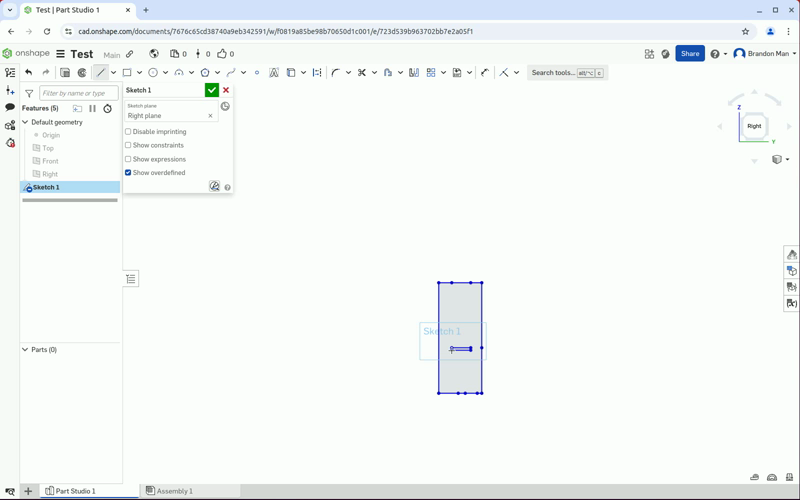
key_down(shift)
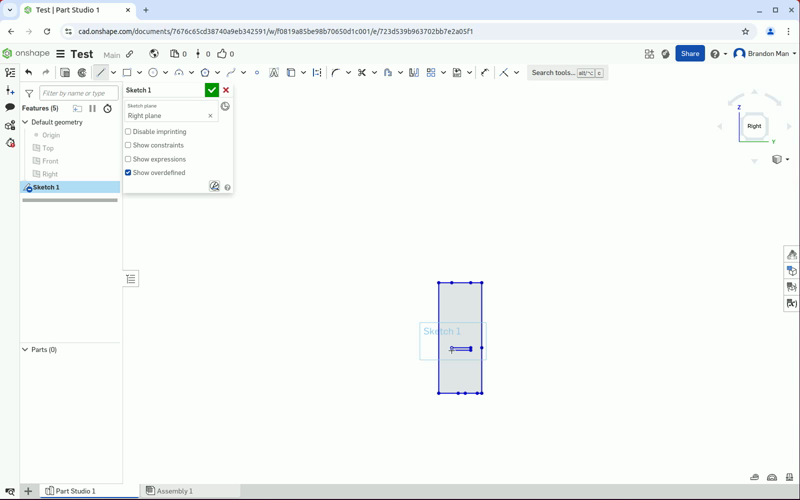
mouse_move(451, 333)
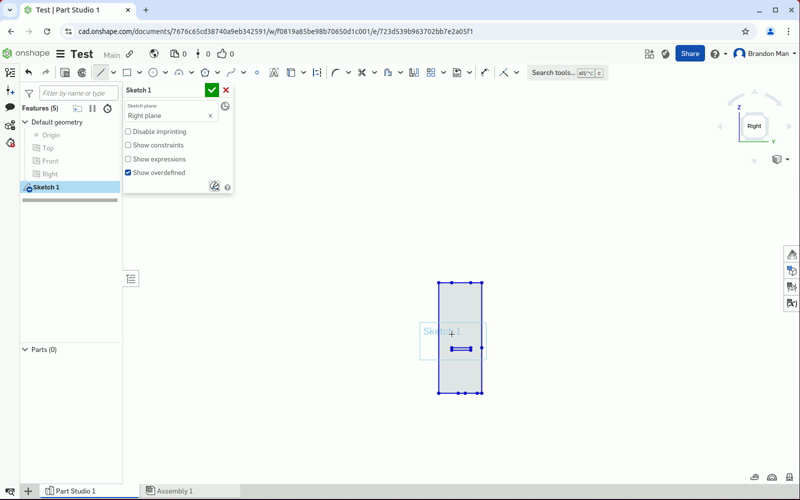
click(451, 333)
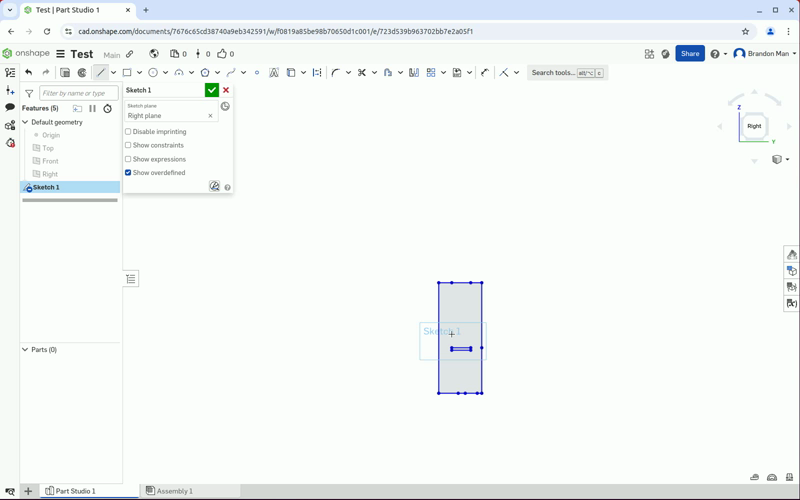
key_up(shift)
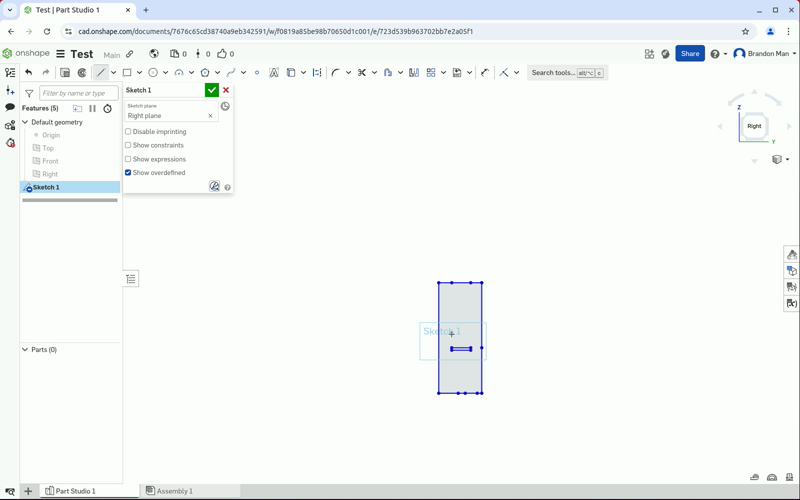
key_down(shift)
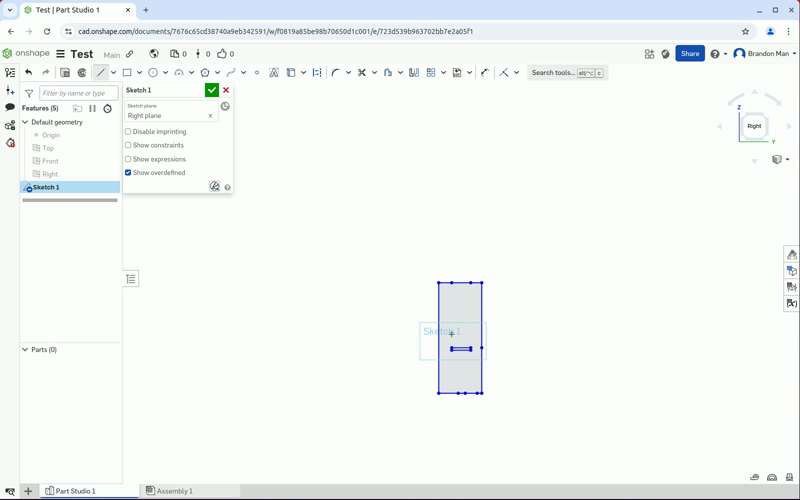
mouse_move(481, 333)
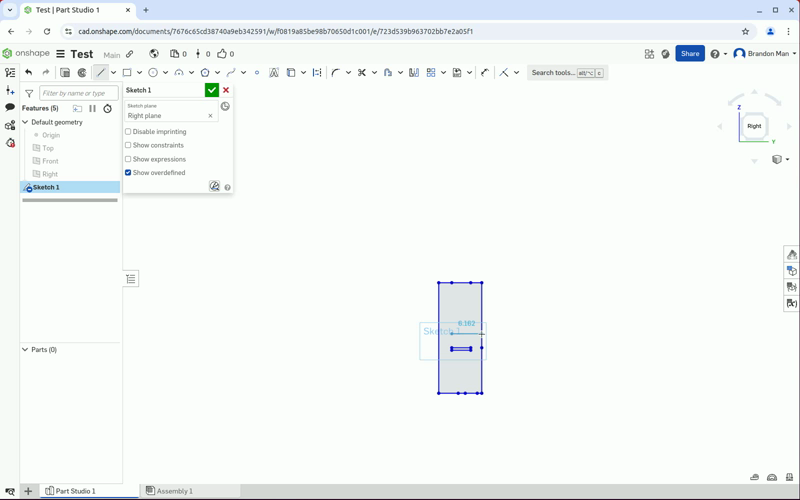
mouse_move(470, 333)
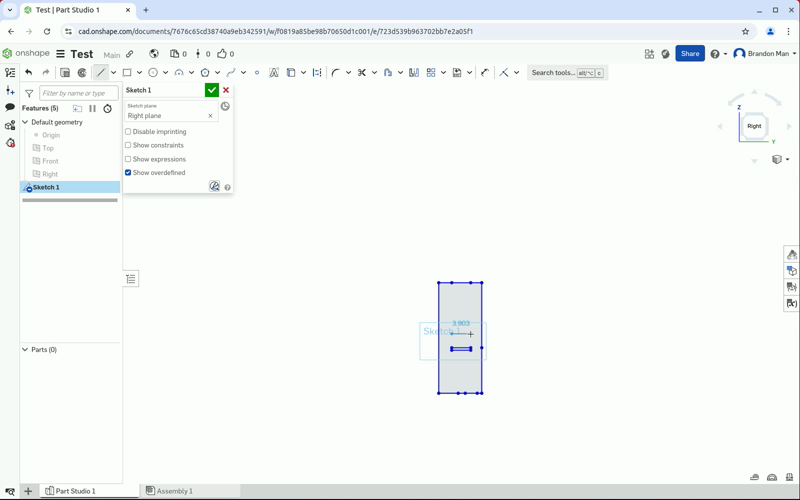
click(470, 333)
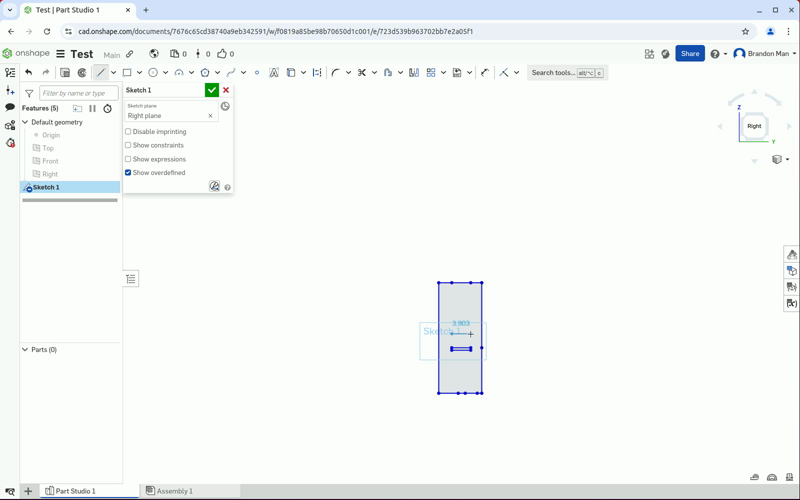
key_up(shift)
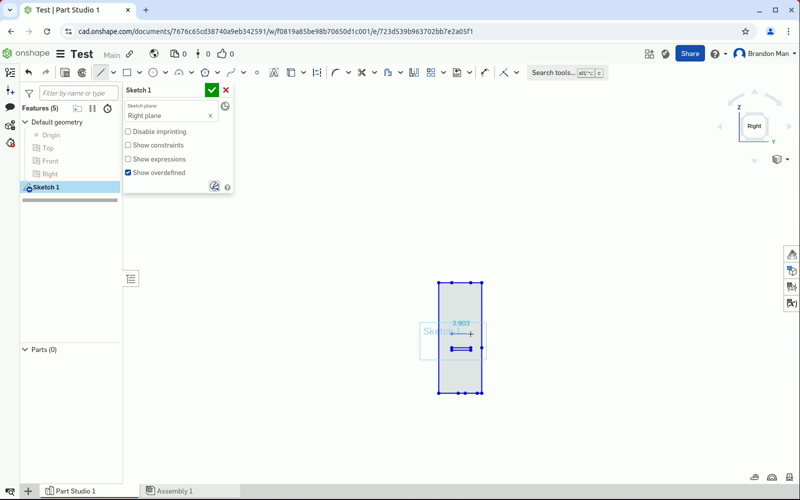
key_down(shift)
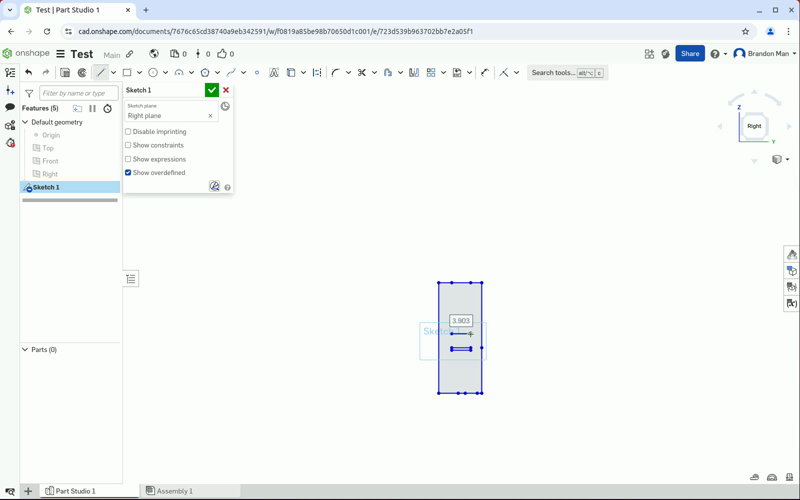
mouse_move(501, 333)
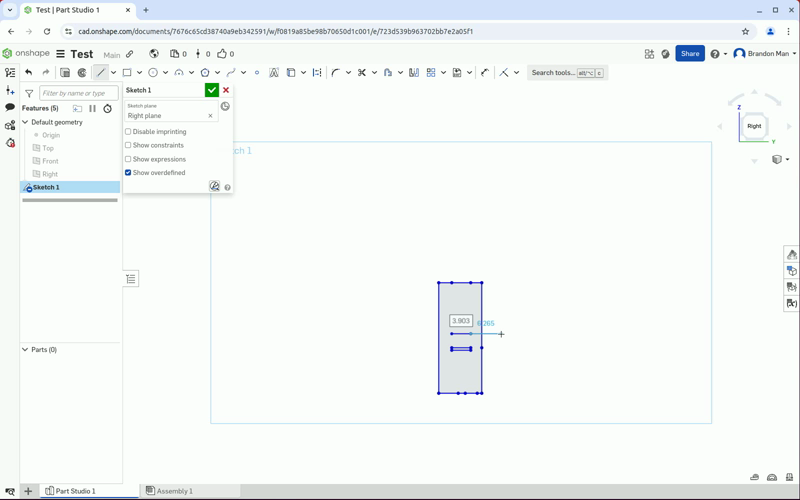
mouse_move(470, 331)
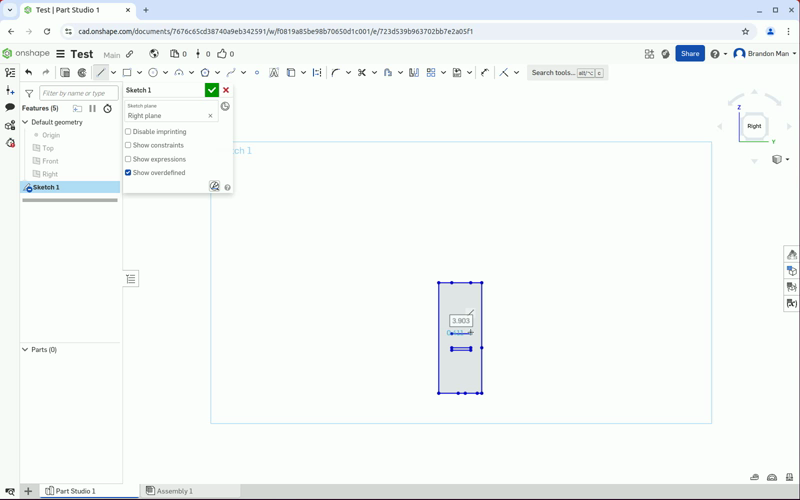
scroll(6)
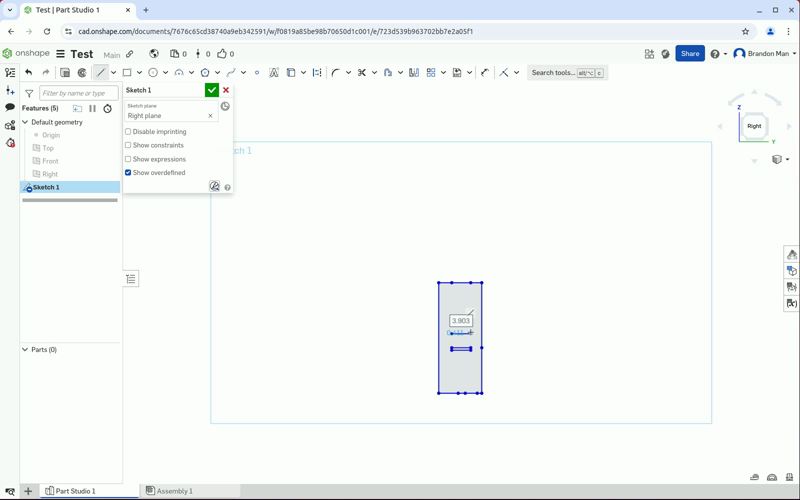
scroll(6)
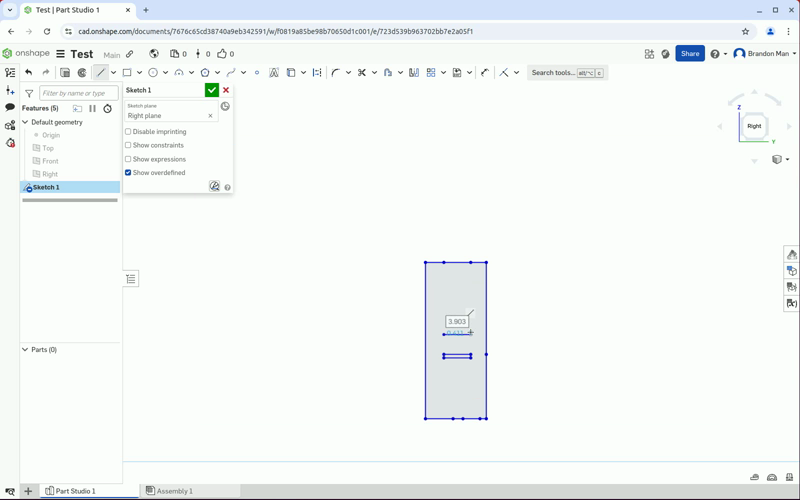
scroll(6)
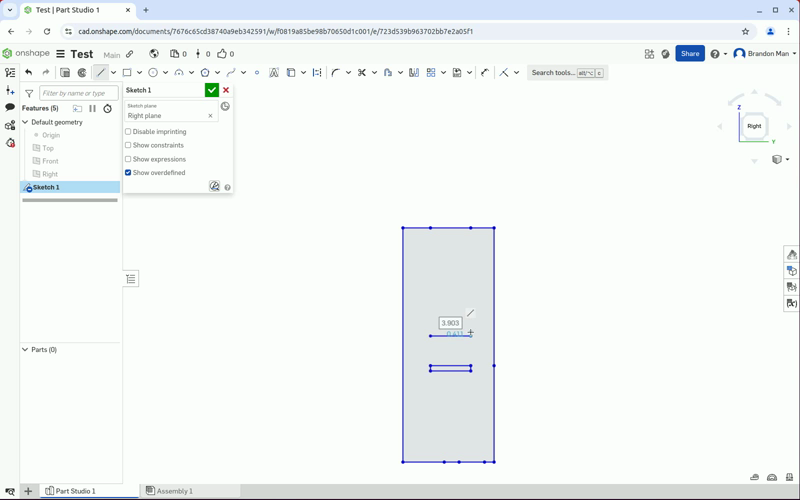
scroll(6)
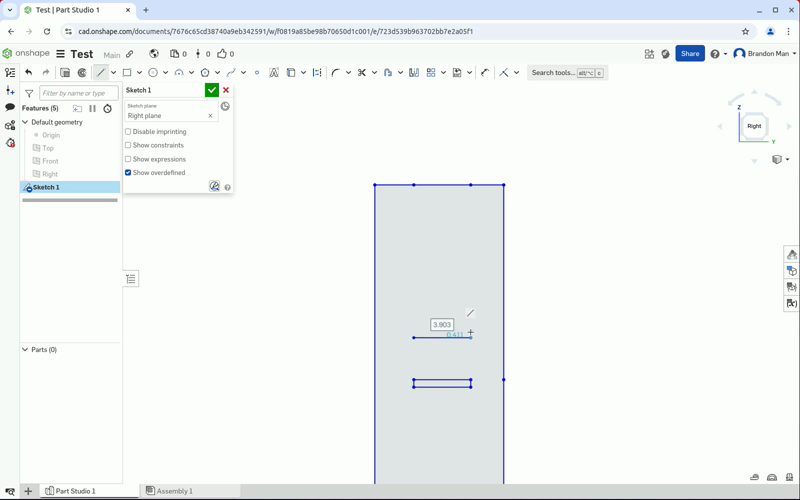
scroll(6)
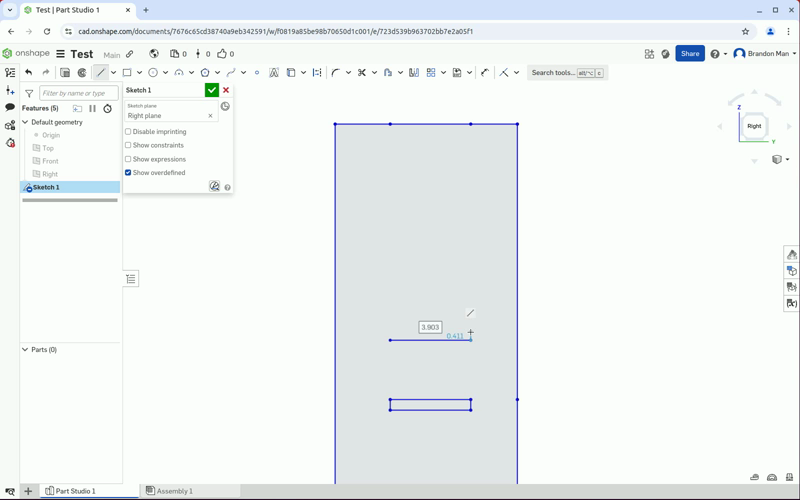
scroll(6)
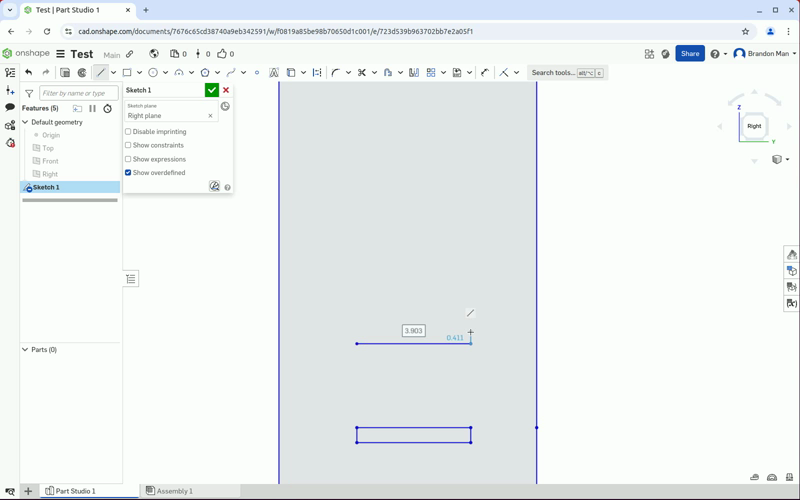
scroll(6)
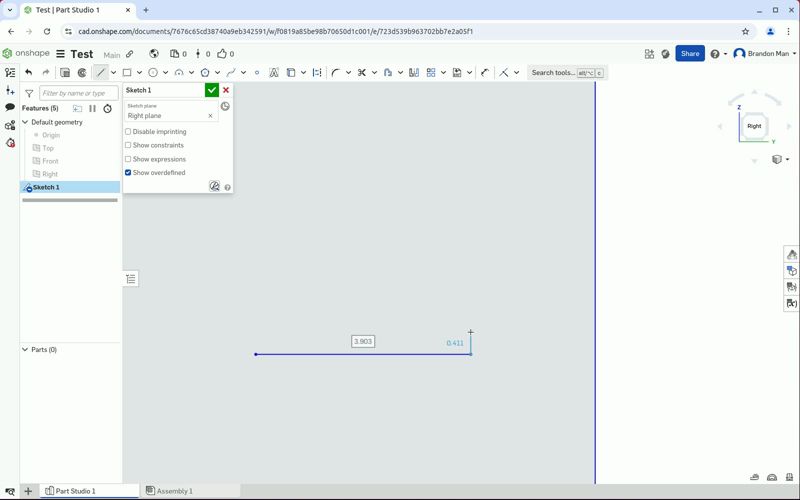
click(470, 331)
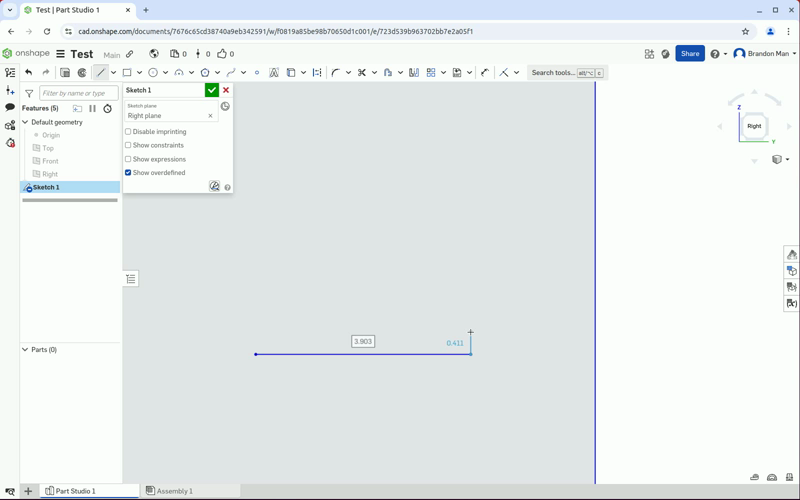
scroll(-6)
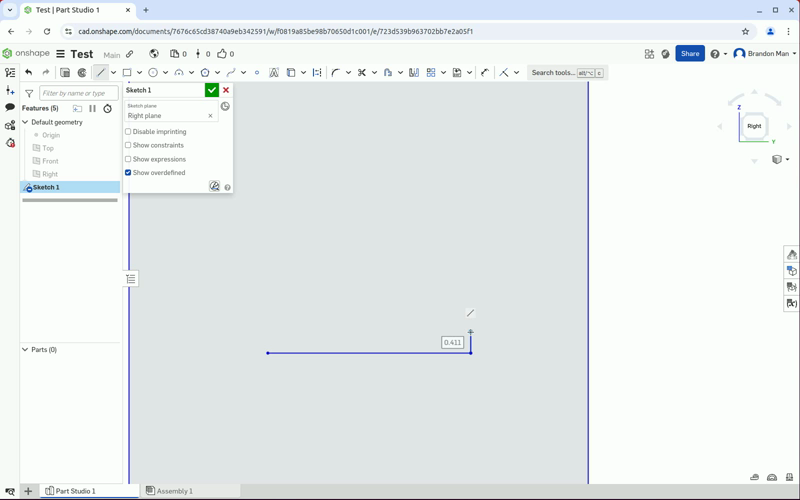
scroll(-6)
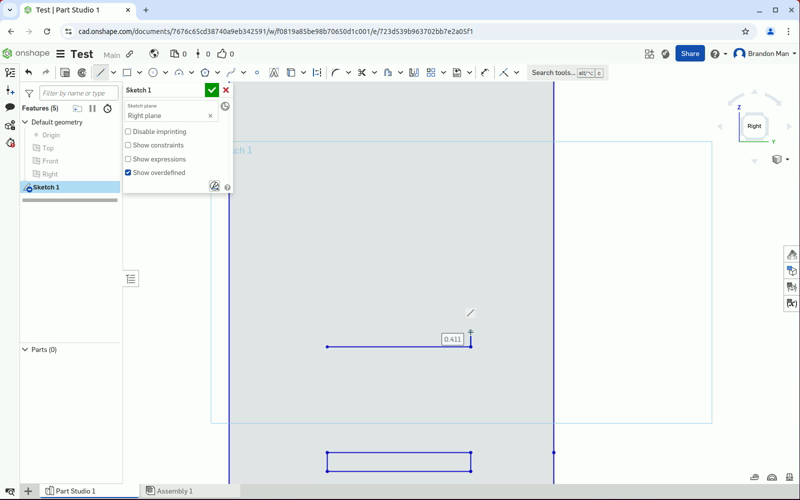
scroll(-6)
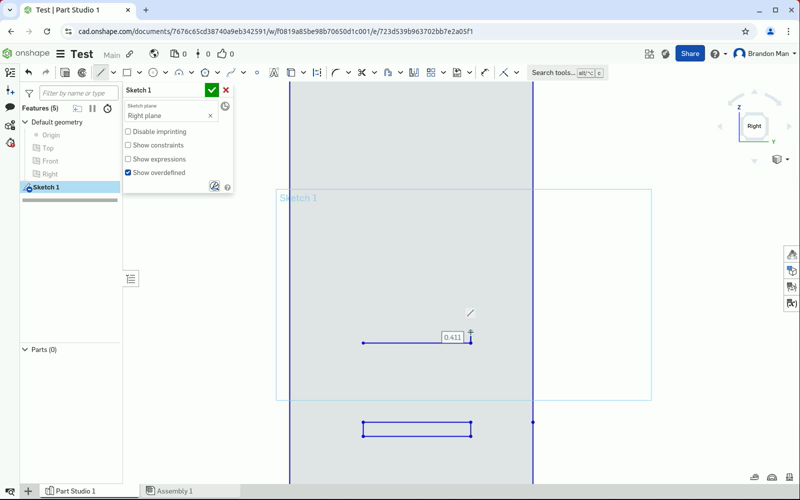
scroll(-6)
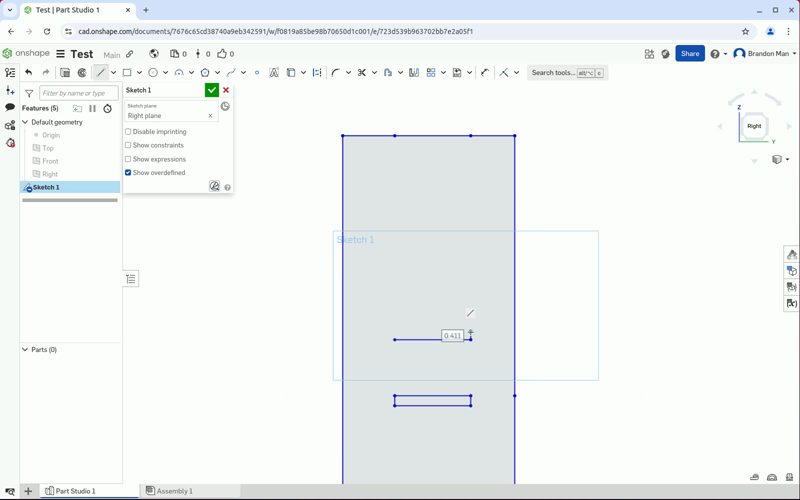
scroll(-6)
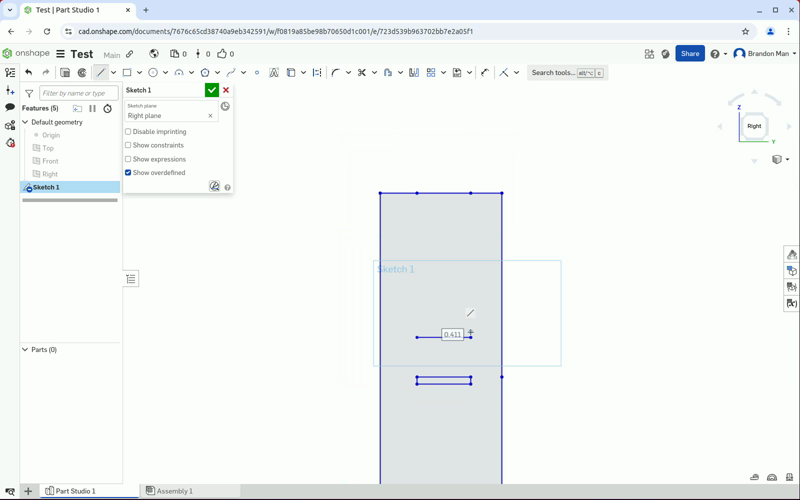
scroll(-6)
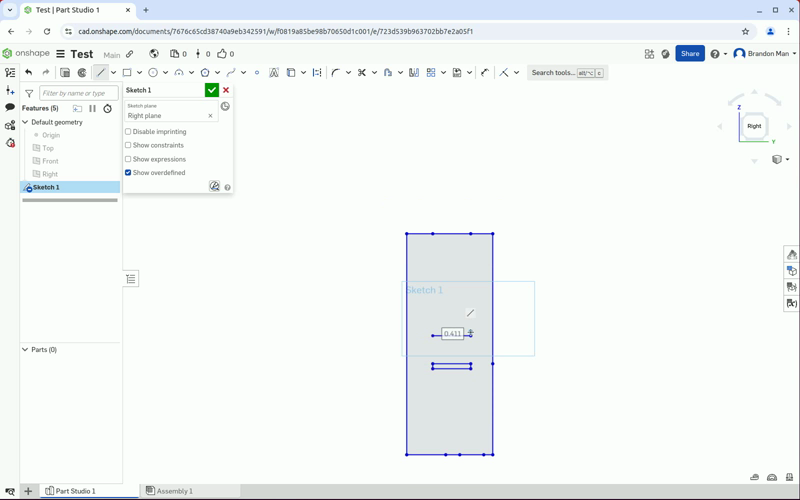
scroll(-6)
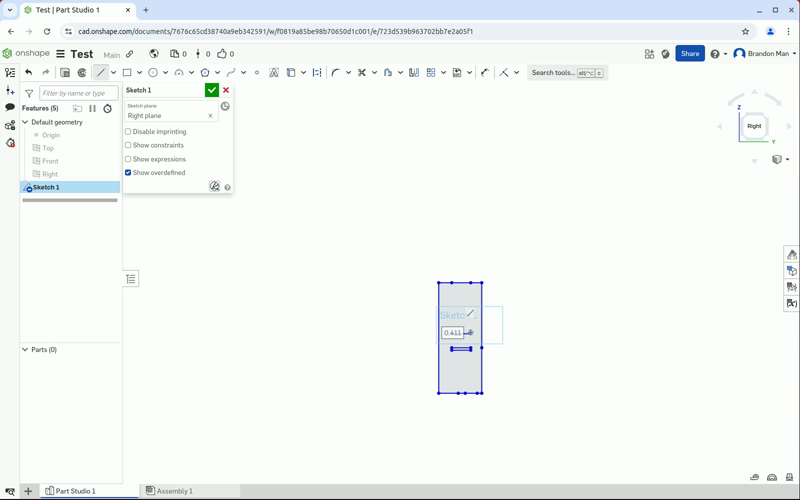
key_up(shift)
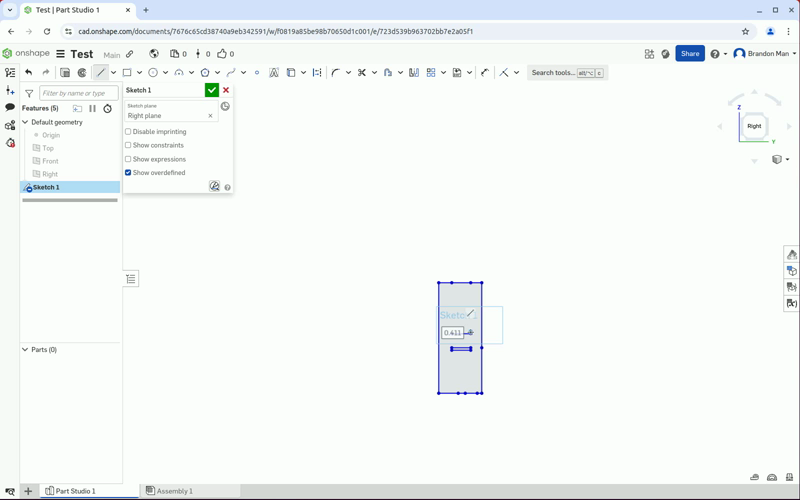
key_down(shift)
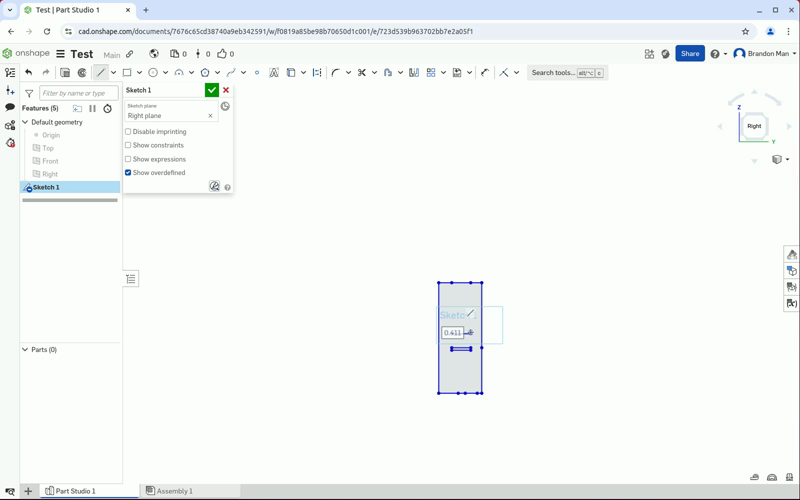
mouse_move(501, 331)
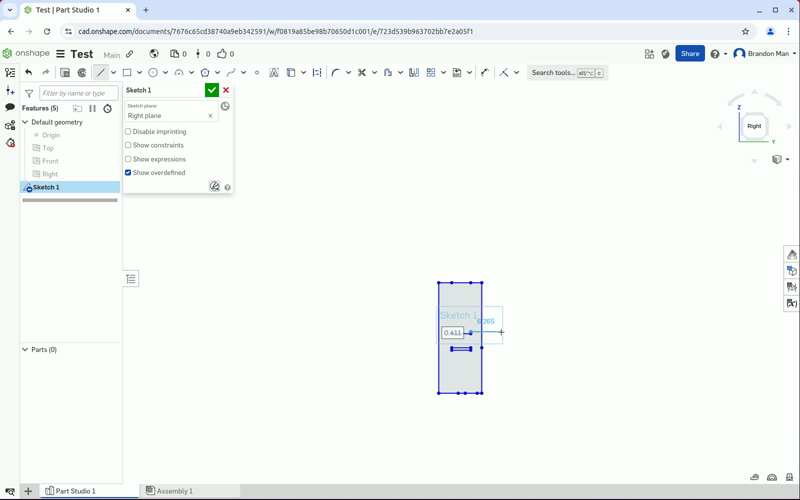
mouse_move(451, 331)
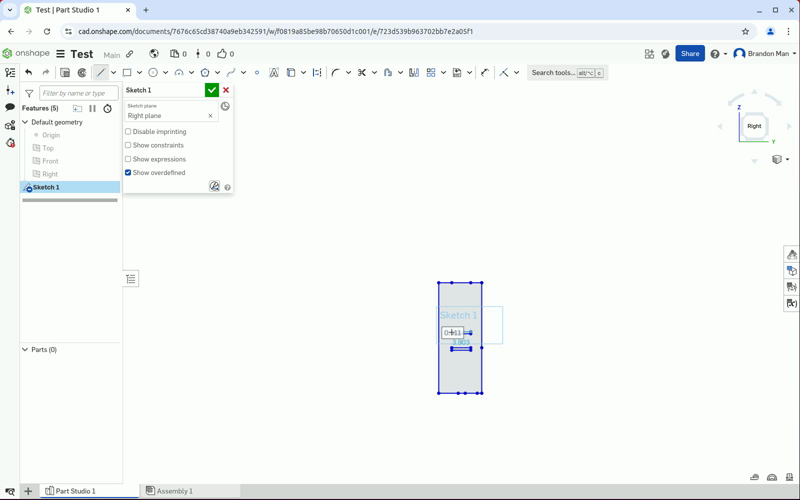
scroll(6)
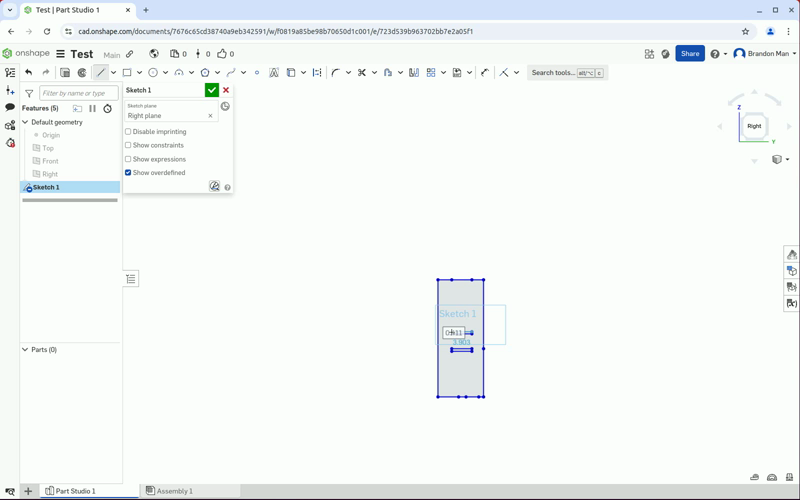
scroll(6)
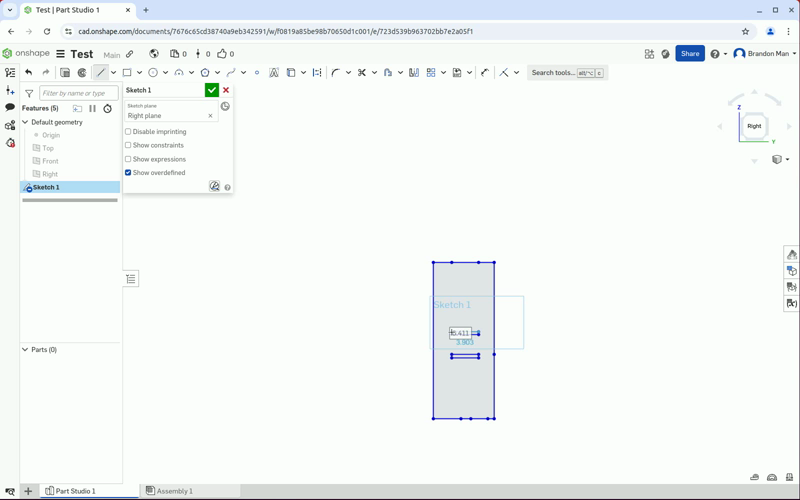
scroll(6)
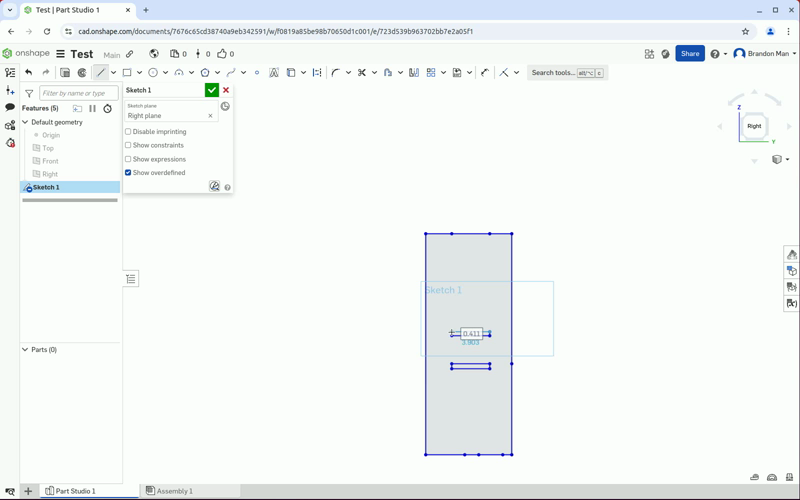
scroll(6)
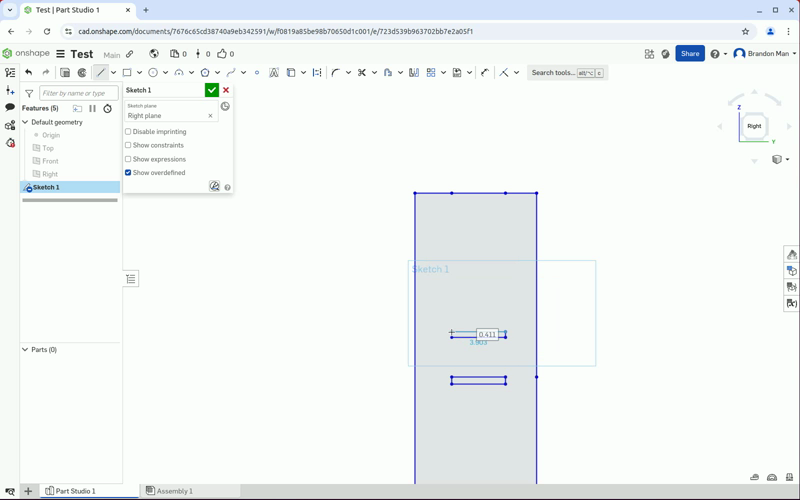
scroll(6)
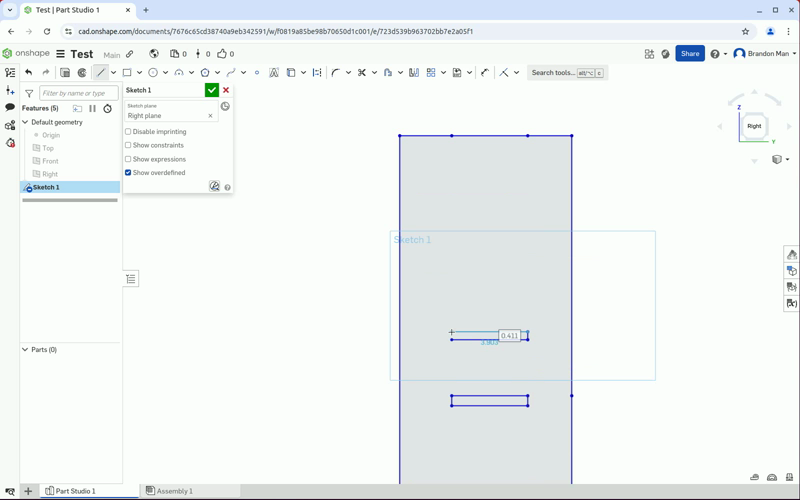
scroll(6)
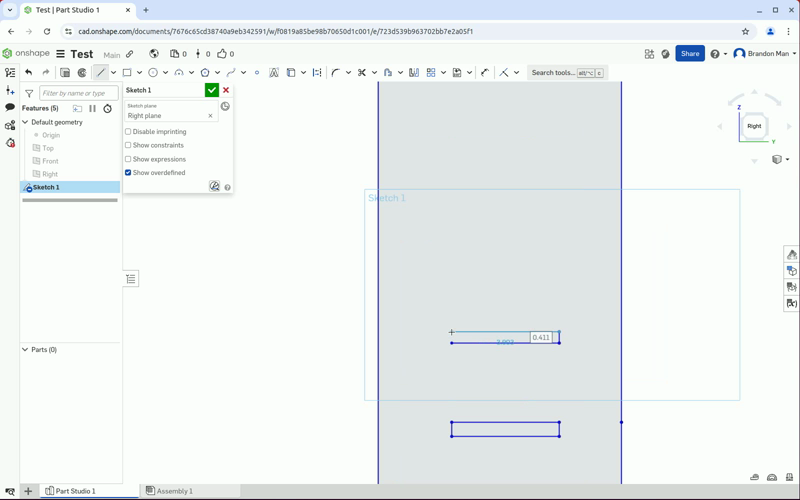
scroll(6)
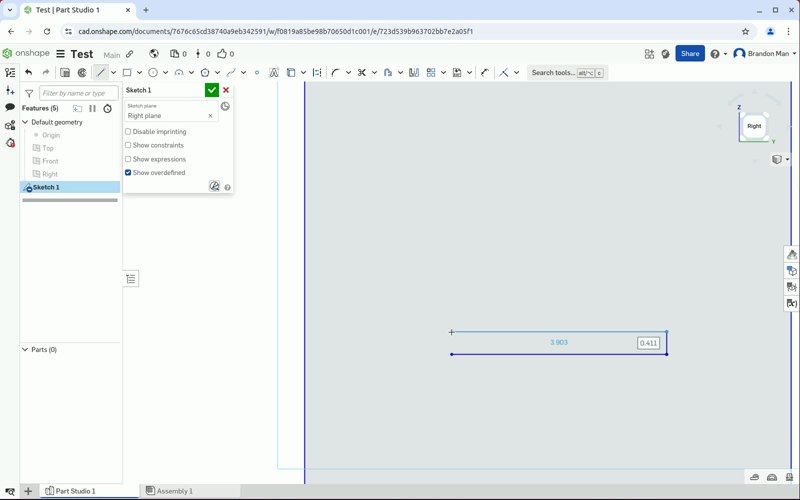
click(451, 331)
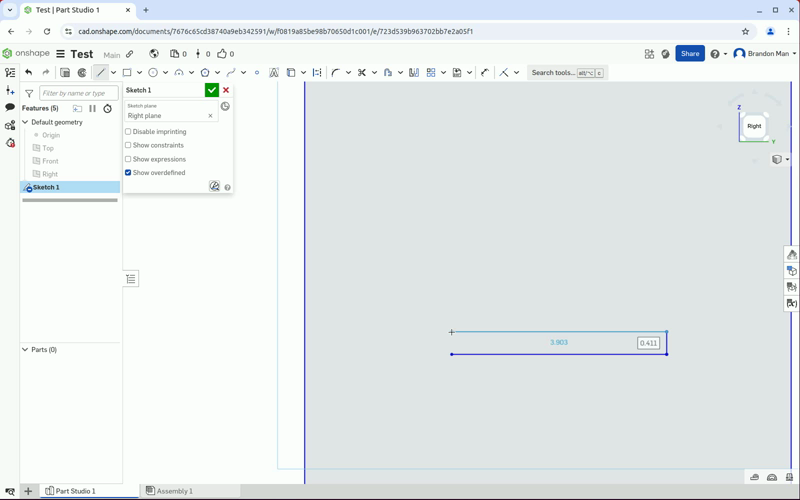
scroll(-6)
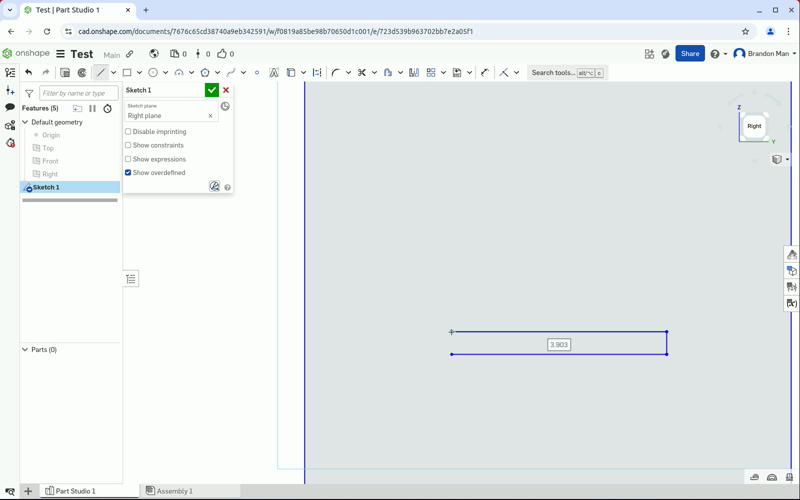
scroll(-6)
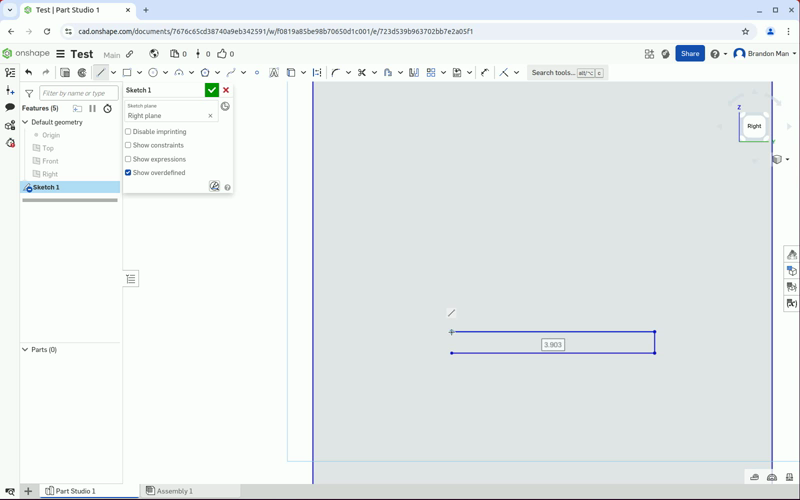
scroll(-6)
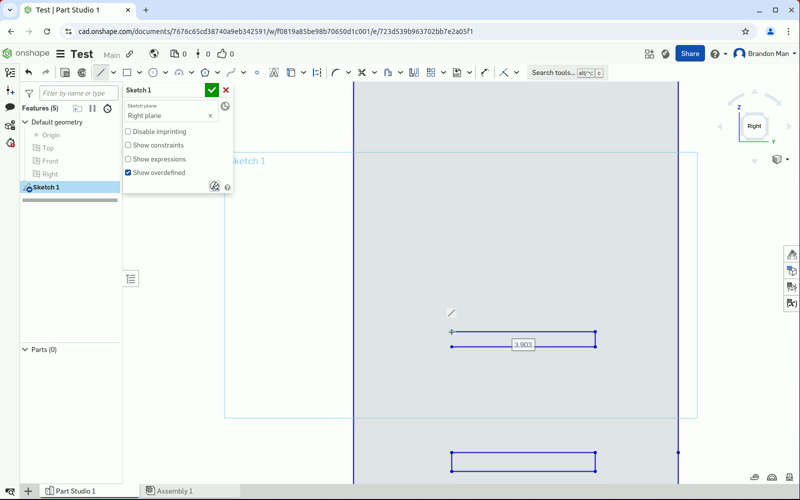
scroll(-6)
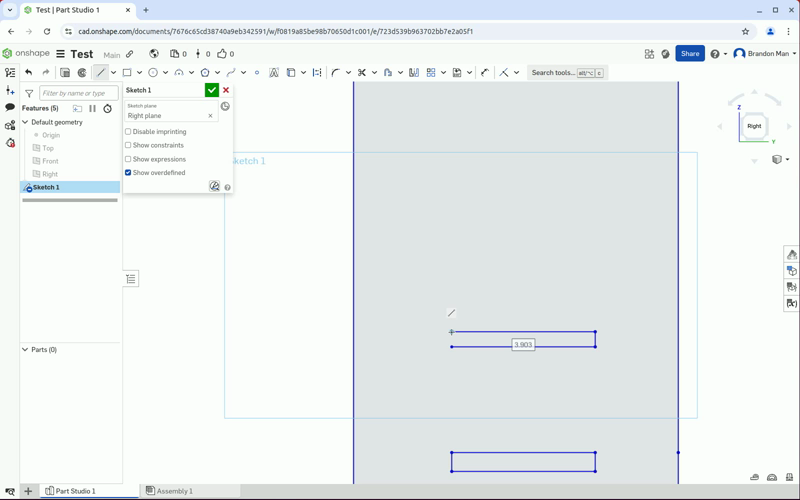
scroll(-6)
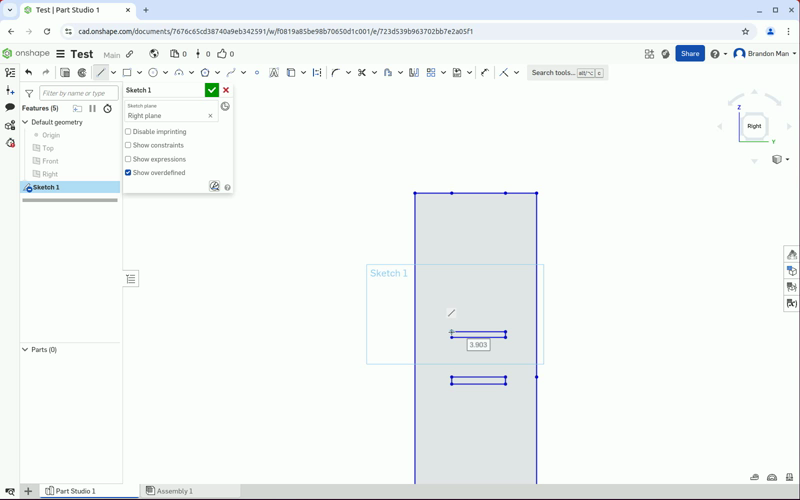
scroll(-6)
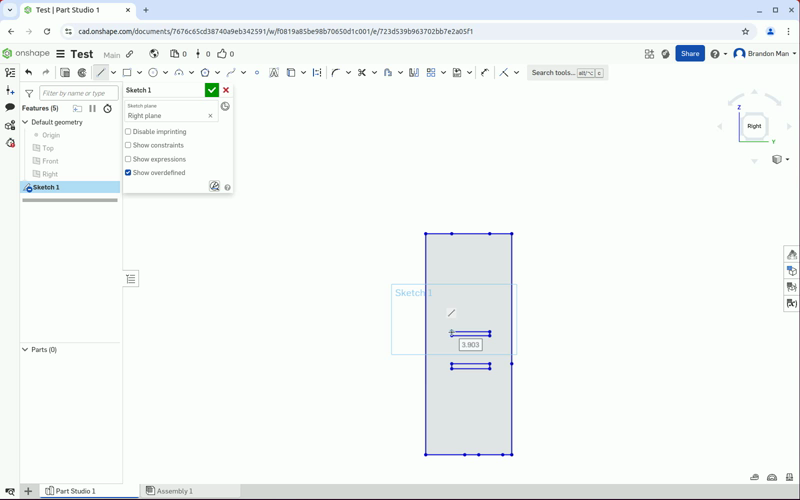
scroll(-6)
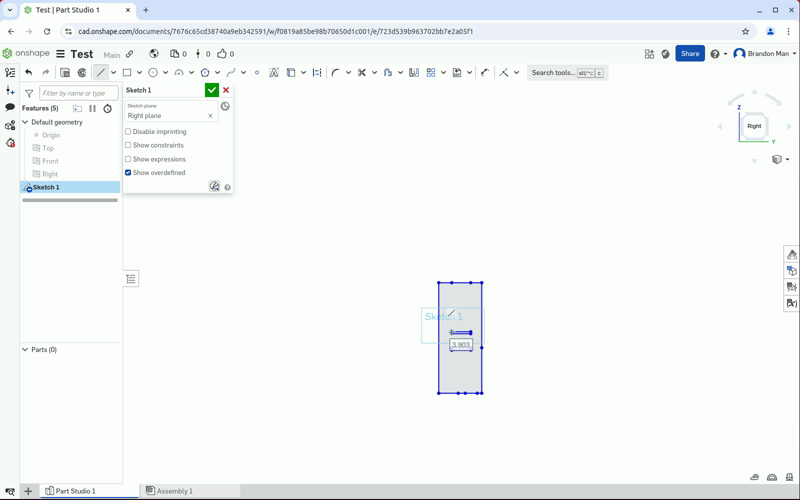
key_up(shift)
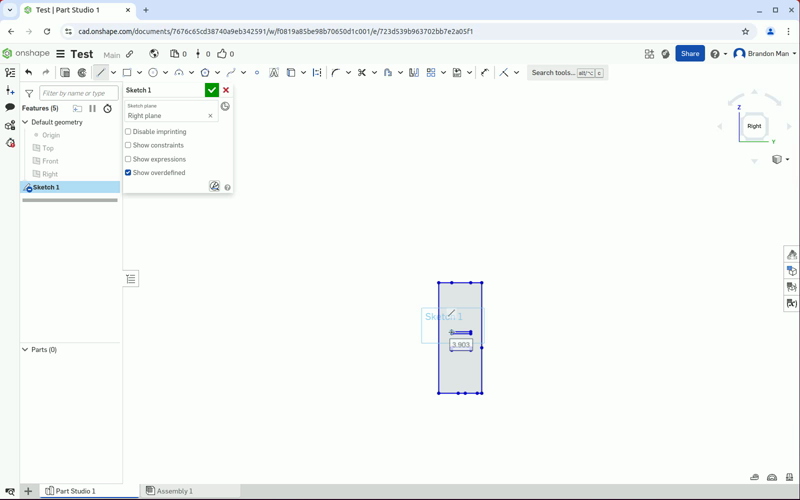
mouse_move(481, 331)
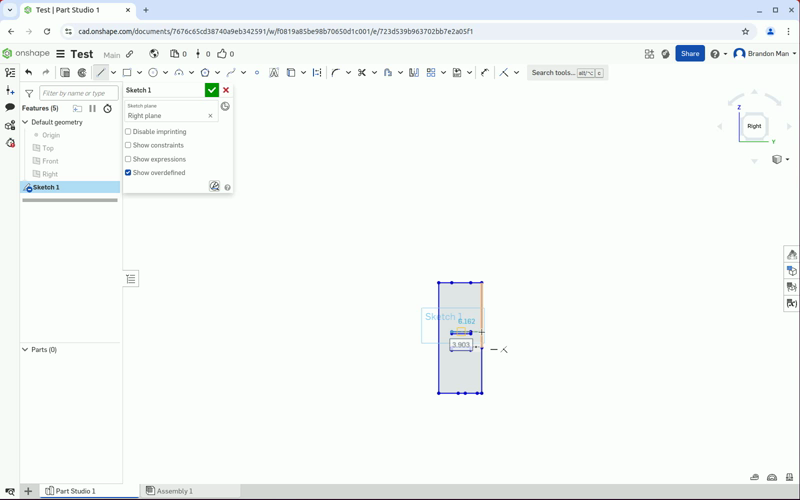
key_down(shift)
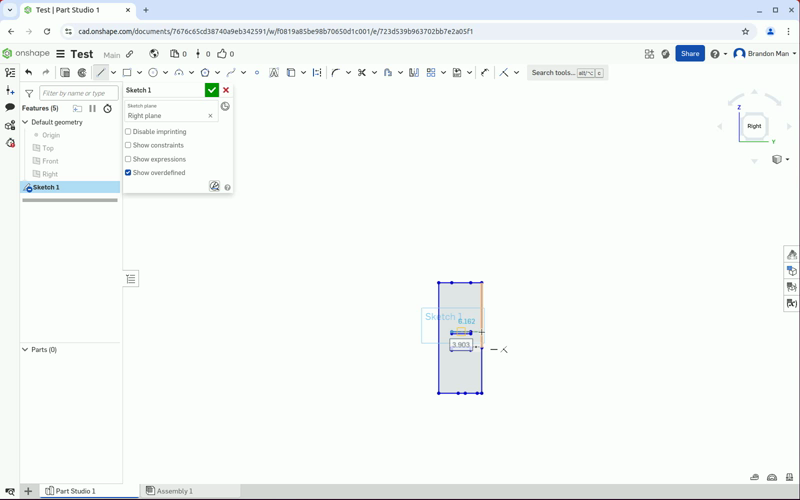
mouse_move(451, 333)
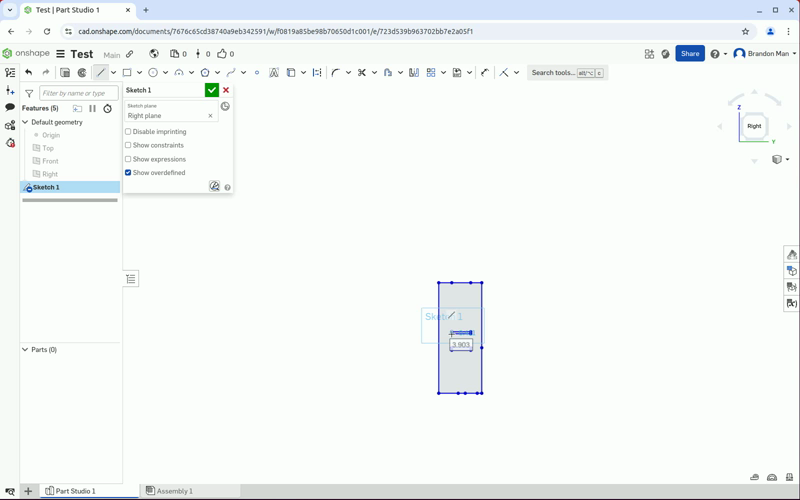
scroll(6)
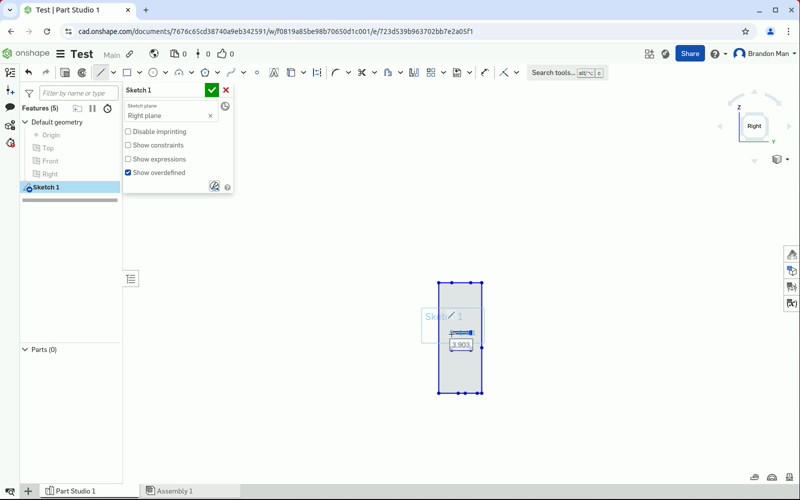
scroll(6)
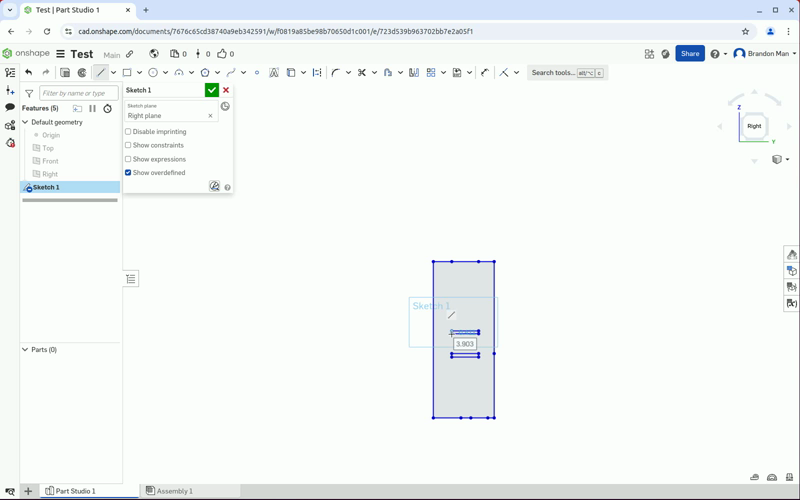
scroll(6)
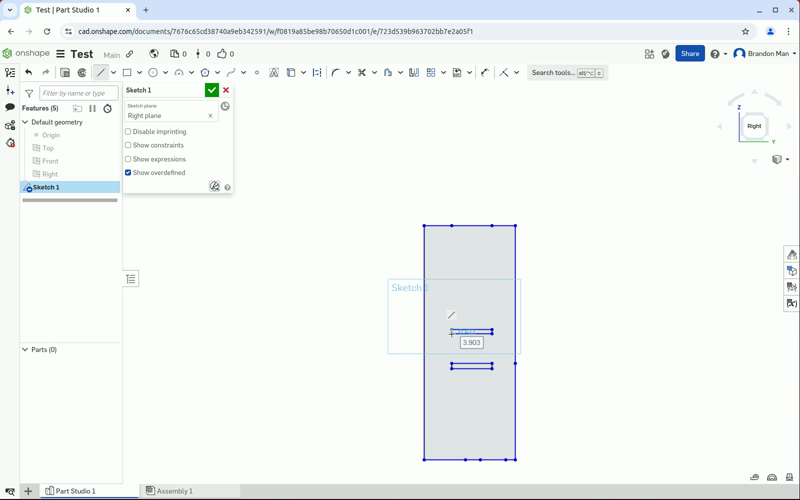
scroll(6)
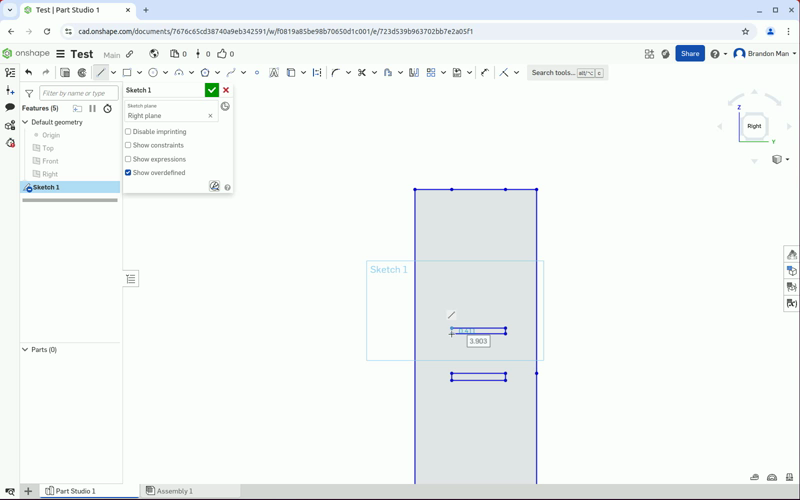
scroll(6)
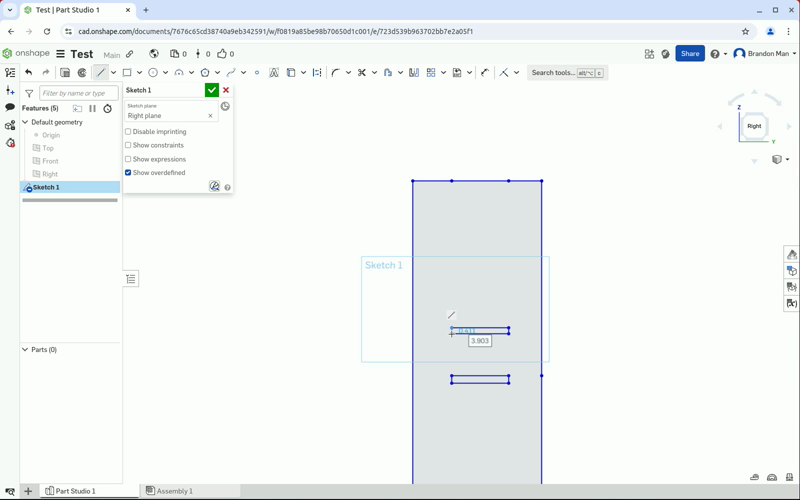
scroll(6)
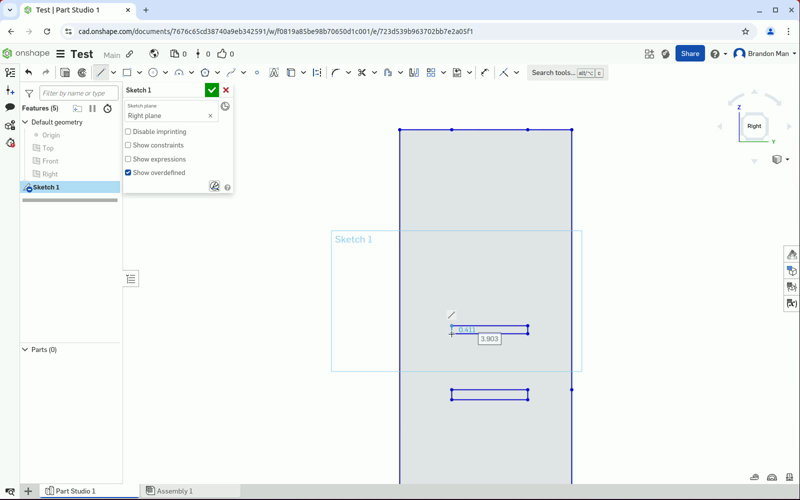
scroll(6)
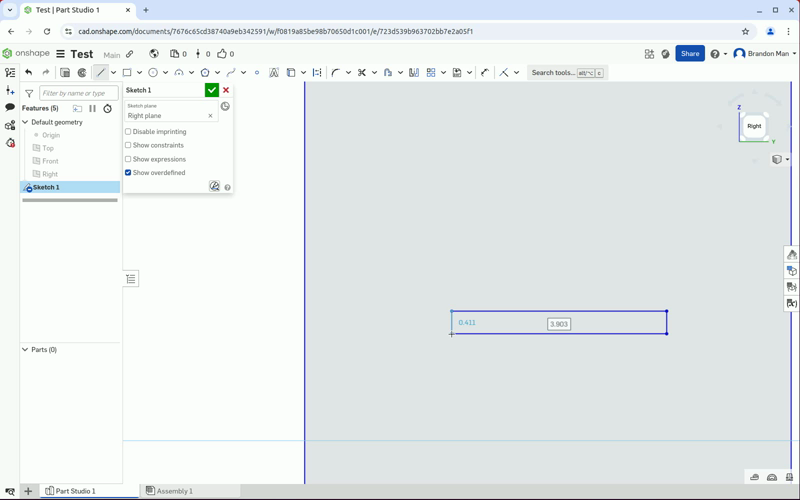
key_up(shift)
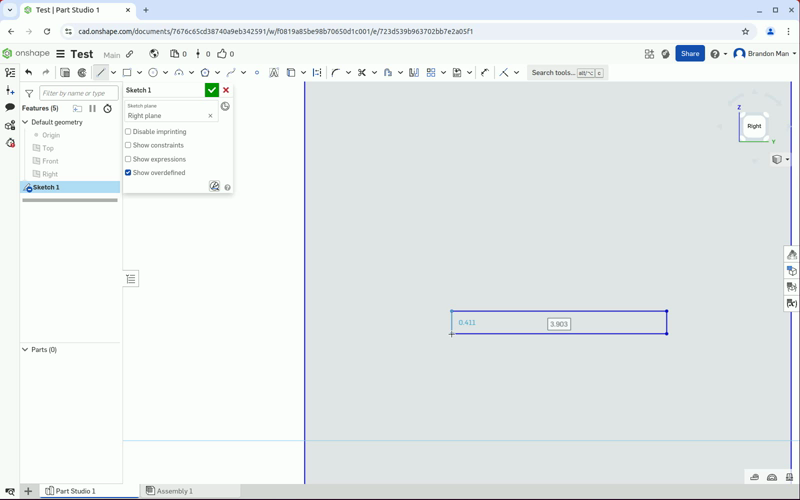
click(451, 333)
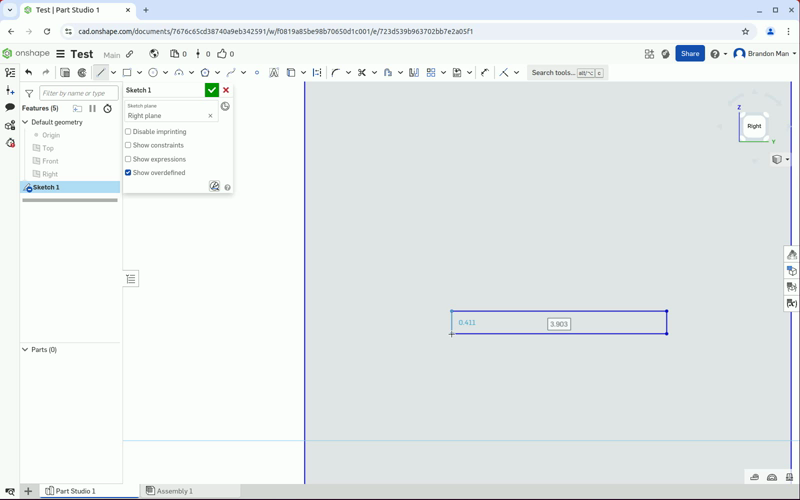
scroll(-6)
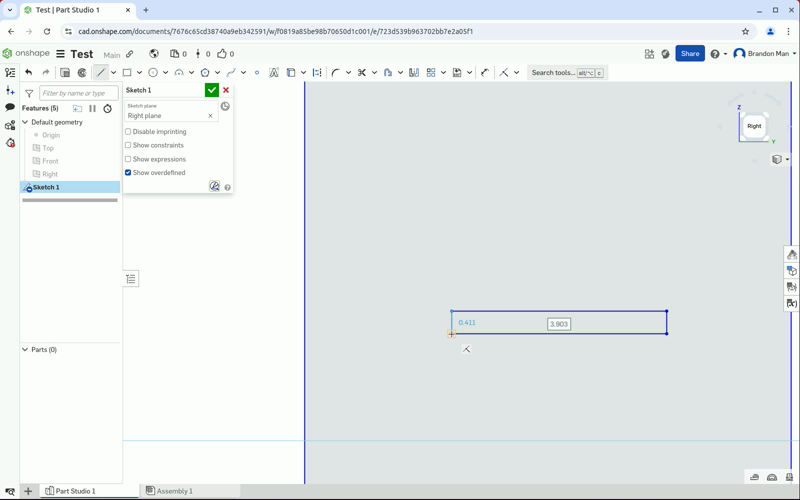
scroll(-6)
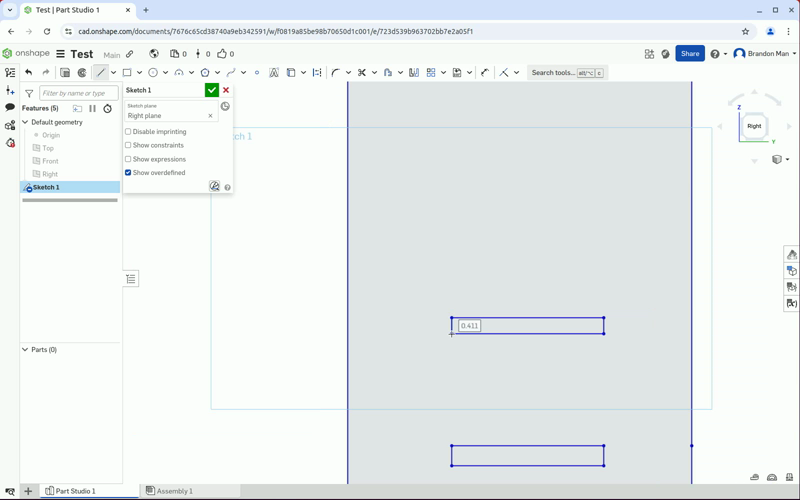
scroll(-6)
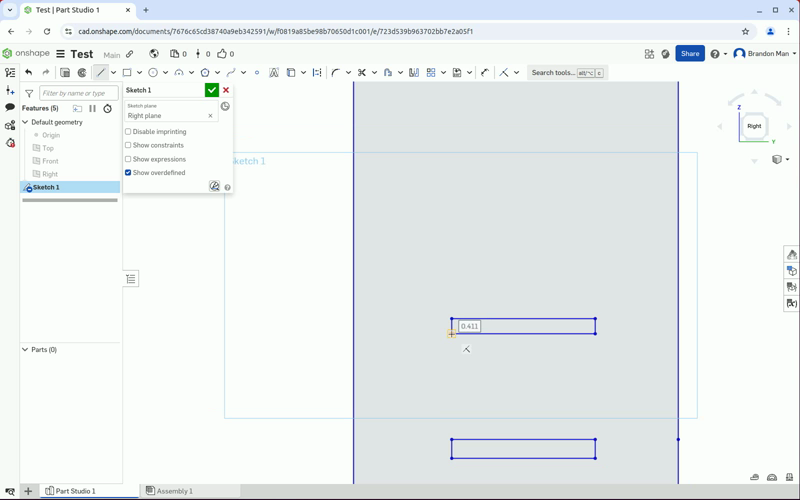
scroll(-6)
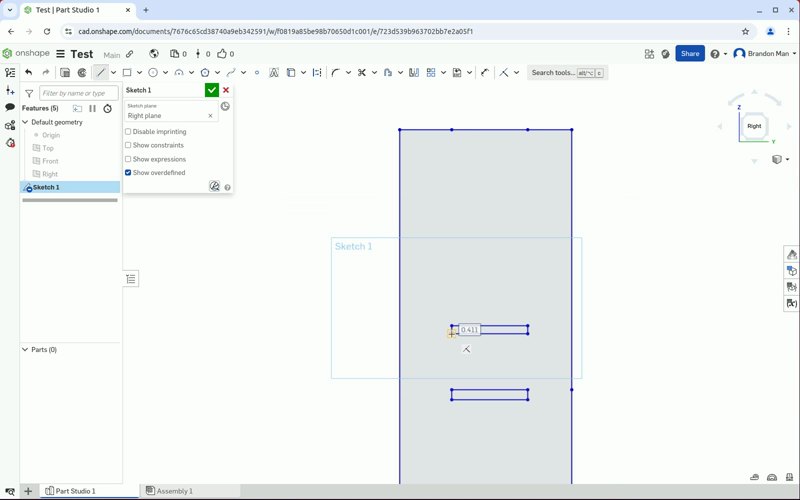
scroll(-6)
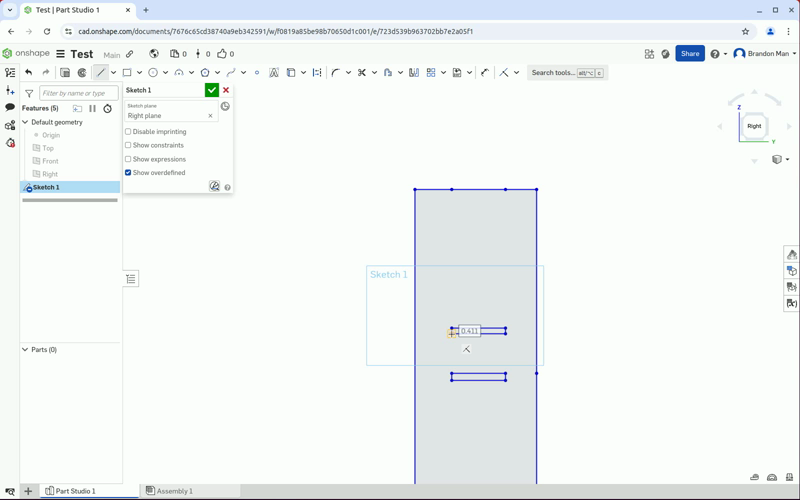
scroll(-6)
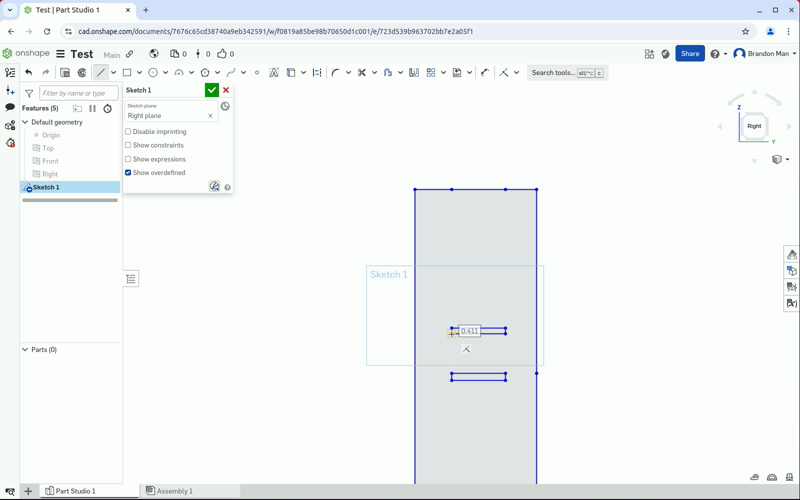
scroll(-6)
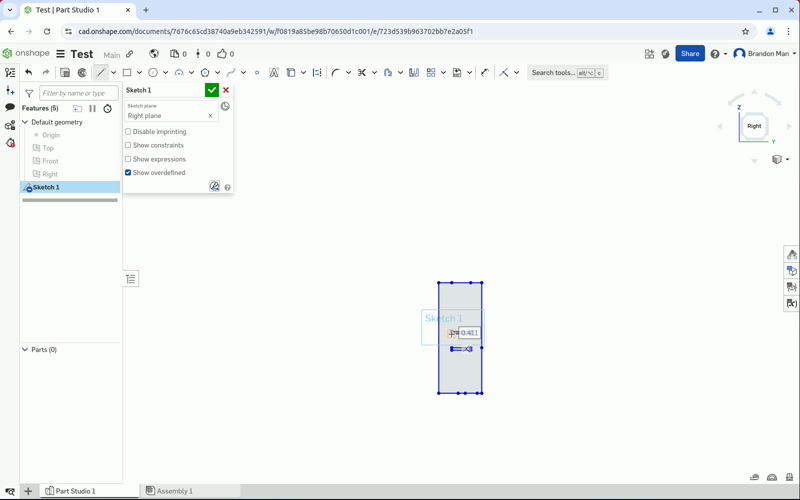
key(esc)
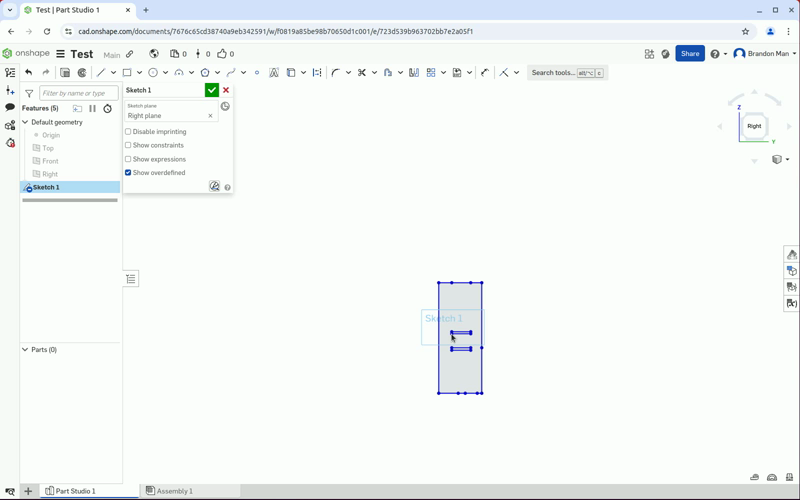
key(l)
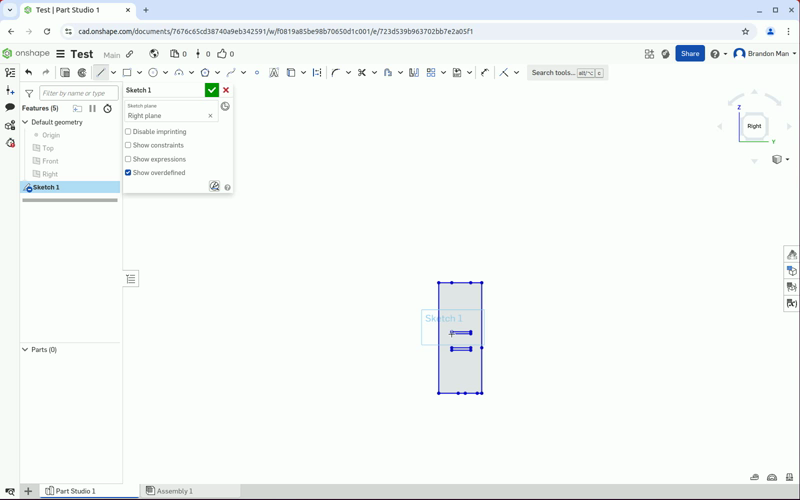
key_down(shift)
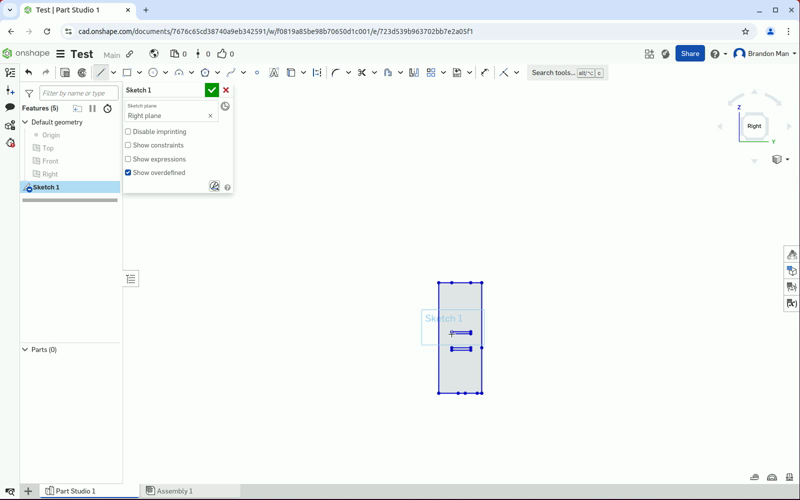
mouse_move(451, 316)
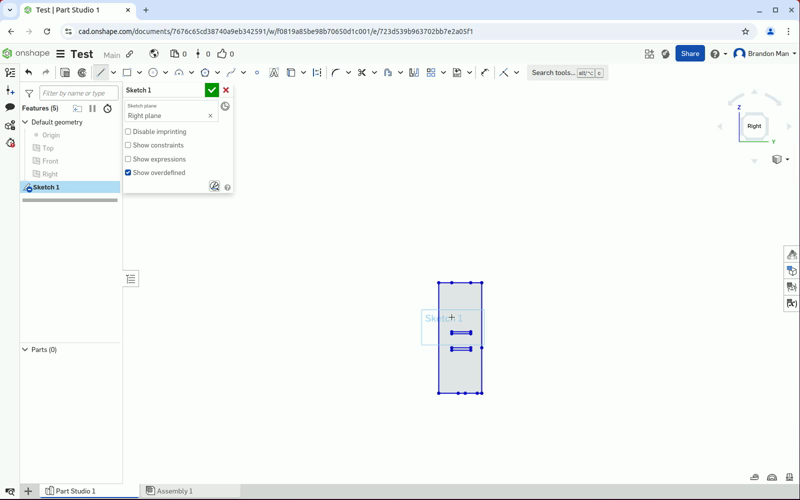
click(451, 316)
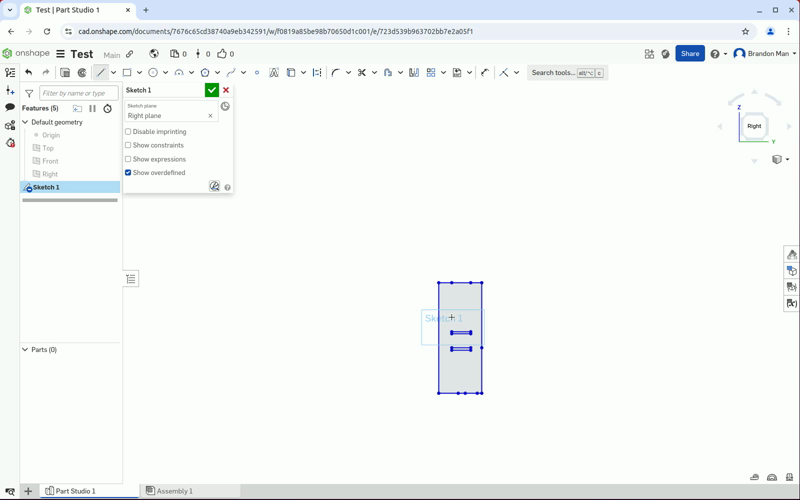
key_up(shift)
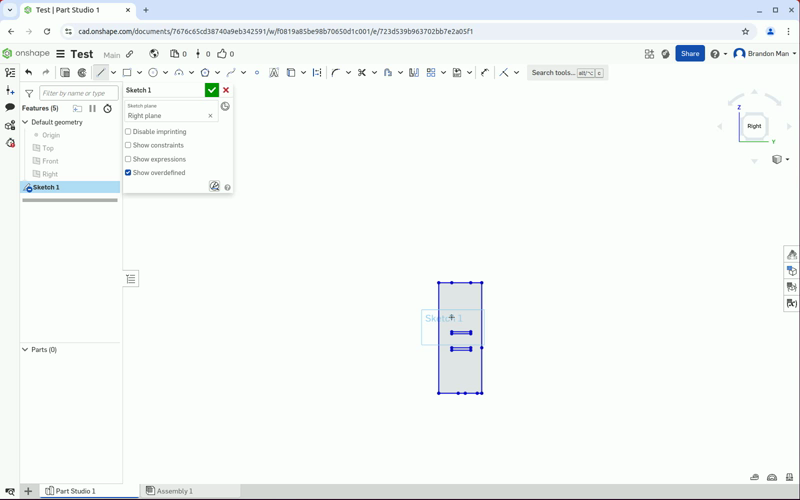
key_down(shift)
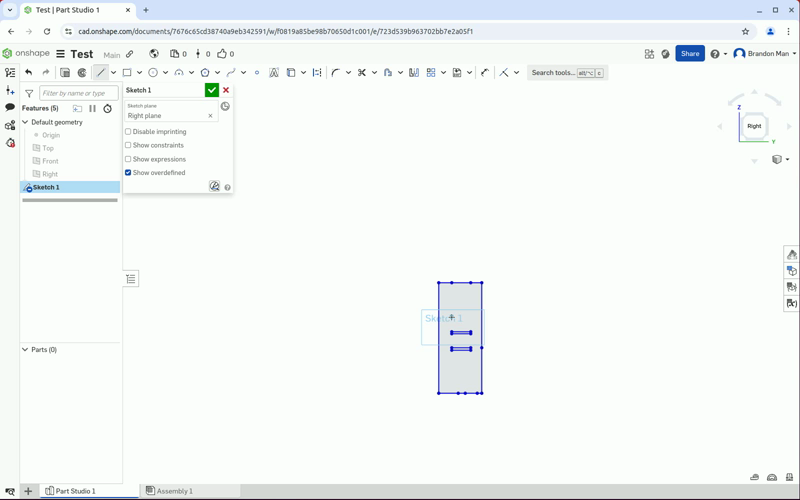
mouse_move(481, 316)
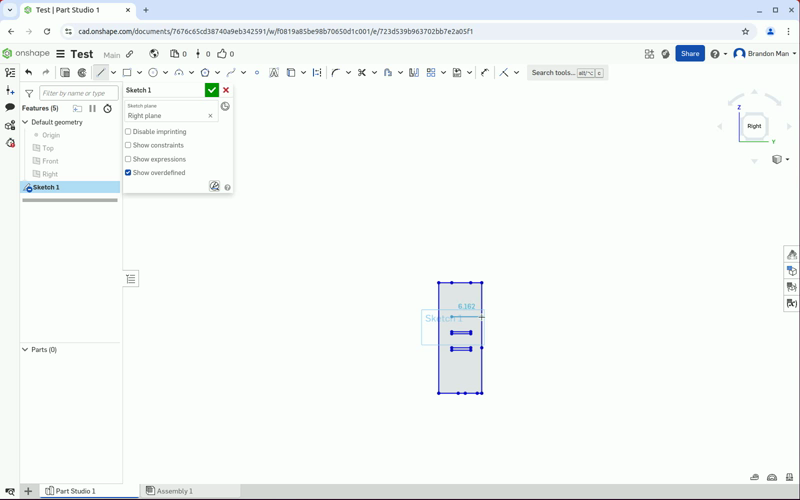
mouse_move(470, 316)
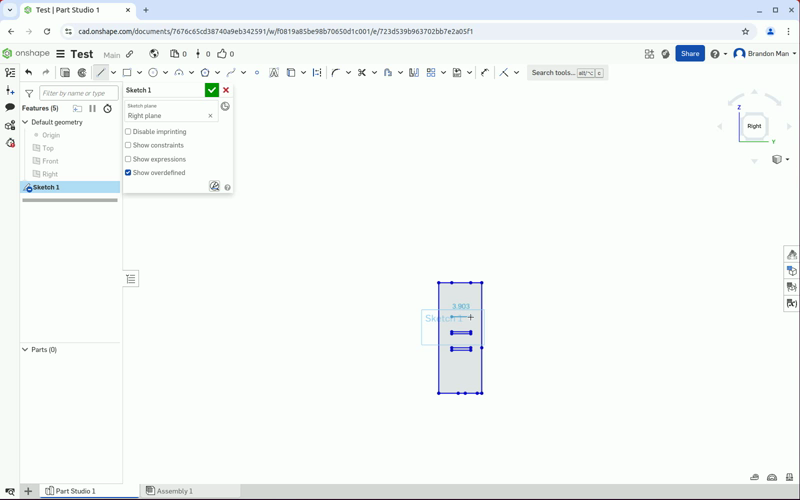
click(470, 316)
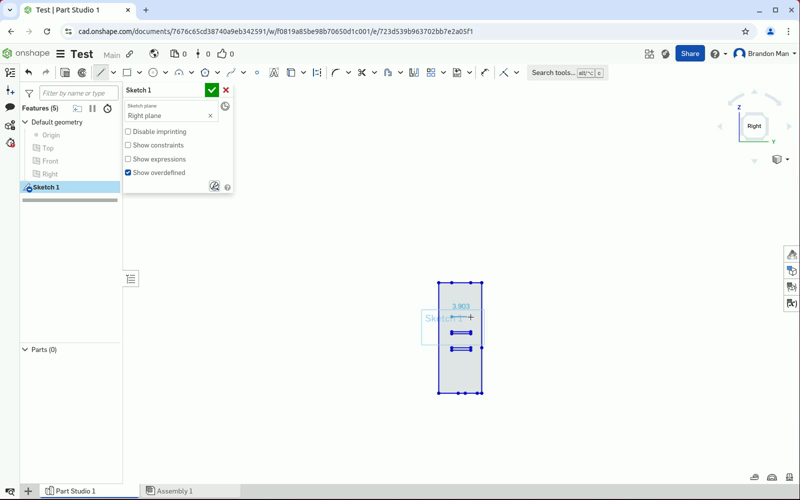
key_up(shift)
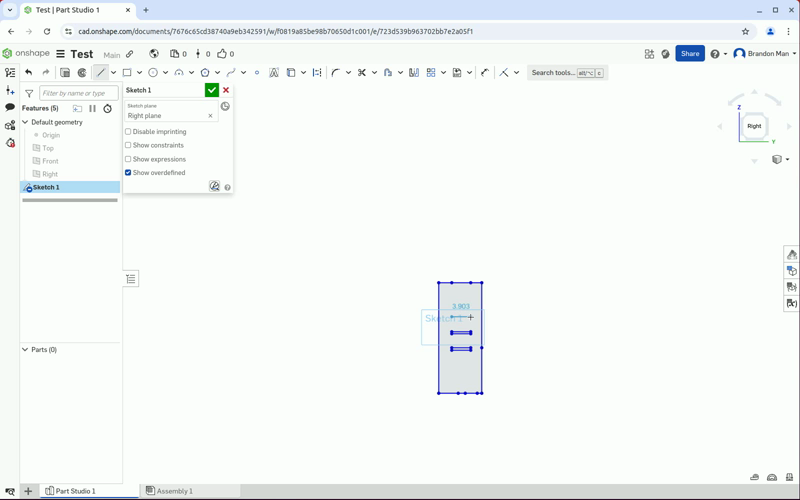
key_down(shift)
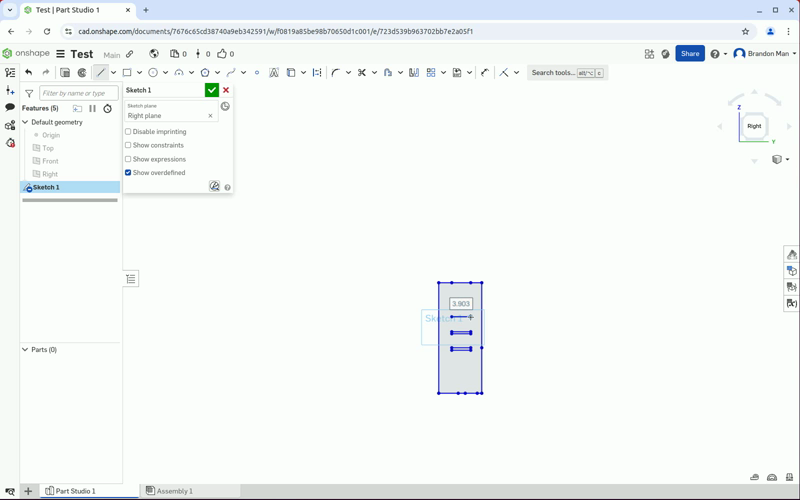
mouse_move(501, 316)
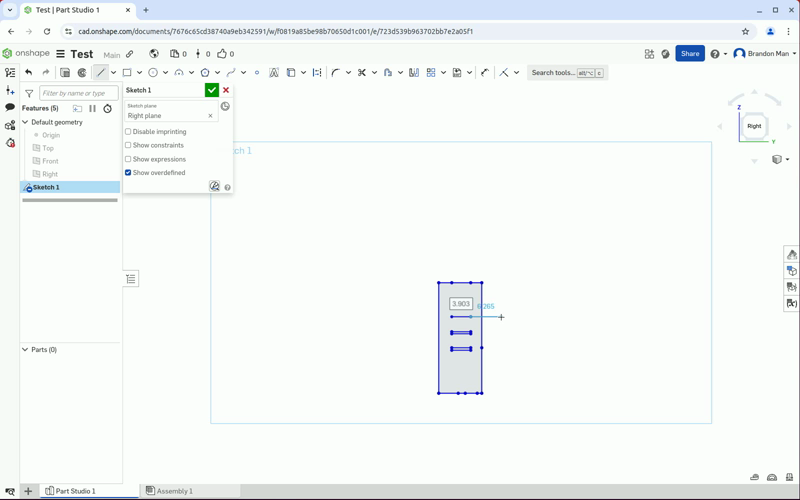
mouse_move(470, 314)
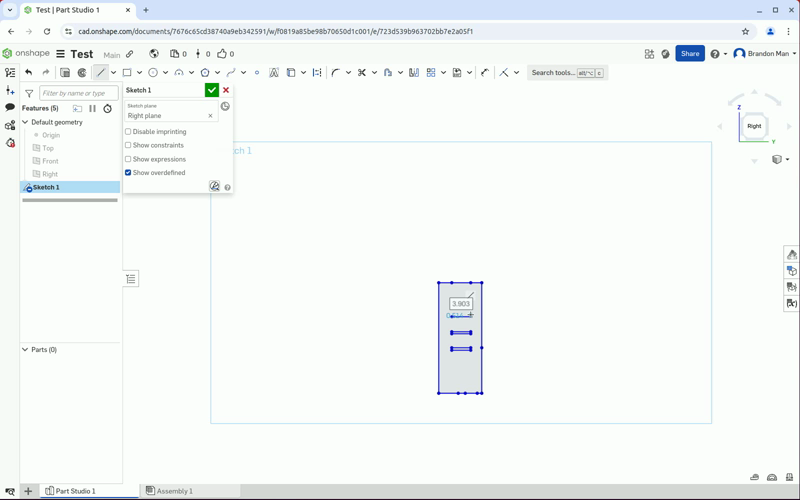
scroll(6)
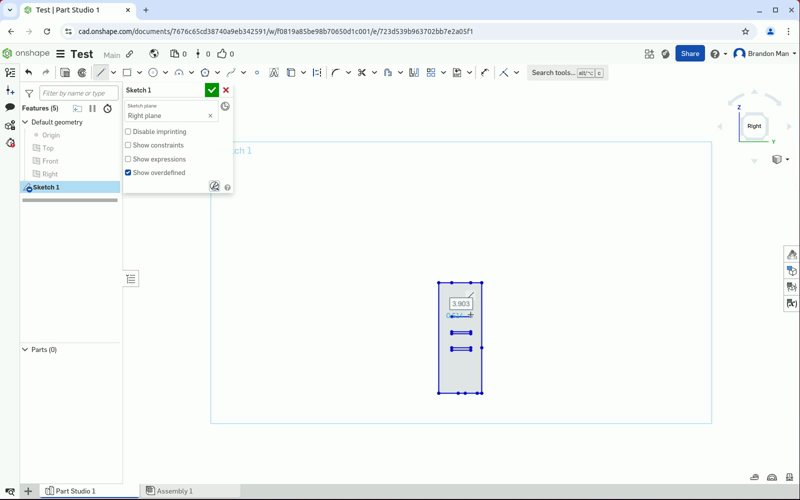
scroll(6)
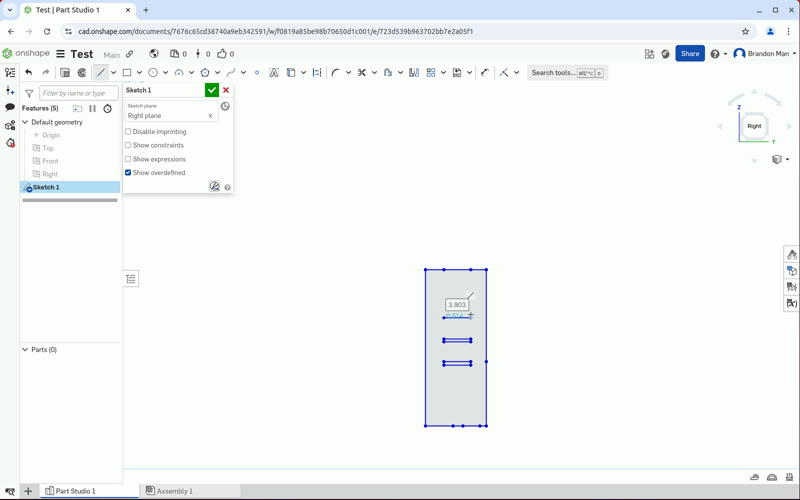
scroll(6)
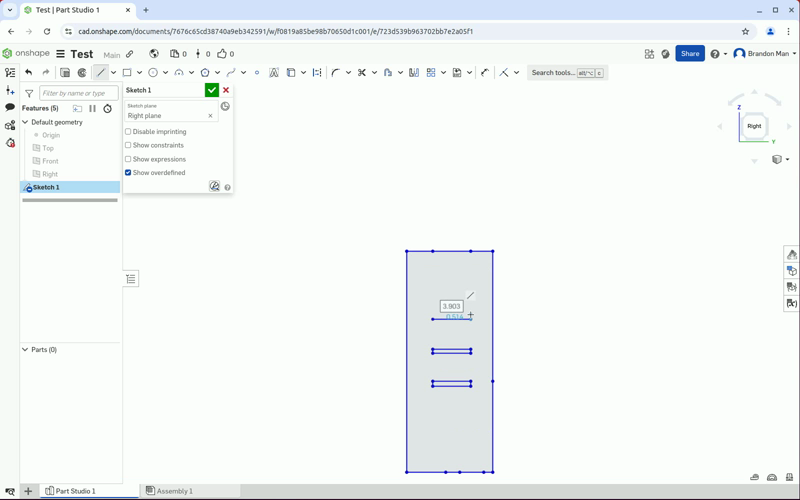
scroll(6)
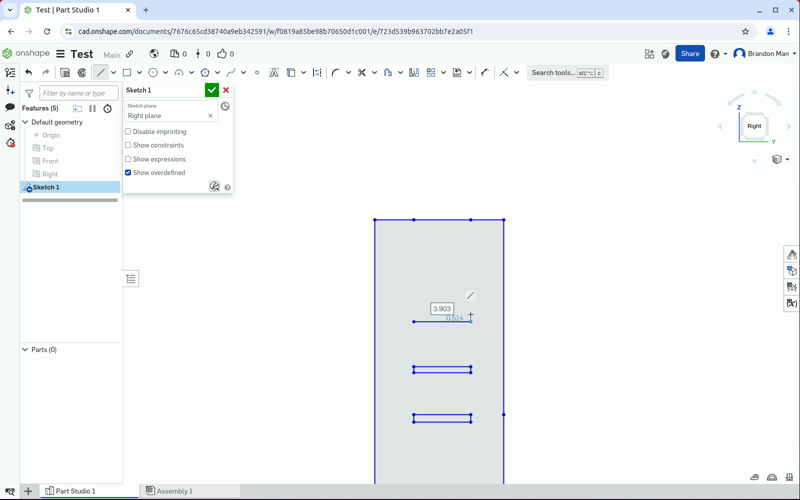
scroll(6)
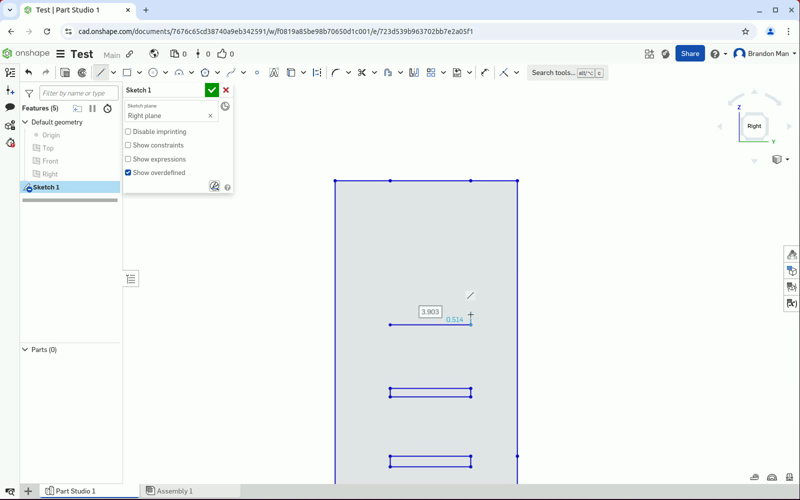
scroll(6)
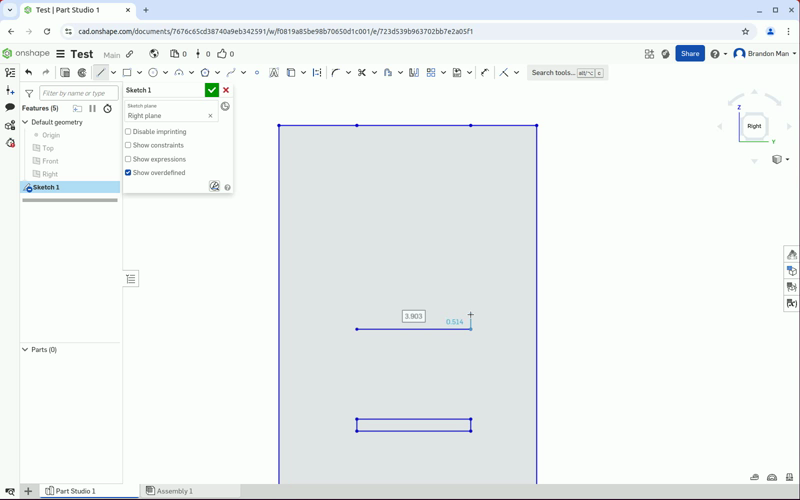
scroll(6)
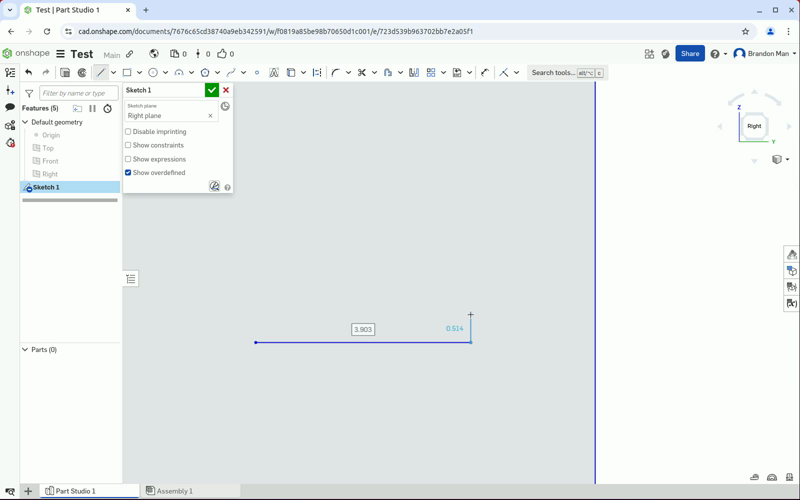
click(470, 314)
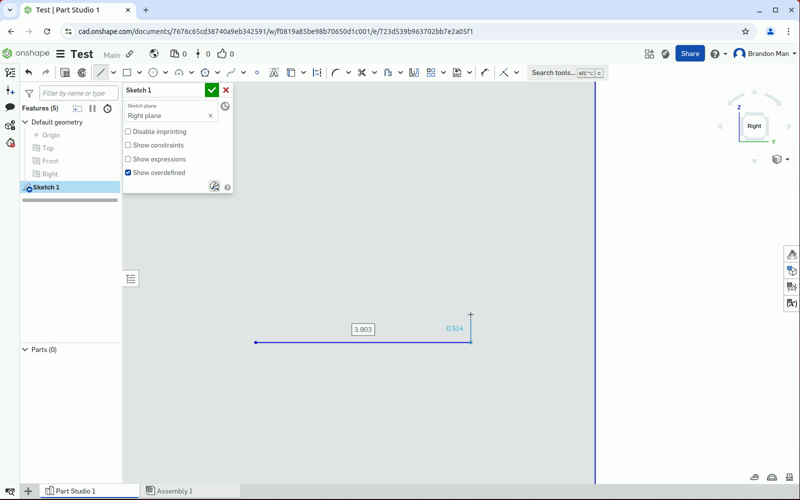
scroll(-6)
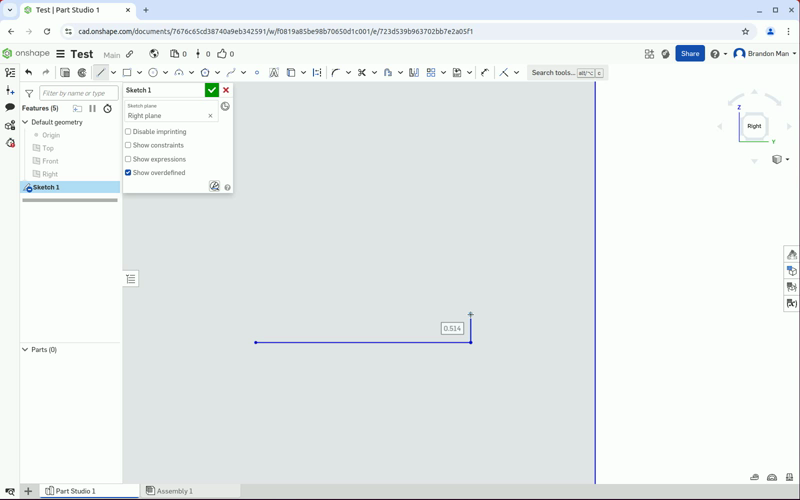
scroll(-6)
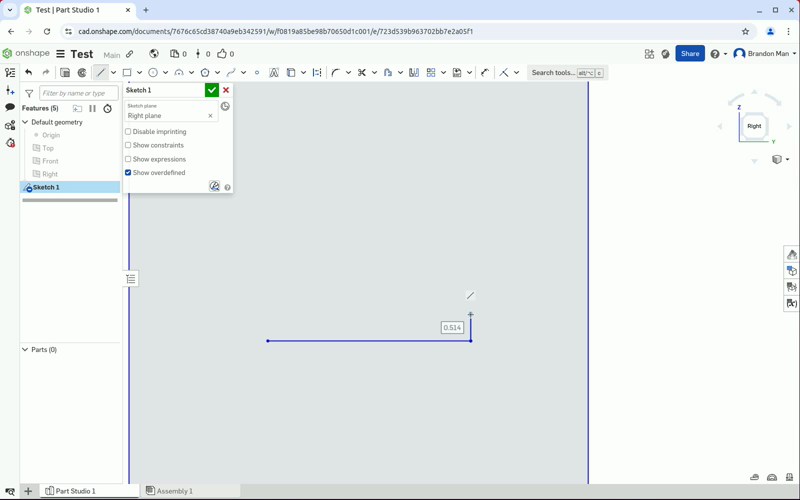
scroll(-6)
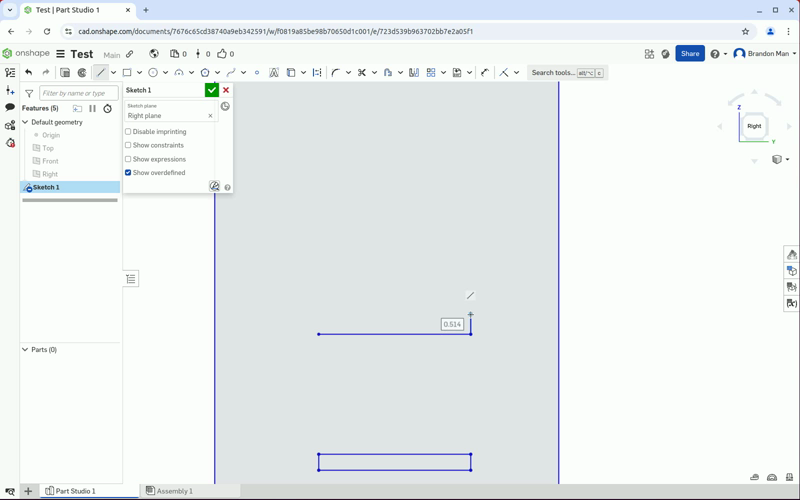
scroll(-6)
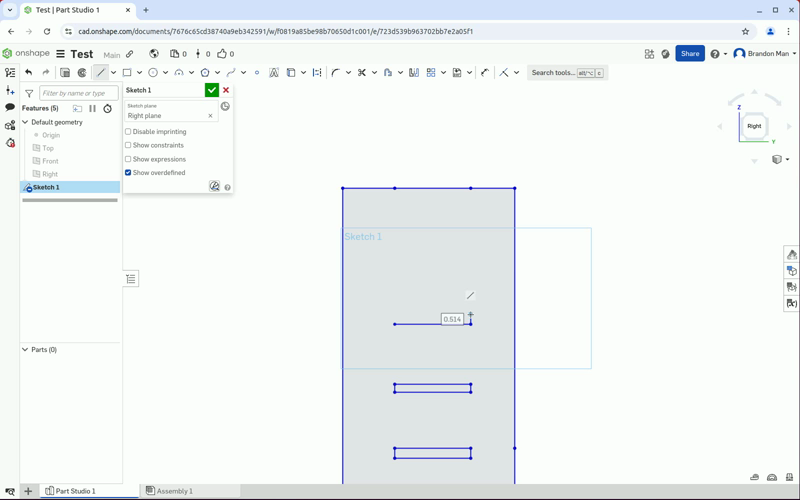
scroll(-6)
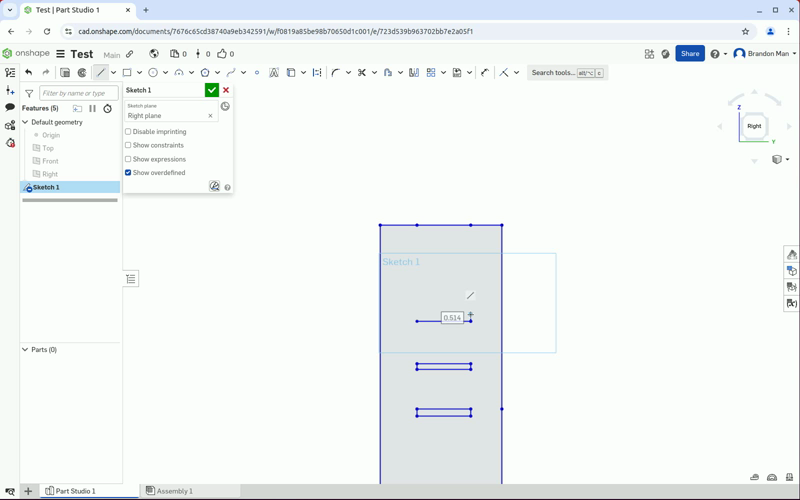
scroll(-6)
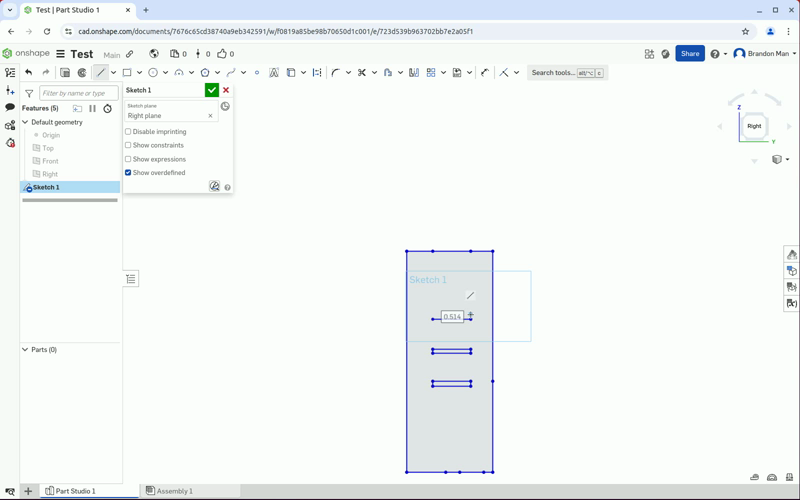
scroll(-6)
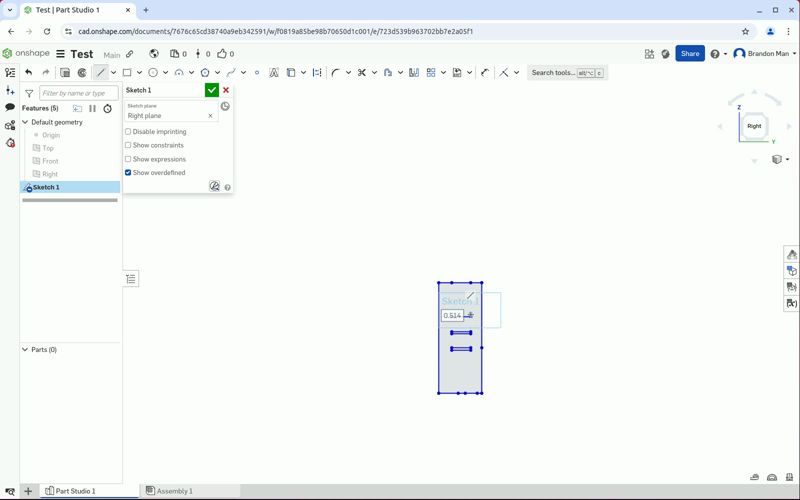
key_up(shift)
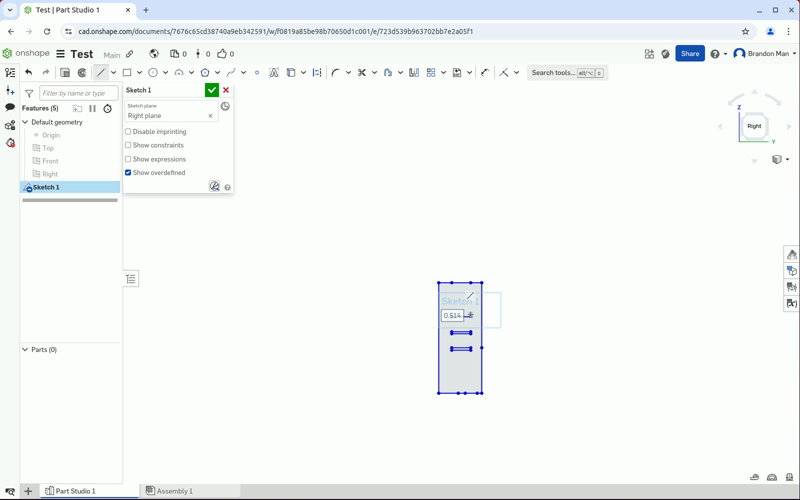
key_down(shift)
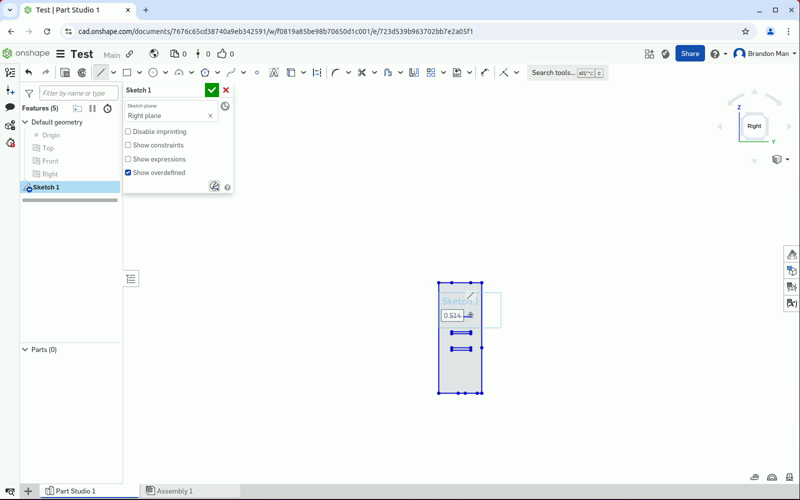
mouse_move(501, 314)
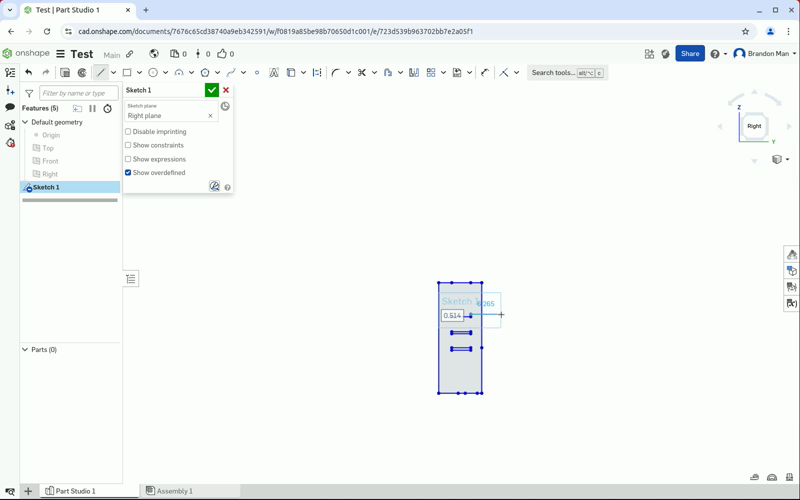
mouse_move(451, 314)
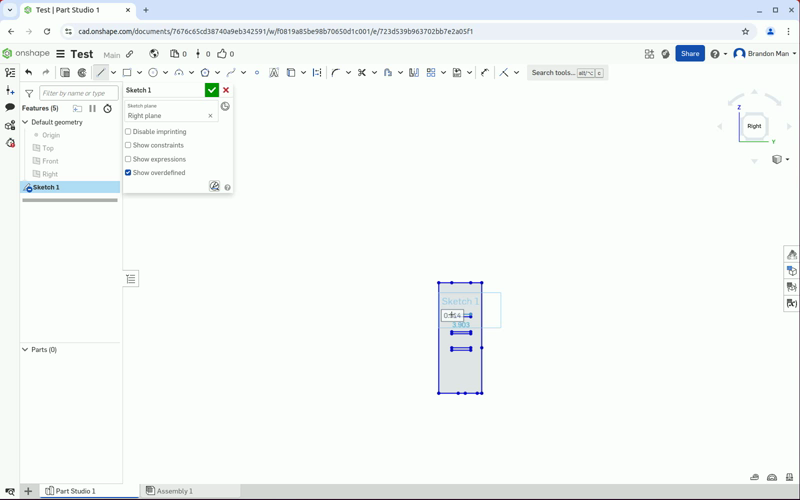
scroll(6)
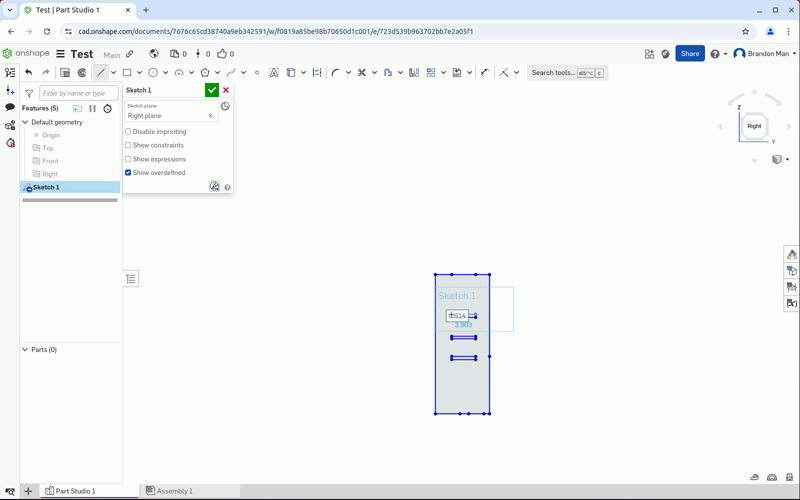
scroll(6)
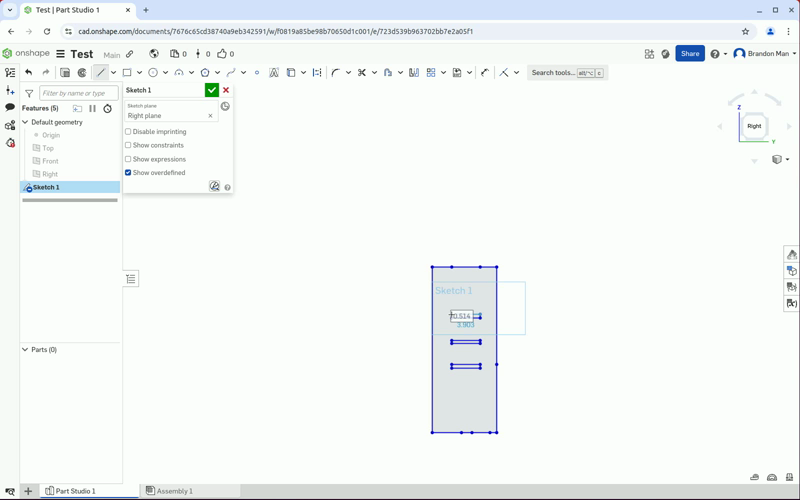
scroll(6)
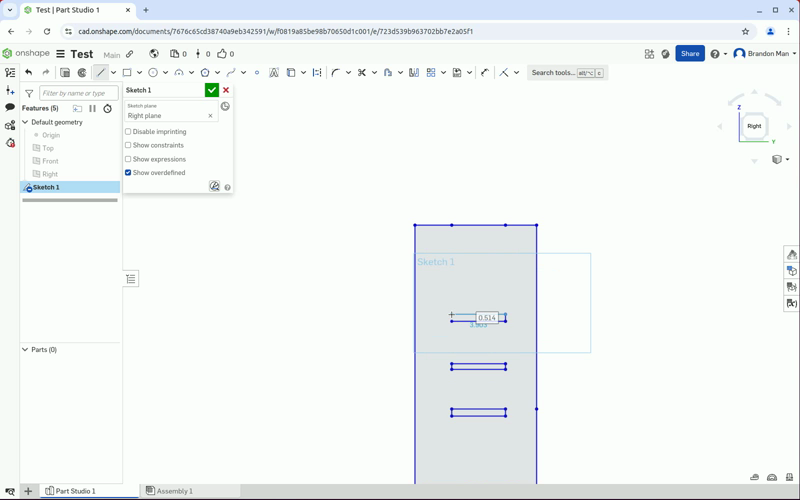
scroll(6)
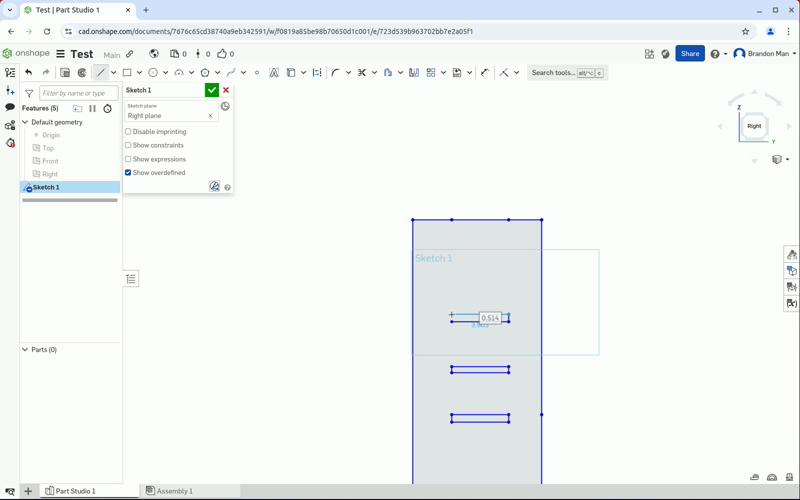
scroll(6)
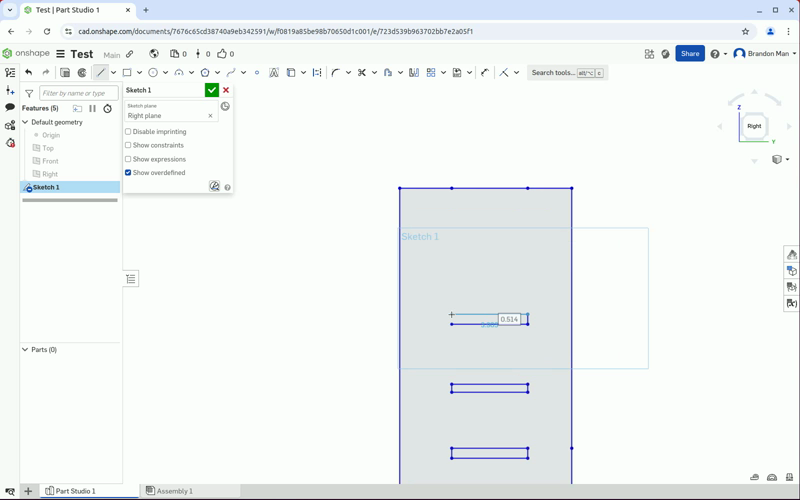
scroll(6)
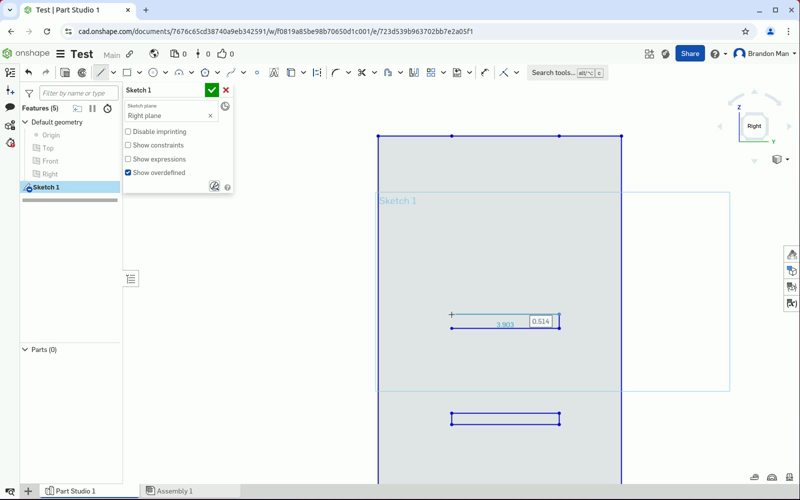
scroll(6)
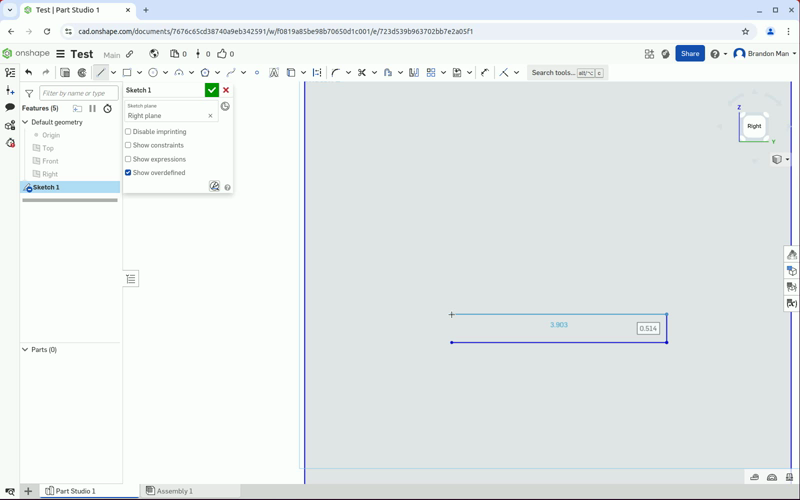
click(451, 314)
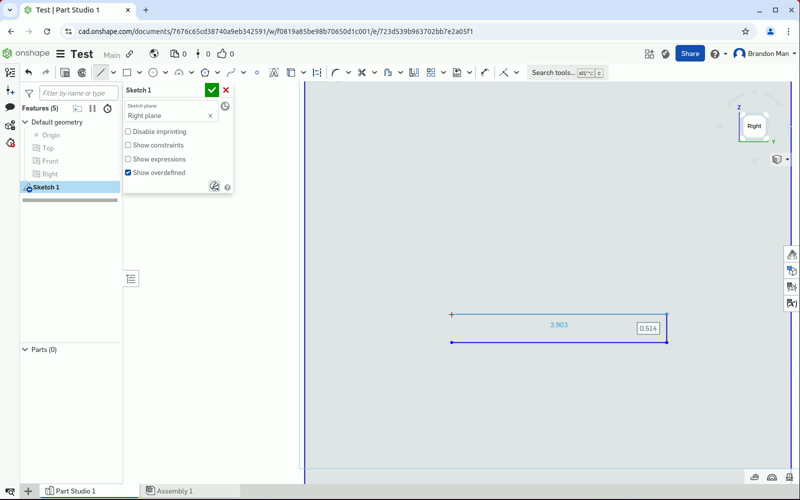
scroll(-6)
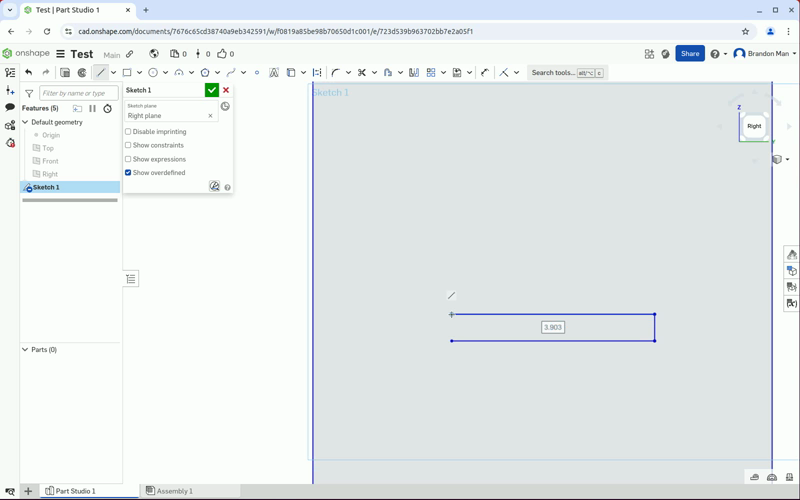
scroll(-6)
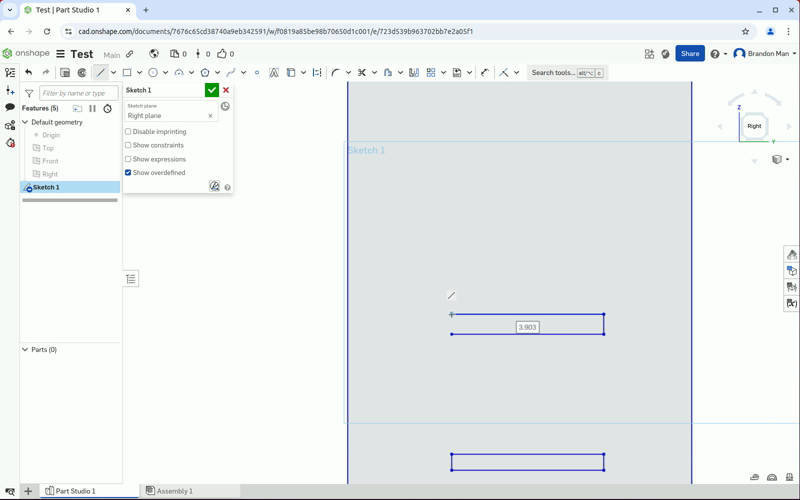
scroll(-6)
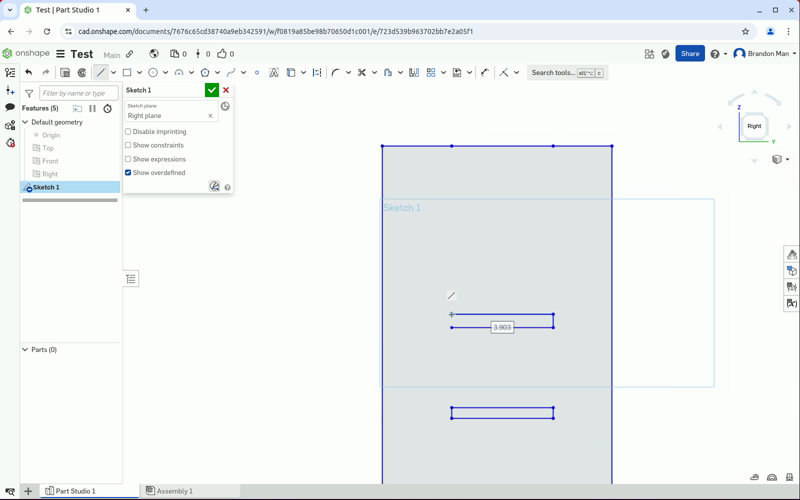
scroll(-6)
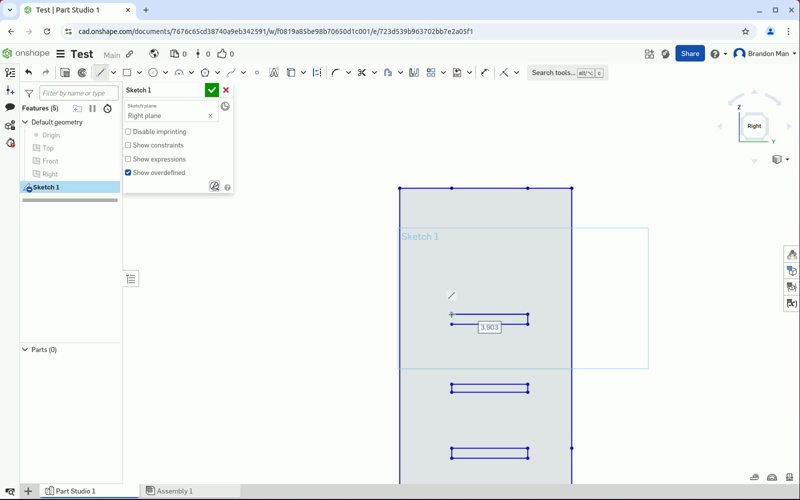
scroll(-6)
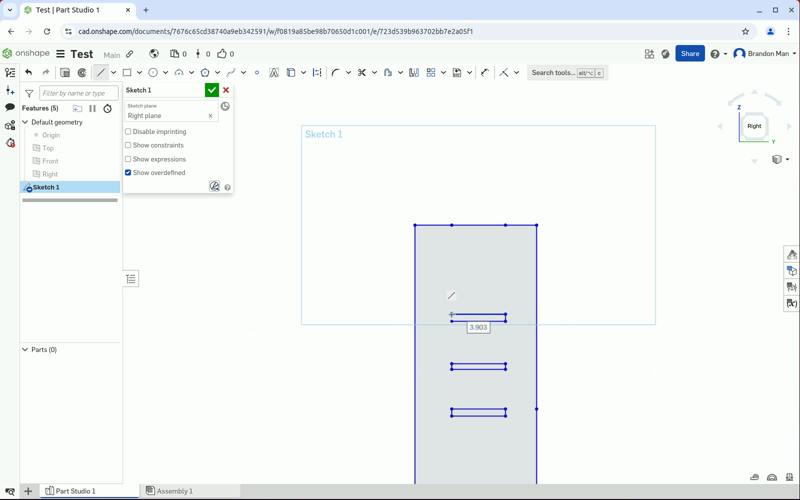
scroll(-6)
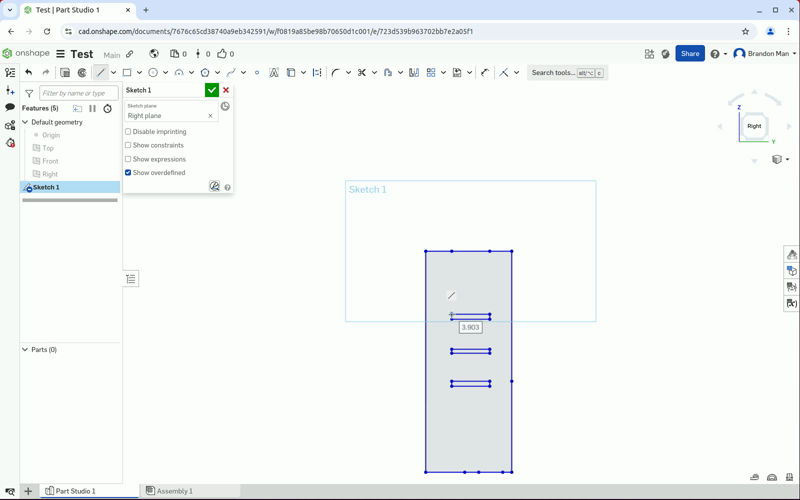
scroll(-6)
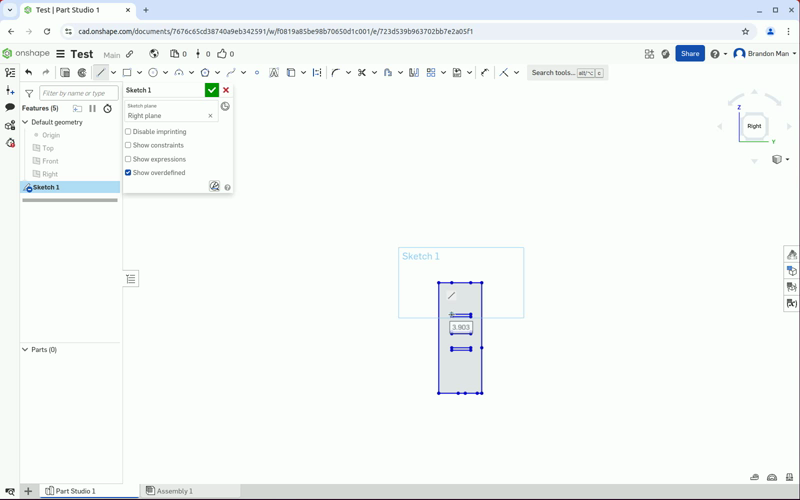
key_up(shift)
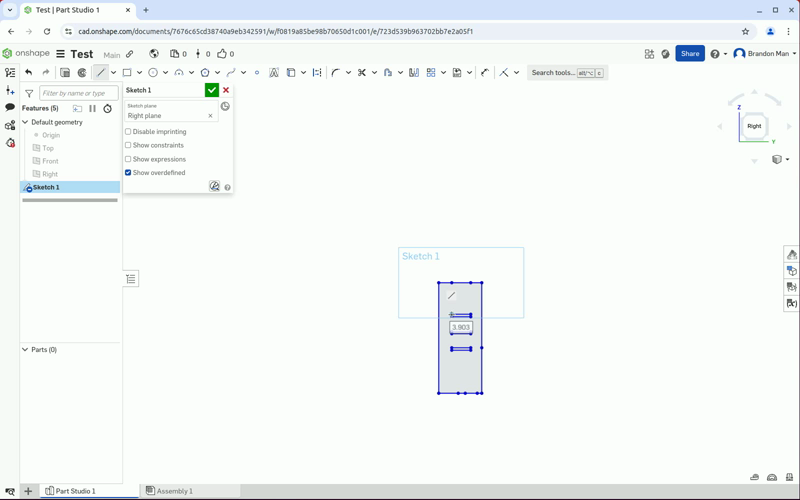
mouse_move(481, 314)
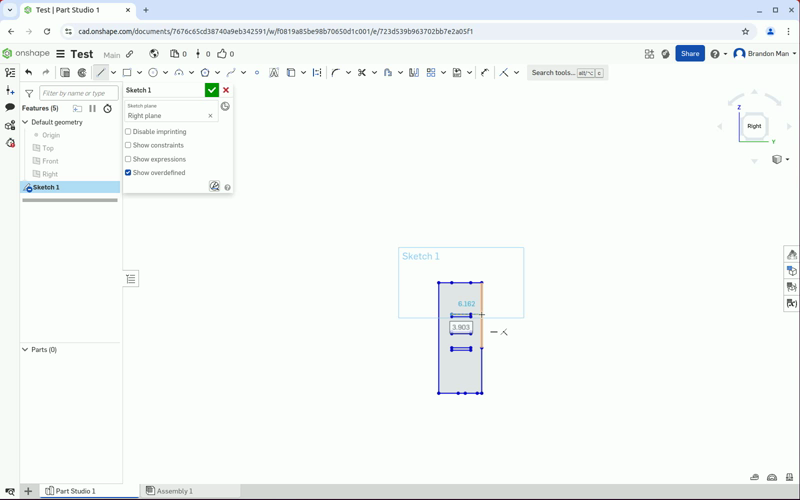
key_down(shift)
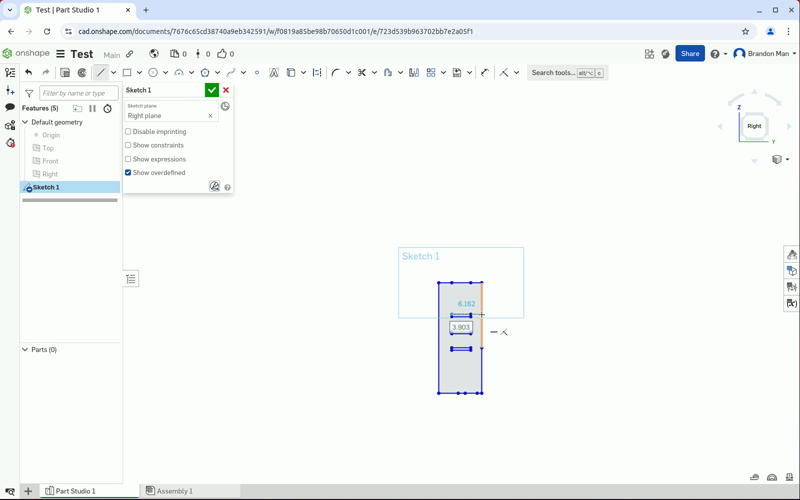
mouse_move(451, 316)
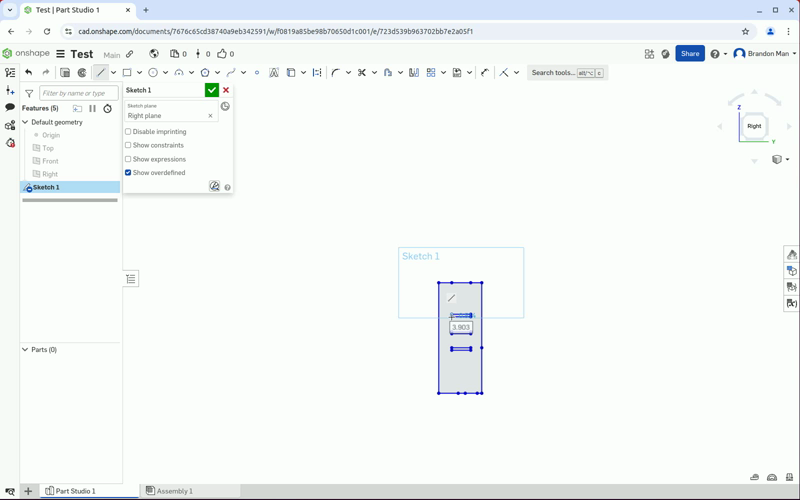
scroll(6)
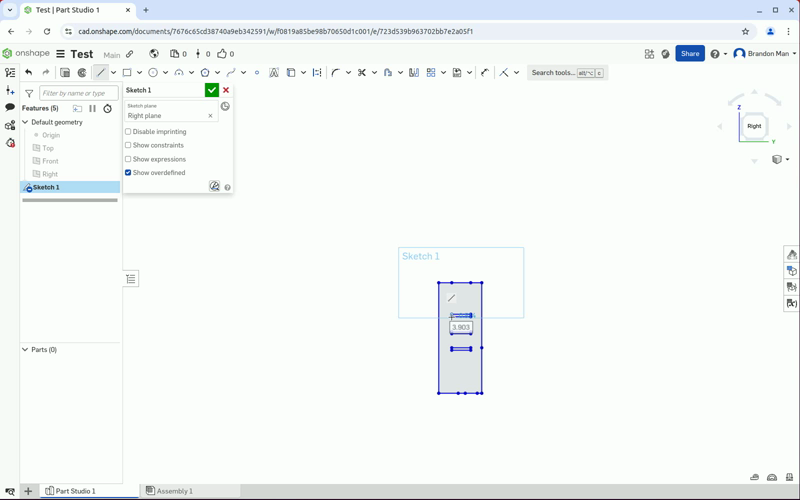
scroll(6)
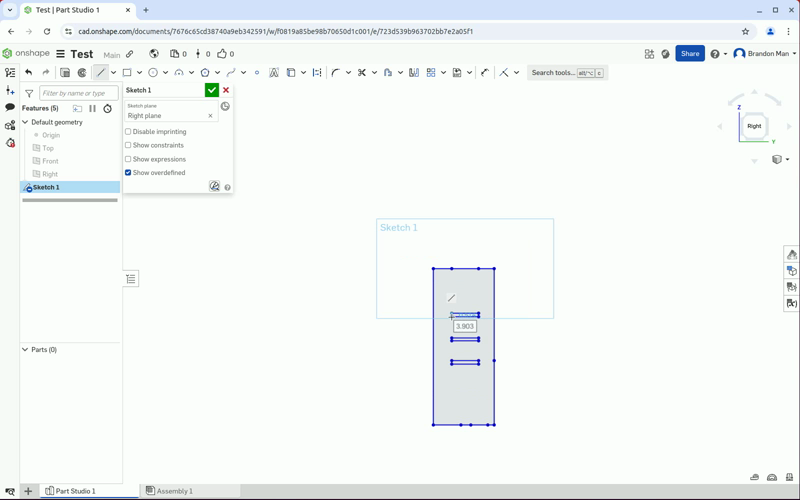
scroll(6)
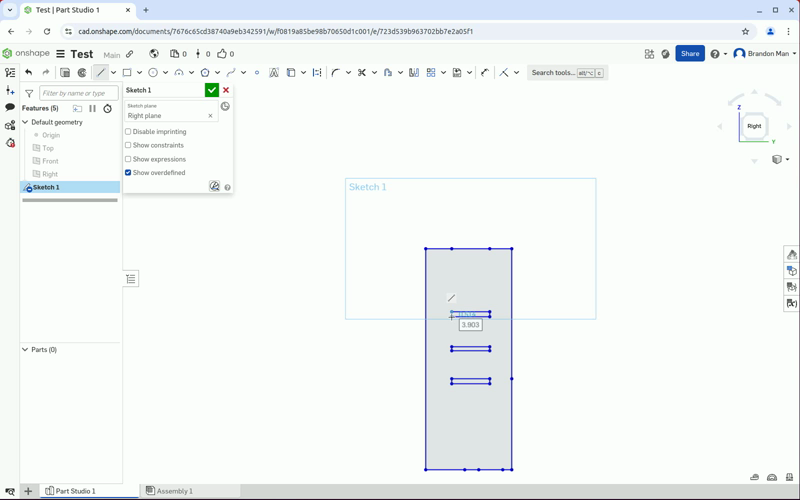
scroll(6)
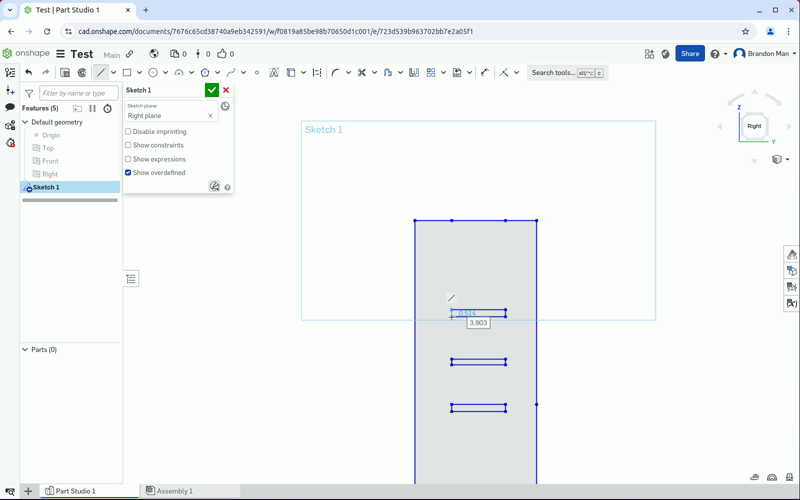
scroll(6)
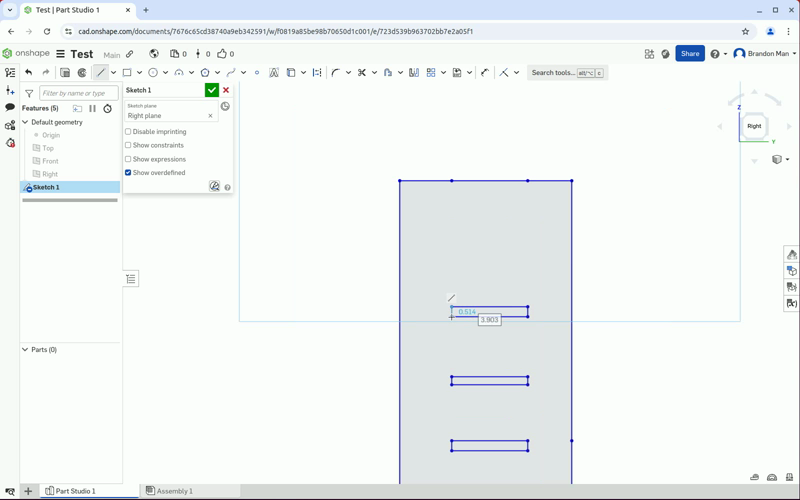
scroll(6)
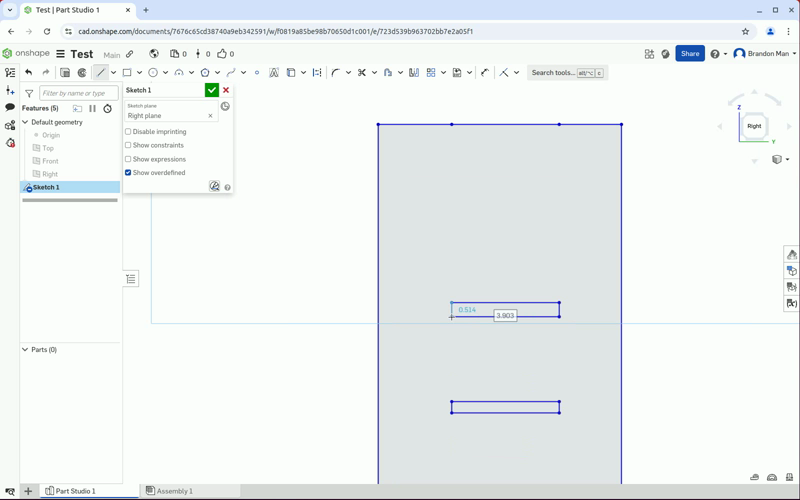
scroll(6)
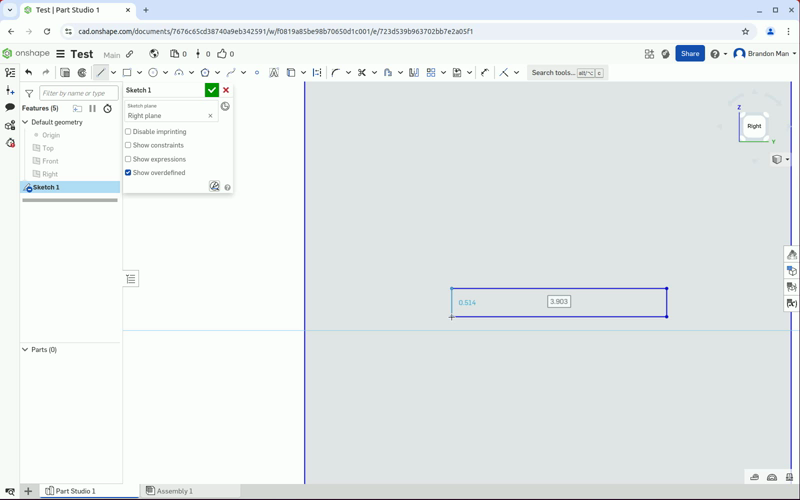
key_up(shift)
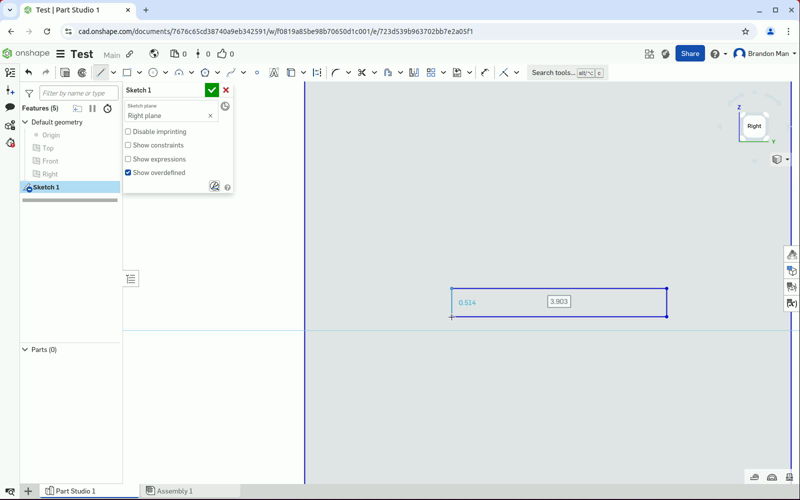
click(451, 316)
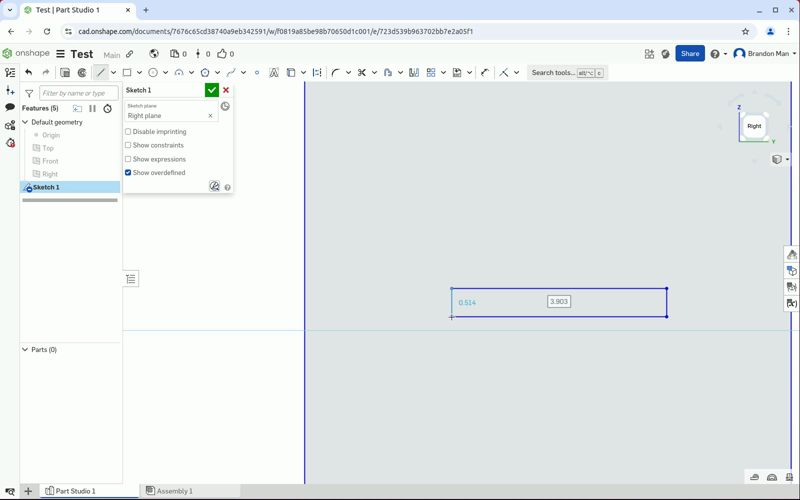
scroll(-6)
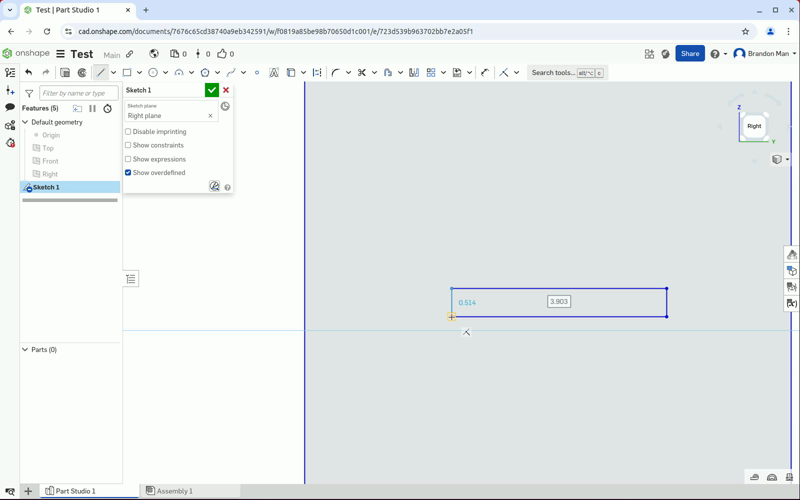
scroll(-6)
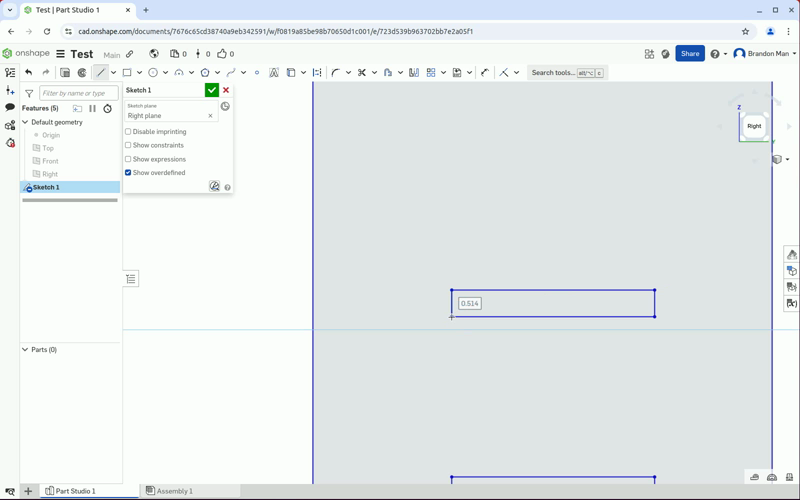
scroll(-6)
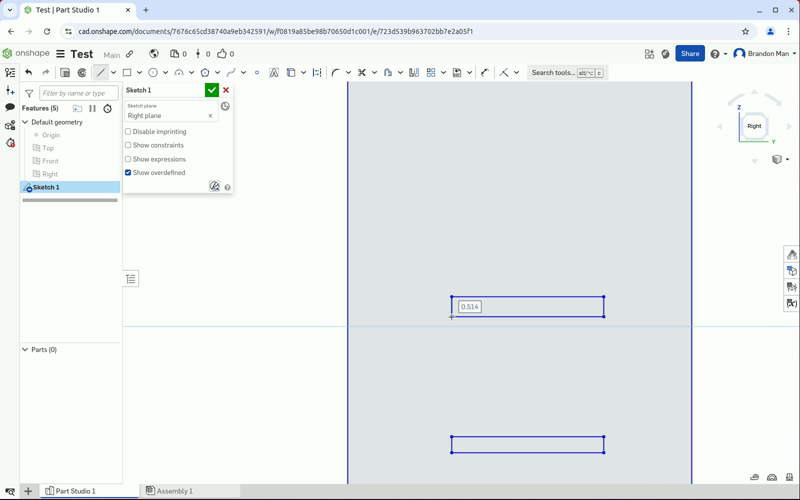
scroll(-6)
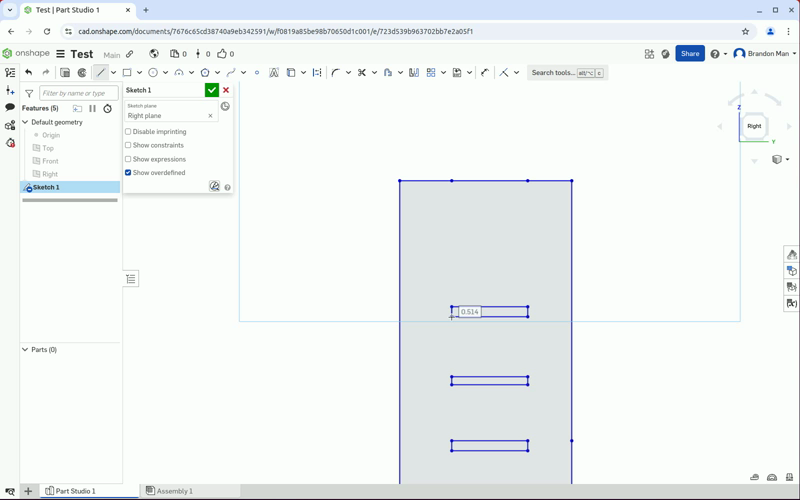
scroll(-6)
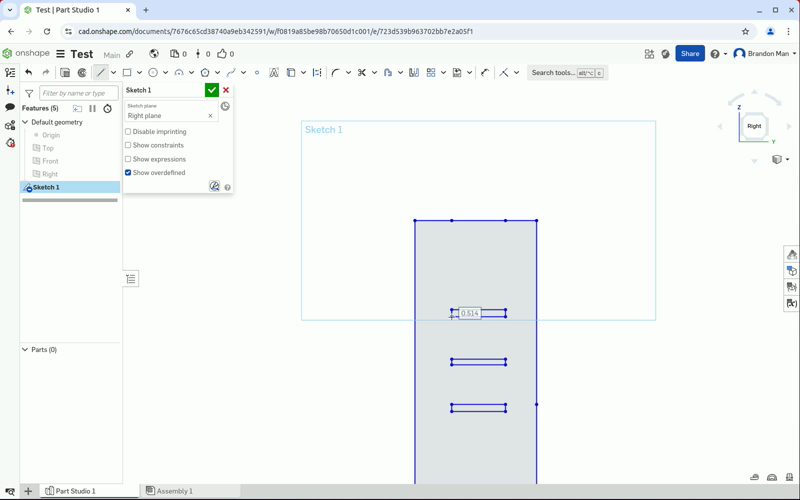
scroll(-6)
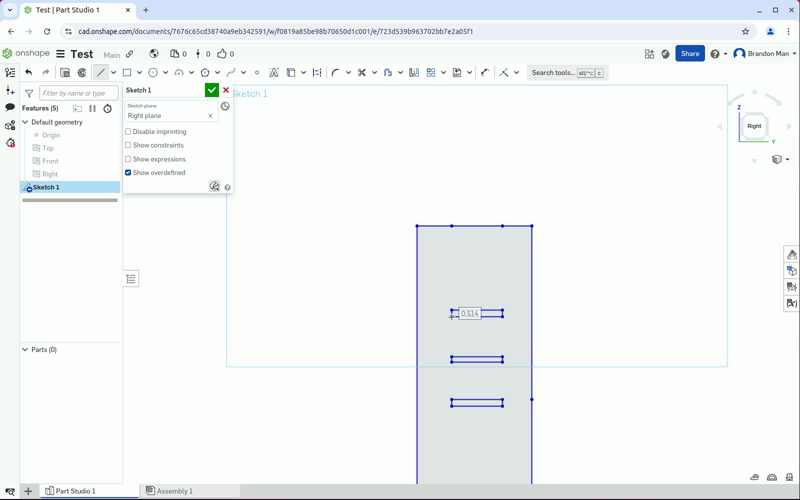
scroll(-6)
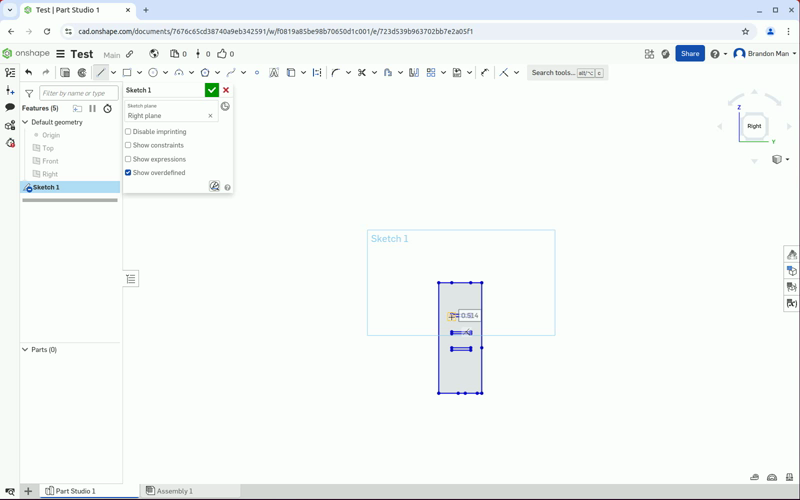
key(esc)
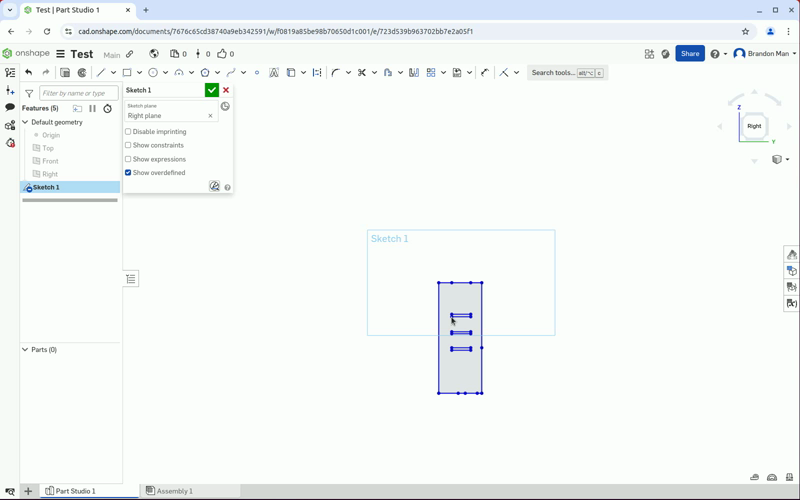
key(l)
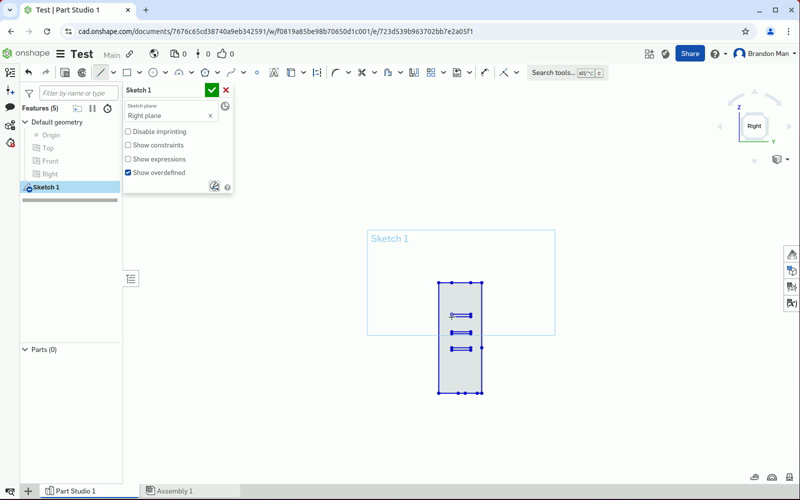
key_down(shift)
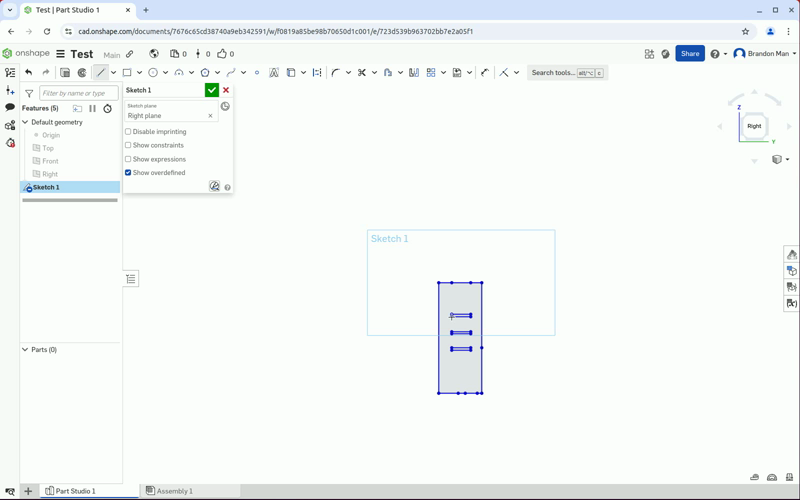
mouse_move(451, 300)
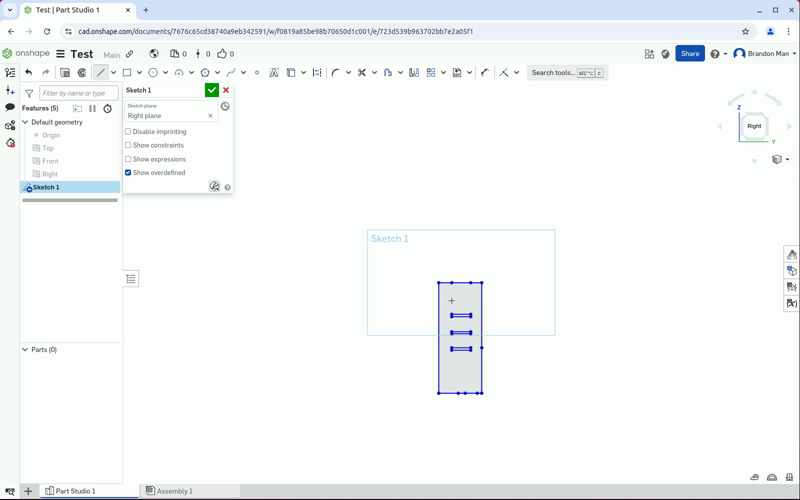
click(451, 300)
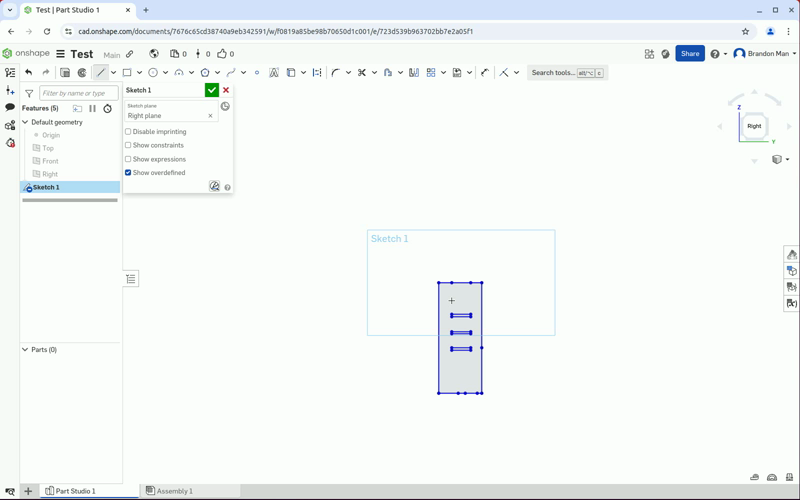
key_up(shift)
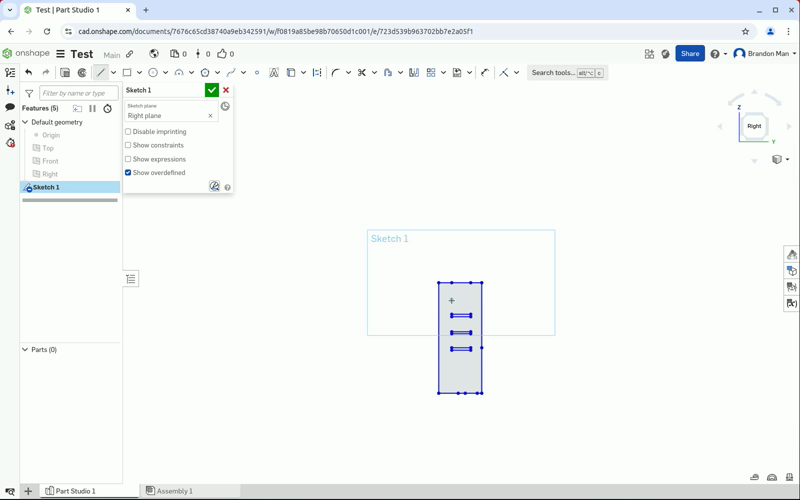
key_down(shift)
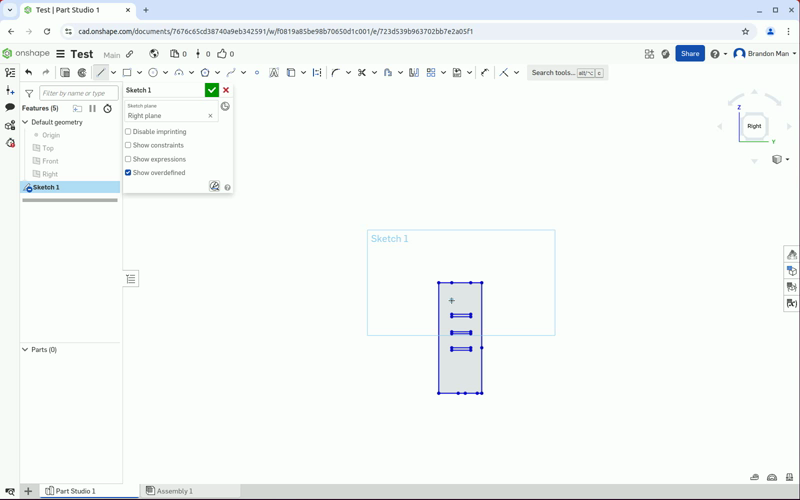
mouse_move(481, 300)
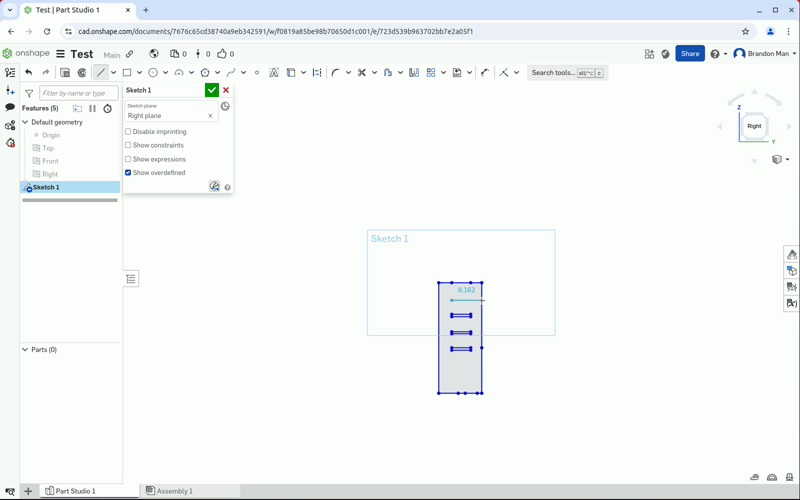
mouse_move(470, 300)
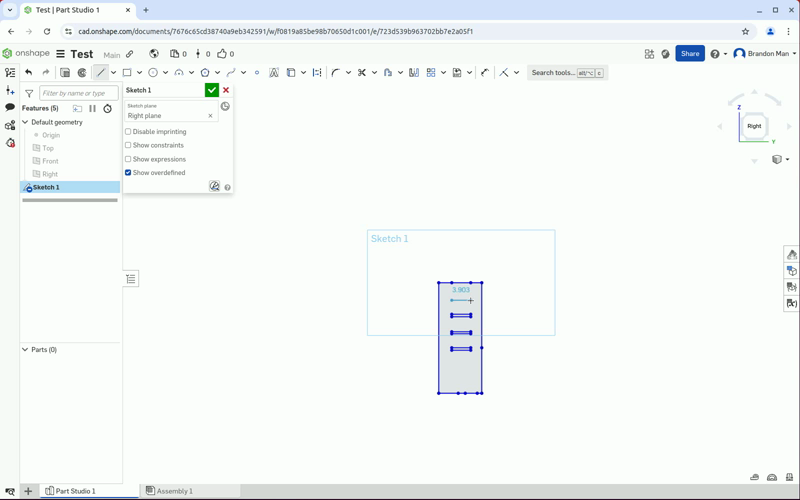
click(470, 300)
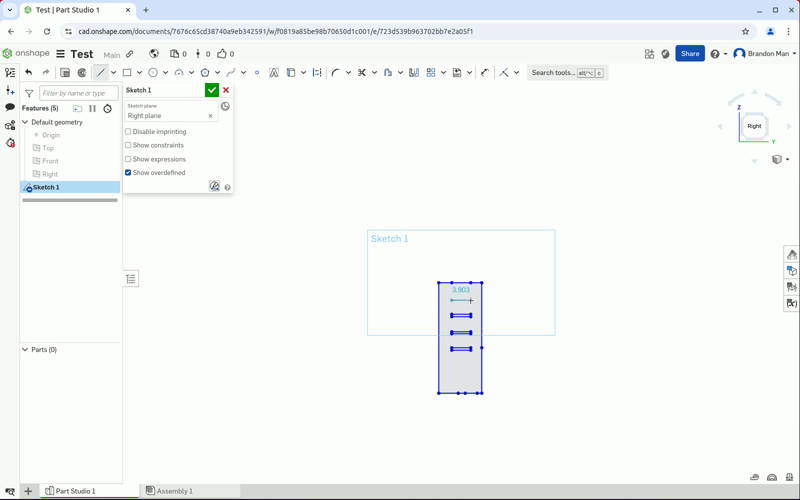
key_up(shift)
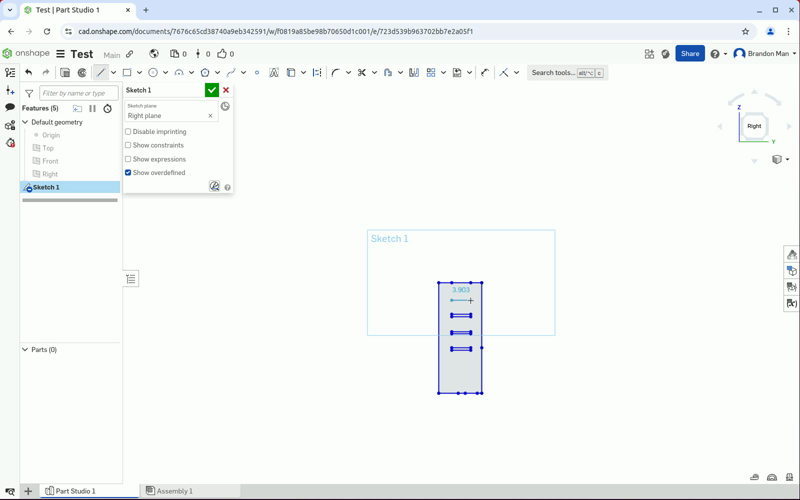
key_down(shift)
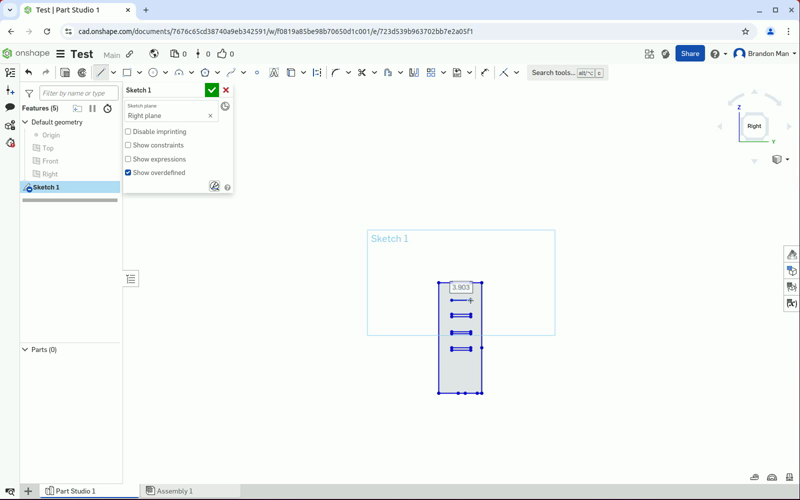
mouse_move(501, 300)
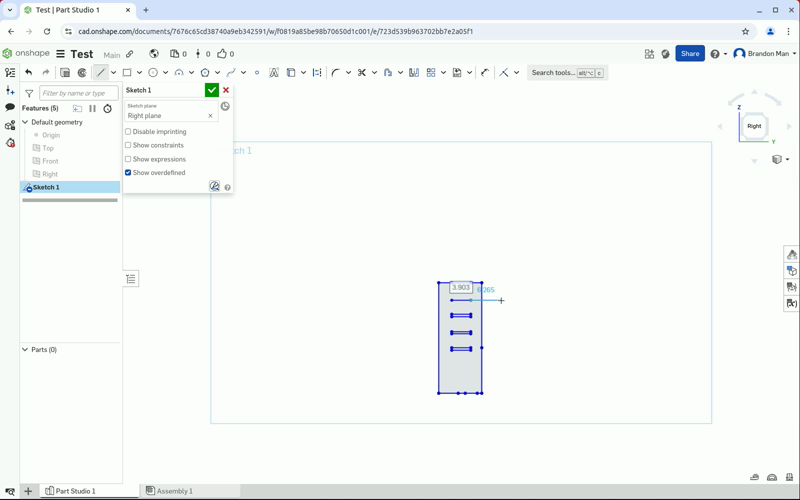
mouse_move(470, 296)
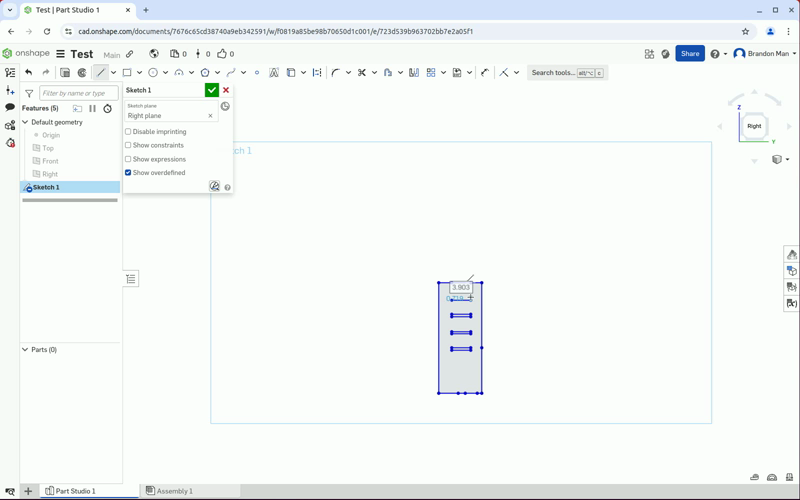
scroll(6)
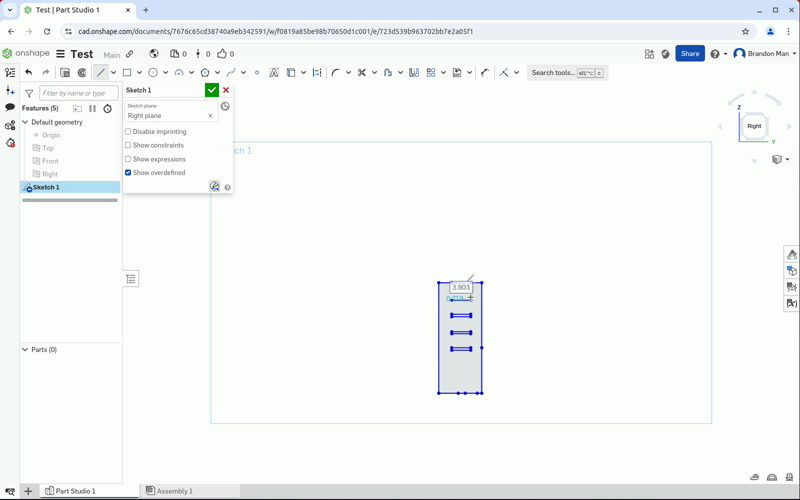
scroll(6)
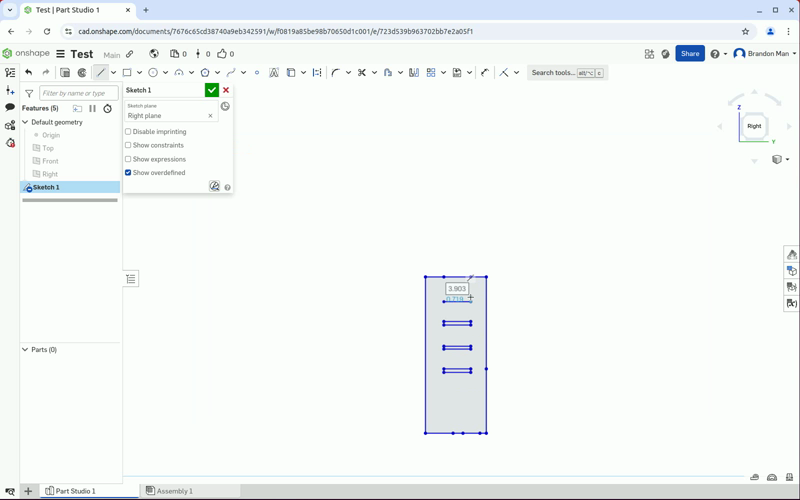
scroll(6)
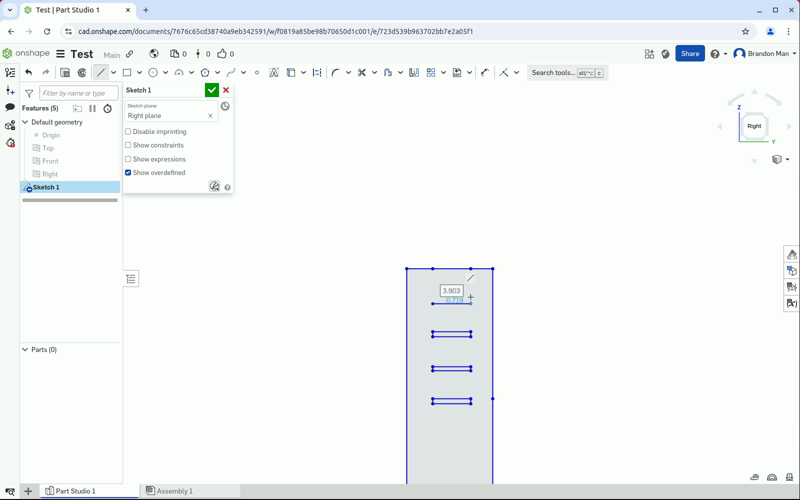
scroll(6)
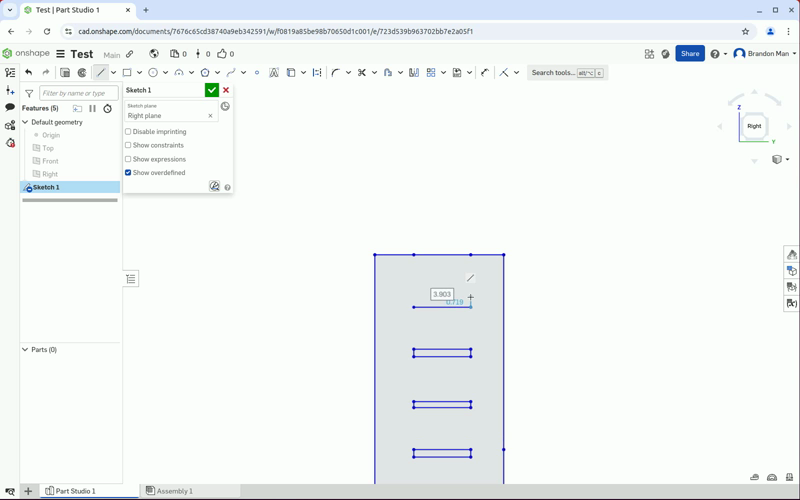
scroll(6)
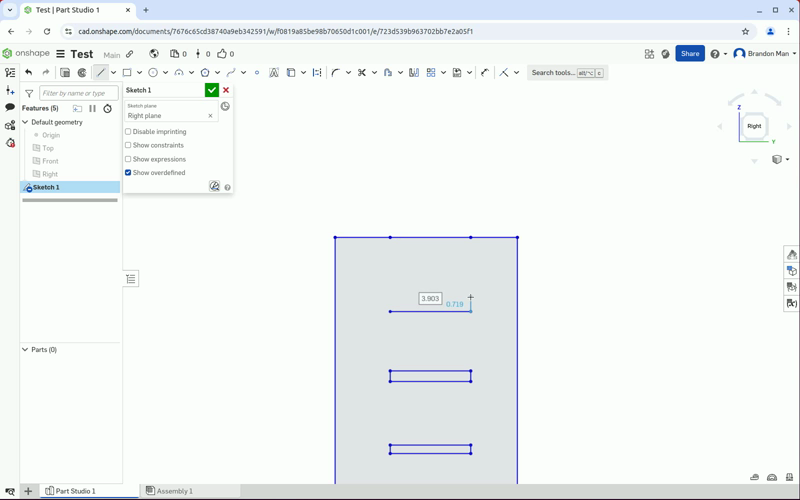
scroll(6)
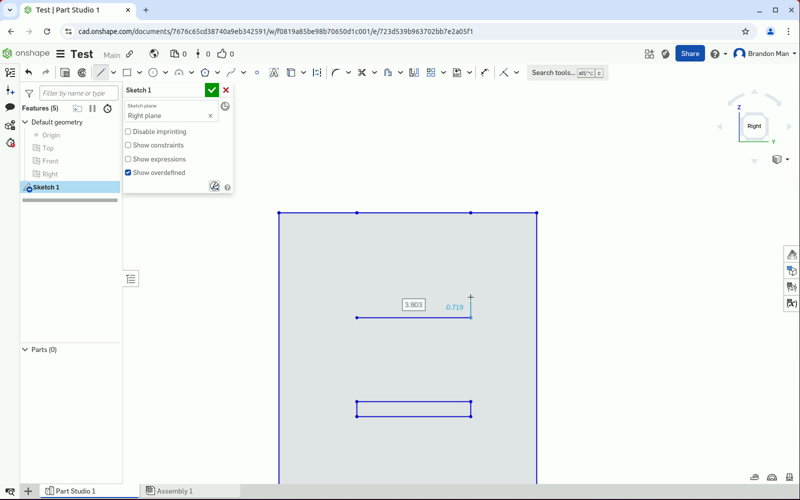
scroll(6)
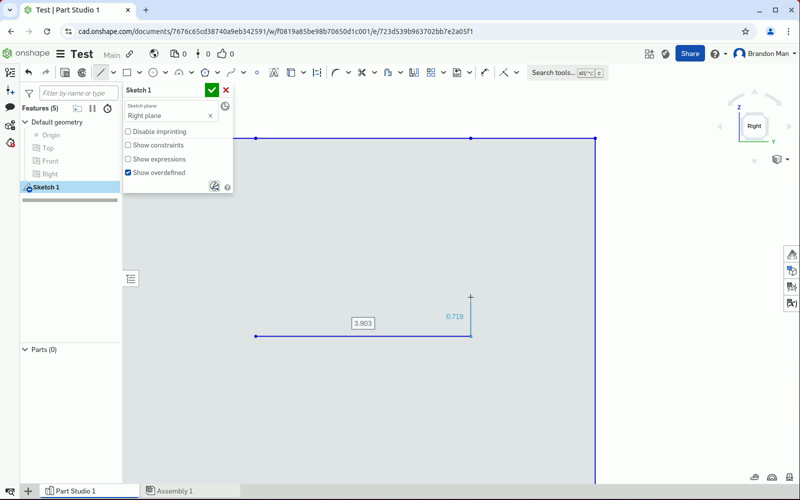
click(470, 296)
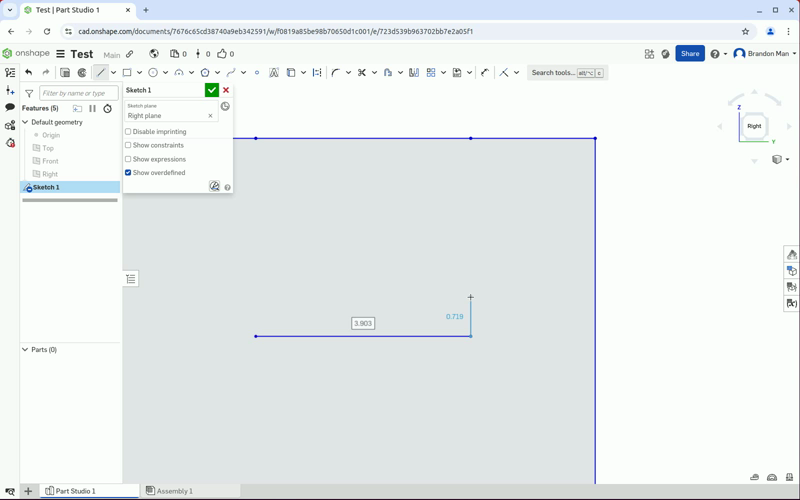
scroll(-6)
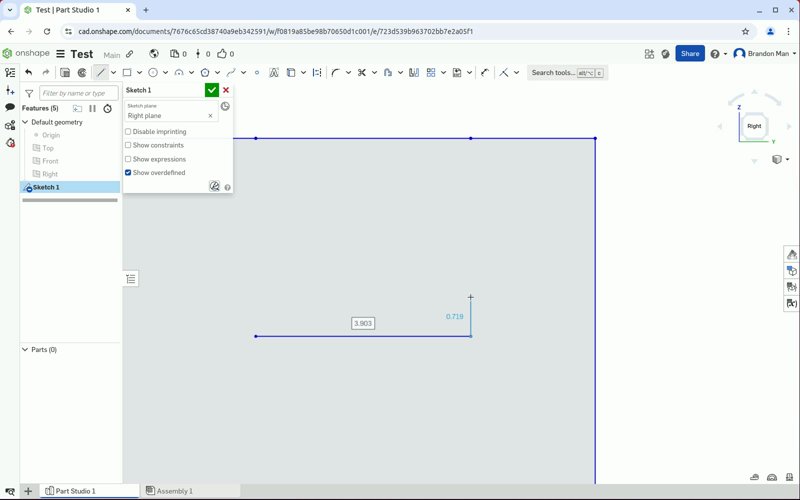
scroll(-6)
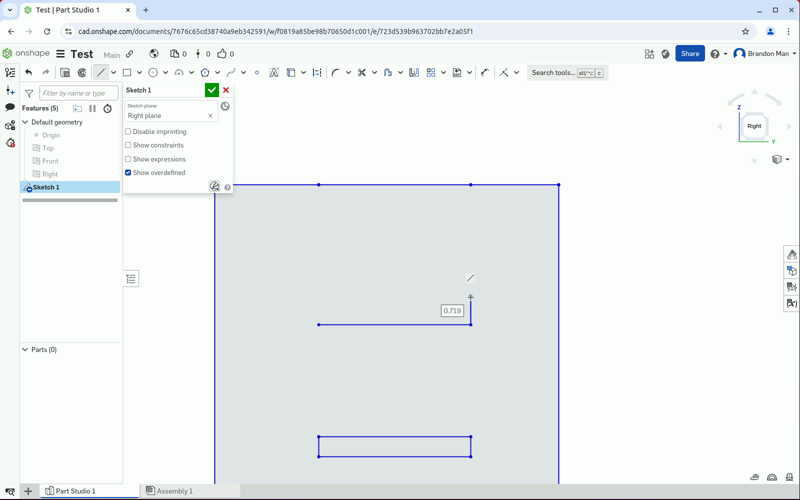
scroll(-6)
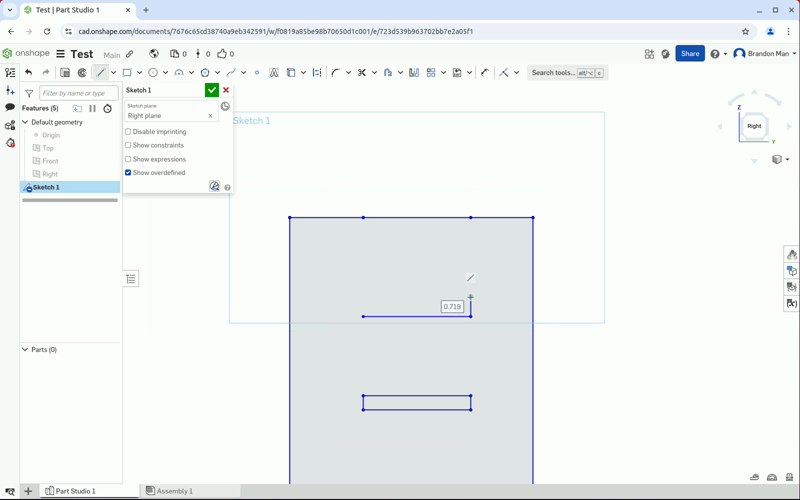
scroll(-6)
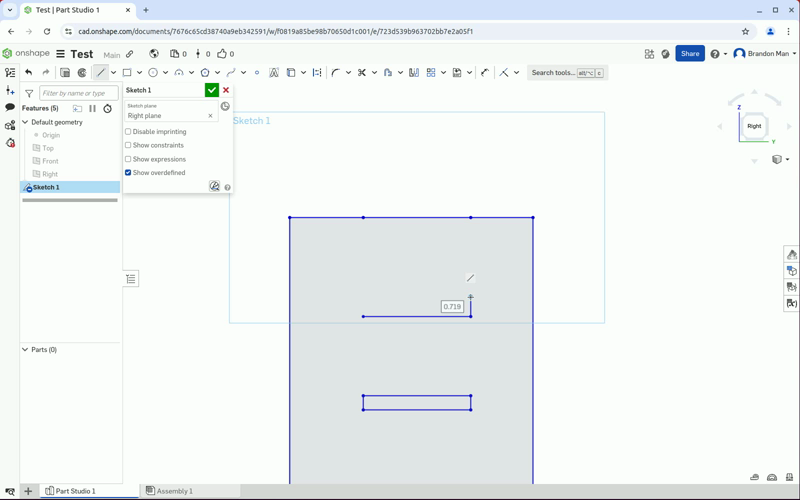
scroll(-6)
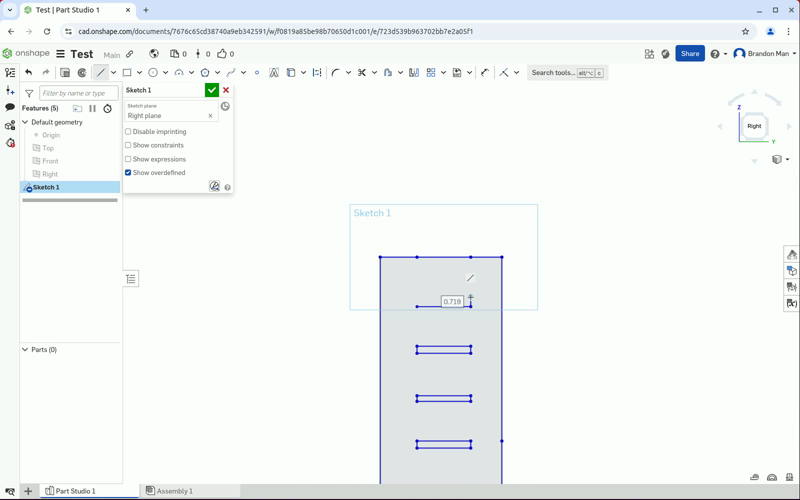
scroll(-6)
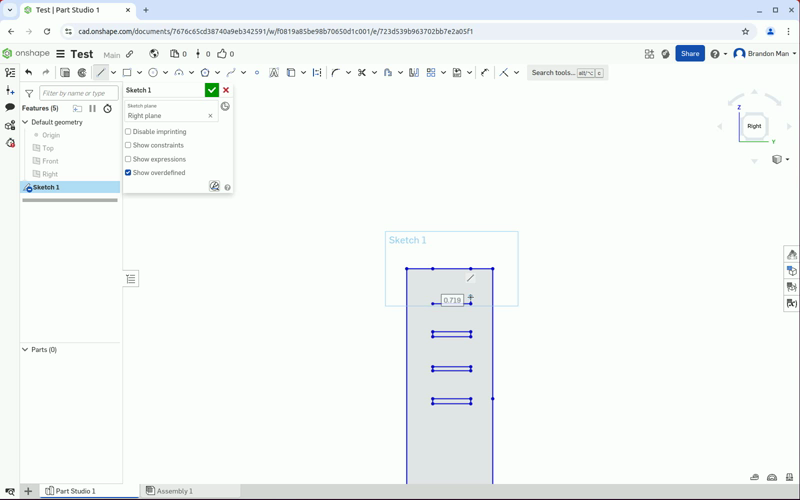
scroll(-6)
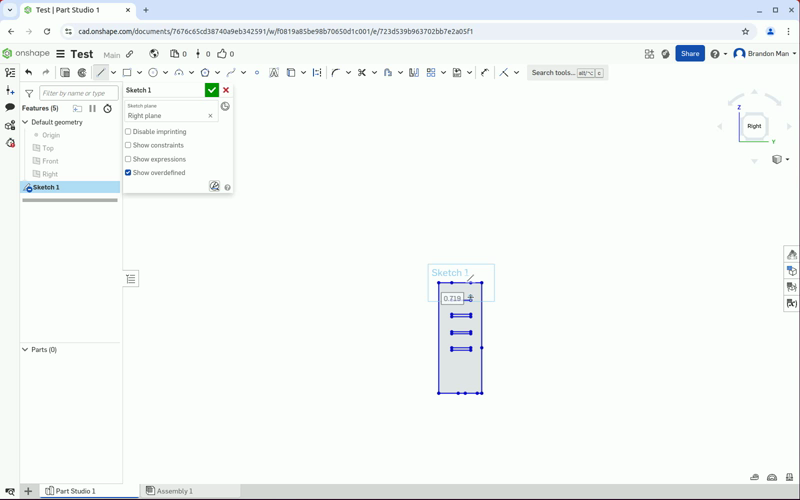
key_up(shift)
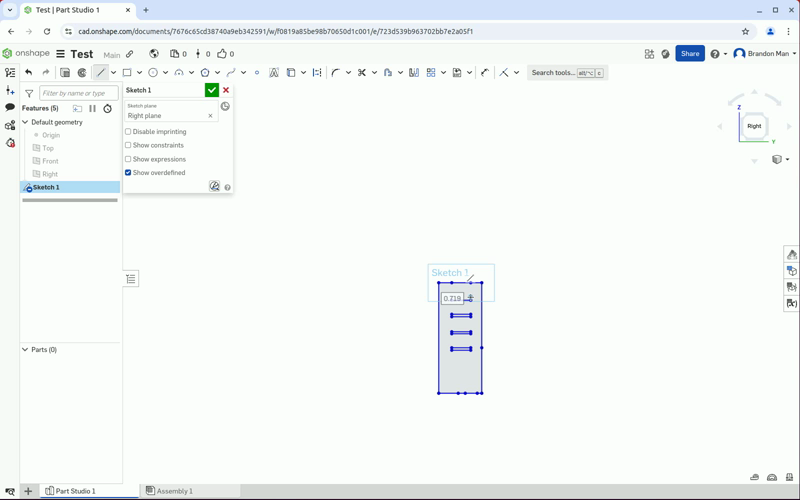
key_down(shift)
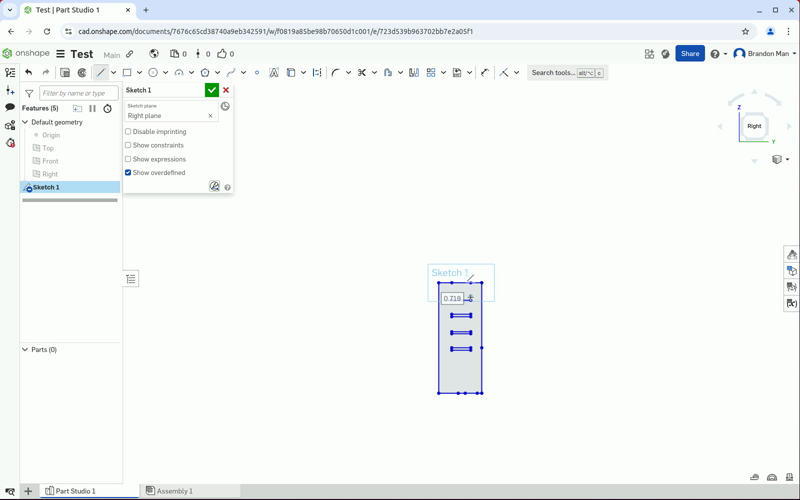
mouse_move(501, 296)
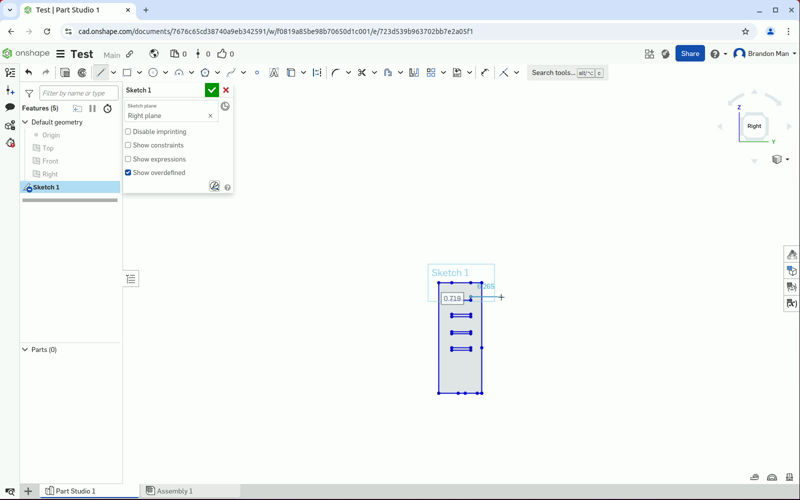
mouse_move(451, 296)
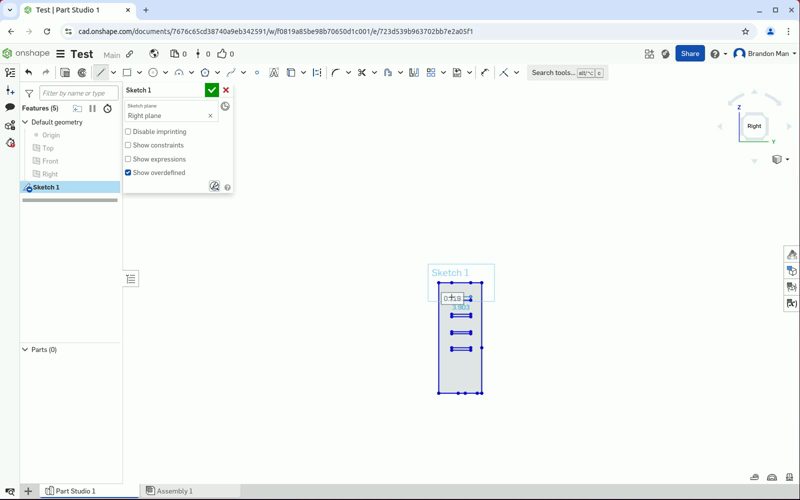
scroll(6)
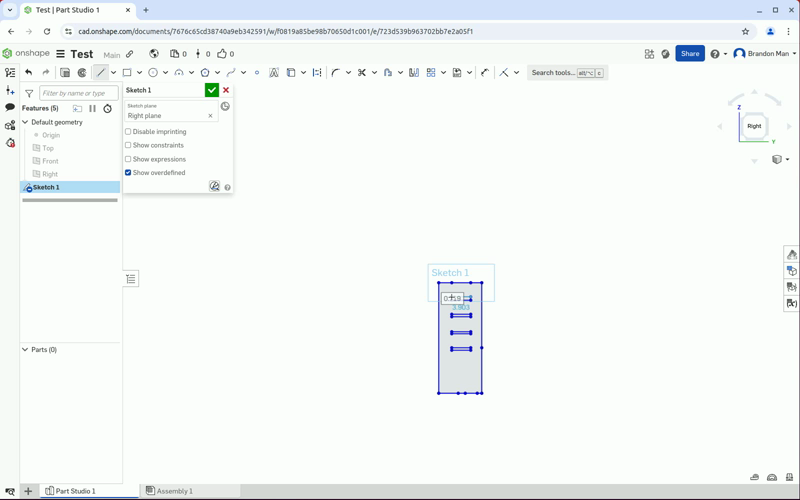
scroll(6)
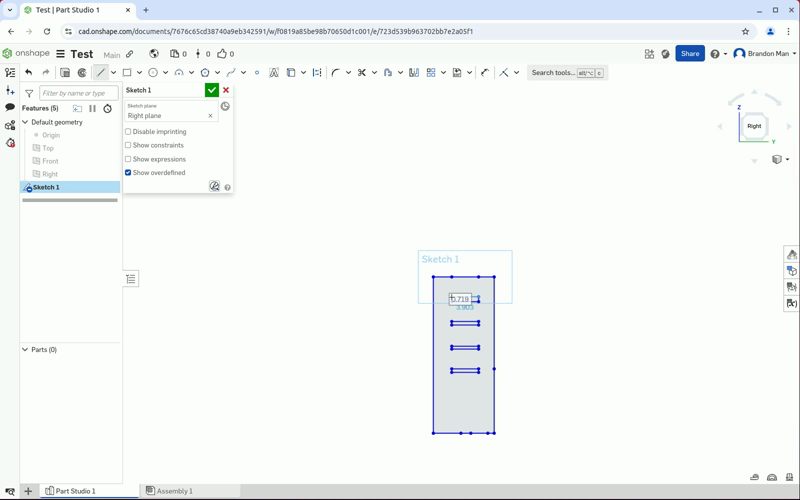
scroll(6)
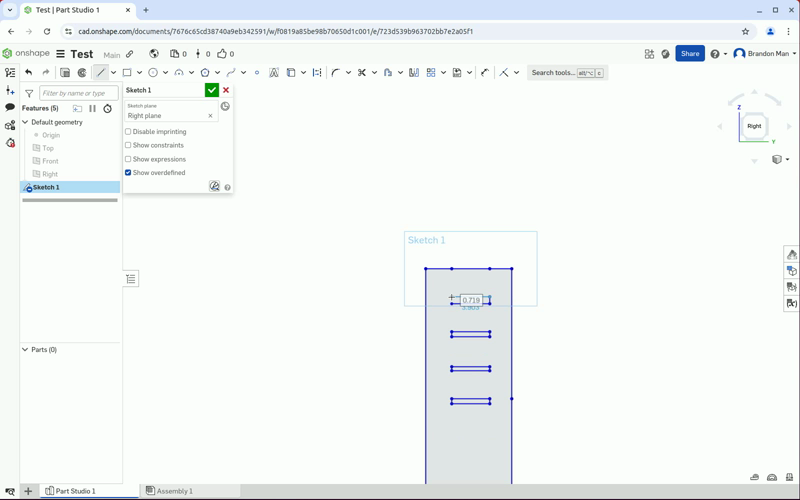
scroll(6)
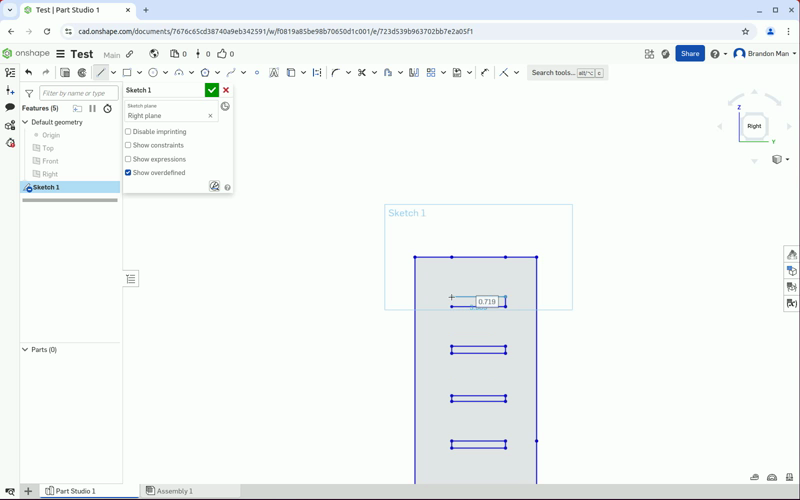
scroll(6)
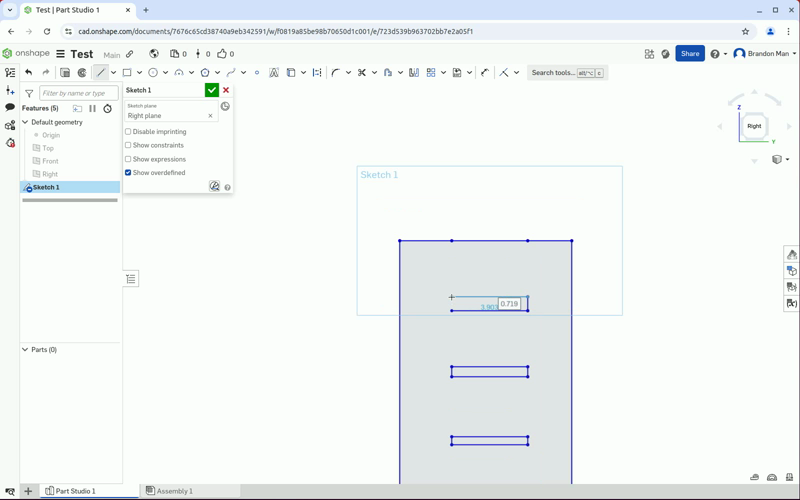
scroll(6)
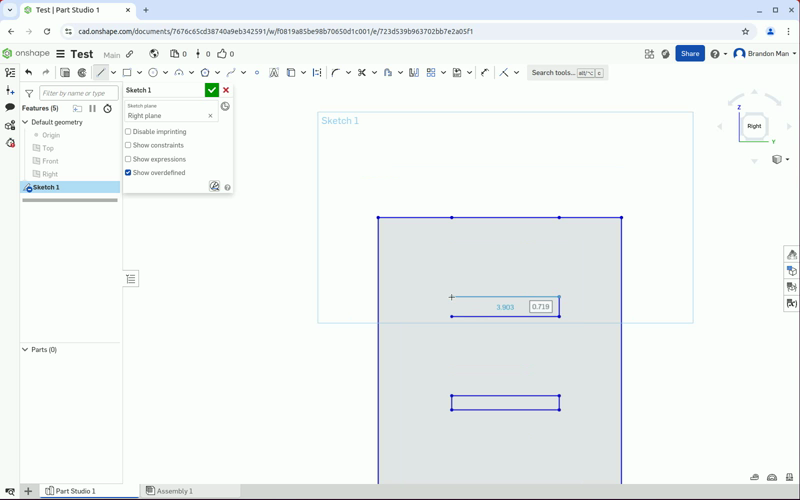
scroll(6)
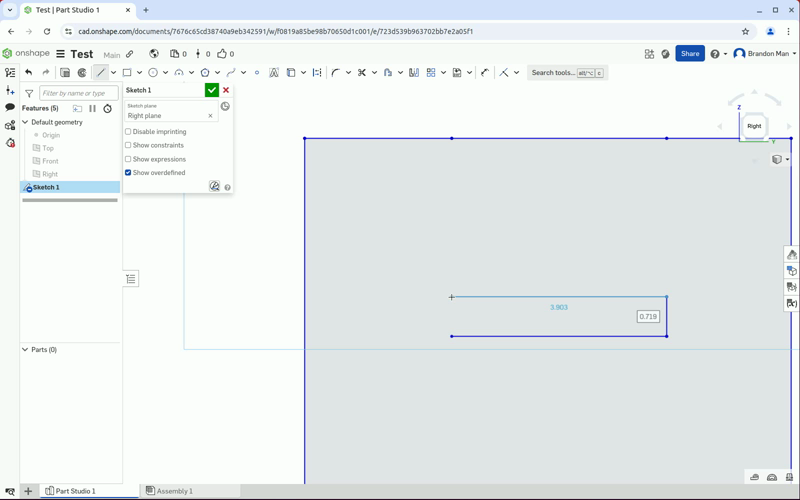
click(451, 296)
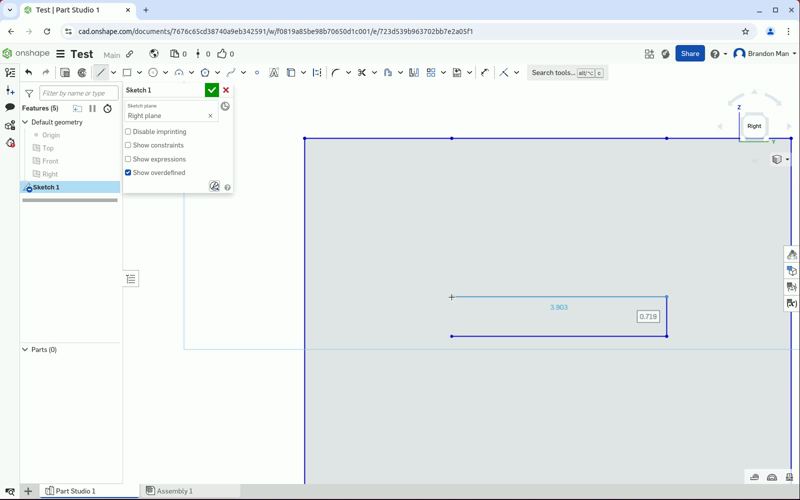
scroll(-6)
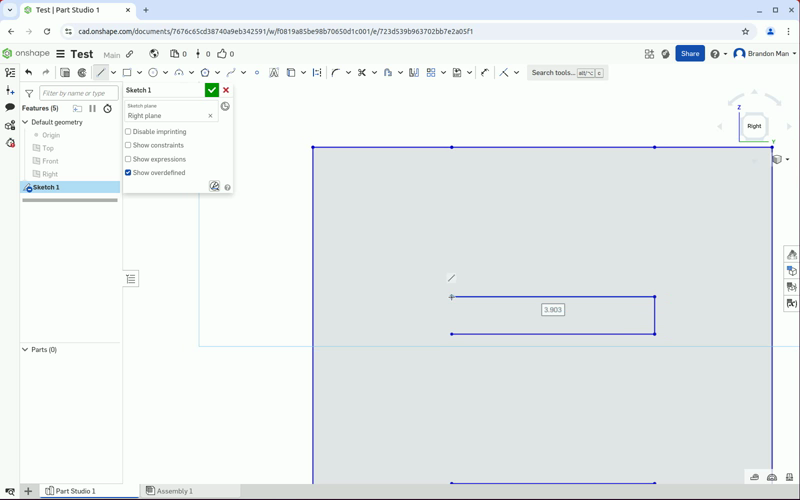
scroll(-6)
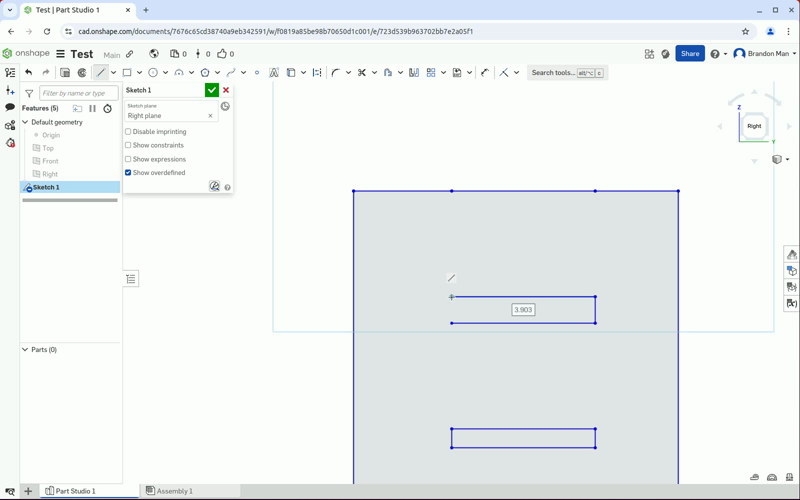
scroll(-6)
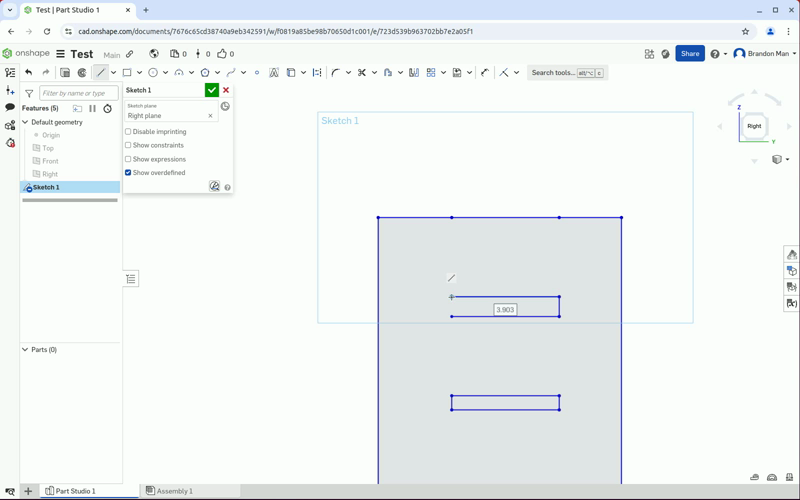
scroll(-6)
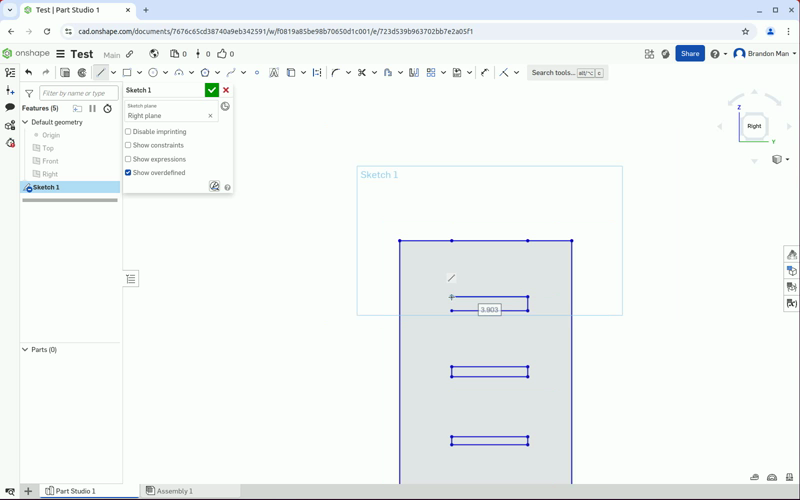
scroll(-6)
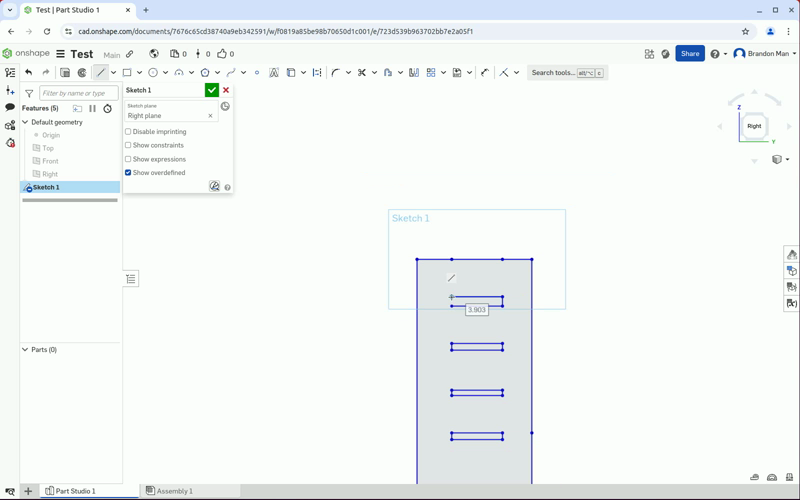
scroll(-6)
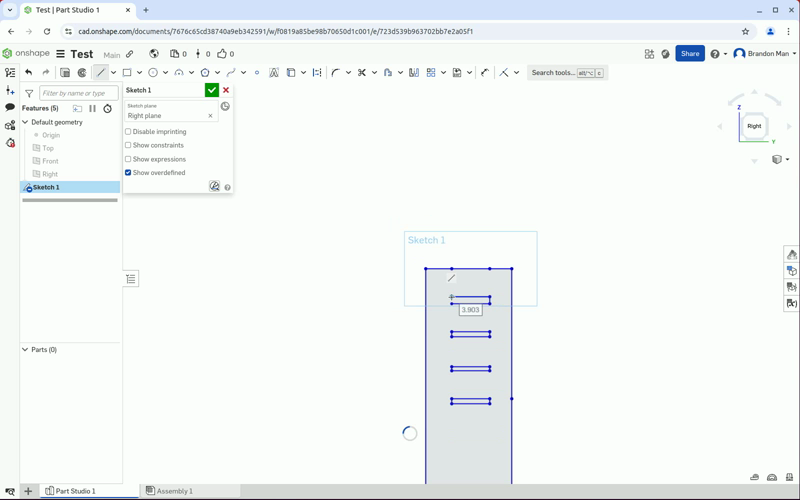
scroll(-6)
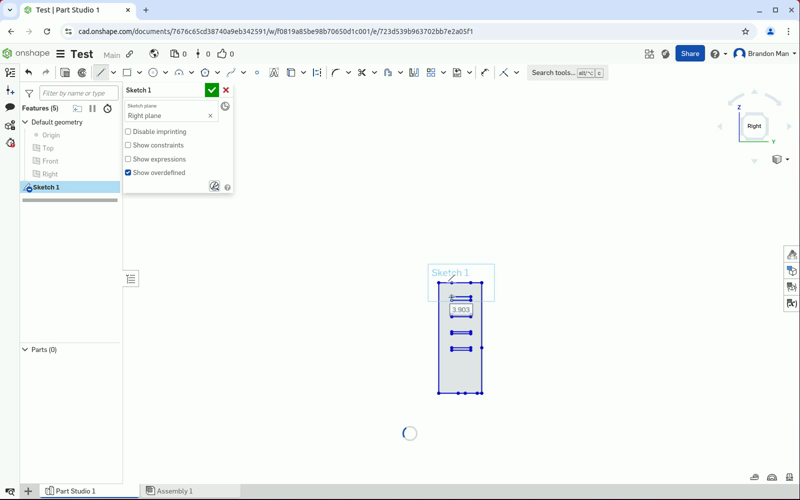
key_up(shift)
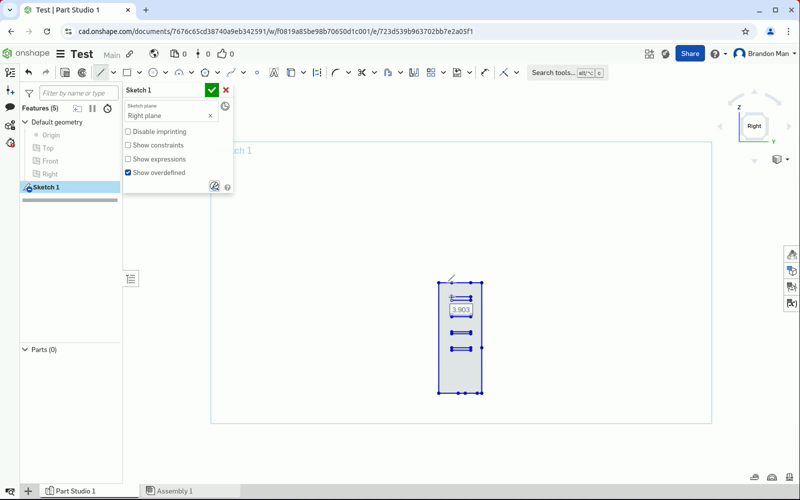
mouse_move(481, 296)
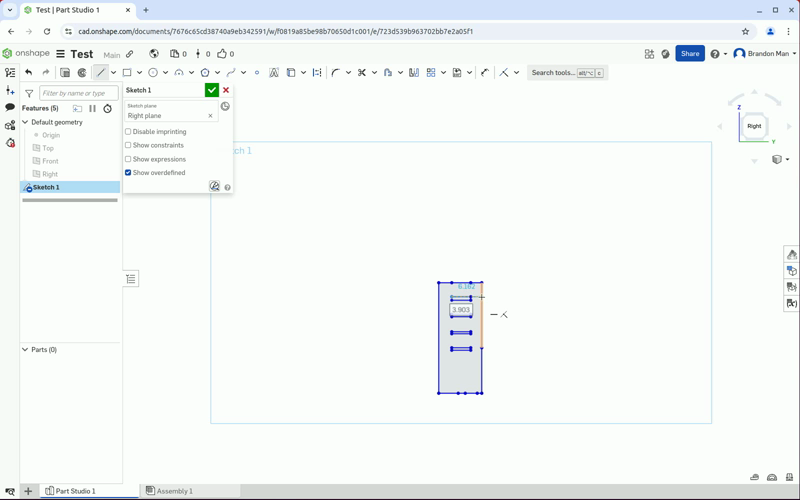
key_down(shift)
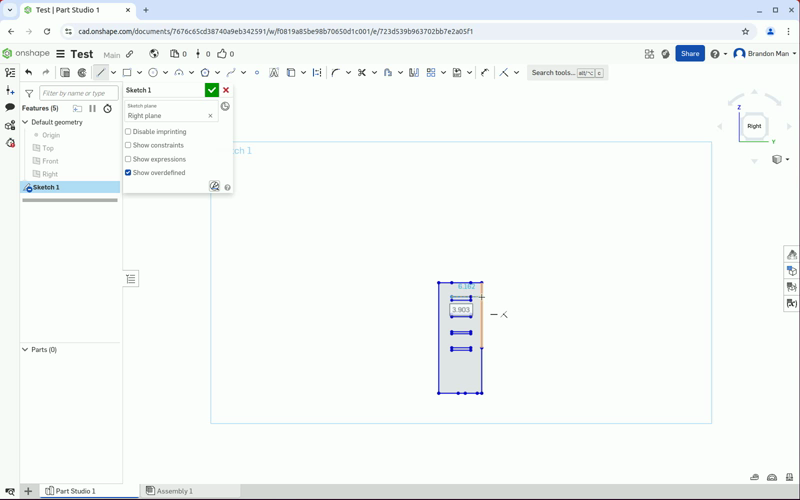
mouse_move(451, 300)
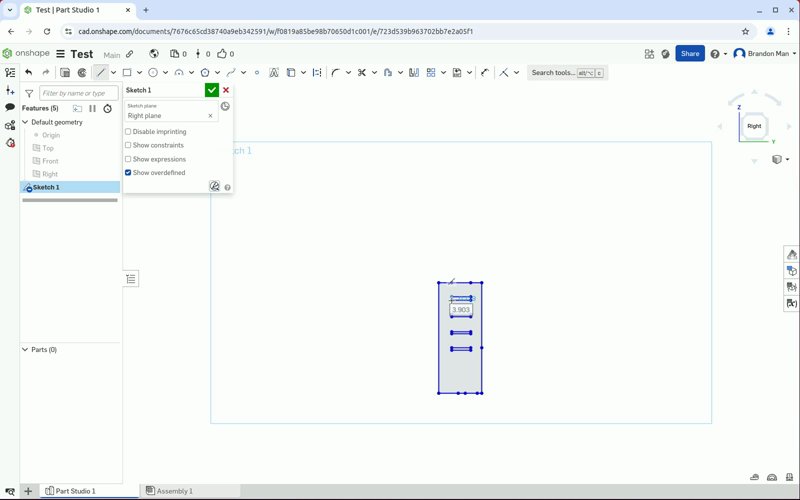
scroll(6)
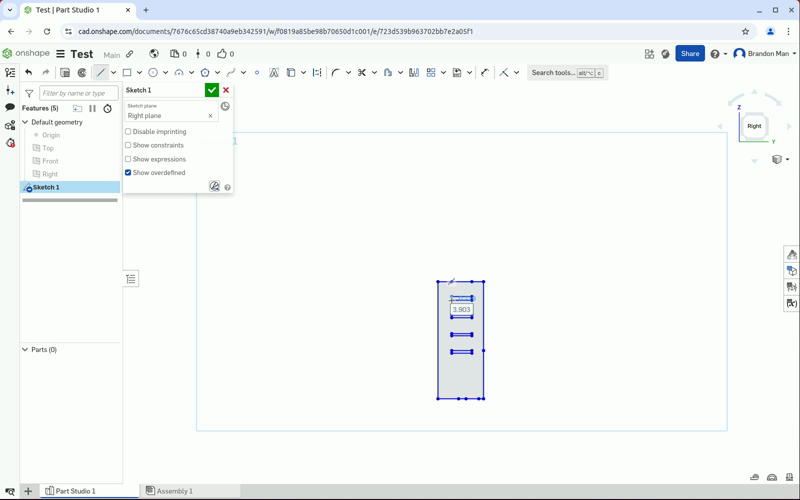
scroll(6)
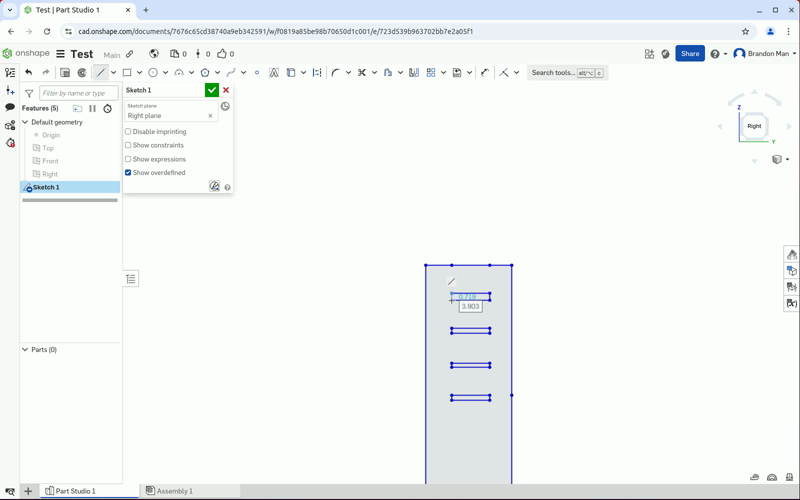
scroll(6)
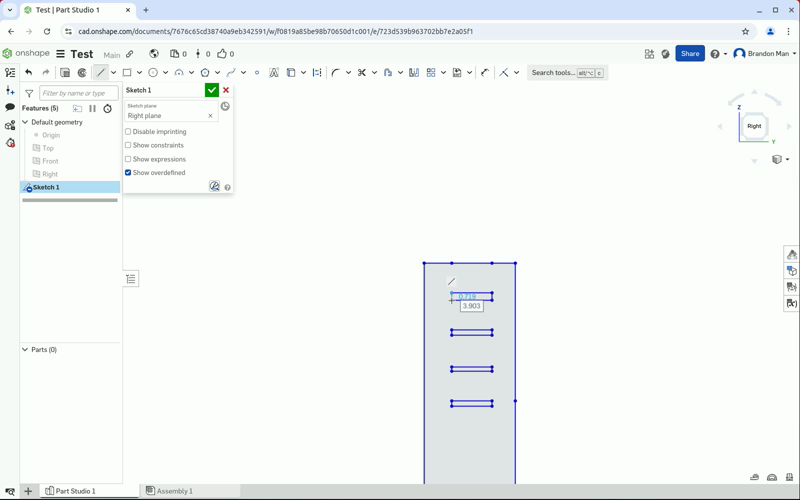
scroll(6)
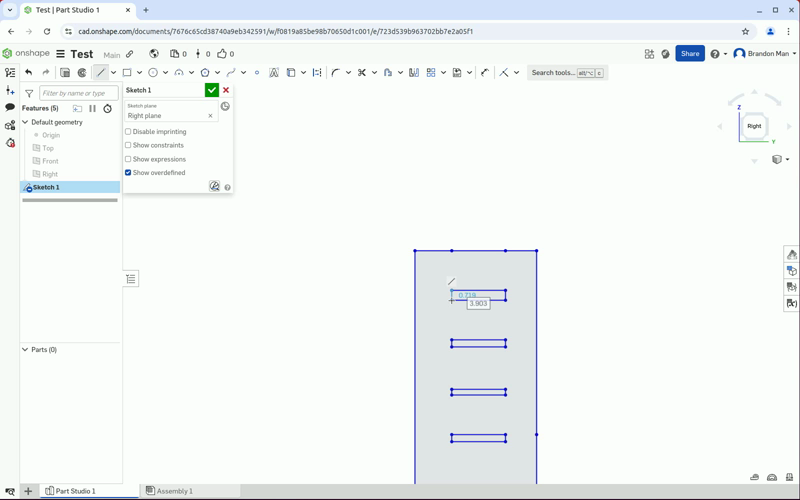
scroll(6)
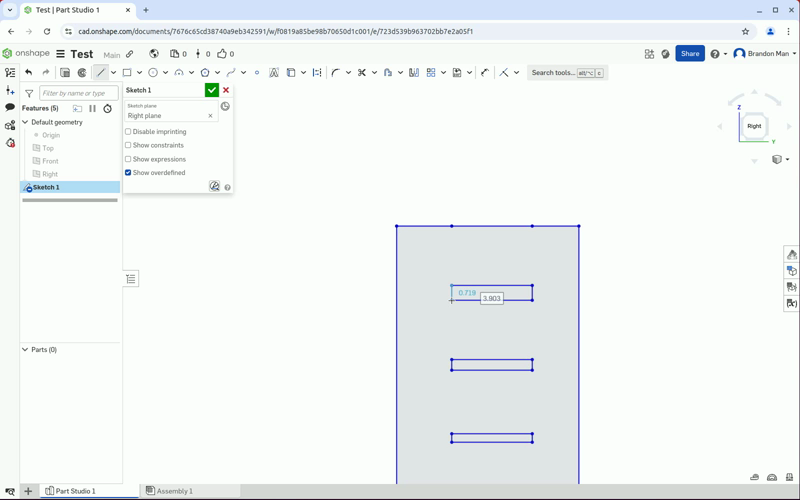
scroll(6)
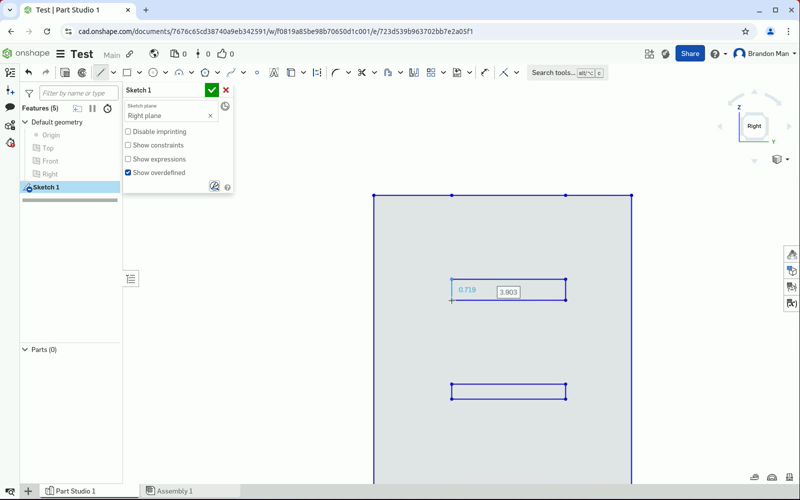
scroll(6)
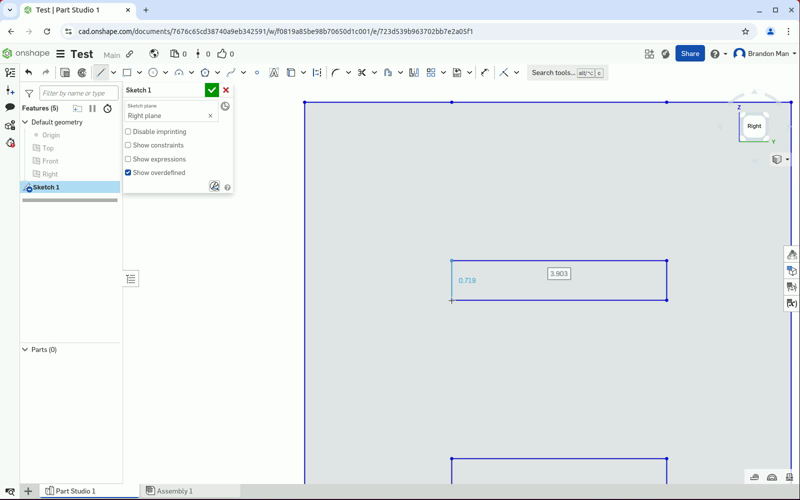
key_up(shift)
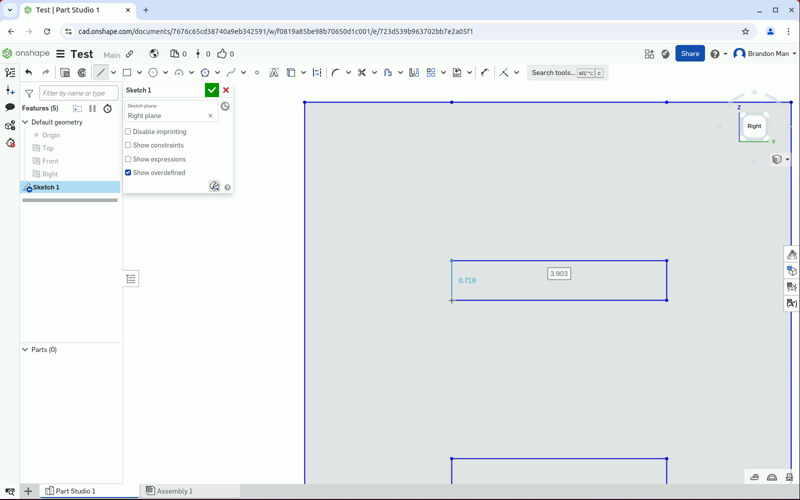
click(451, 300)
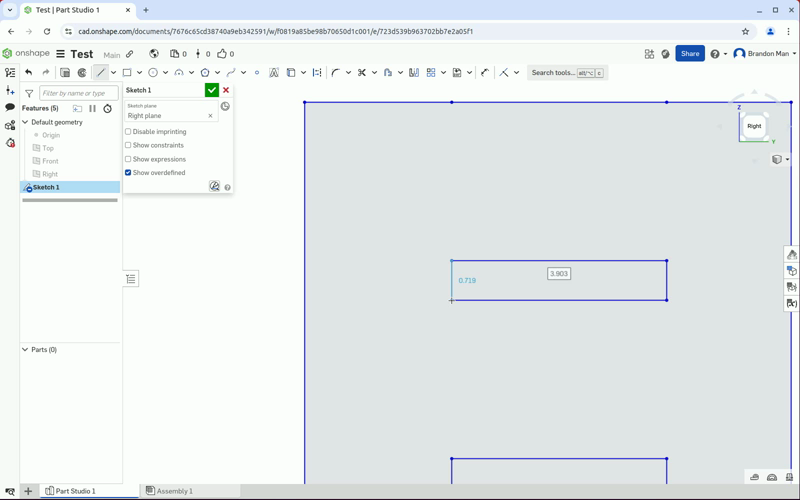
scroll(-6)
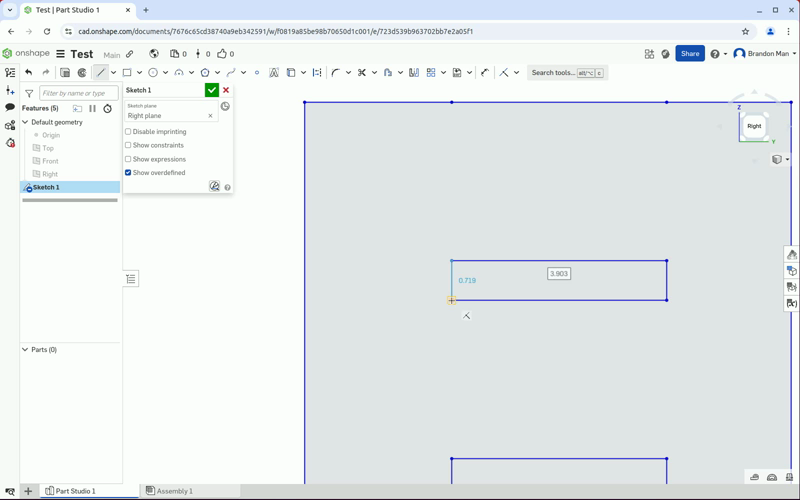
scroll(-6)
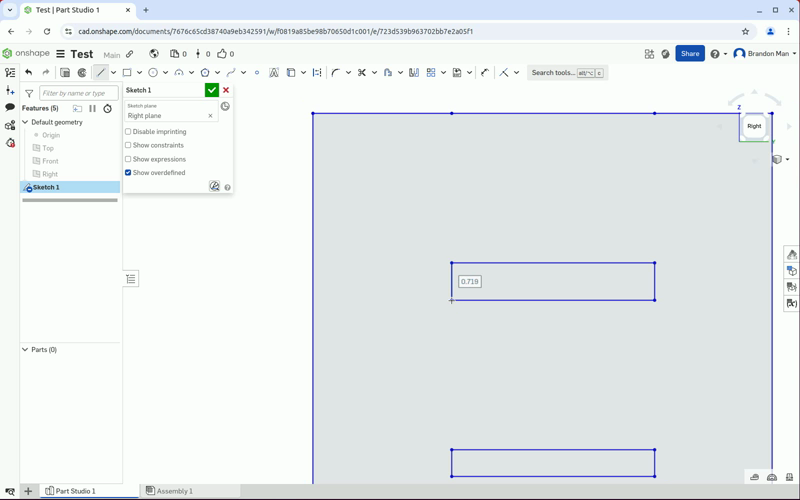
scroll(-6)
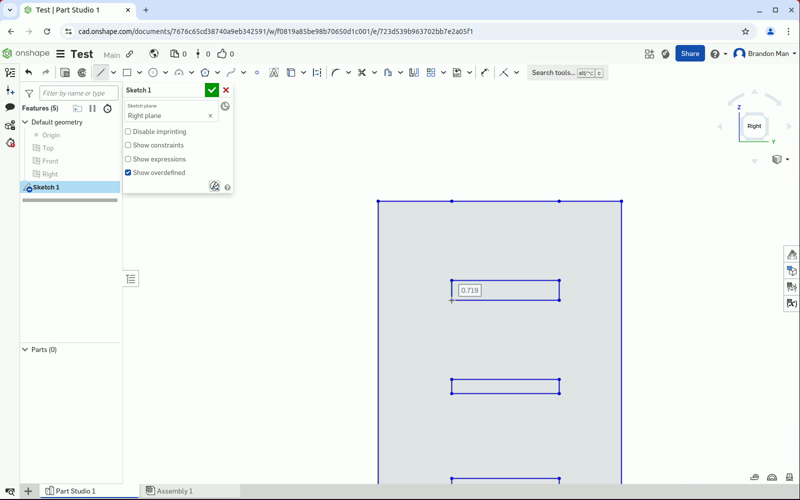
scroll(-6)
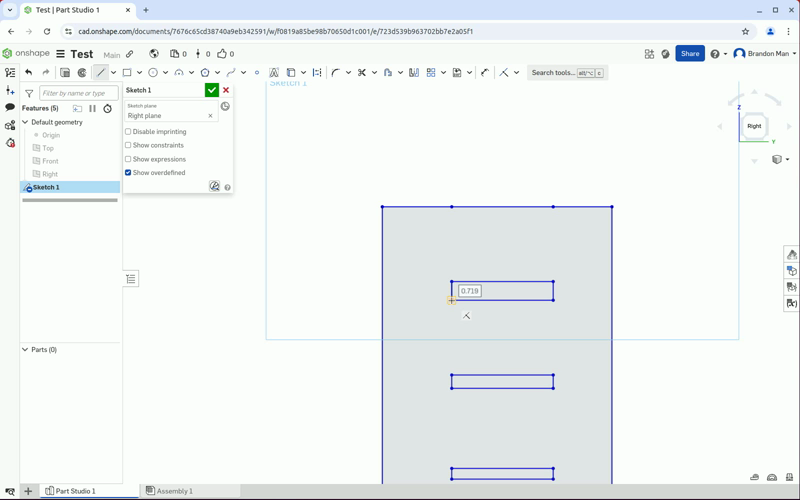
scroll(-6)
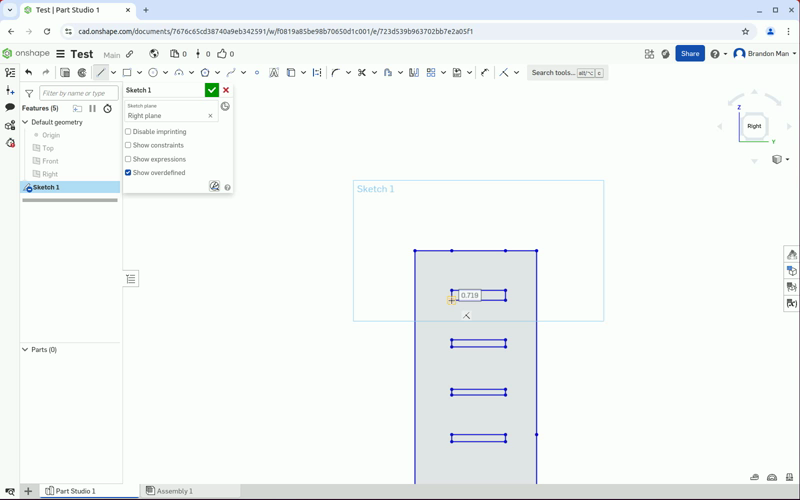
scroll(-6)
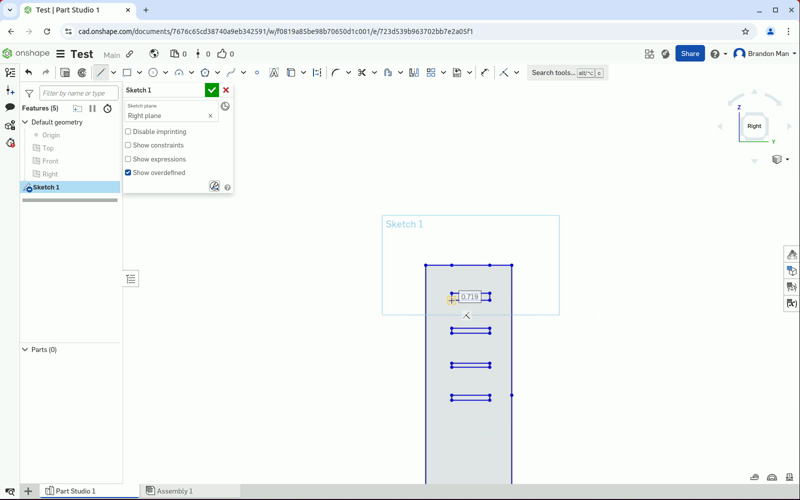
scroll(-6)
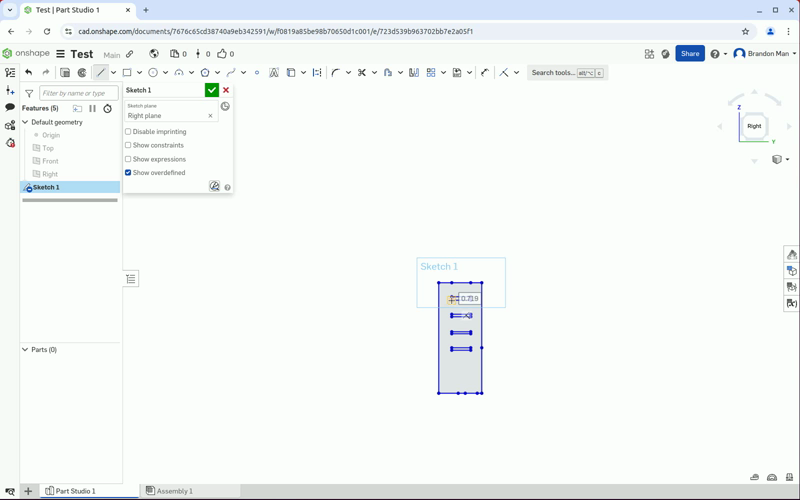
key(esc)
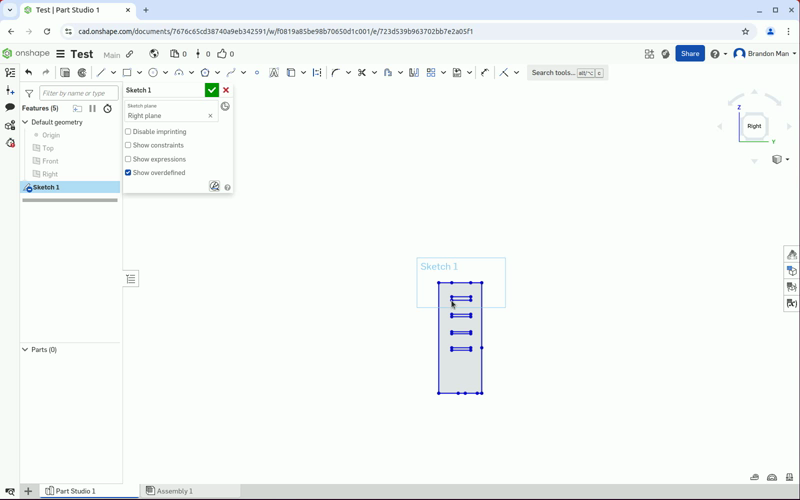
mouse_move(442, 313)
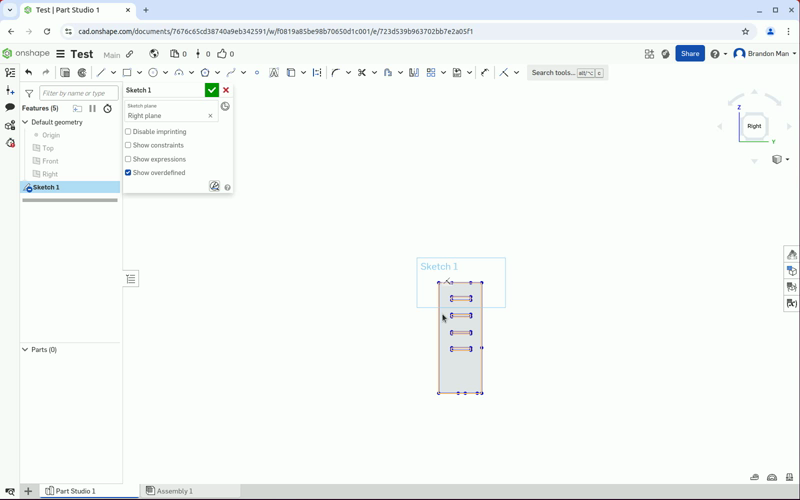
click(442, 313)
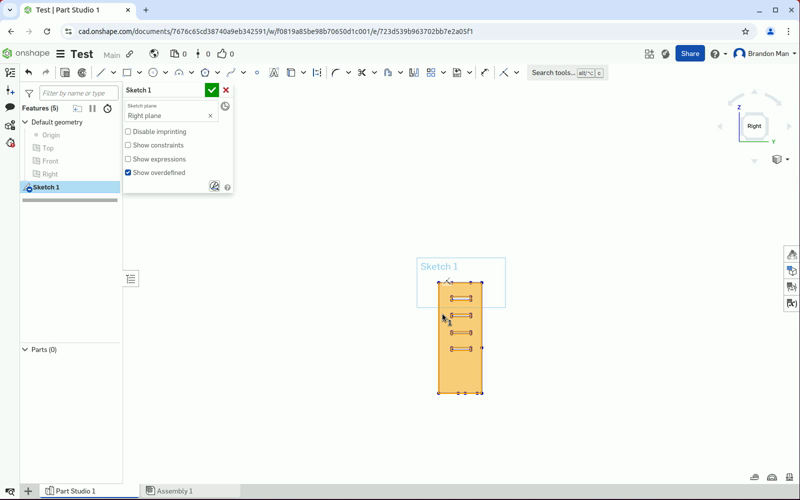
mouse_move(73, 352)
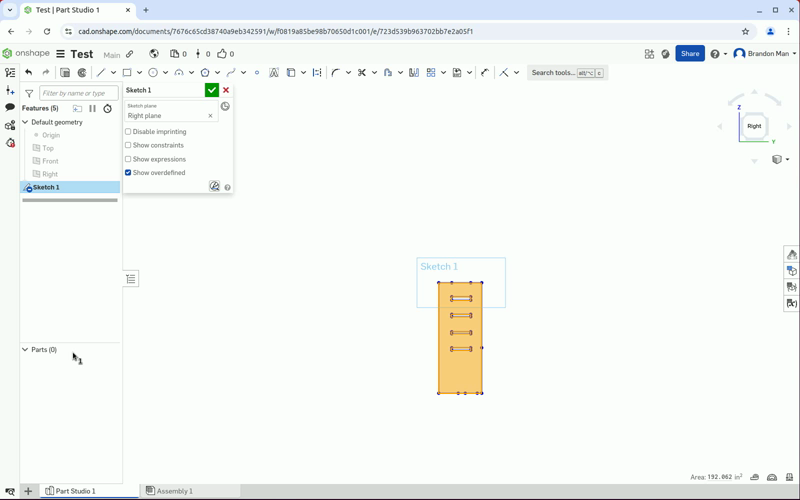
key(shift+y)
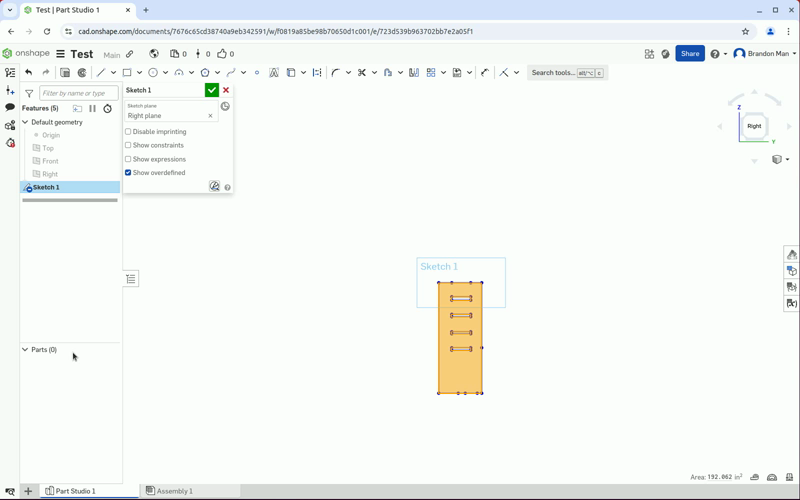
key(shift+e)
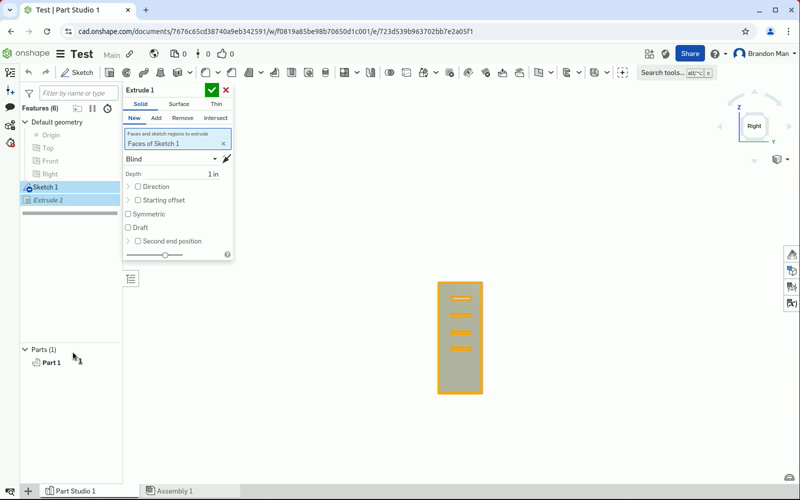
mouse_move(143, 106)
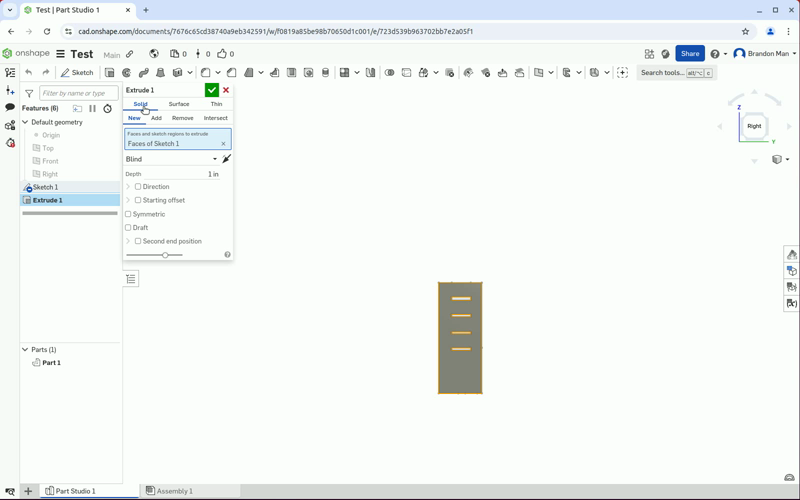
click(143, 106)
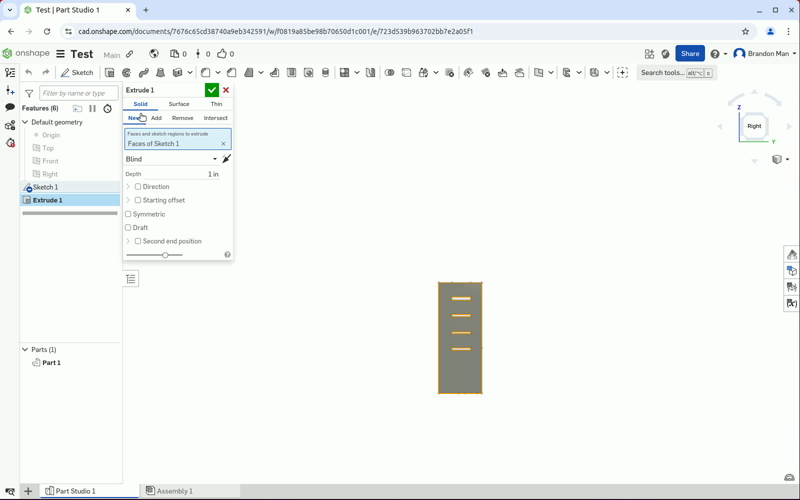
mouse_move(137, 120)
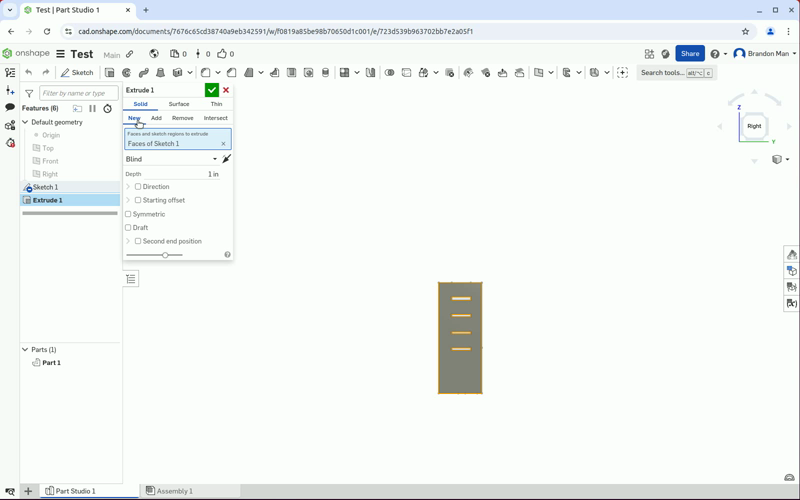
click(137, 120)
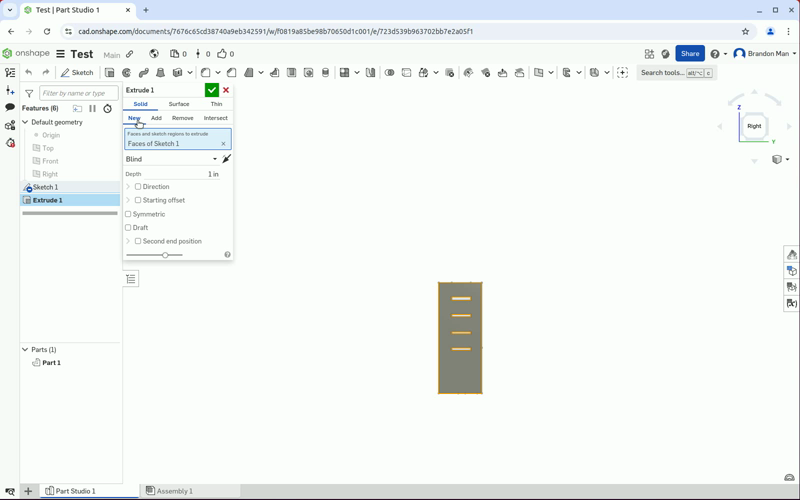
key(tab, 4)
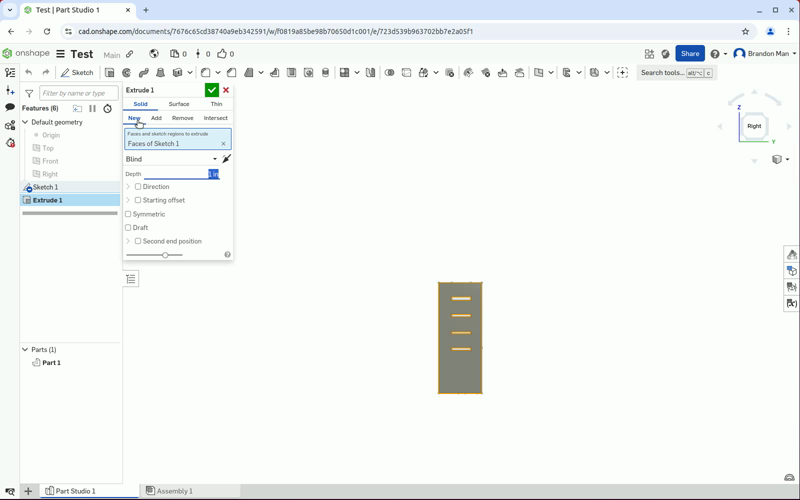
text(0.481)
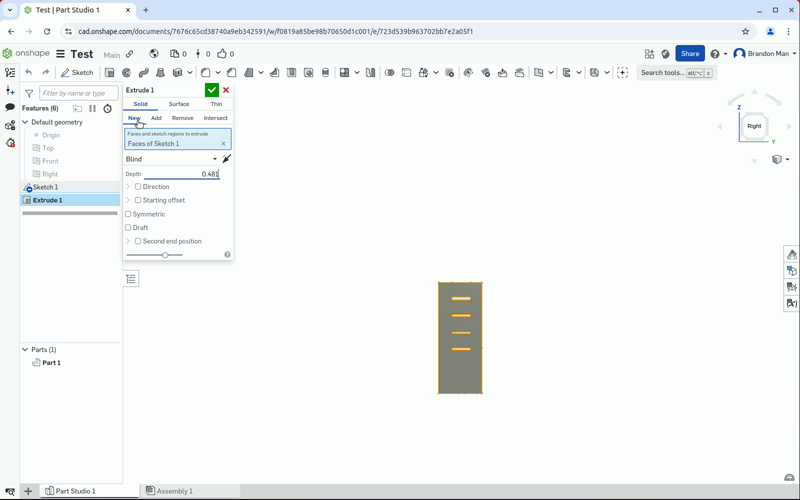
key(enter)
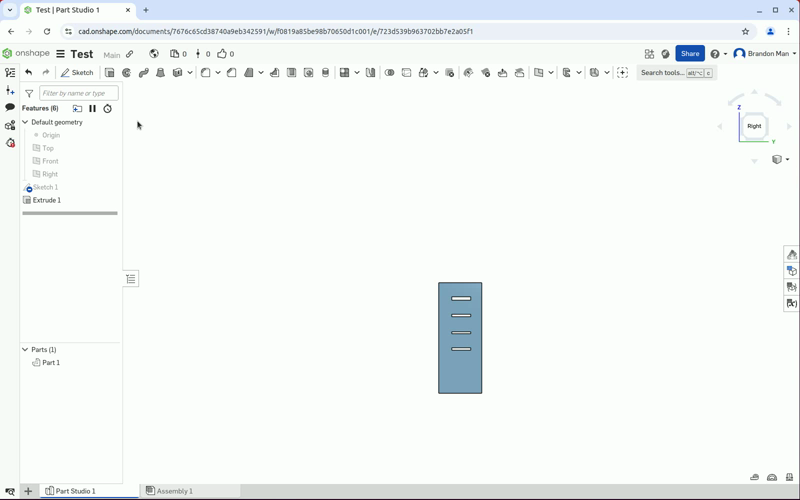
key(shift+h)
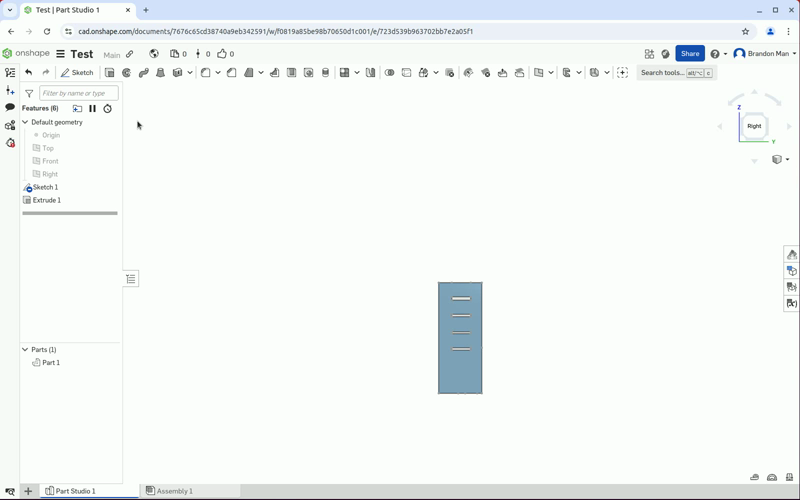
key(shift+h)
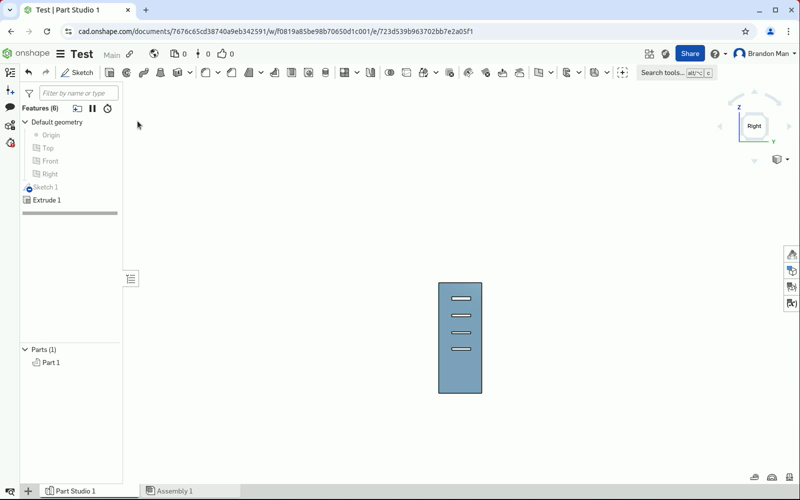
mouse_move(73, 189)
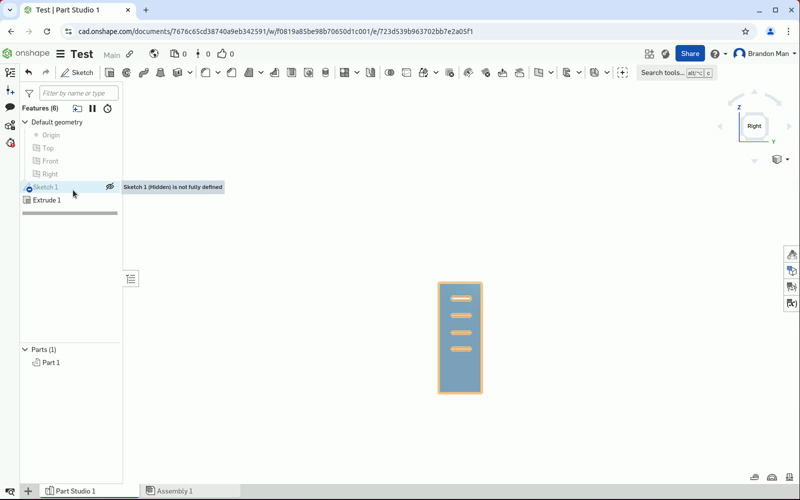
click(73, 189)
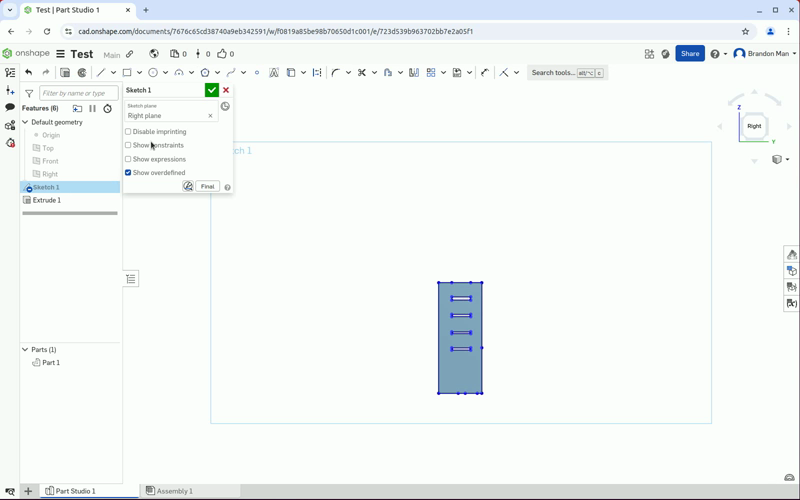
mouse_move(229, 92)
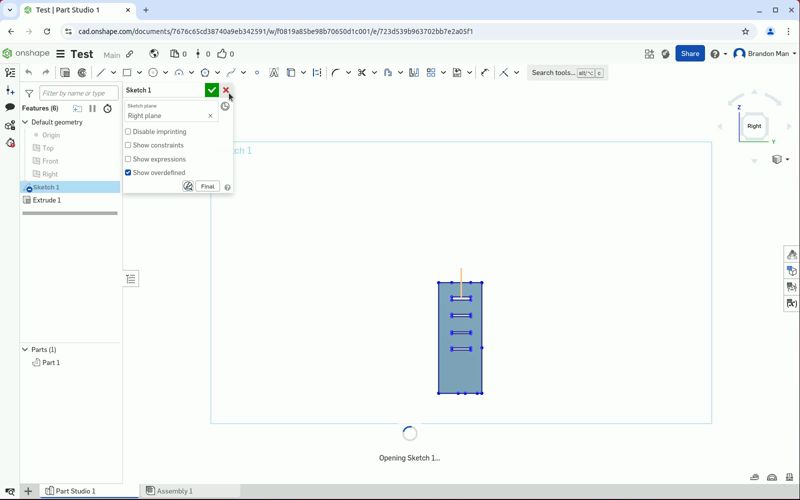
click(229, 92)
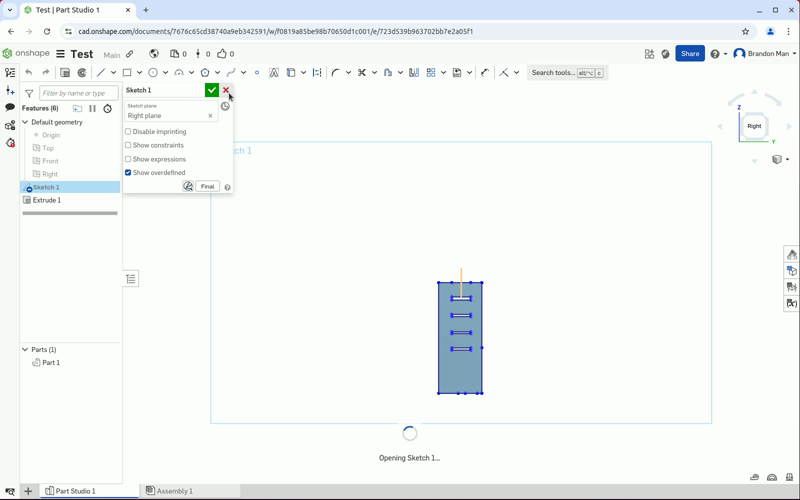
key(shift+s)
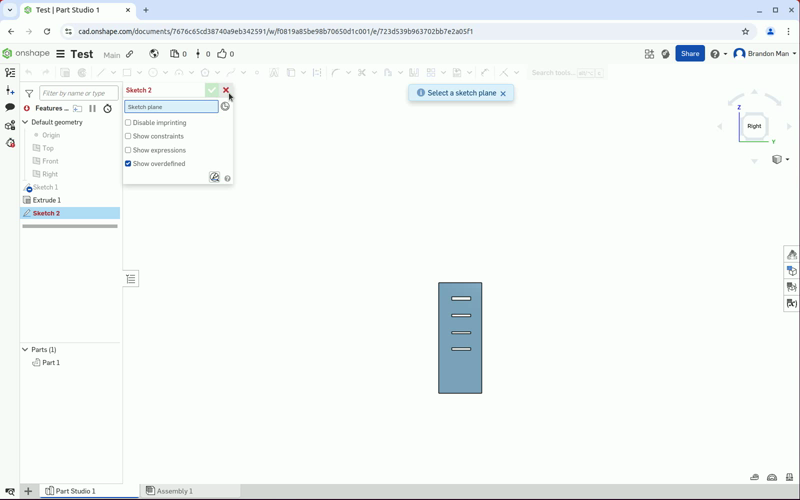
mouse_move(73, 176)
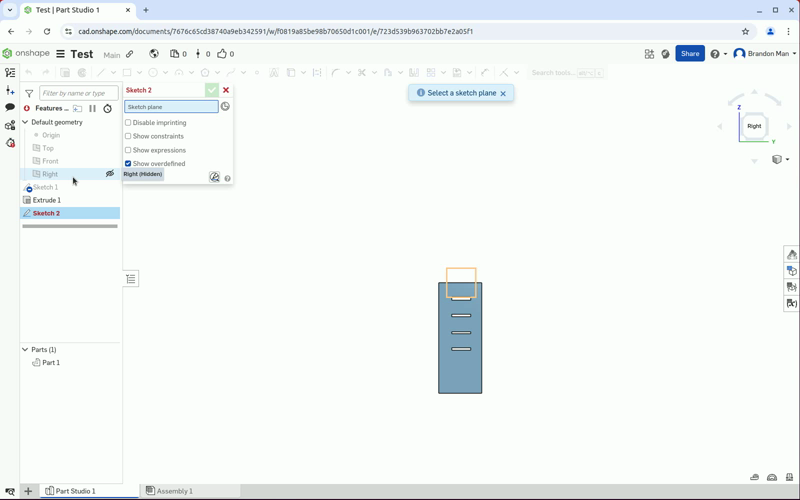
click(73, 176)
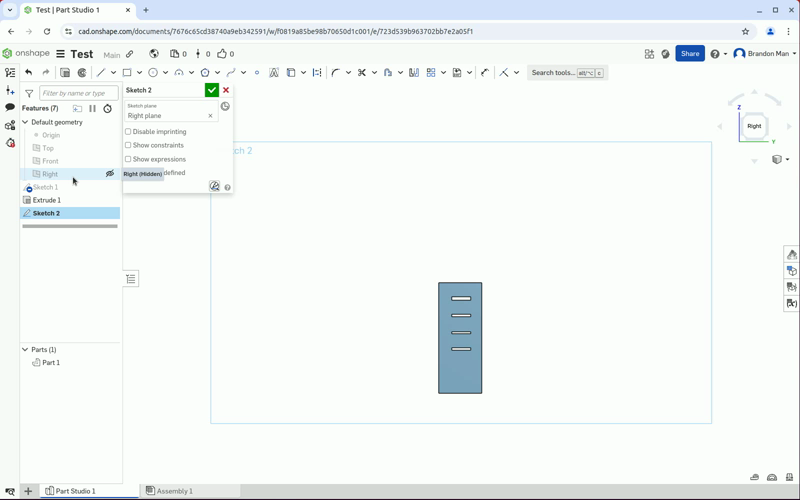
mouse_move(73, 352)
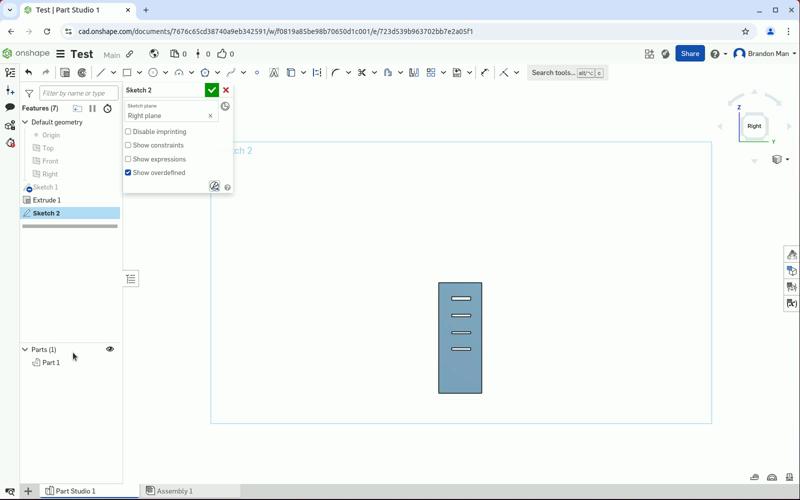
key(y)
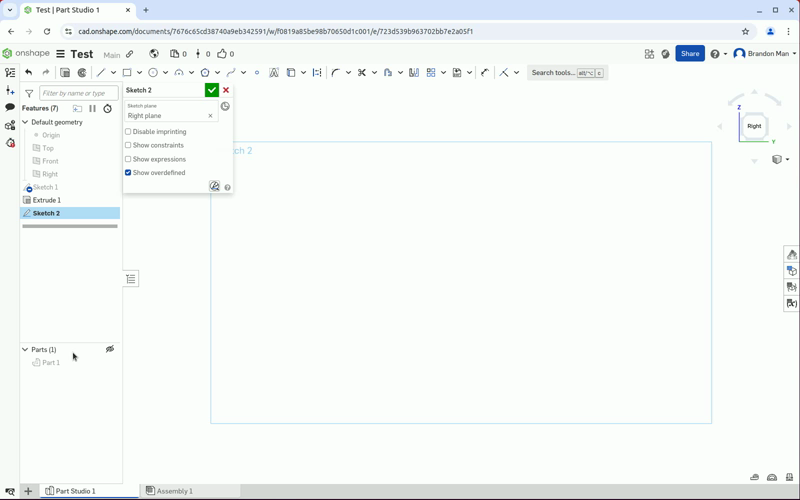
key(l)
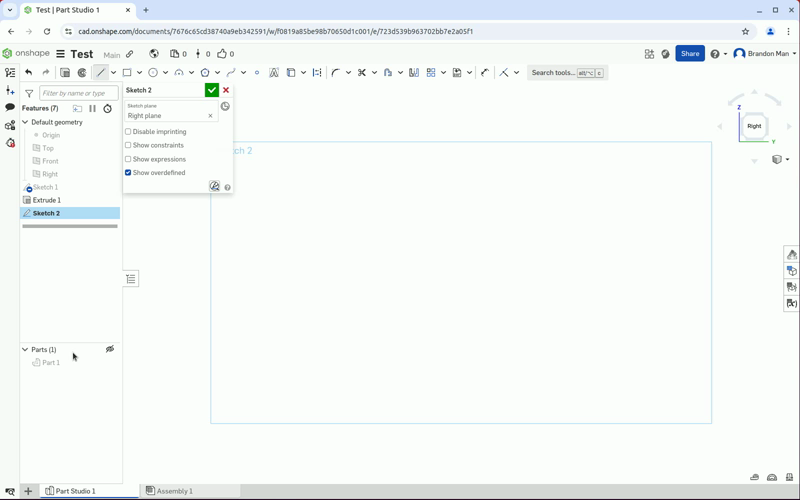
key_down(shift)
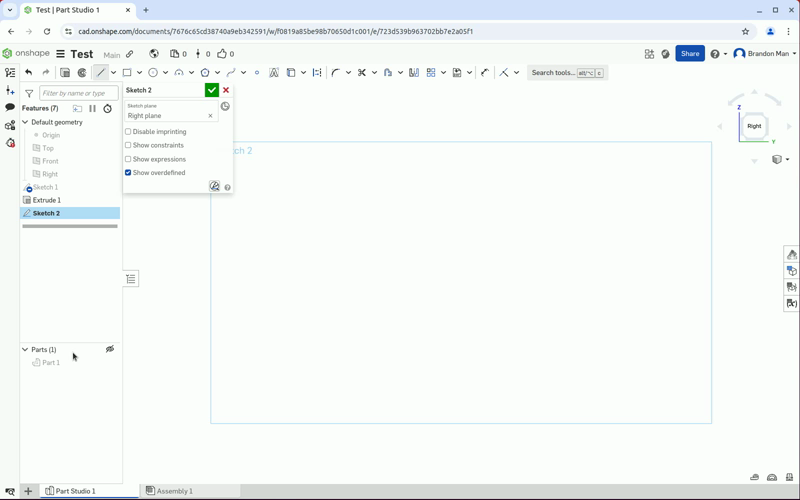
mouse_move(458, 395)
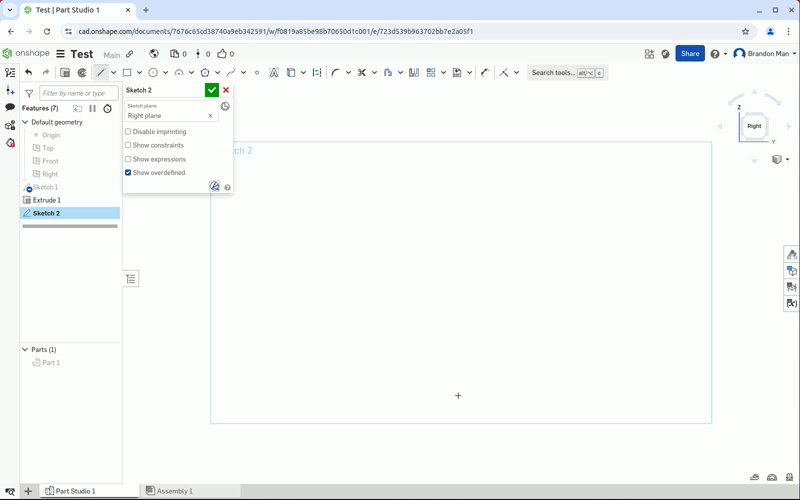
click(458, 395)
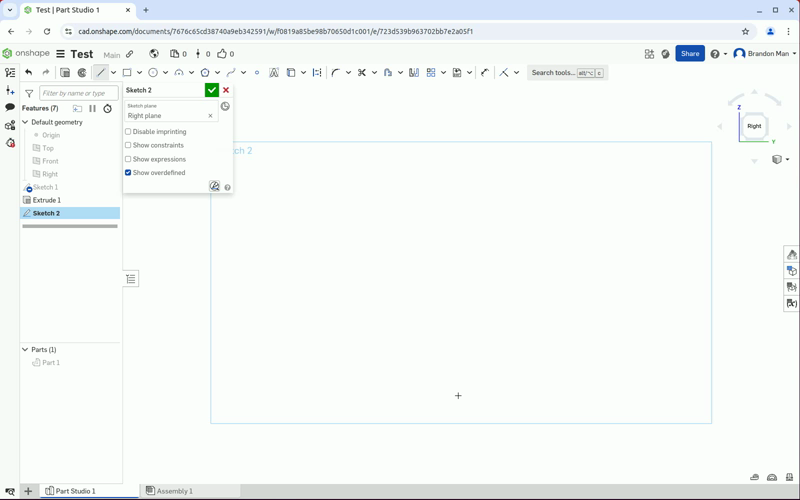
key_up(shift)
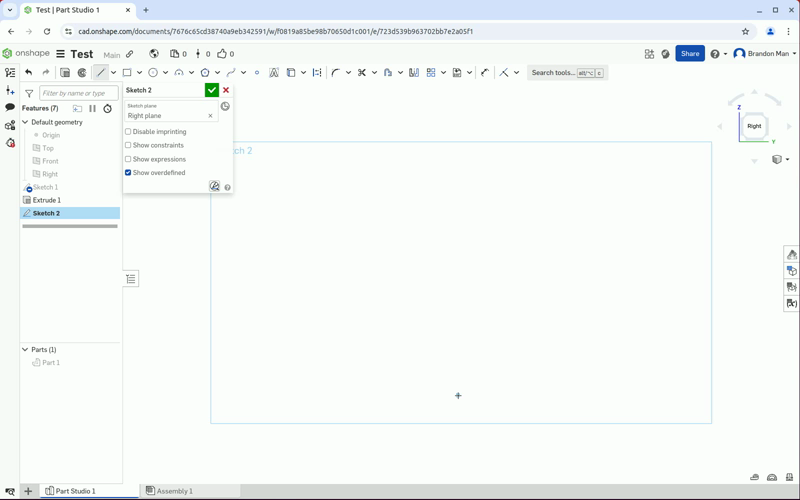
key_down(shift)
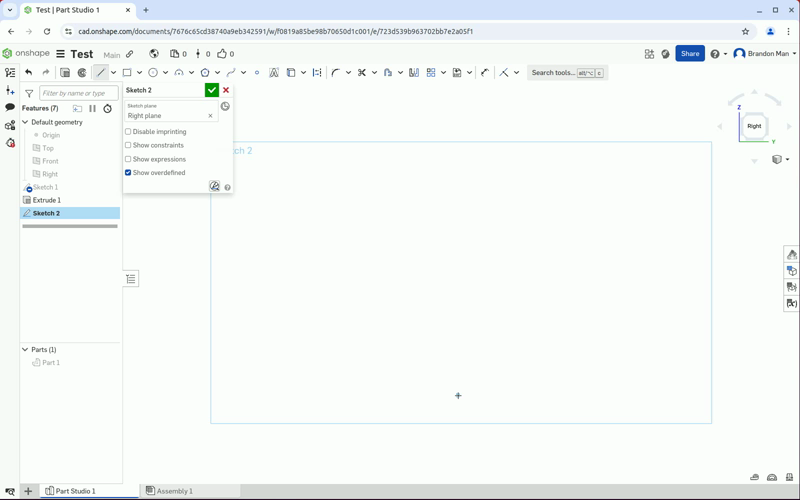
mouse_move(488, 395)
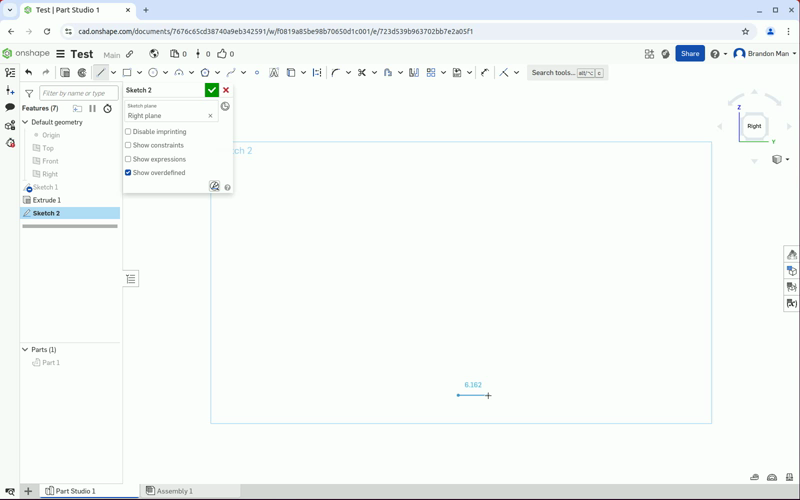
mouse_move(478, 395)
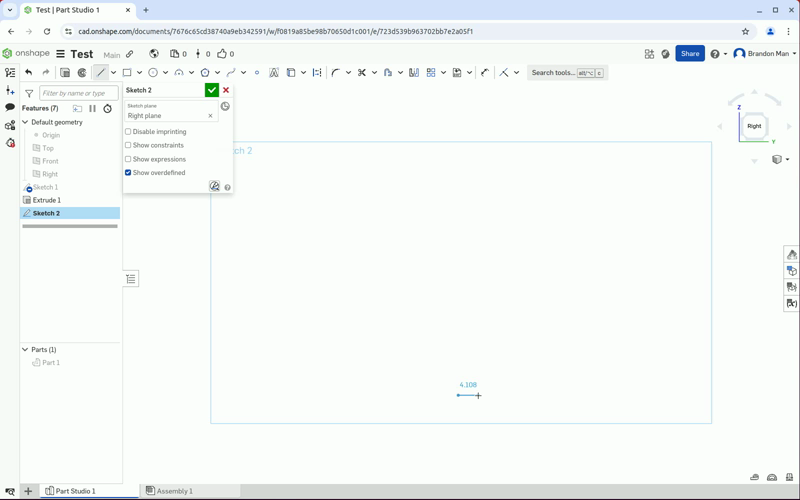
click(478, 395)
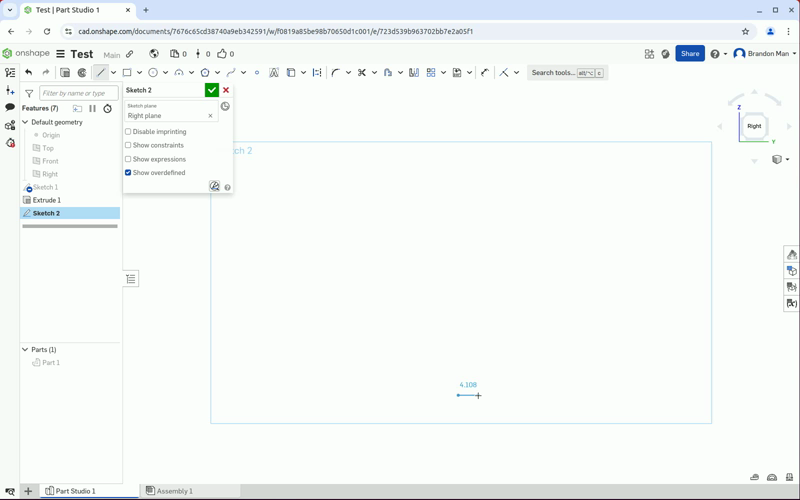
key_up(shift)
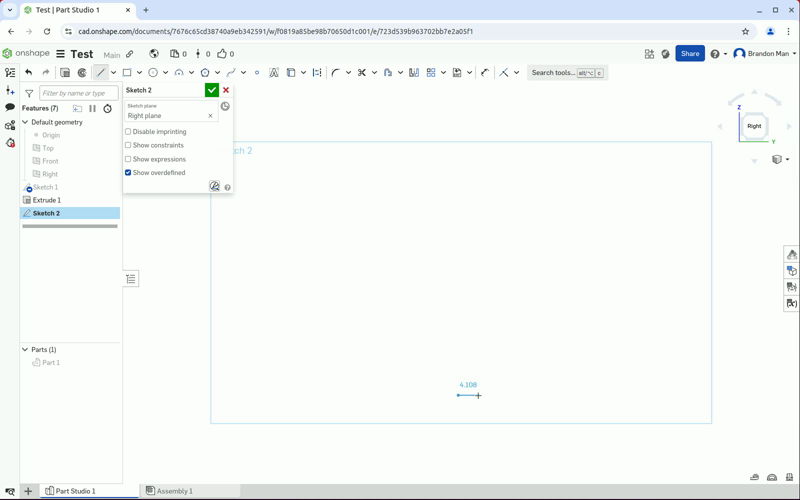
key_down(shift)
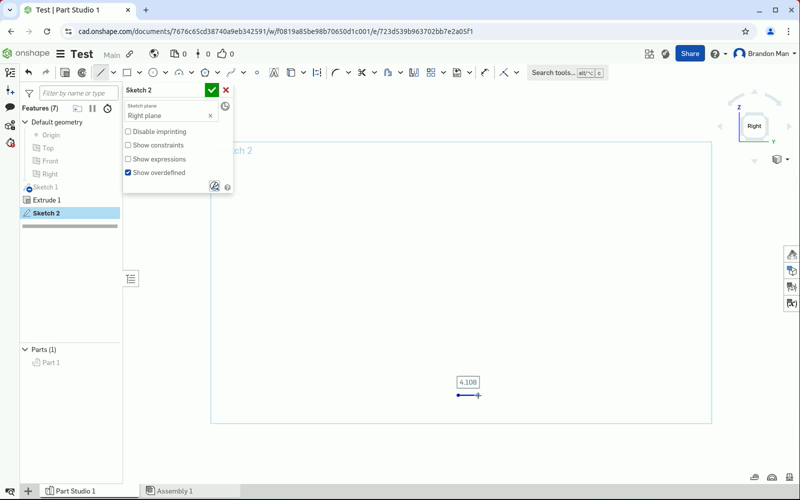
mouse_move(508, 395)
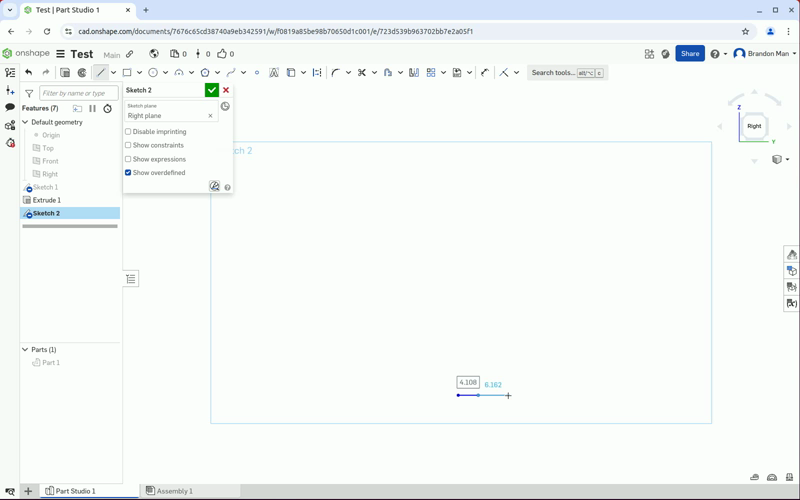
mouse_move(478, 393)
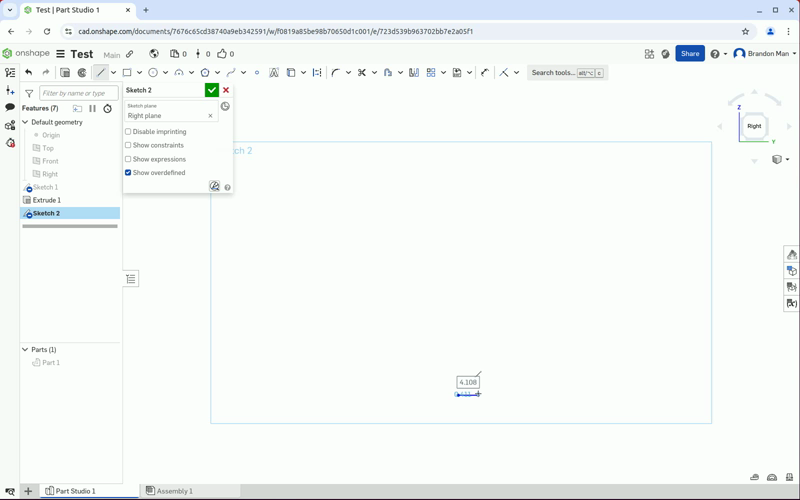
scroll(6)
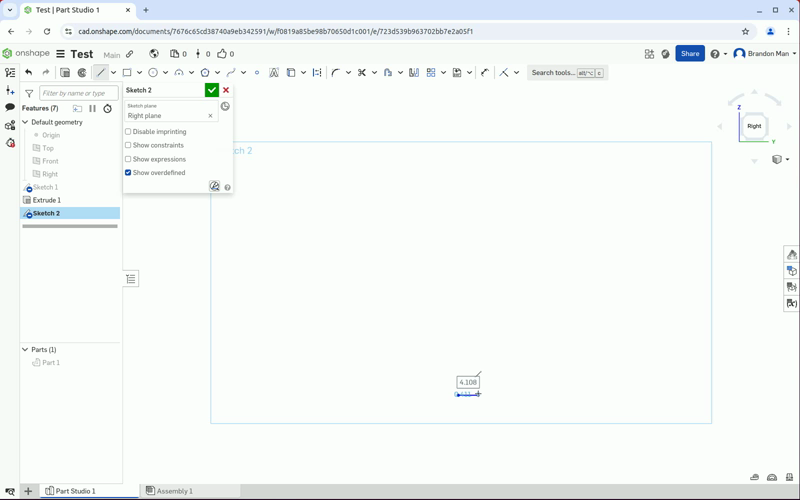
scroll(6)
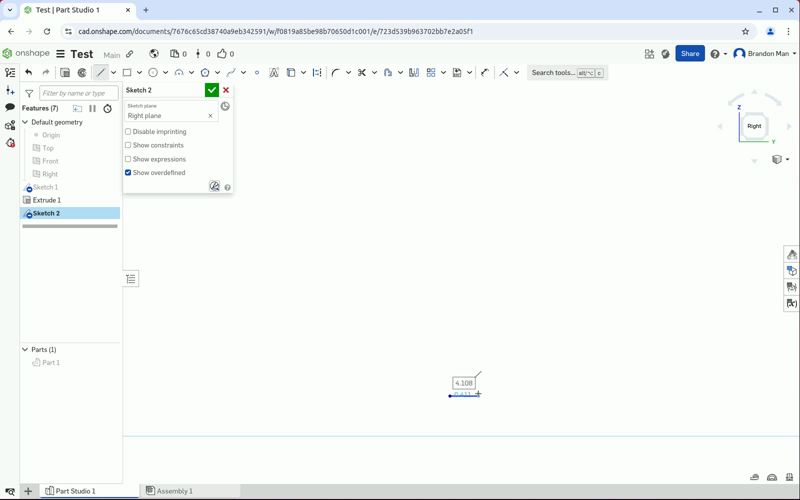
scroll(6)
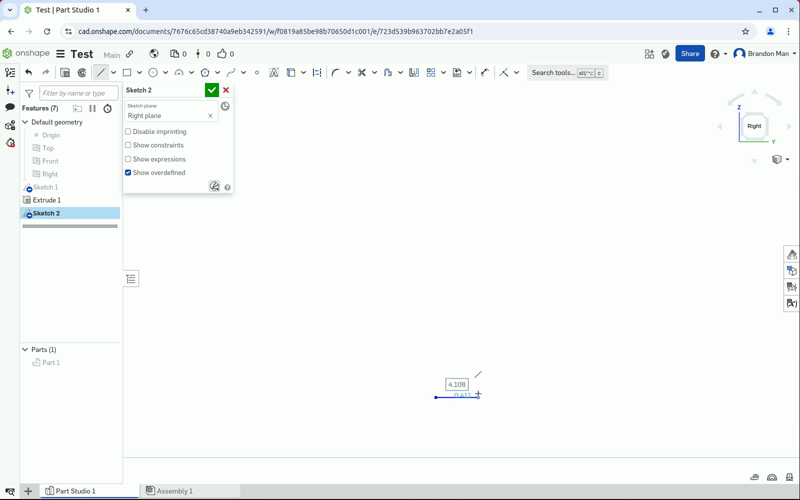
scroll(6)
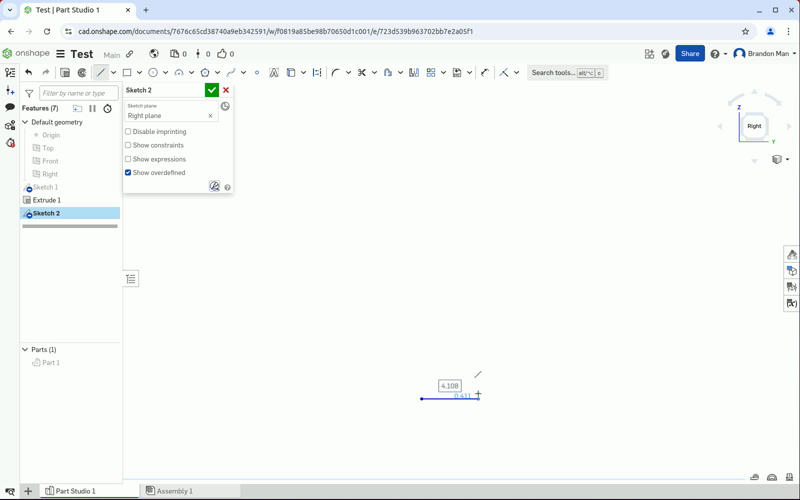
scroll(6)
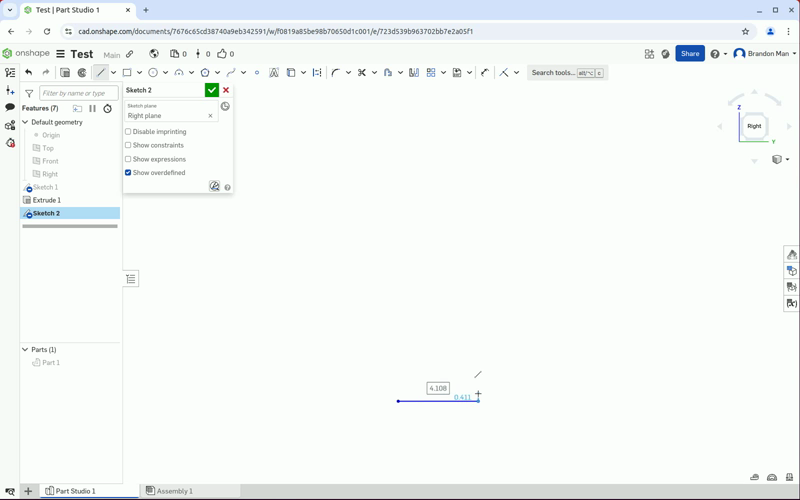
scroll(6)
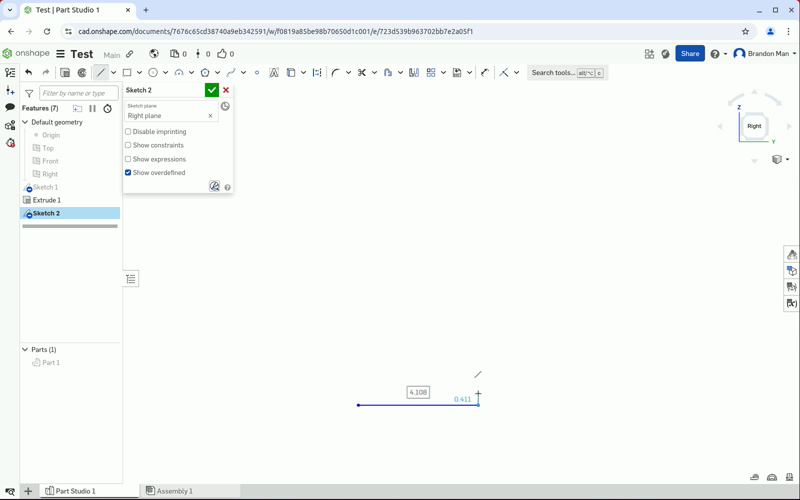
scroll(6)
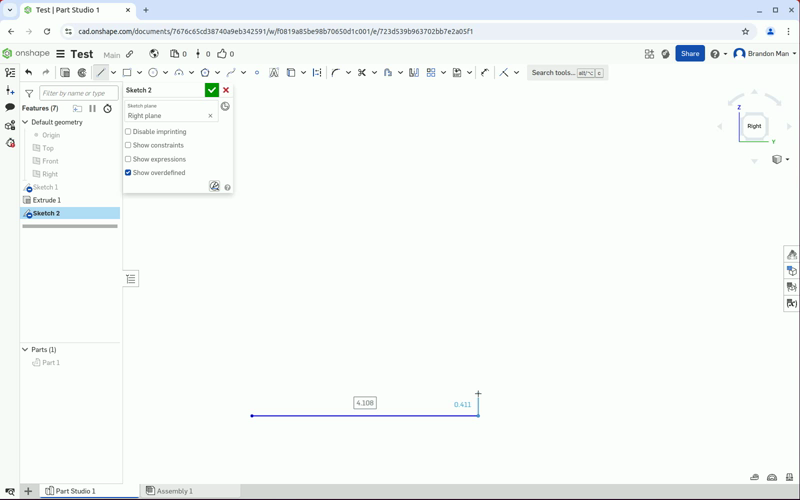
click(478, 393)
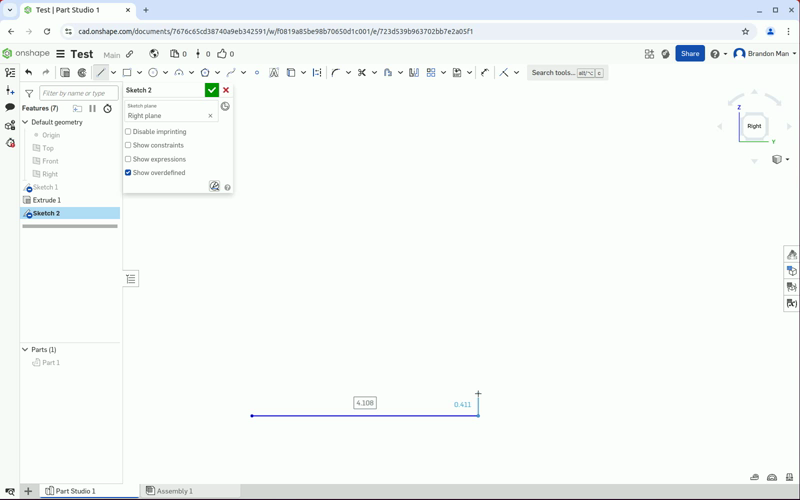
scroll(-6)
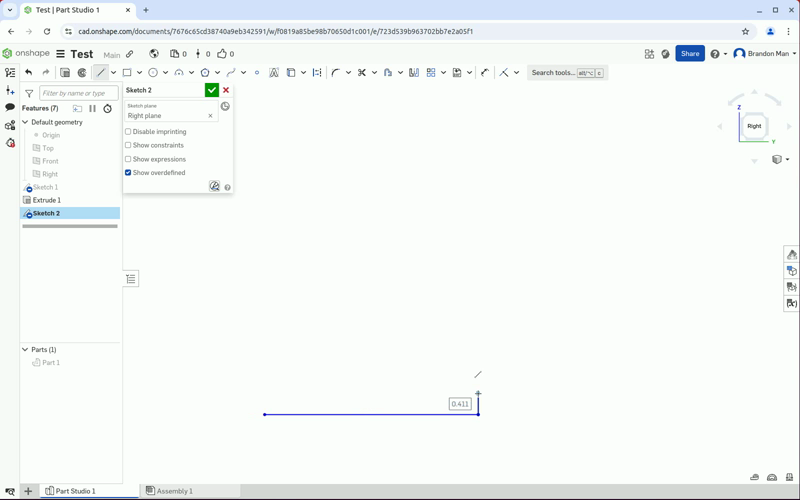
scroll(-6)
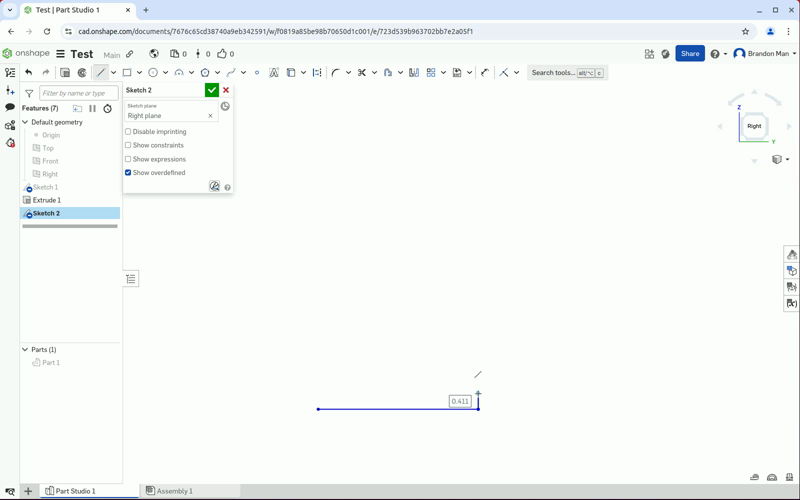
scroll(-6)
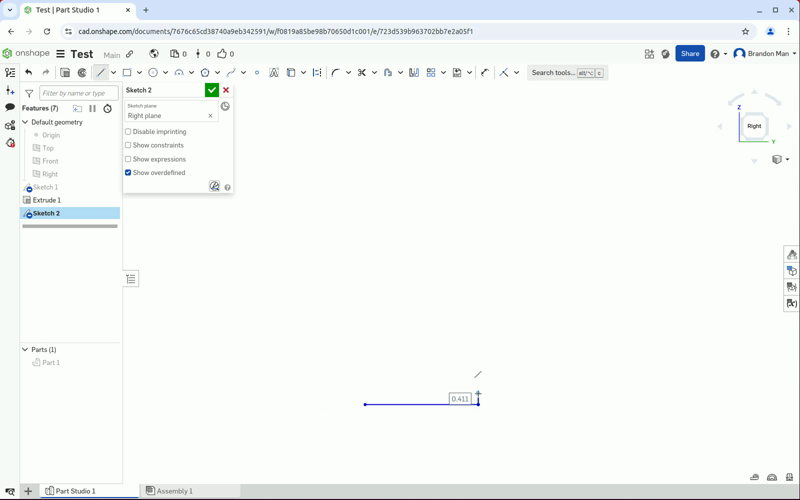
scroll(-6)
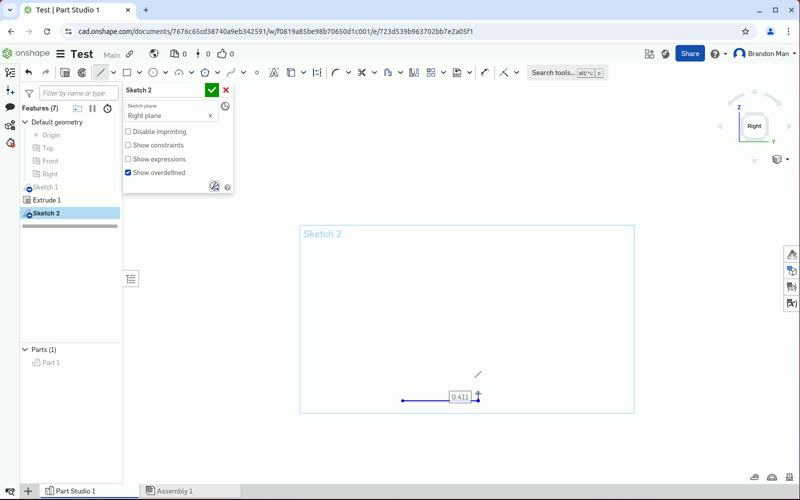
scroll(-6)
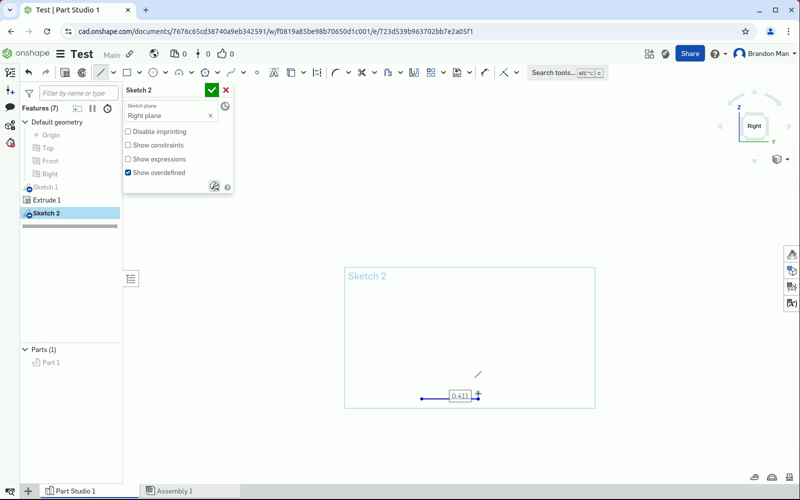
scroll(-6)
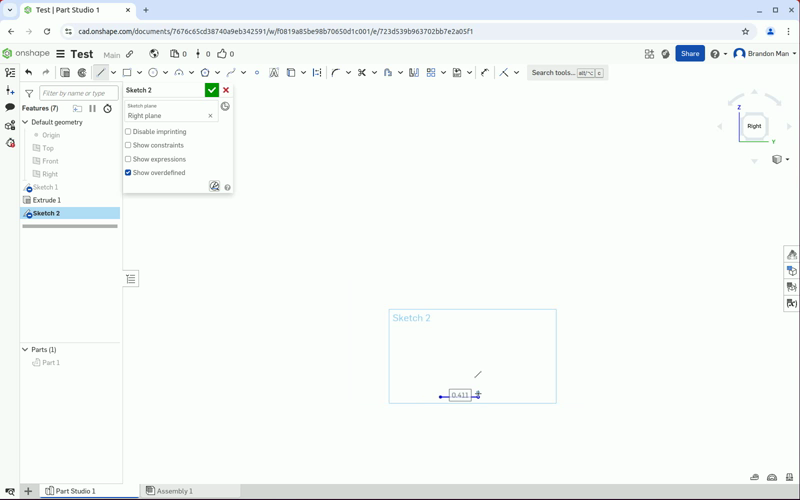
scroll(-6)
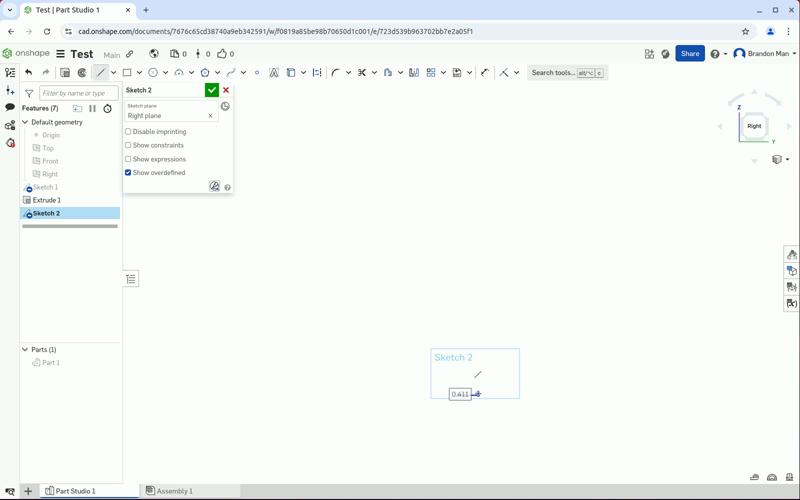
key_up(shift)
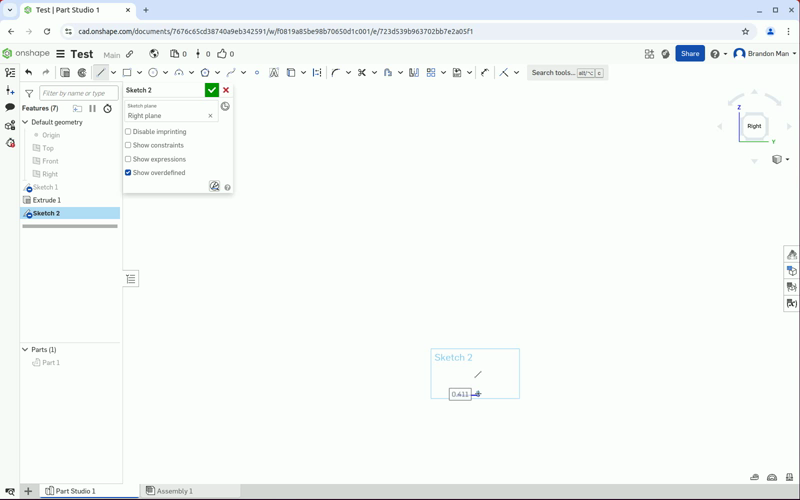
key_down(shift)
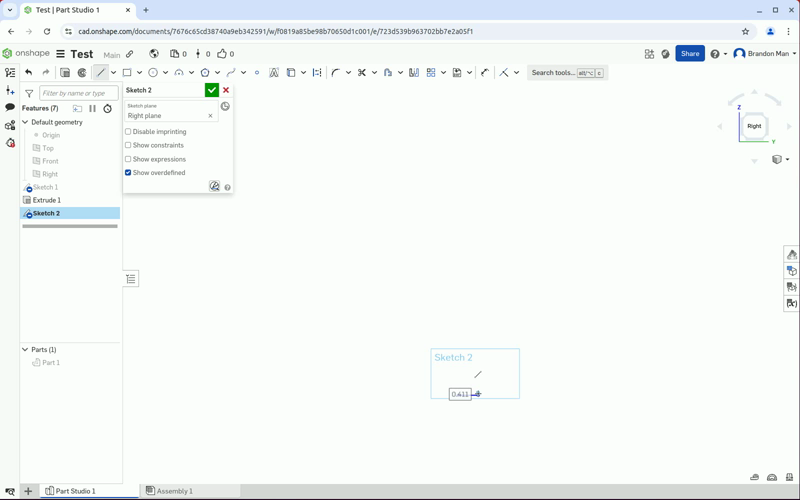
mouse_move(508, 393)
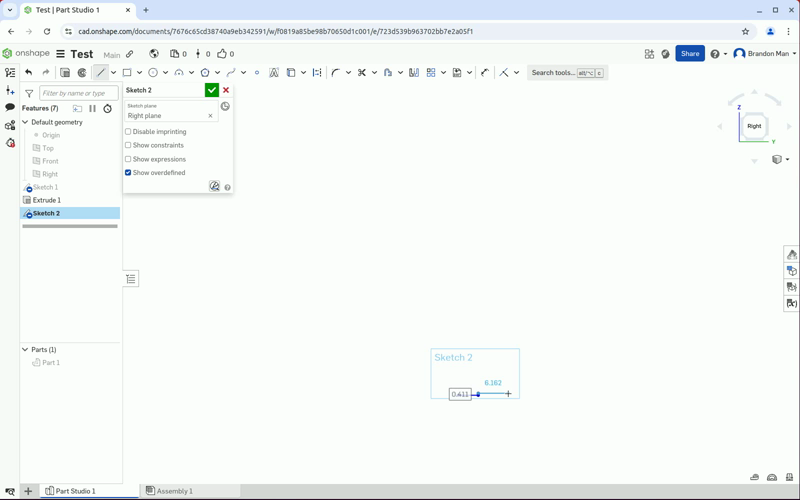
mouse_move(466, 393)
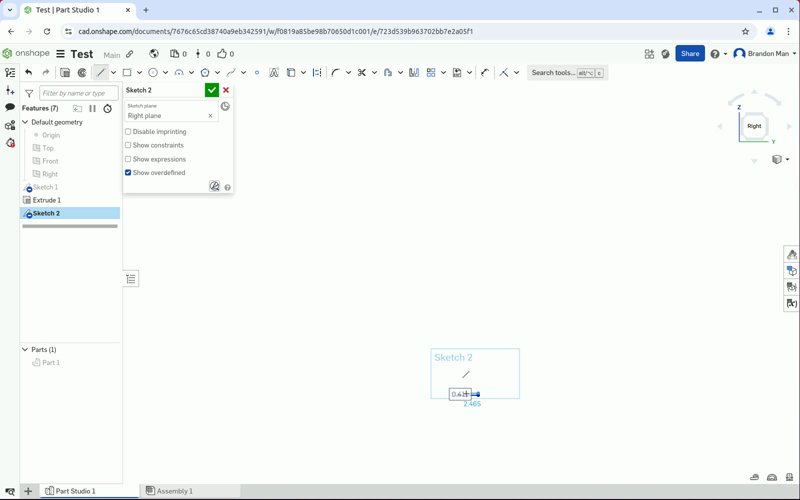
click(466, 393)
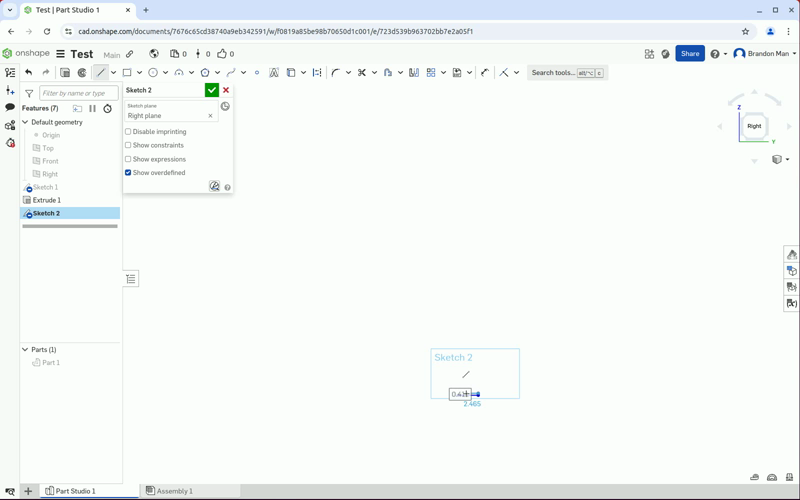
key_up(shift)
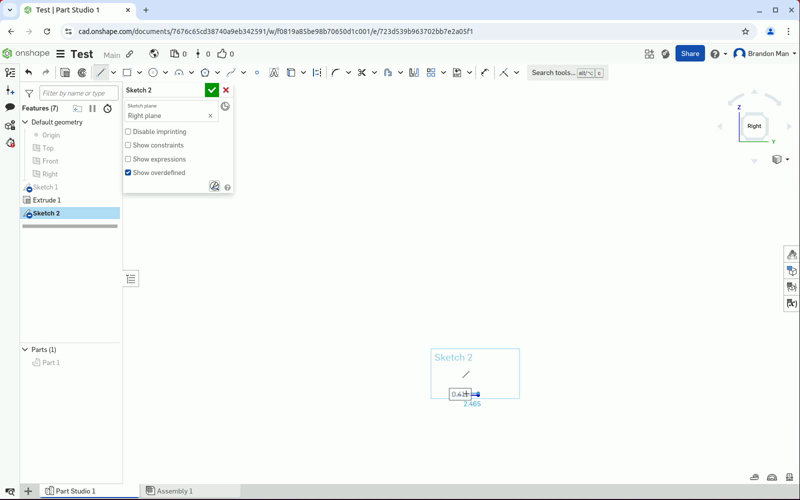
key_down(shift)
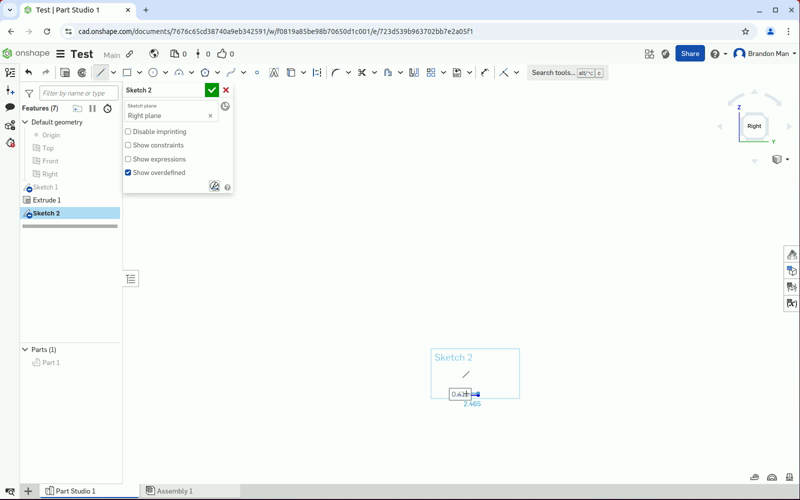
mouse_move(496, 393)
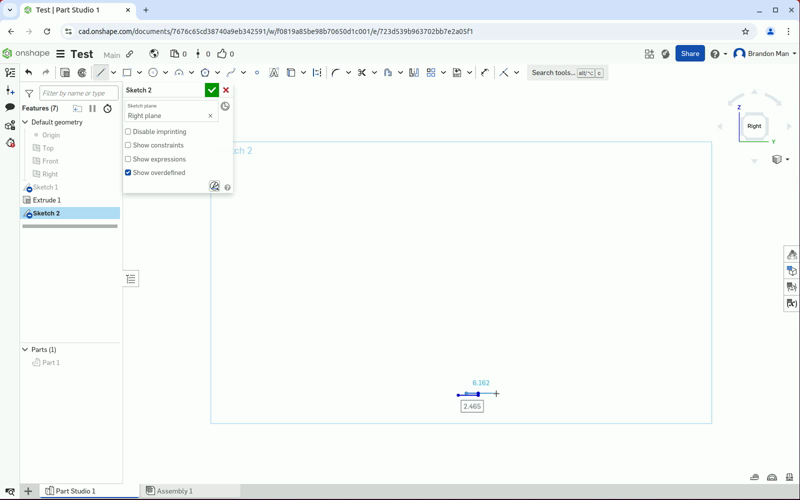
mouse_move(458, 393)
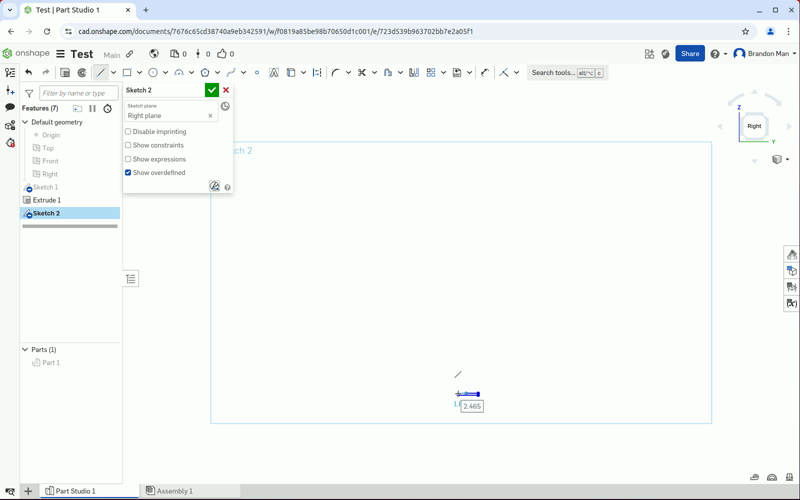
scroll(6)
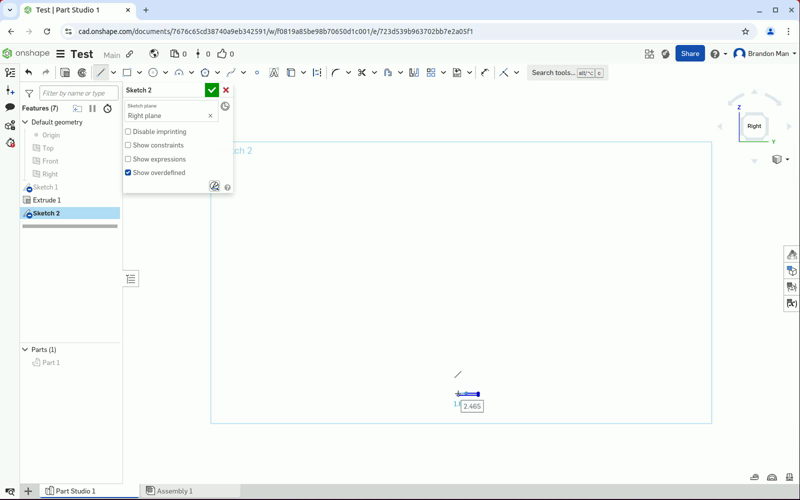
scroll(6)
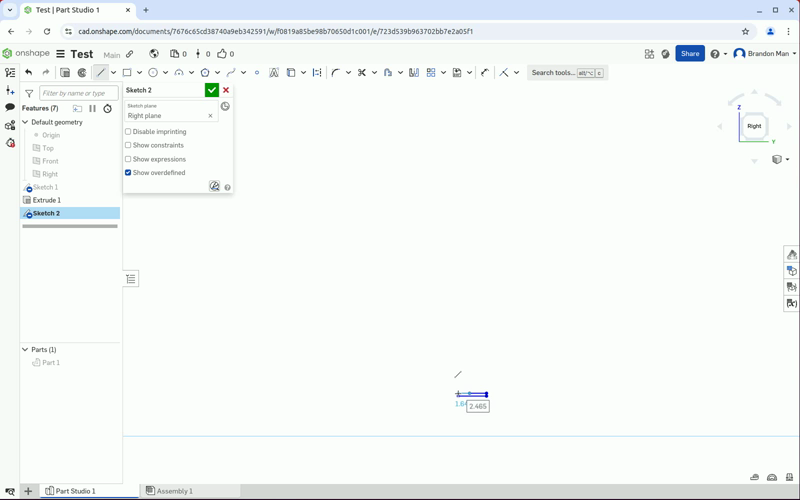
scroll(6)
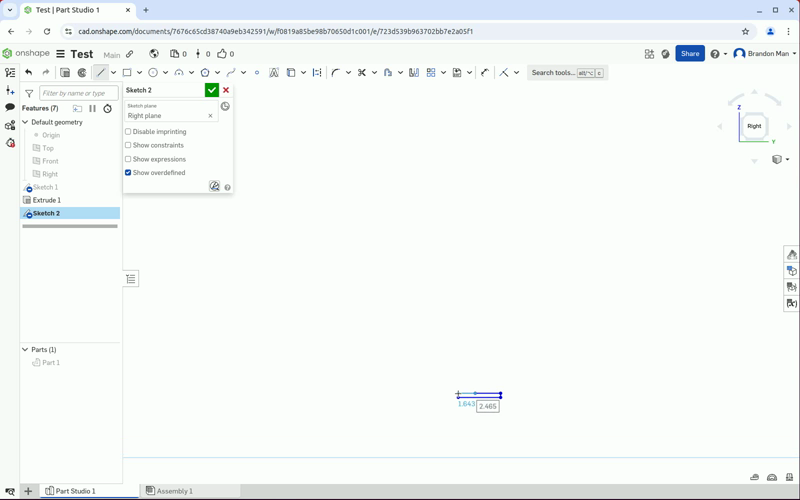
scroll(6)
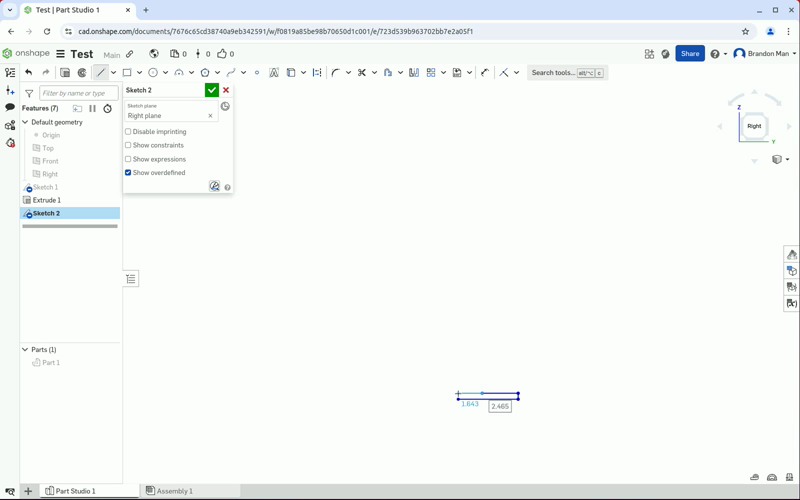
scroll(6)
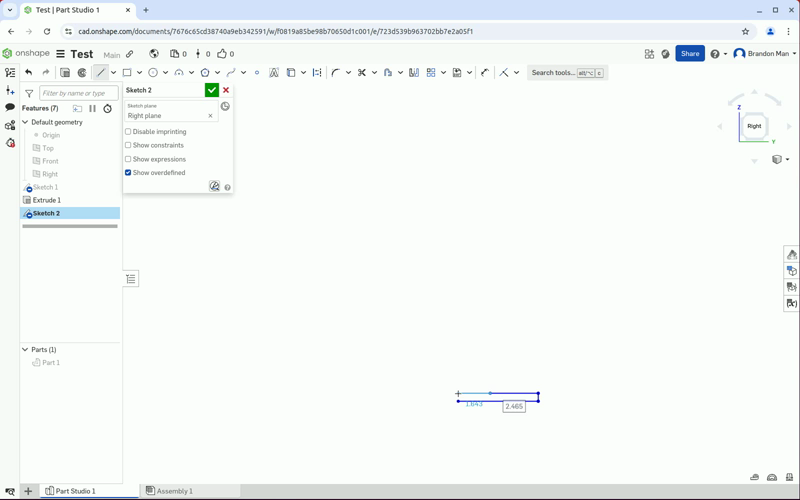
scroll(6)
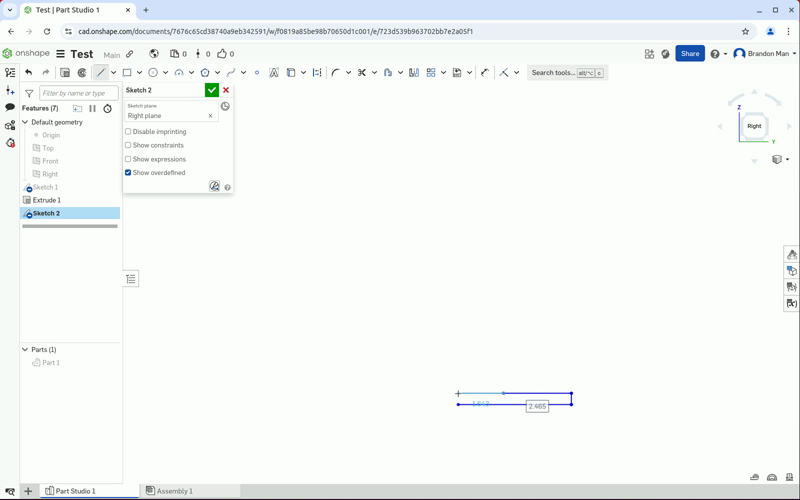
scroll(6)
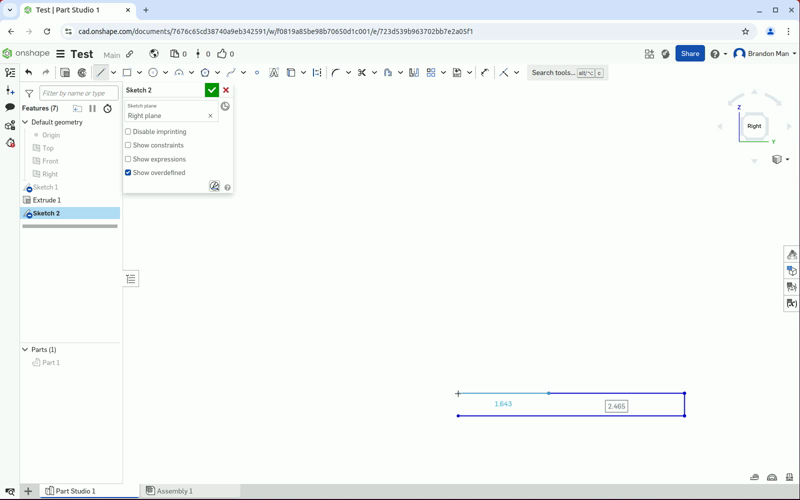
click(458, 393)
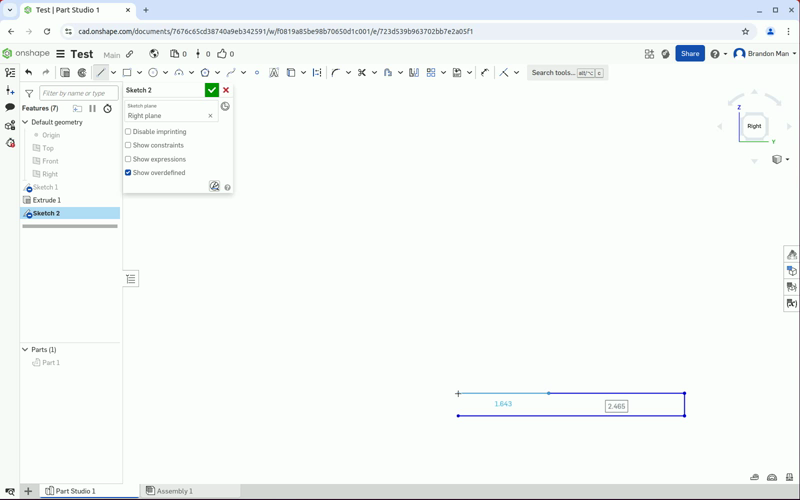
scroll(-6)
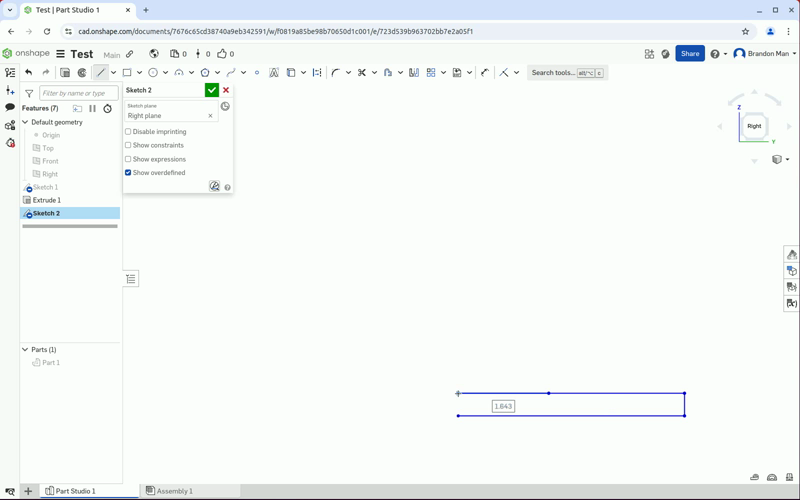
scroll(-6)
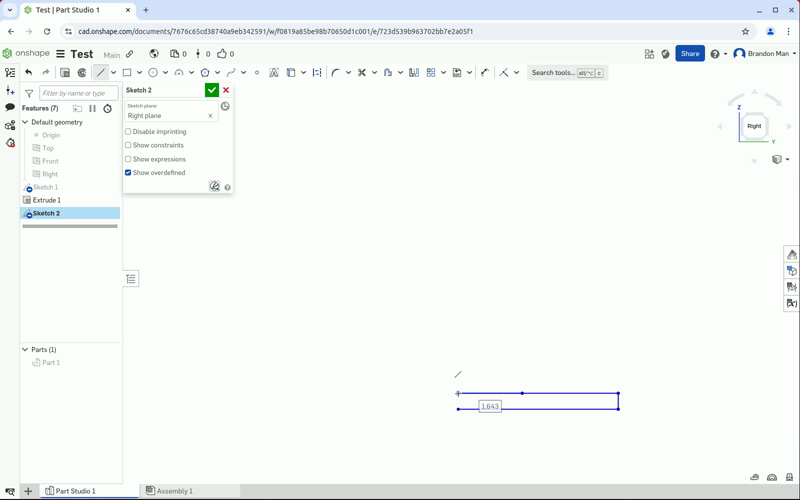
scroll(-6)
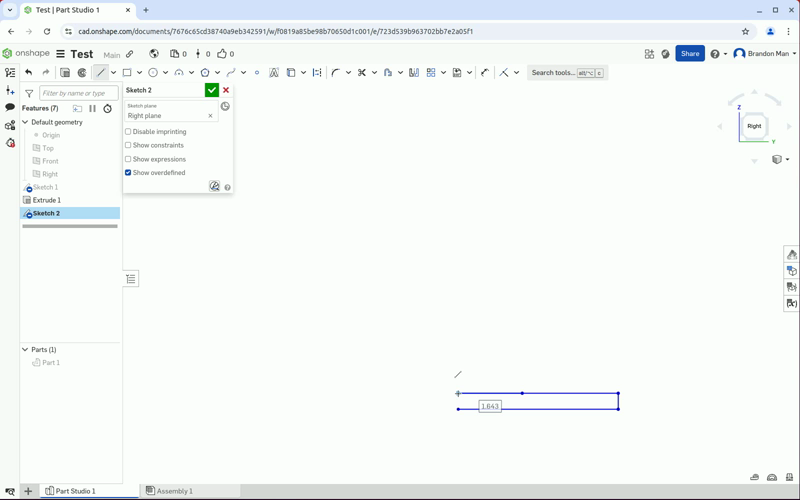
scroll(-6)
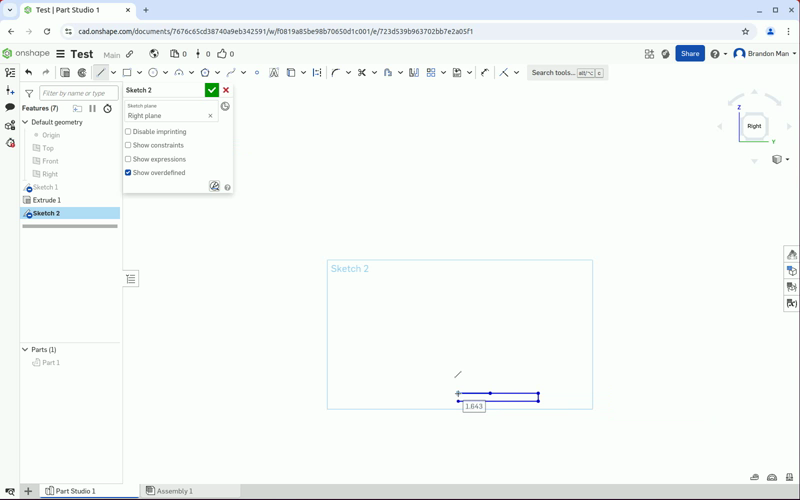
scroll(-6)
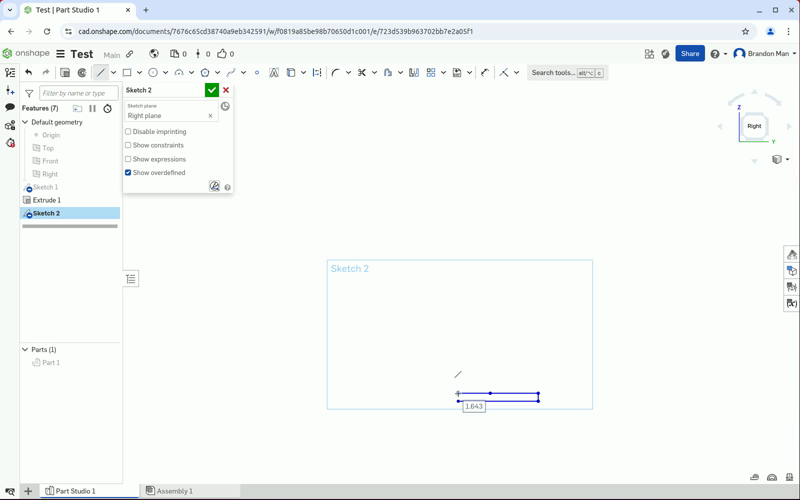
scroll(-6)
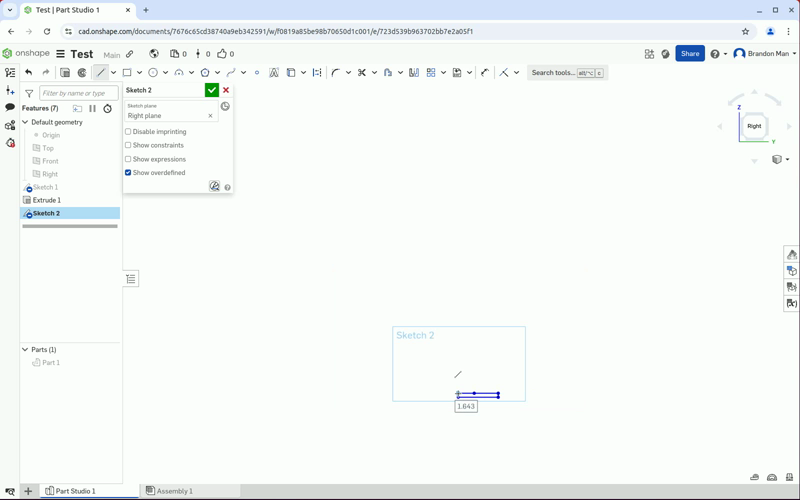
scroll(-6)
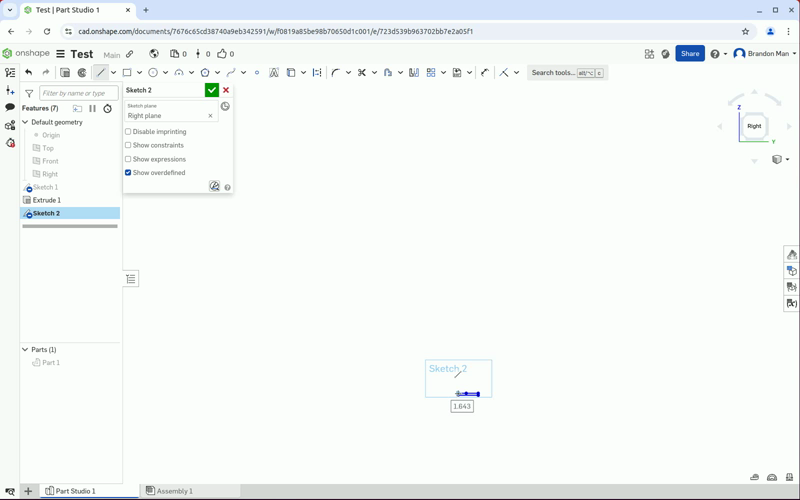
key_up(shift)
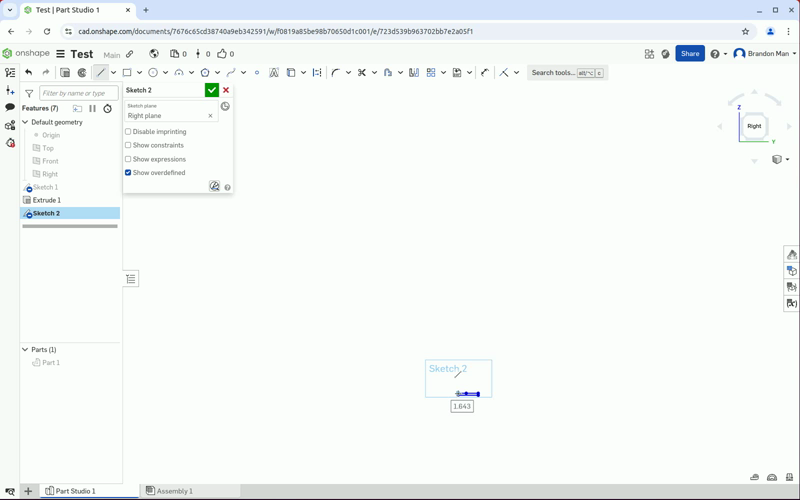
mouse_move(488, 393)
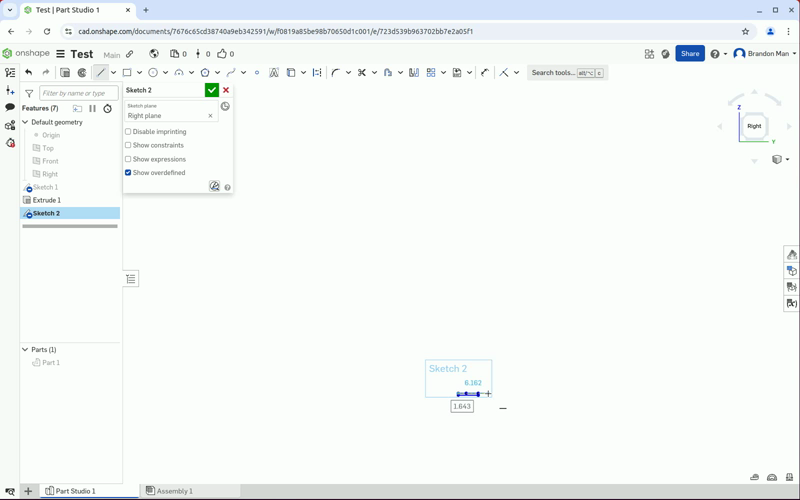
key_down(shift)
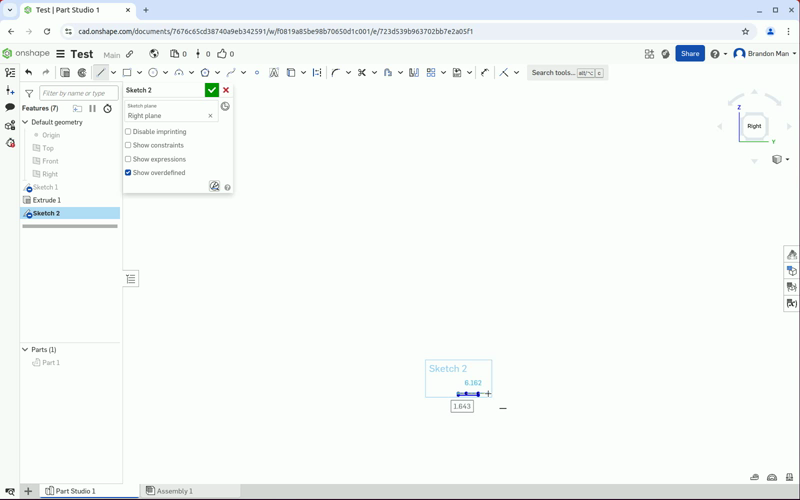
mouse_move(458, 395)
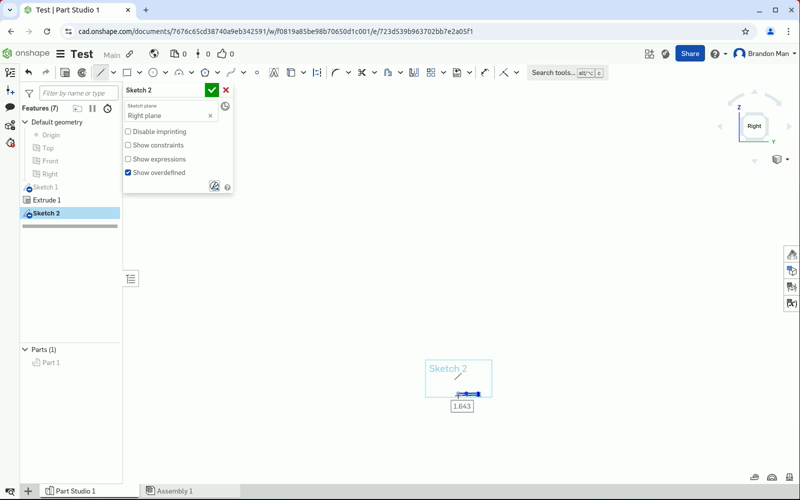
scroll(6)
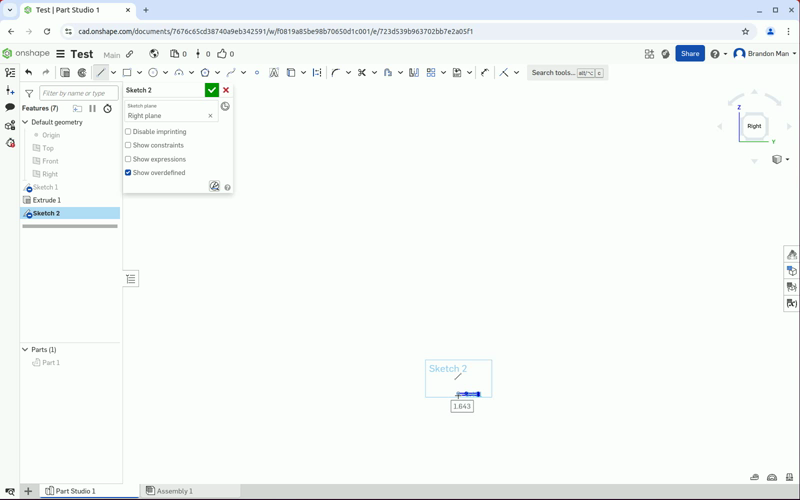
scroll(6)
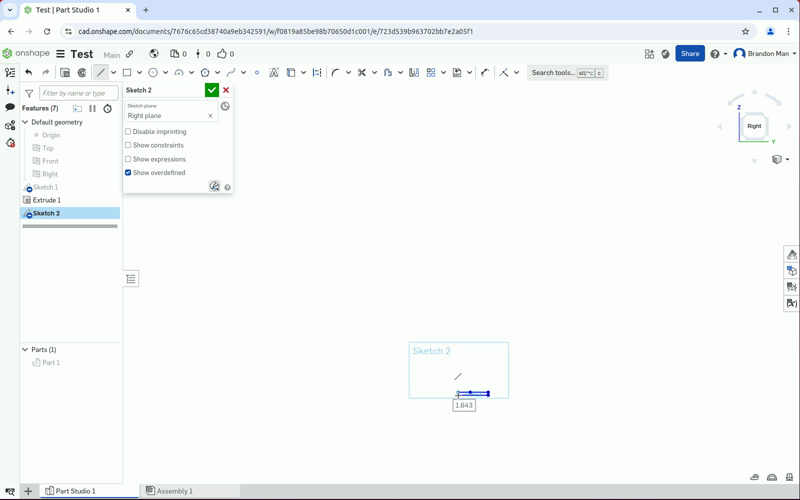
scroll(6)
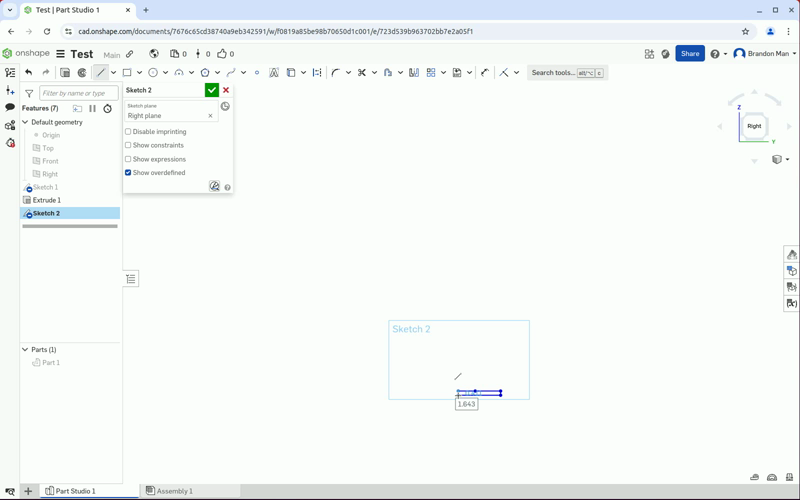
scroll(6)
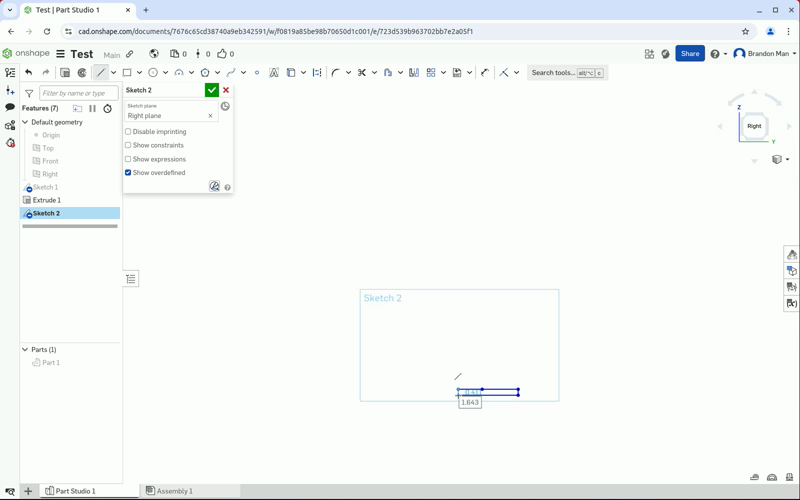
scroll(6)
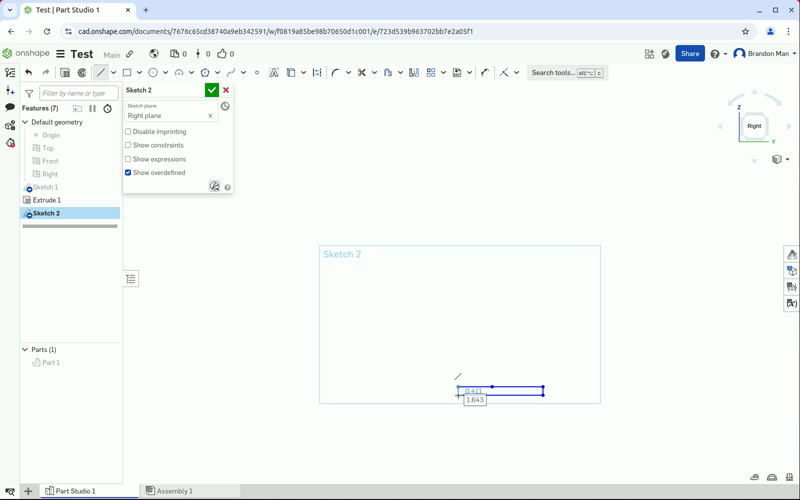
scroll(6)
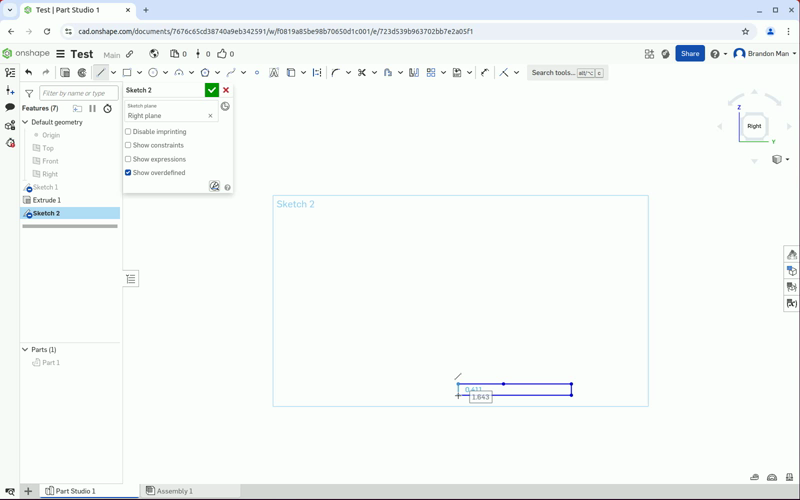
scroll(6)
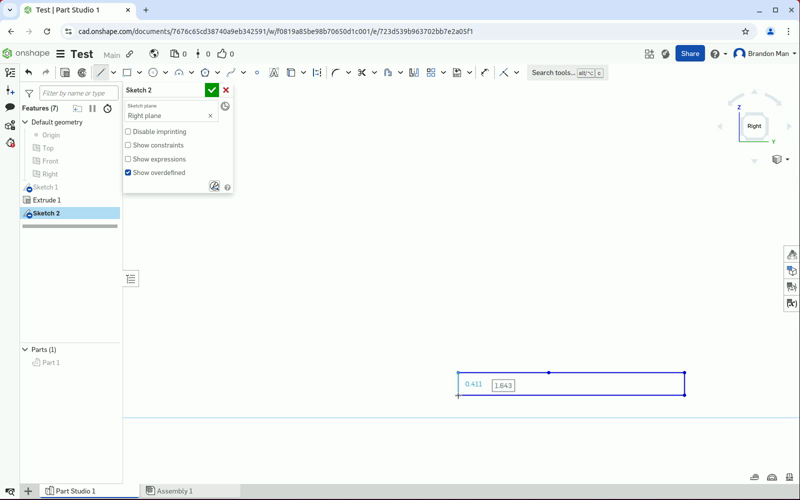
key_up(shift)
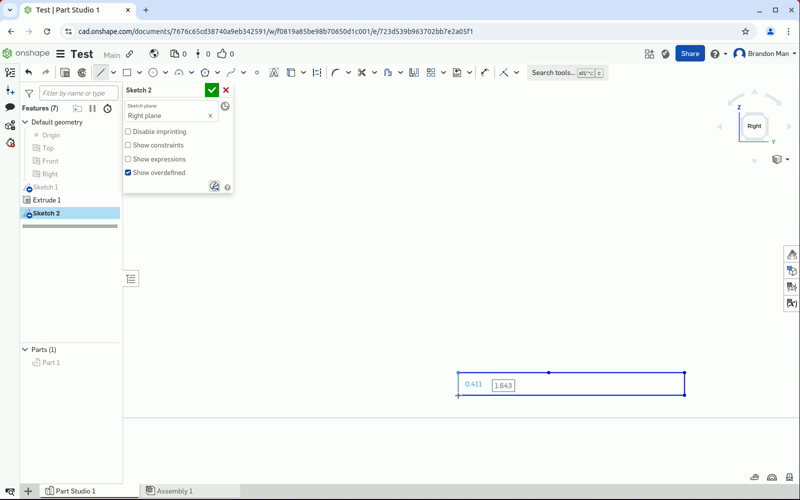
click(458, 395)
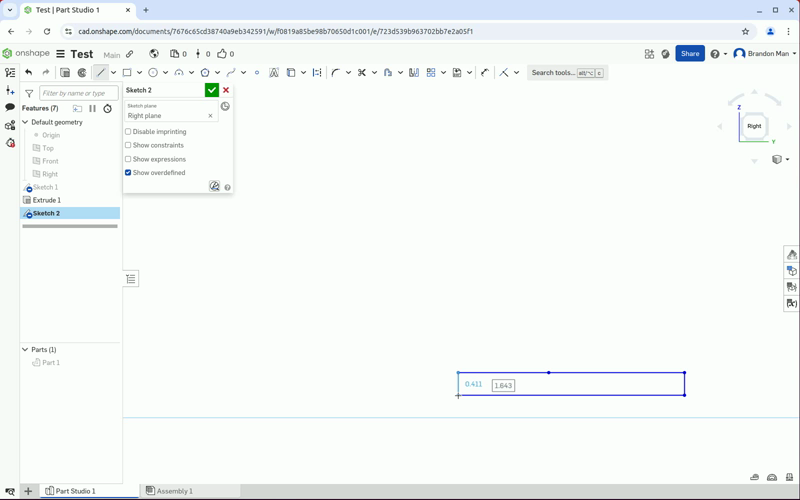
scroll(-6)
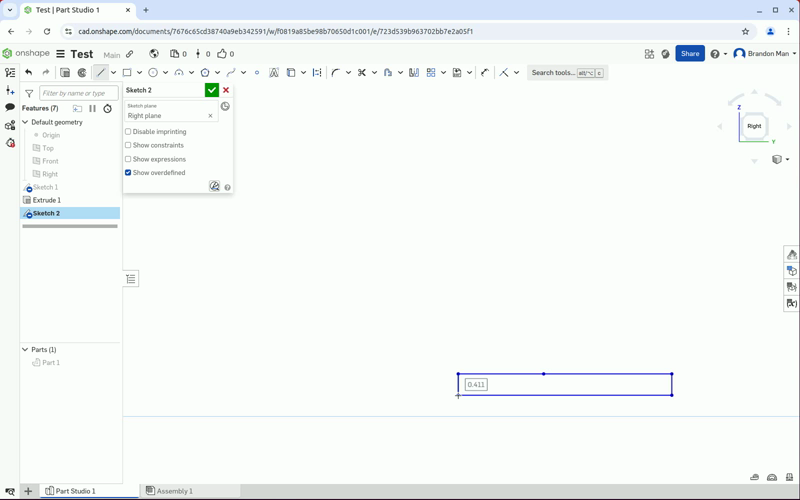
scroll(-6)
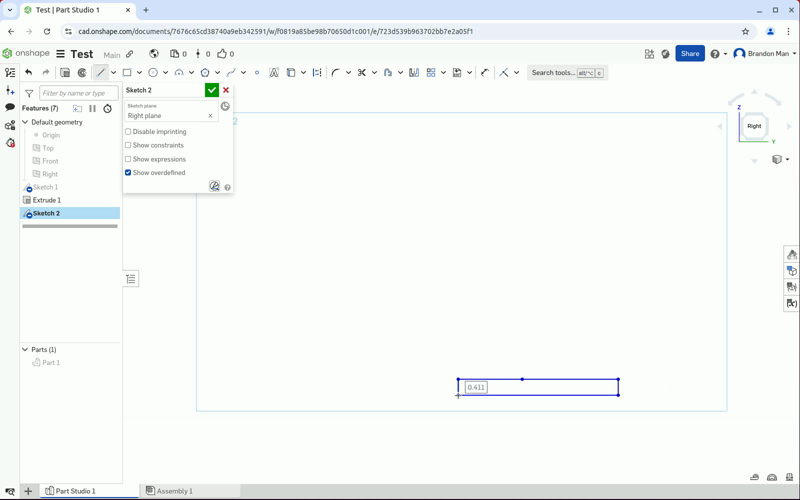
scroll(-6)
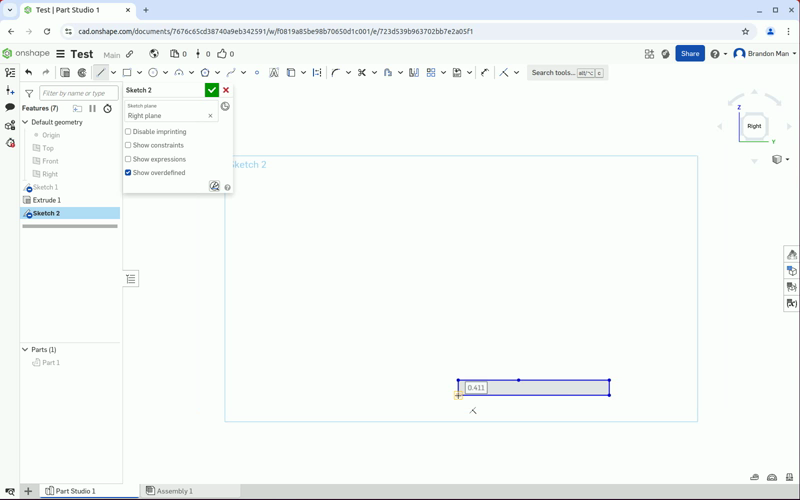
scroll(-6)
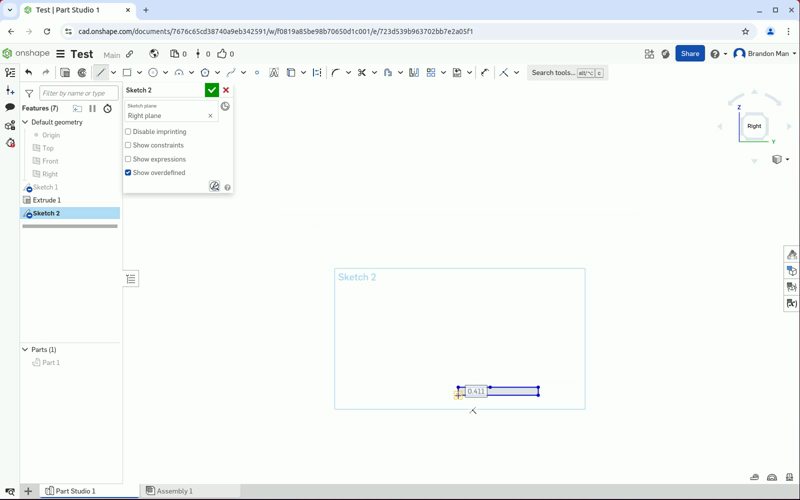
scroll(-6)
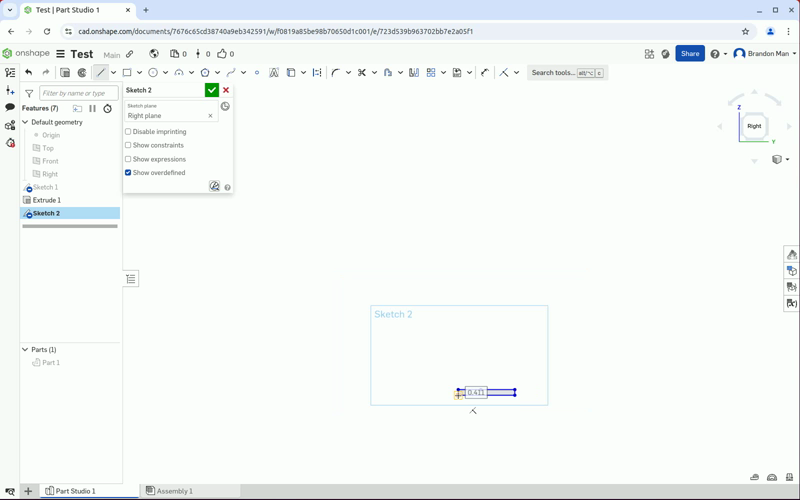
scroll(-6)
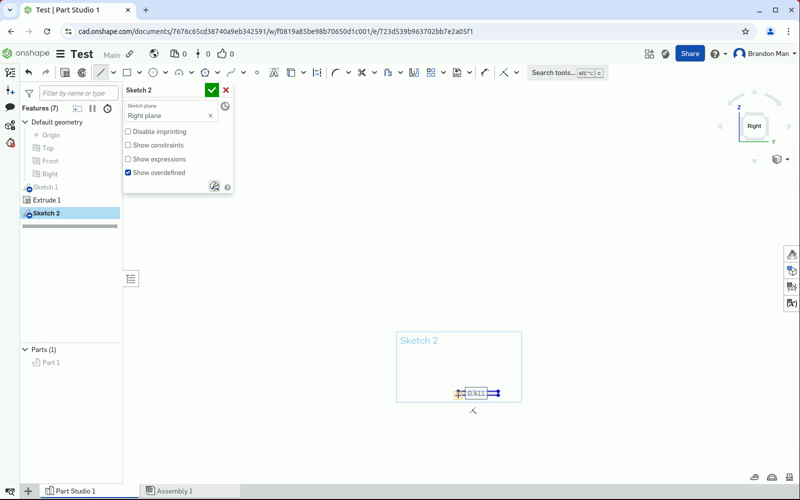
scroll(-6)
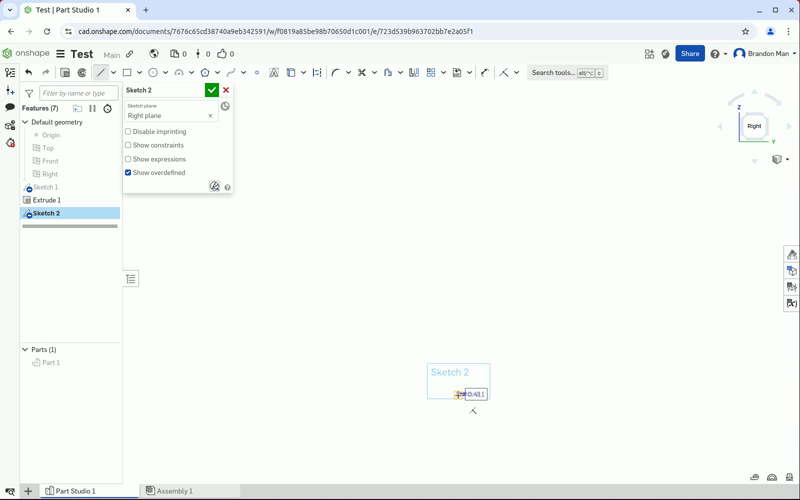
key(esc)
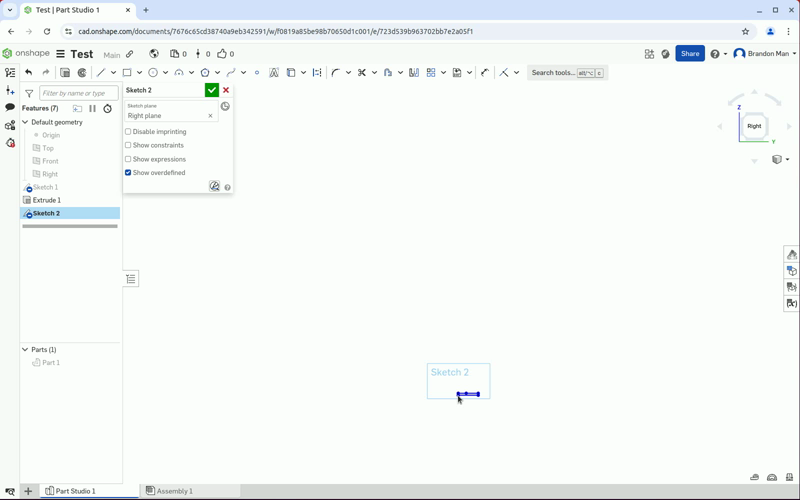
mouse_move(459, 393)
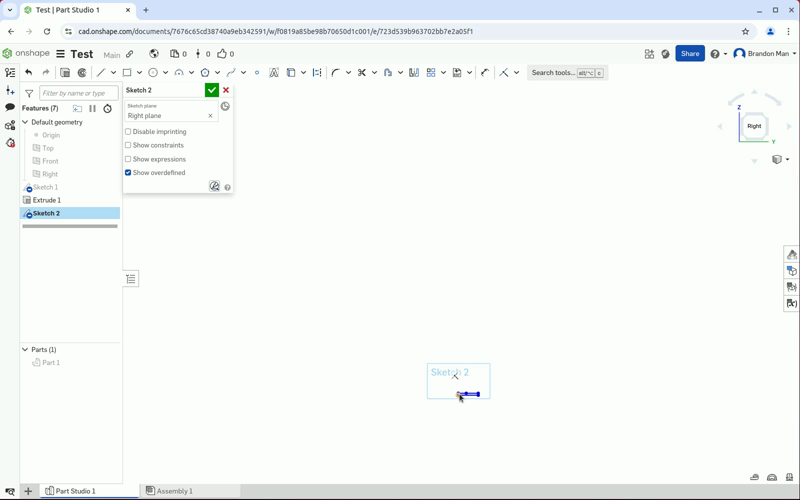
scroll(6)
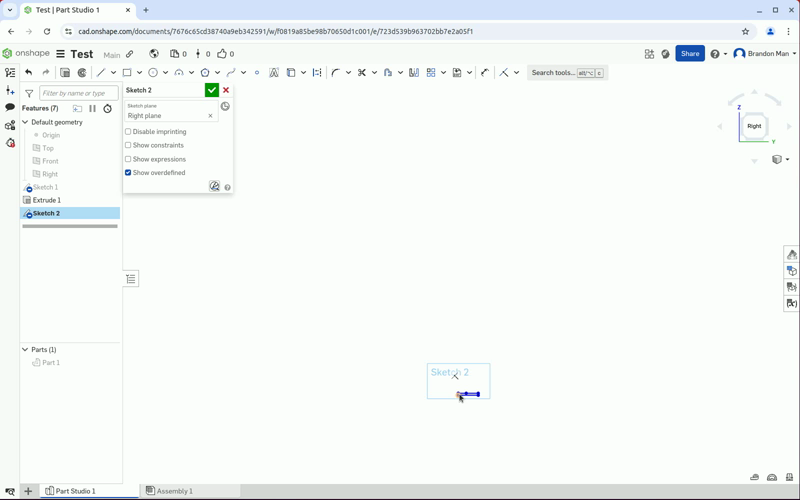
scroll(6)
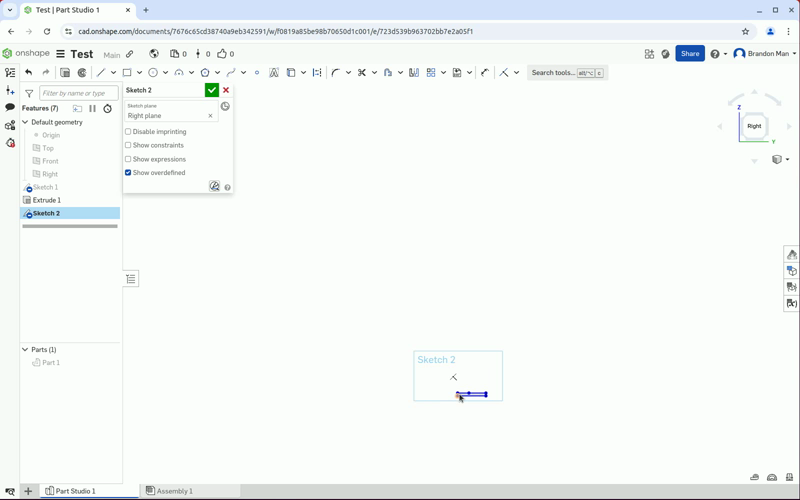
scroll(6)
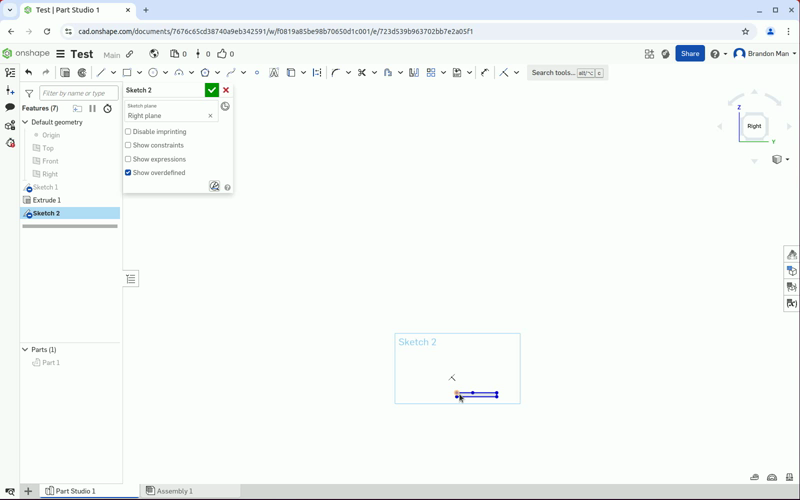
scroll(6)
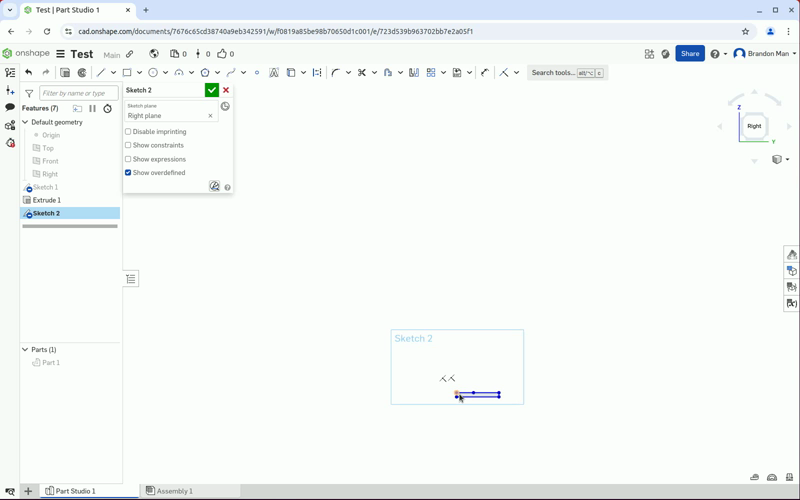
scroll(6)
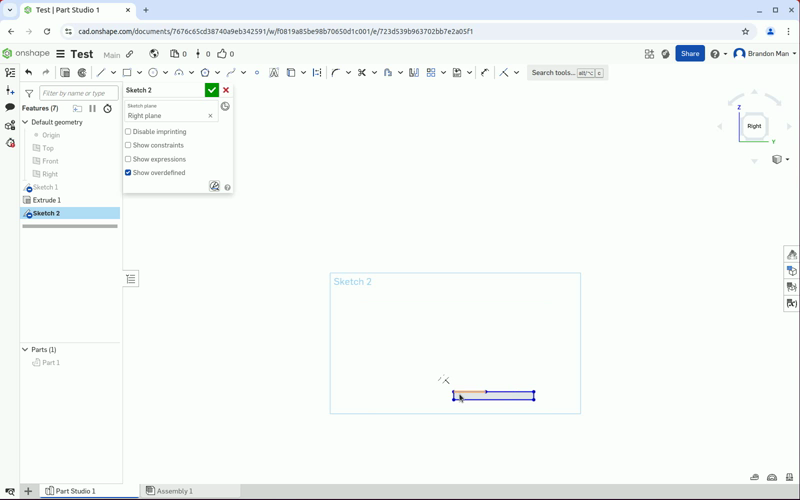
scroll(6)
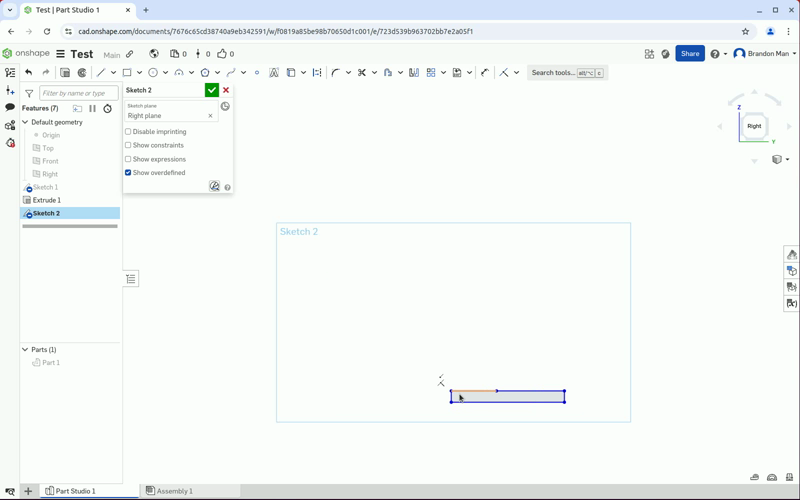
scroll(6)
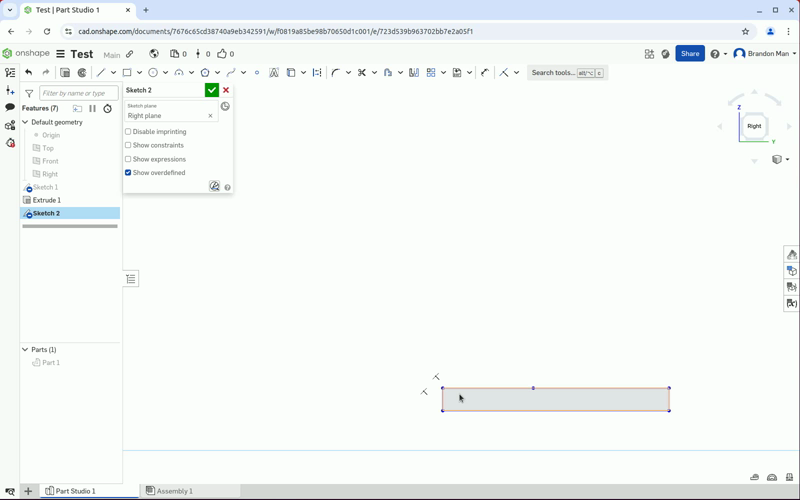
click(459, 393)
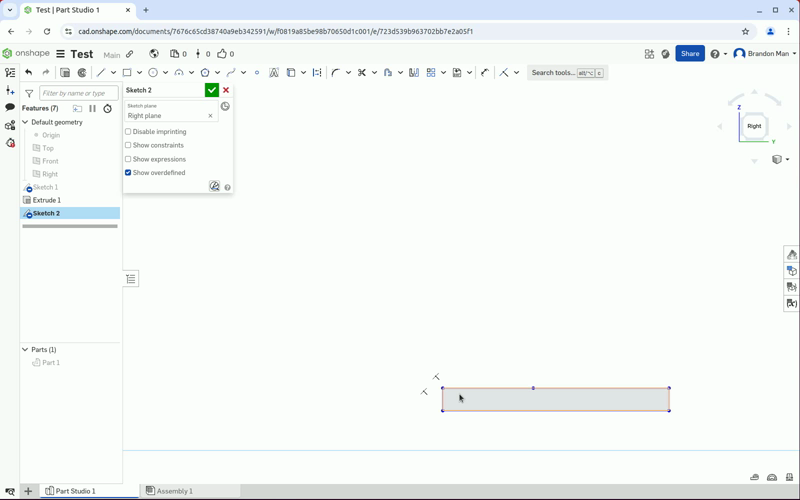
scroll(-6)
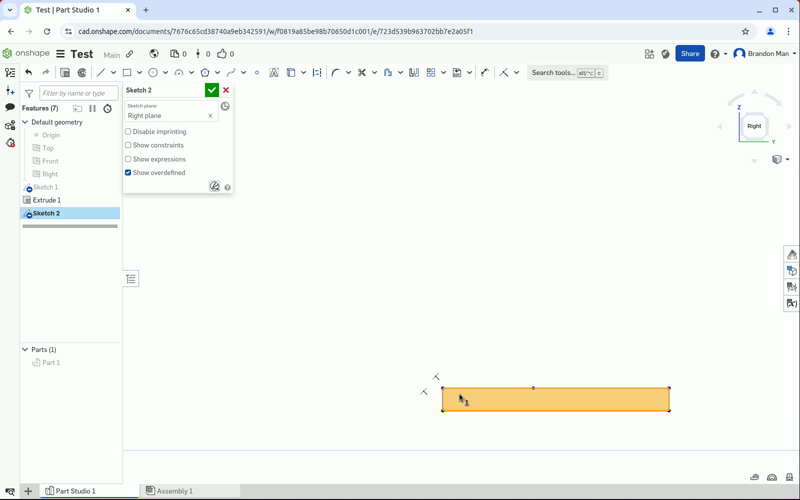
scroll(-6)
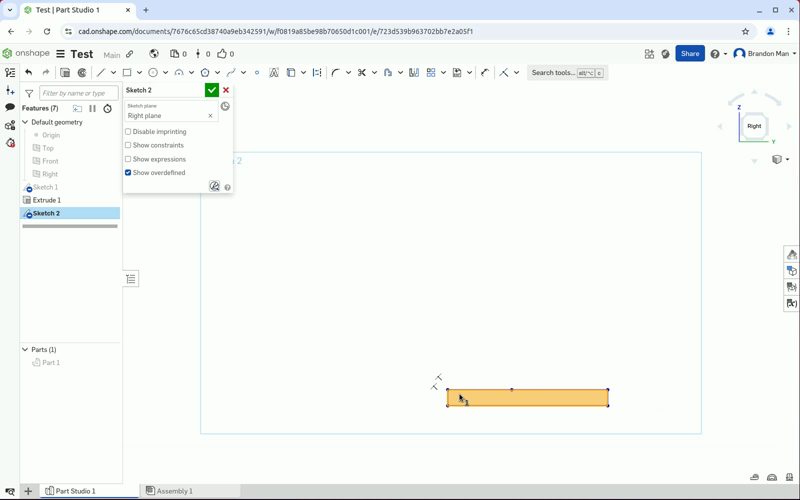
scroll(-6)
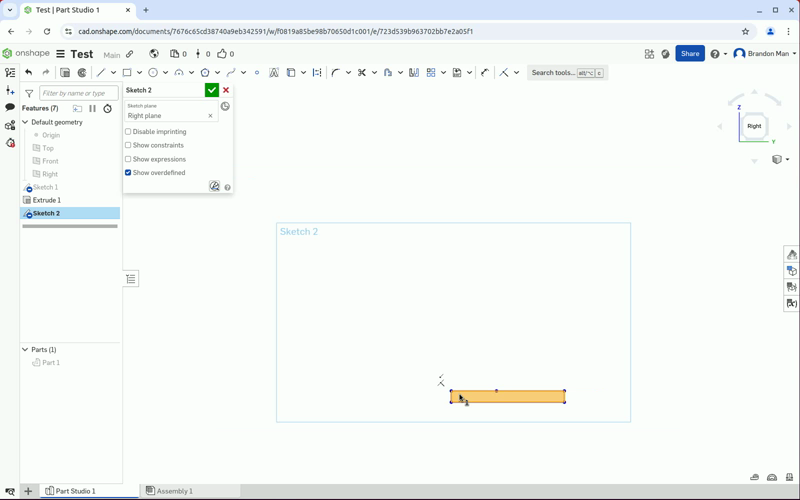
scroll(-6)
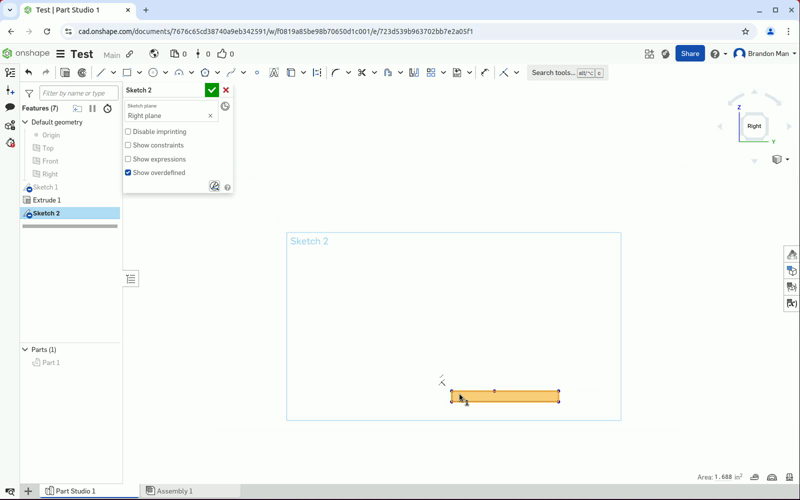
scroll(-6)
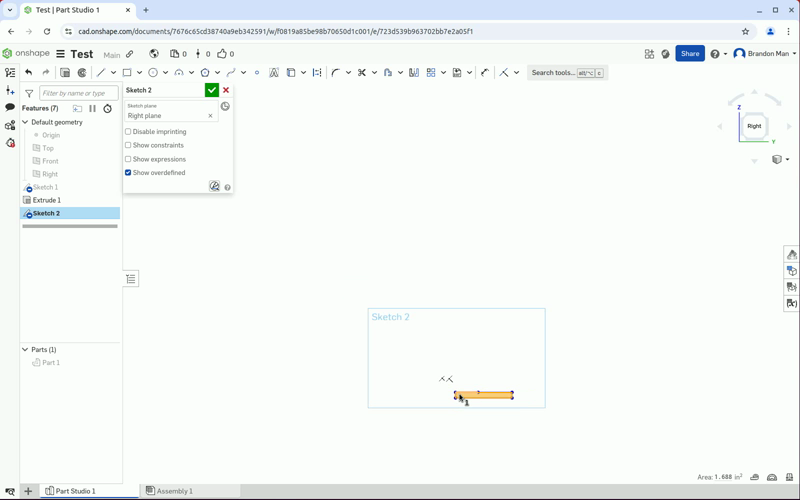
scroll(-6)
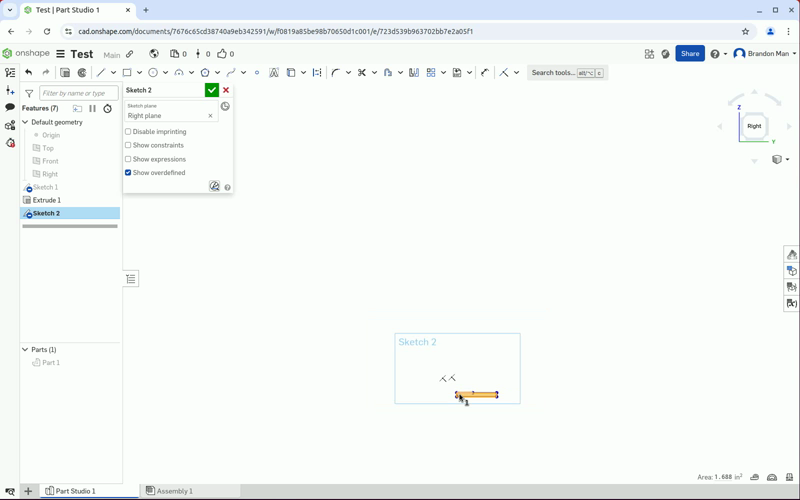
scroll(-6)
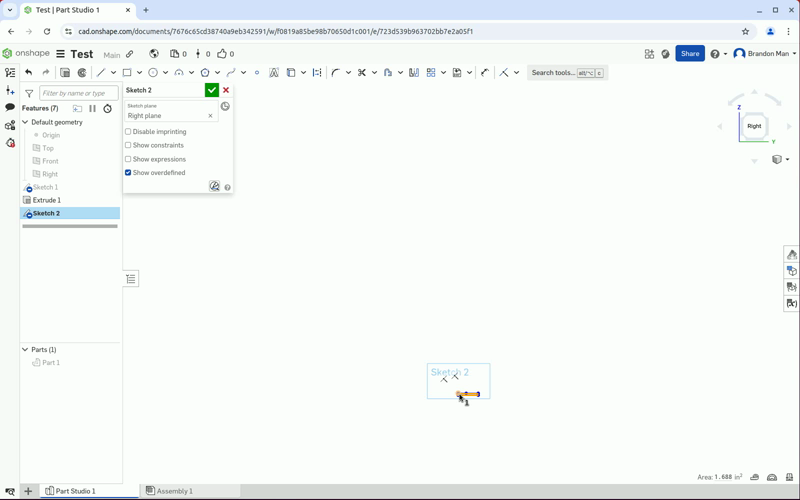
mouse_move(73, 352)
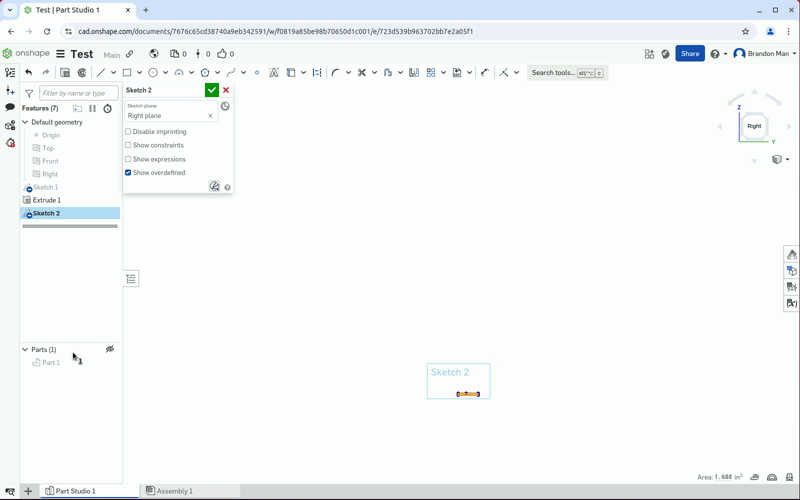
key(shift+y)
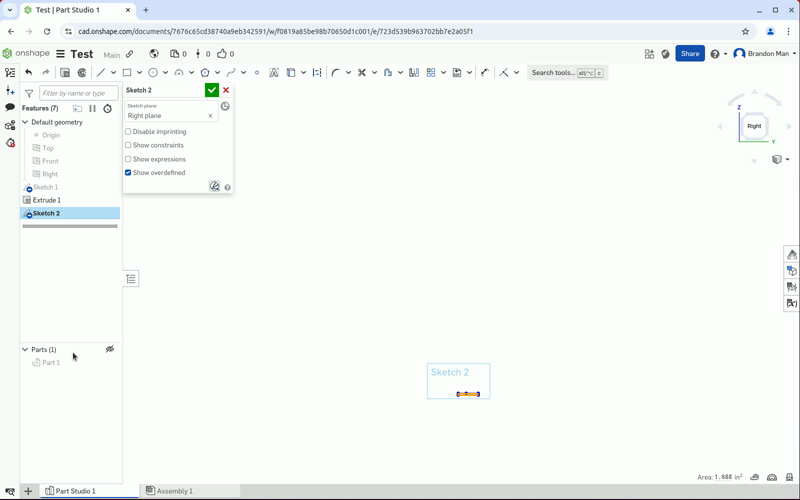
key(shift+e)
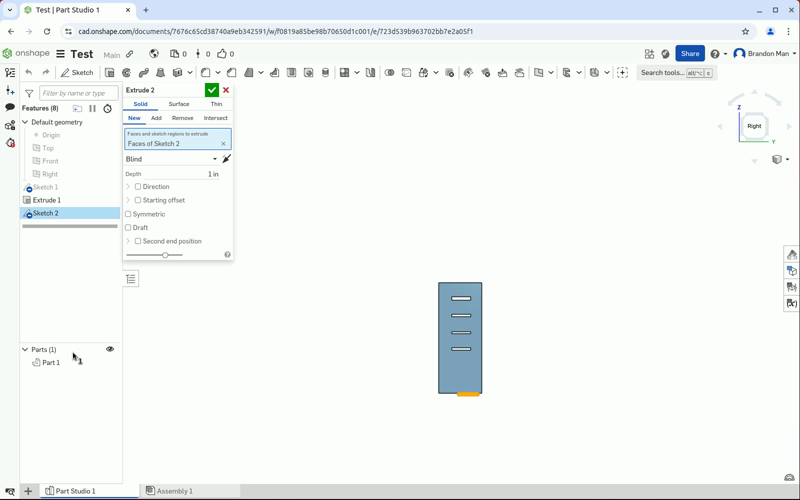
mouse_move(143, 106)
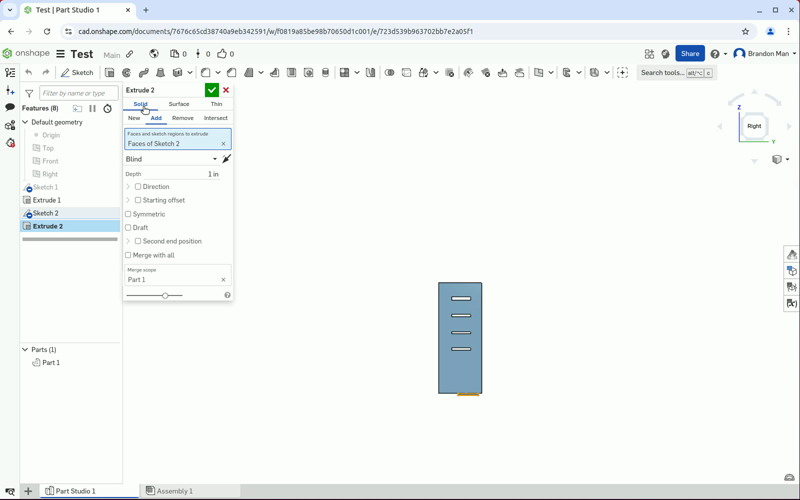
click(143, 106)
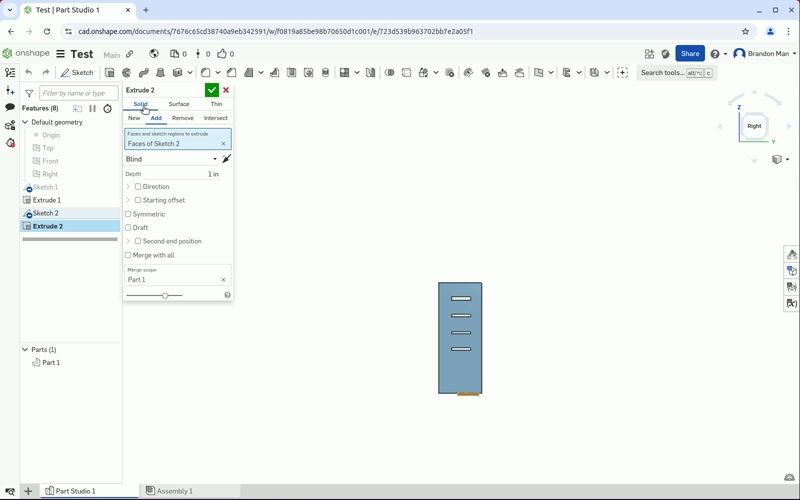
mouse_move(137, 120)
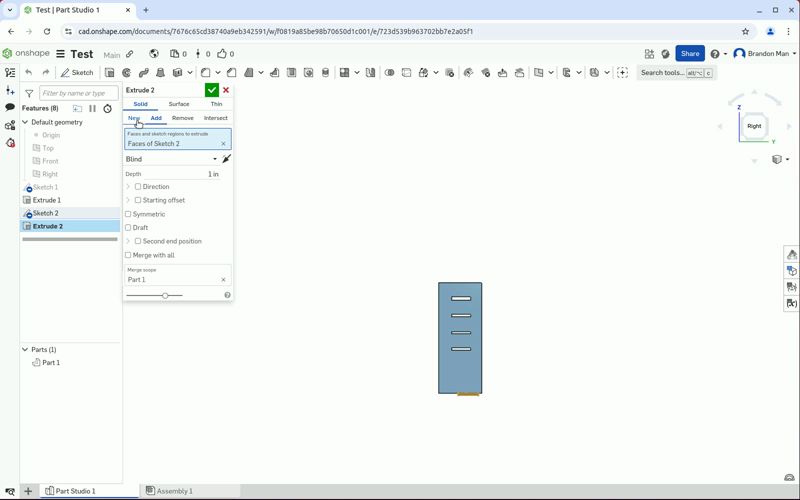
click(137, 120)
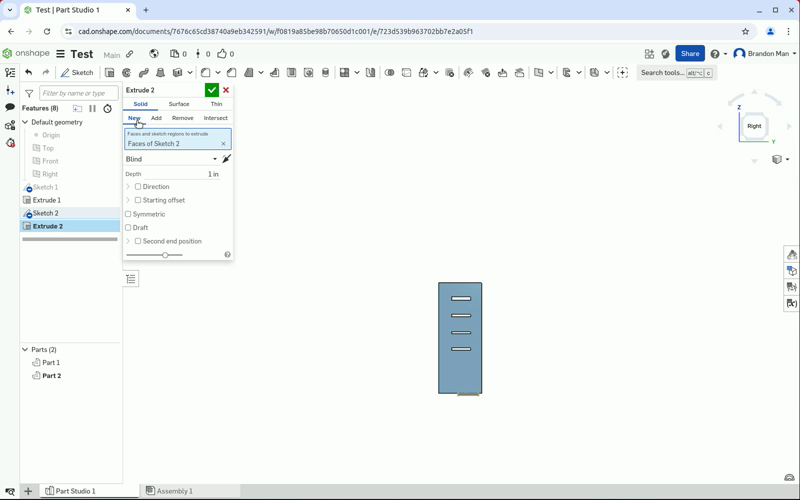
key(tab, 4)
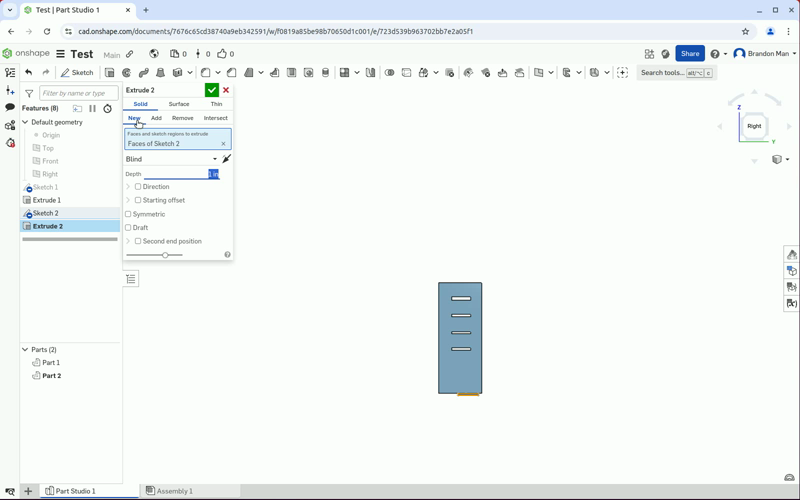
text(0.481)
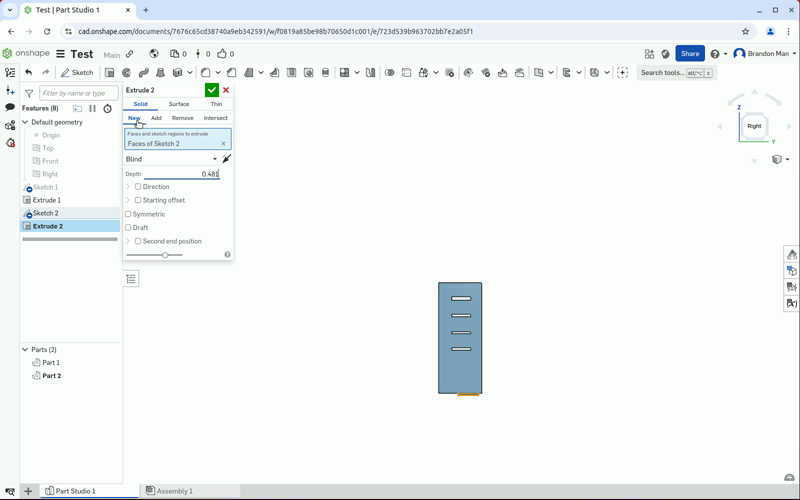
key(enter)
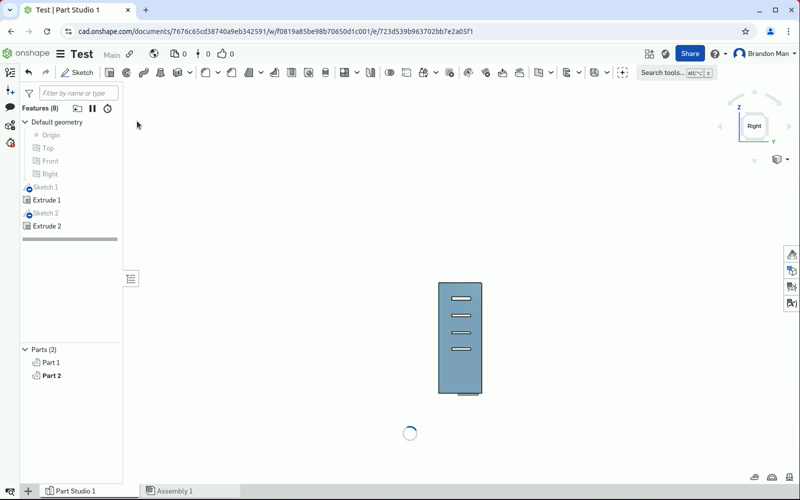
key(shift+h)
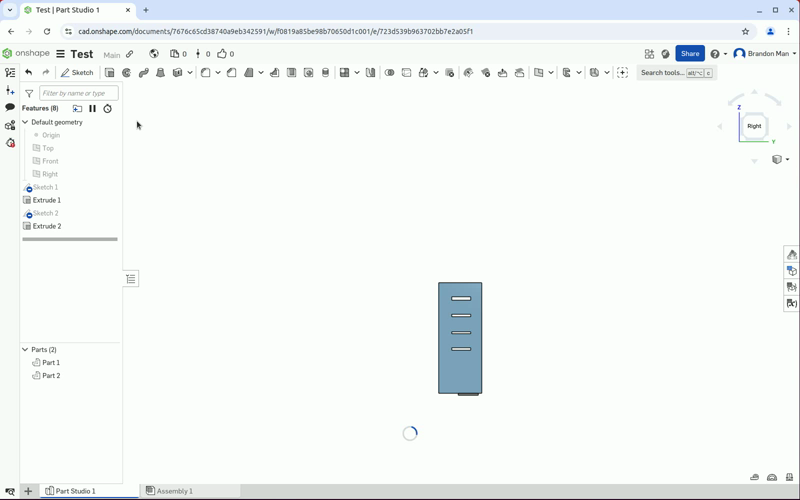
key(shift+h)
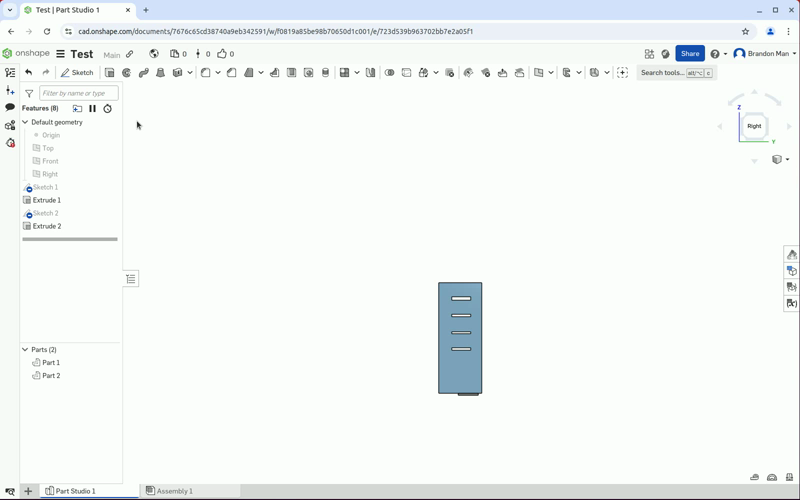
mouse_move(73, 189)
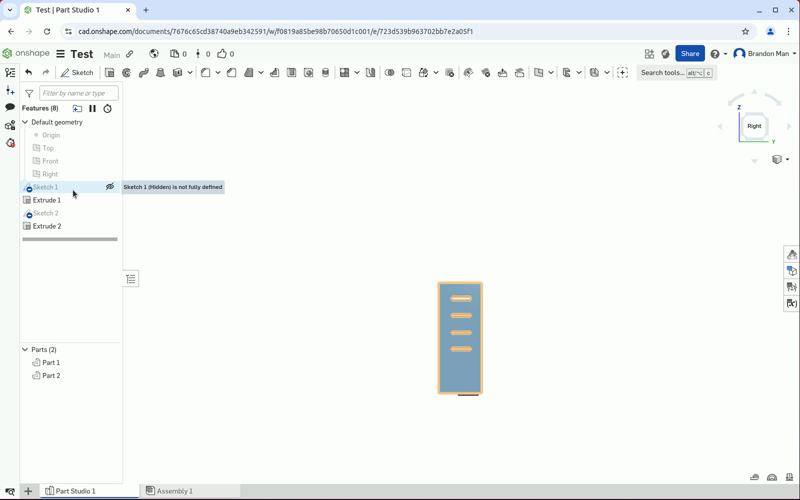
click(73, 189)
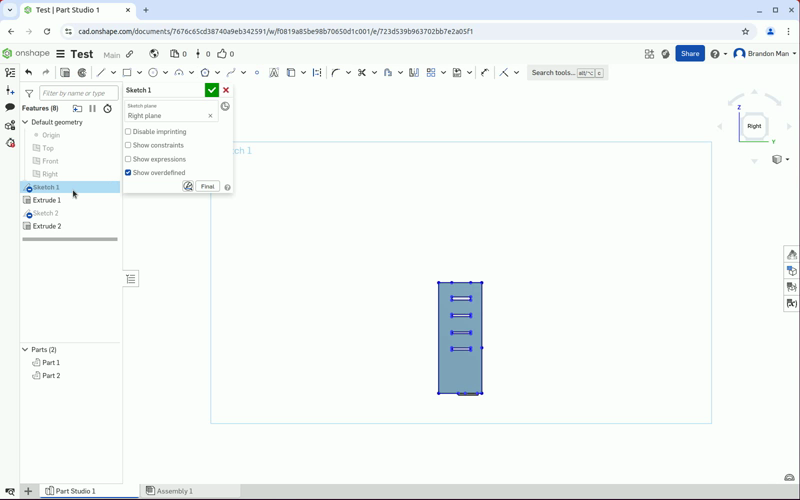
mouse_move(229, 92)
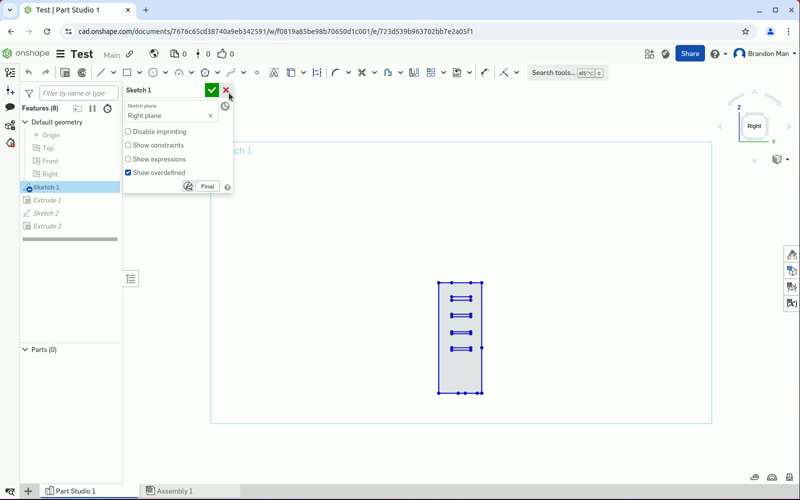
click(229, 92)
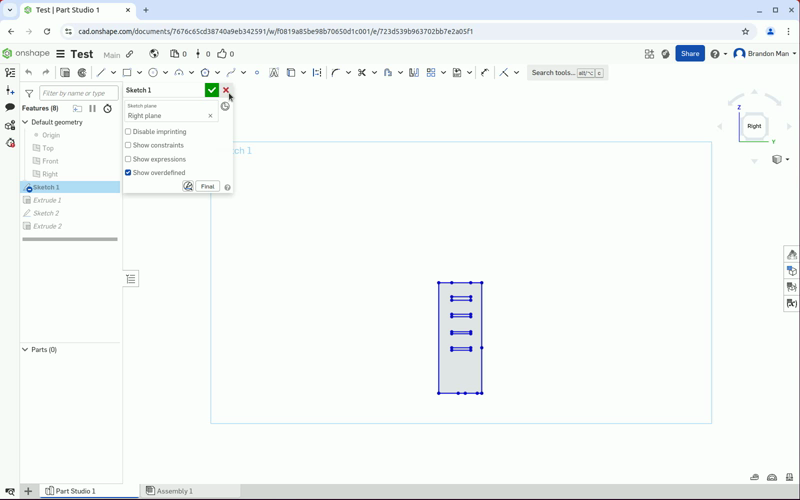
key(shift+s)
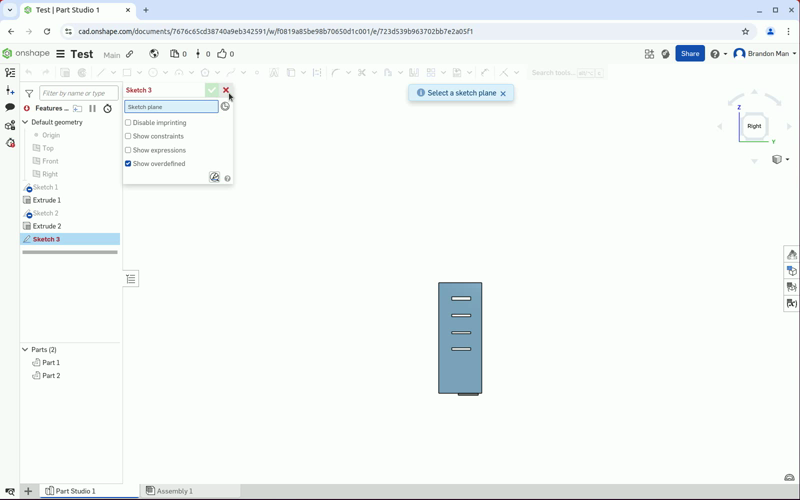
mouse_move(73, 176)
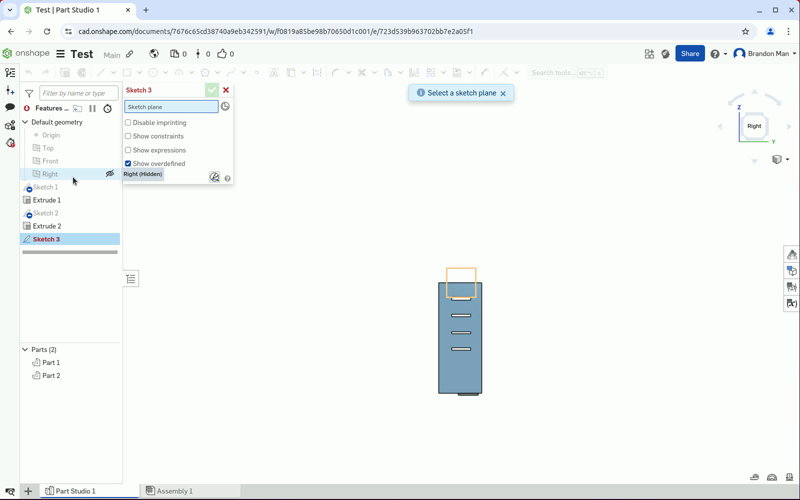
click(73, 176)
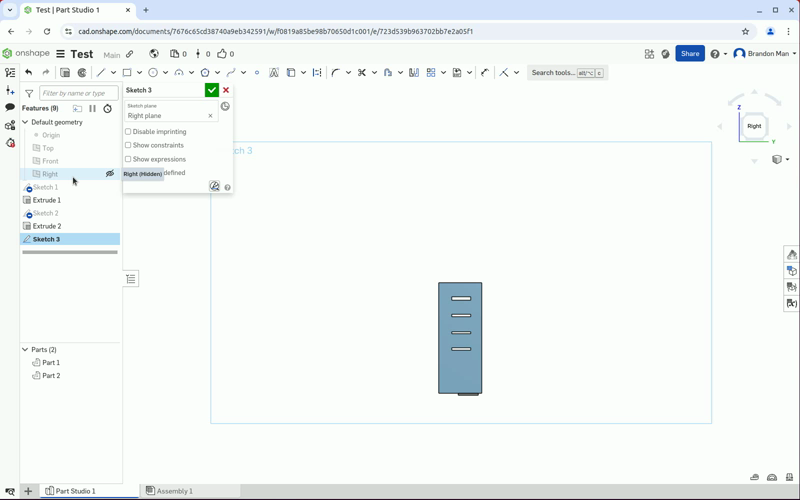
mouse_move(73, 352)
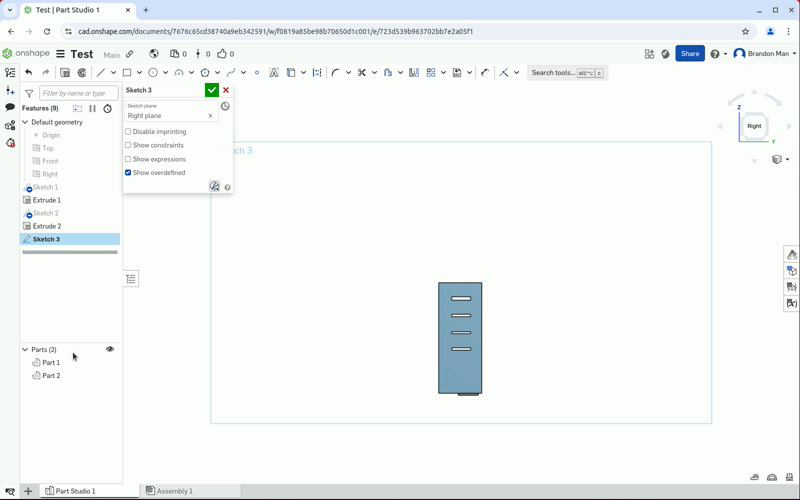
key(y)
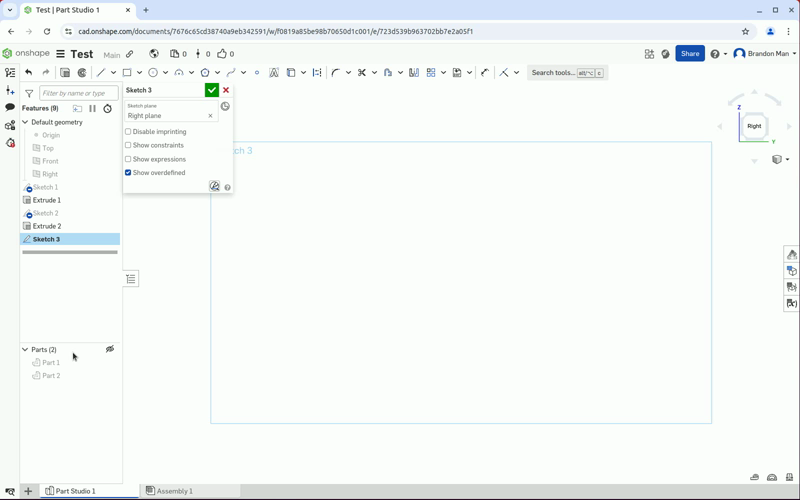
key(l)
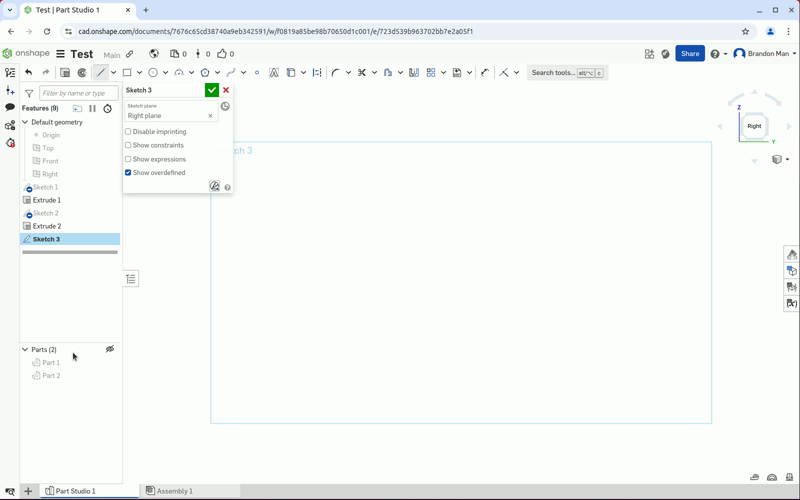
key_down(shift)
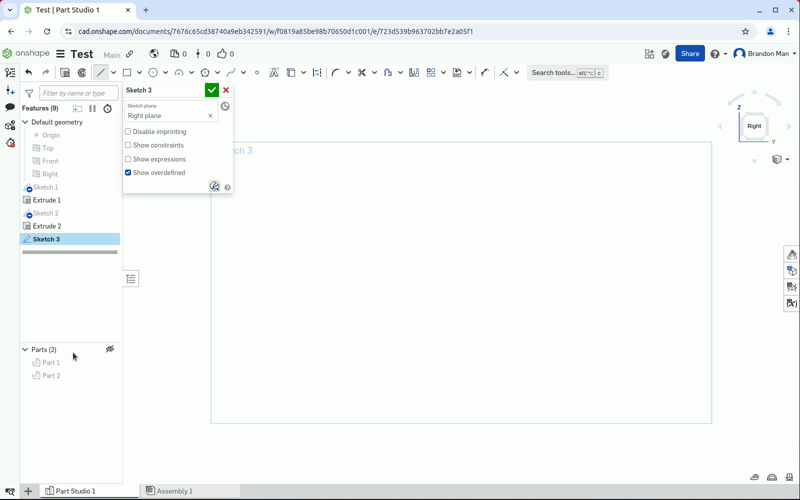
mouse_move(483, 393)
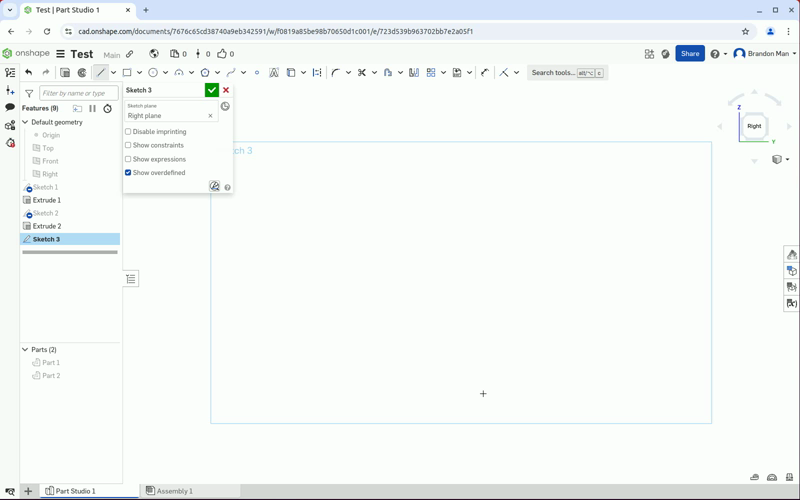
click(483, 393)
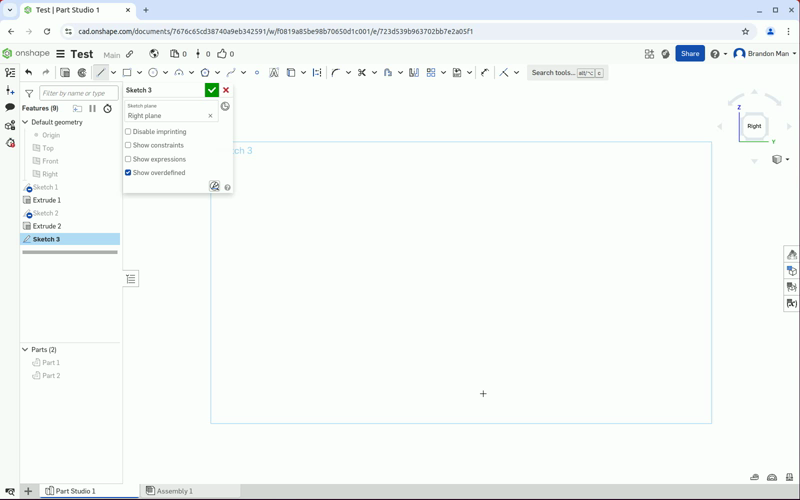
key_up(shift)
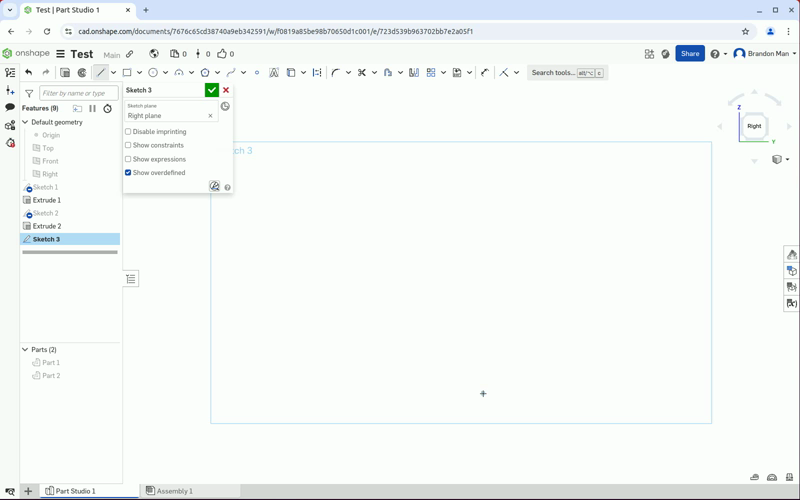
key_down(shift)
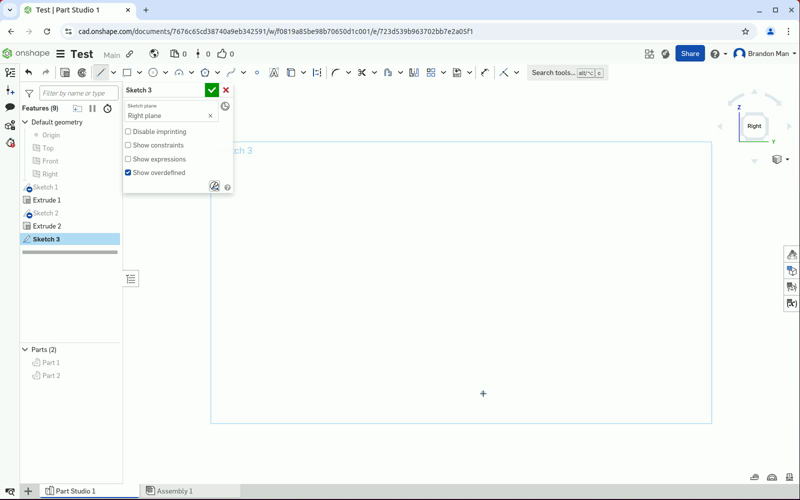
mouse_move(513, 393)
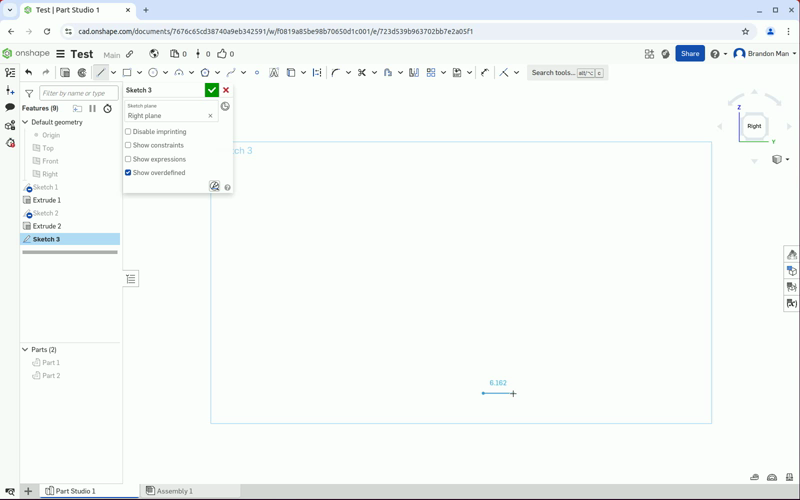
mouse_move(500, 393)
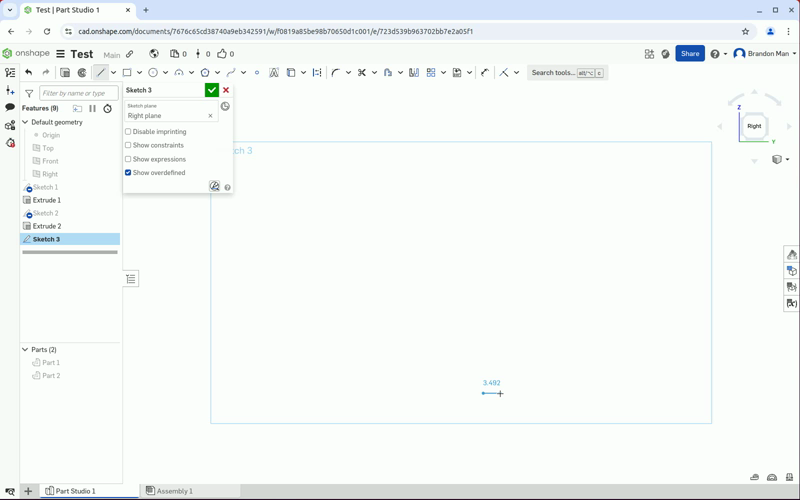
click(500, 393)
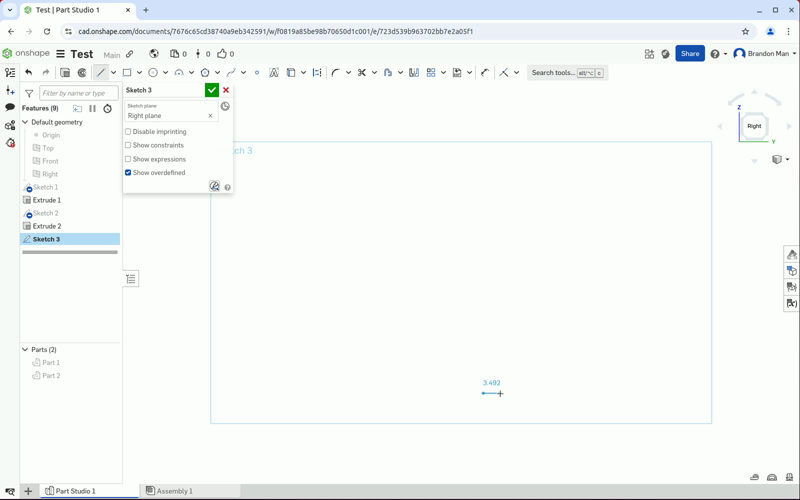
key_up(shift)
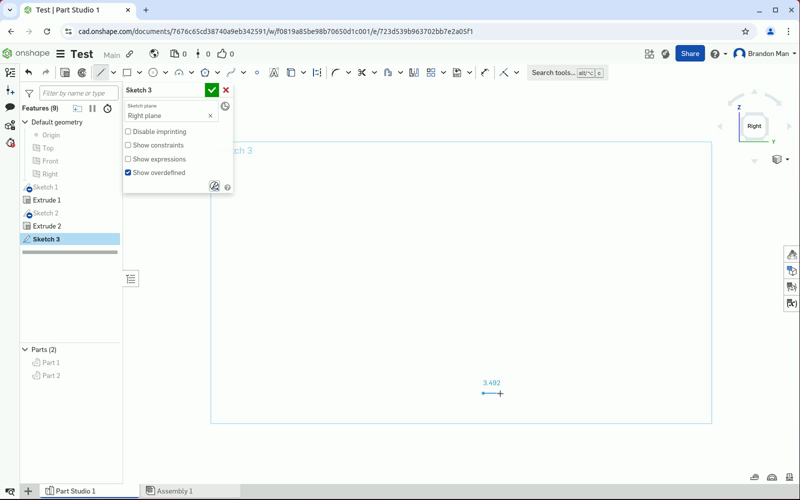
key_down(shift)
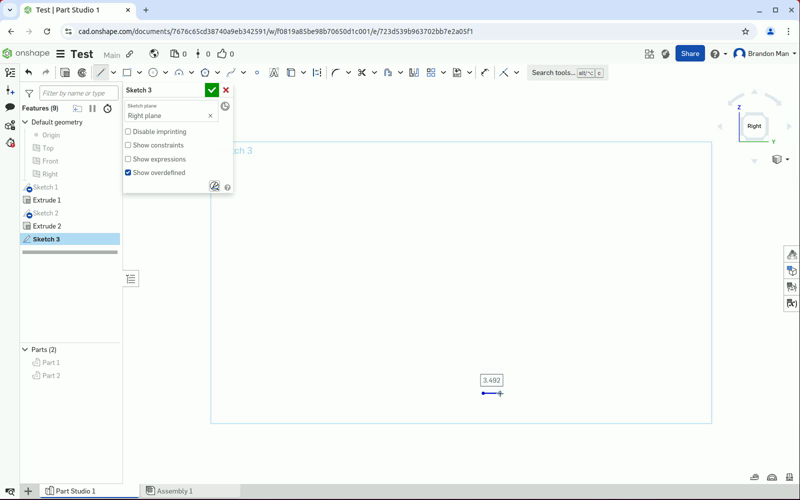
mouse_move(530, 393)
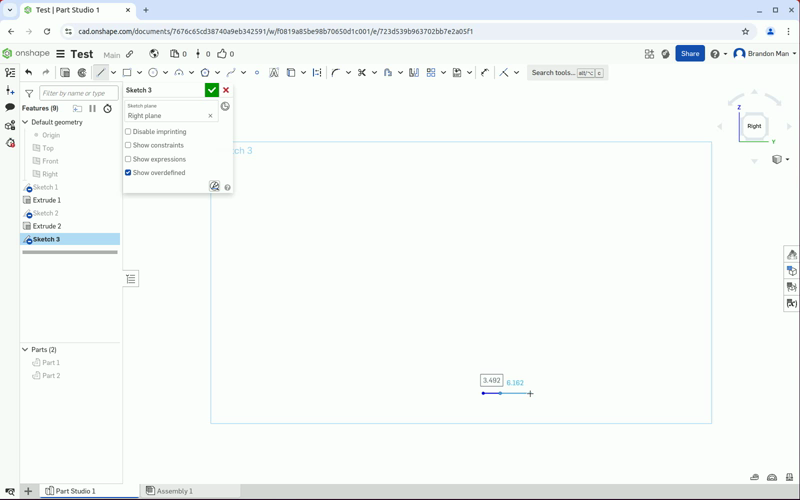
mouse_move(500, 380)
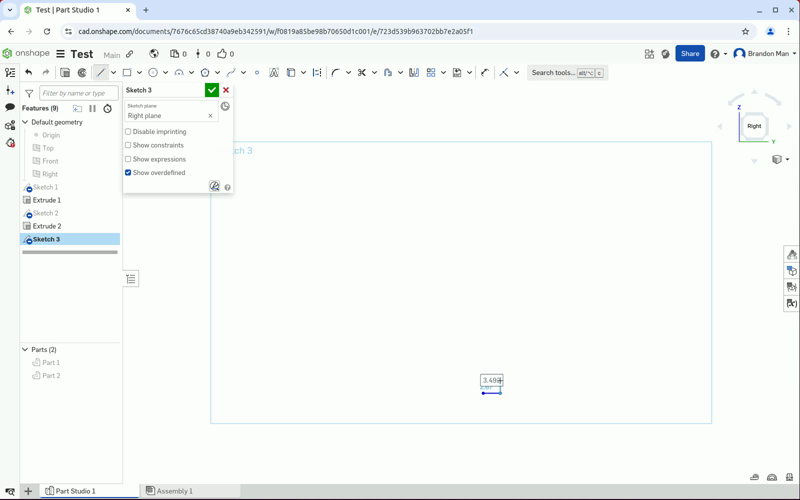
click(500, 380)
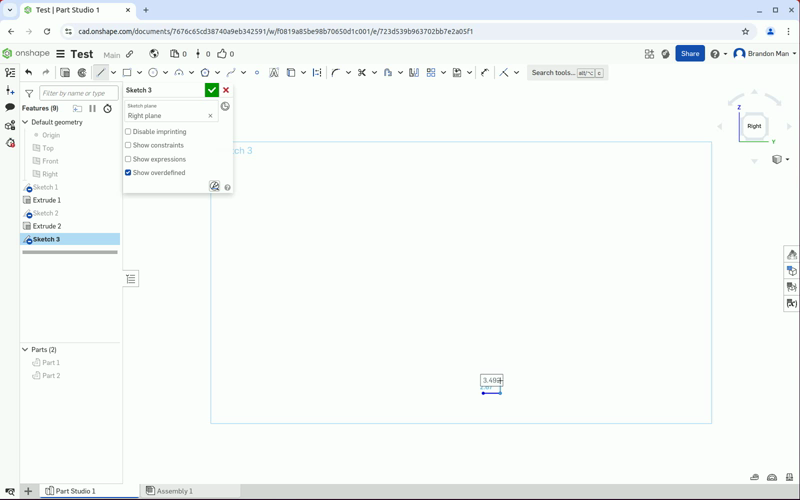
key_up(shift)
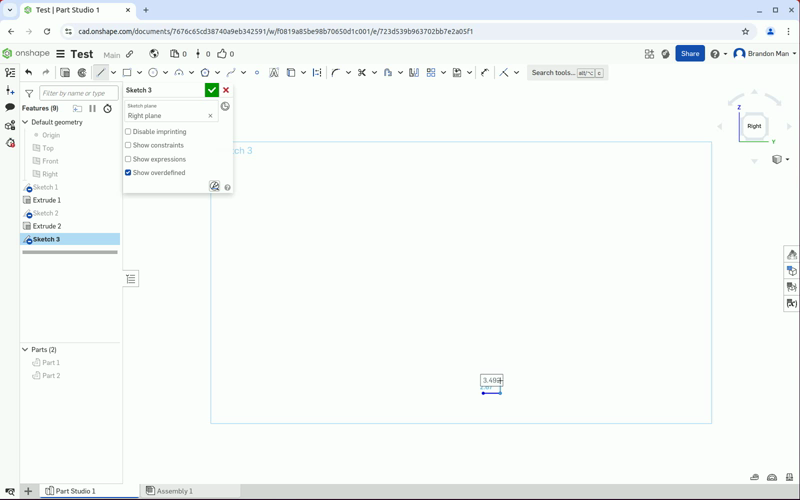
key_down(shift)
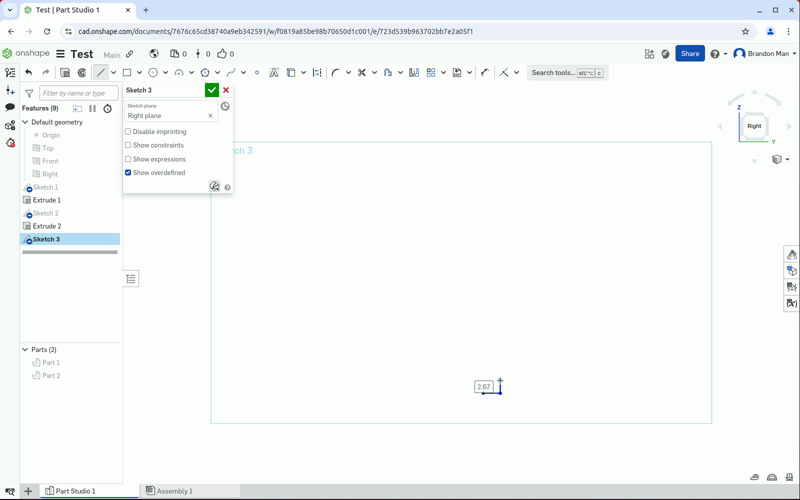
mouse_move(530, 380)
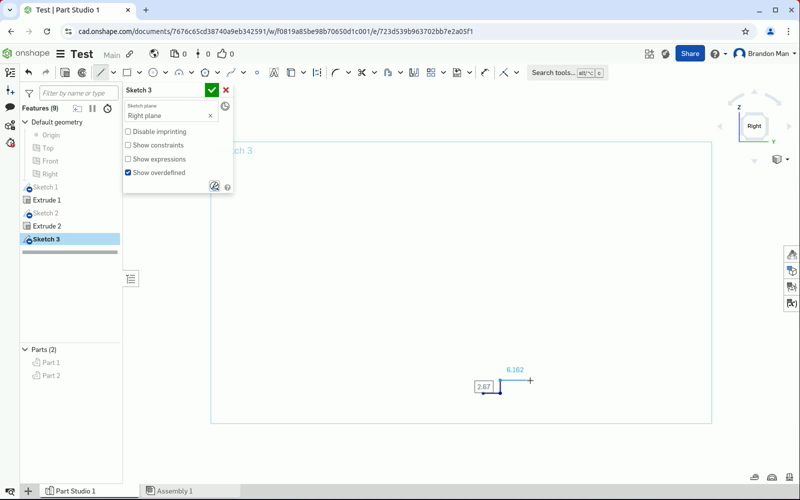
mouse_move(497, 380)
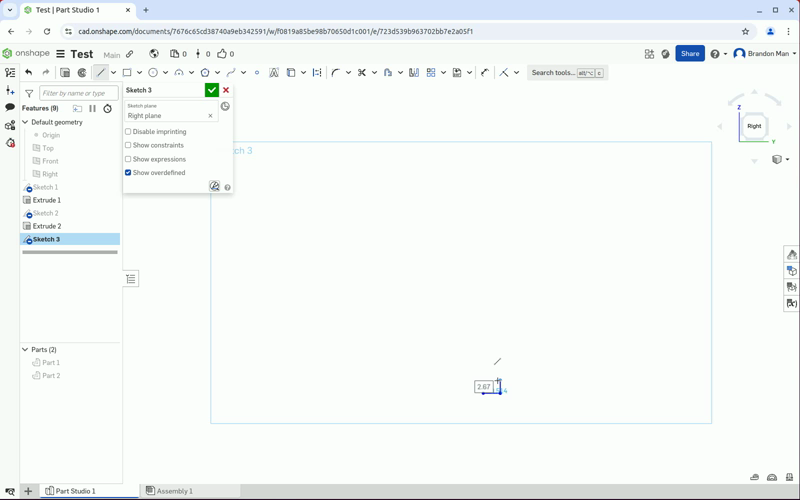
scroll(6)
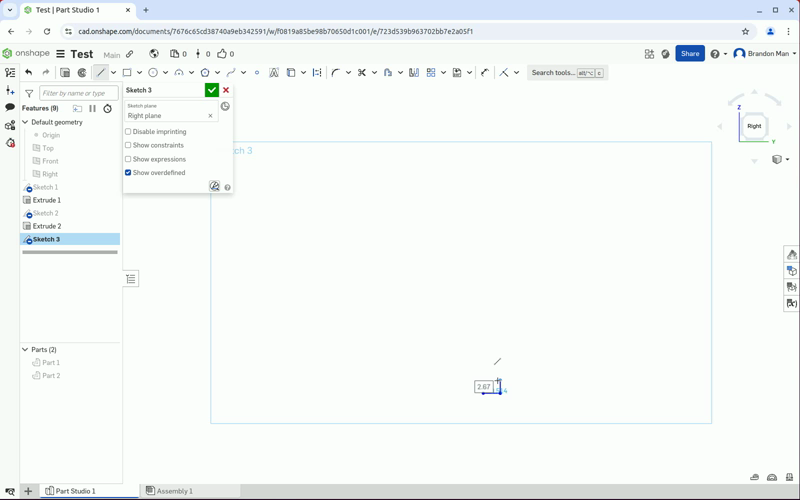
scroll(6)
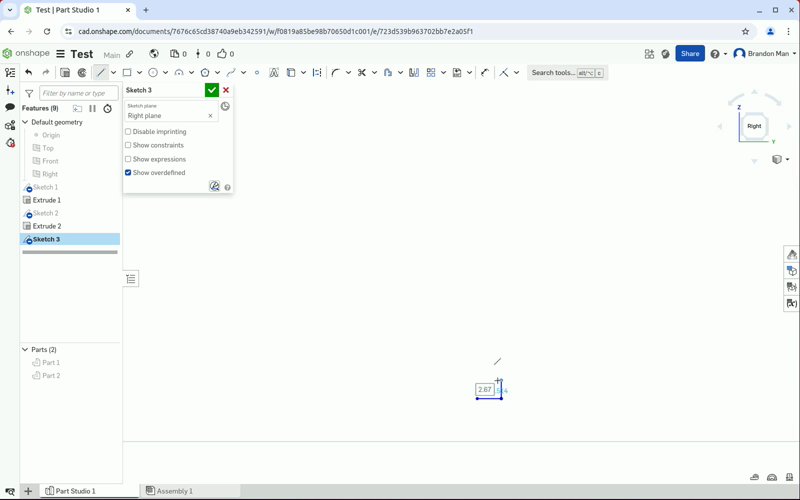
scroll(6)
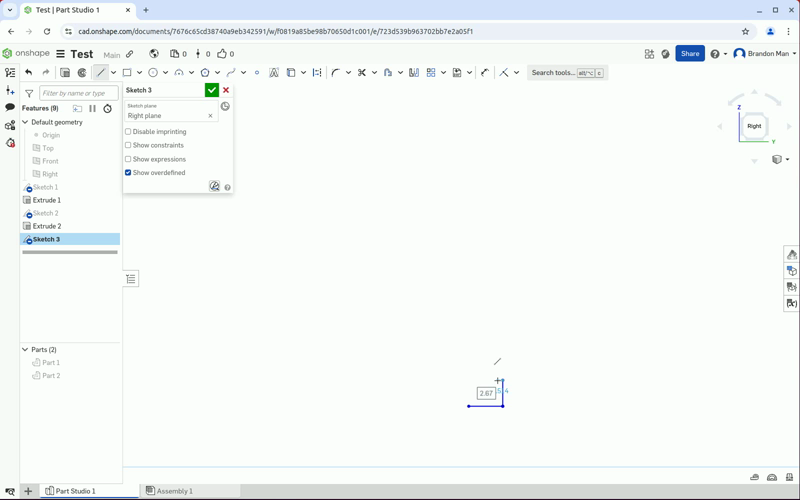
scroll(6)
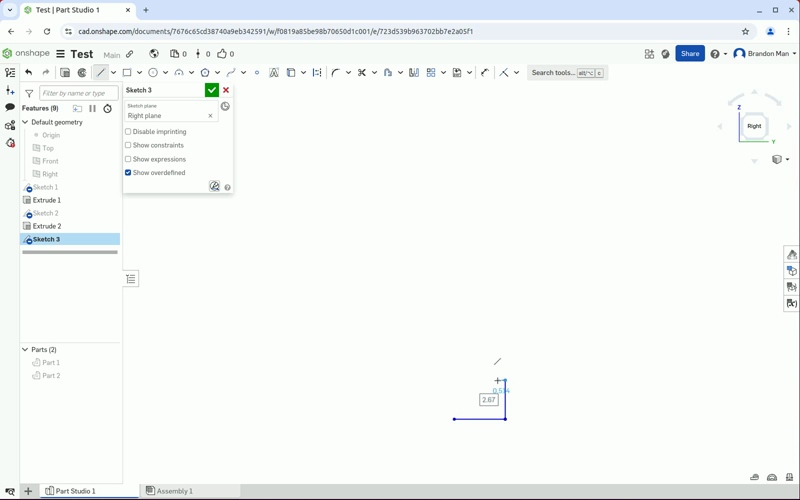
scroll(6)
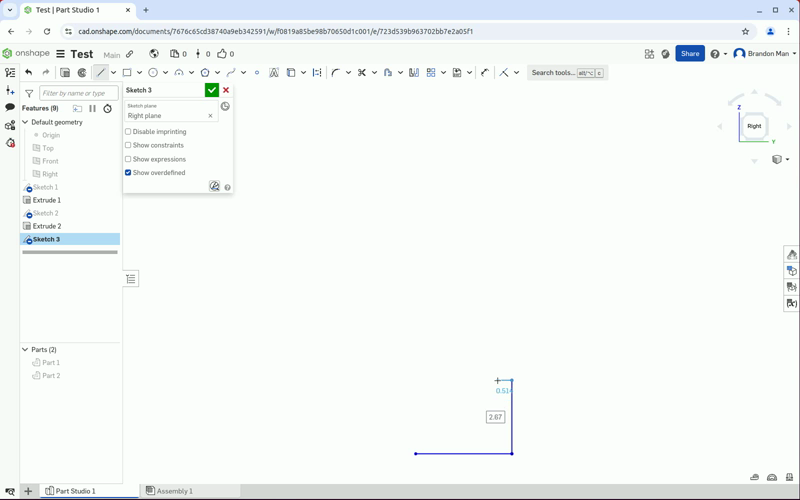
scroll(6)
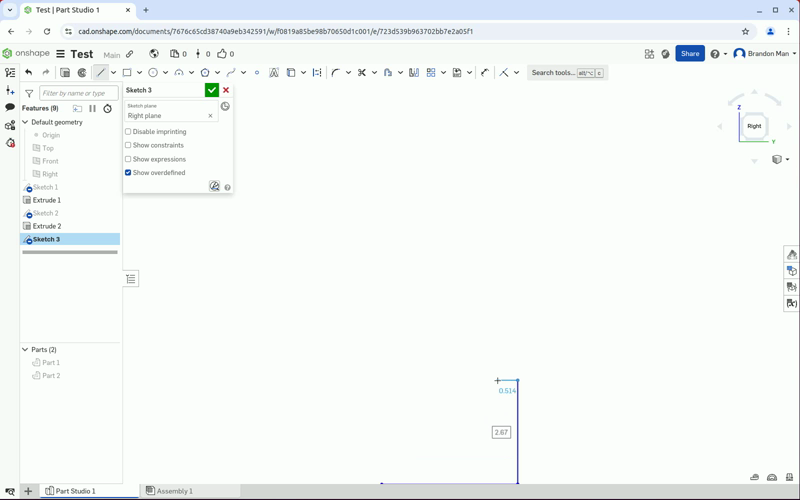
scroll(6)
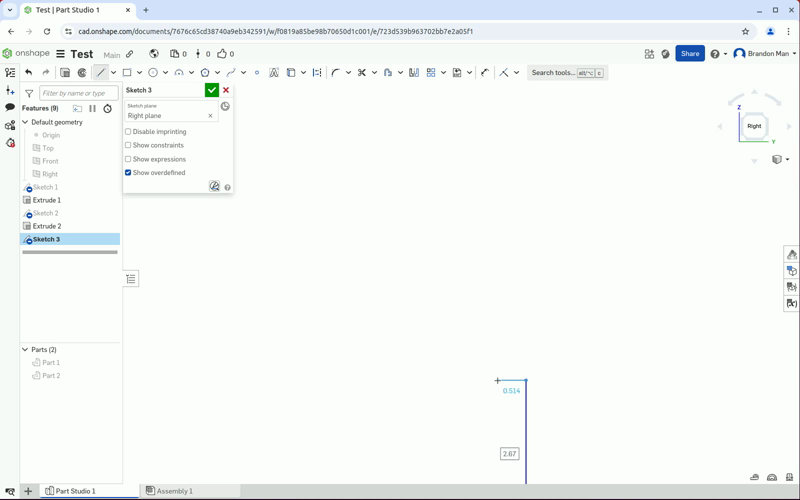
click(497, 380)
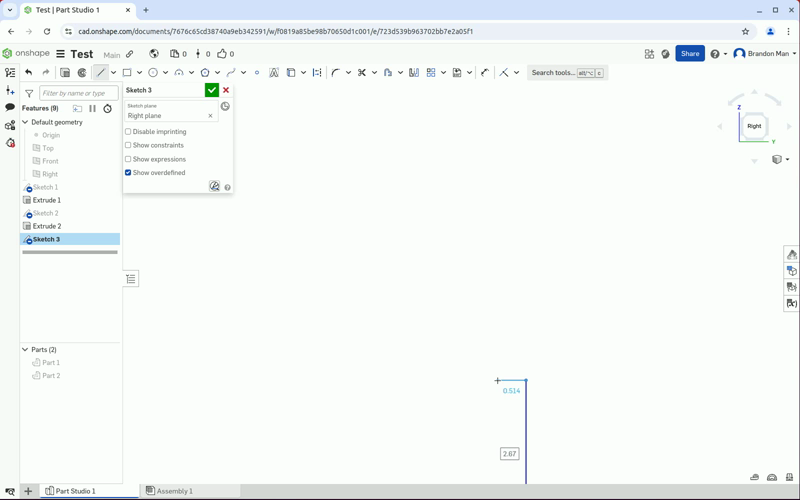
scroll(-6)
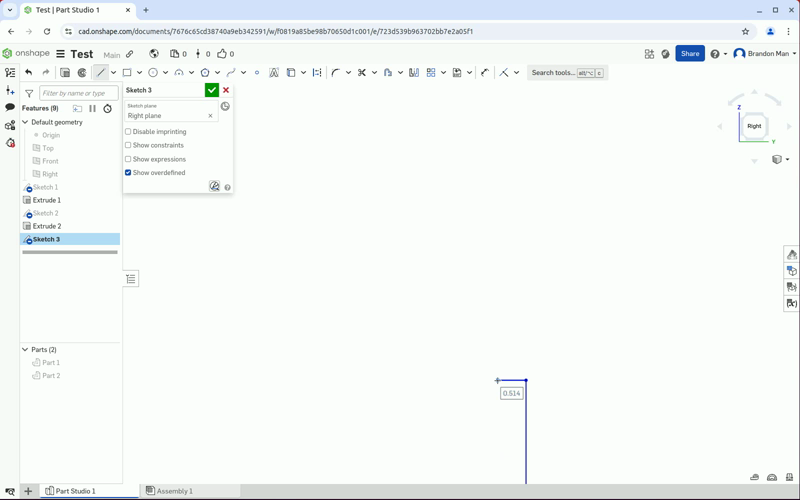
scroll(-6)
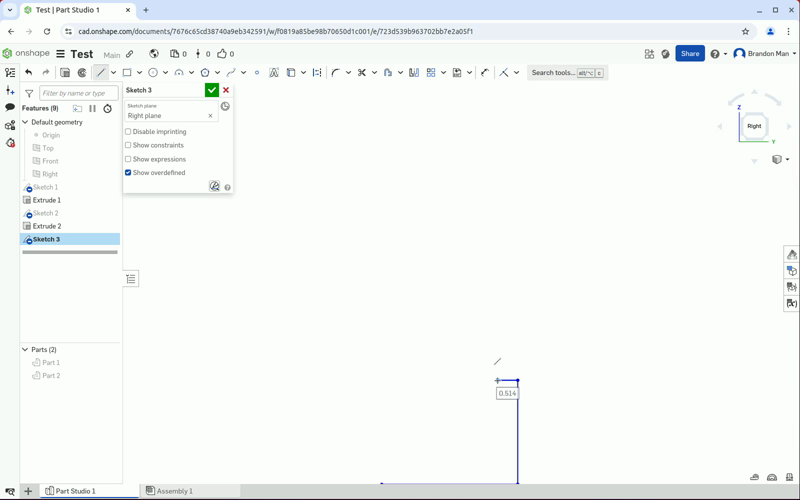
scroll(-6)
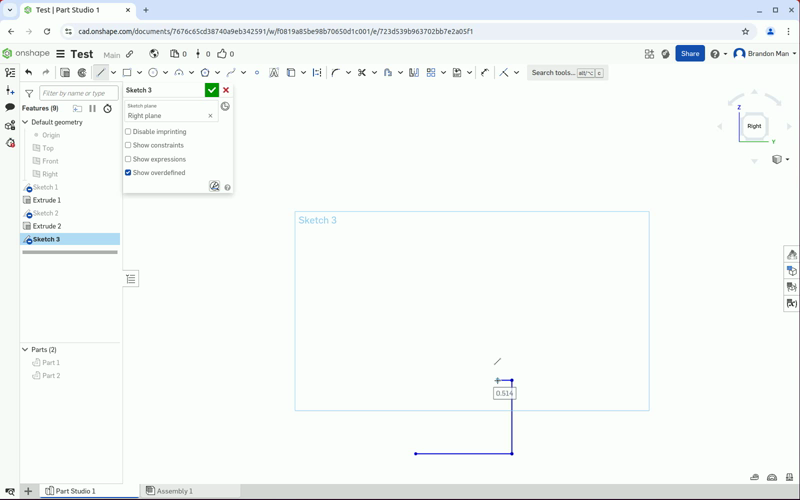
scroll(-6)
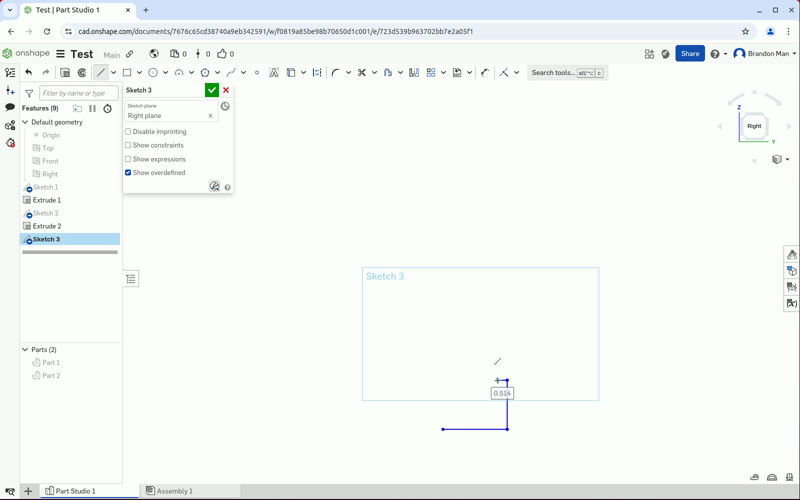
scroll(-6)
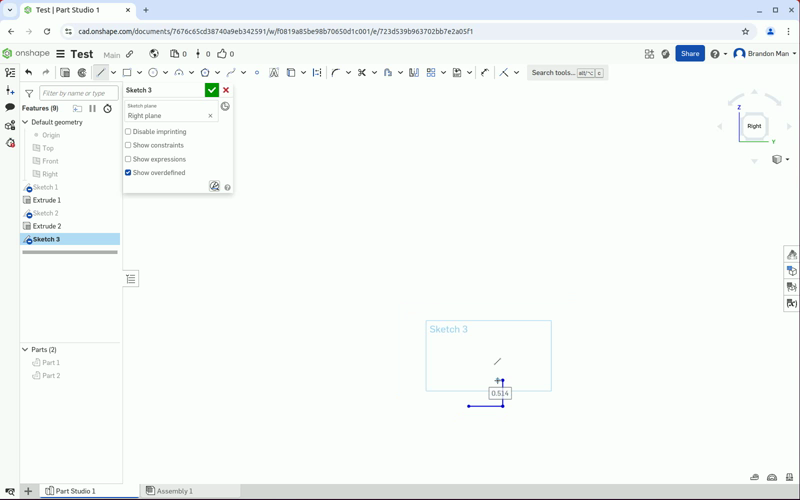
scroll(-6)
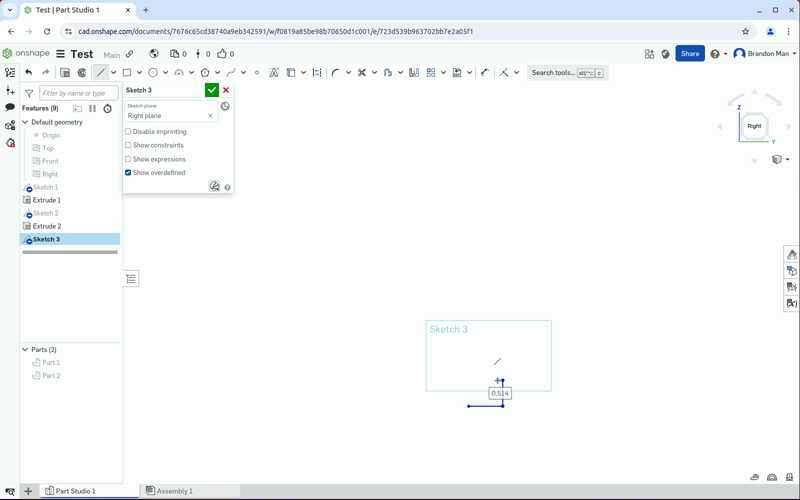
scroll(-6)
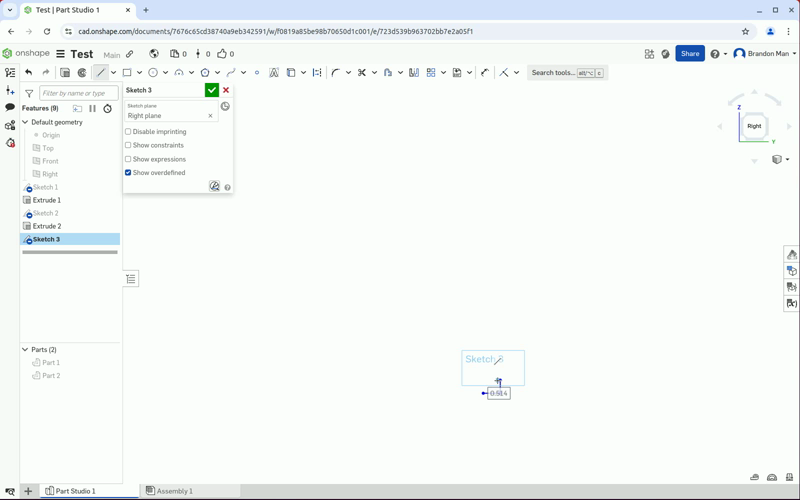
key_up(shift)
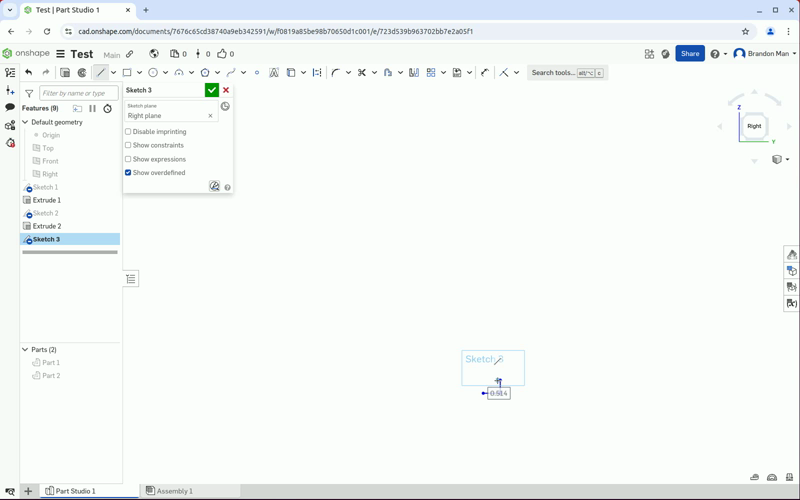
key_down(shift)
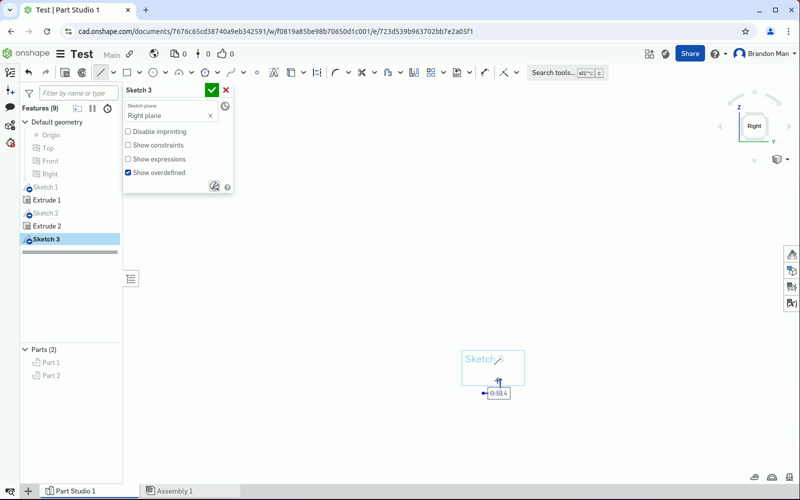
mouse_move(527, 380)
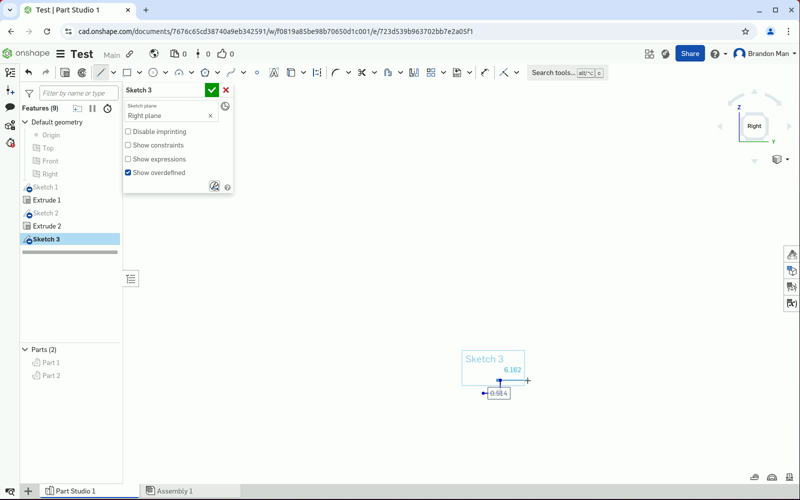
mouse_move(497, 360)
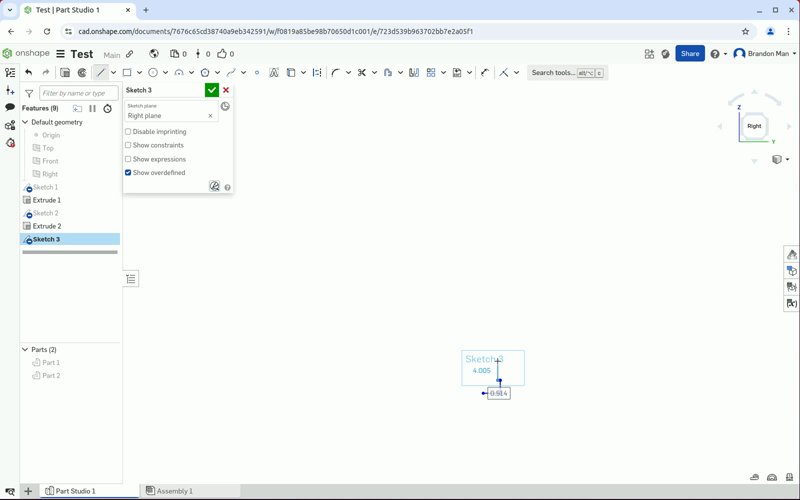
click(497, 360)
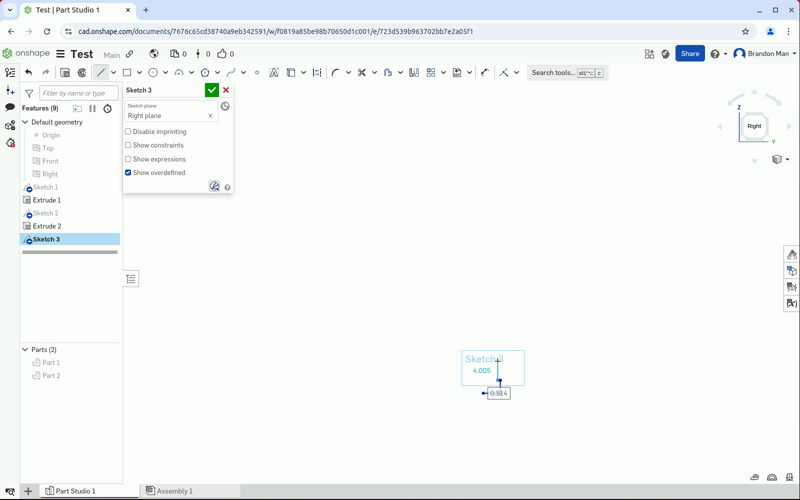
key_up(shift)
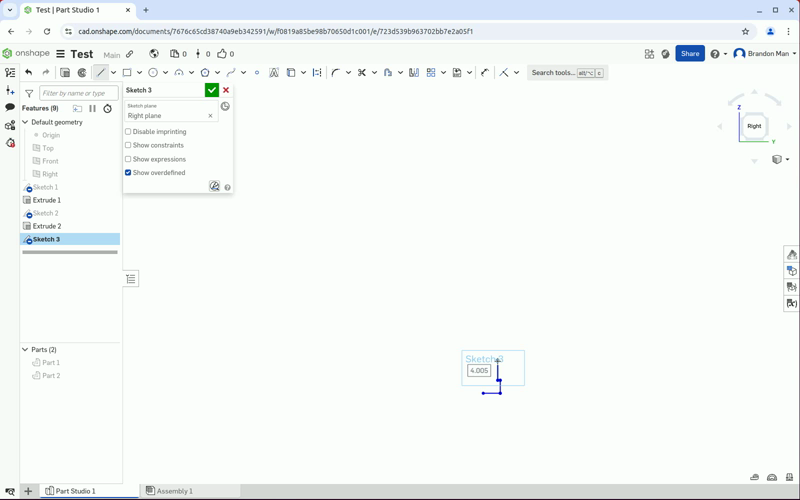
key_down(shift)
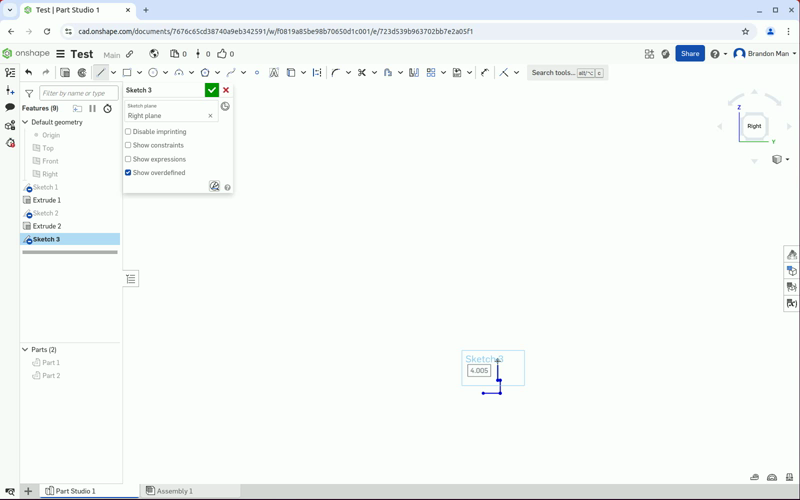
mouse_move(527, 360)
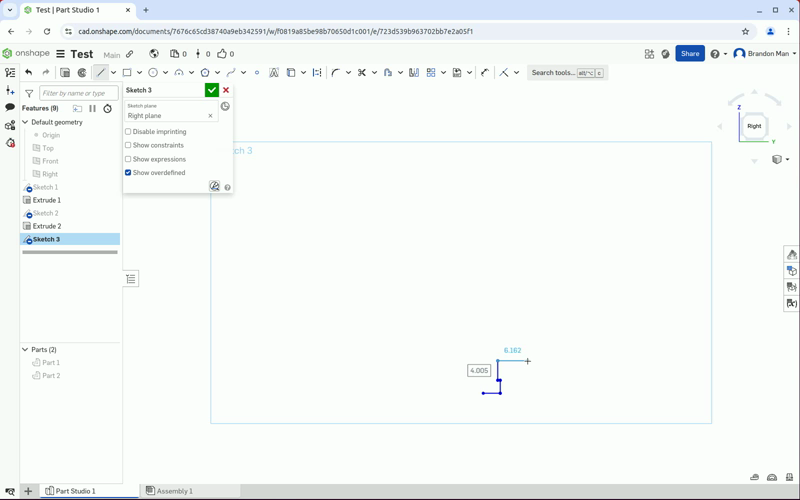
mouse_move(500, 360)
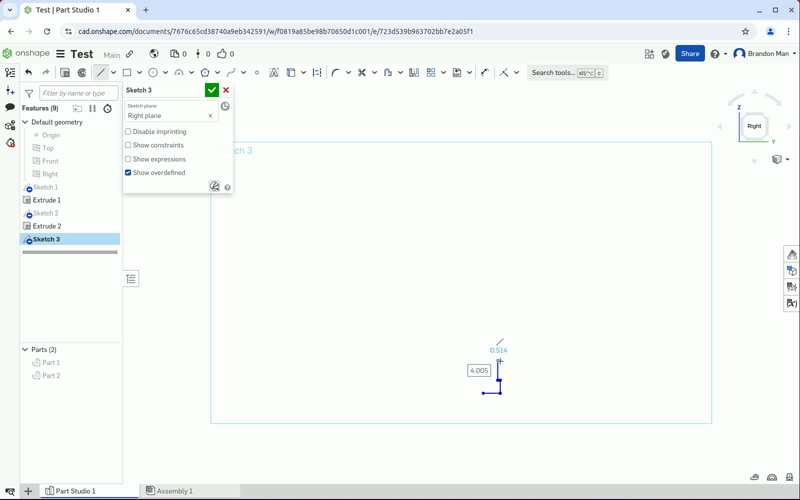
scroll(6)
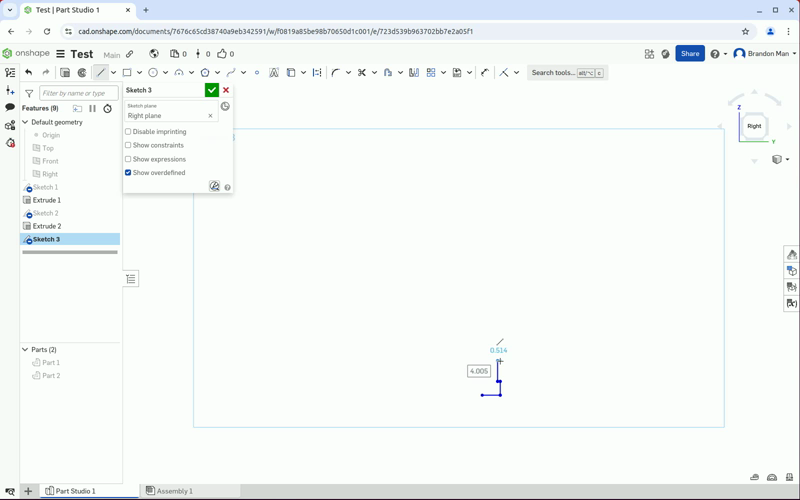
scroll(6)
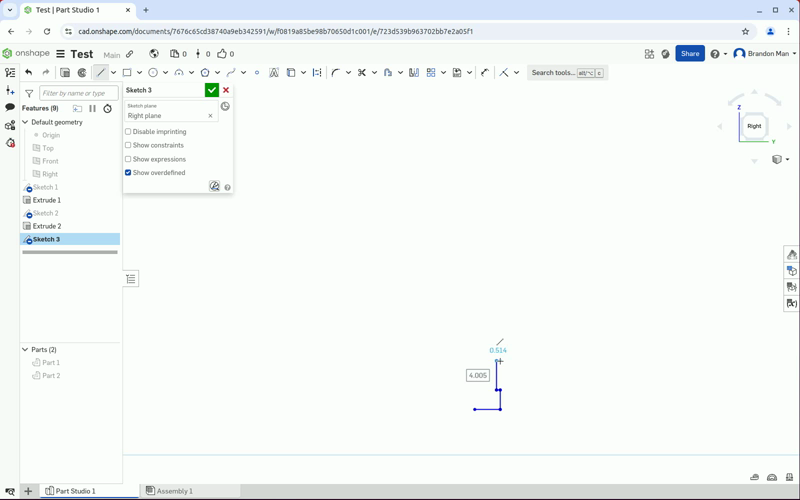
scroll(6)
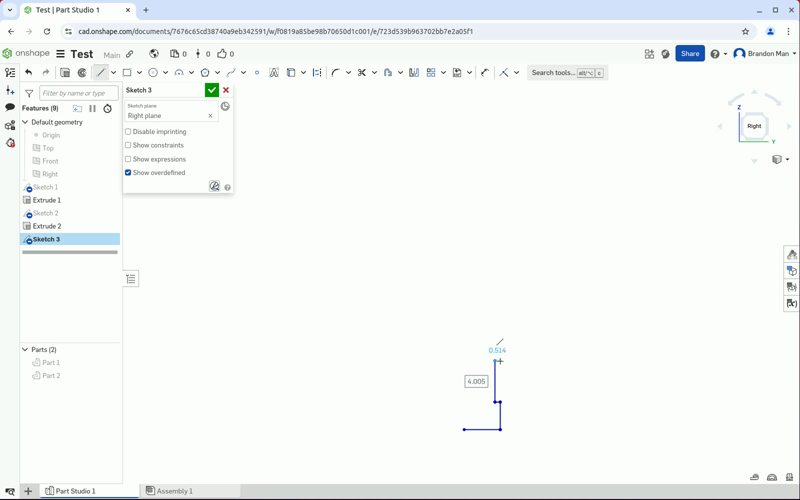
scroll(6)
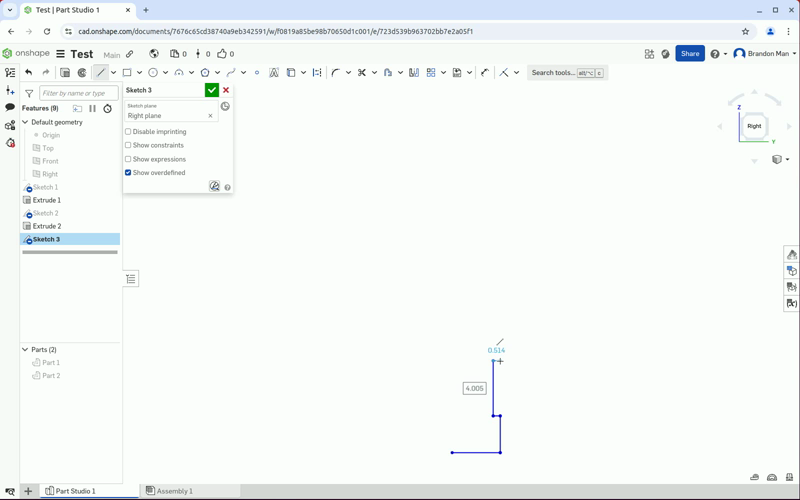
scroll(6)
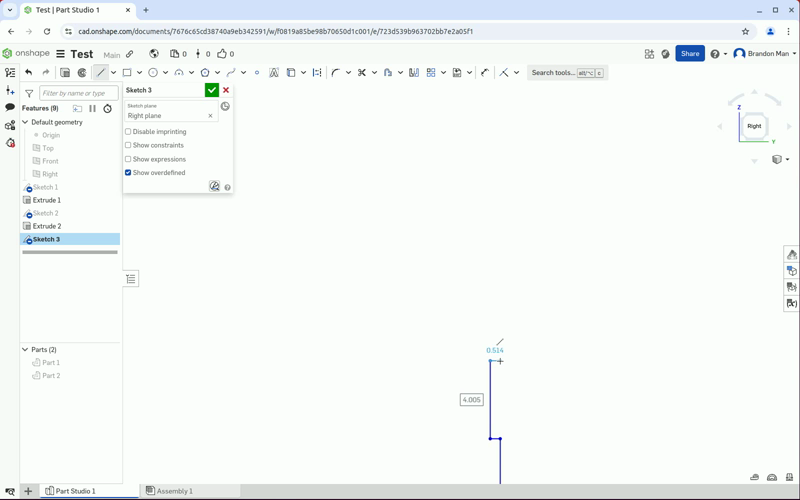
scroll(6)
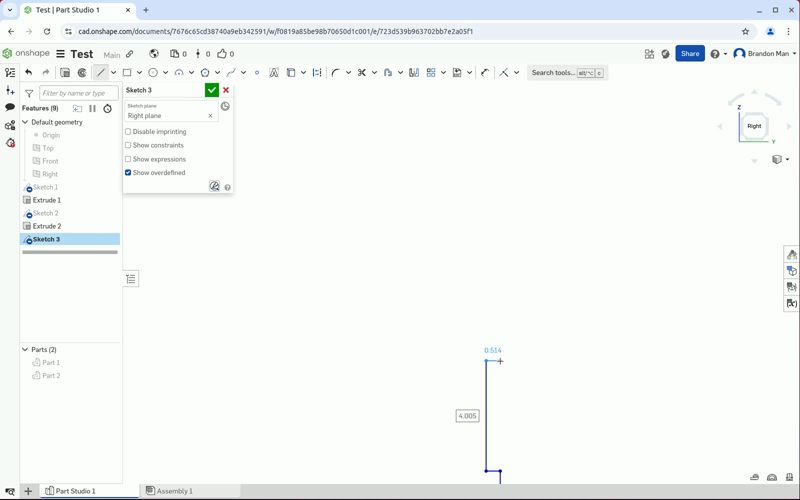
scroll(6)
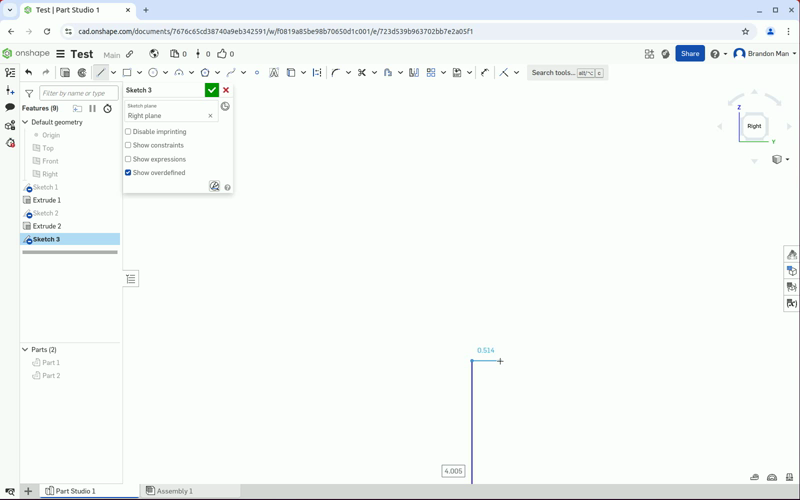
click(500, 360)
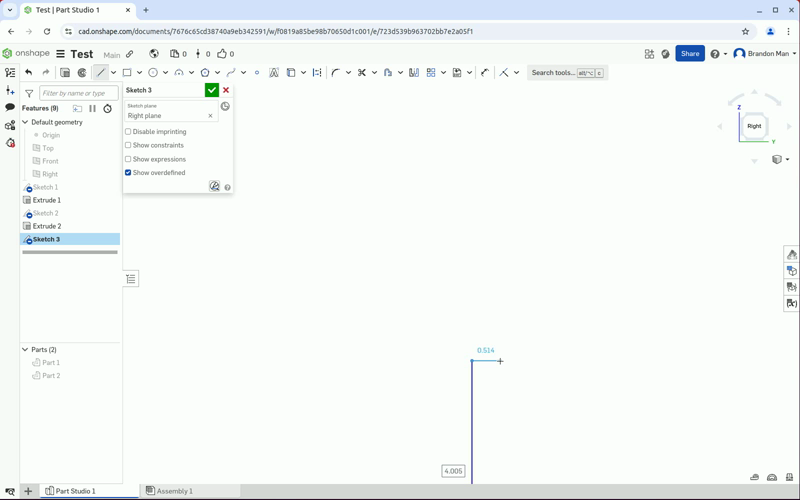
scroll(-6)
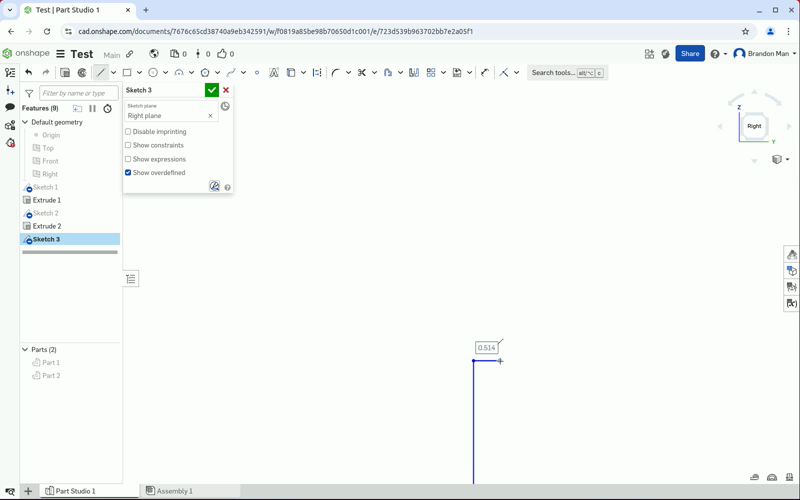
scroll(-6)
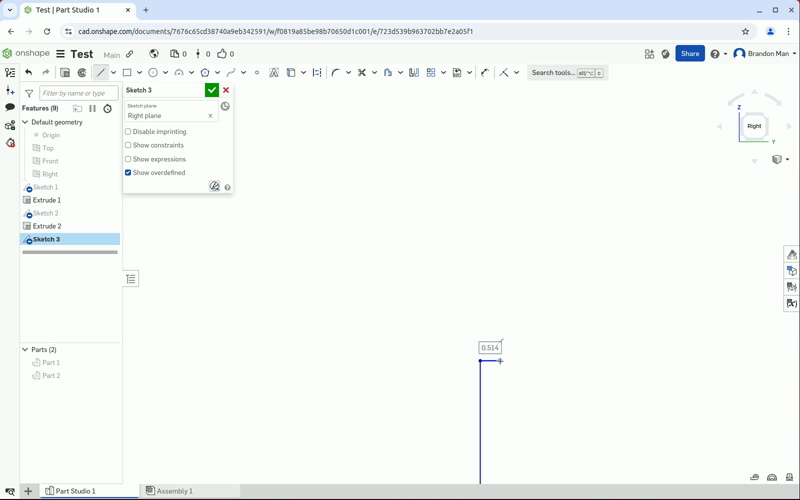
scroll(-6)
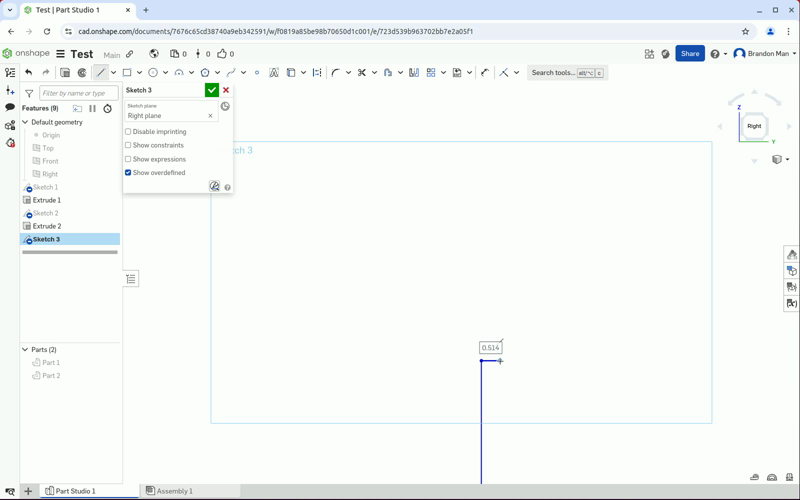
scroll(-6)
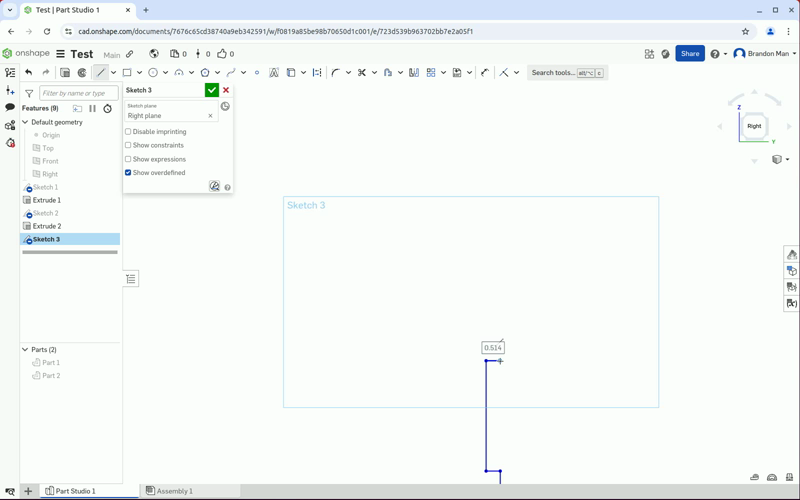
scroll(-6)
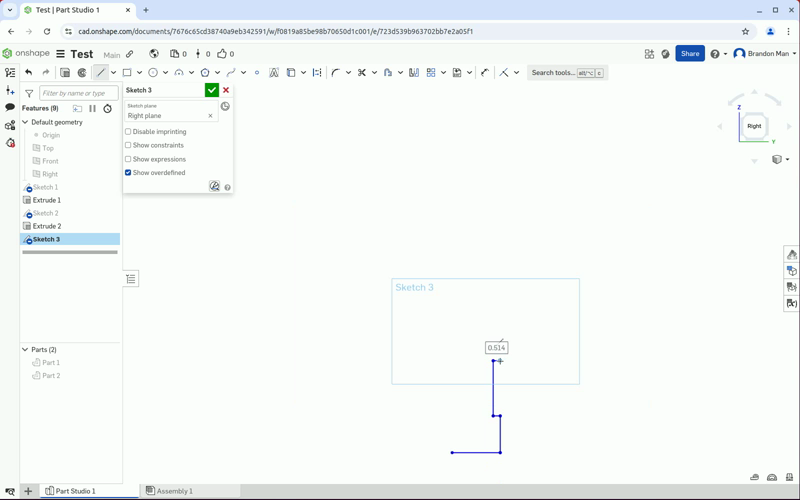
scroll(-6)
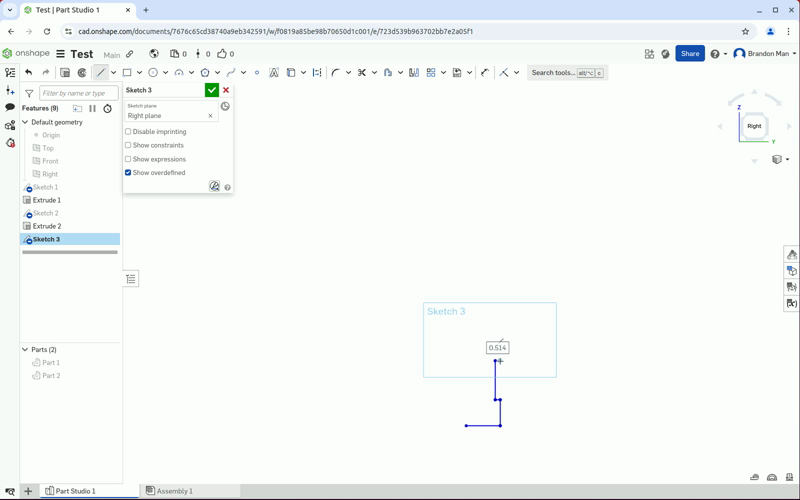
scroll(-6)
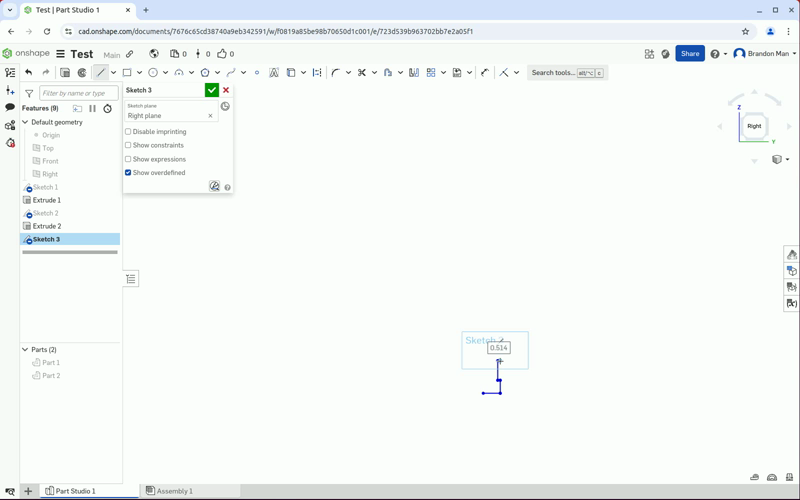
key_up(shift)
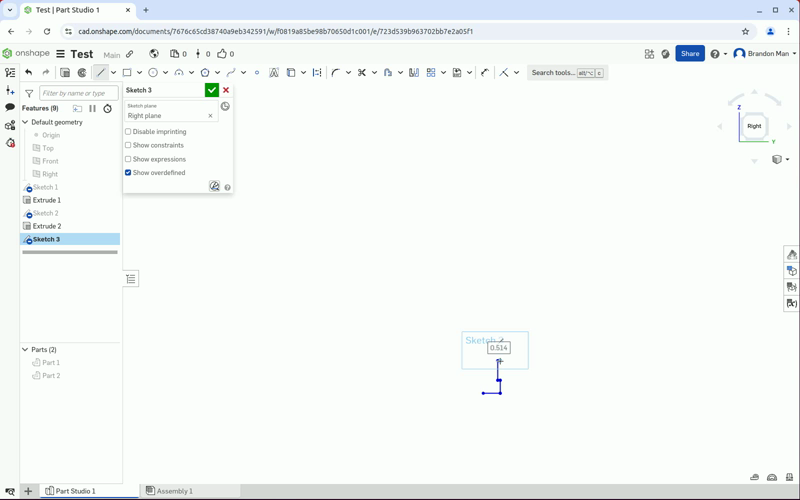
key_down(shift)
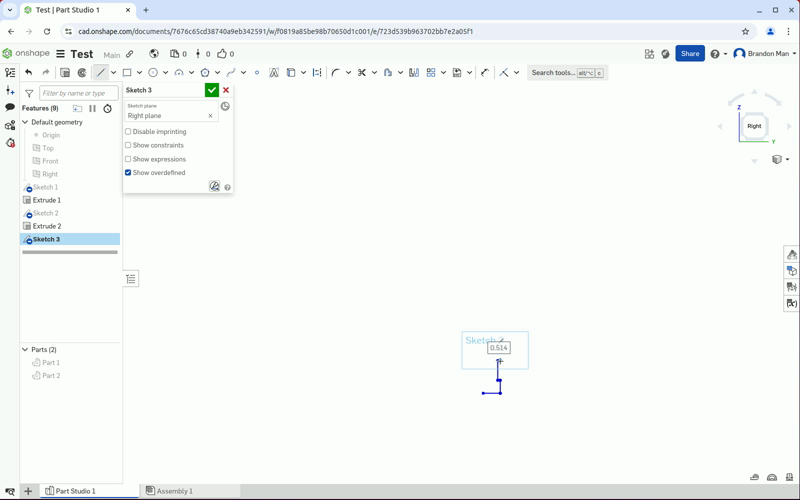
mouse_move(530, 360)
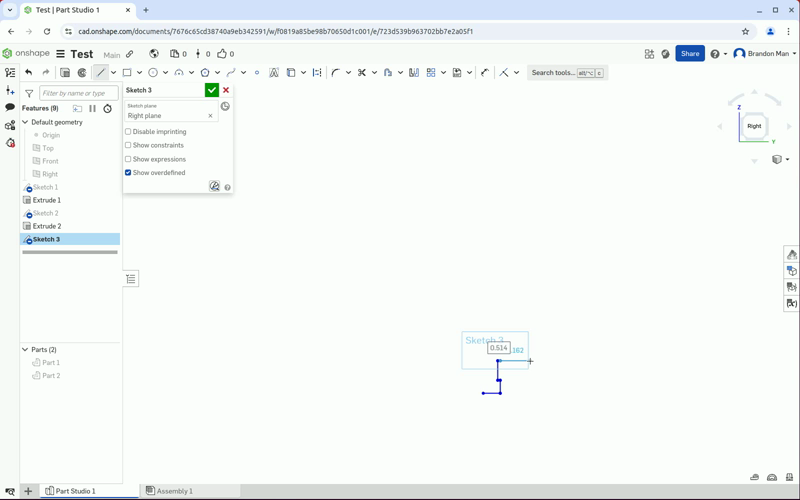
mouse_move(500, 347)
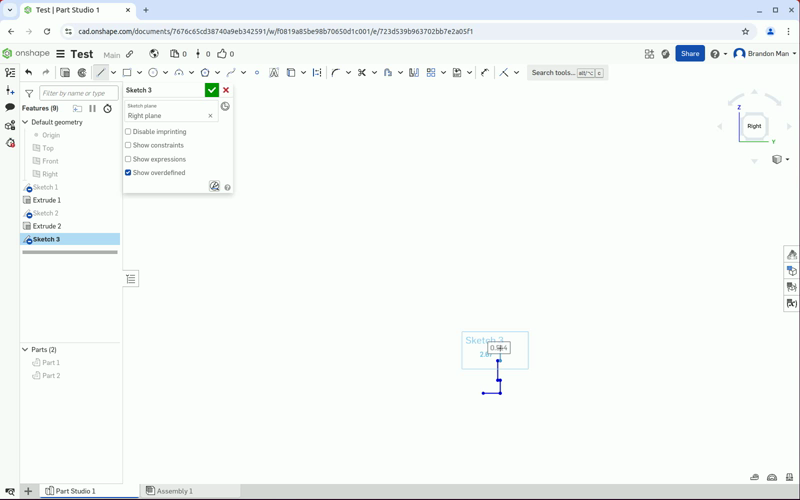
click(500, 347)
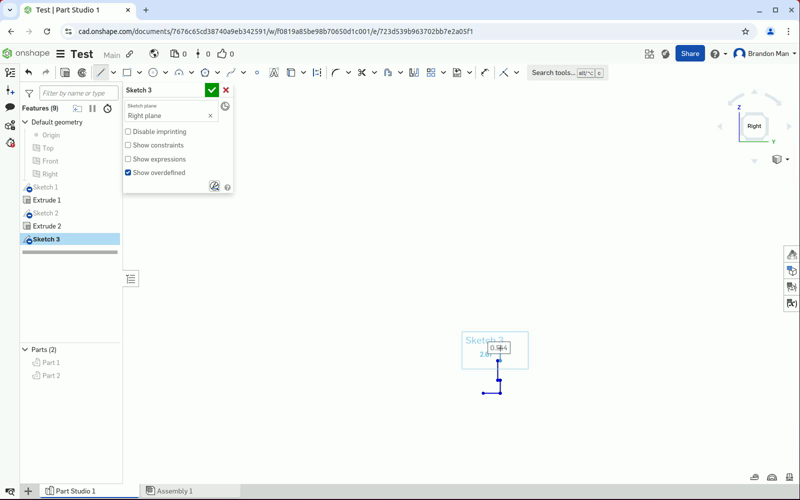
key_up(shift)
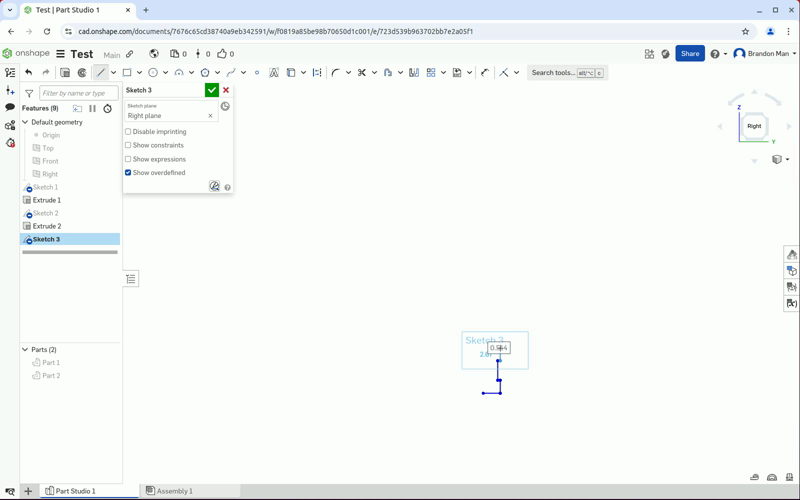
key_down(shift)
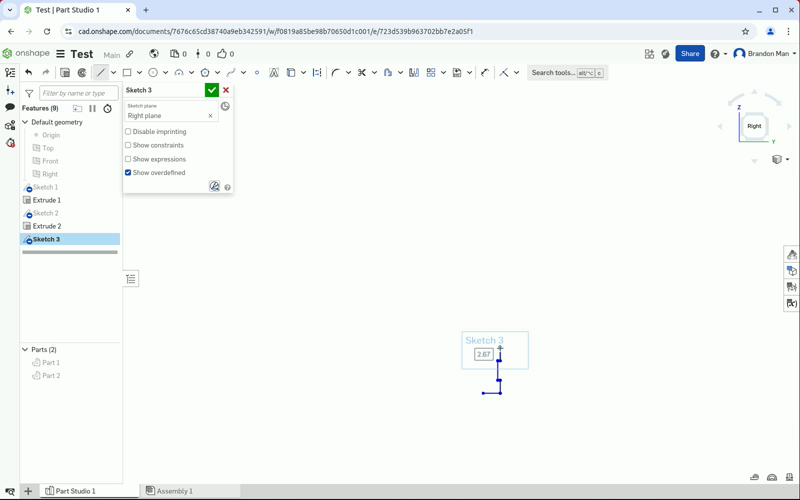
mouse_move(530, 347)
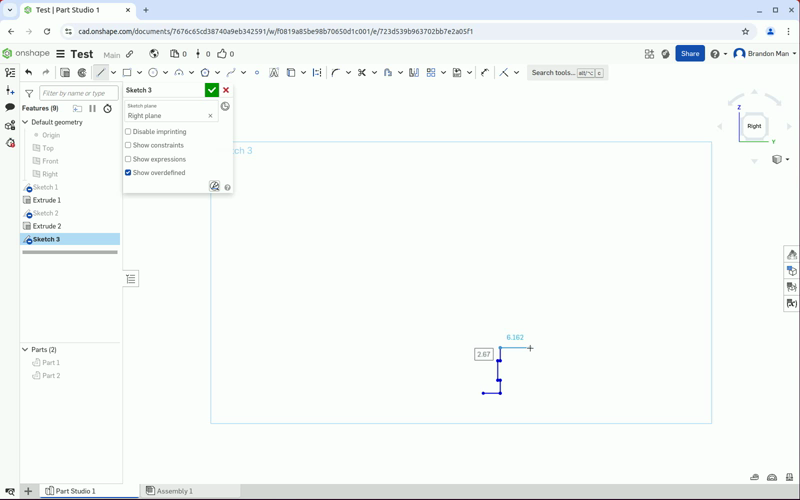
mouse_move(483, 347)
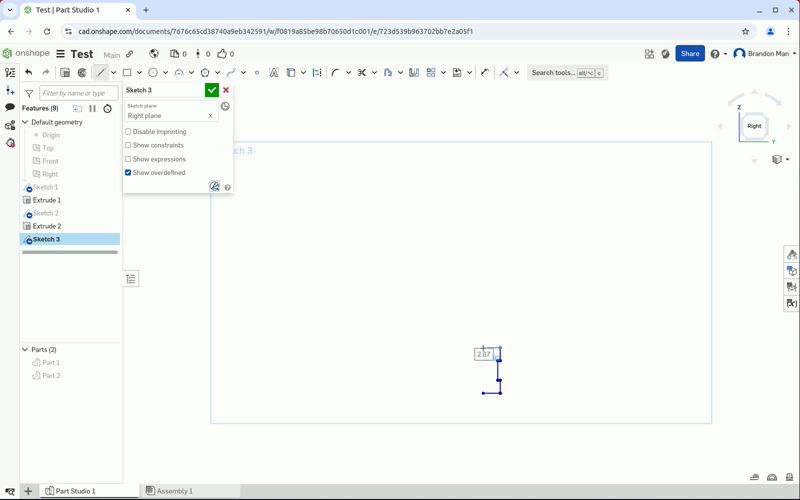
click(483, 347)
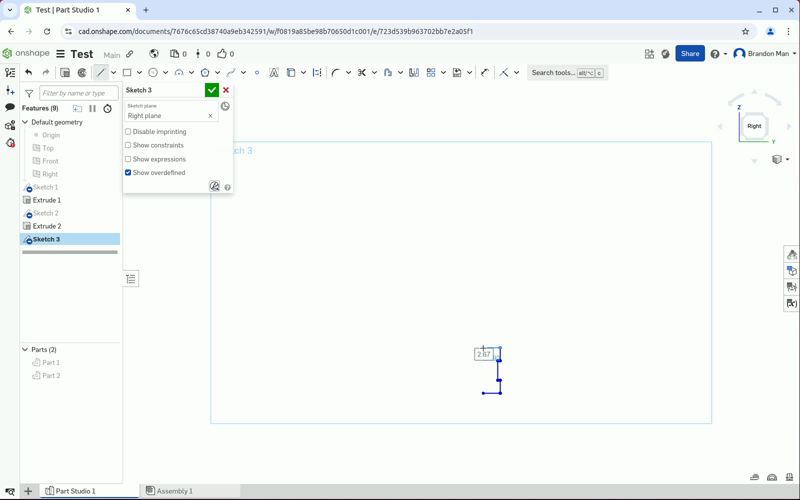
key_up(shift)
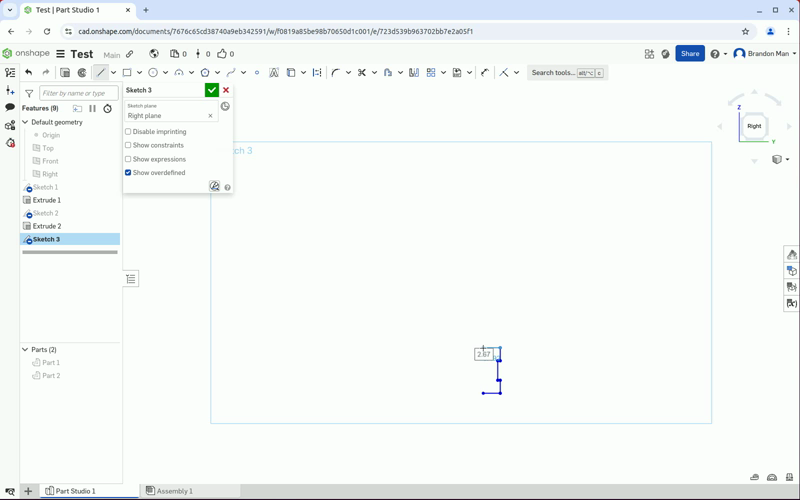
mouse_move(513, 347)
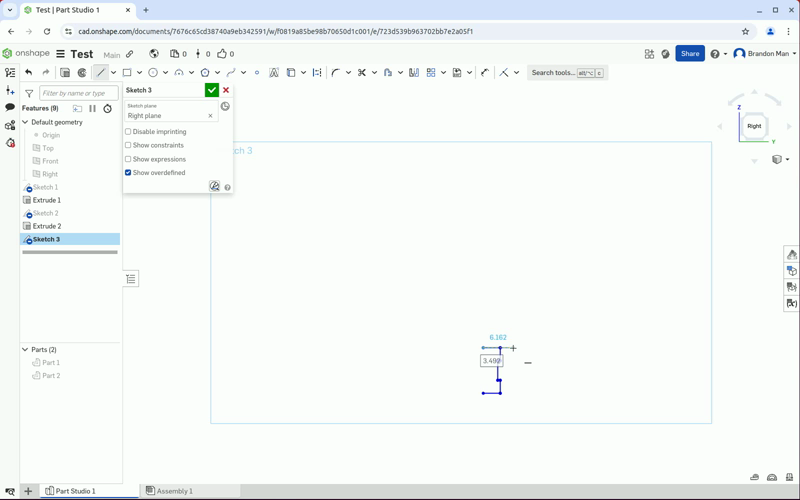
key_down(shift)
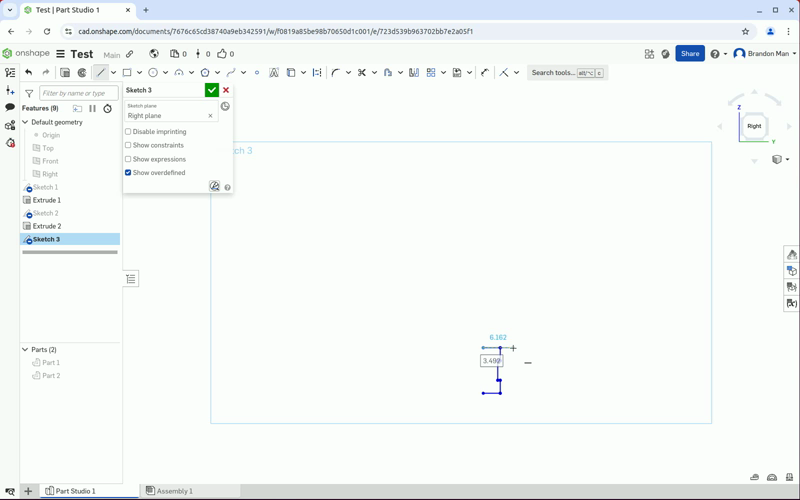
mouse_move(483, 393)
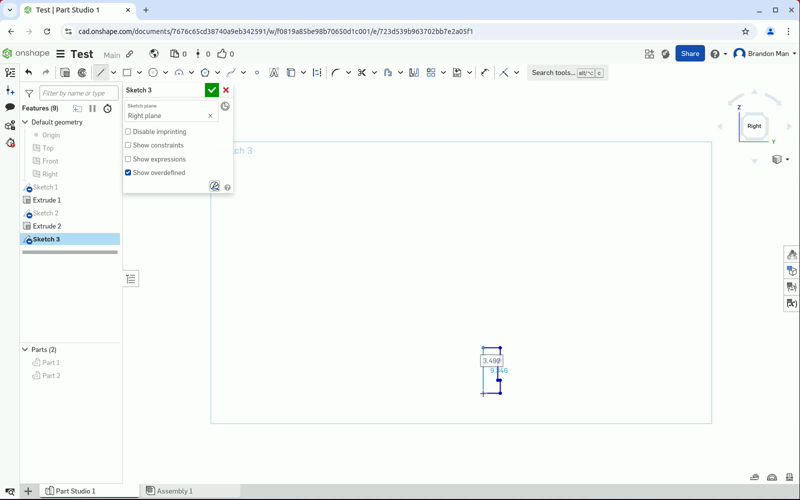
key_up(shift)
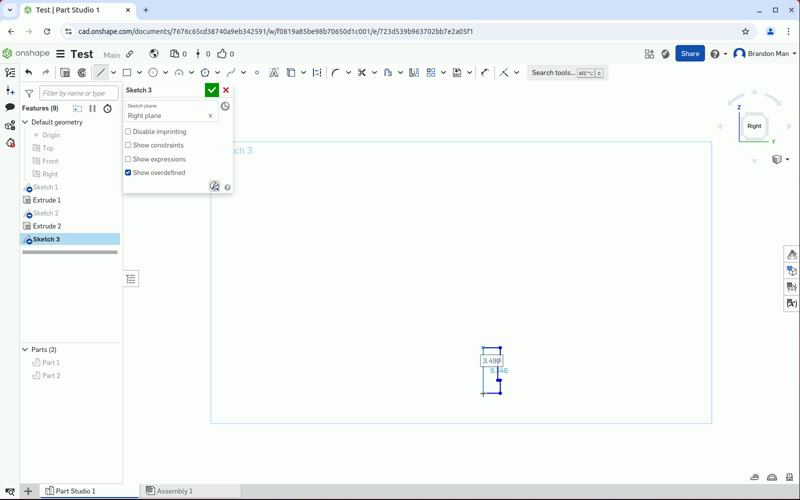
click(483, 393)
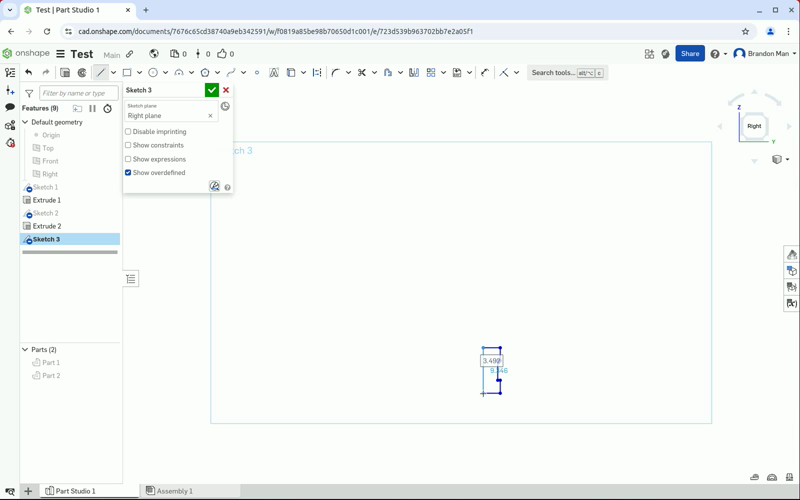
key(esc)
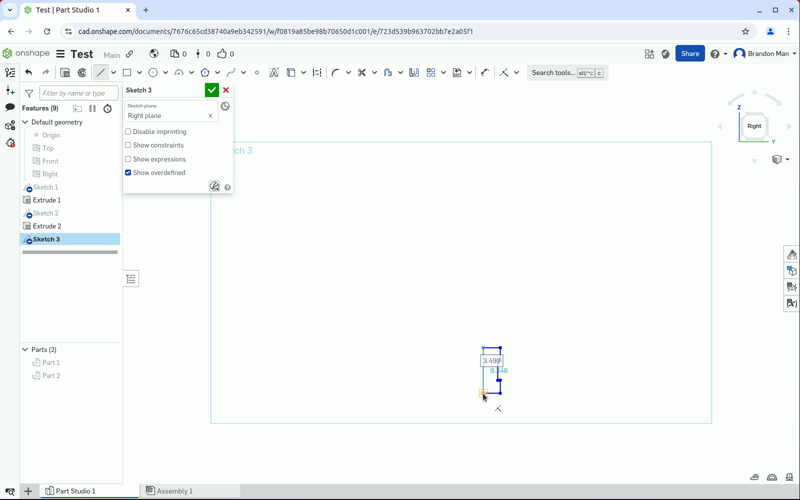
mouse_move(499, 387)
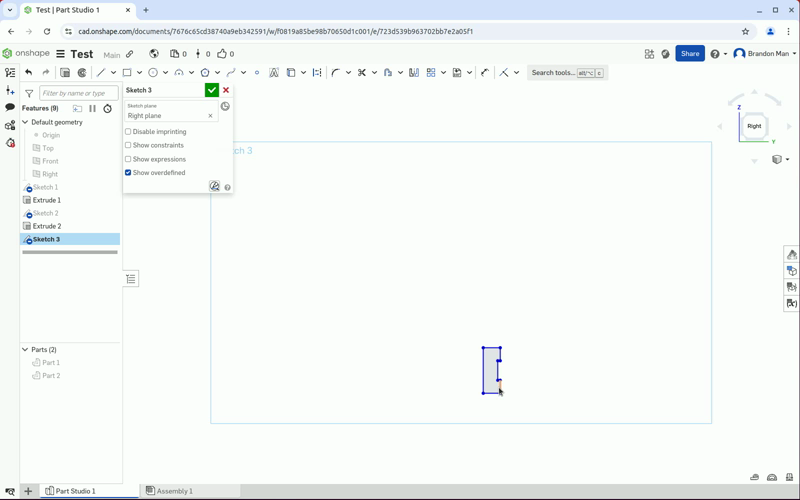
scroll(6)
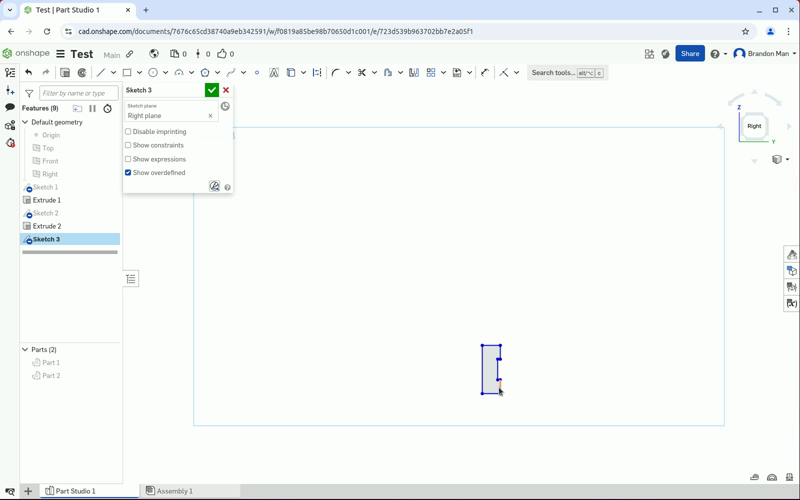
scroll(6)
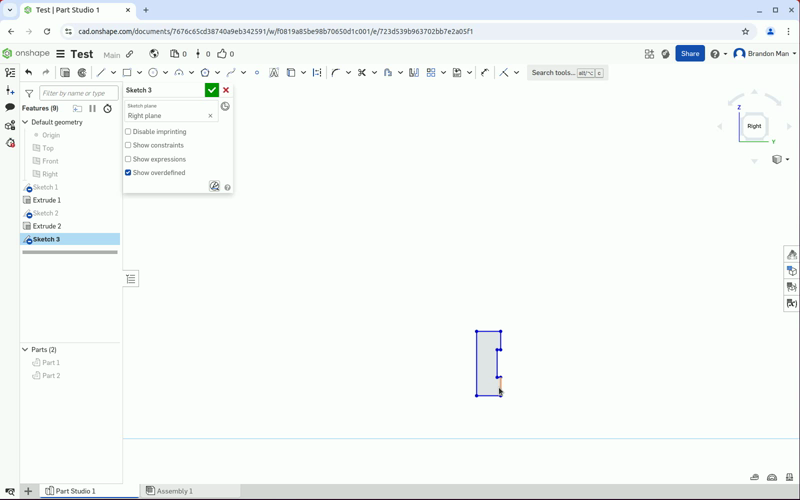
scroll(6)
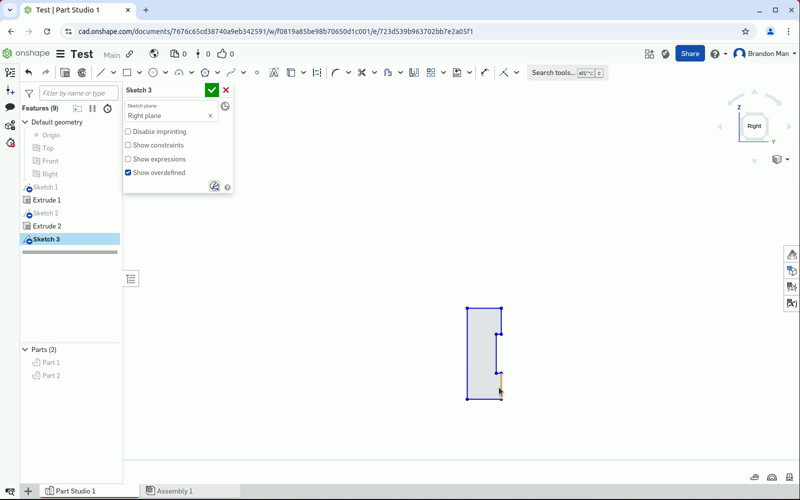
scroll(6)
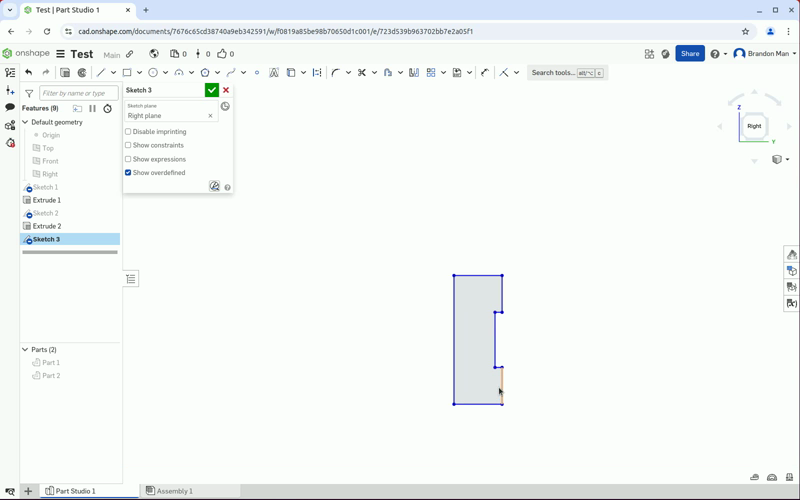
scroll(6)
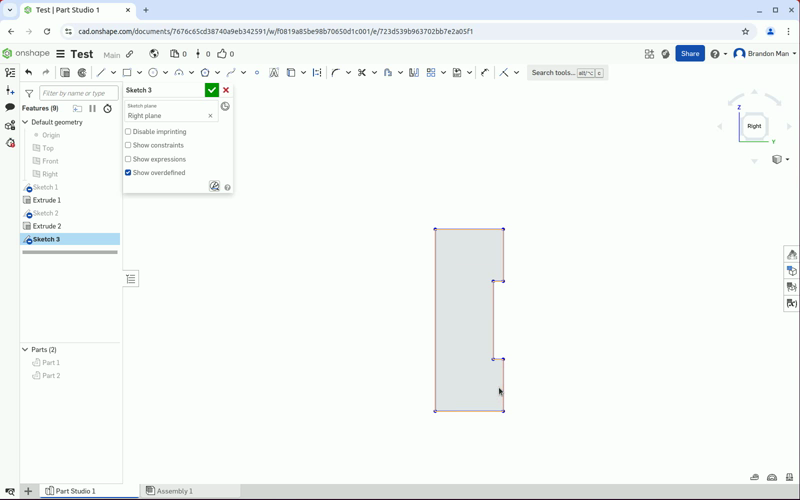
scroll(6)
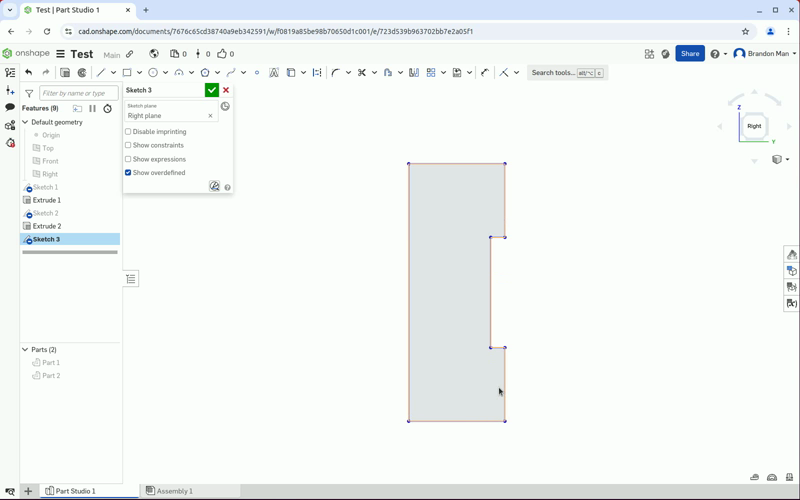
scroll(6)
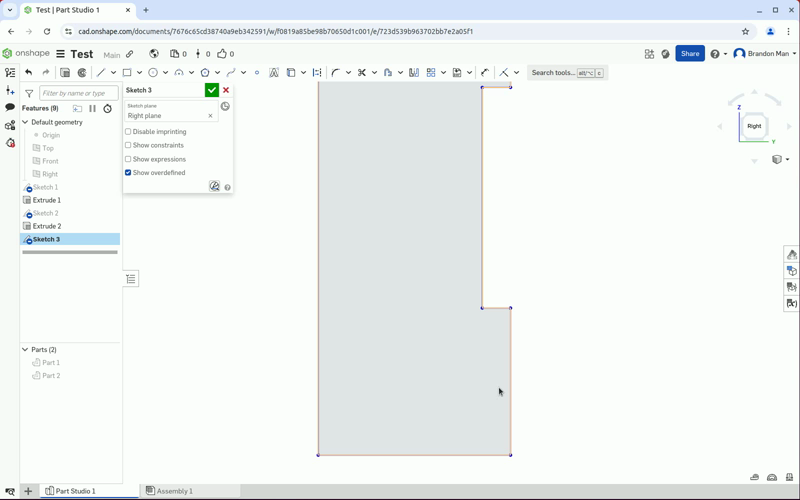
click(499, 387)
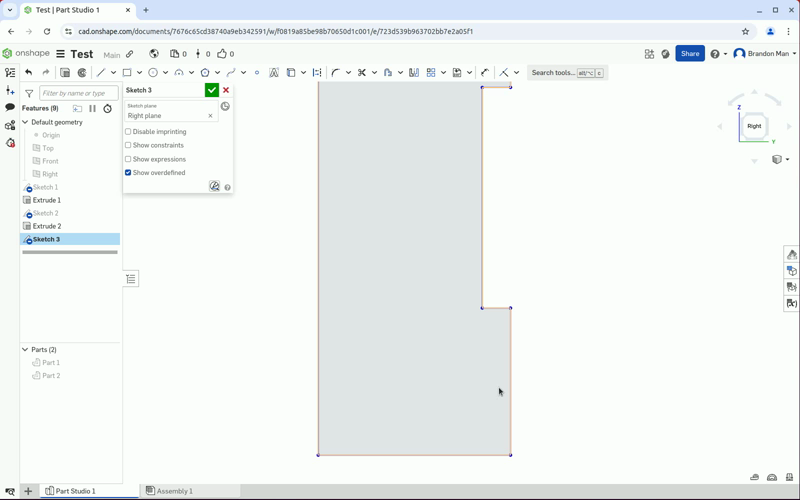
scroll(-6)
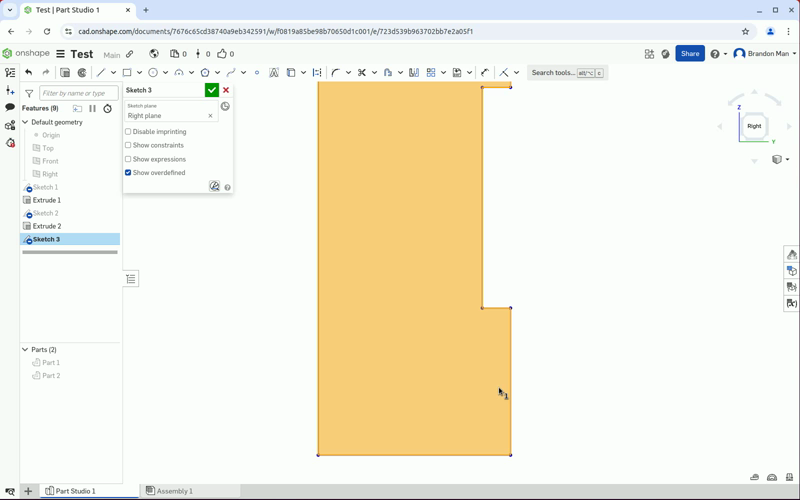
scroll(-6)
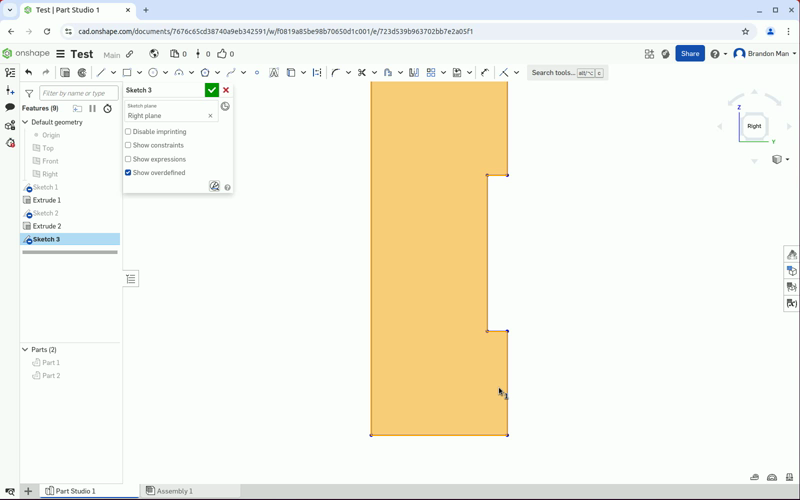
scroll(-6)
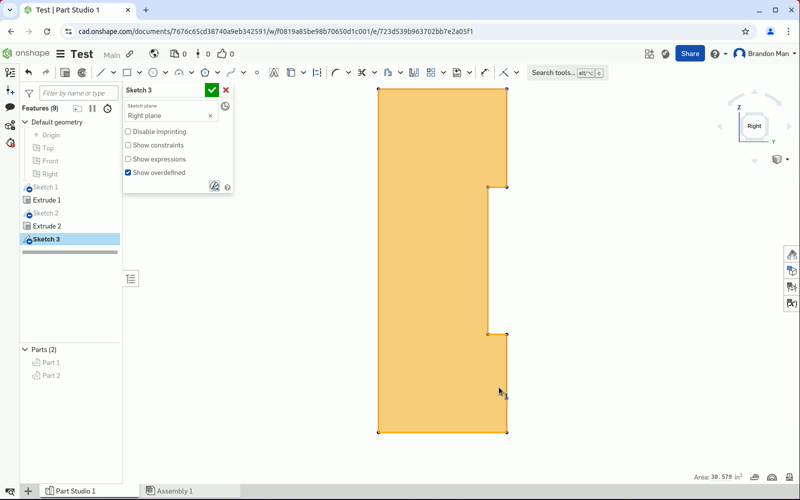
scroll(-6)
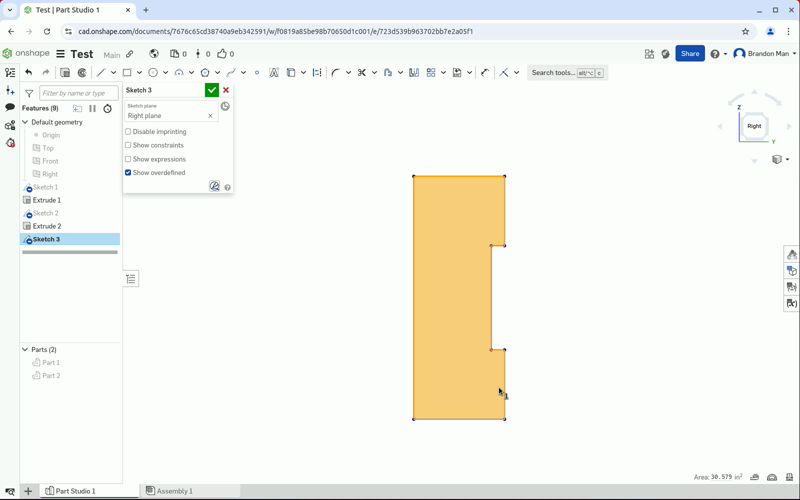
scroll(-6)
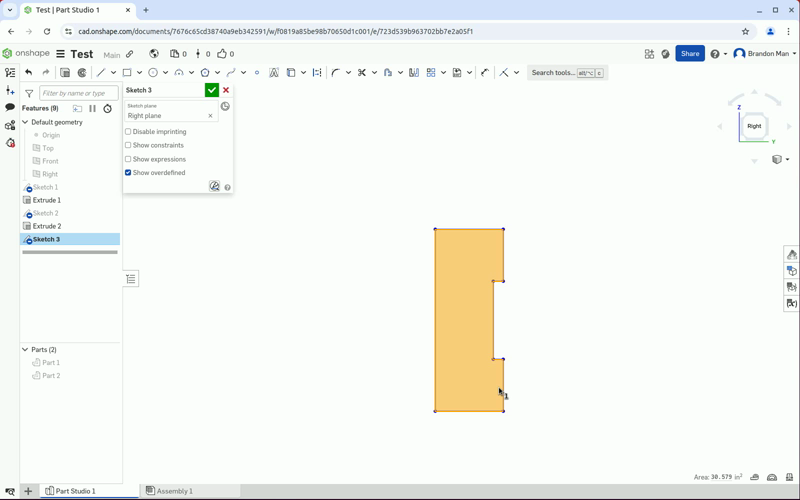
scroll(-6)
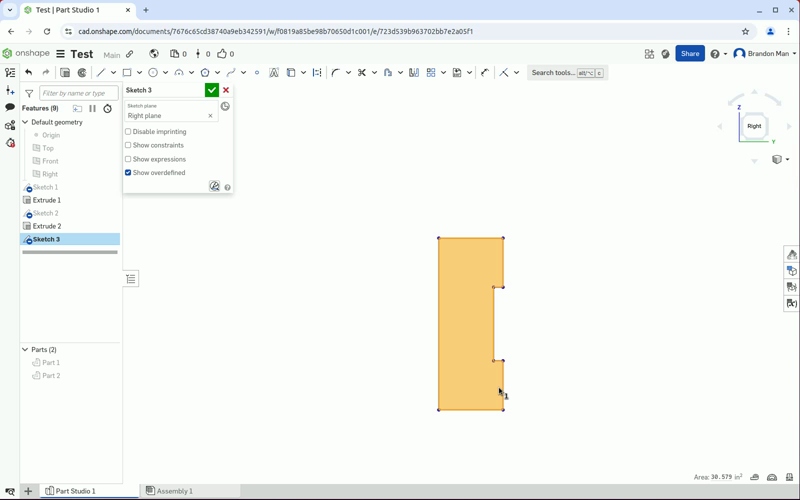
scroll(-6)
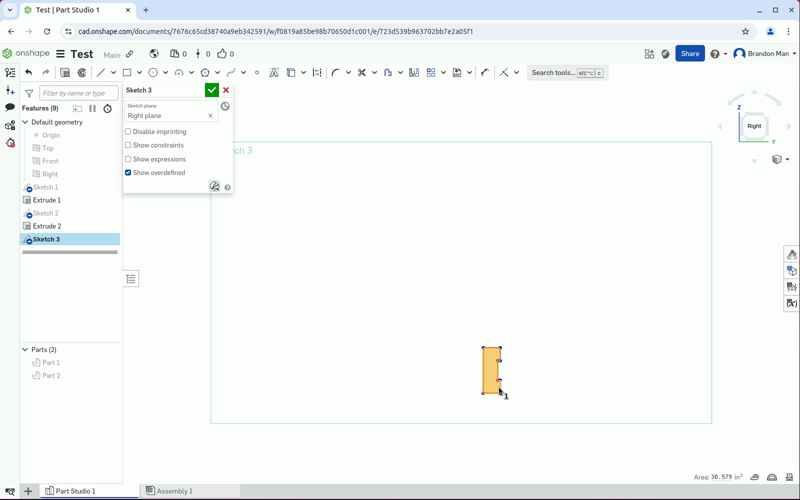
mouse_move(73, 352)
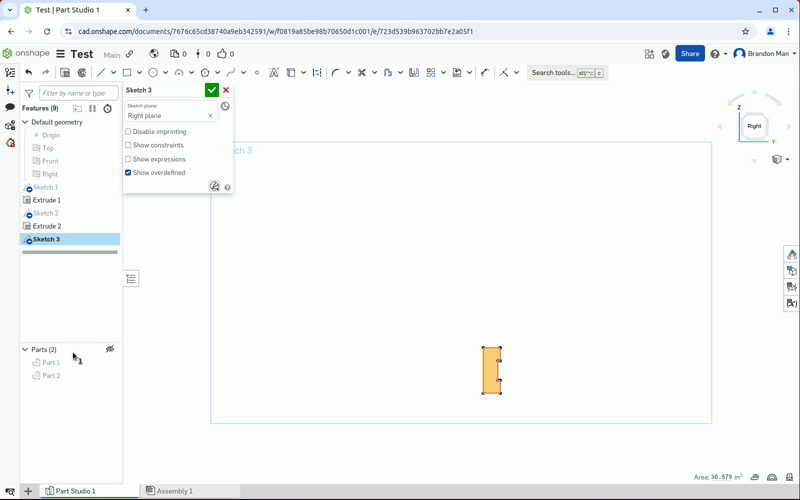
key(shift+y)
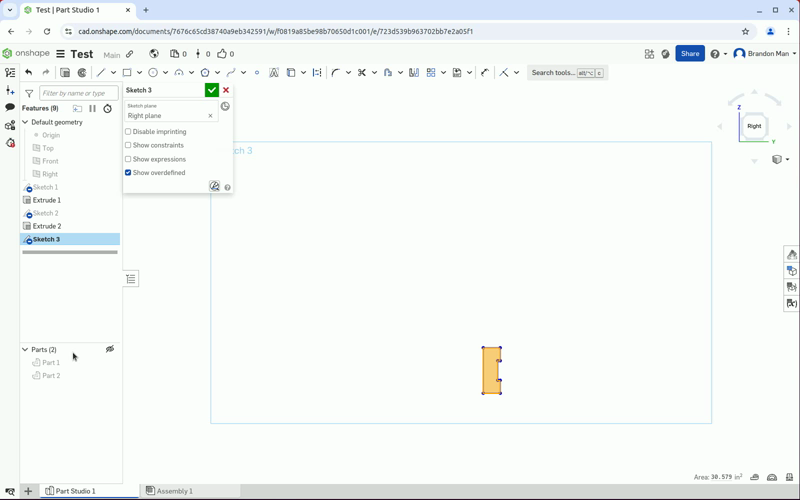
key(shift+e)
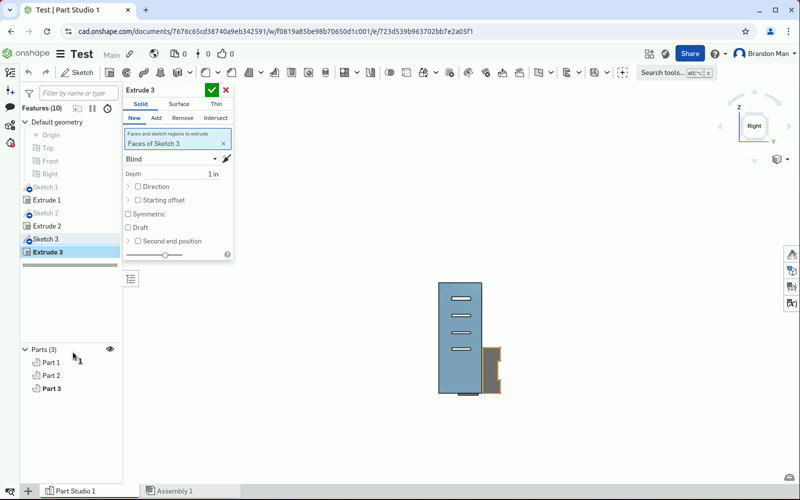
mouse_move(143, 106)
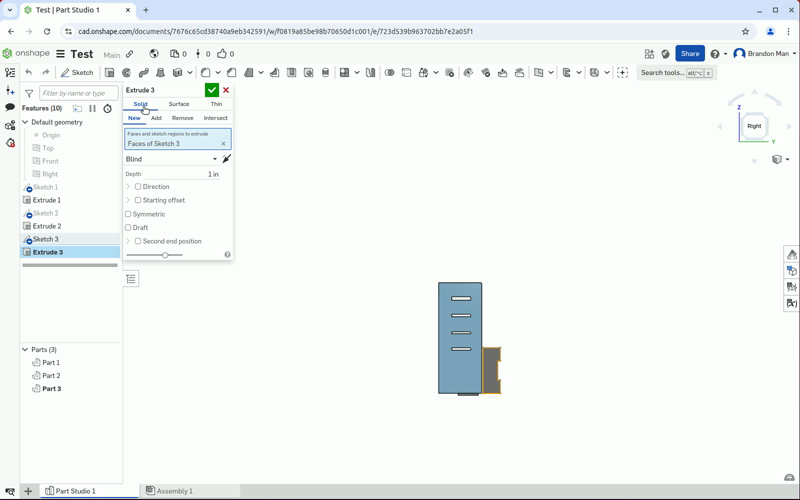
click(143, 106)
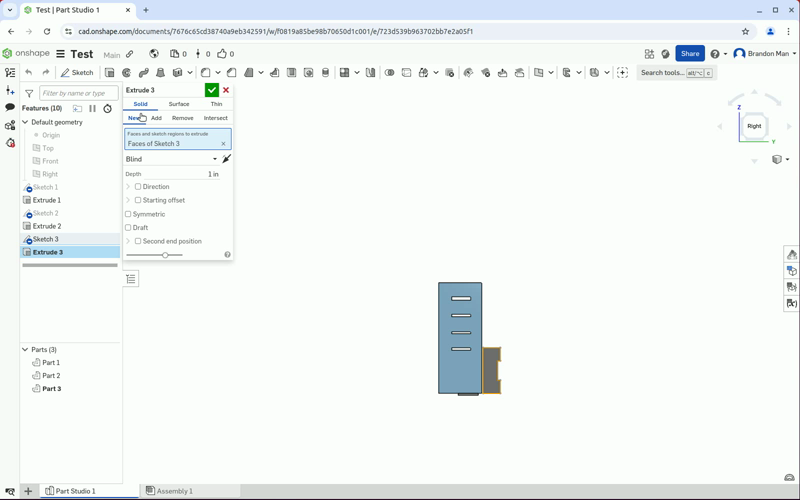
mouse_move(137, 120)
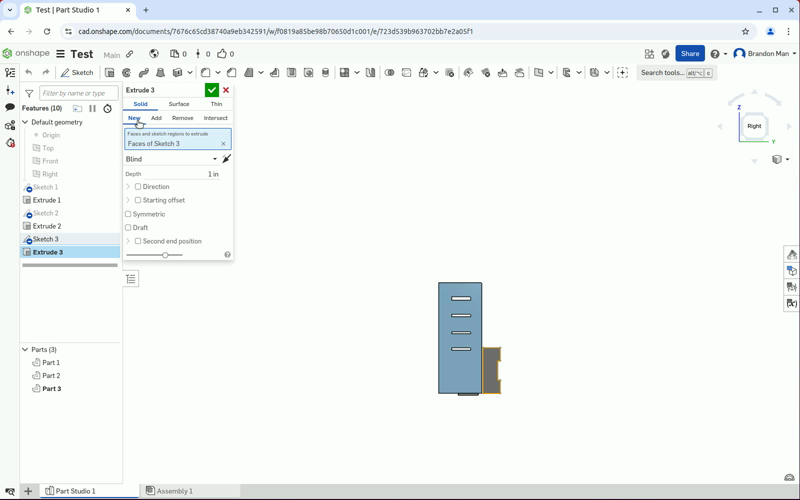
click(137, 120)
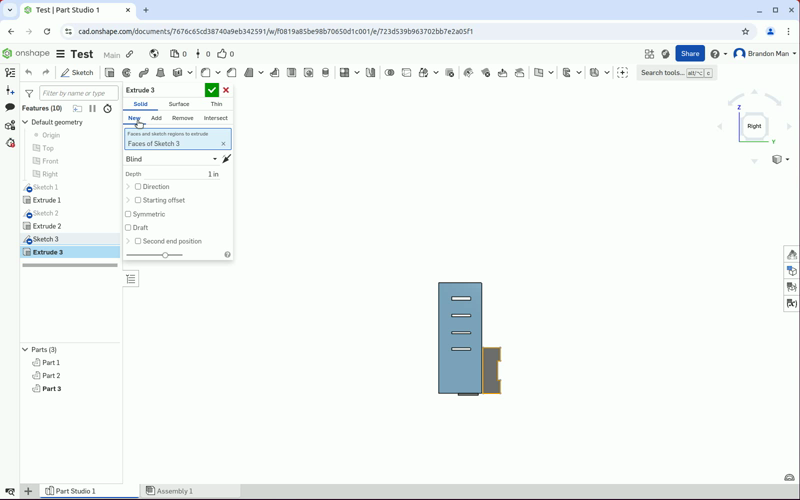
key(tab, 4)
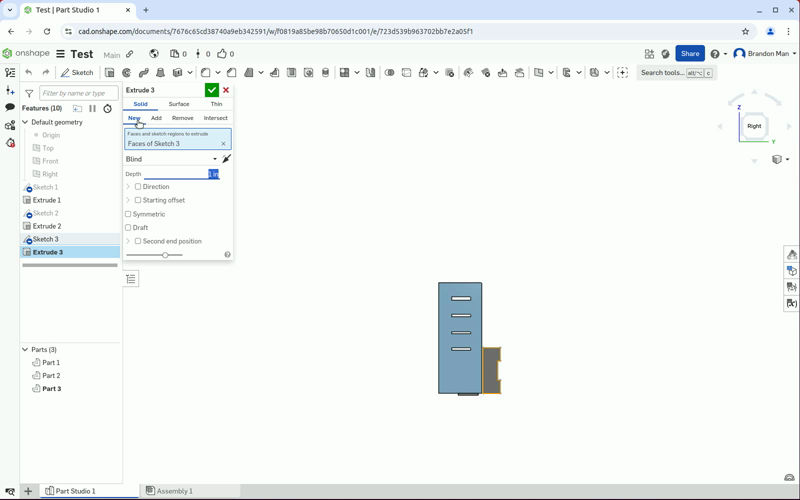
text(0.481)
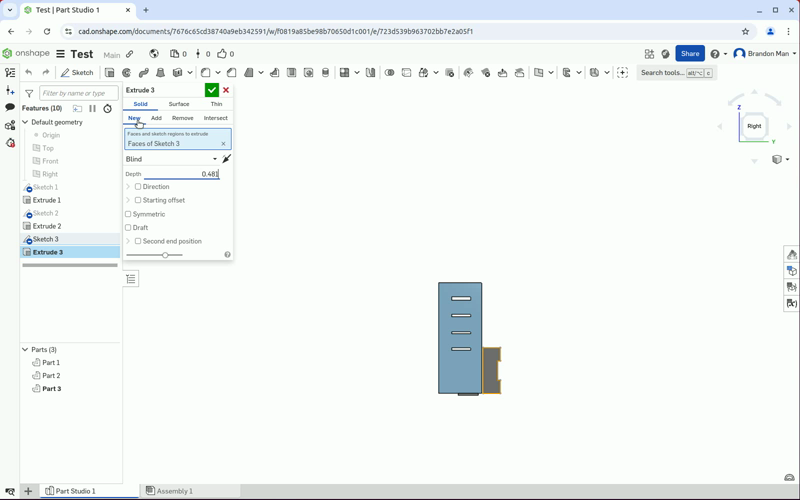
key(enter)
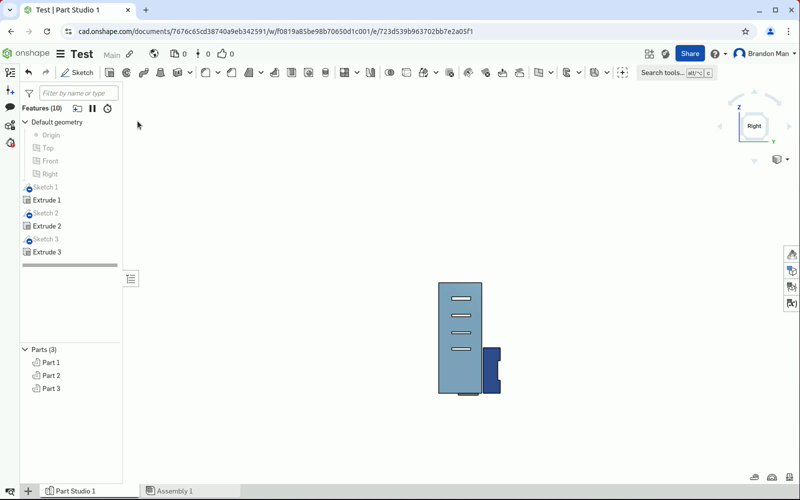
key(shift+h)
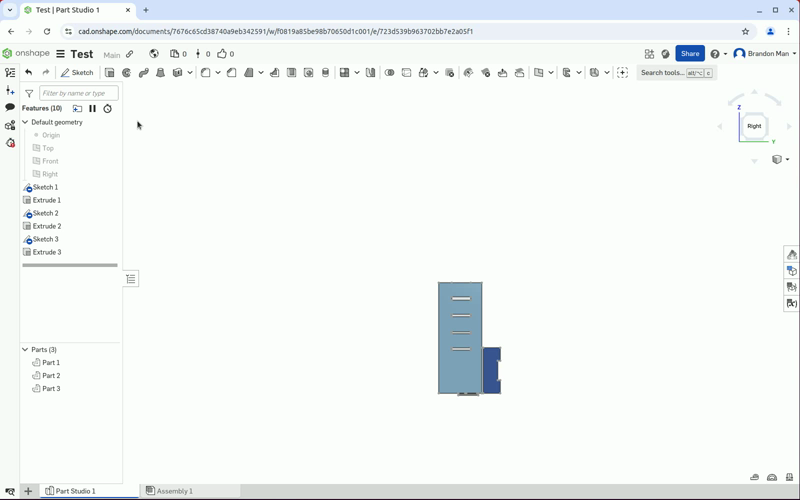
key(shift+h)
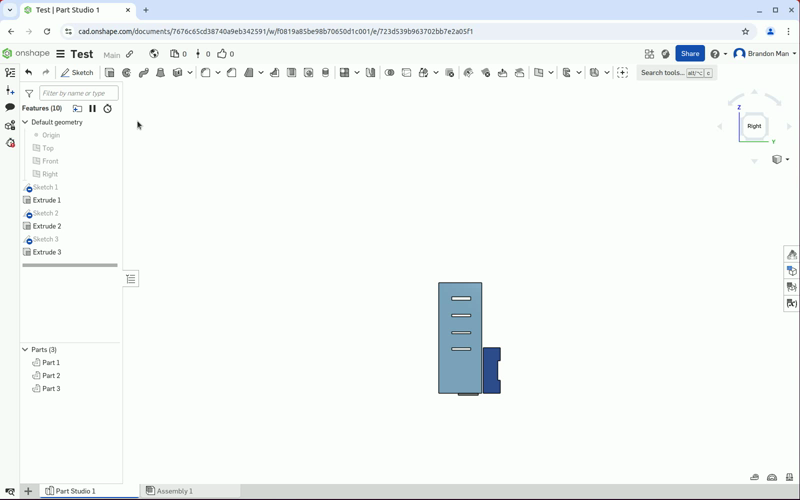
mouse_move(73, 189)
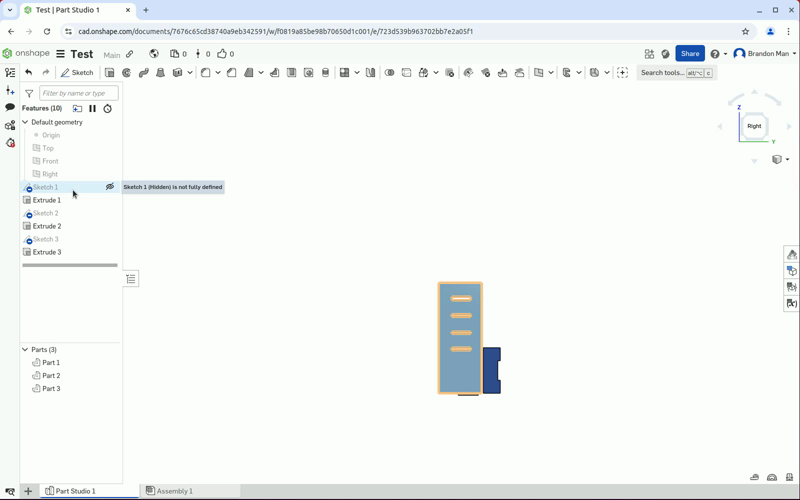
click(73, 189)
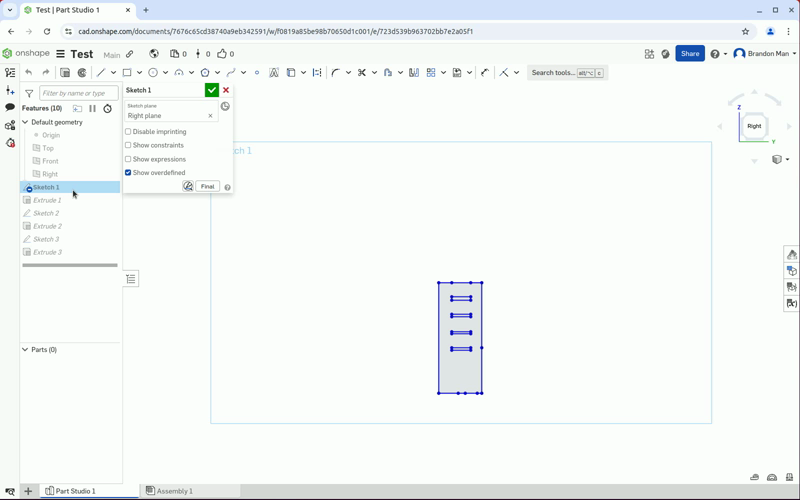
mouse_move(229, 92)
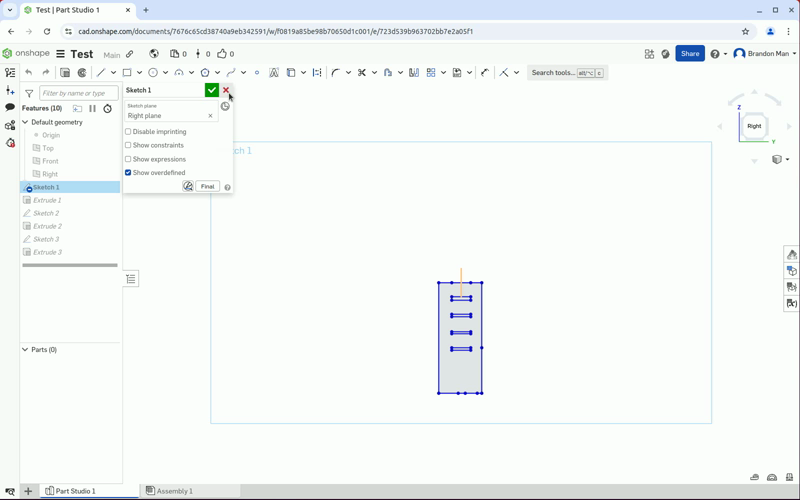
click(229, 92)
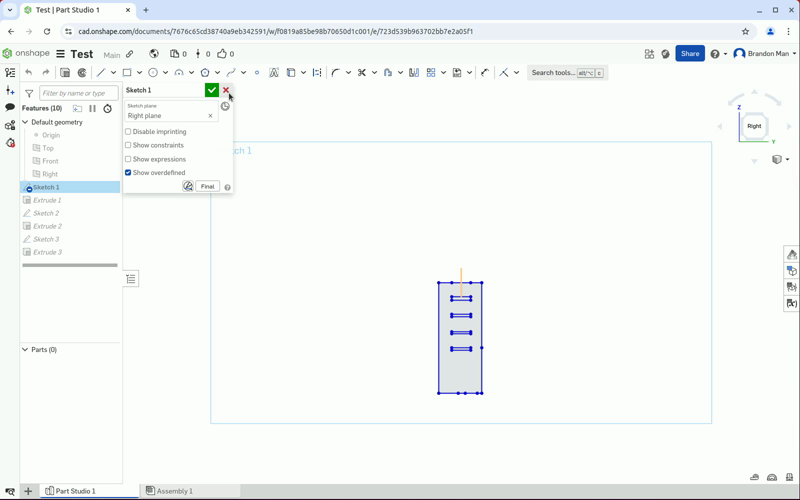
key(shift+s)
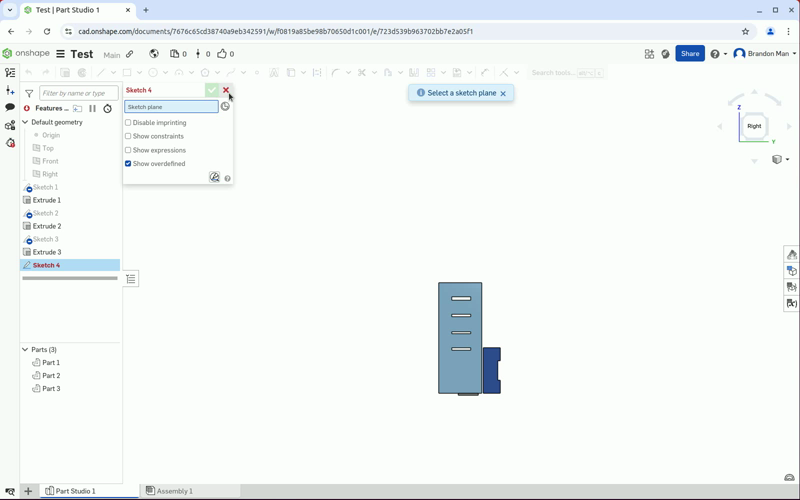
mouse_move(73, 176)
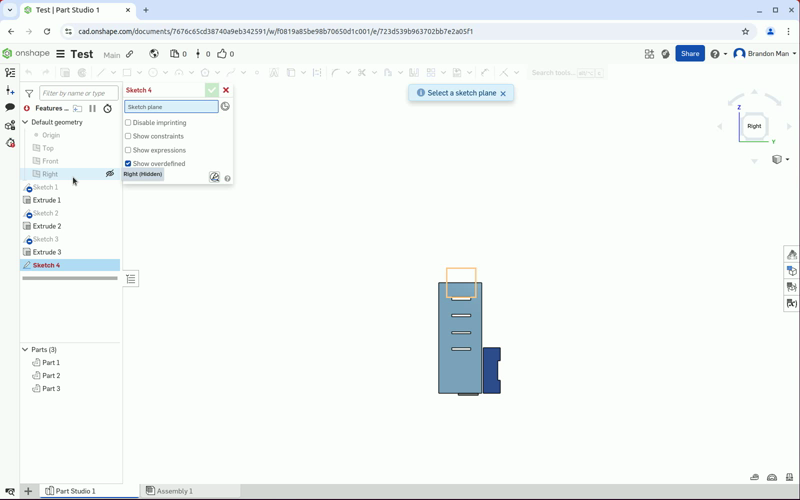
click(73, 176)
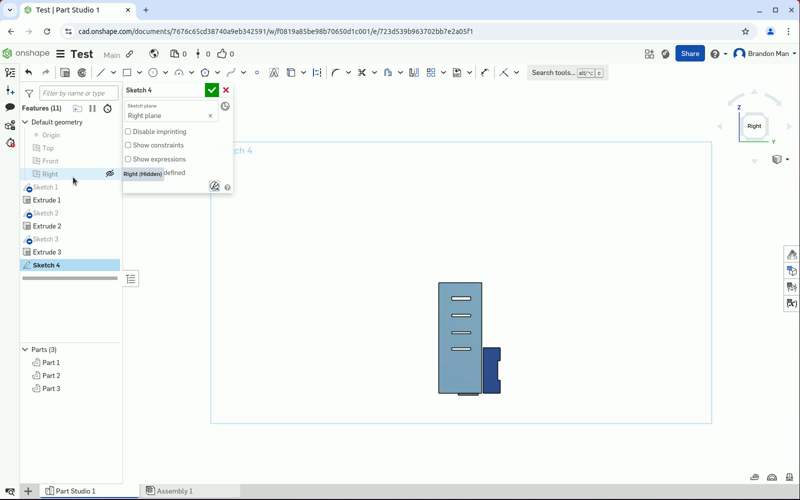
mouse_move(73, 352)
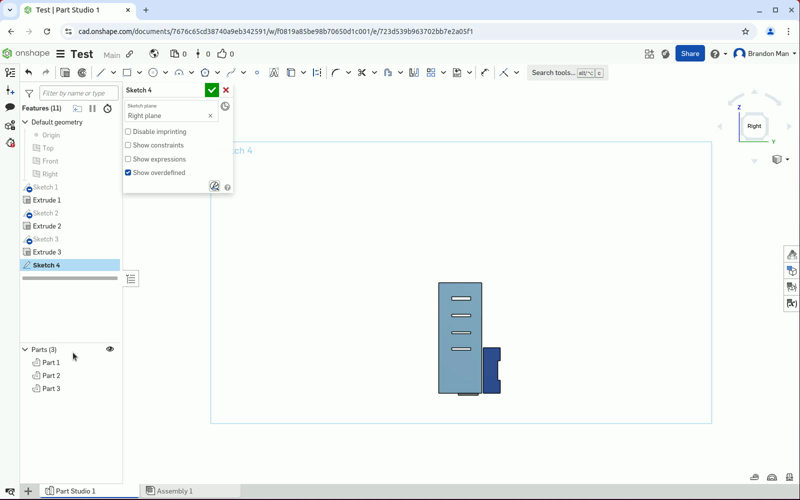
key(y)
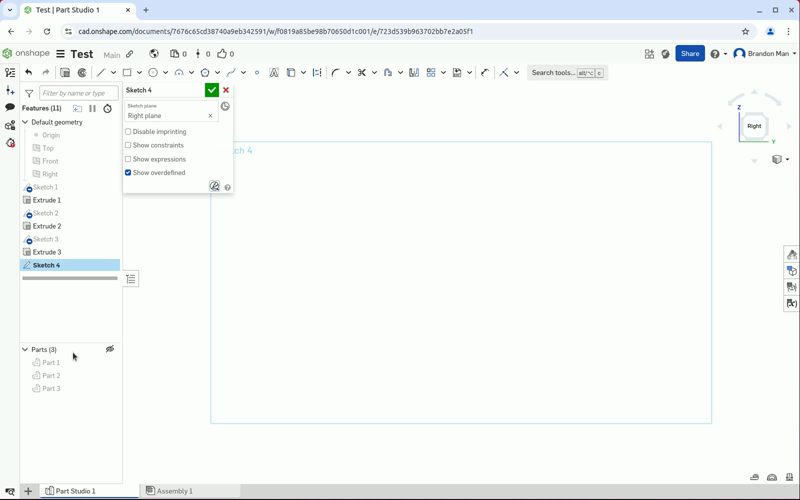
key(l)
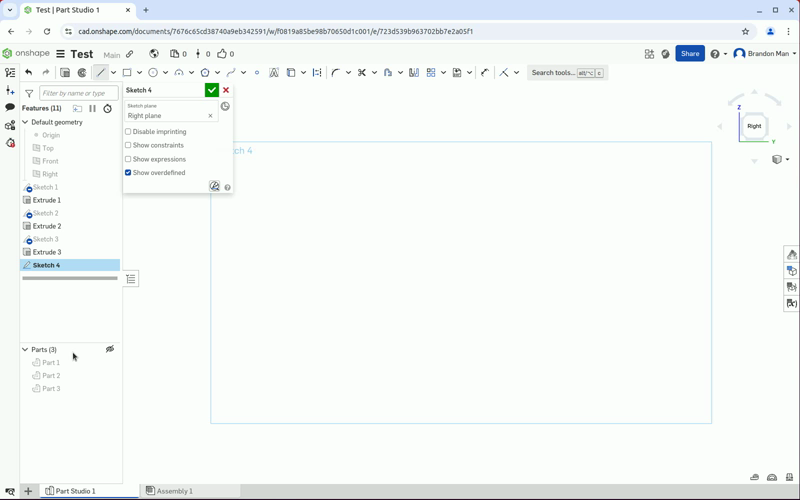
key_down(shift)
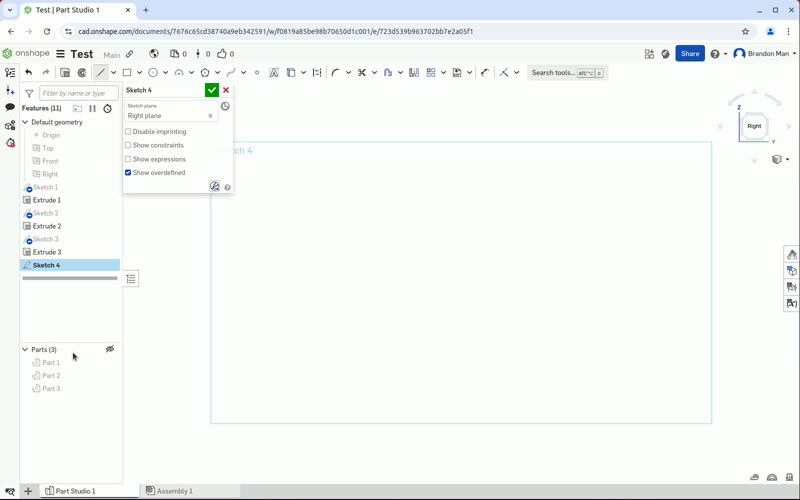
mouse_move(451, 282)
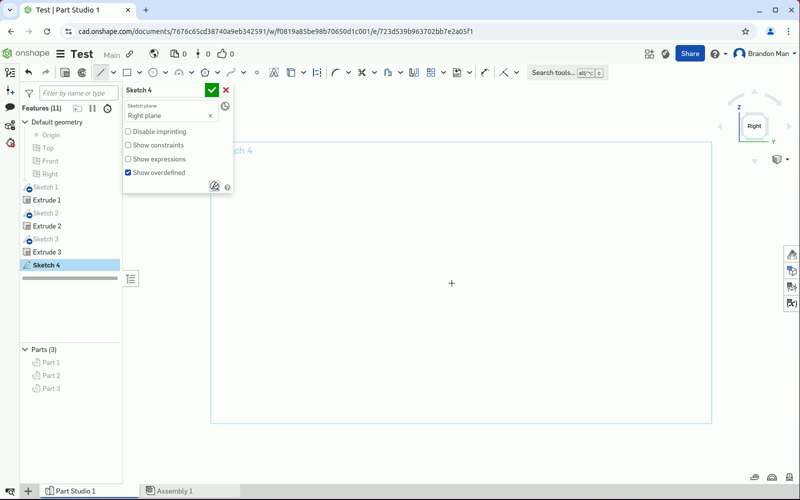
click(451, 282)
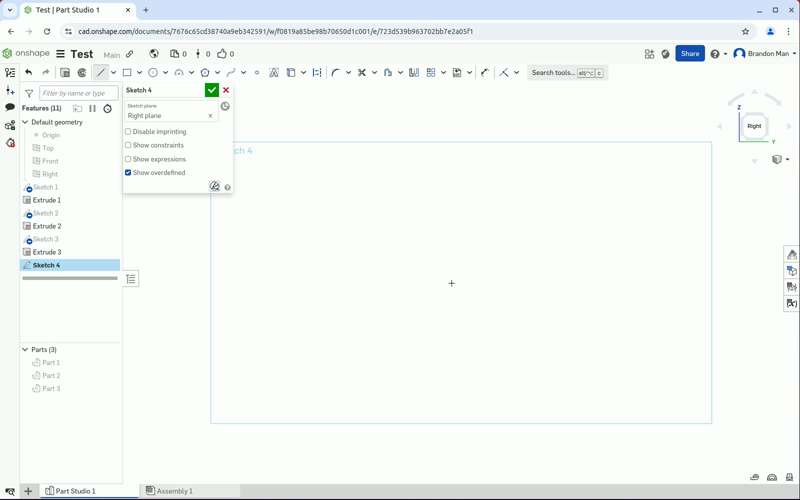
key_up(shift)
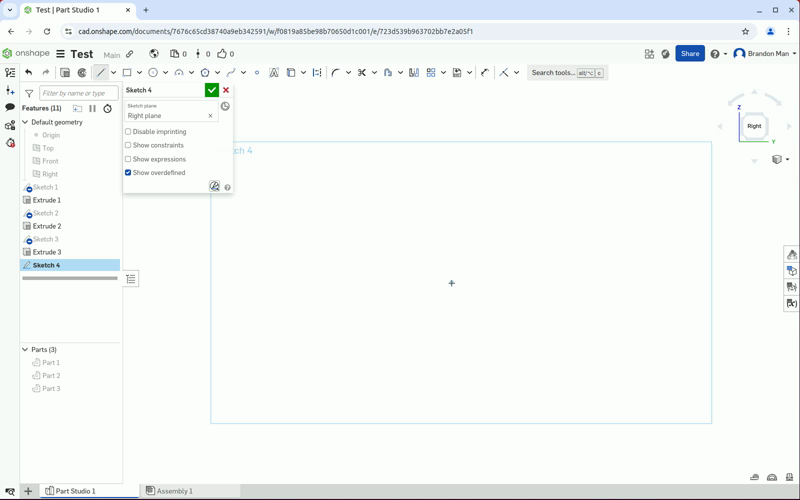
key_down(shift)
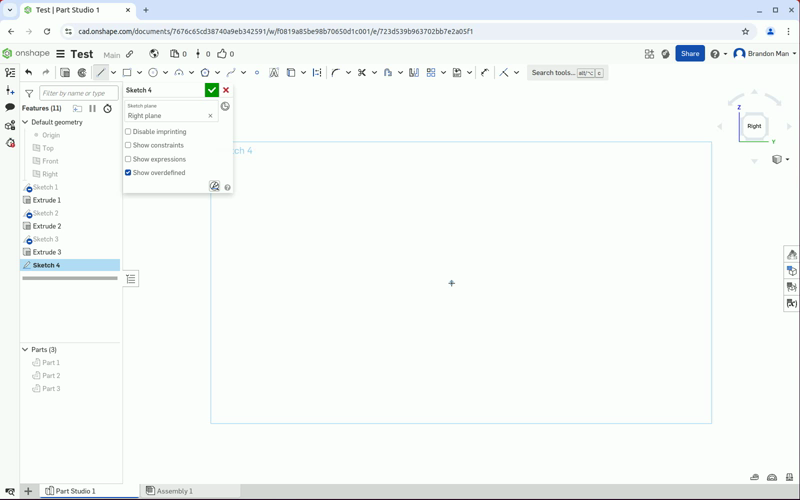
mouse_move(481, 282)
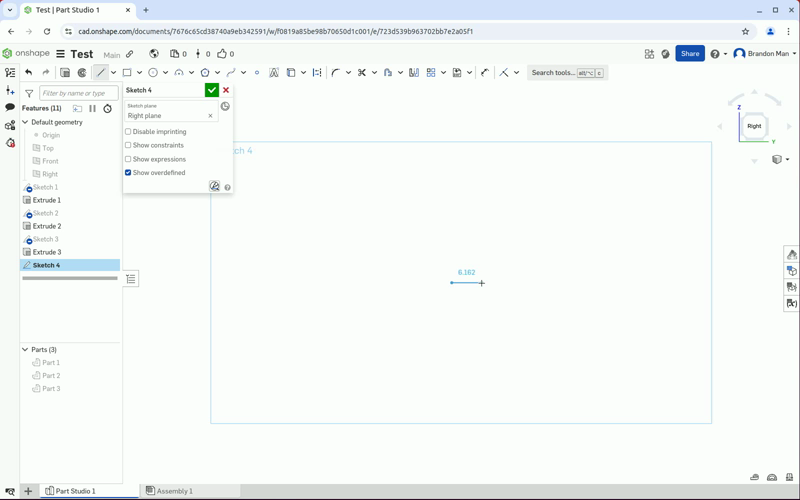
mouse_move(471, 282)
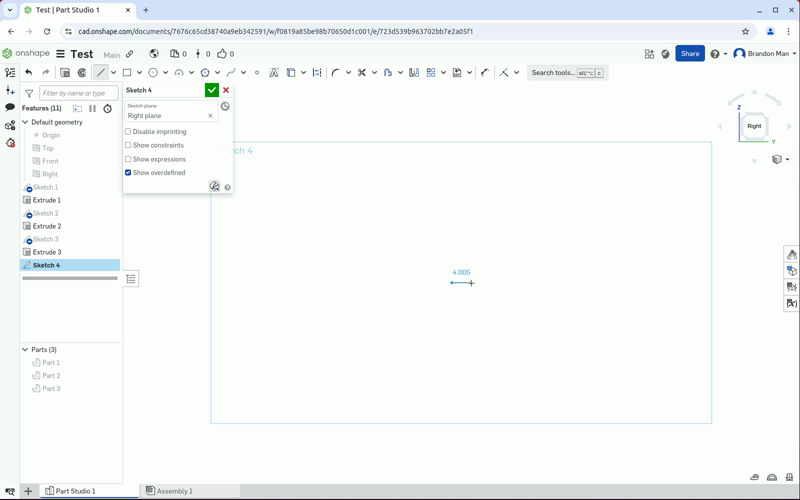
click(471, 282)
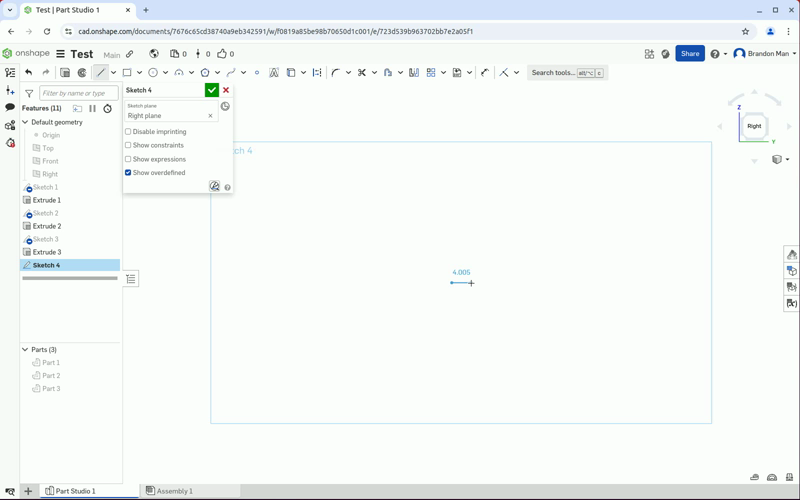
key_up(shift)
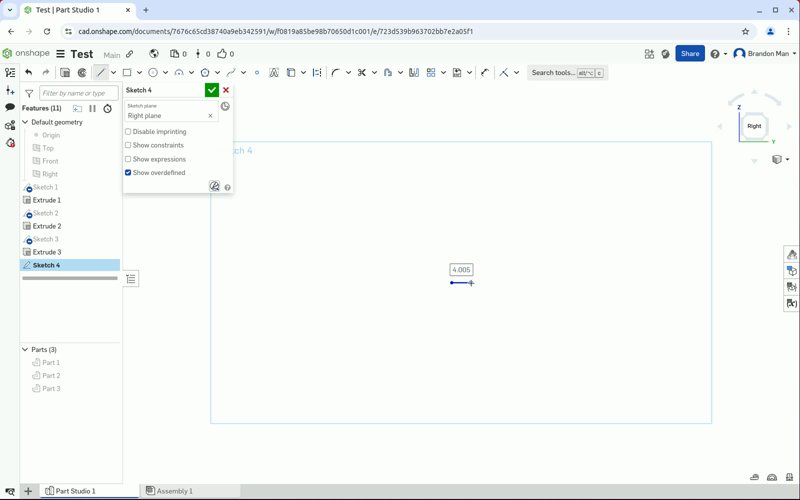
key_down(shift)
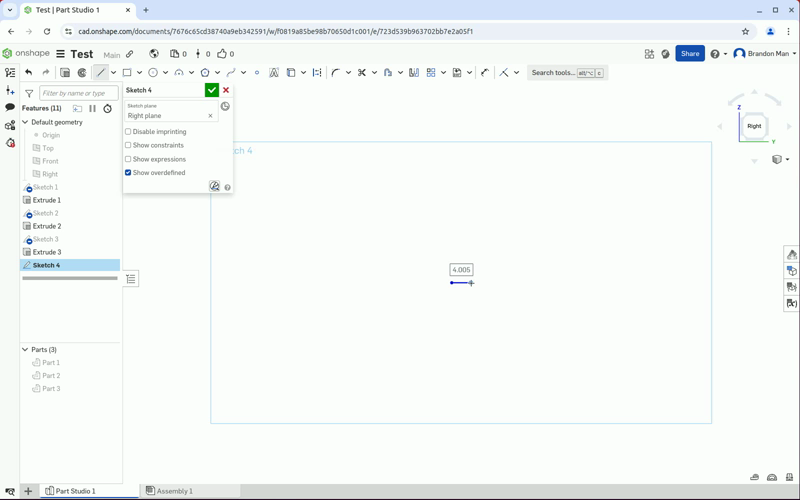
mouse_move(501, 282)
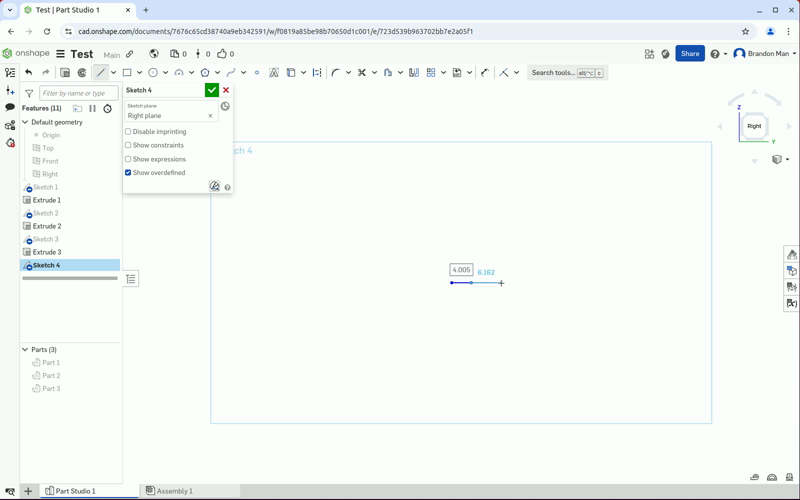
mouse_move(471, 280)
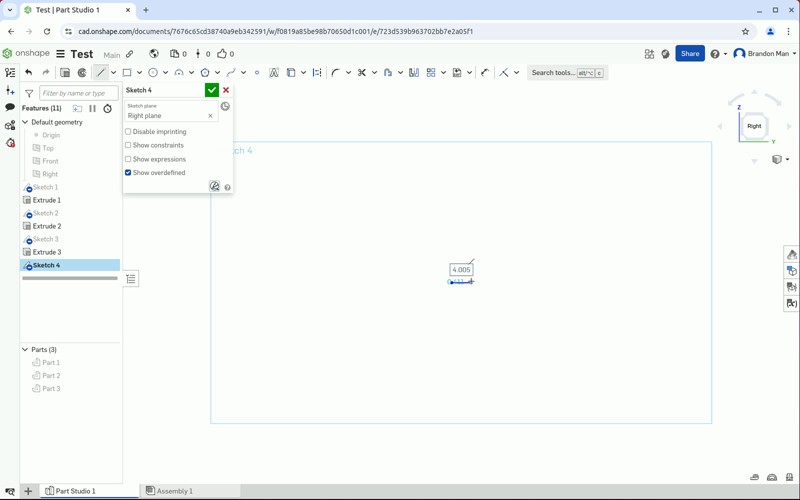
scroll(6)
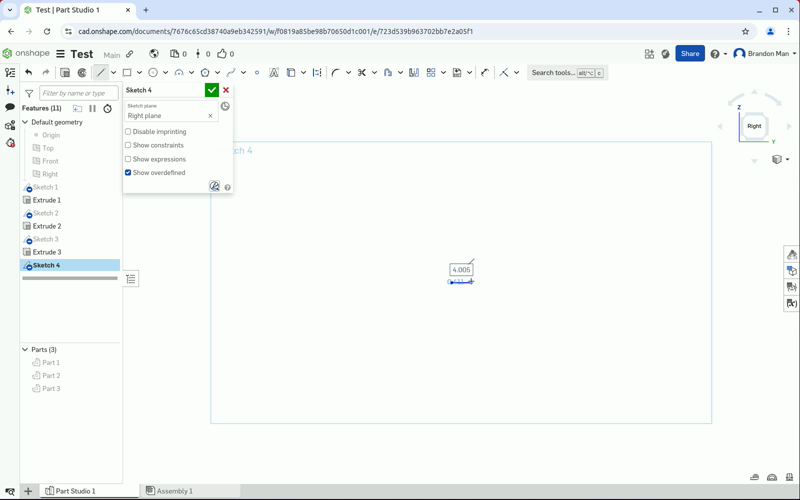
scroll(6)
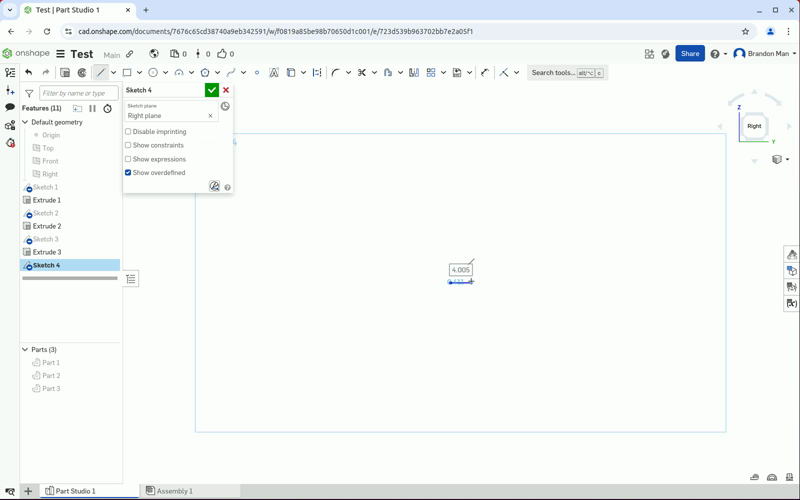
scroll(6)
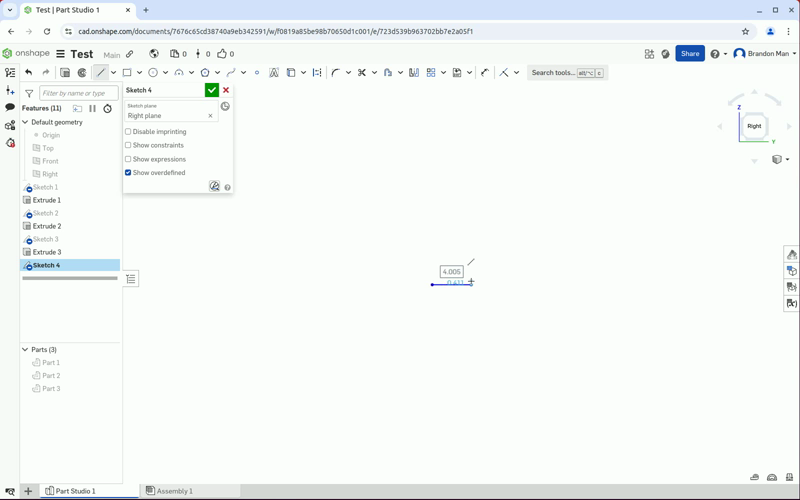
scroll(6)
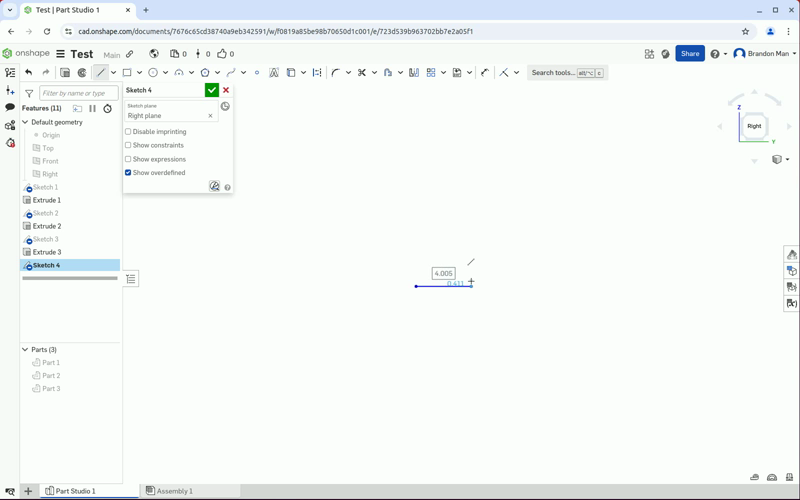
scroll(6)
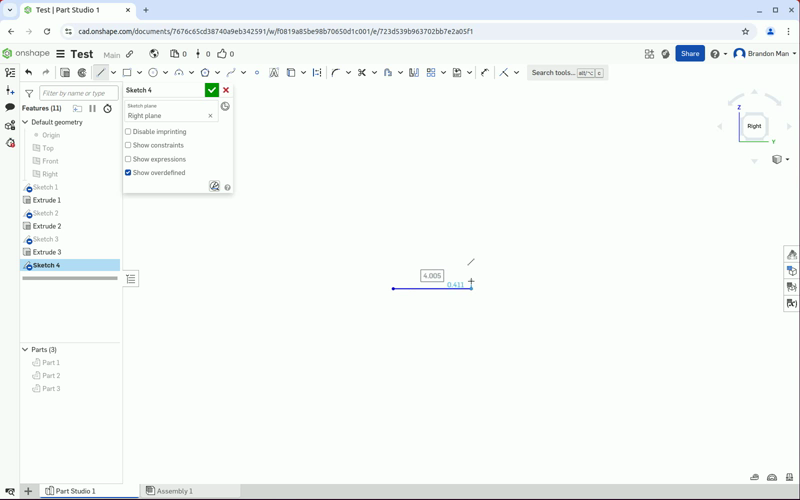
scroll(6)
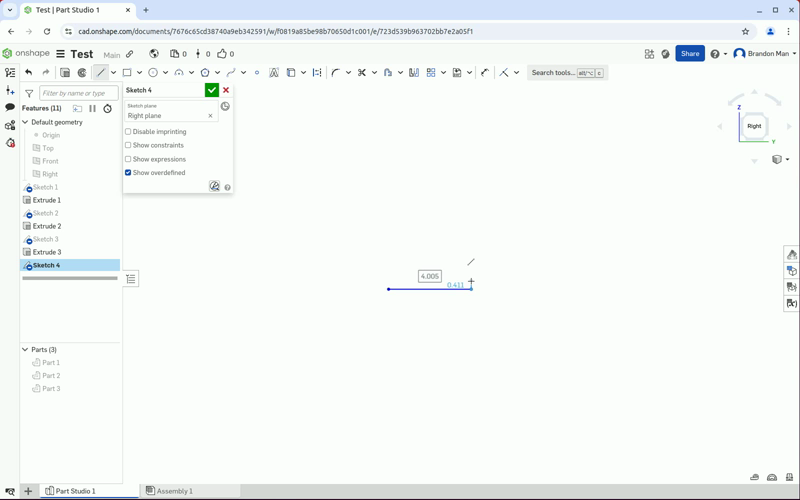
scroll(6)
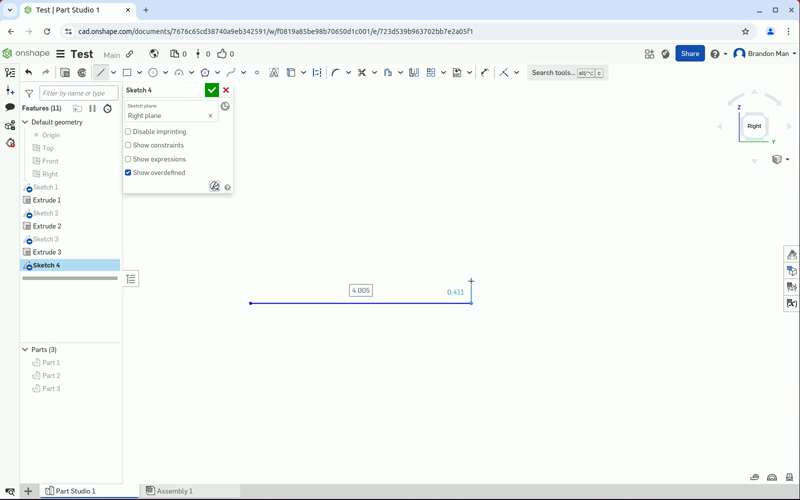
click(471, 280)
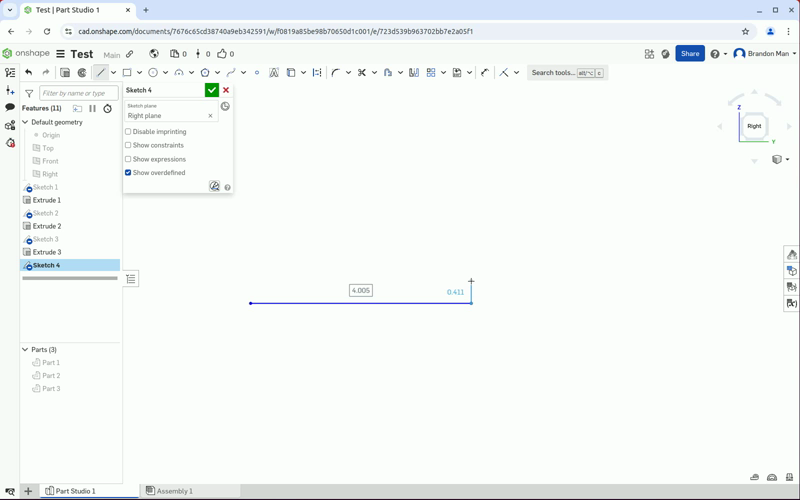
scroll(-6)
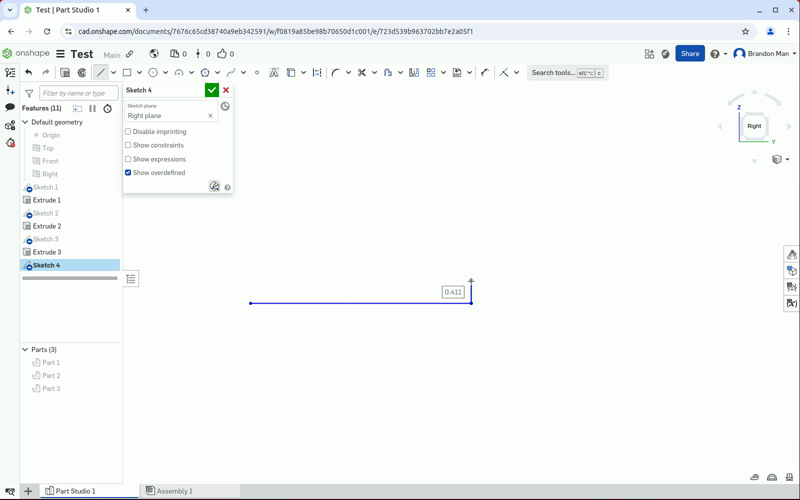
scroll(-6)
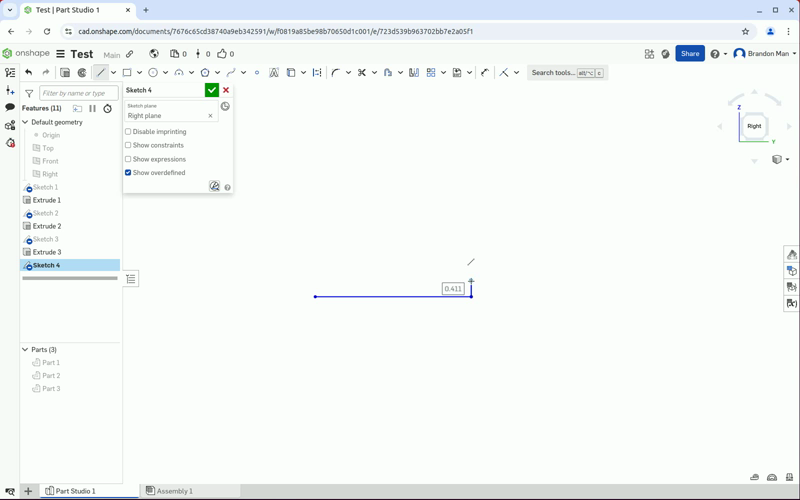
scroll(-6)
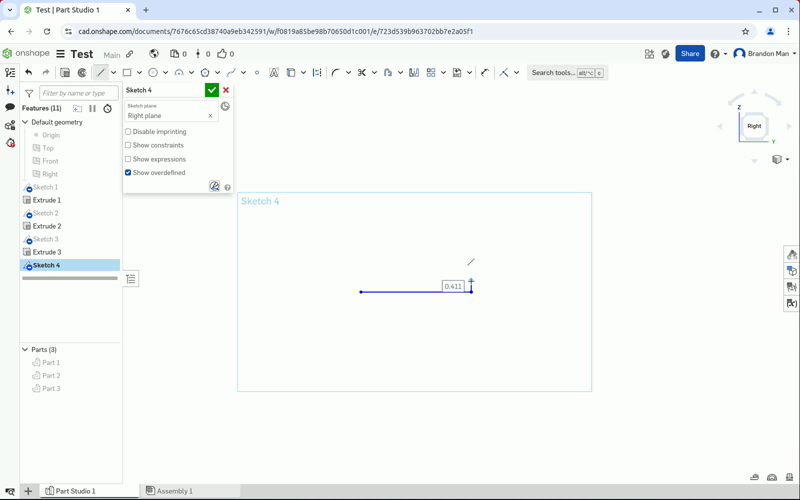
scroll(-6)
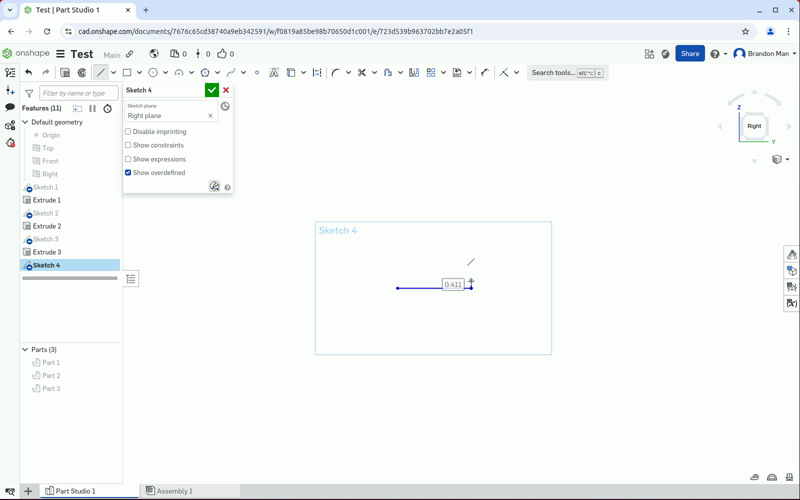
scroll(-6)
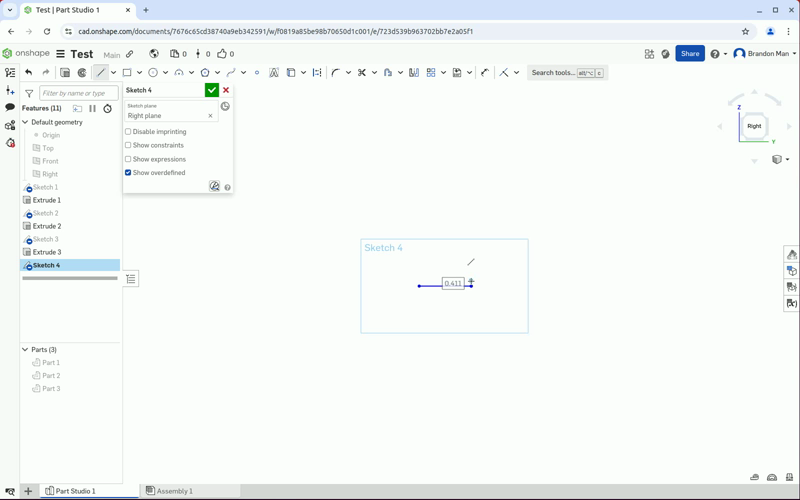
scroll(-6)
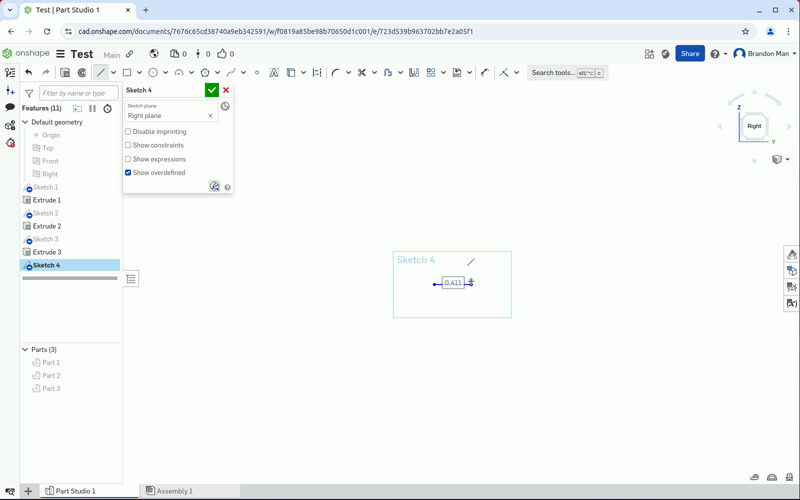
scroll(-6)
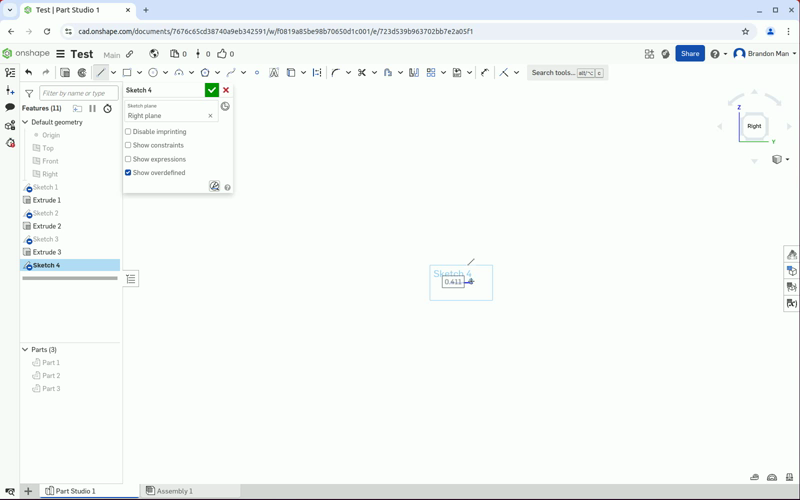
key_up(shift)
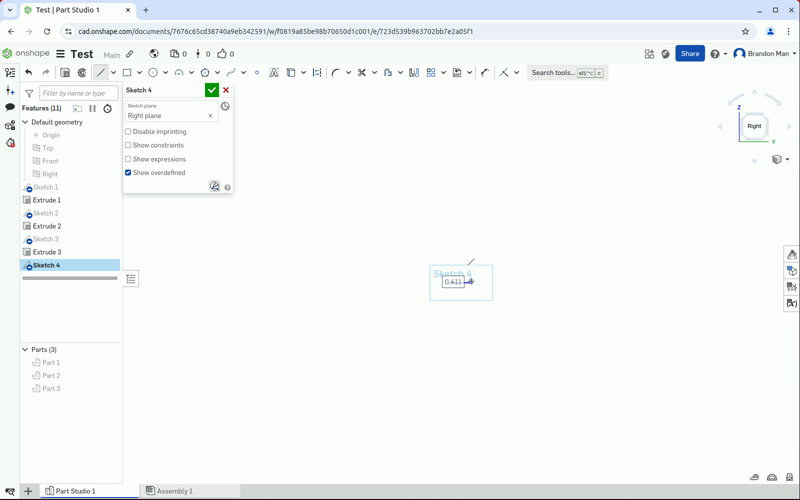
key_down(shift)
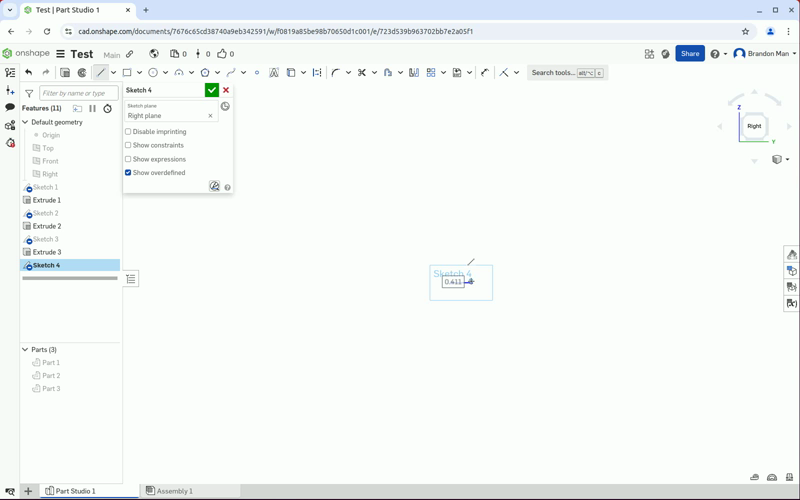
mouse_move(501, 280)
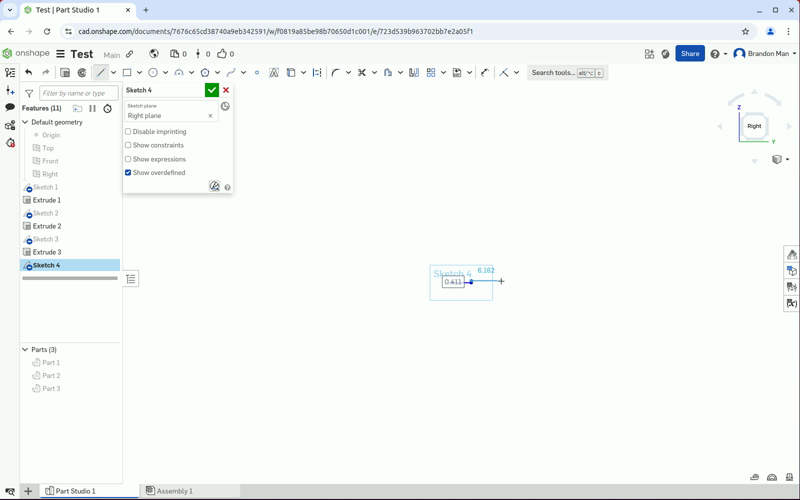
mouse_move(451, 280)
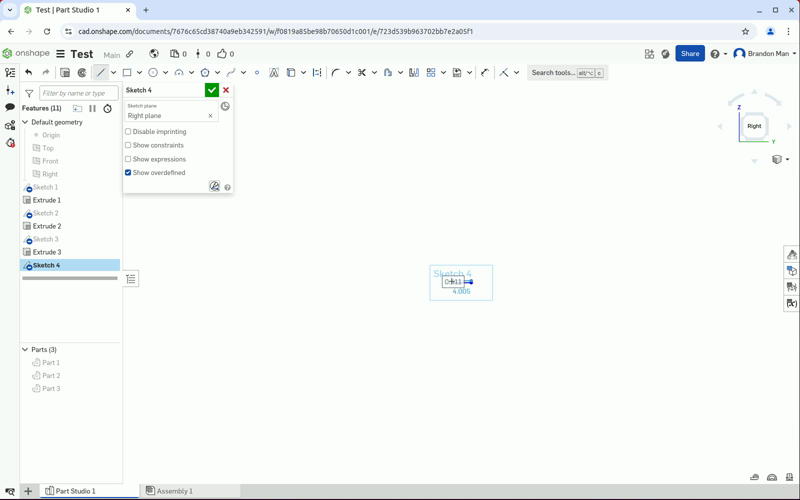
scroll(6)
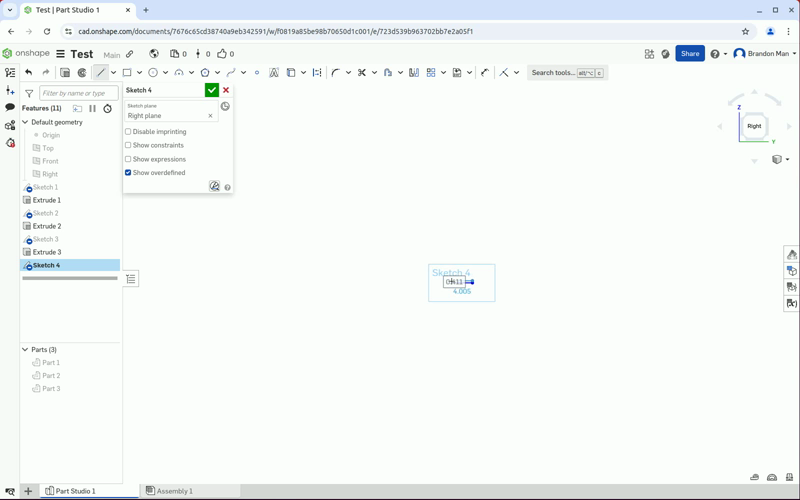
scroll(6)
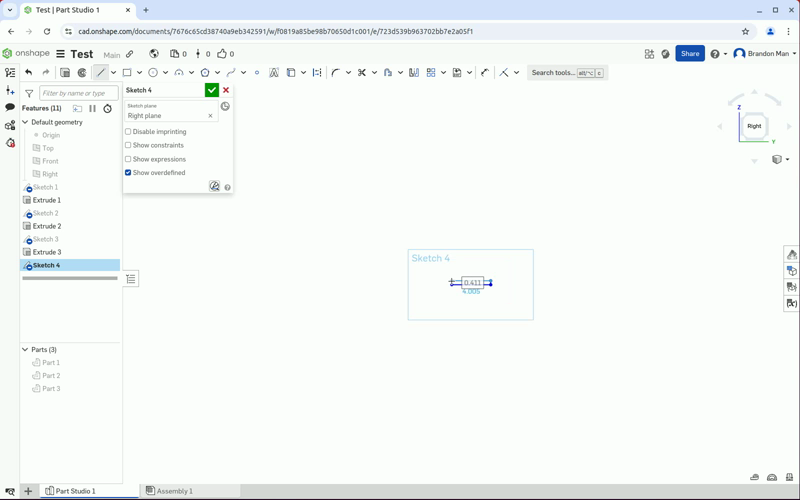
scroll(6)
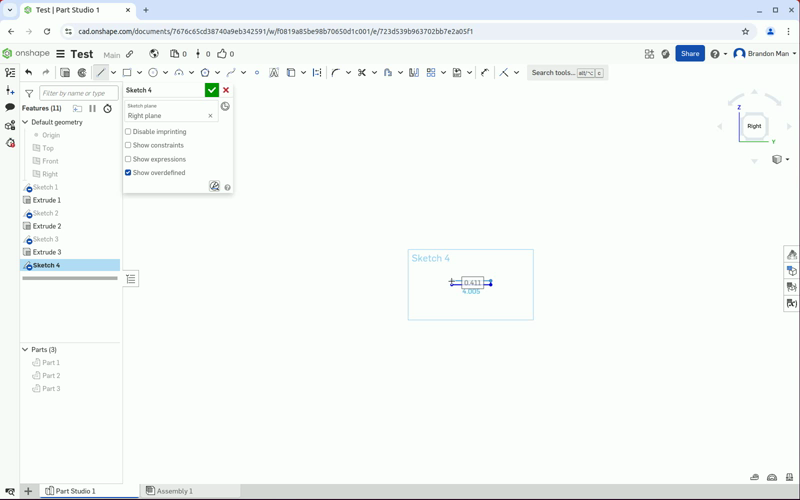
scroll(6)
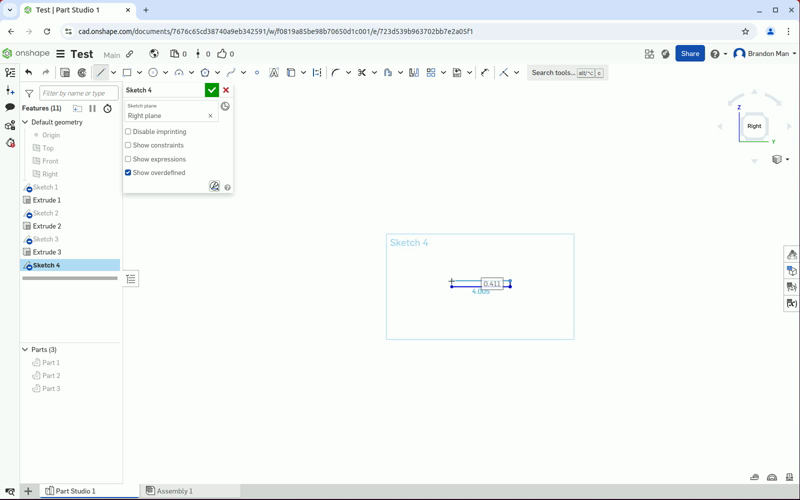
scroll(6)
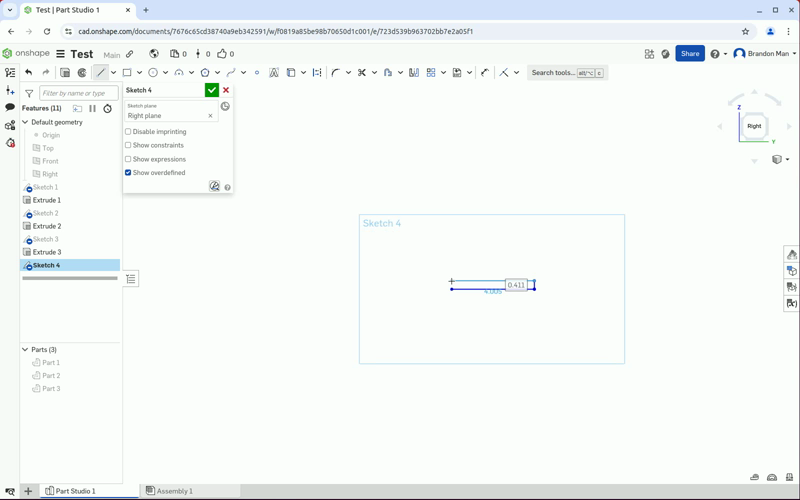
scroll(6)
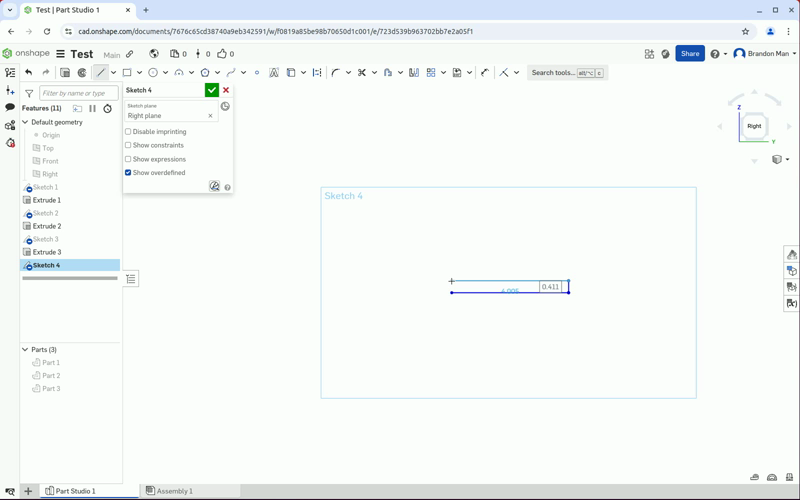
scroll(6)
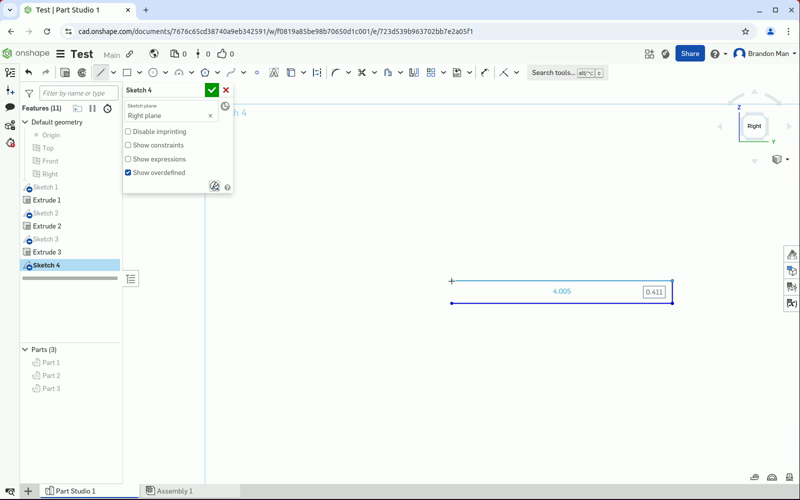
click(451, 280)
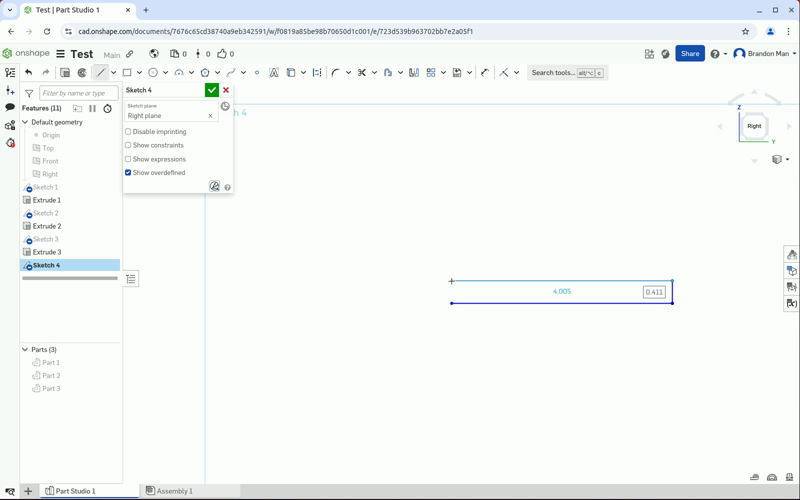
scroll(-6)
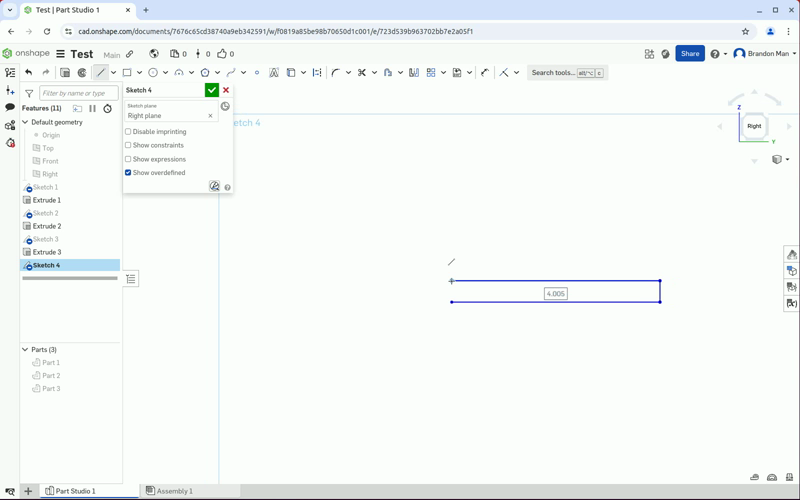
scroll(-6)
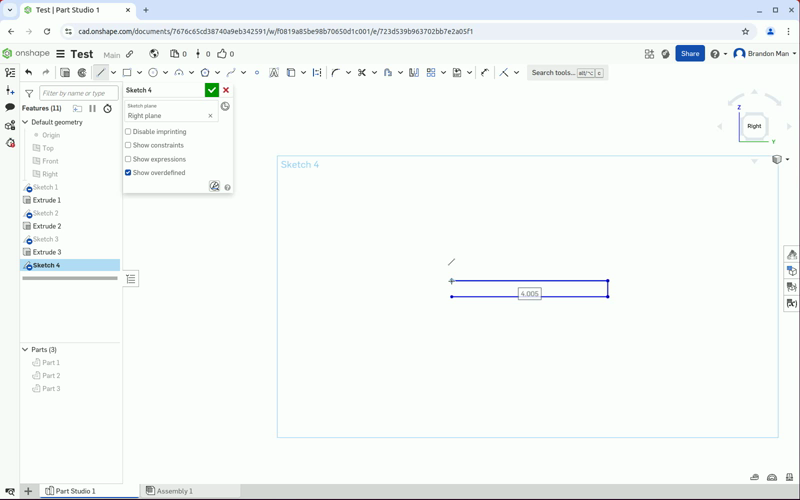
scroll(-6)
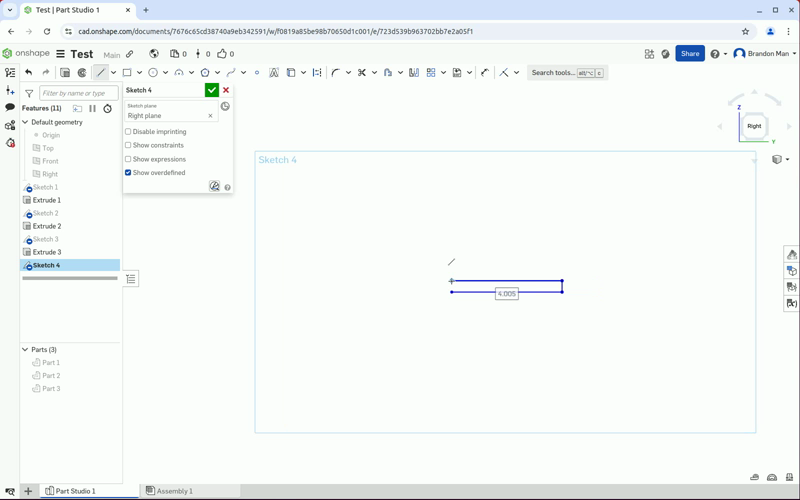
scroll(-6)
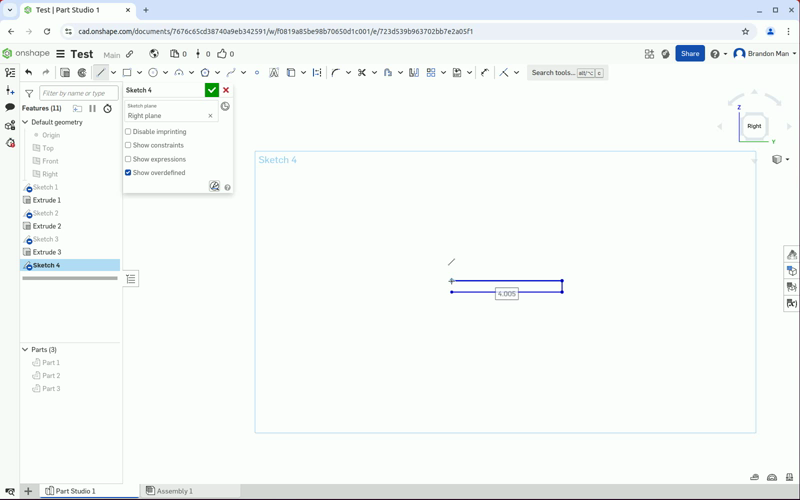
scroll(-6)
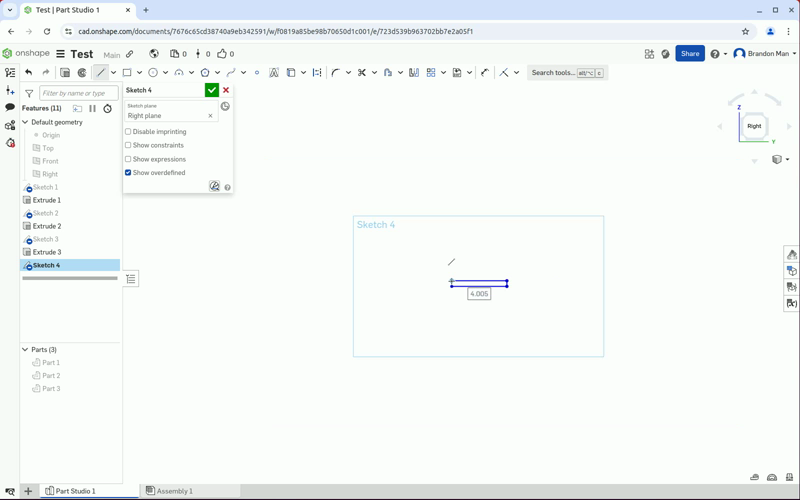
scroll(-6)
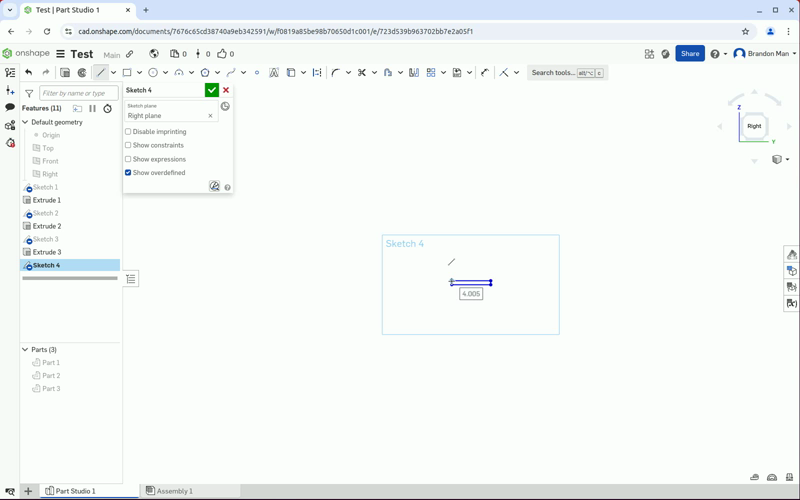
scroll(-6)
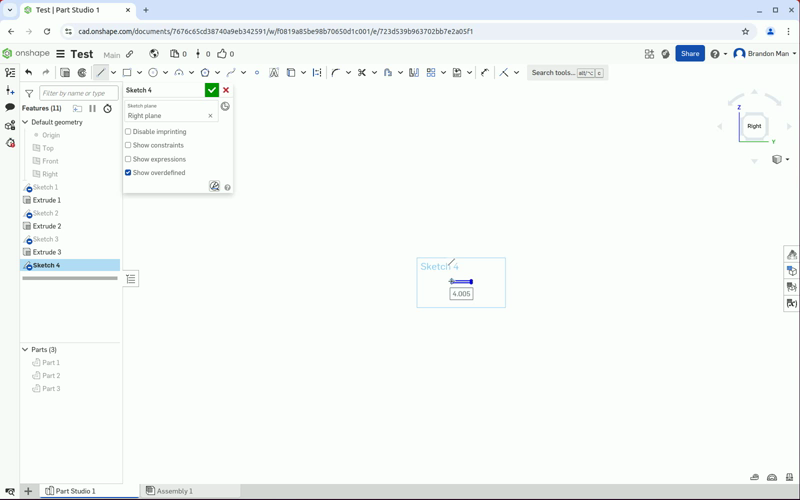
key_up(shift)
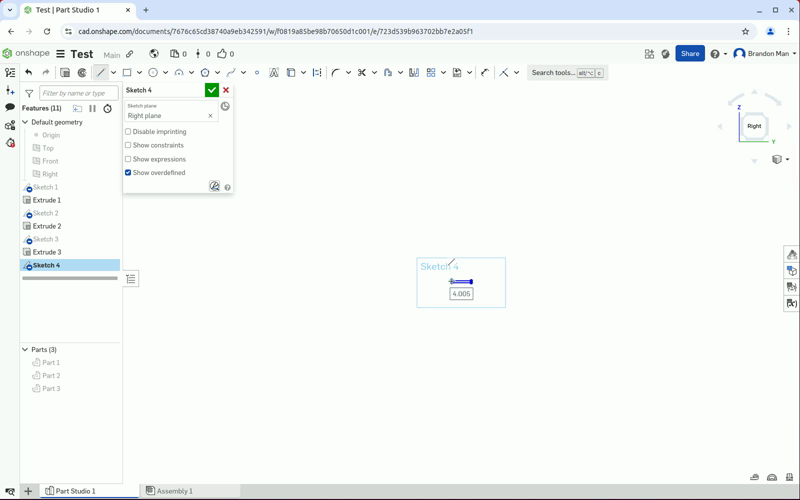
mouse_move(481, 280)
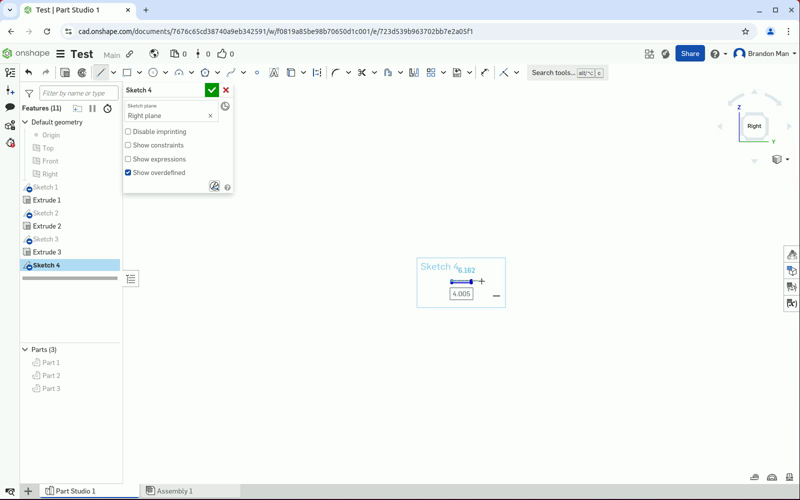
key_down(shift)
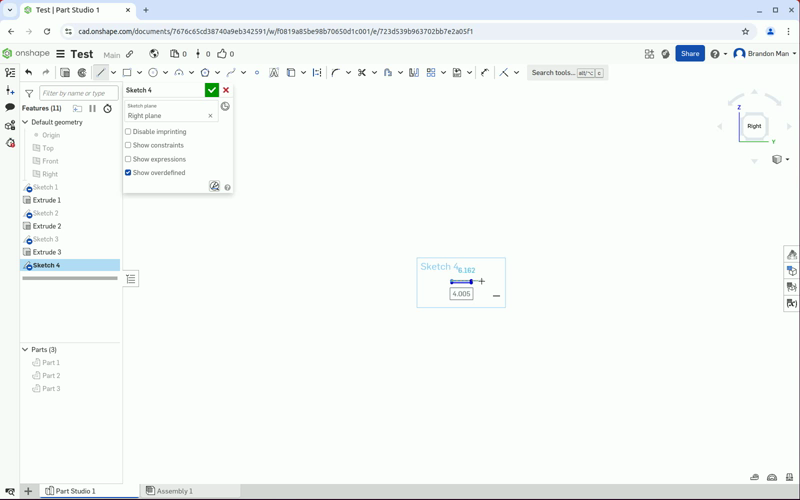
mouse_move(451, 282)
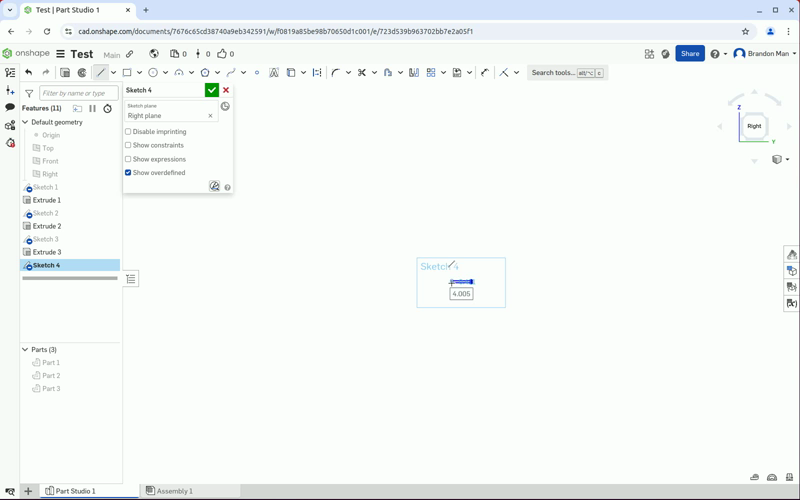
scroll(6)
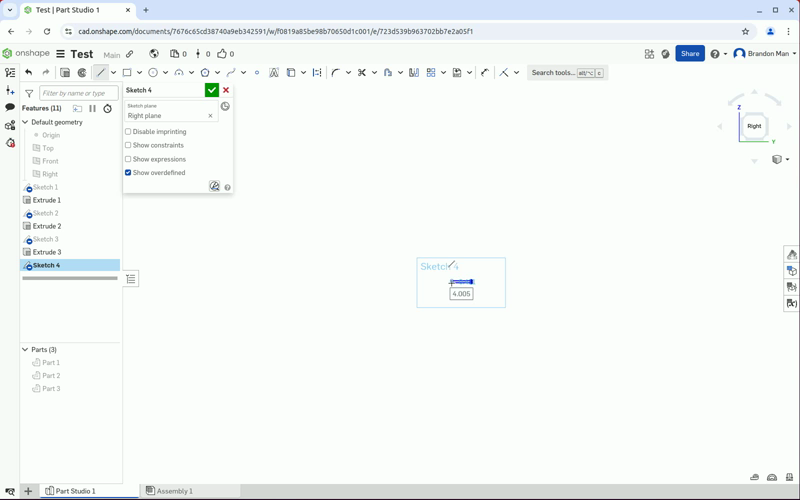
scroll(6)
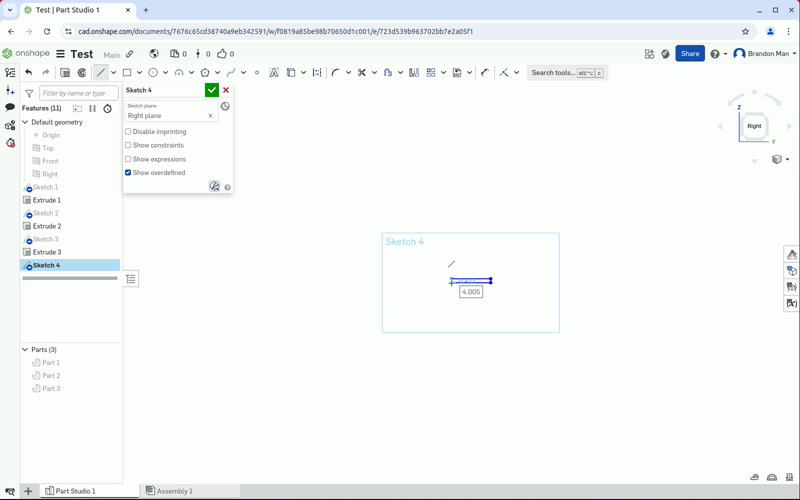
scroll(6)
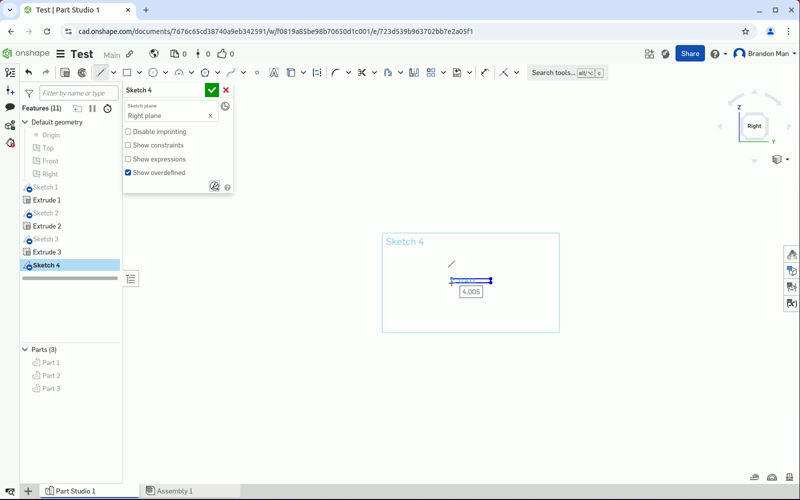
scroll(6)
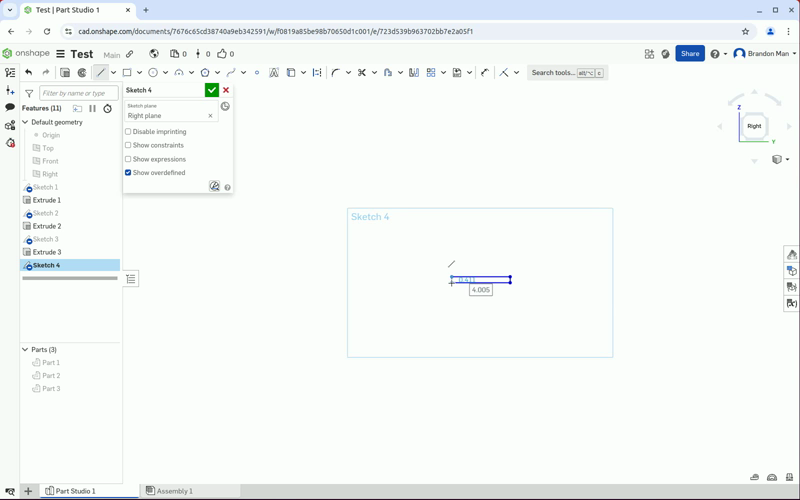
scroll(6)
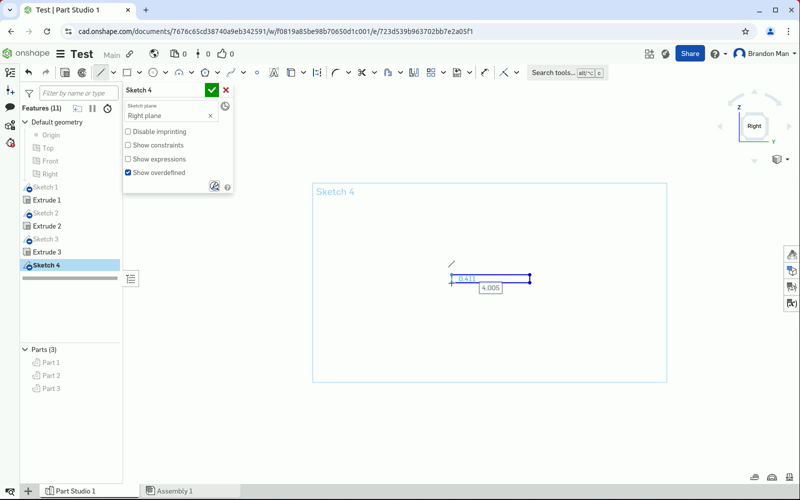
scroll(6)
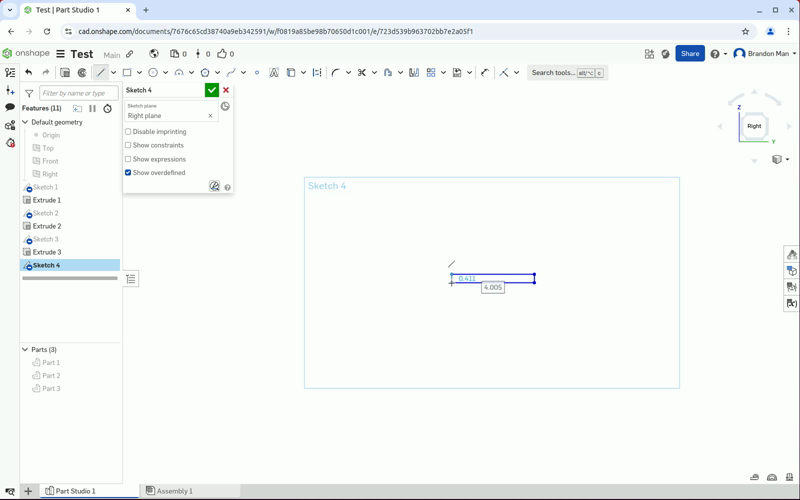
scroll(6)
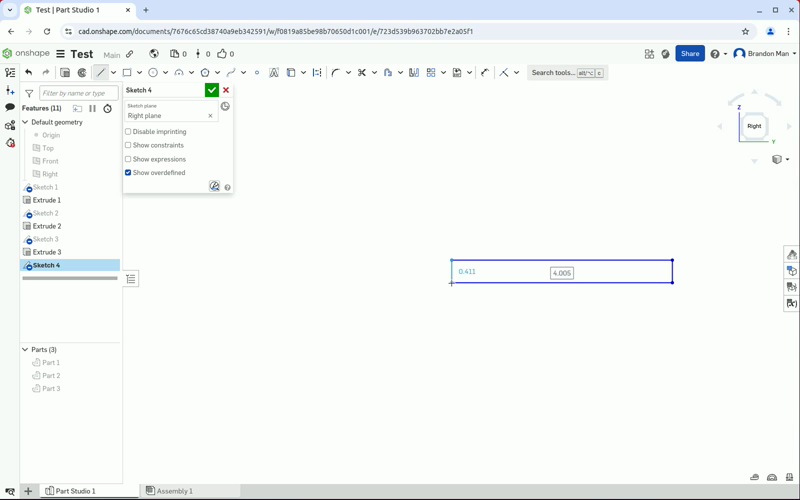
key_up(shift)
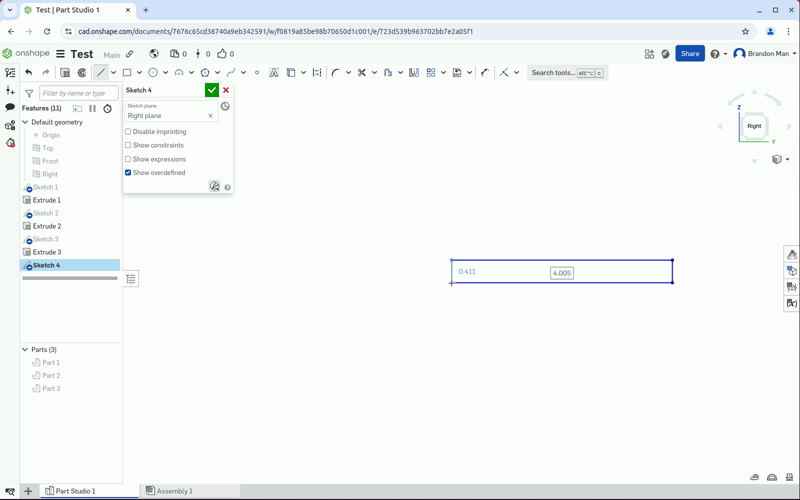
click(451, 282)
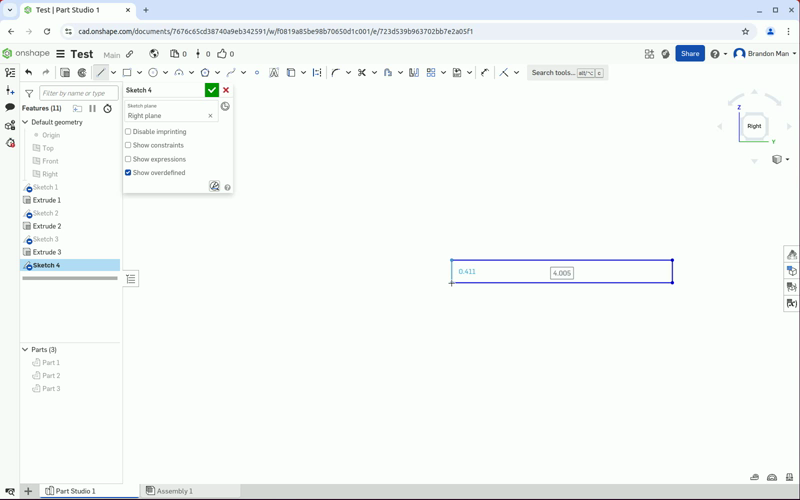
scroll(-6)
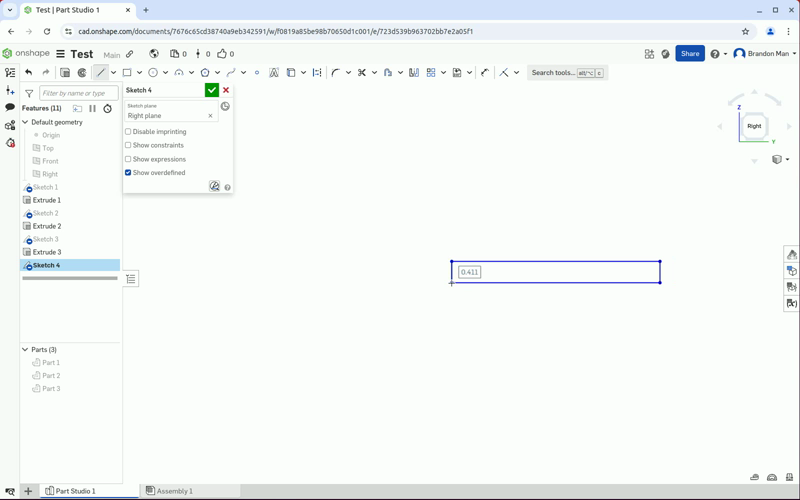
scroll(-6)
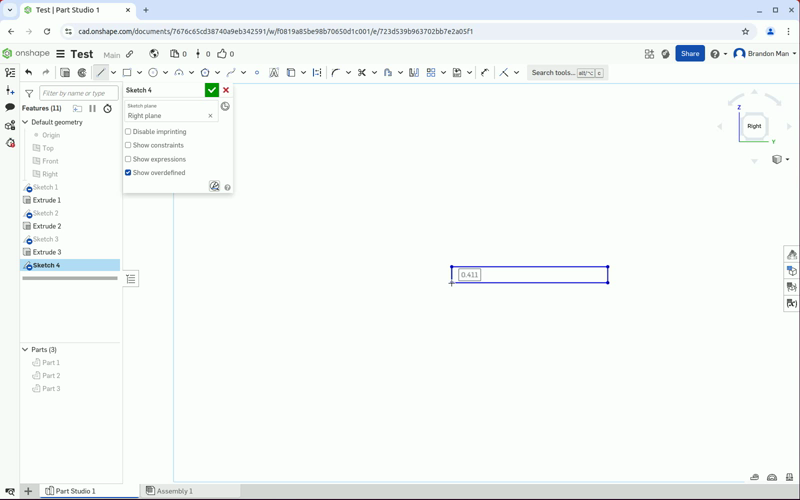
scroll(-6)
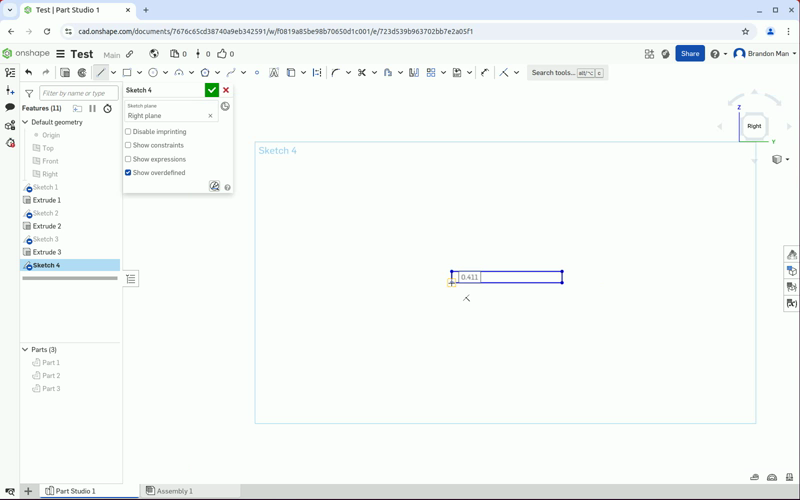
scroll(-6)
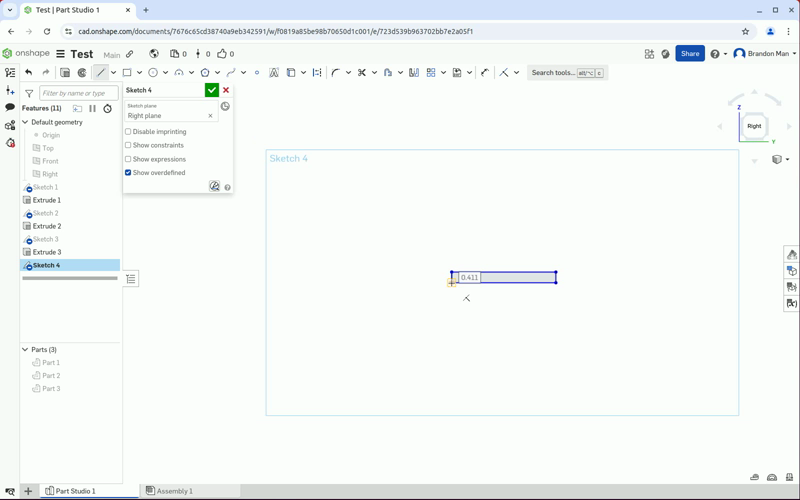
scroll(-6)
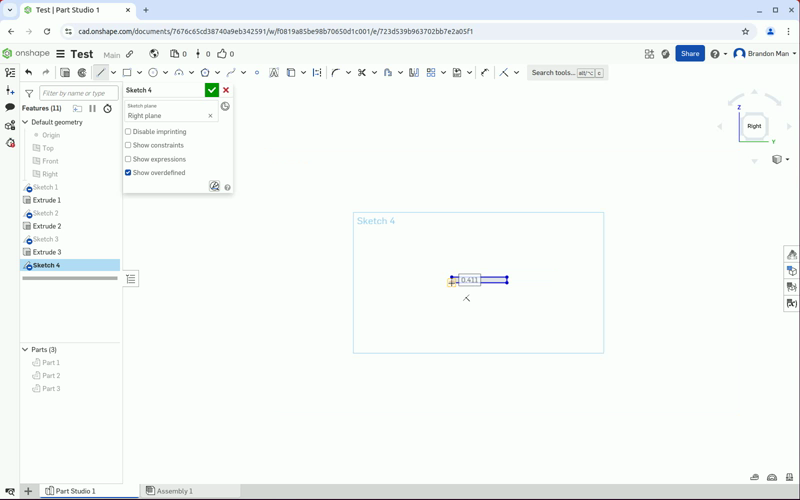
scroll(-6)
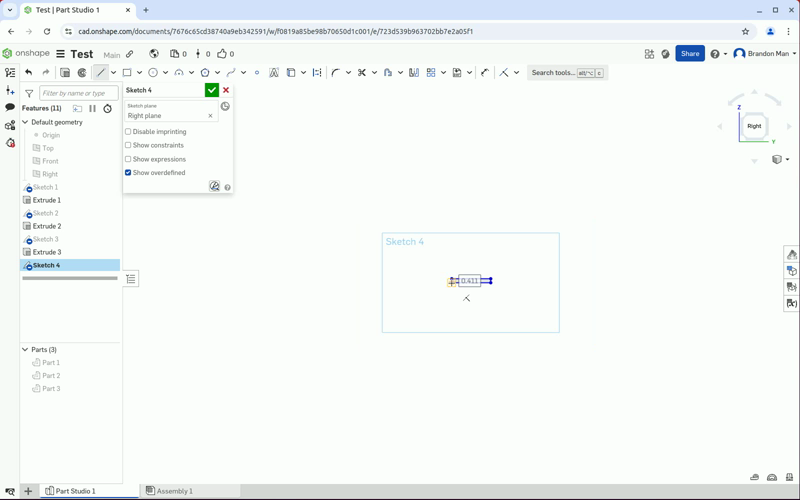
scroll(-6)
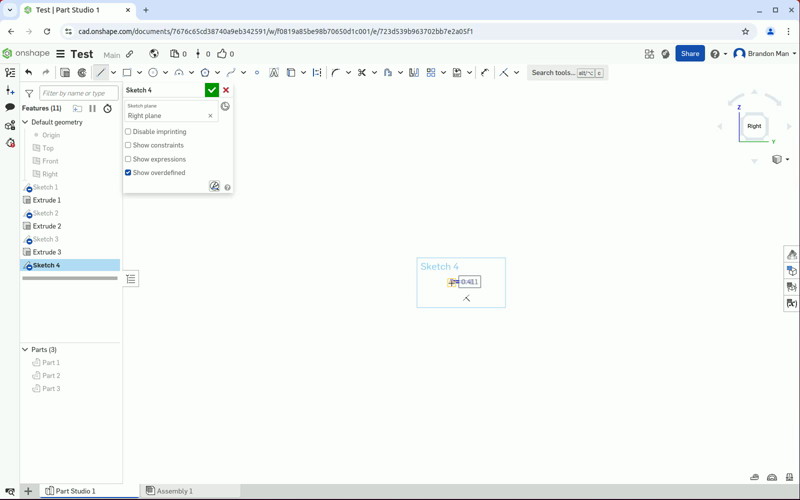
key(esc)
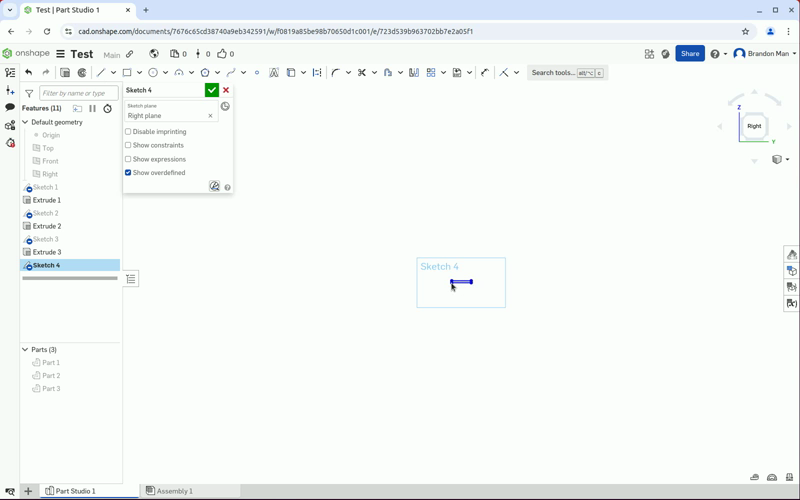
mouse_move(460, 282)
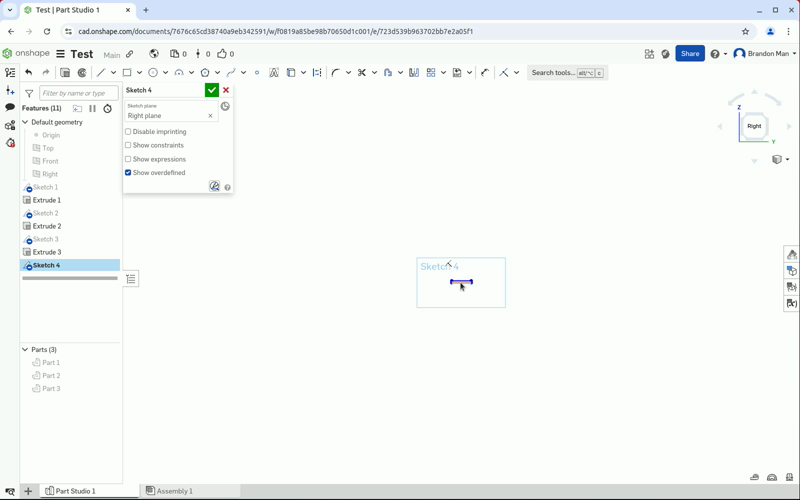
scroll(6)
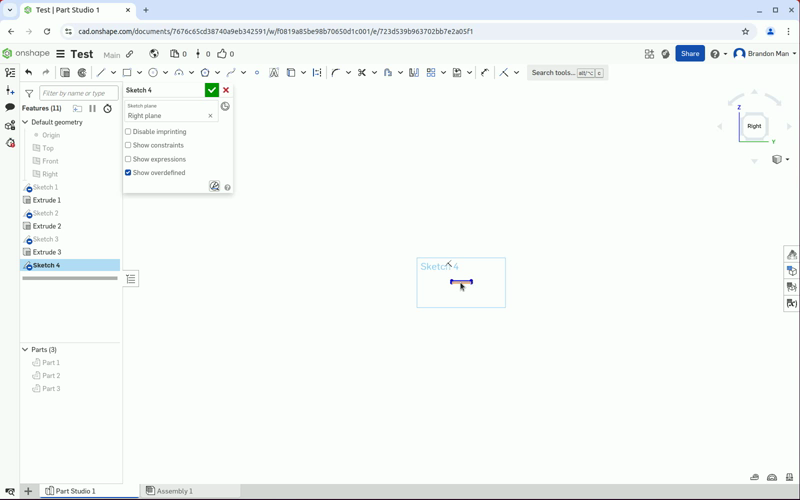
scroll(6)
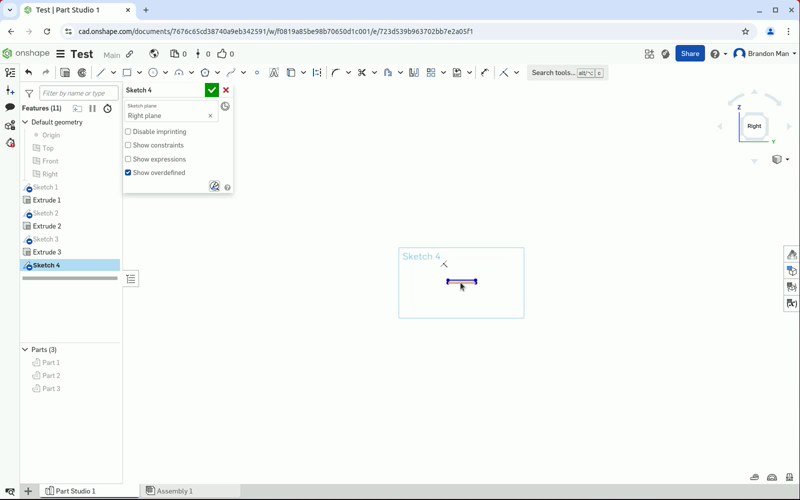
scroll(6)
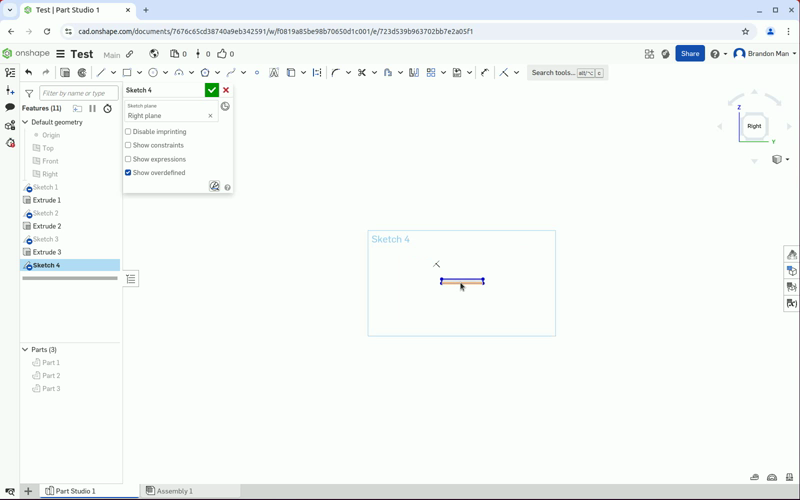
scroll(6)
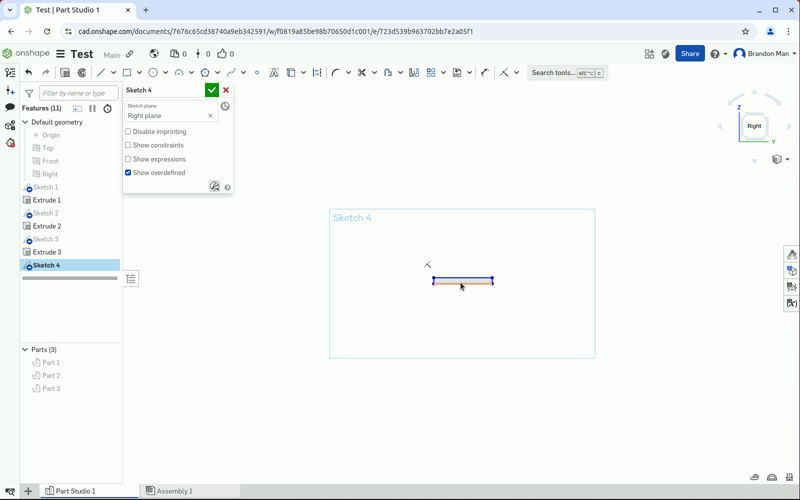
scroll(6)
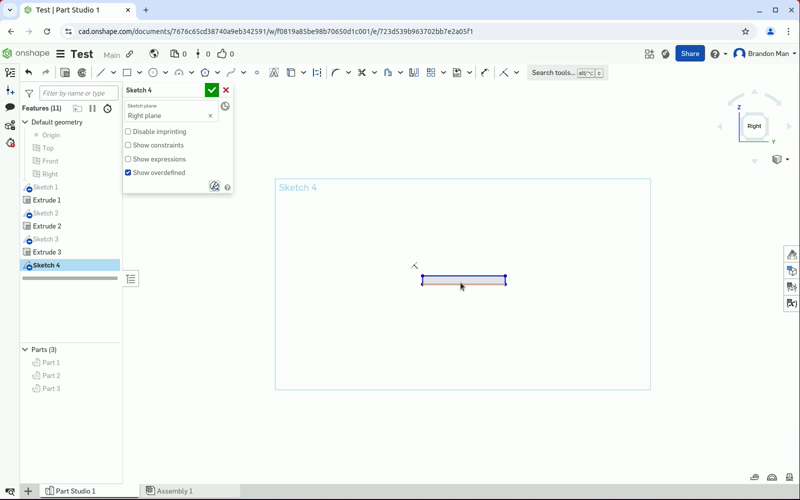
scroll(6)
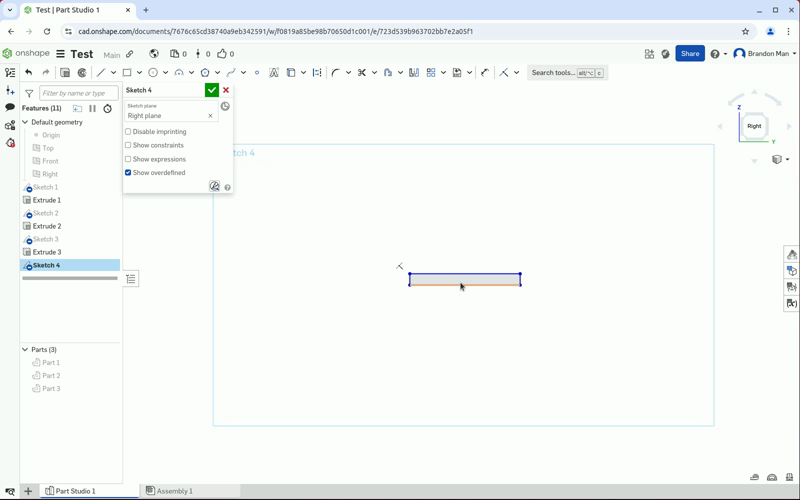
scroll(6)
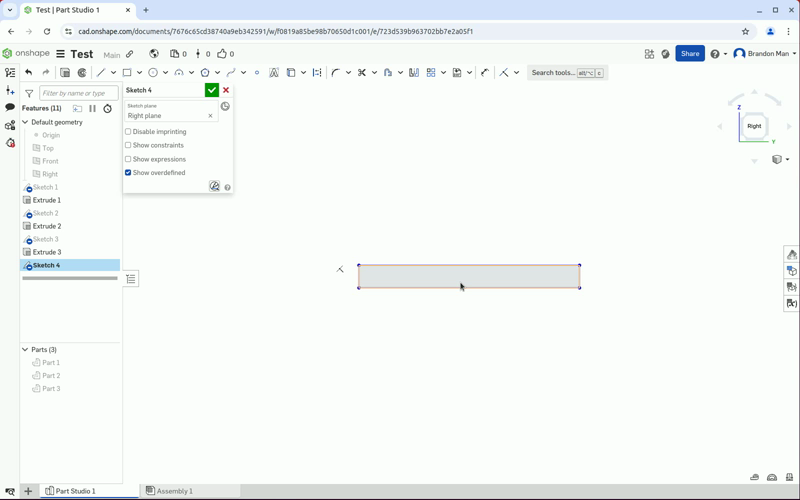
click(460, 282)
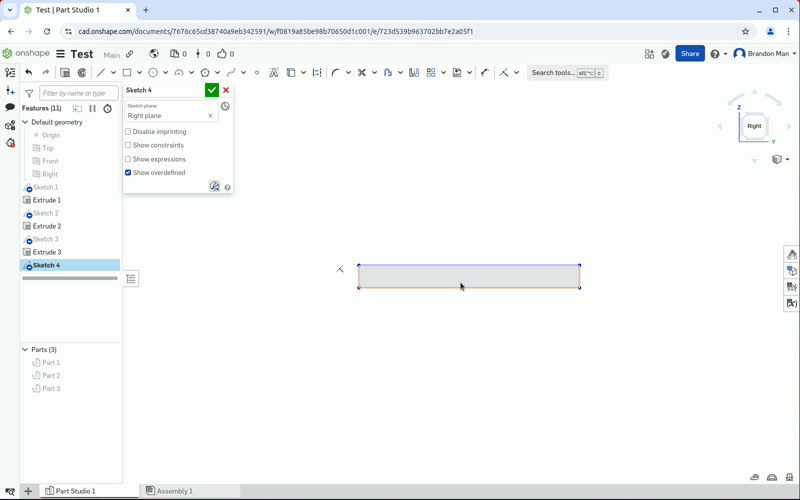
scroll(-6)
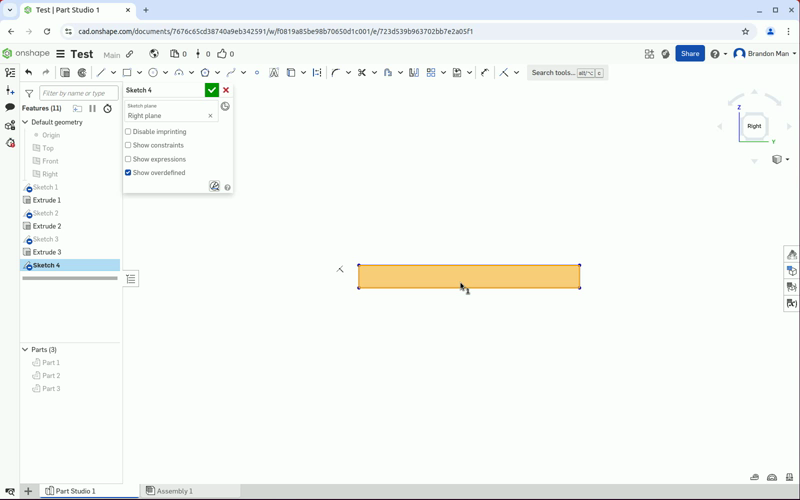
scroll(-6)
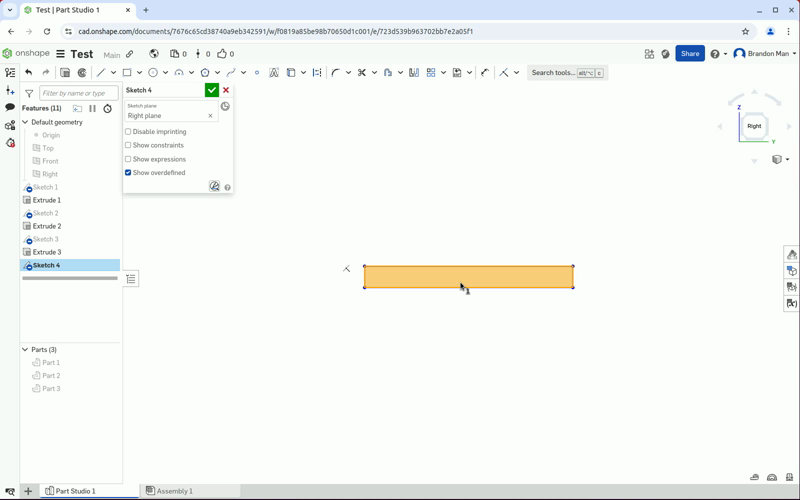
scroll(-6)
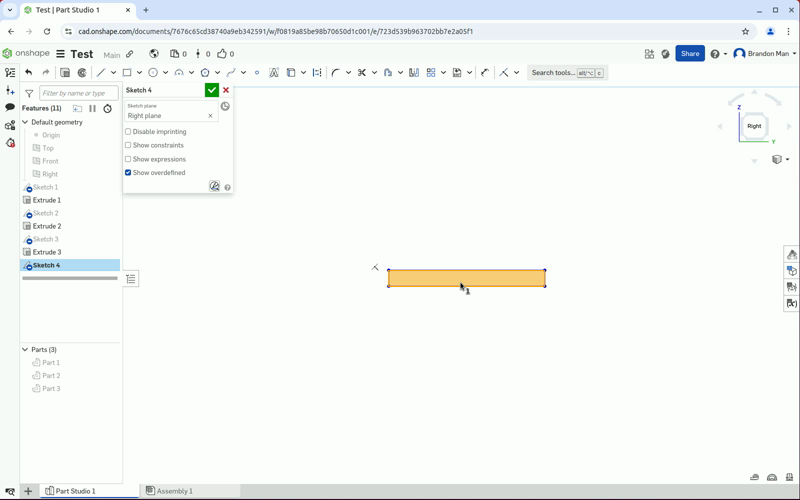
scroll(-6)
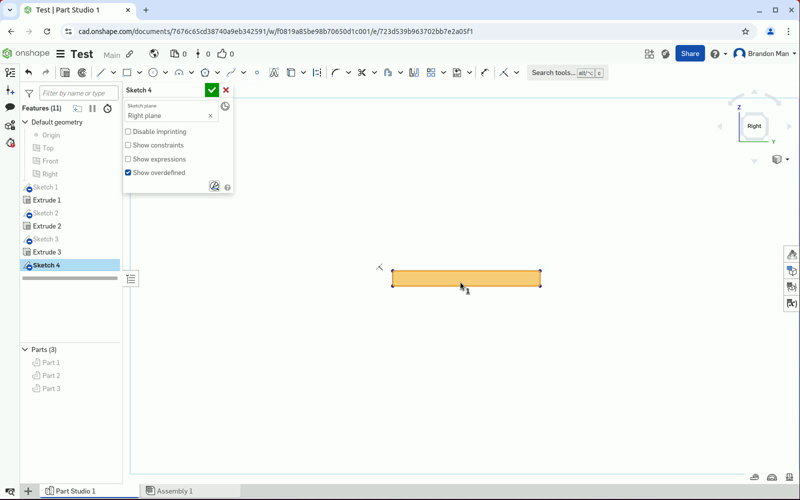
scroll(-6)
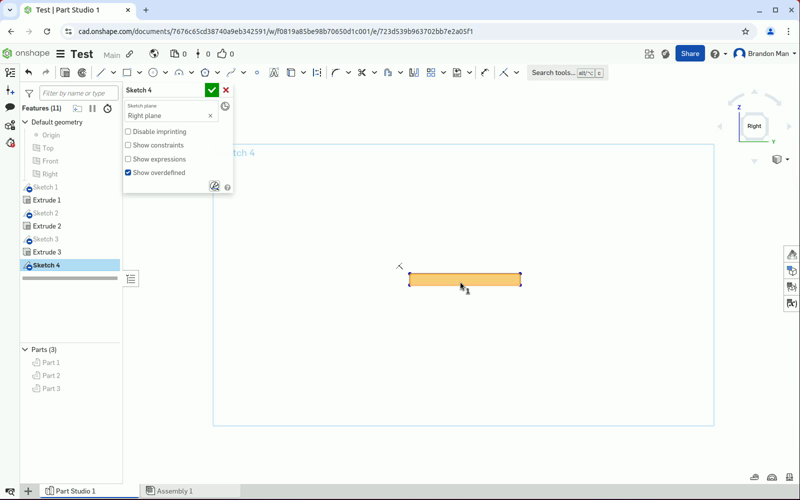
scroll(-6)
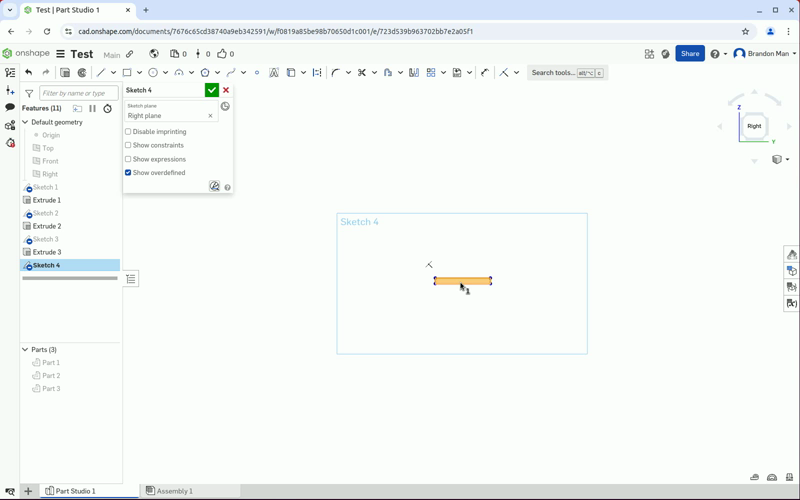
scroll(-6)
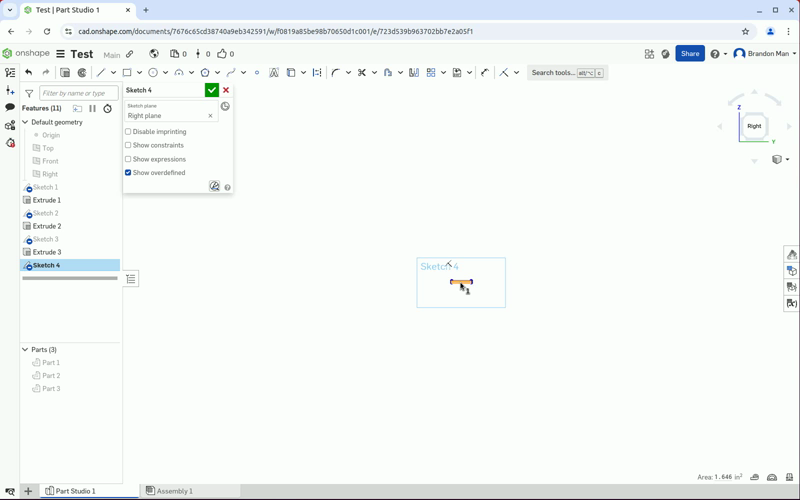
mouse_move(73, 352)
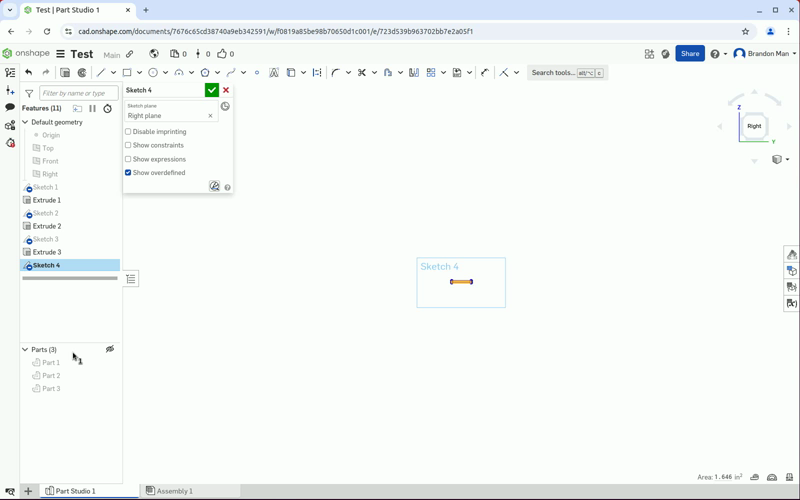
key(shift+y)
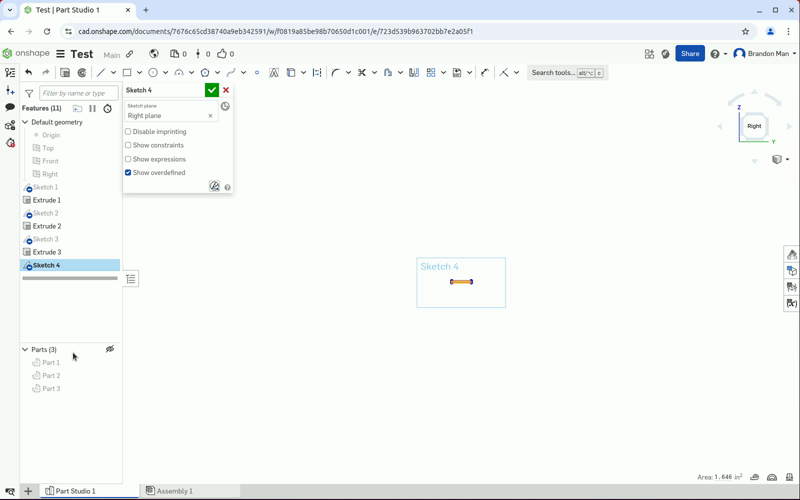
key(shift+e)
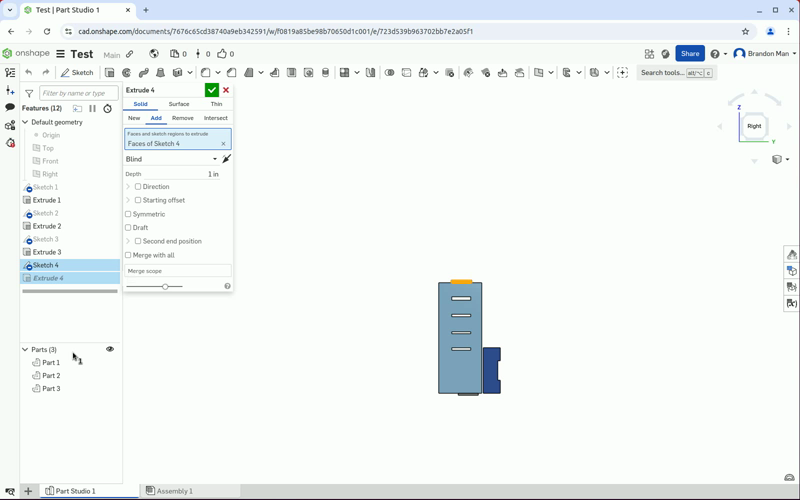
mouse_move(143, 106)
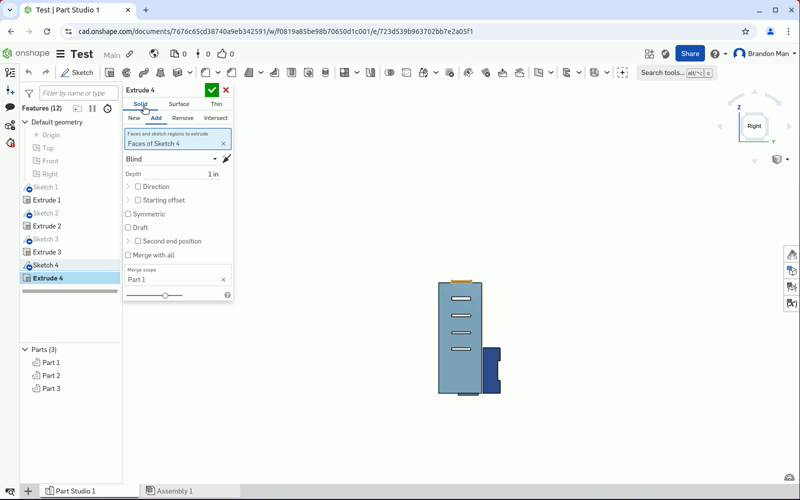
click(143, 106)
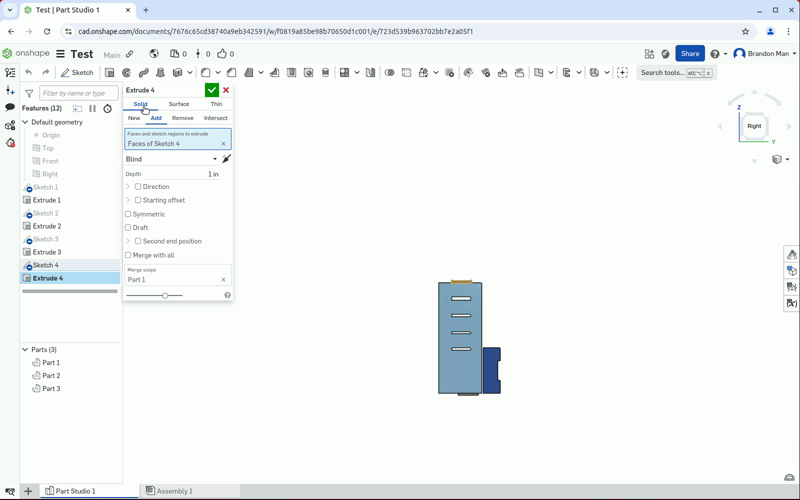
mouse_move(137, 120)
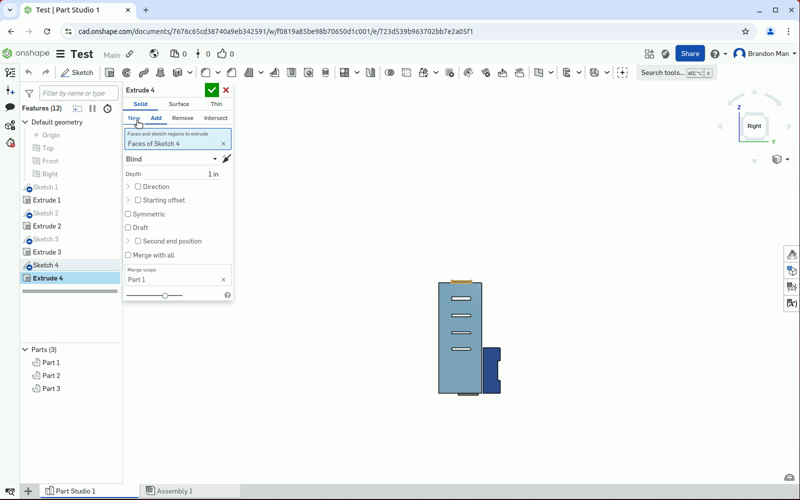
click(137, 120)
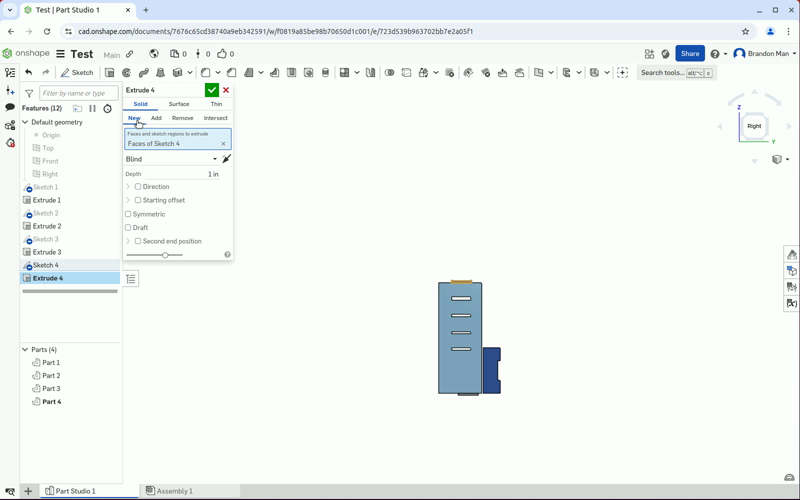
key(tab, 4)
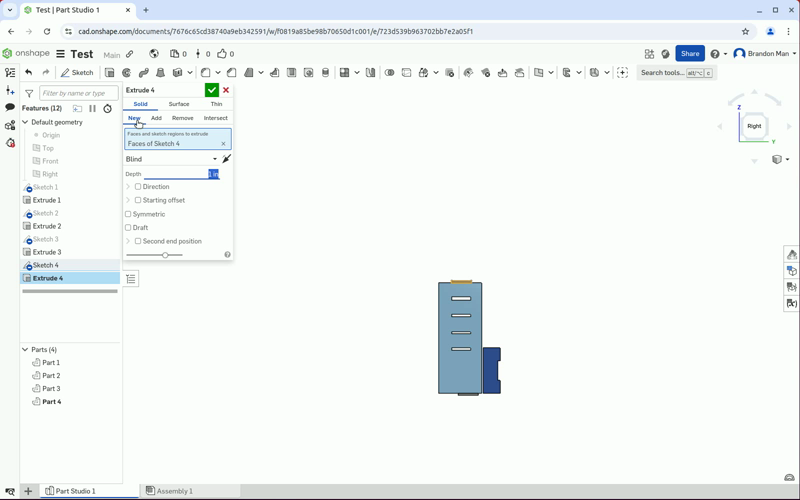
text(0.481)
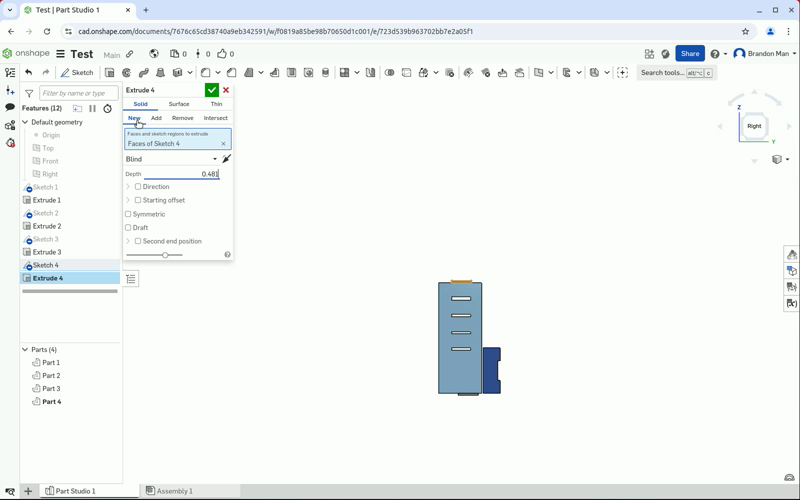
key(enter)
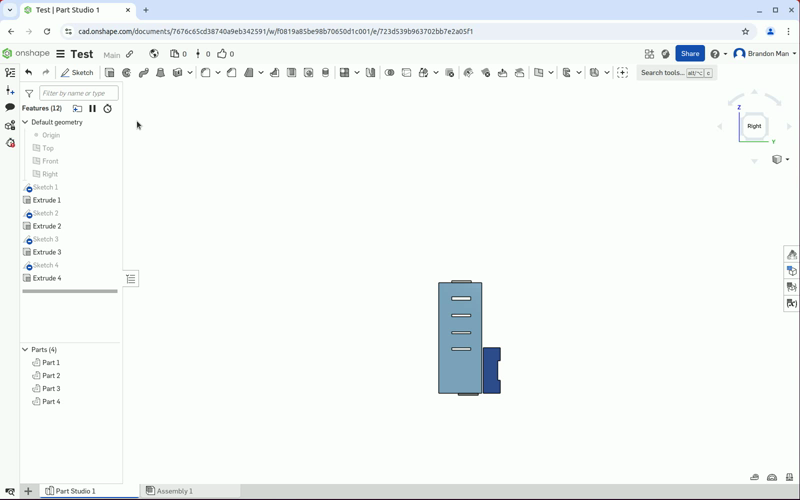
key(shift+h)
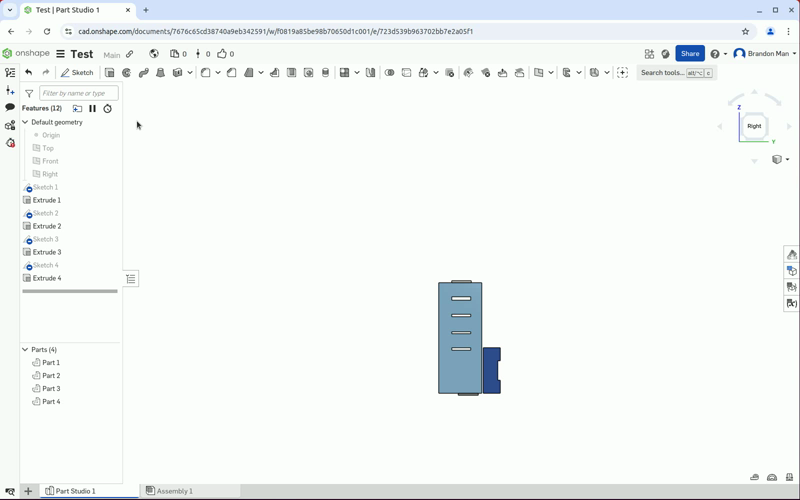
key(shift+h)
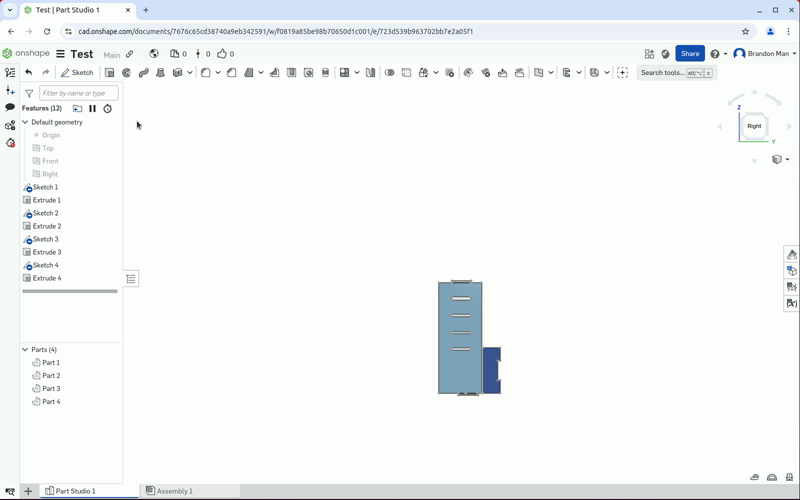
key(shift+7)
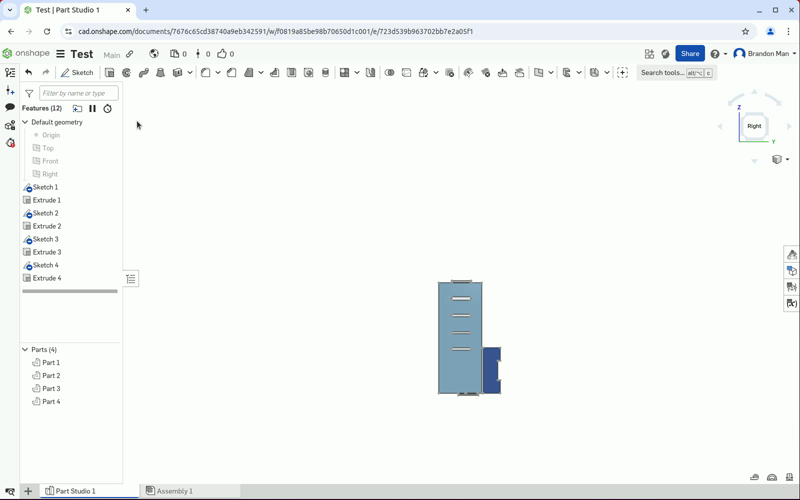
key(right, 2)
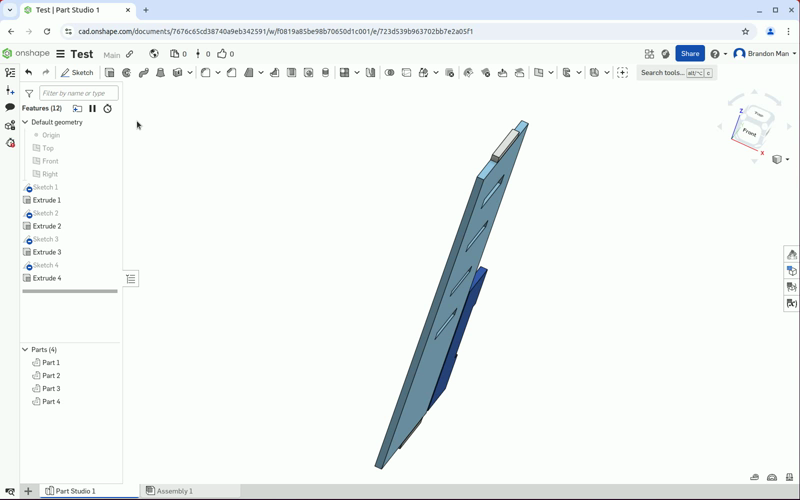
key(down, 2)
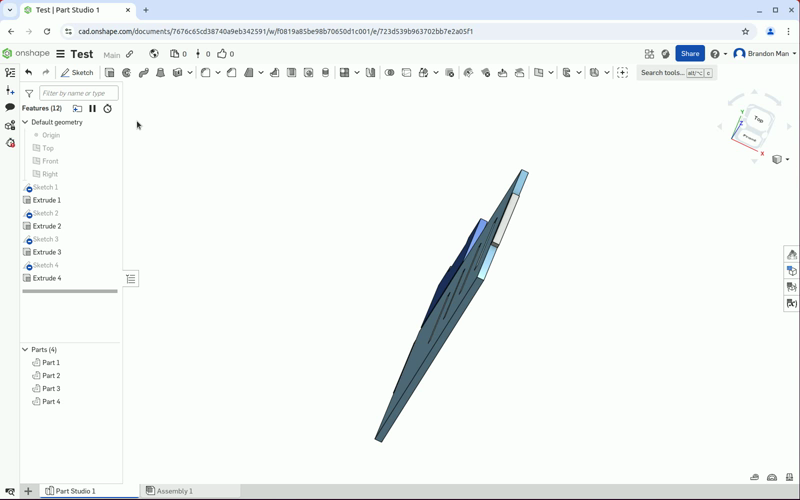
key(up, 2)
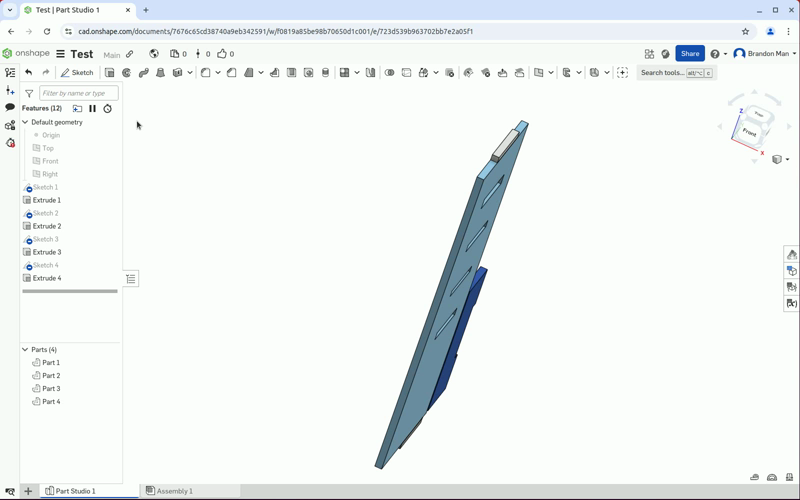
key(left, 2)
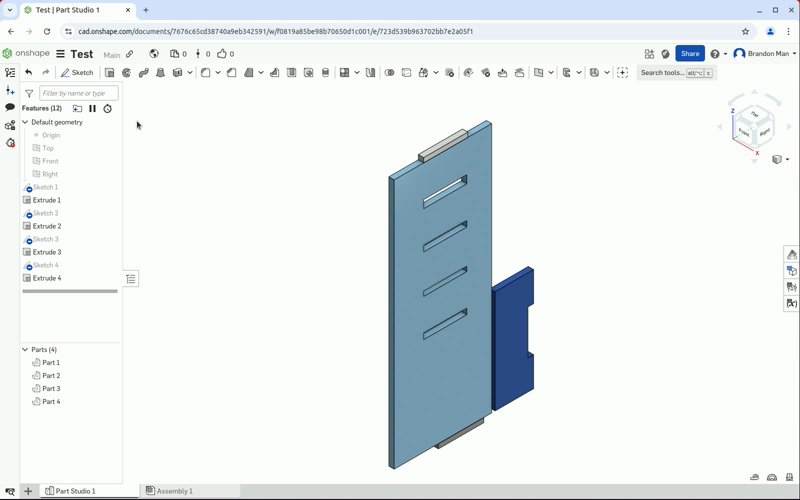
mouse_move(73, 189)
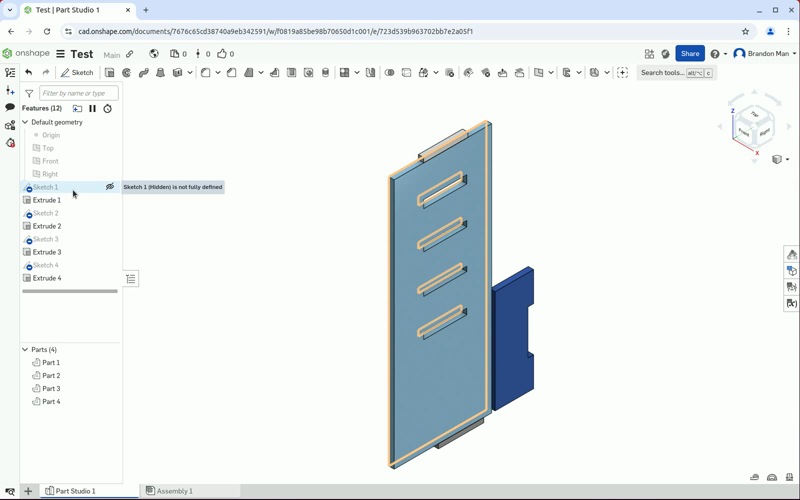
click(73, 189)